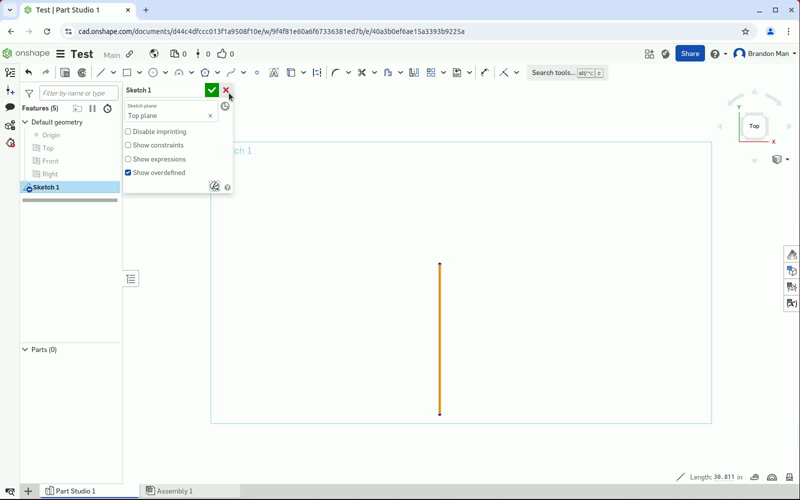
key(shift+h)
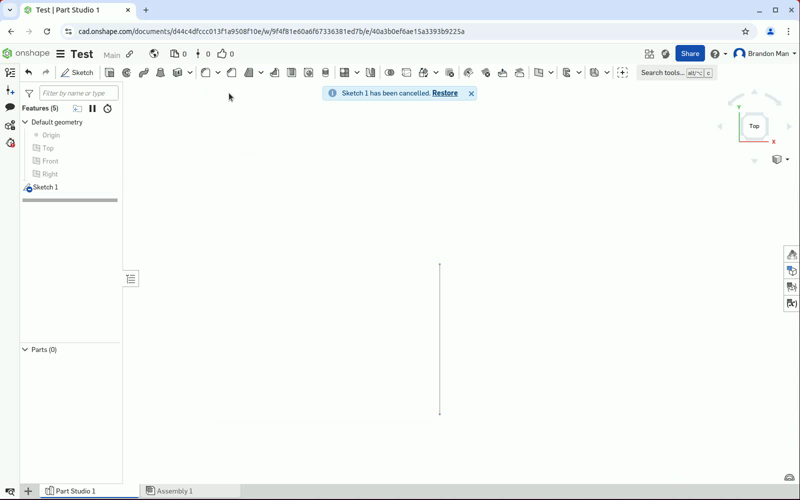
key(shift+s)
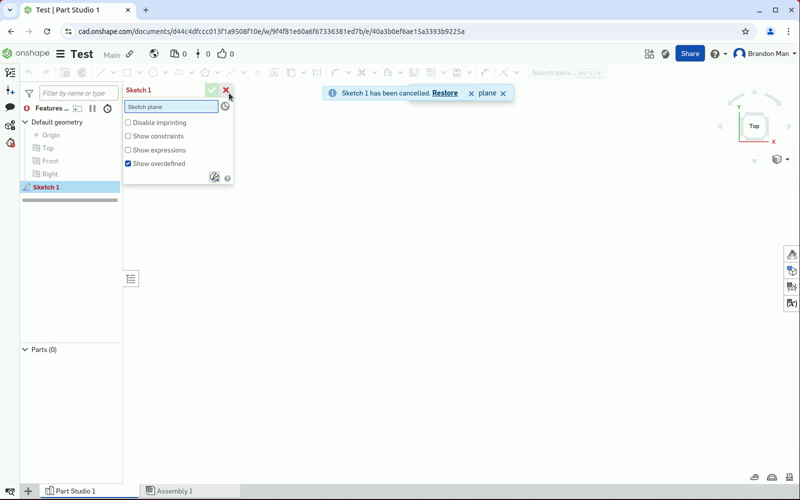
mouse_move(73, 150)
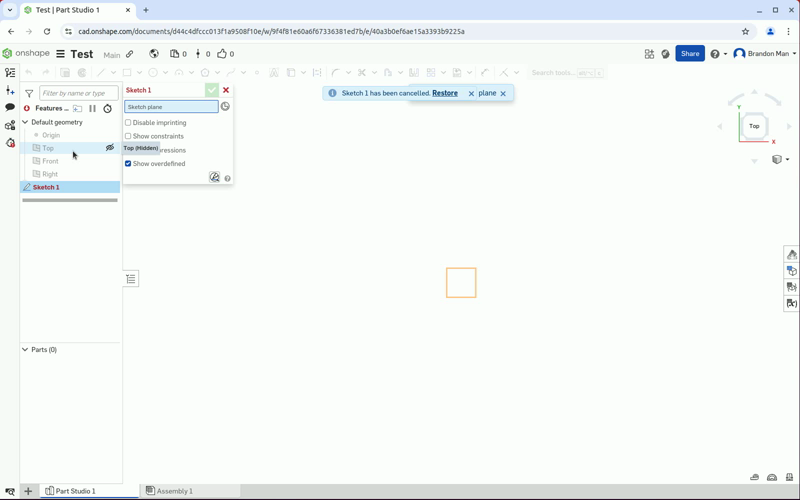
click(73, 150)
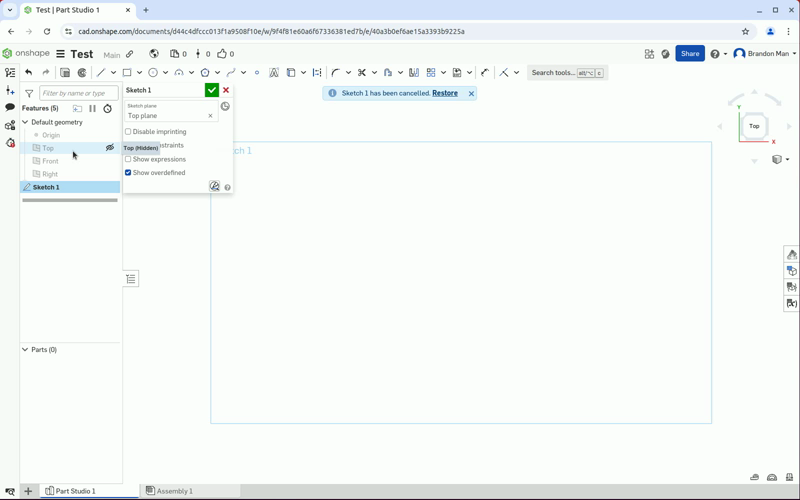
mouse_move(73, 352)
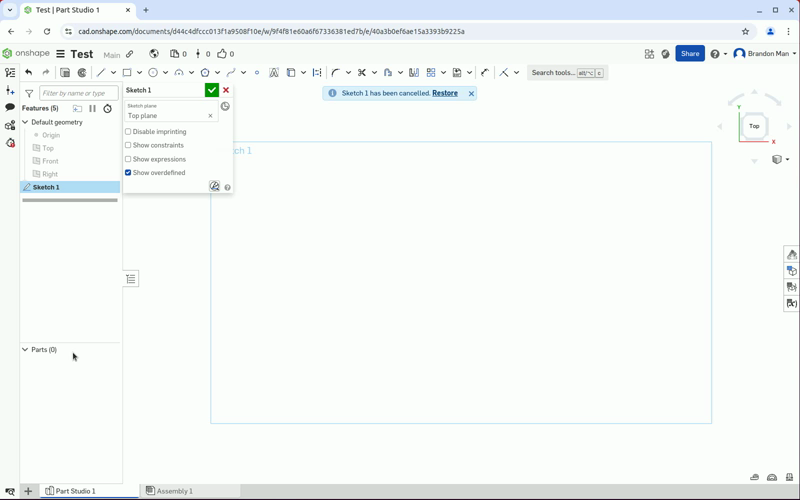
key(y)
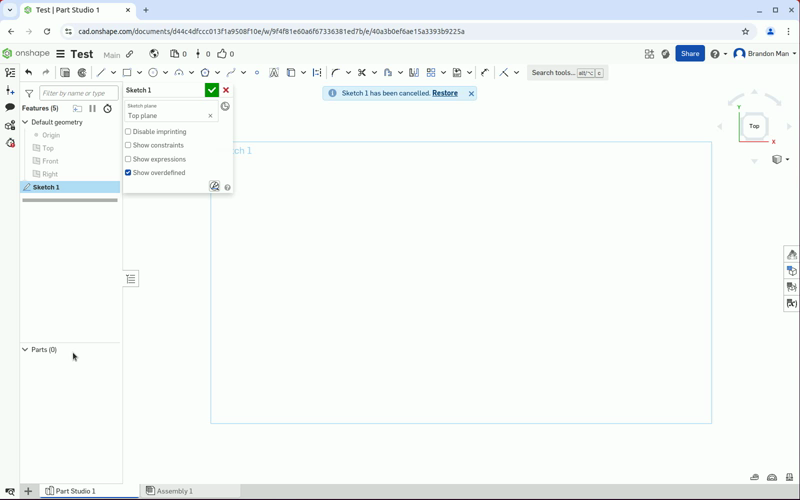
key(a)
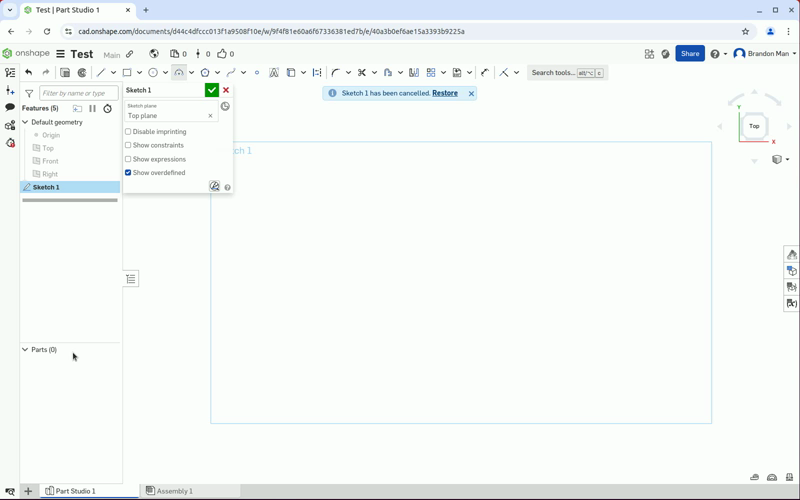
key_down(shift)
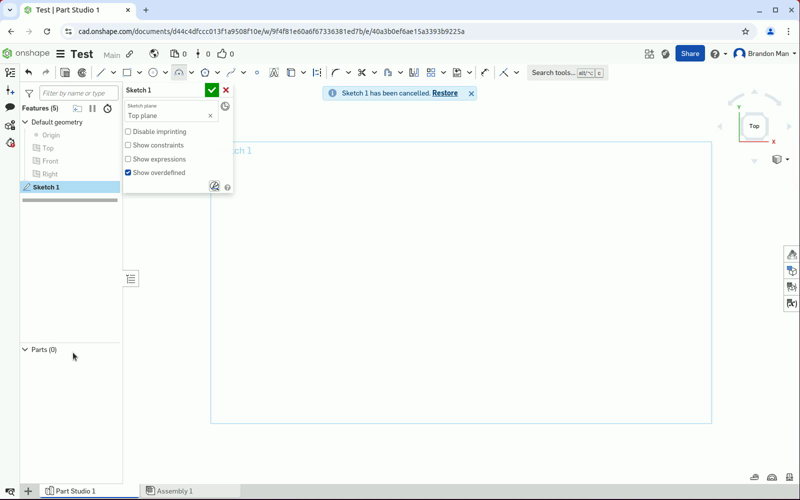
mouse_move(358, 355)
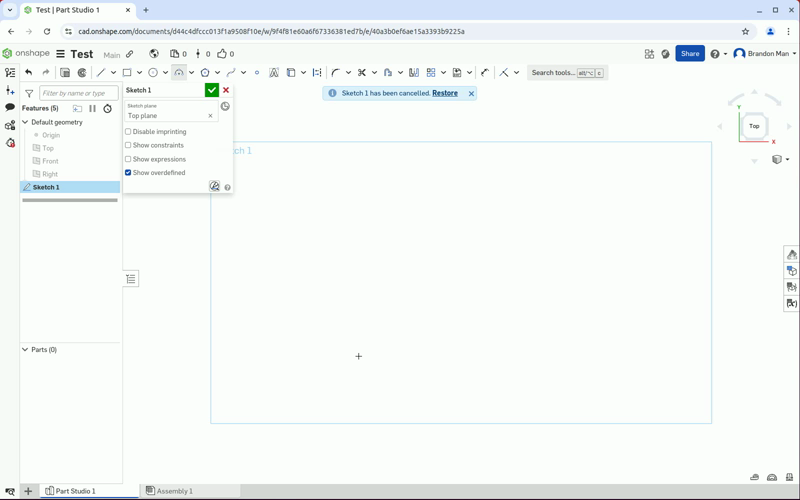
click(358, 355)
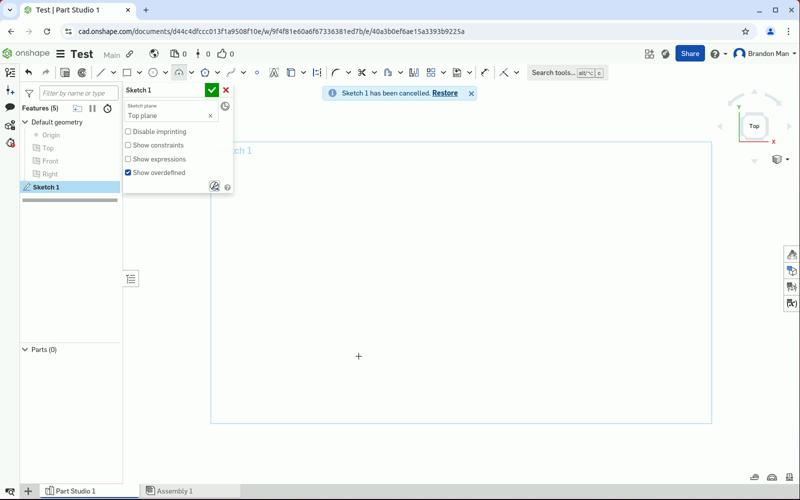
key_up(shift)
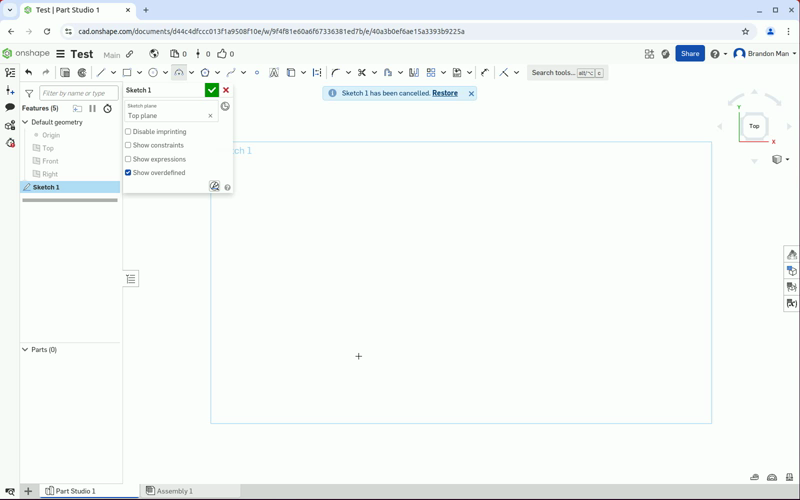
key_down(shift)
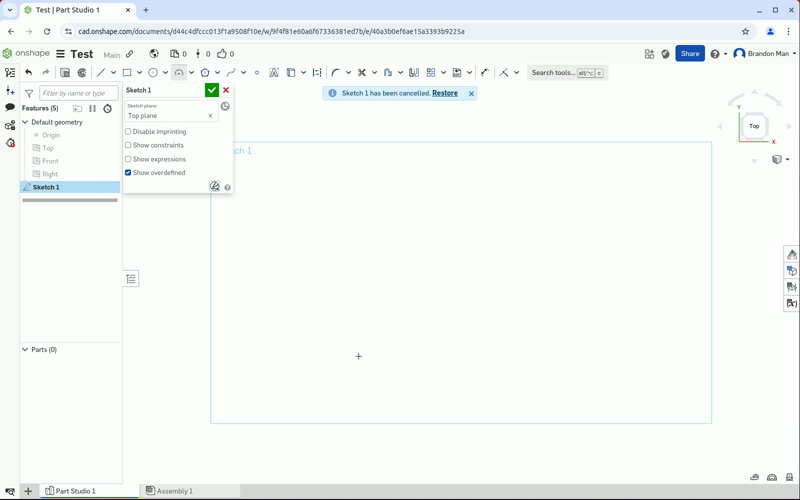
mouse_move(388, 385)
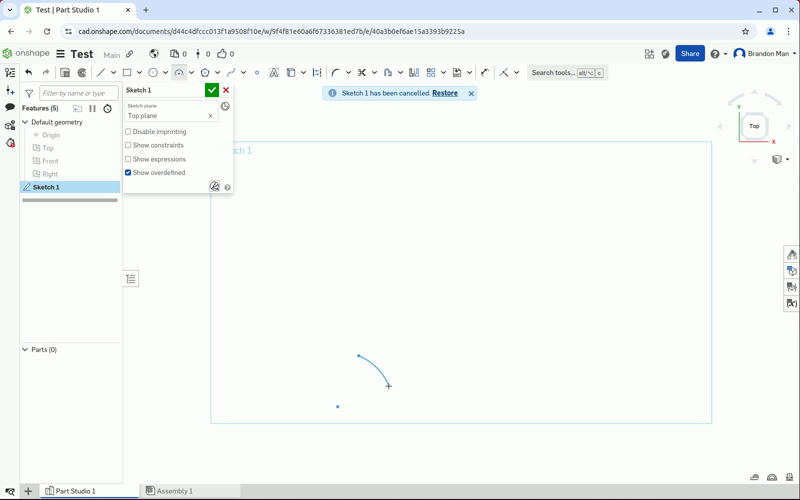
click(388, 385)
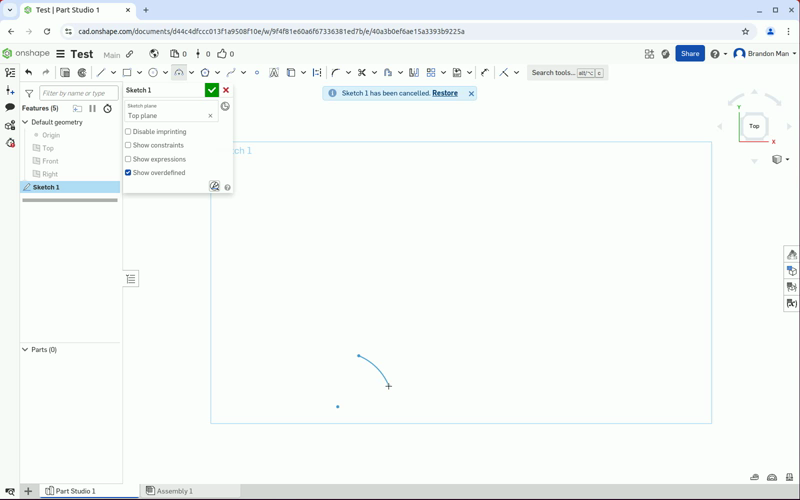
mouse_move(367, 376)
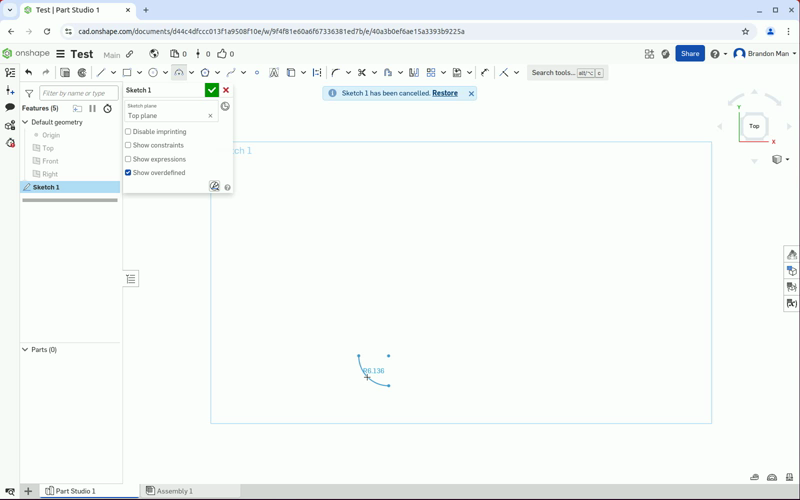
click(367, 376)
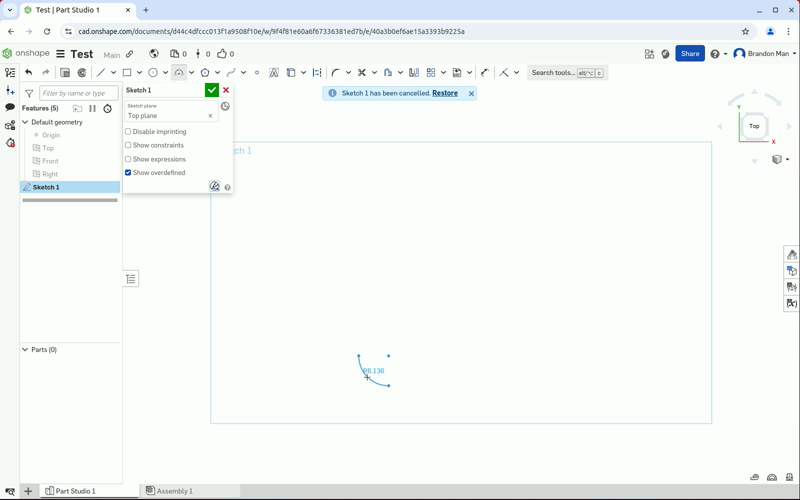
key_up(shift)
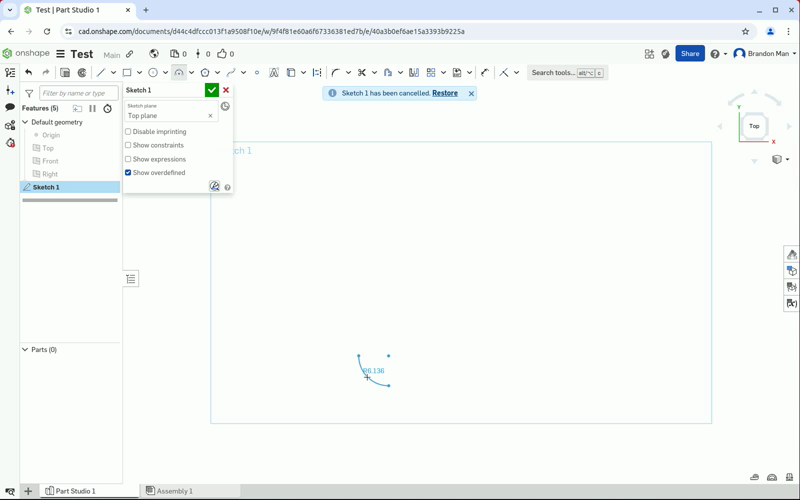
key(esc)
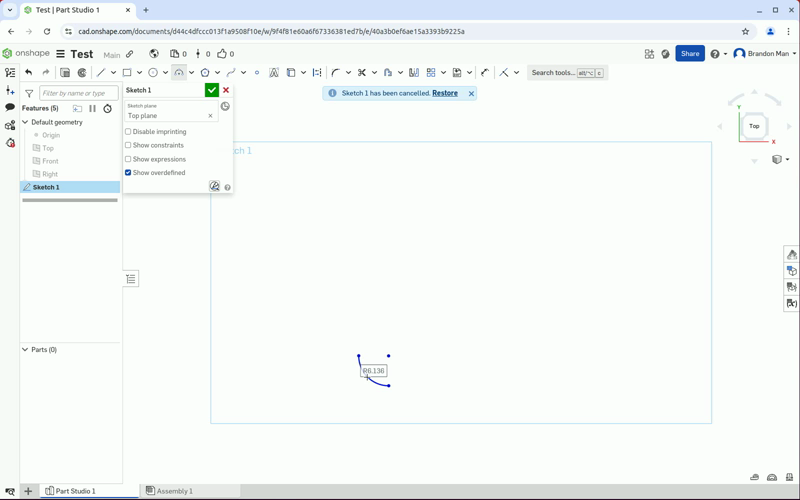
key(l)
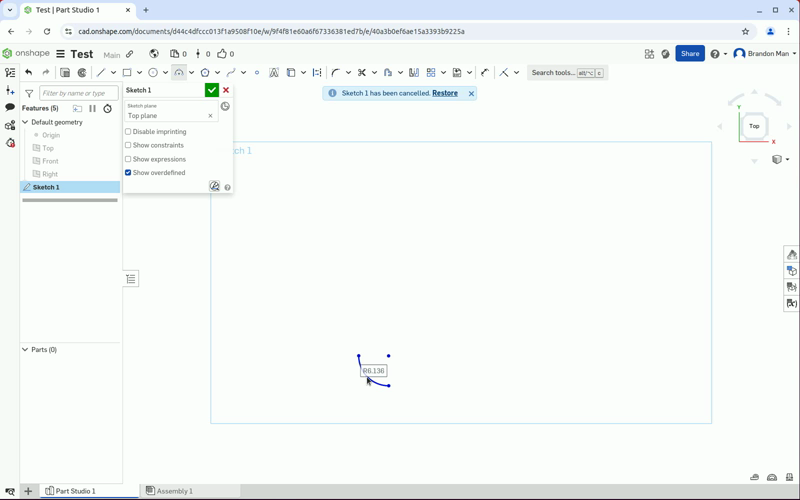
mouse_move(388, 385)
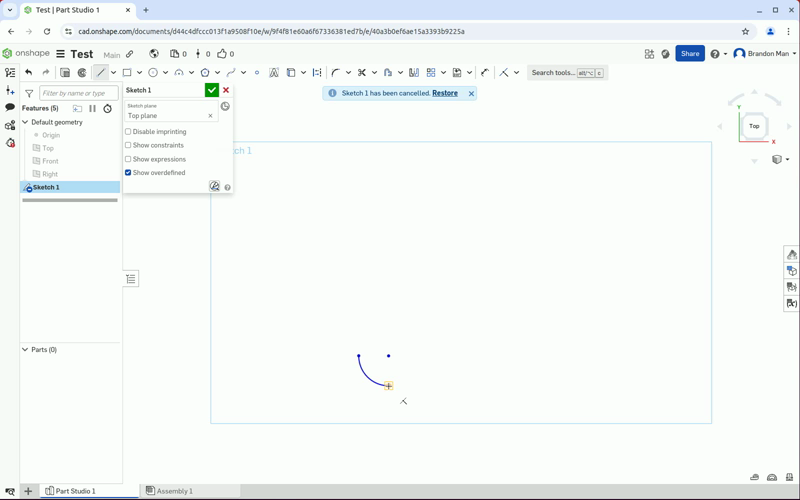
click(388, 385)
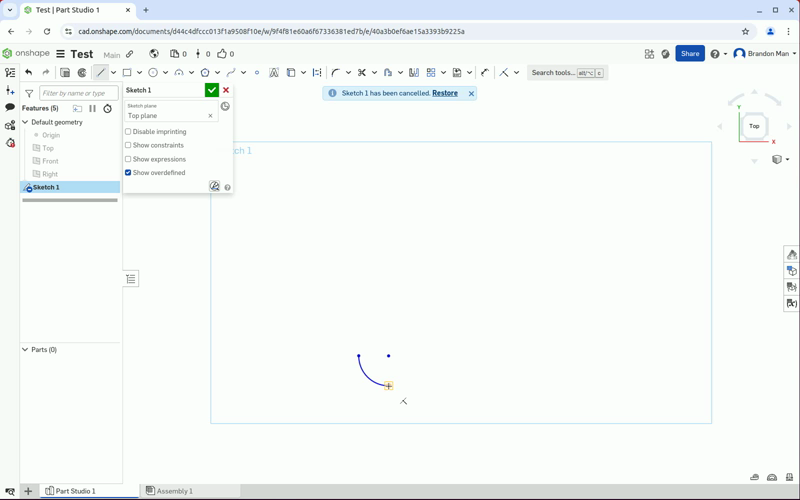
key_down(shift)
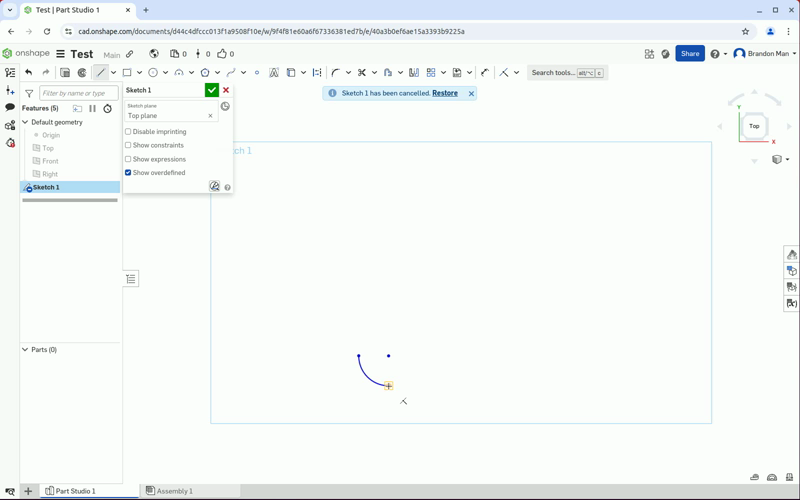
mouse_move(531, 385)
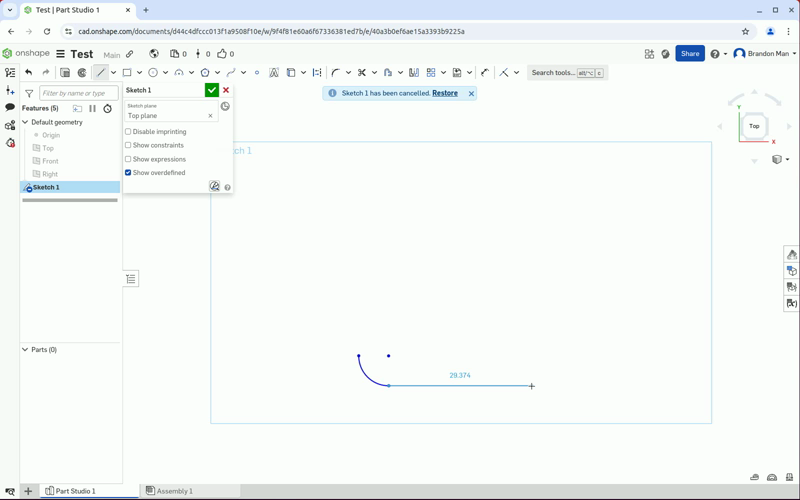
click(531, 385)
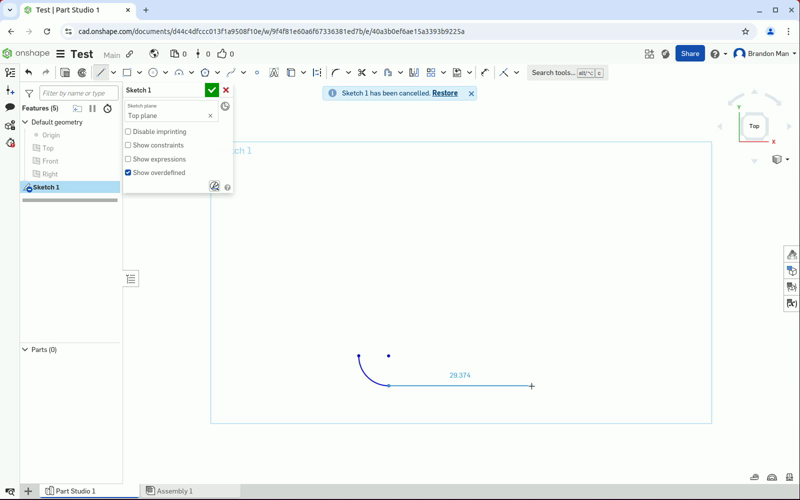
key_up(shift)
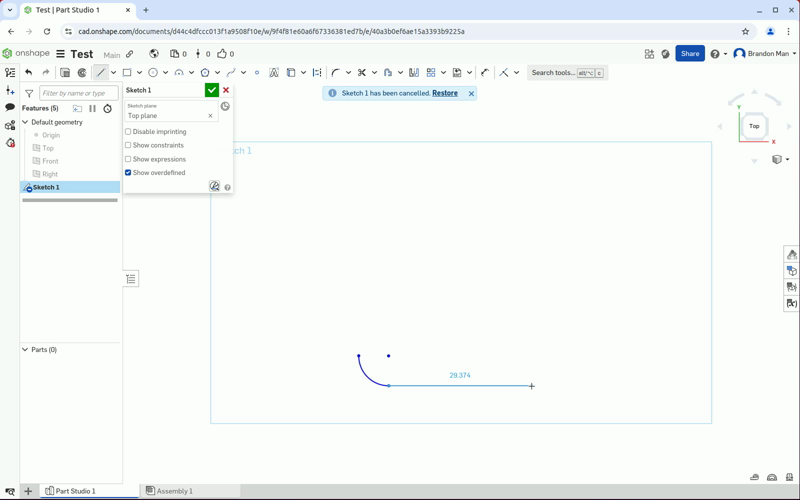
key(esc)
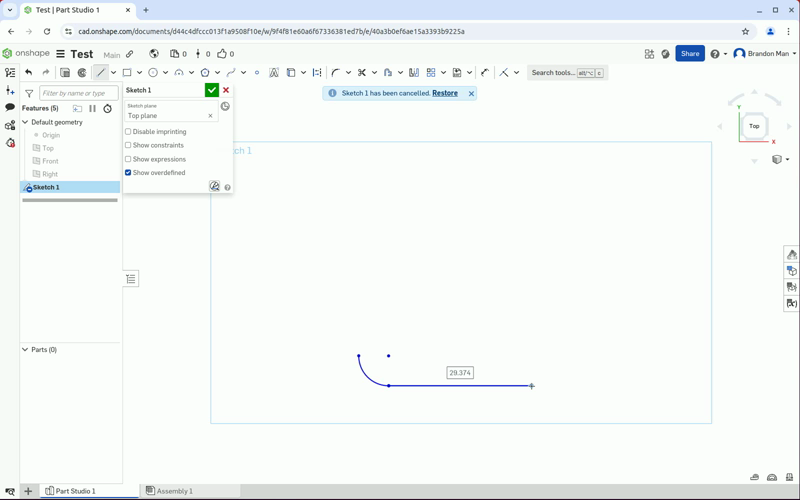
key(a)
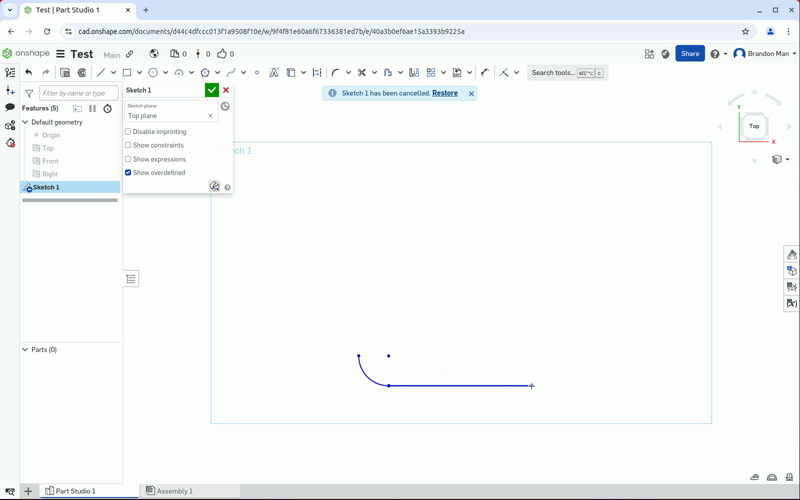
mouse_move(531, 385)
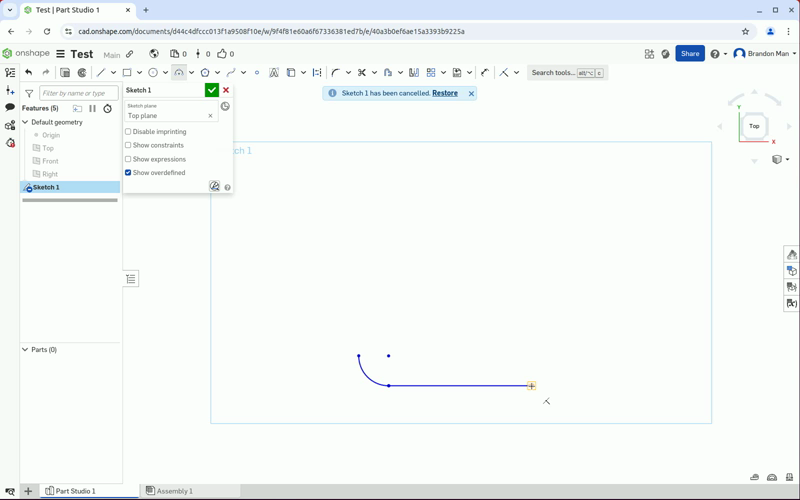
click(531, 385)
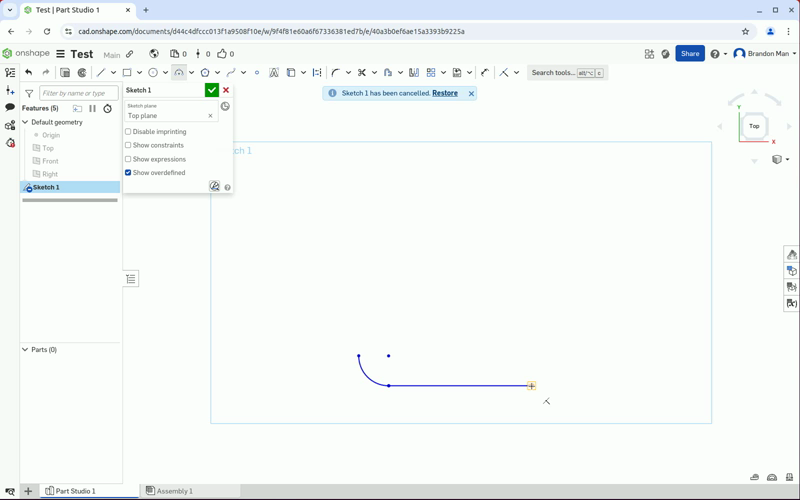
key_down(shift)
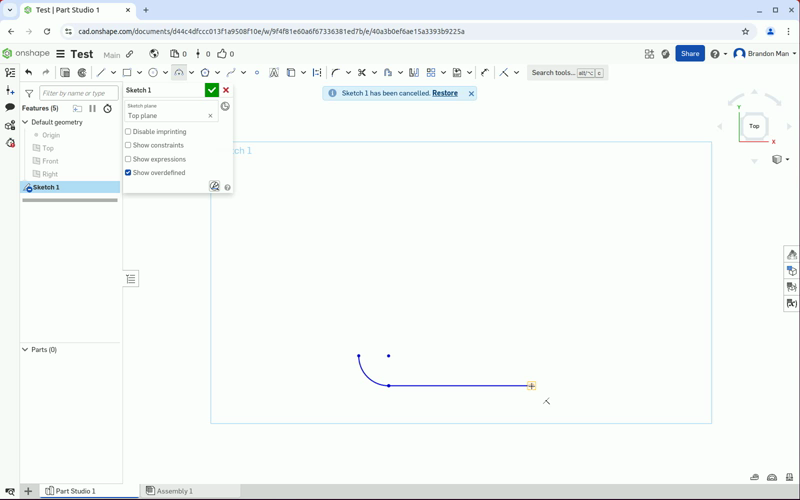
mouse_move(561, 355)
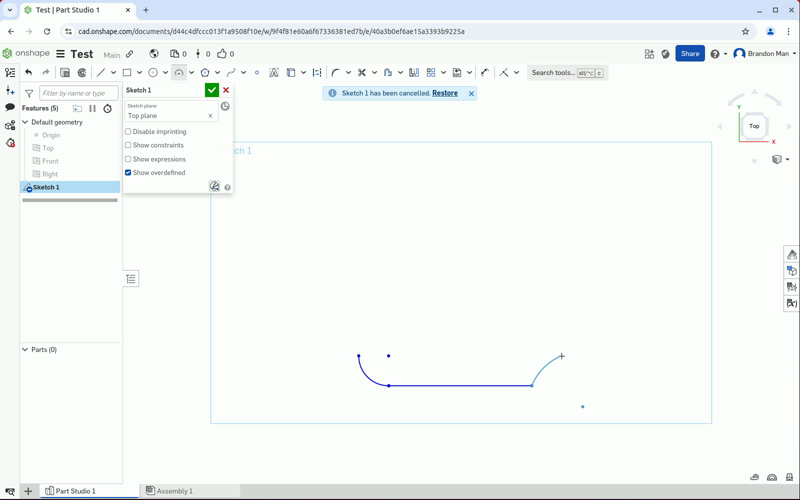
click(561, 355)
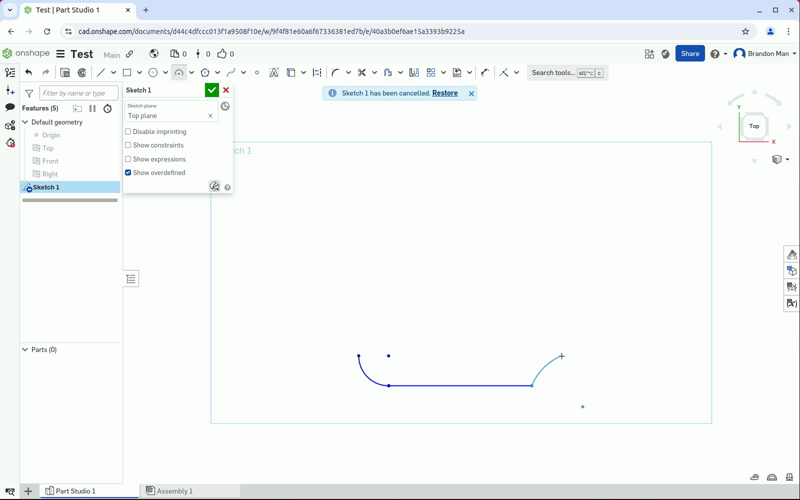
mouse_move(552, 376)
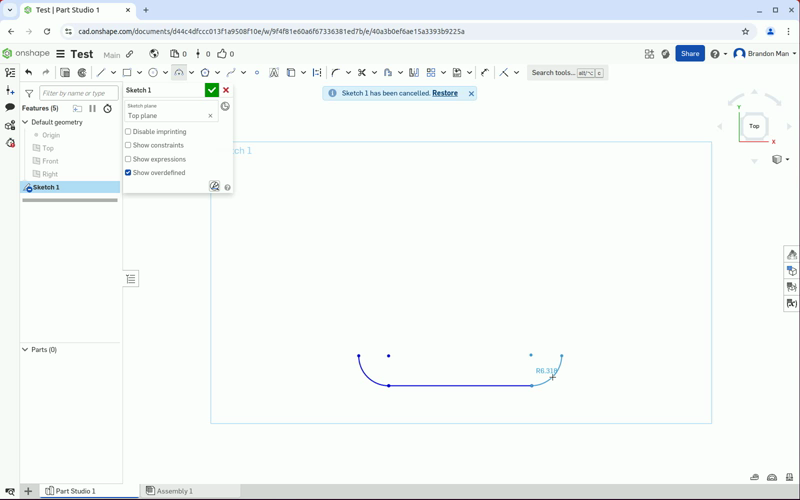
click(552, 376)
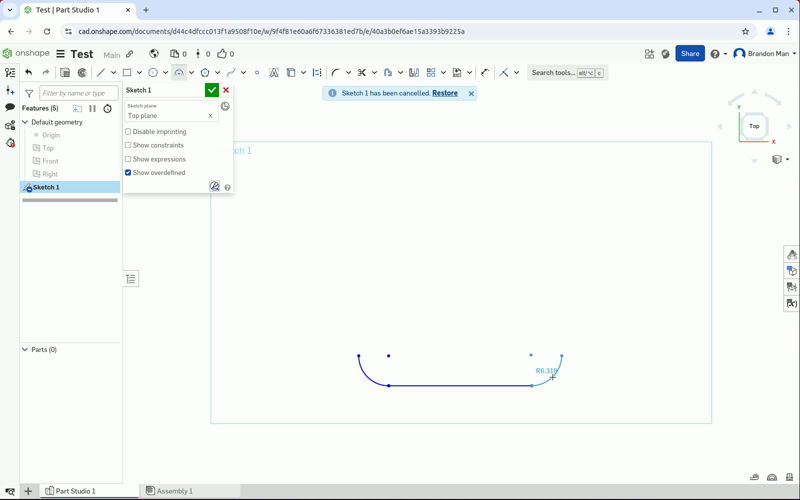
key_up(shift)
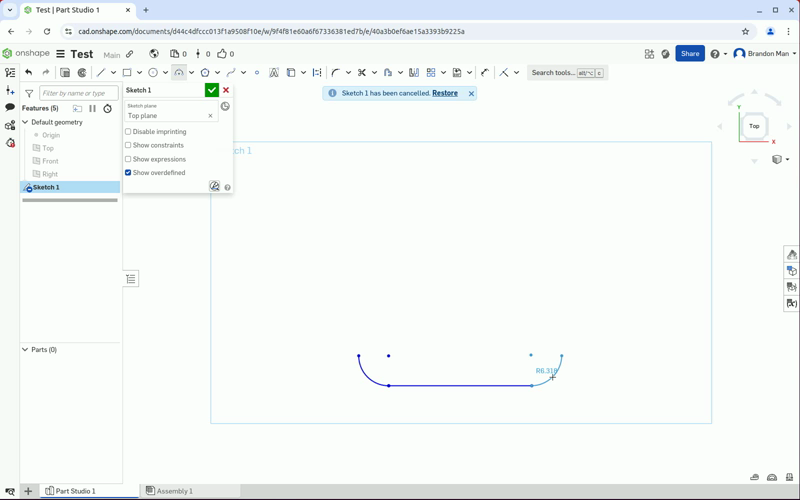
key(esc)
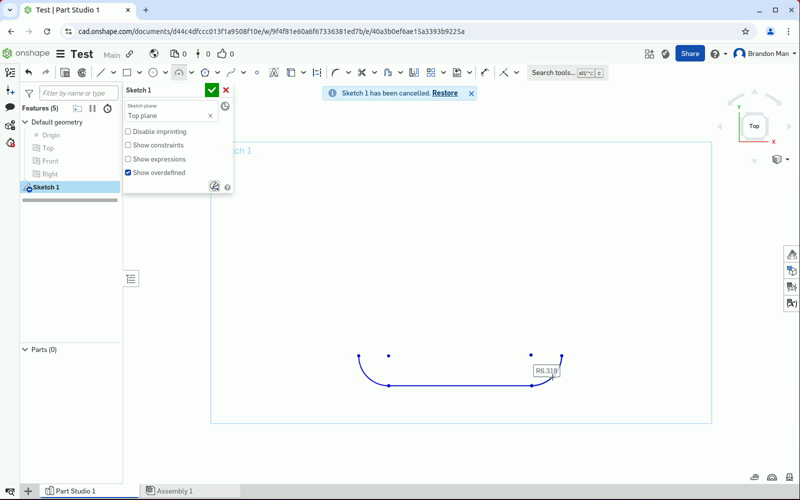
key(l)
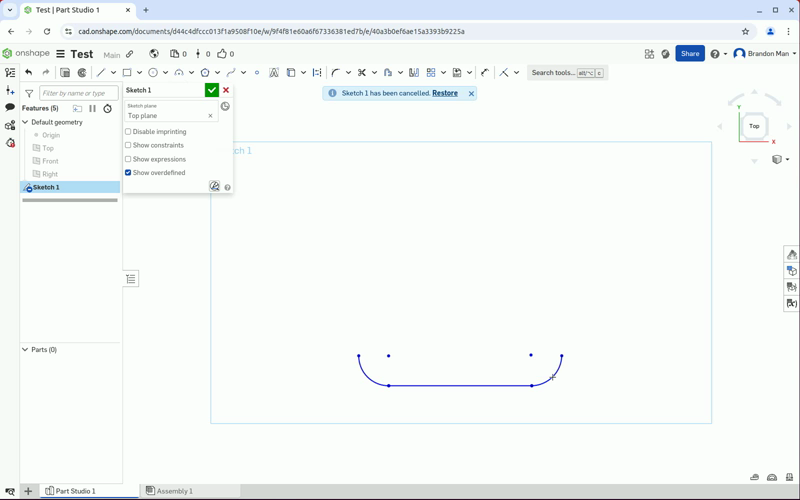
mouse_move(561, 355)
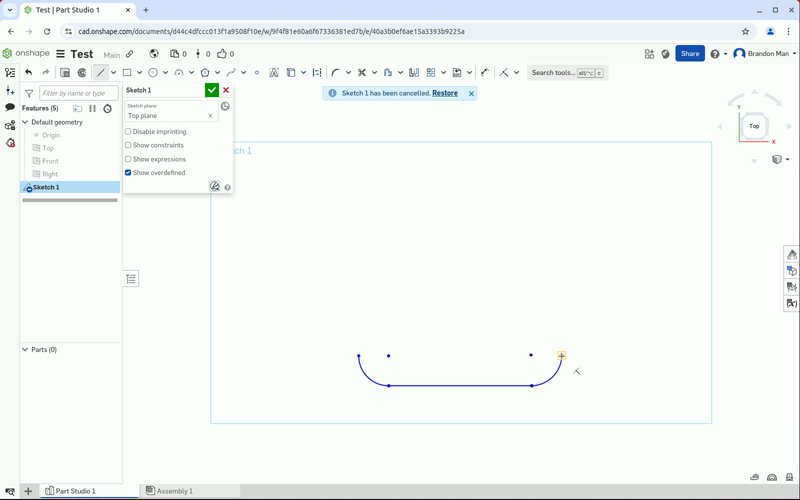
click(561, 355)
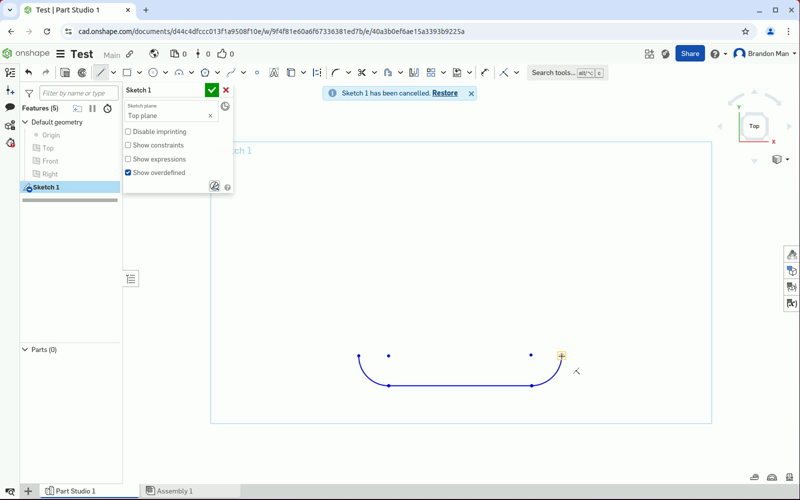
key_down(shift)
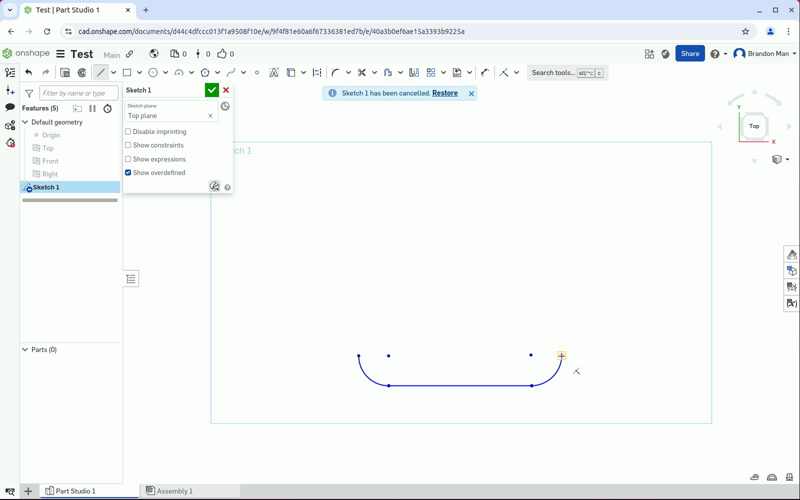
mouse_move(561, 210)
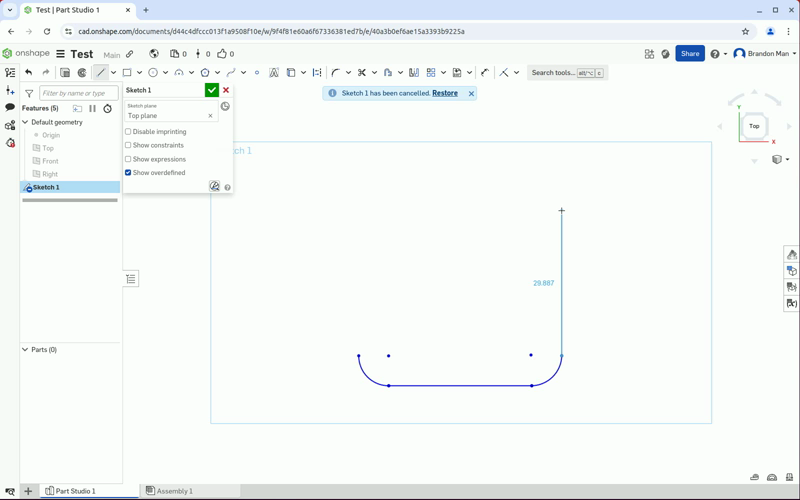
click(561, 210)
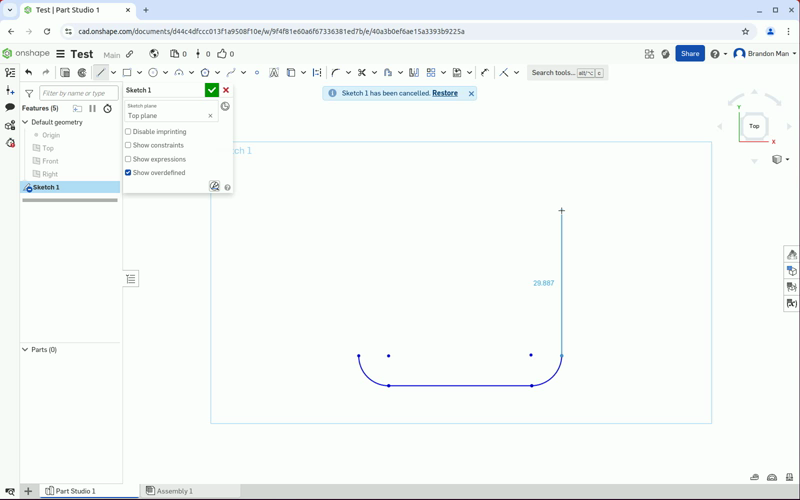
key_up(shift)
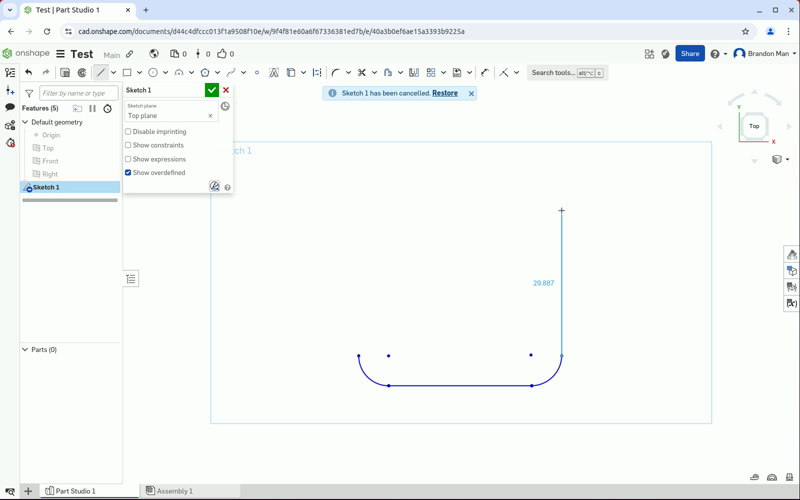
key(esc)
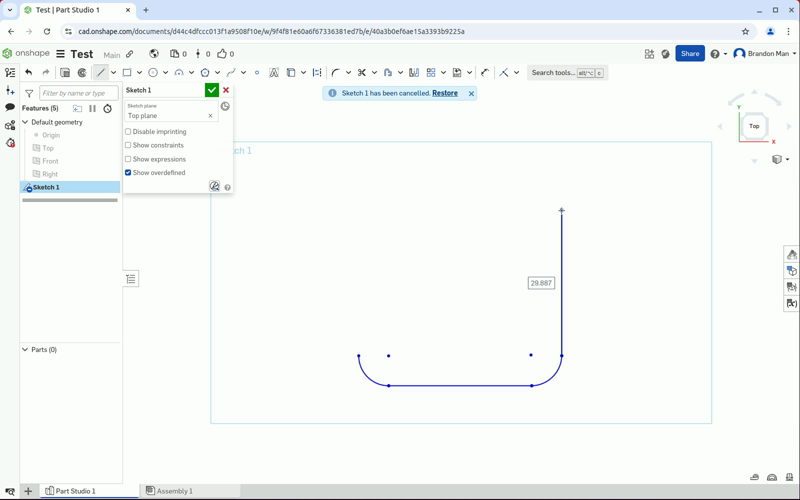
key(a)
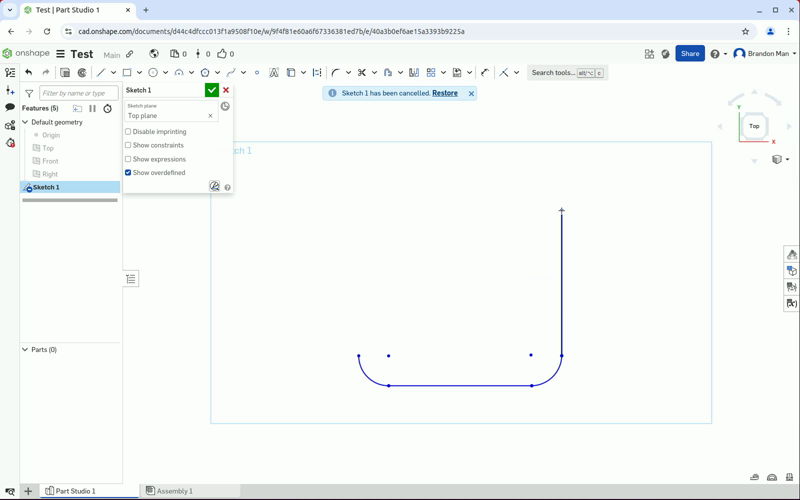
mouse_move(561, 210)
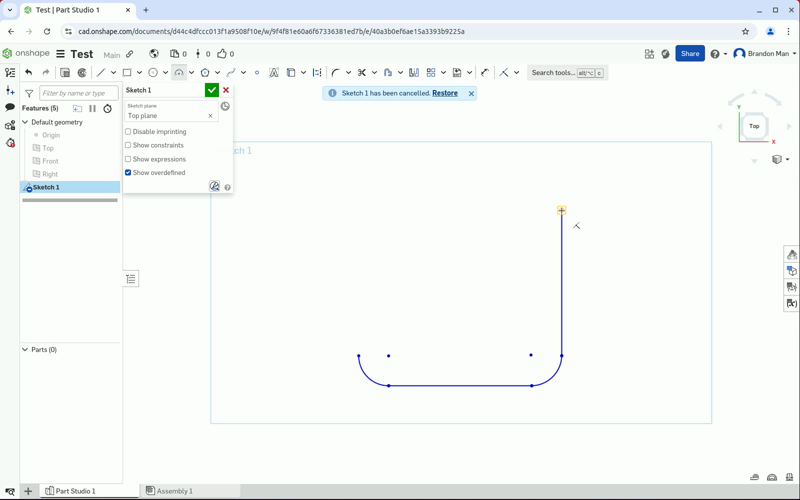
click(561, 210)
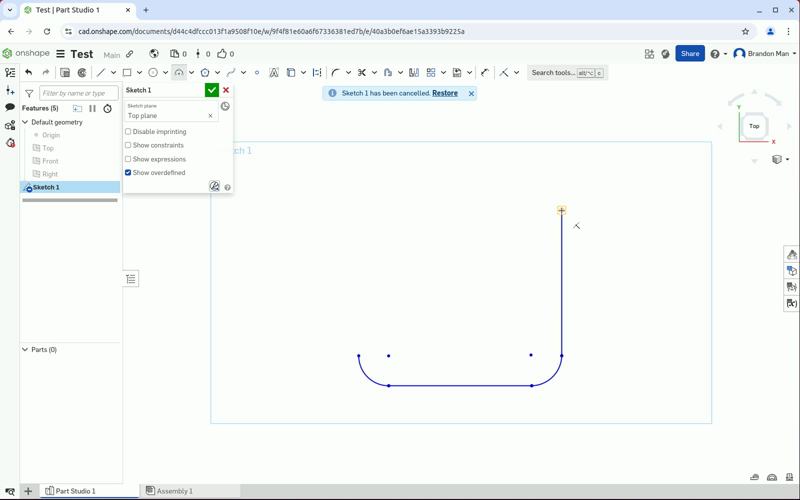
key_down(shift)
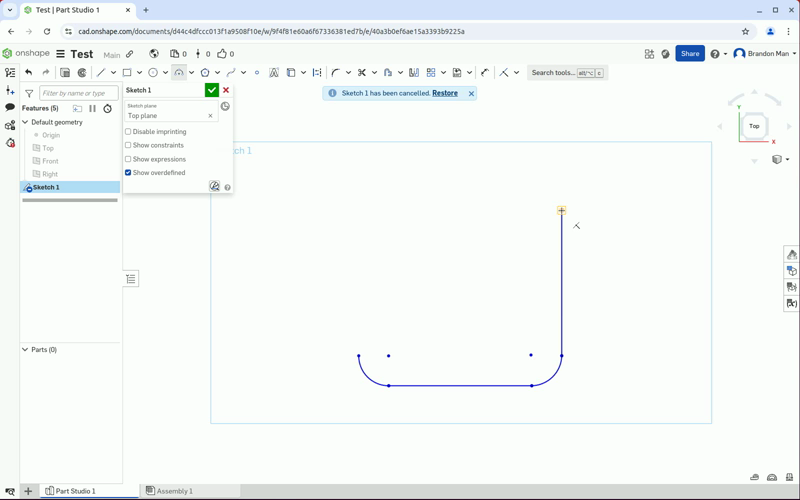
mouse_move(531, 182)
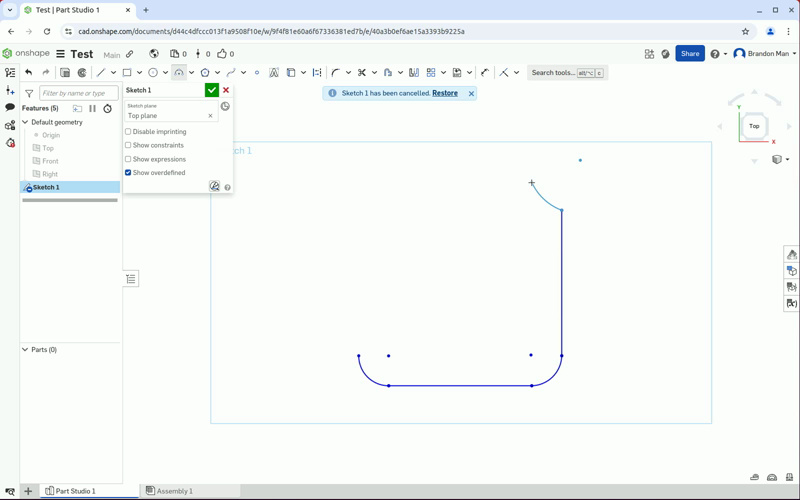
click(531, 182)
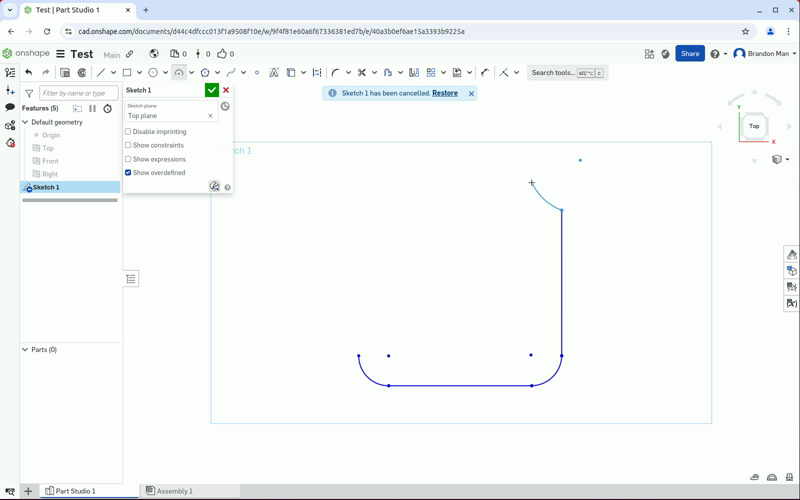
mouse_move(552, 190)
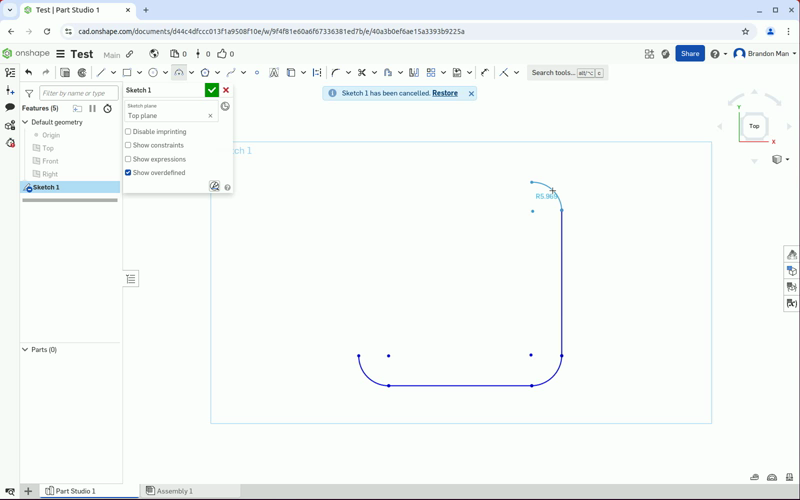
click(552, 190)
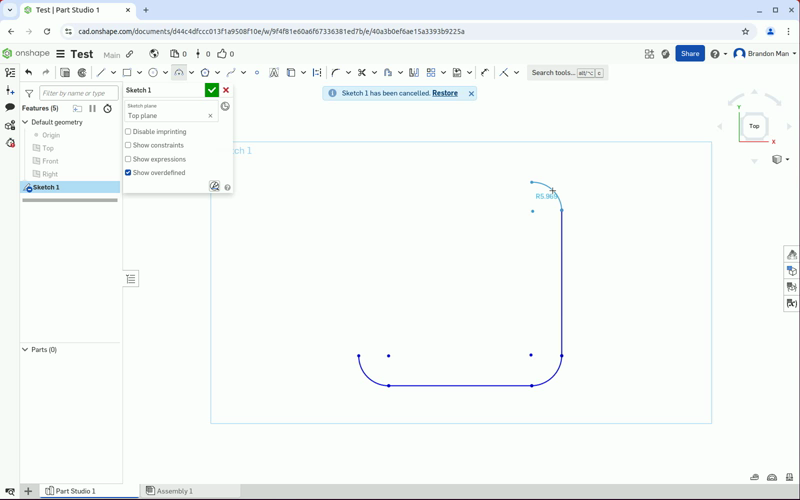
key_up(shift)
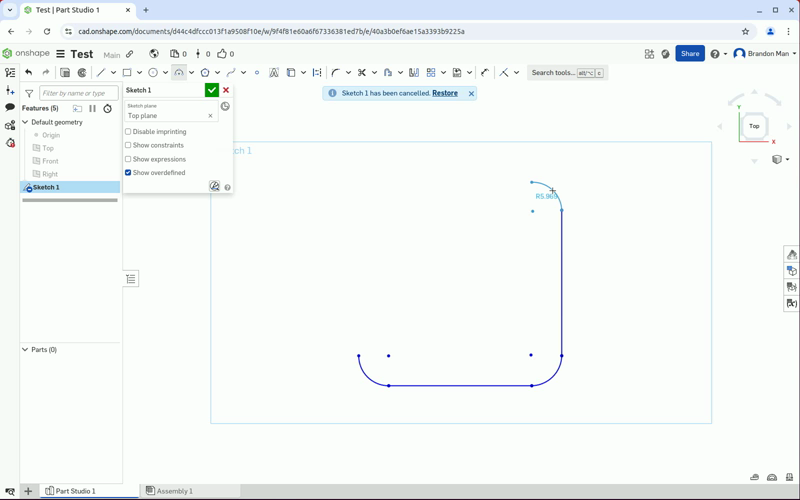
key(esc)
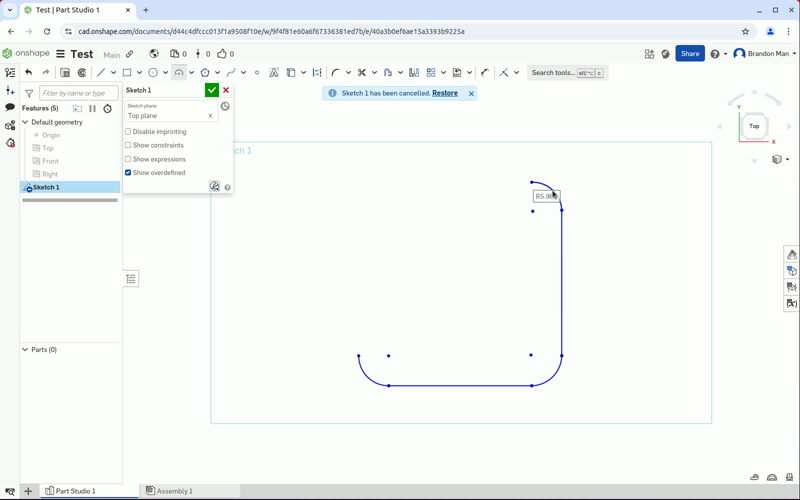
key(l)
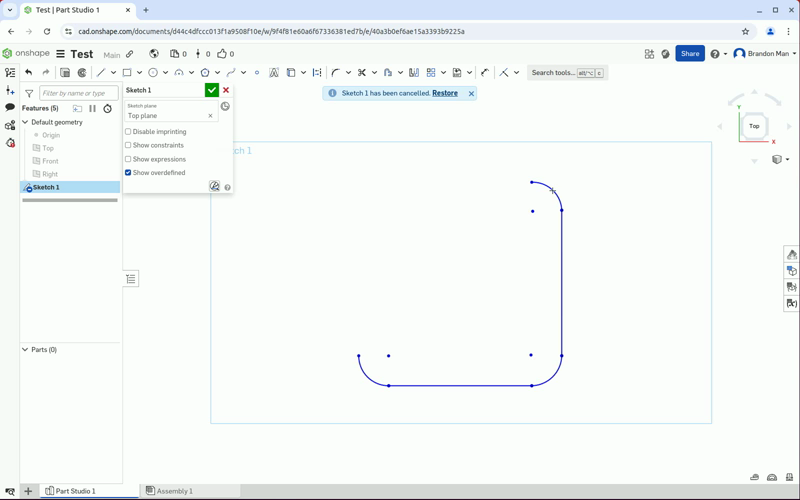
mouse_move(531, 182)
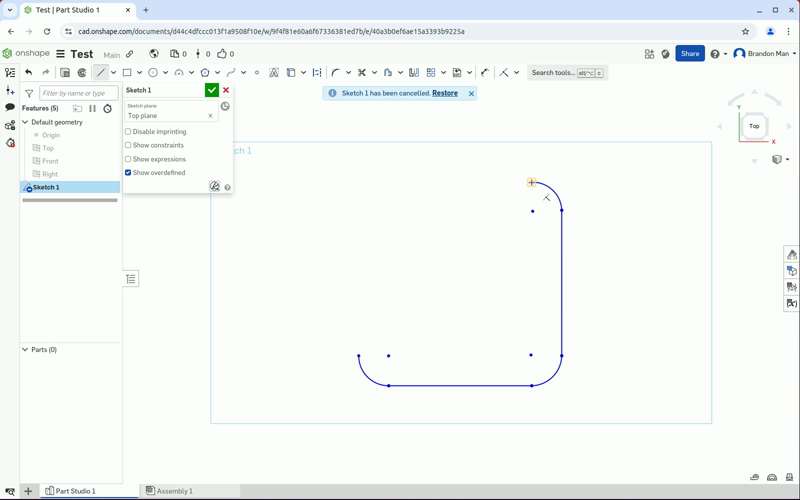
click(531, 182)
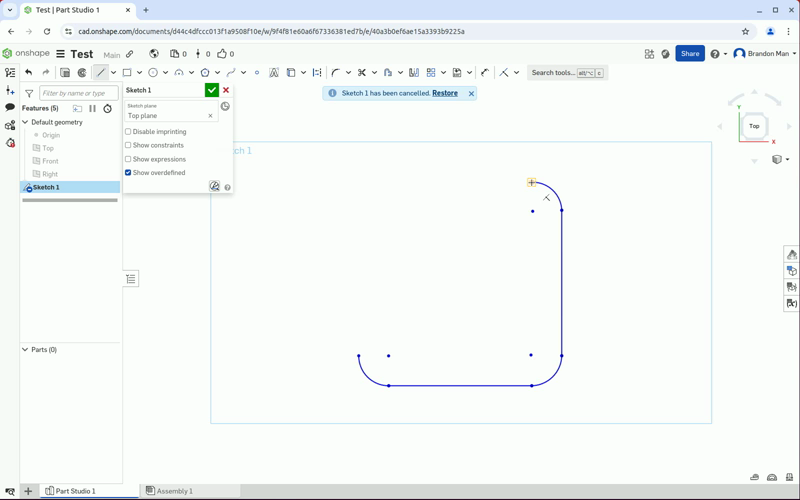
key_down(shift)
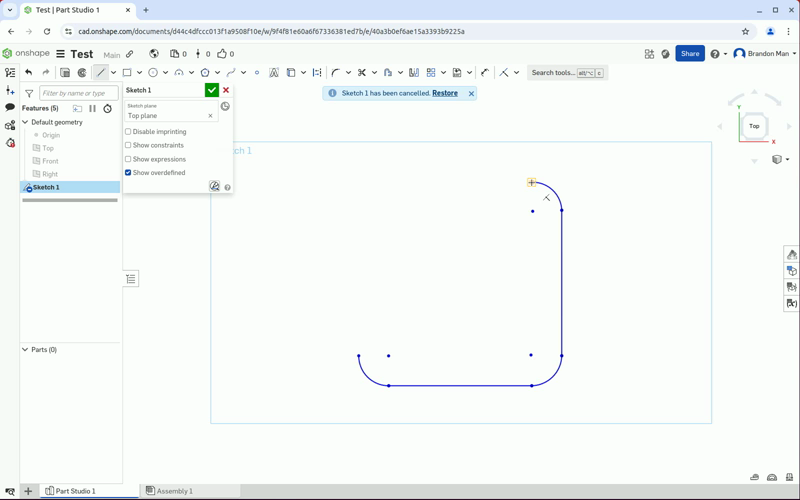
mouse_move(388, 182)
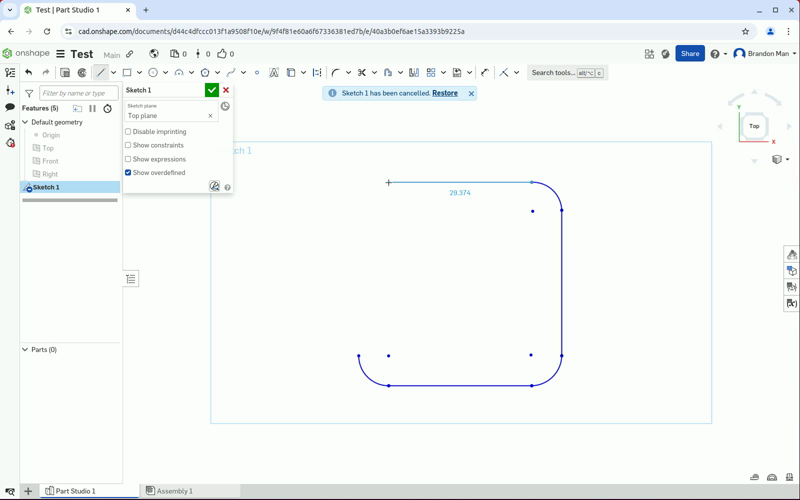
click(388, 182)
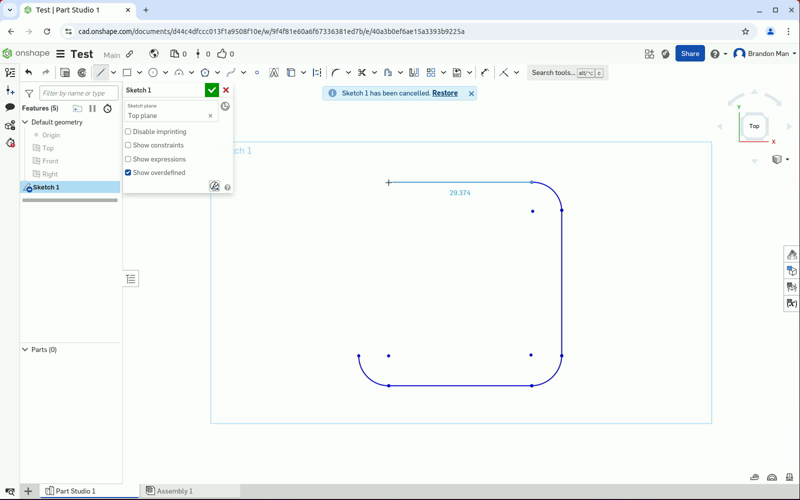
key_up(shift)
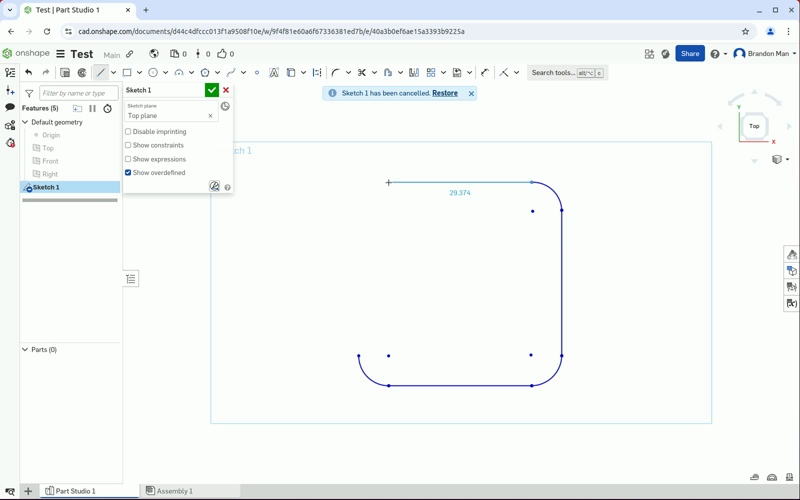
key(esc)
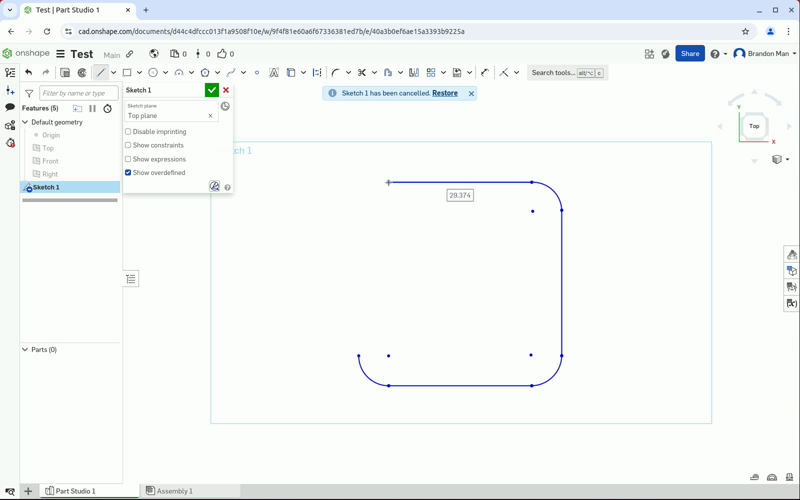
key(a)
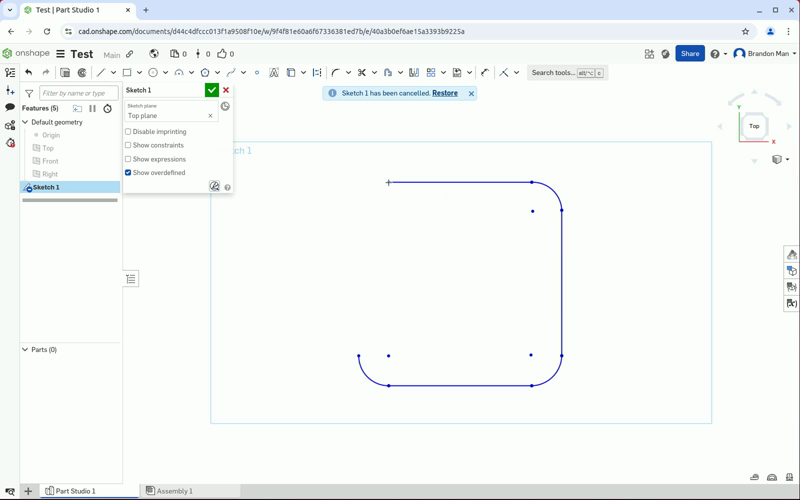
mouse_move(388, 182)
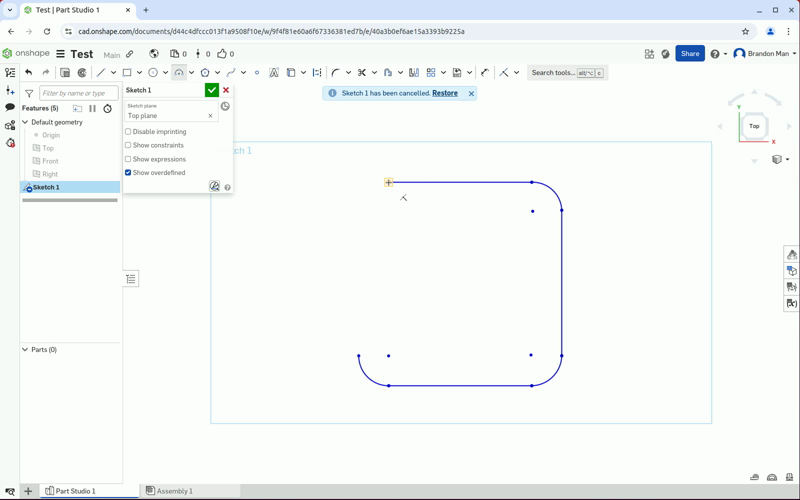
click(388, 182)
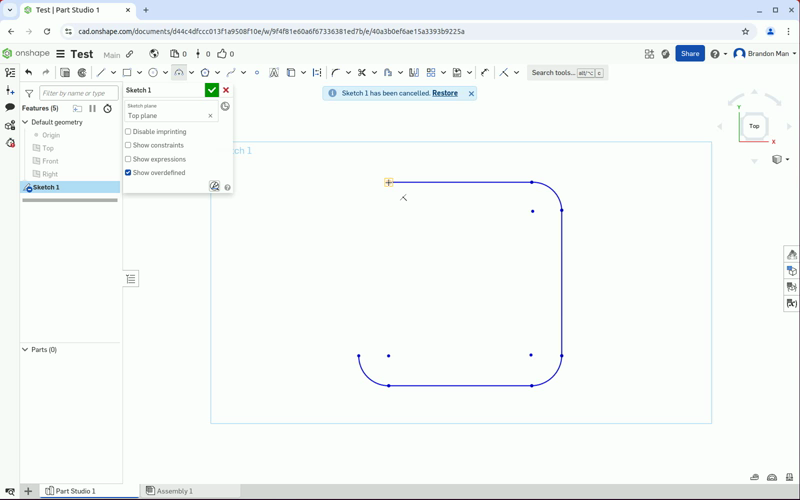
key_down(shift)
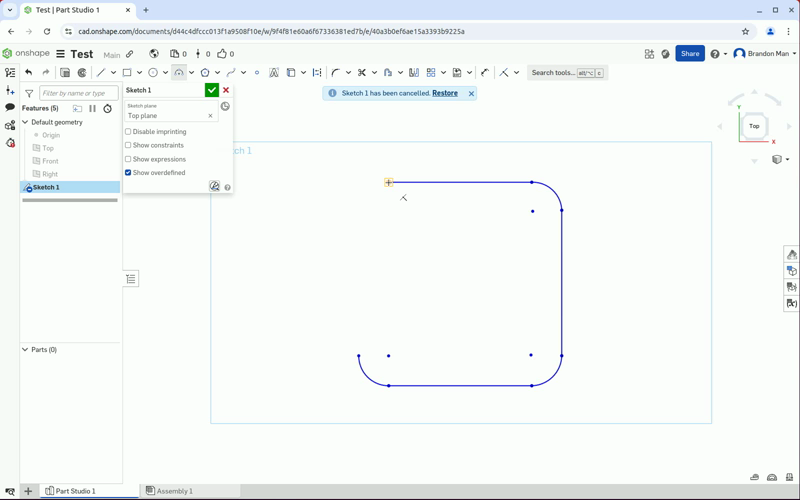
mouse_move(358, 210)
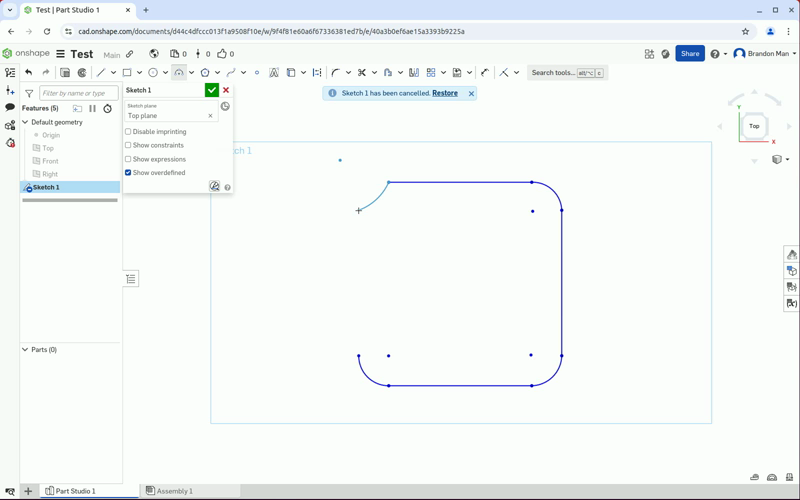
click(358, 210)
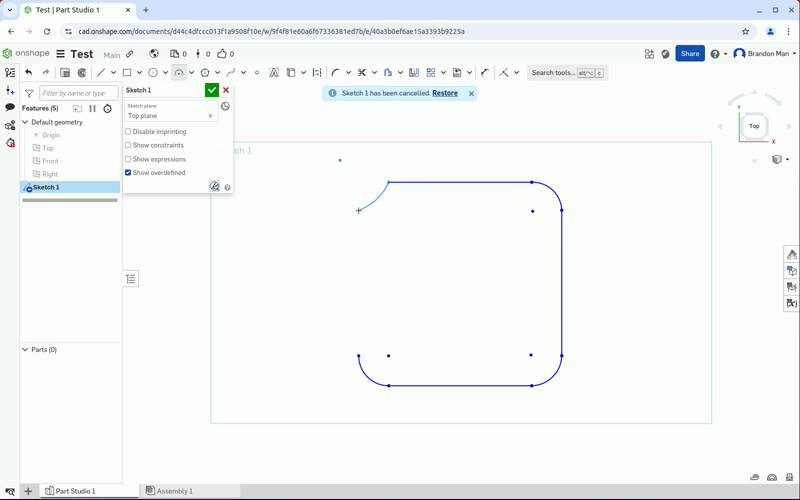
mouse_move(368, 190)
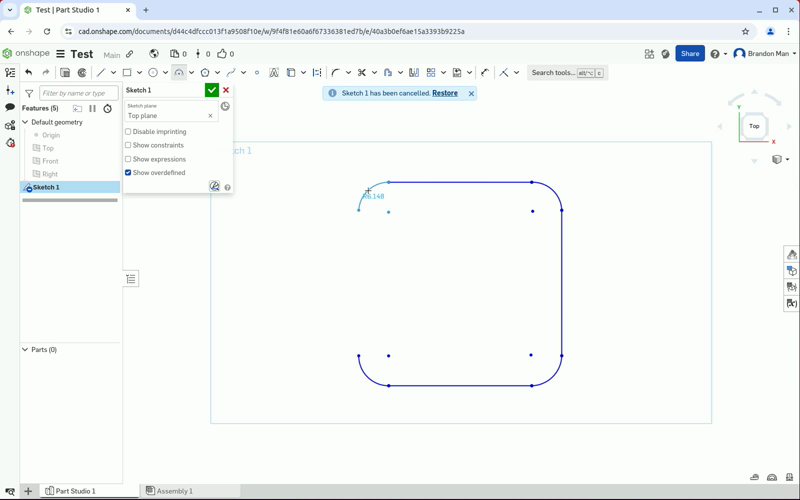
click(368, 190)
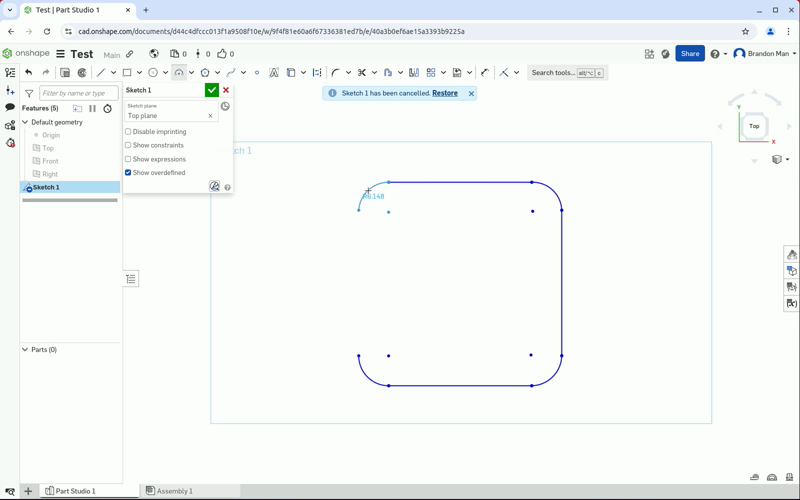
key_up(shift)
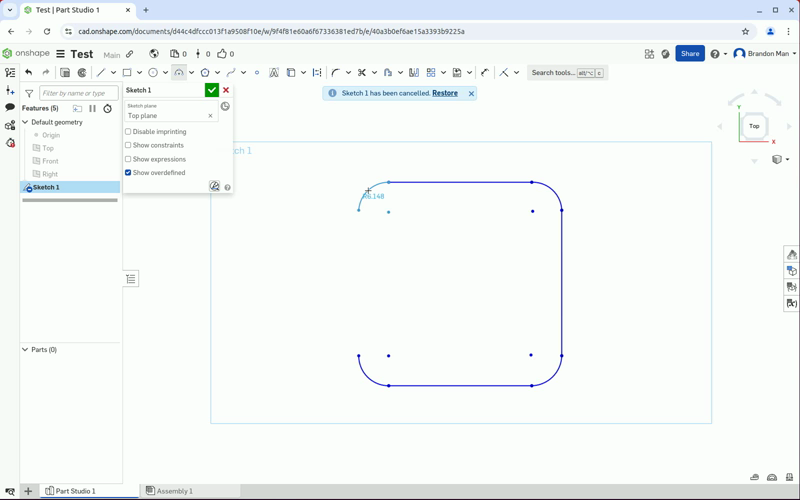
key(esc)
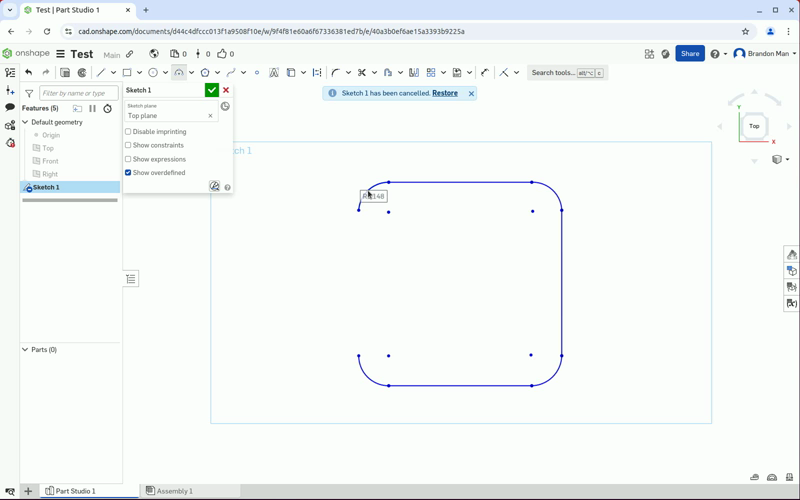
key(l)
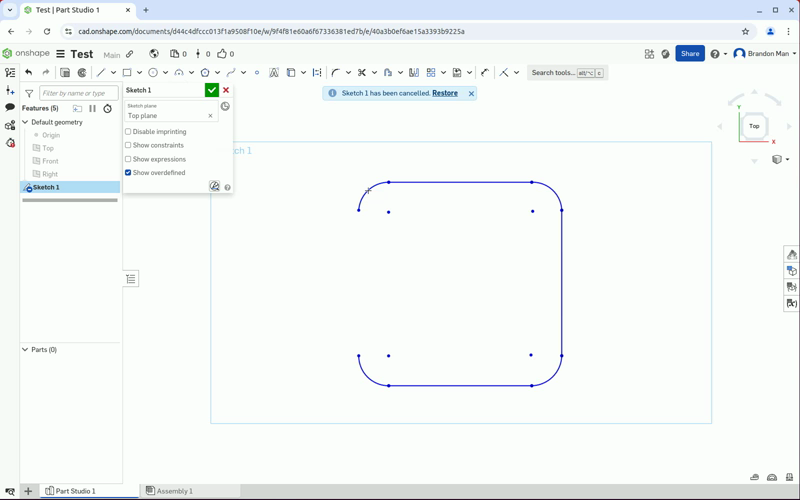
mouse_move(358, 210)
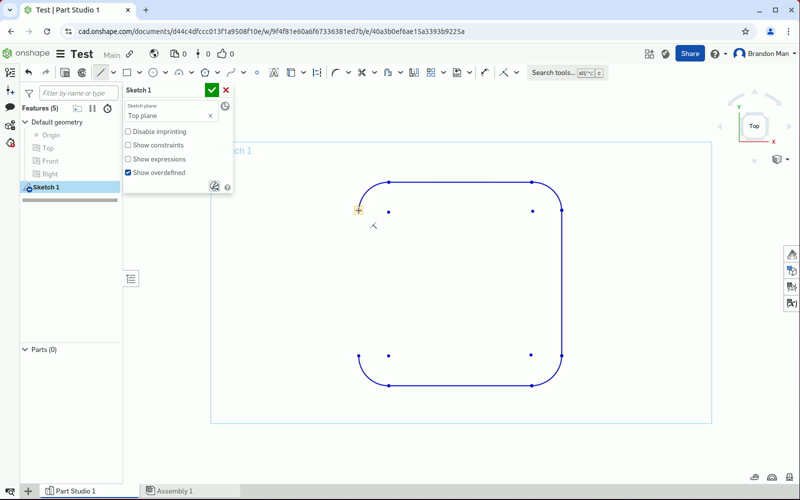
click(358, 210)
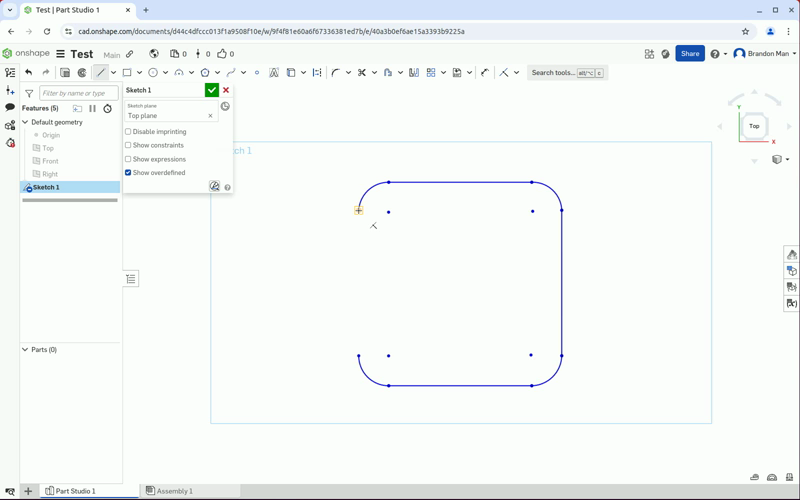
key_down(shift)
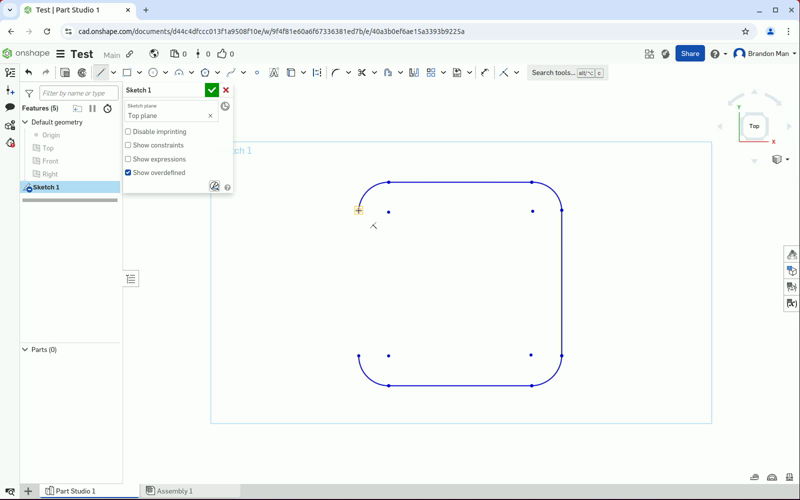
mouse_move(358, 355)
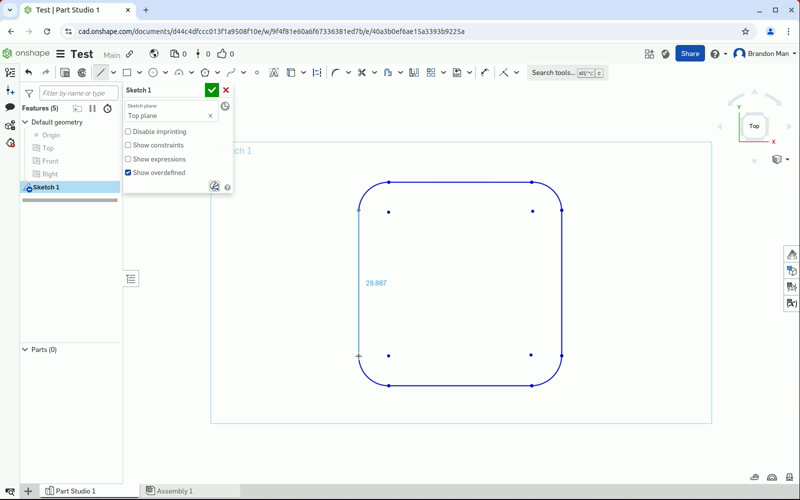
key_up(shift)
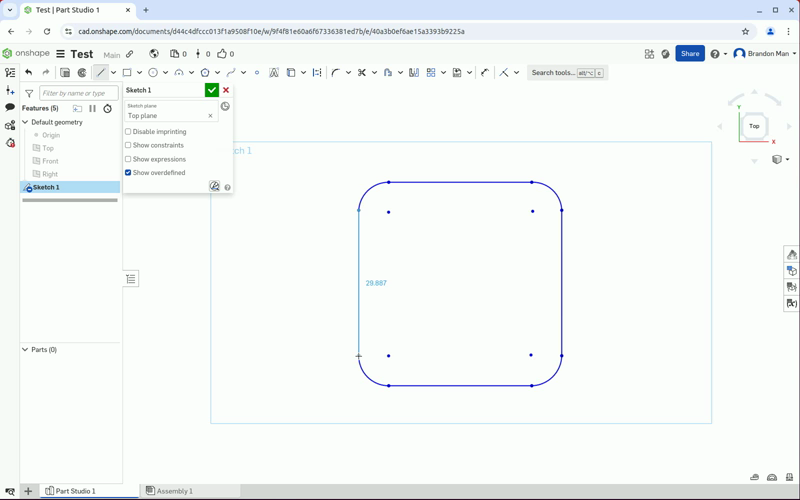
click(358, 355)
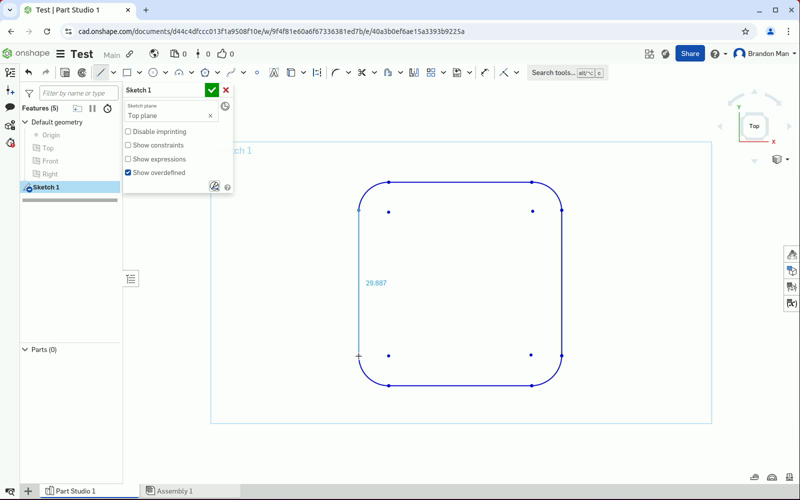
key(esc)
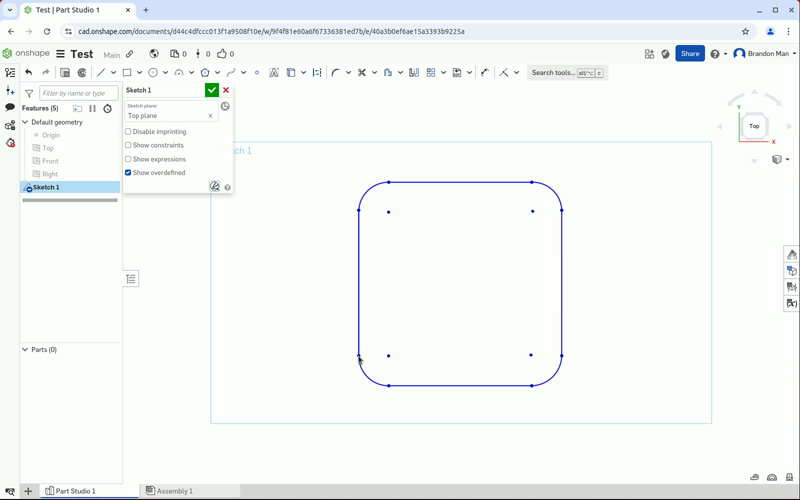
key(a)
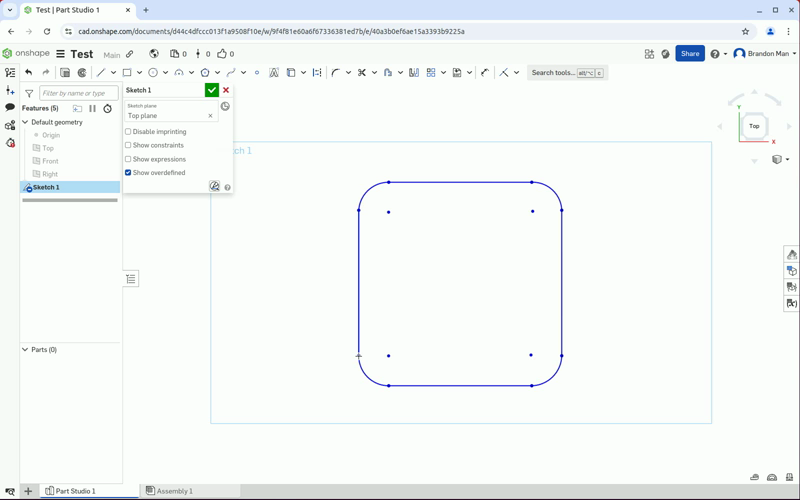
key_down(shift)
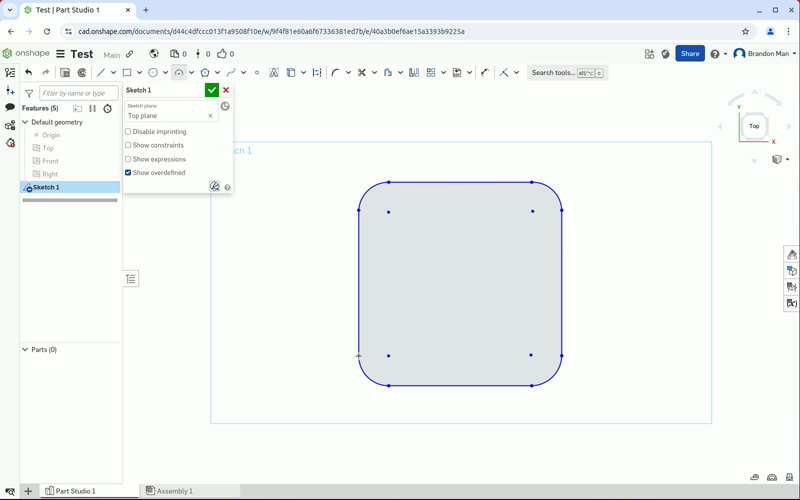
mouse_move(360, 355)
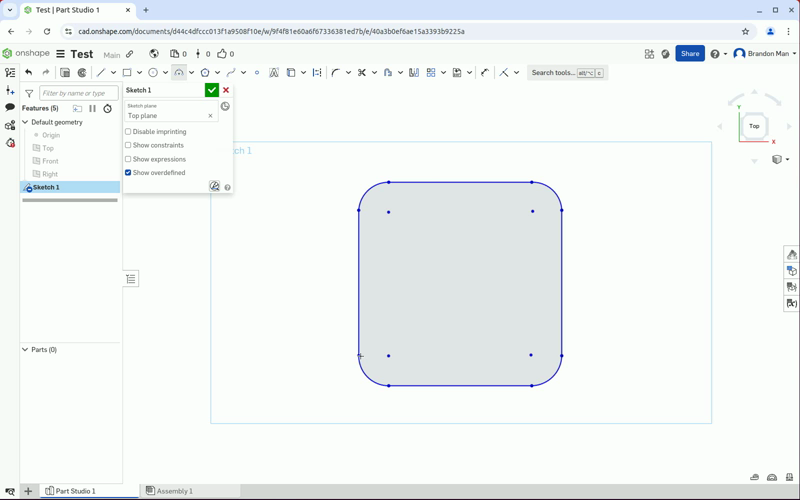
scroll(6)
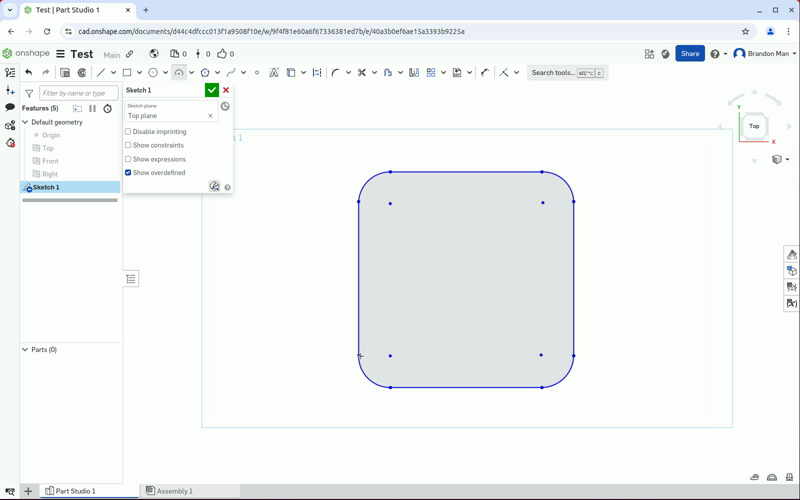
scroll(6)
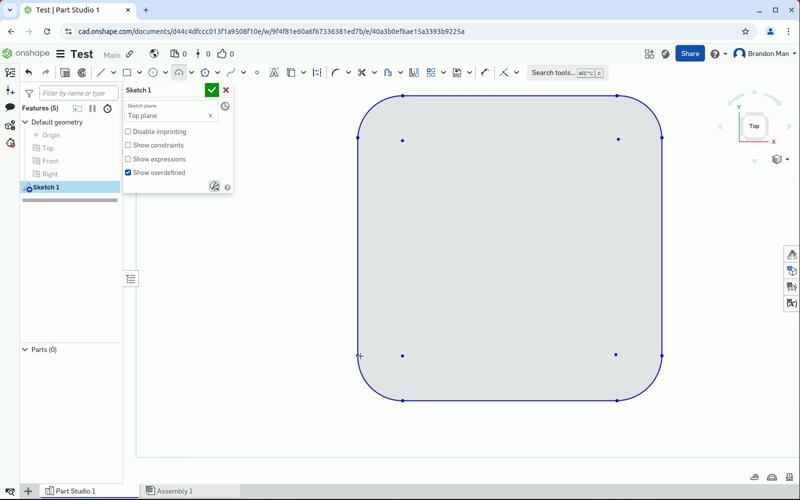
scroll(6)
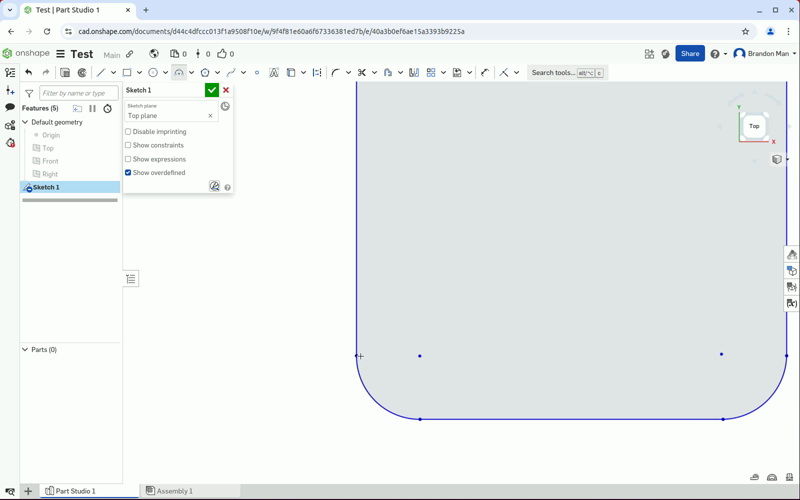
scroll(6)
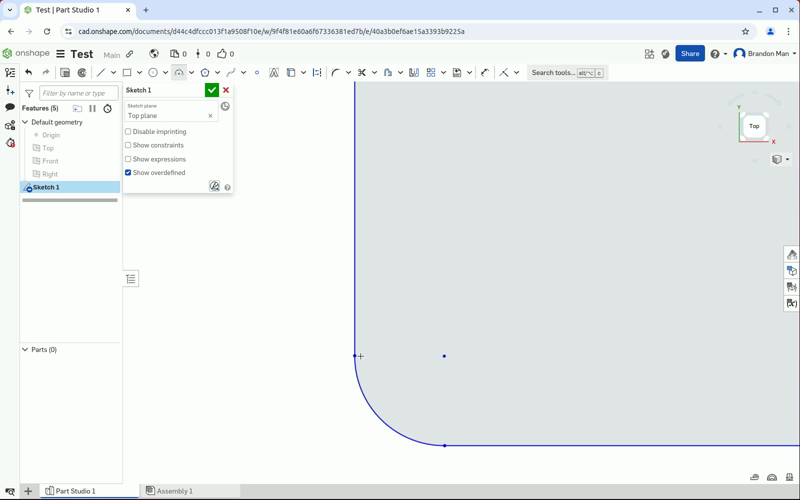
scroll(6)
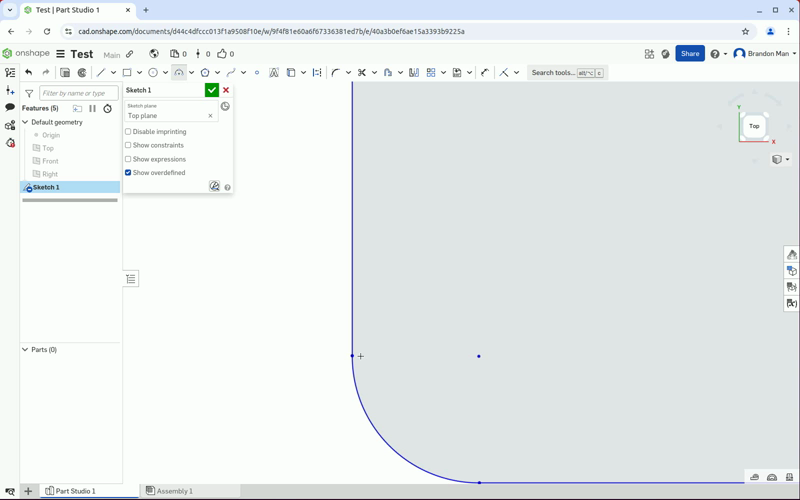
scroll(6)
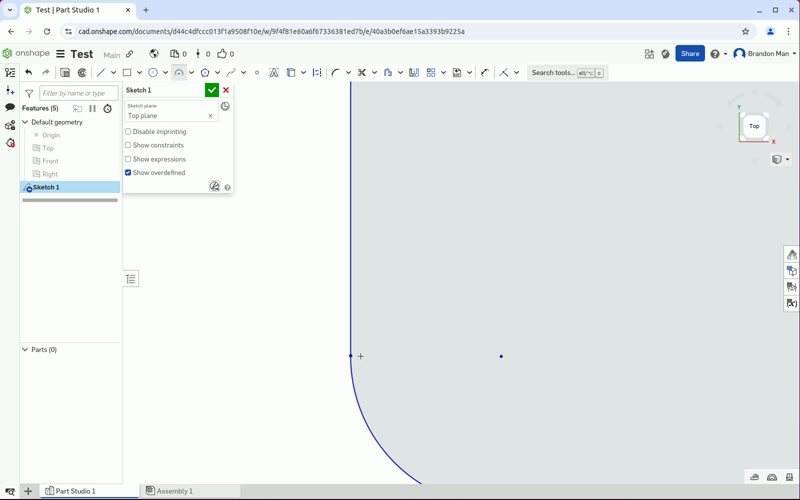
scroll(6)
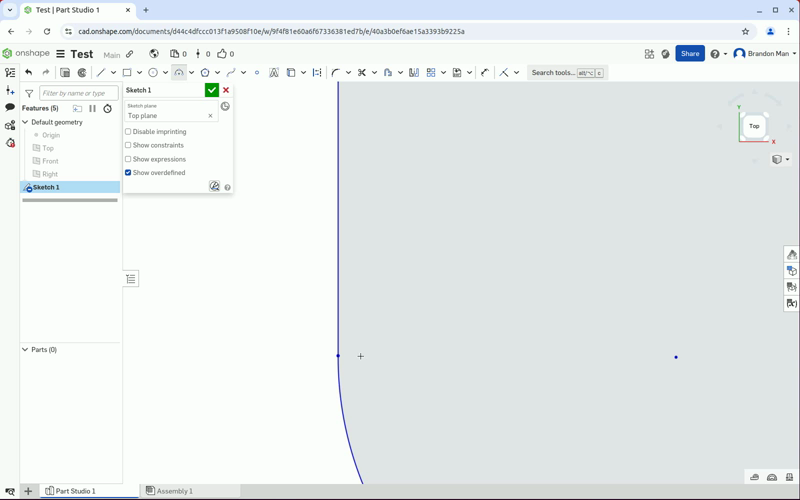
click(360, 355)
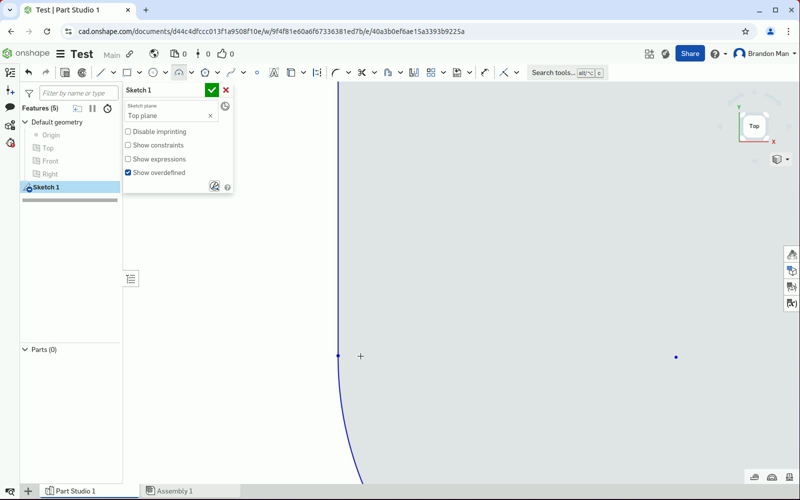
scroll(-6)
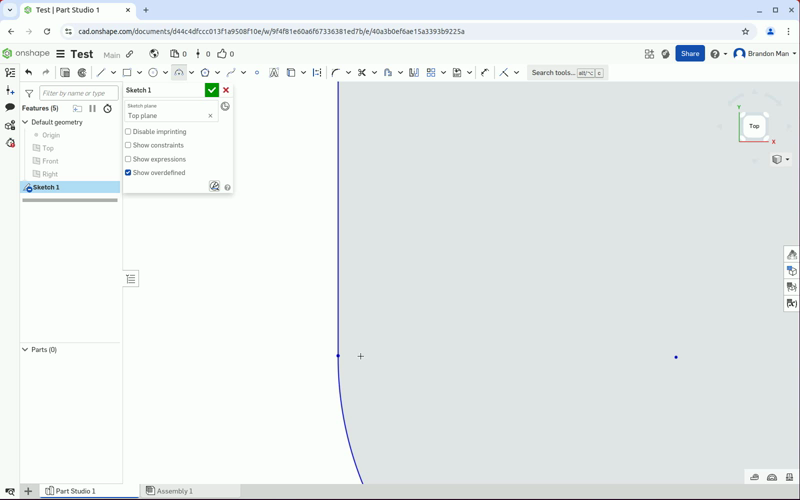
scroll(-6)
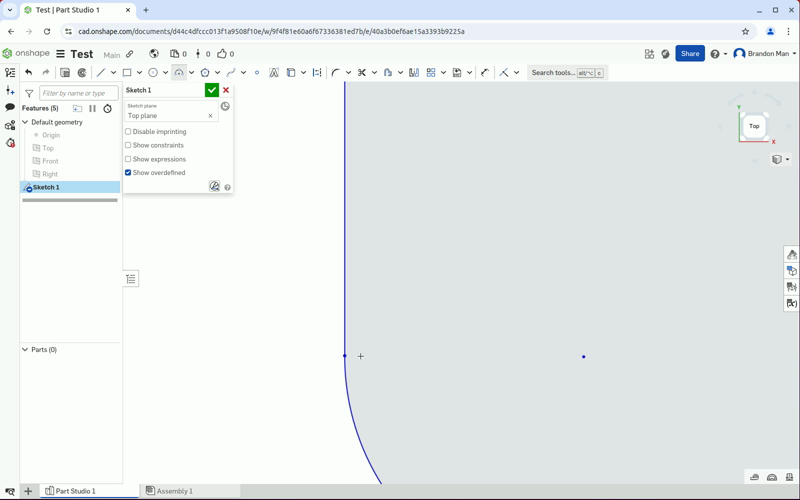
scroll(-6)
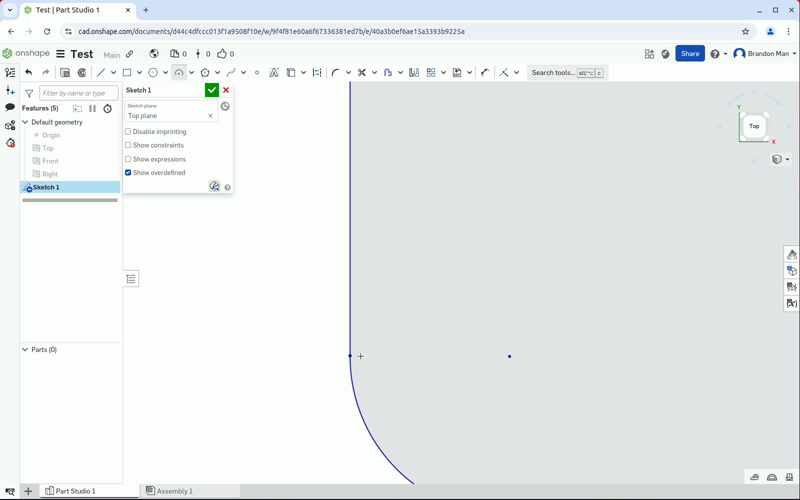
scroll(-6)
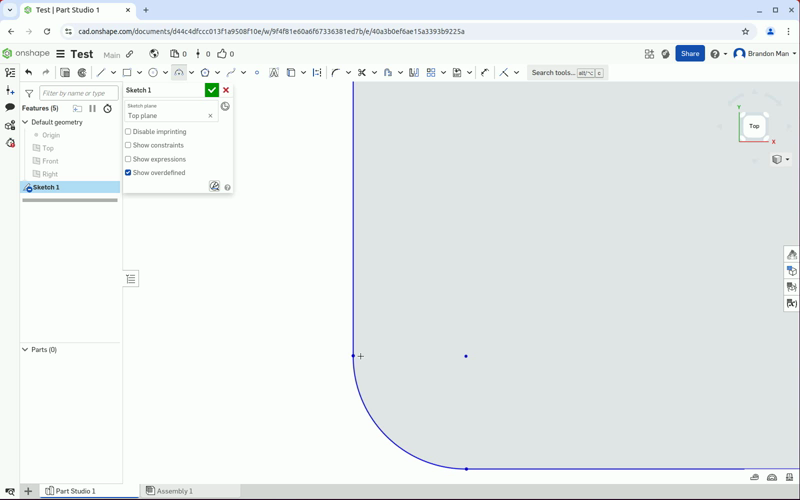
scroll(-6)
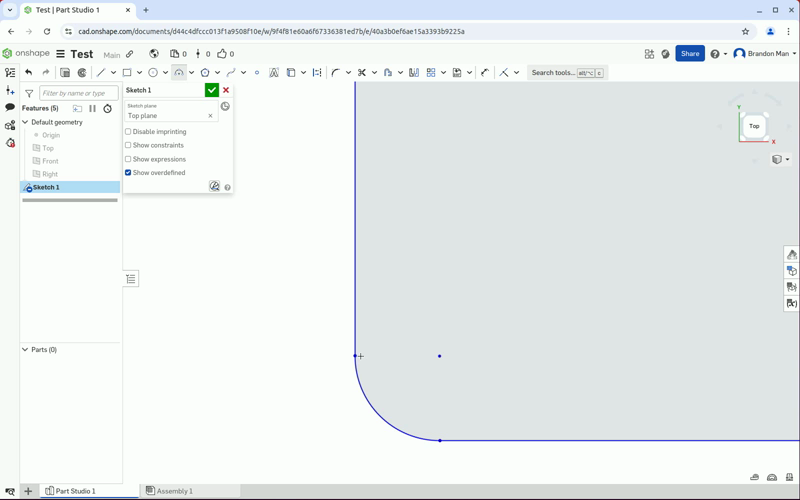
scroll(-6)
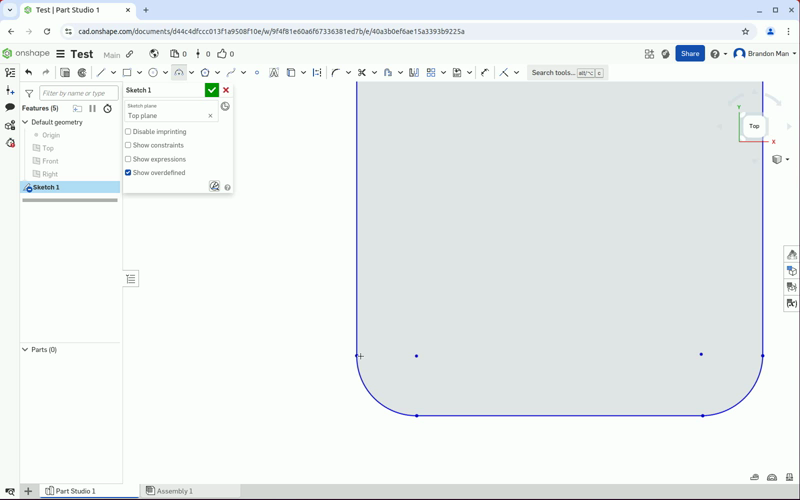
scroll(-6)
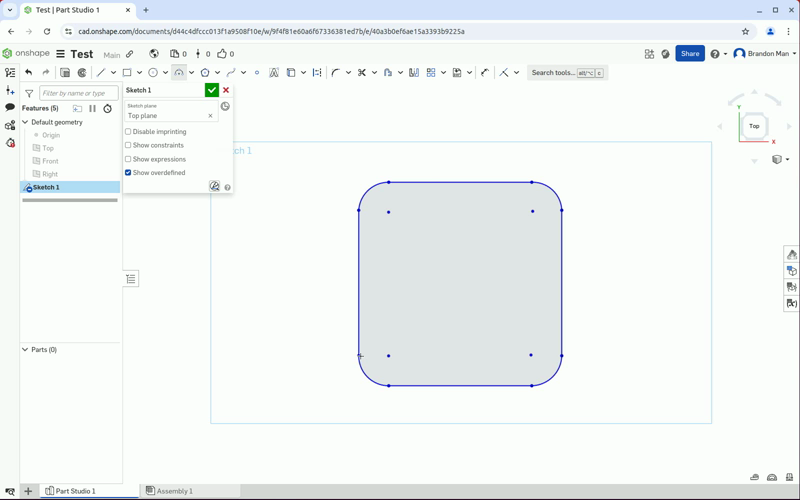
key_up(shift)
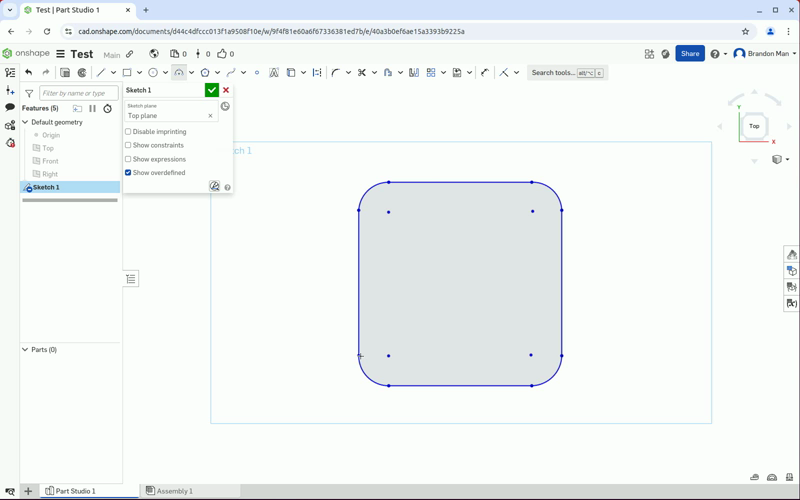
key_down(shift)
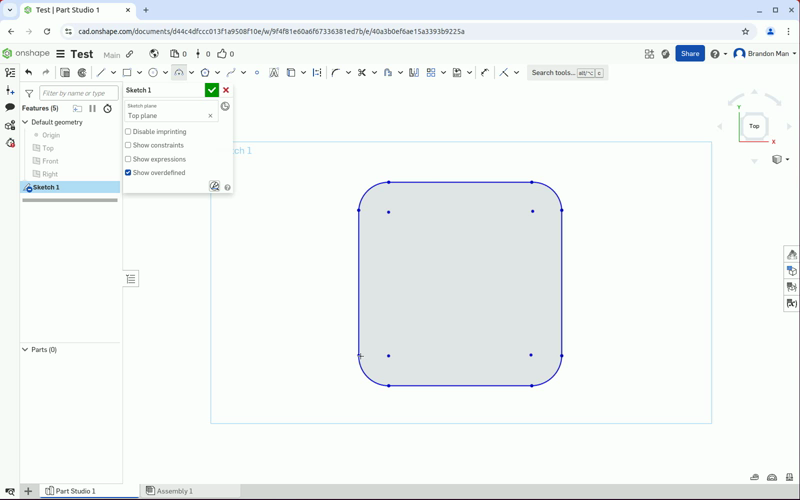
mouse_move(388, 383)
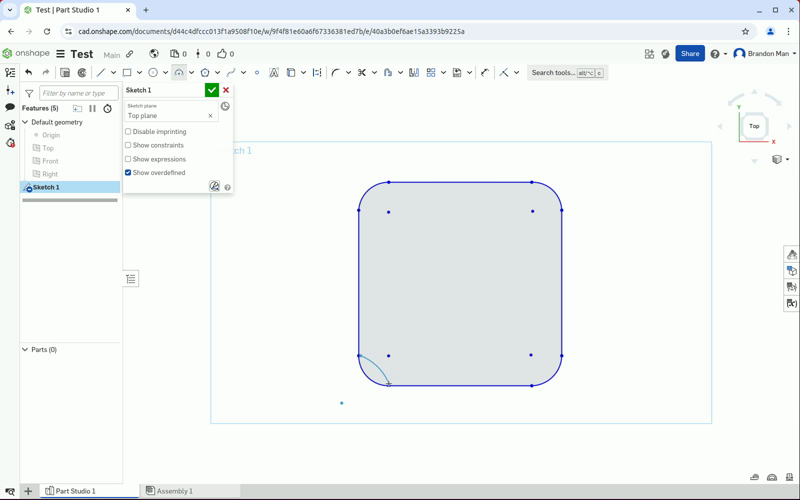
scroll(6)
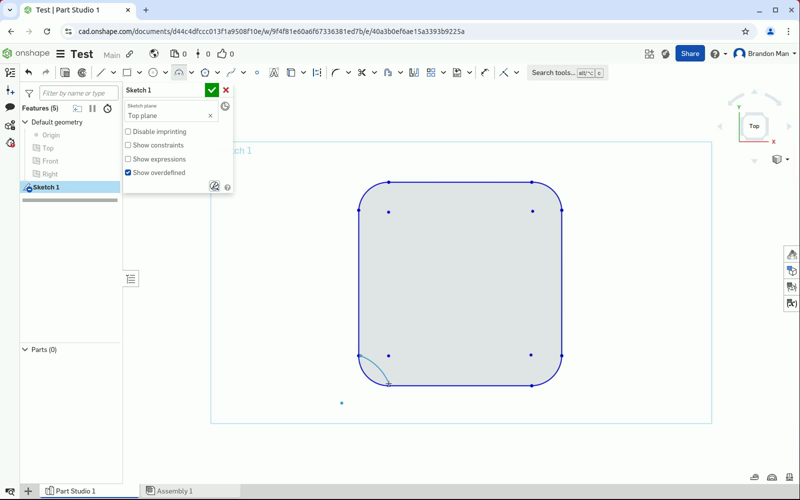
scroll(6)
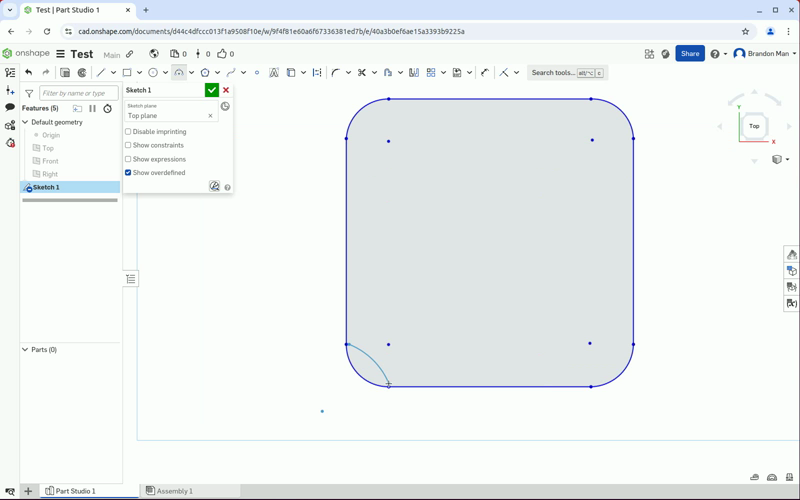
scroll(6)
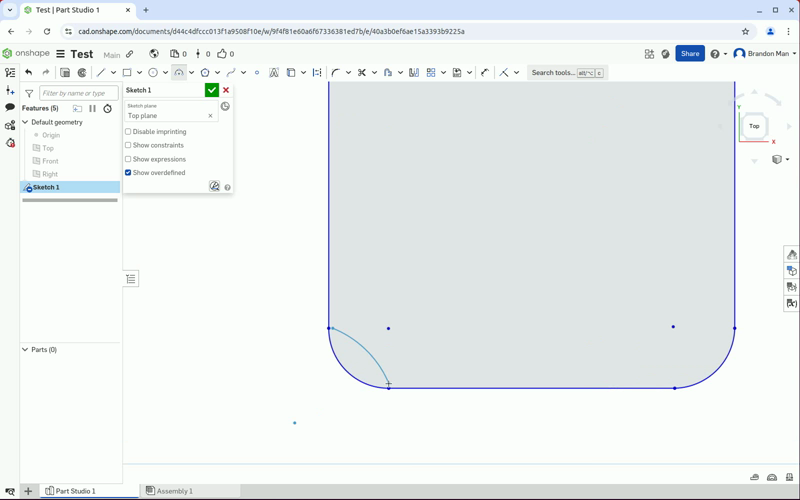
scroll(6)
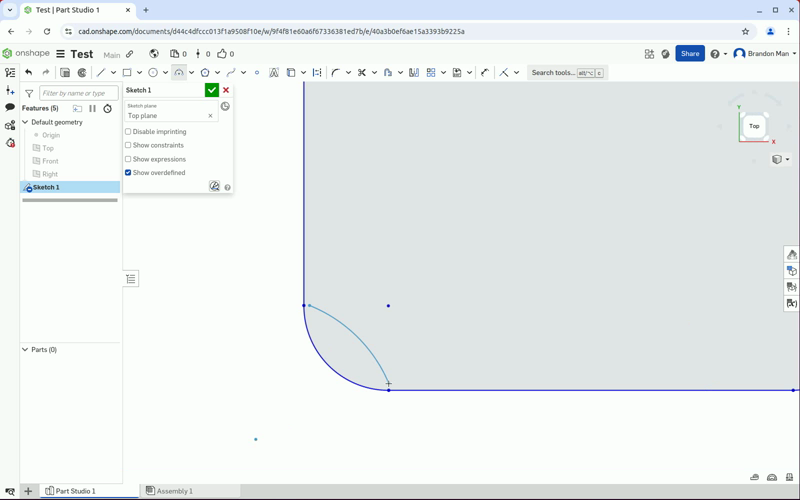
scroll(6)
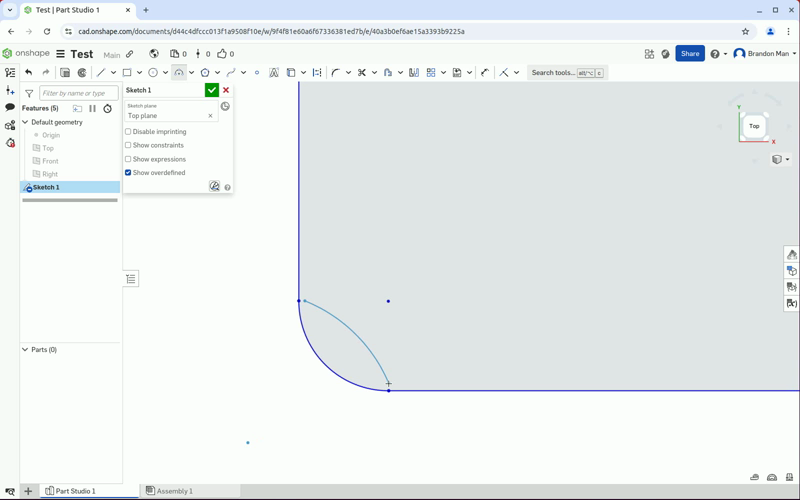
scroll(6)
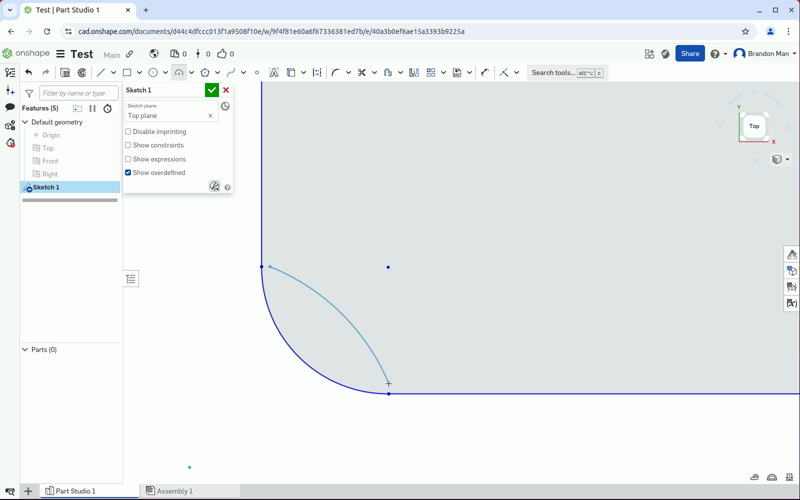
scroll(6)
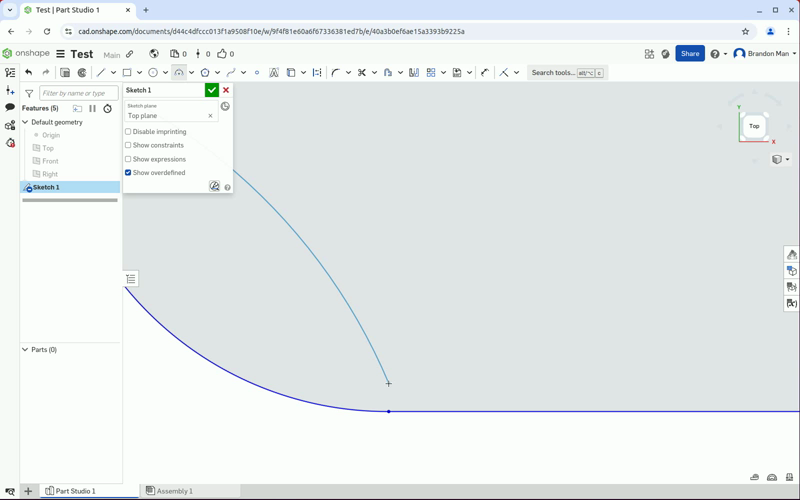
click(388, 383)
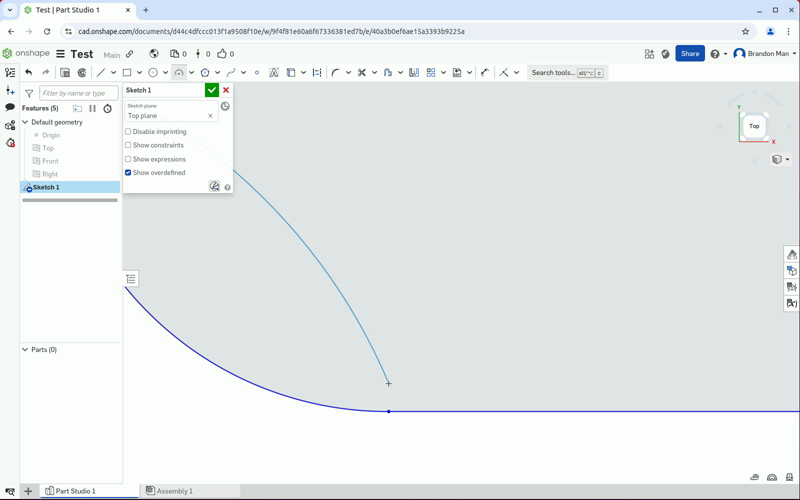
scroll(-6)
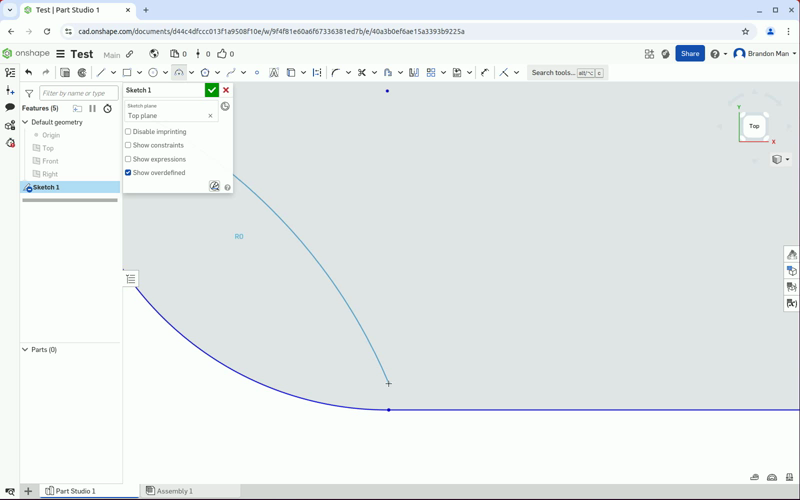
scroll(-6)
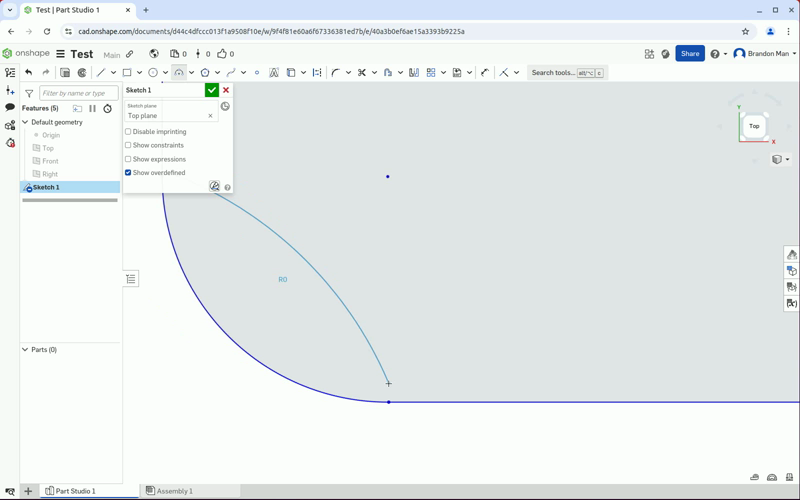
scroll(-6)
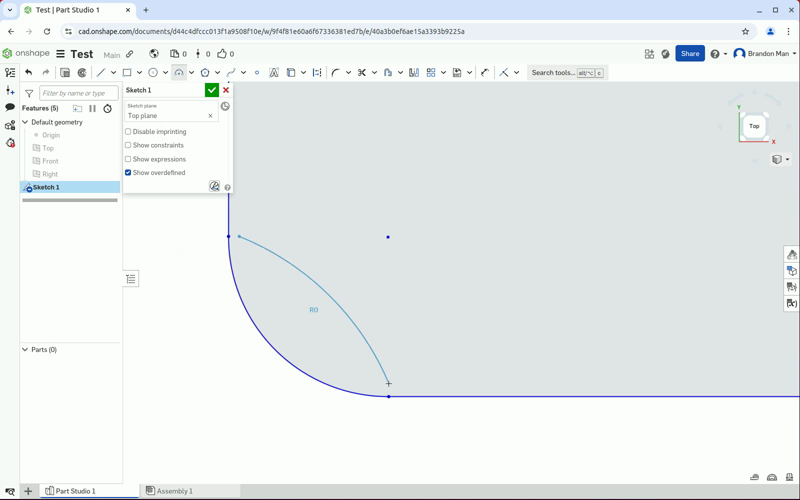
scroll(-6)
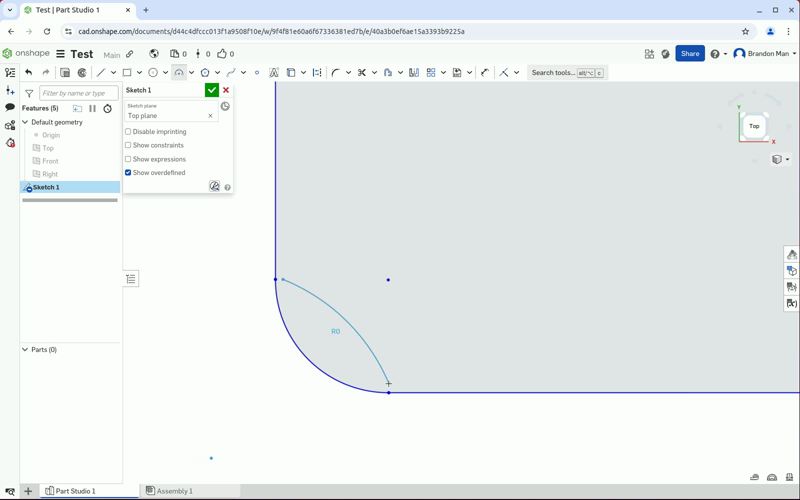
scroll(-6)
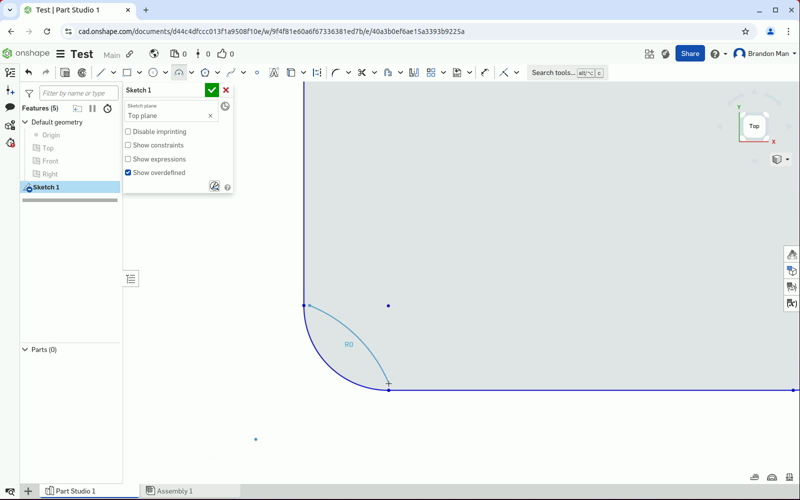
scroll(-6)
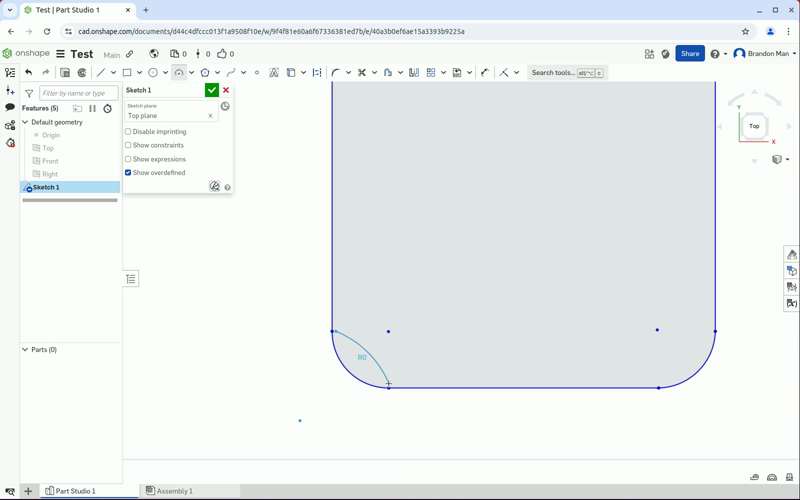
scroll(-6)
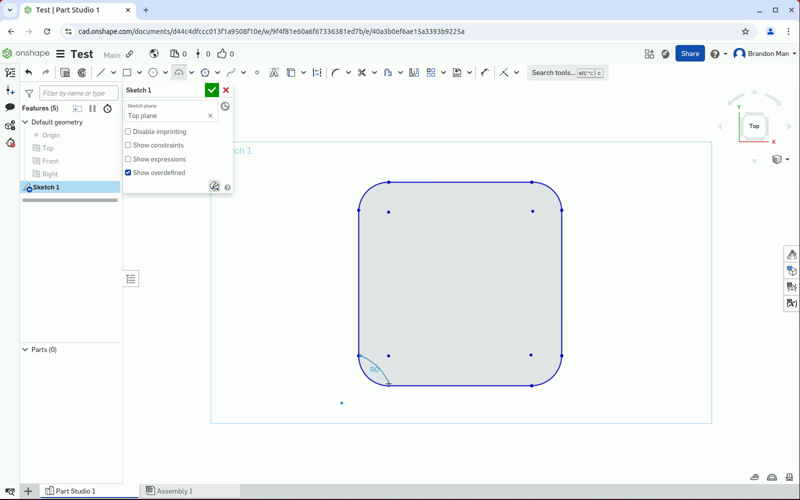
mouse_move(368, 375)
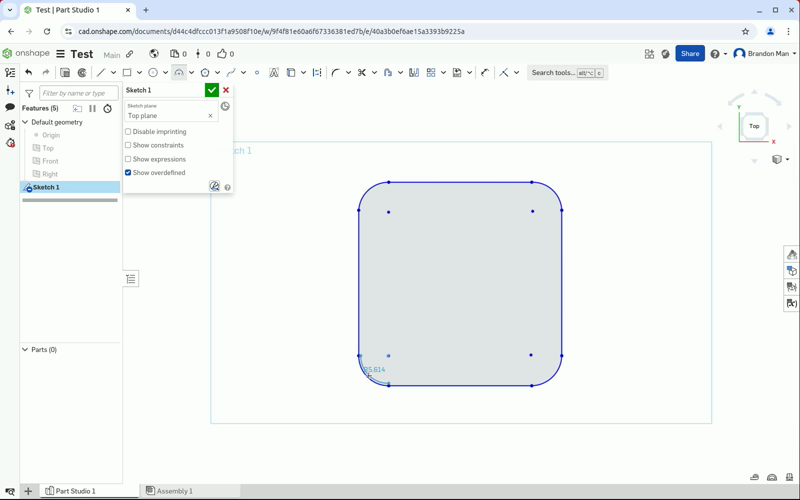
scroll(6)
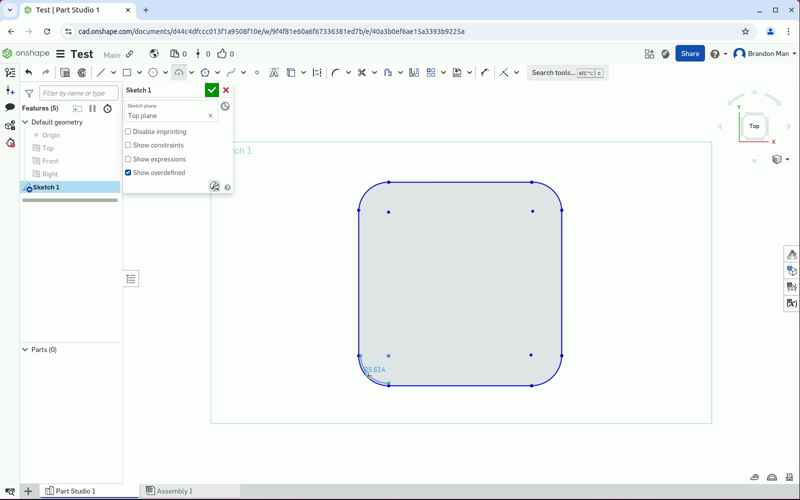
scroll(6)
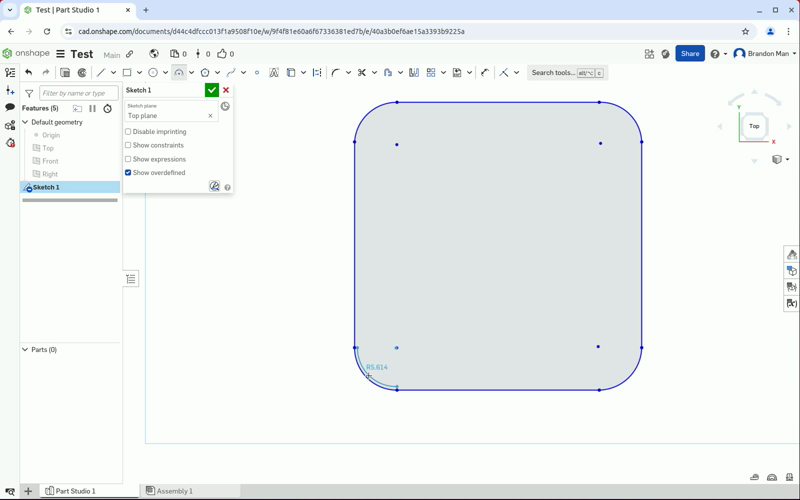
scroll(6)
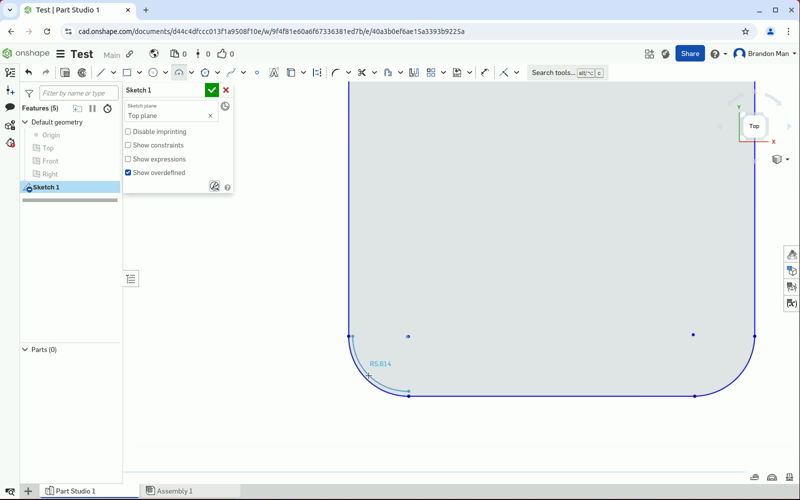
scroll(6)
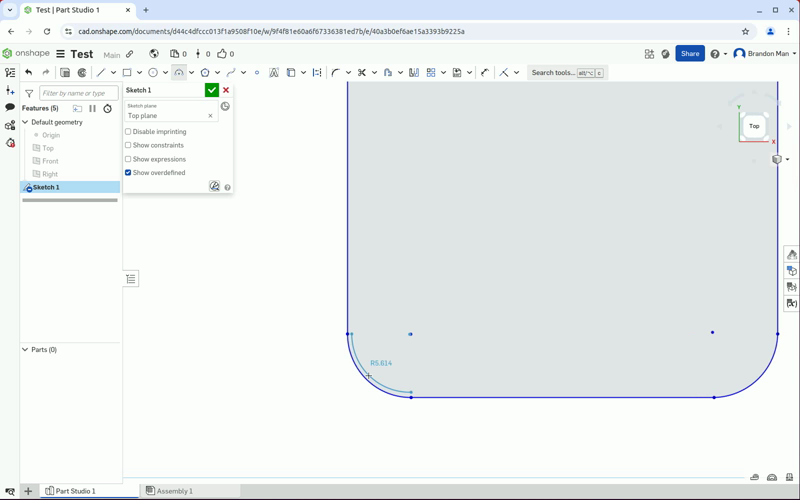
scroll(6)
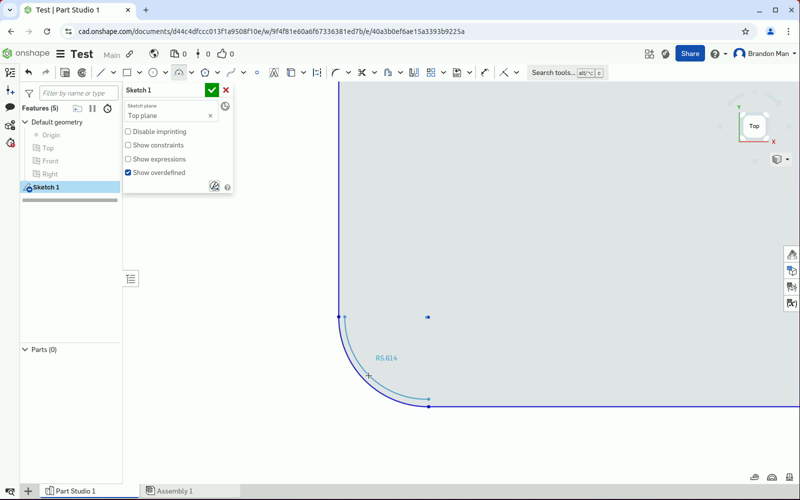
scroll(6)
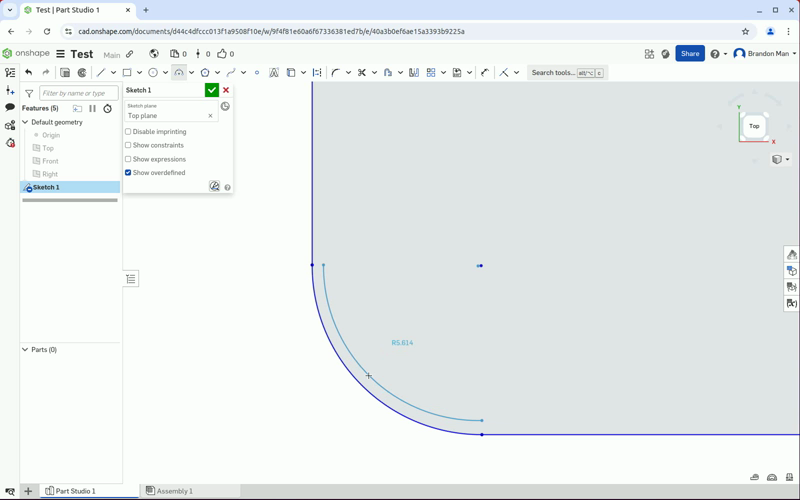
scroll(6)
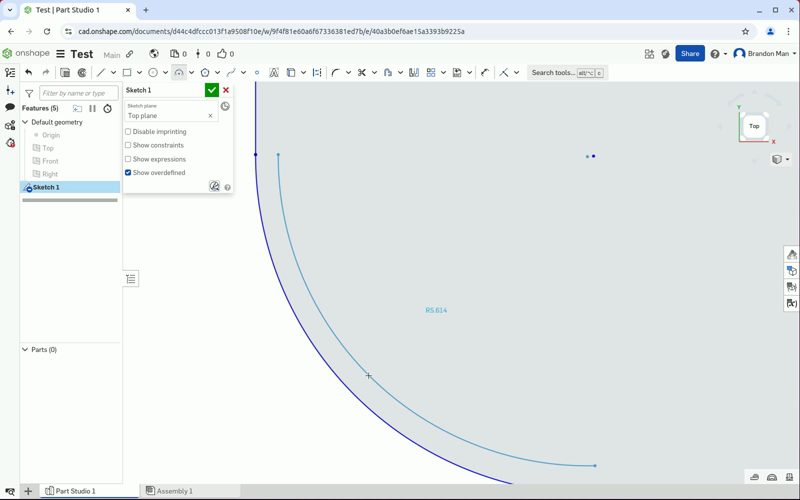
click(368, 375)
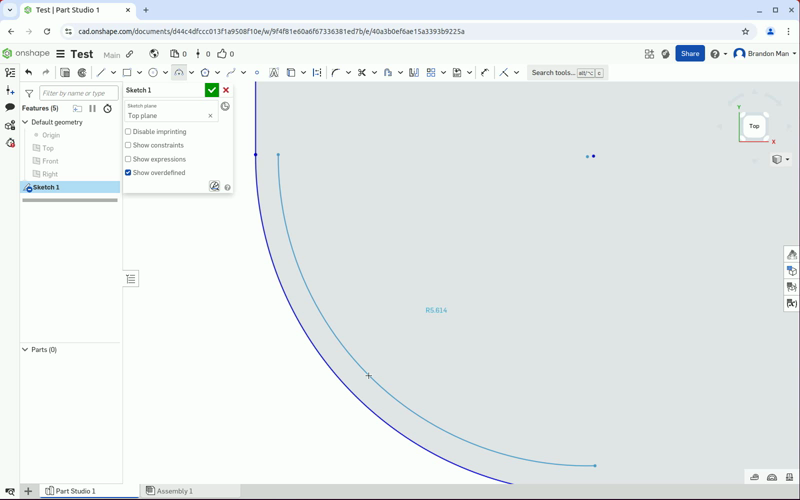
scroll(-6)
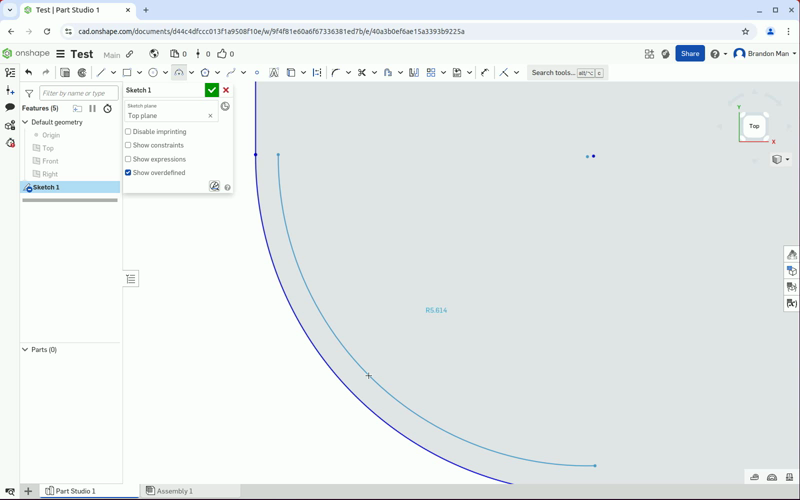
scroll(-6)
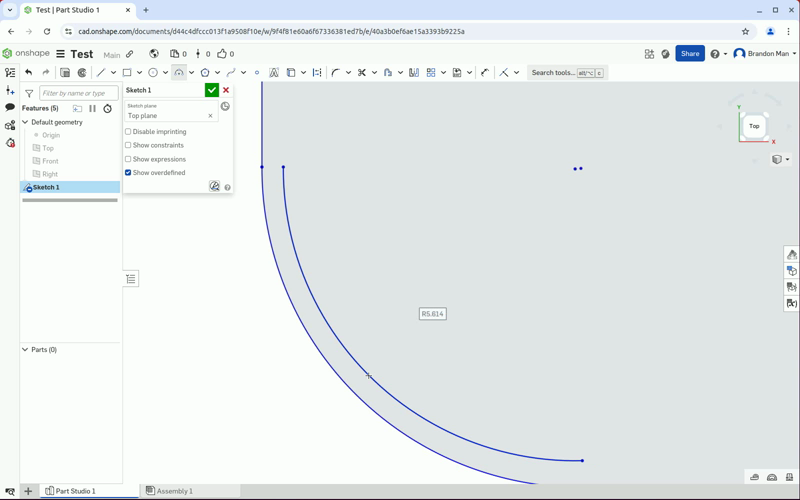
scroll(-6)
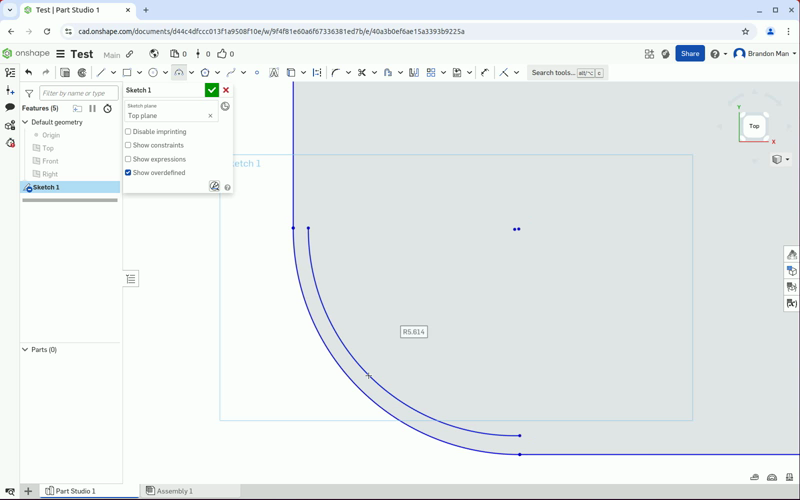
scroll(-6)
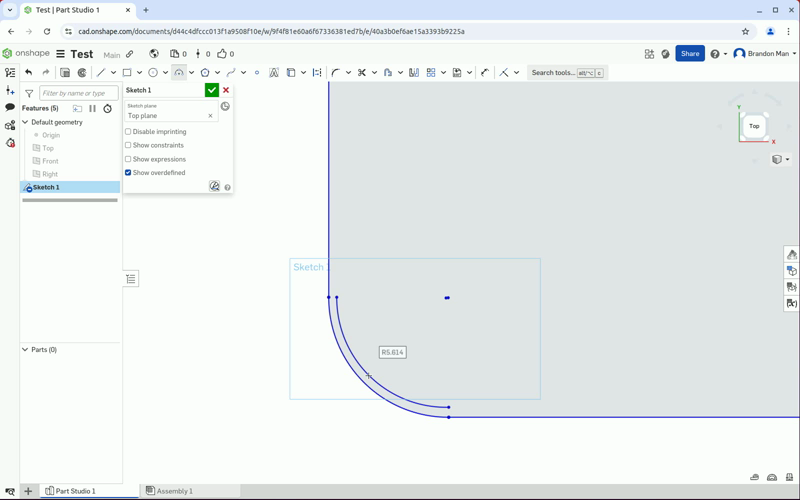
scroll(-6)
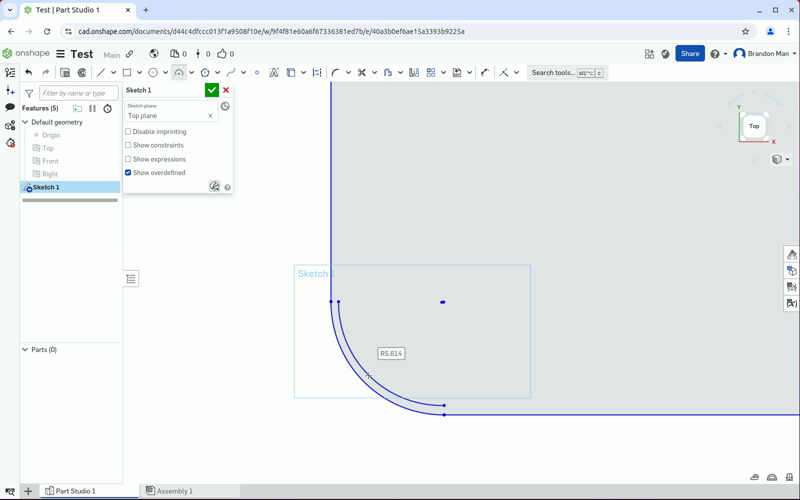
scroll(-6)
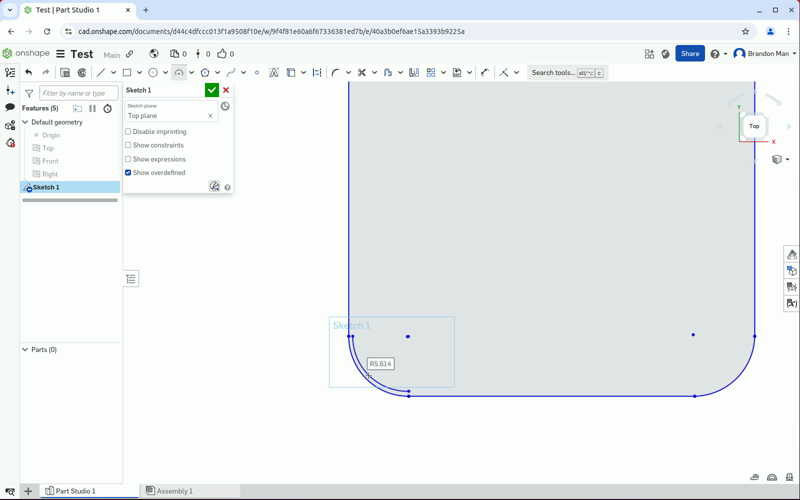
scroll(-6)
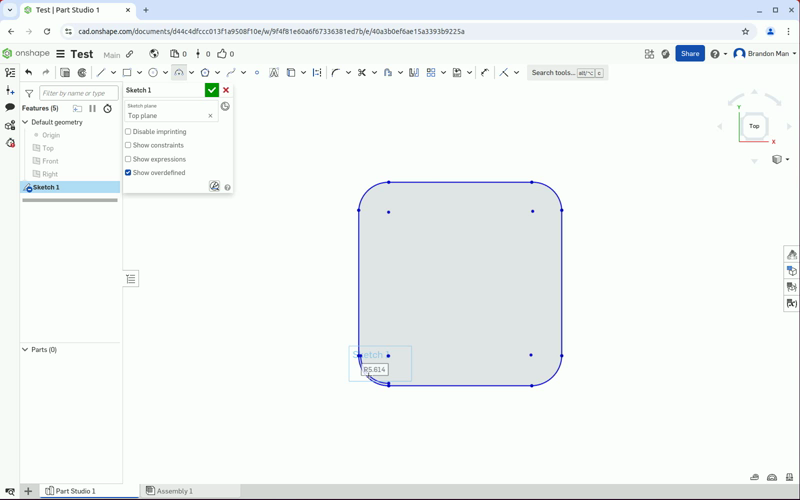
key_up(shift)
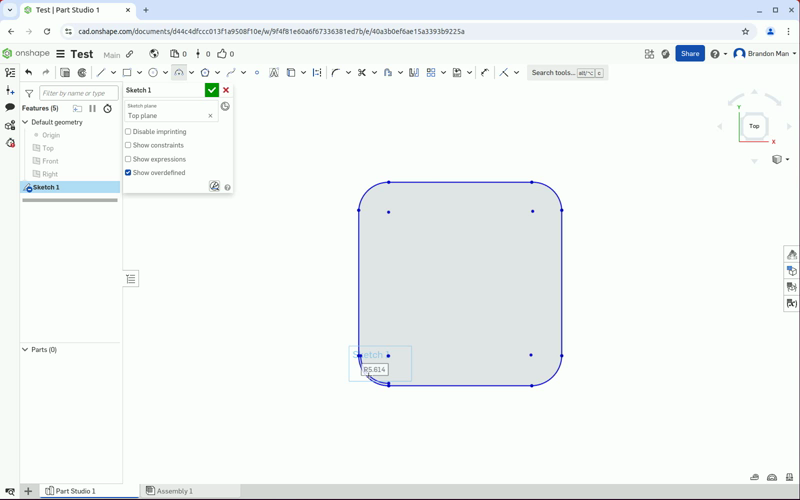
key(esc)
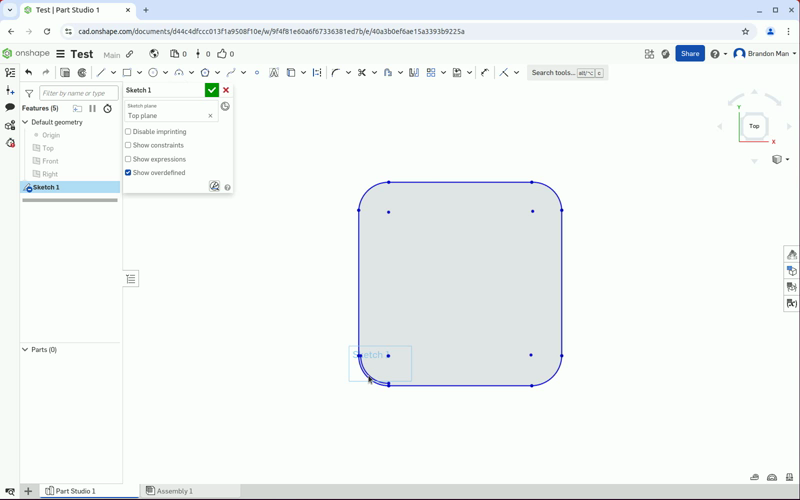
key(l)
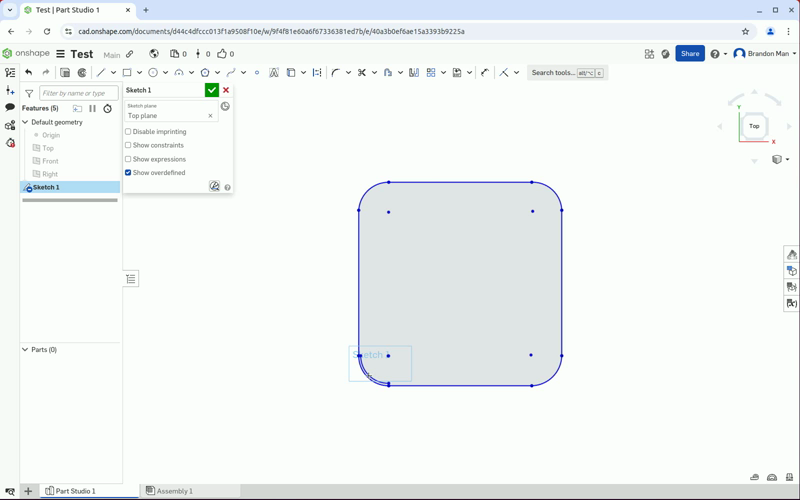
mouse_move(388, 383)
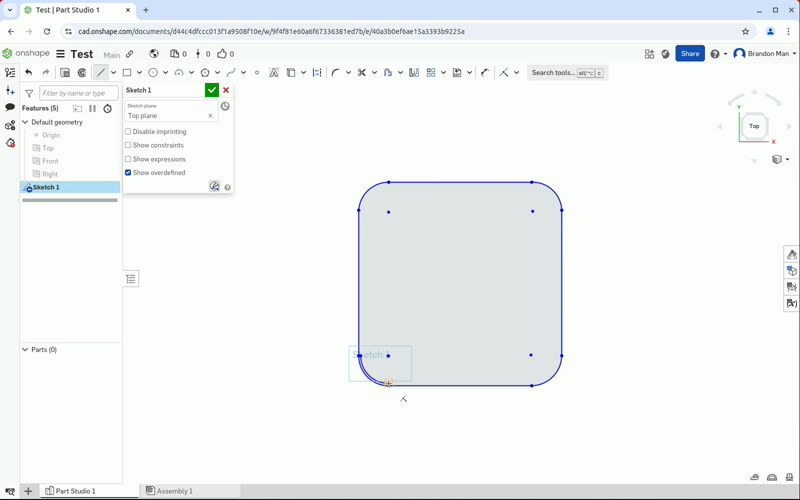
scroll(6)
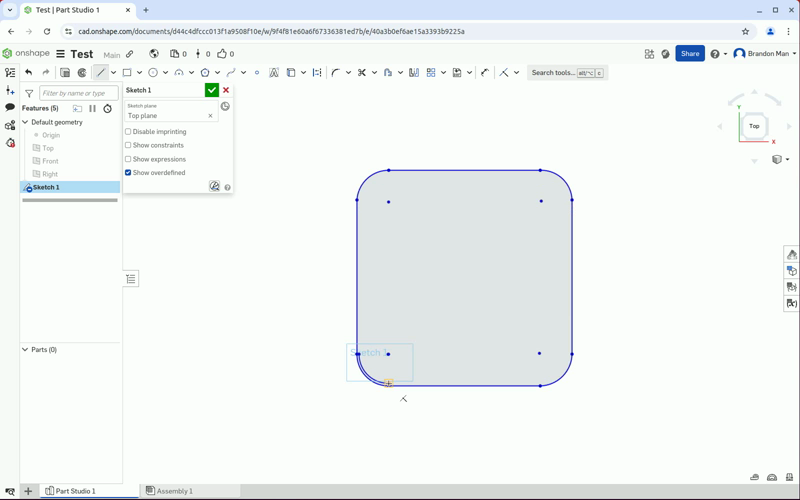
scroll(6)
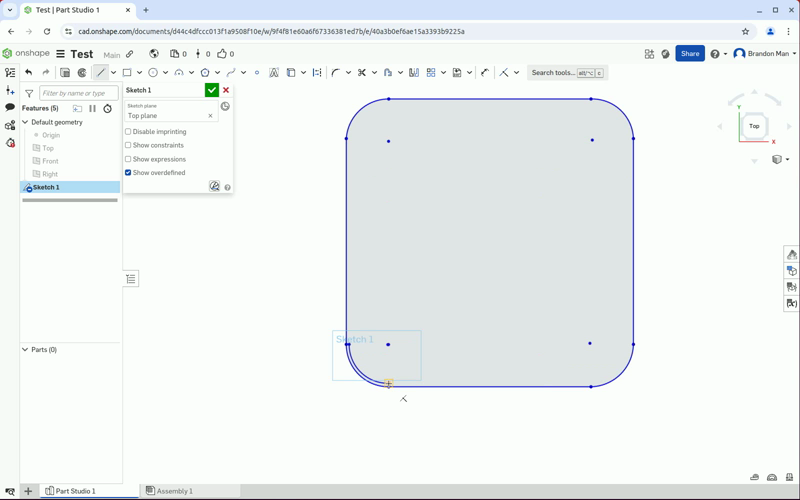
scroll(6)
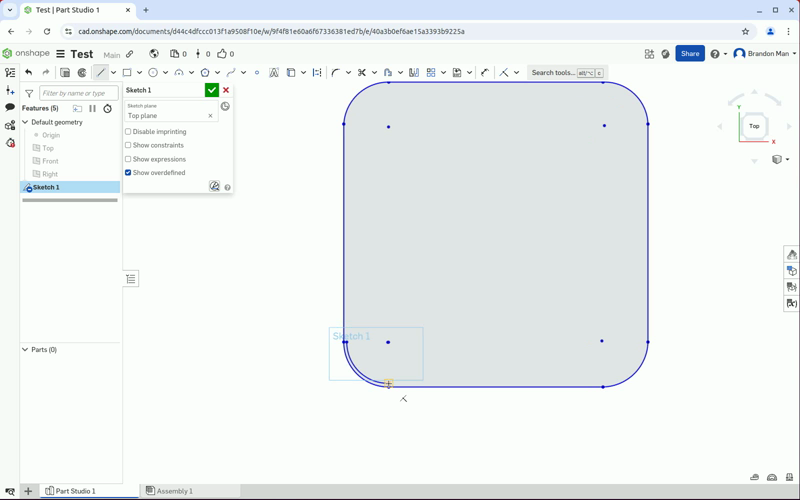
scroll(6)
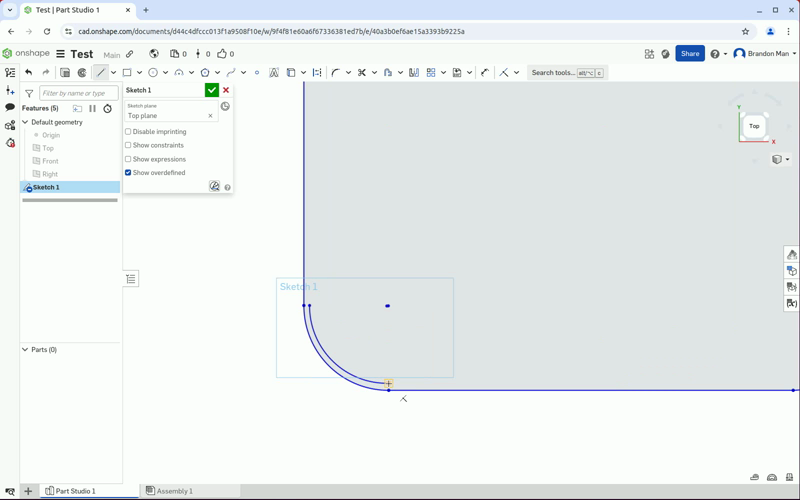
scroll(6)
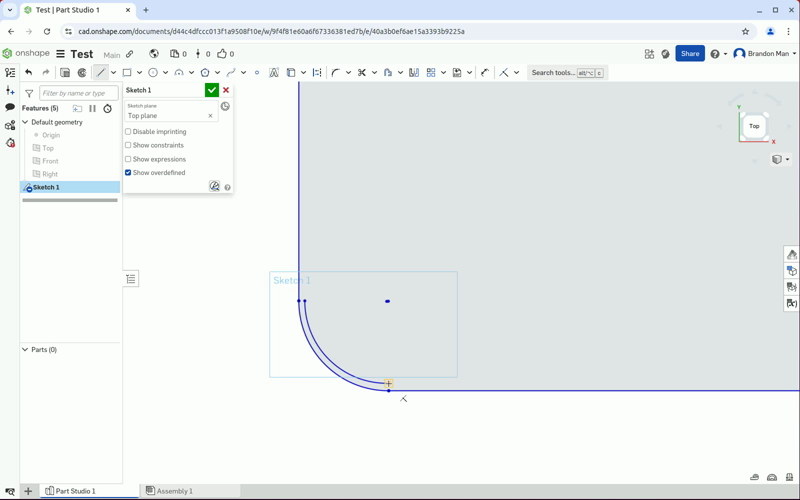
scroll(6)
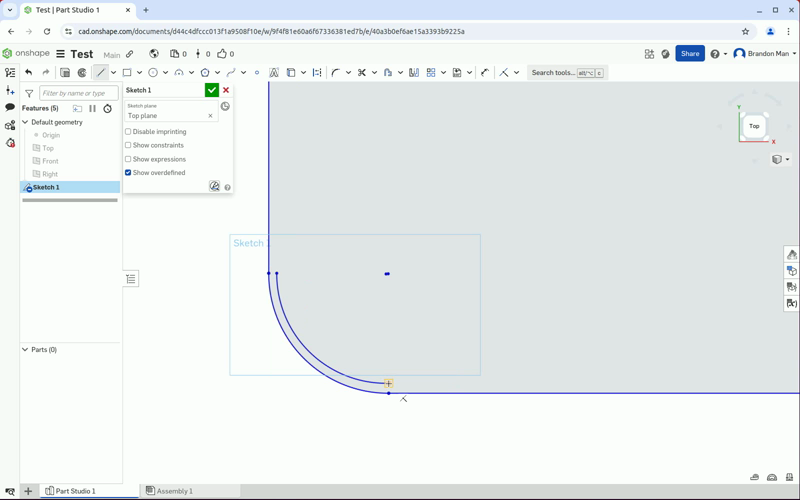
scroll(6)
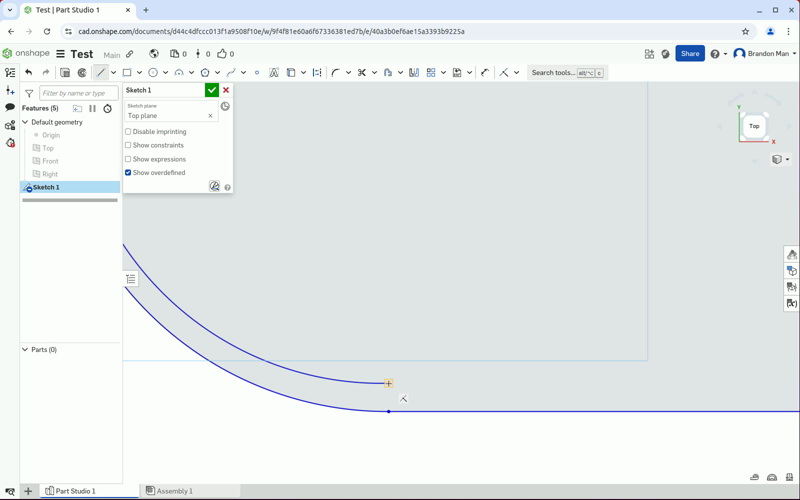
click(388, 383)
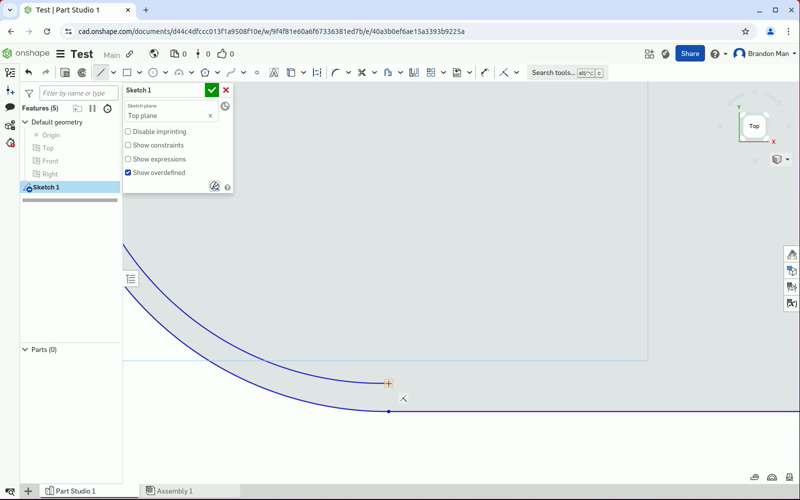
scroll(-6)
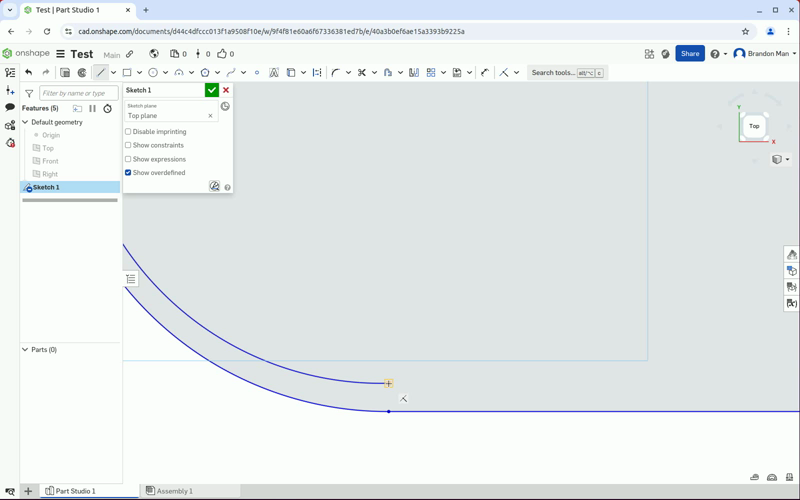
scroll(-6)
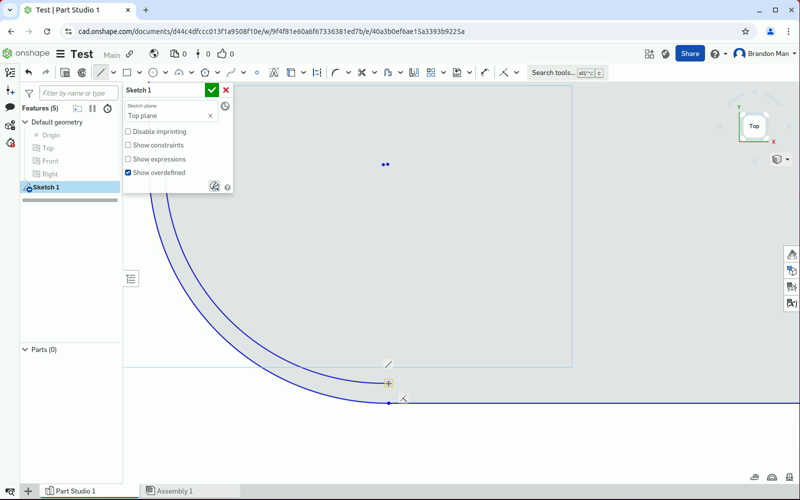
scroll(-6)
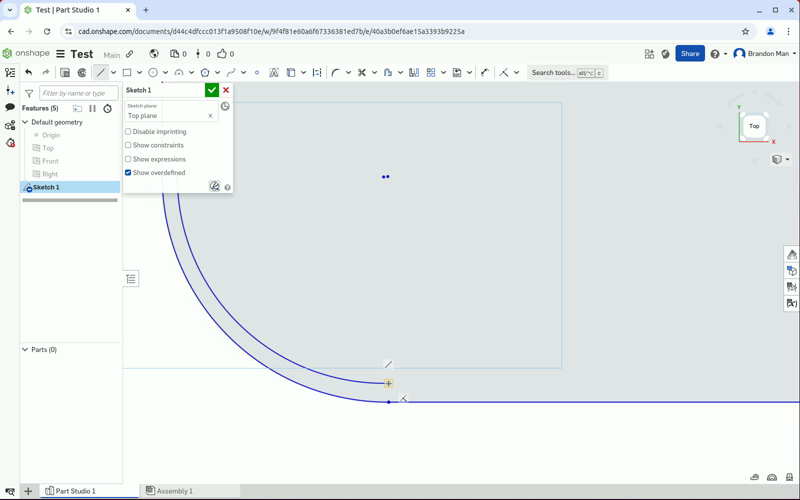
scroll(-6)
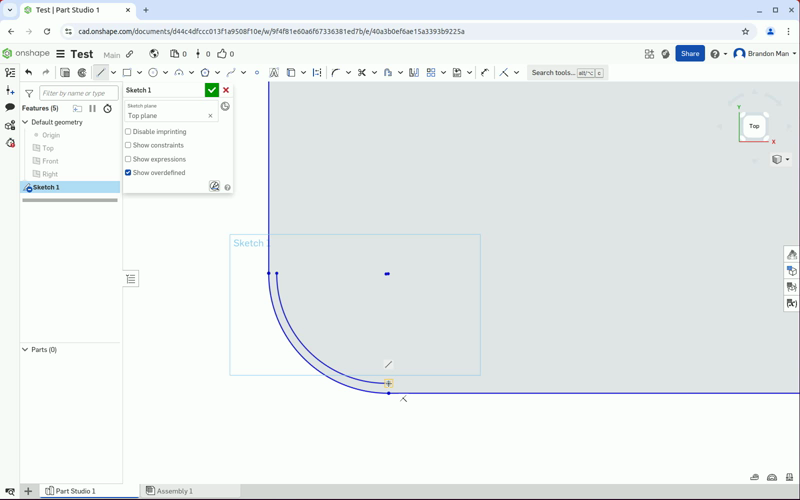
scroll(-6)
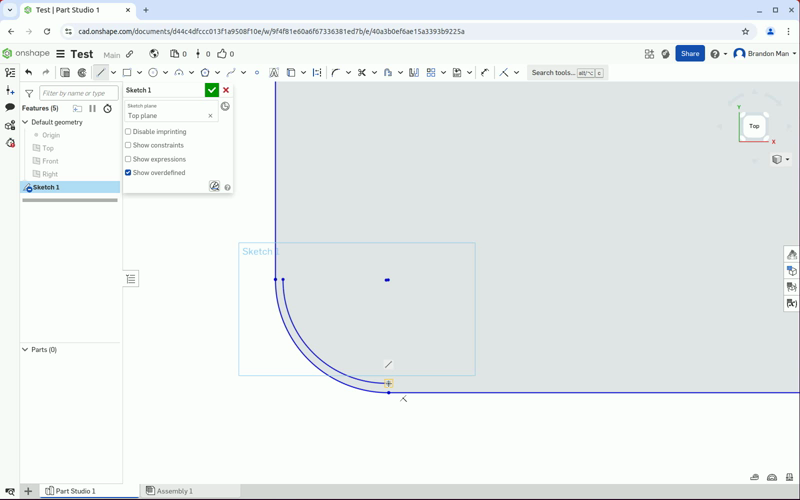
scroll(-6)
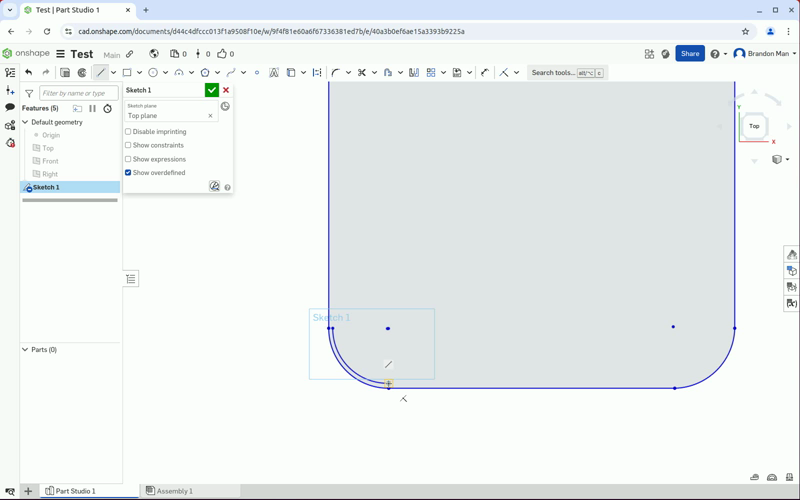
scroll(-6)
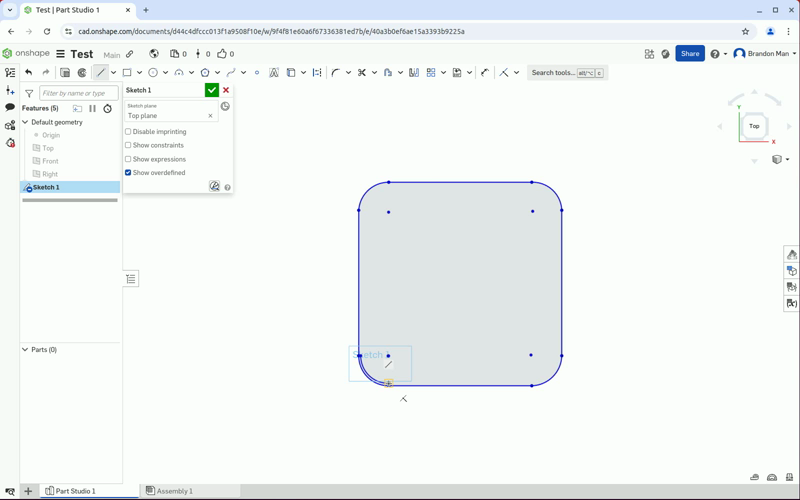
key_down(shift)
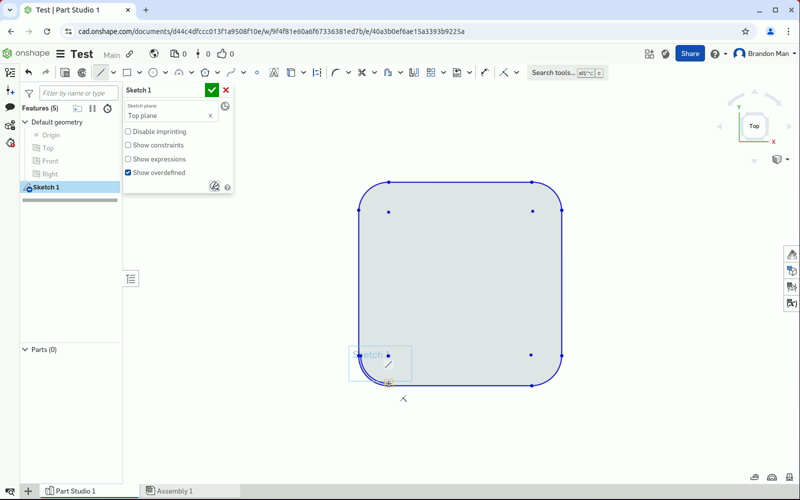
mouse_move(531, 383)
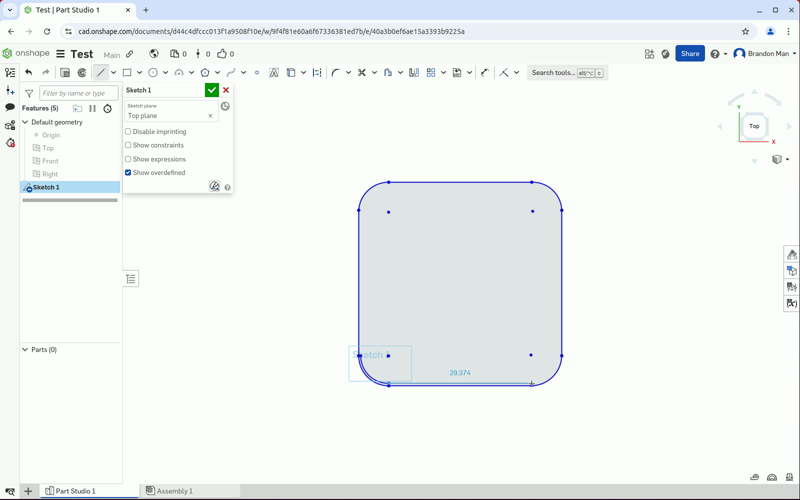
scroll(6)
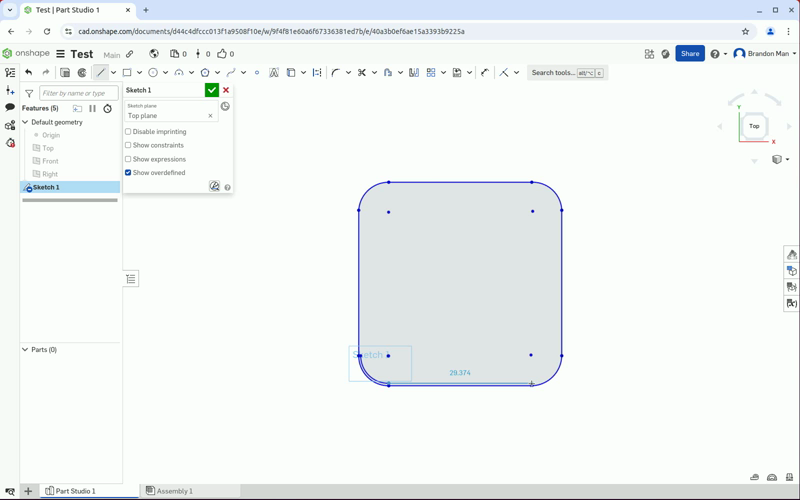
scroll(6)
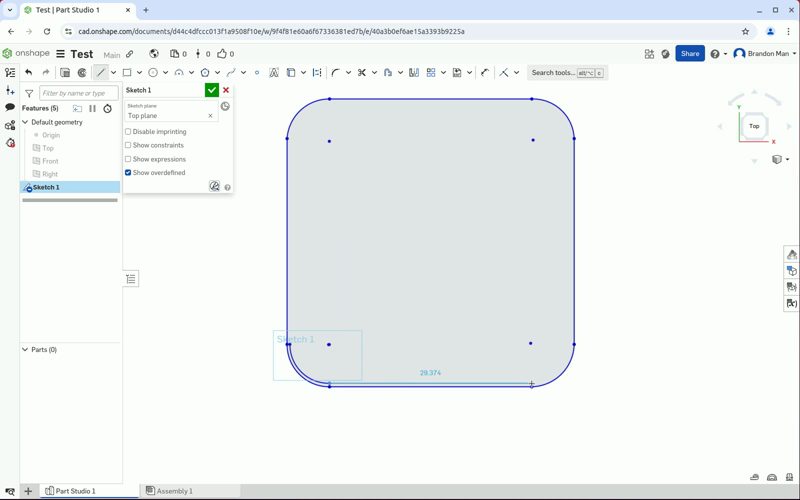
scroll(6)
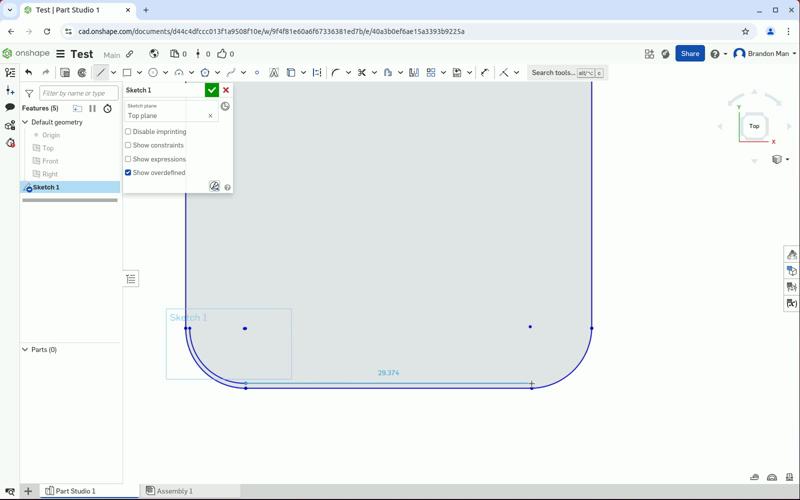
scroll(6)
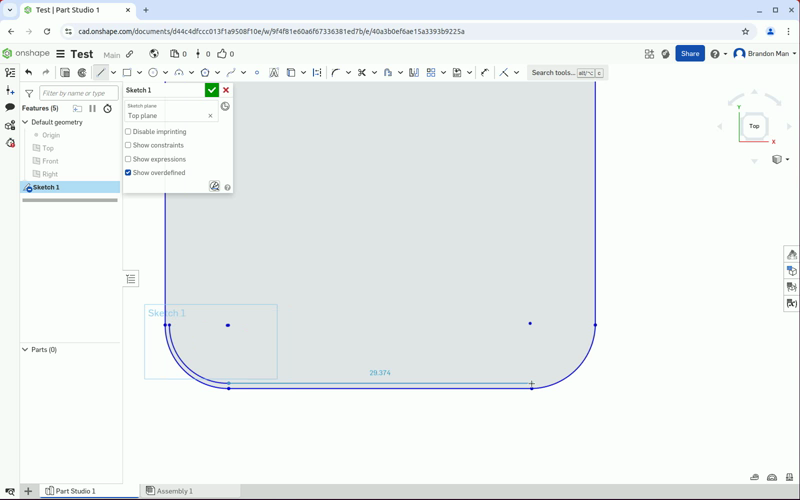
scroll(6)
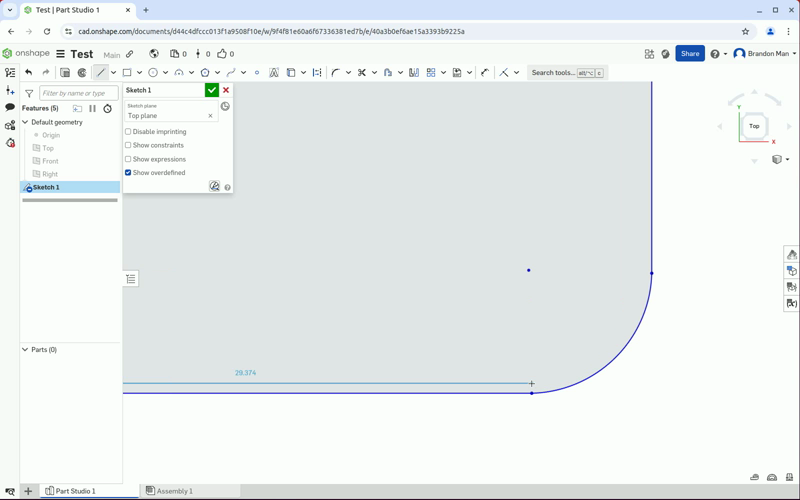
scroll(6)
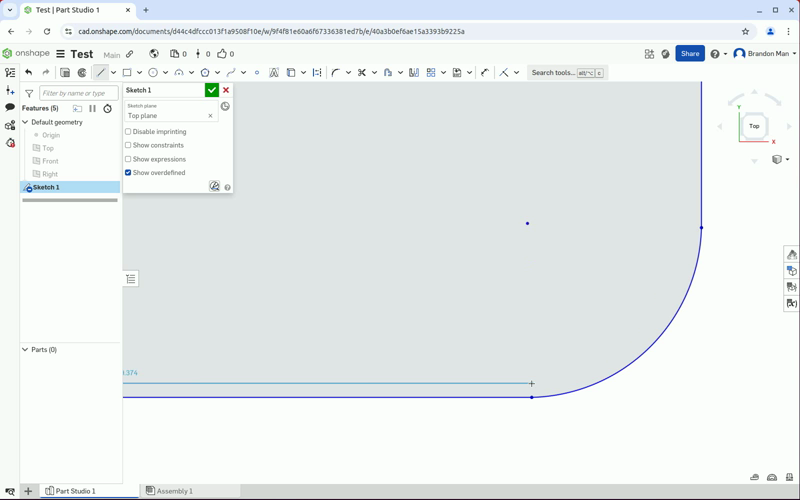
scroll(6)
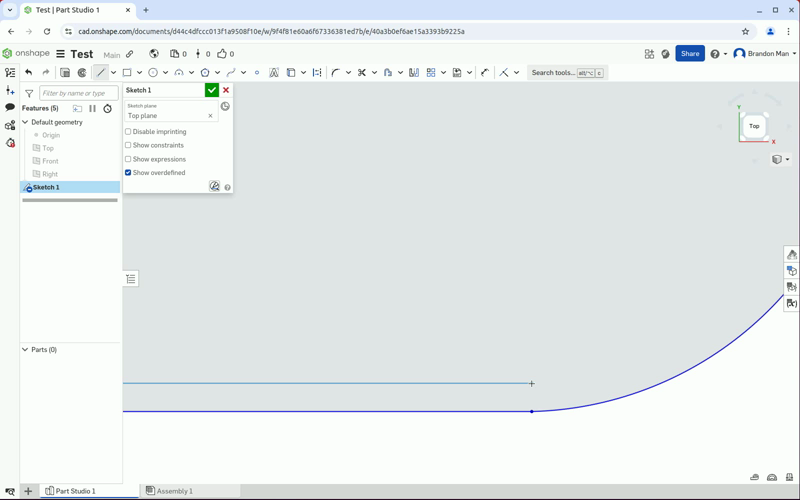
click(531, 383)
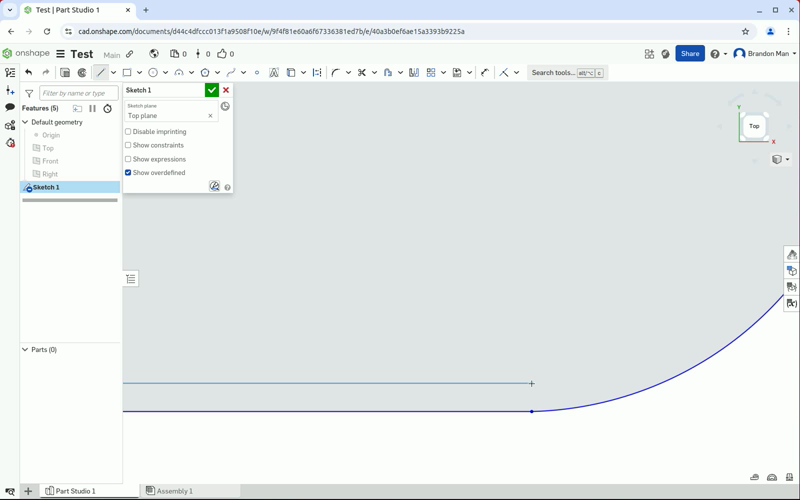
scroll(-6)
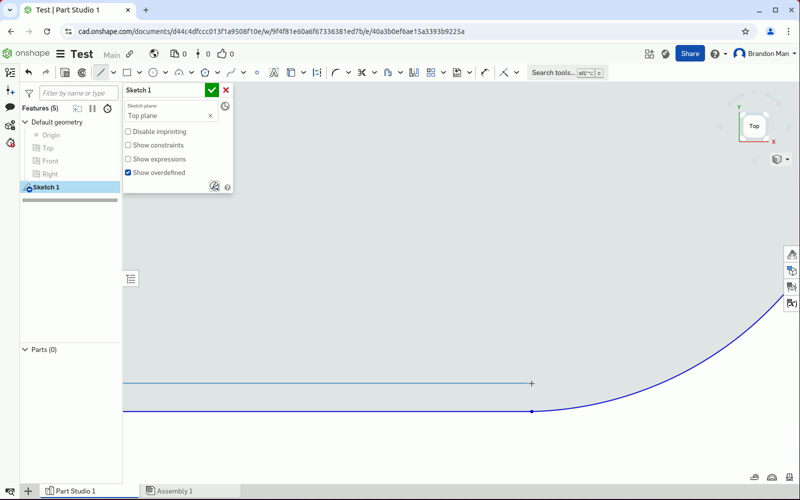
scroll(-6)
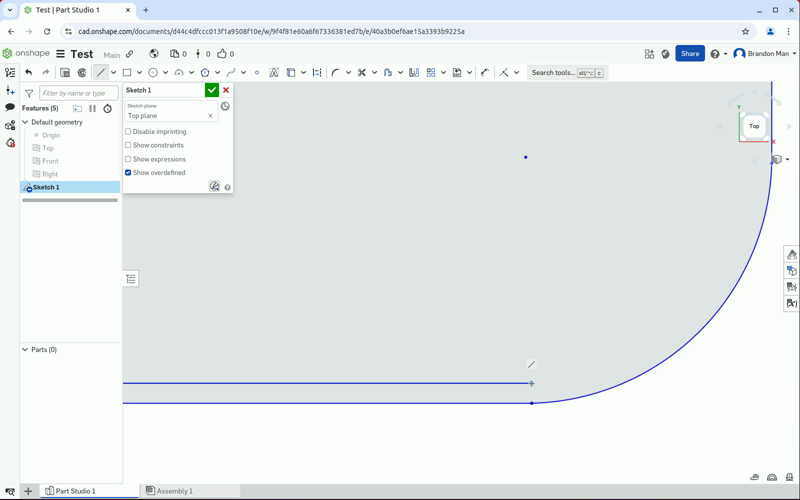
scroll(-6)
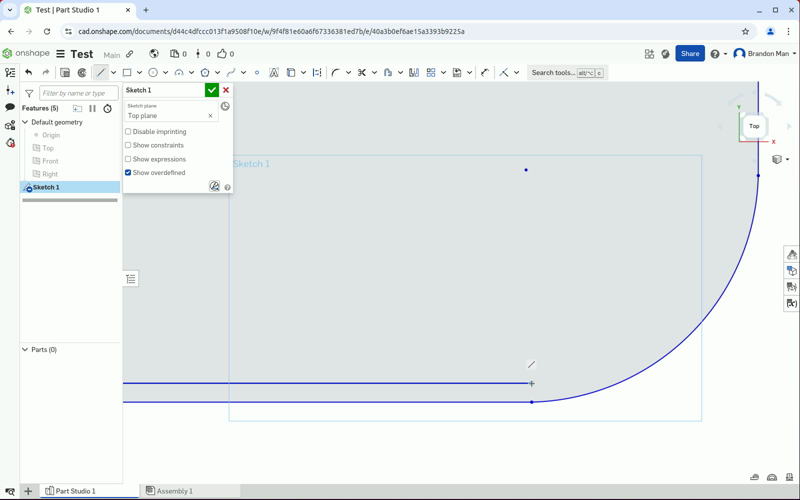
scroll(-6)
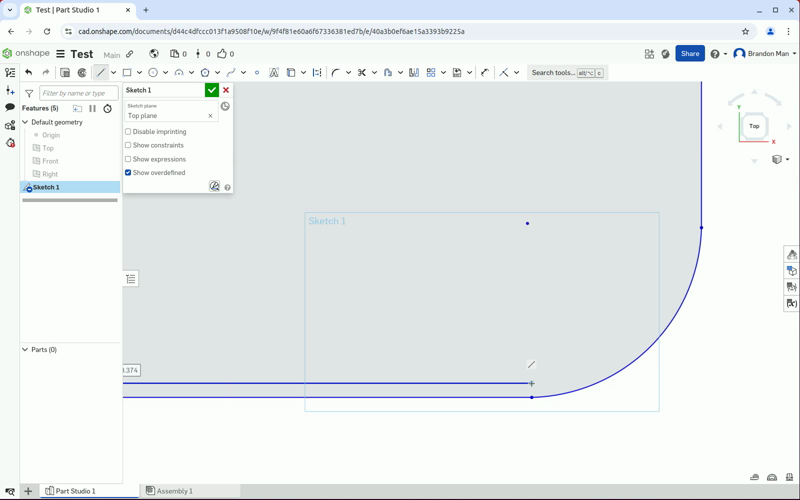
scroll(-6)
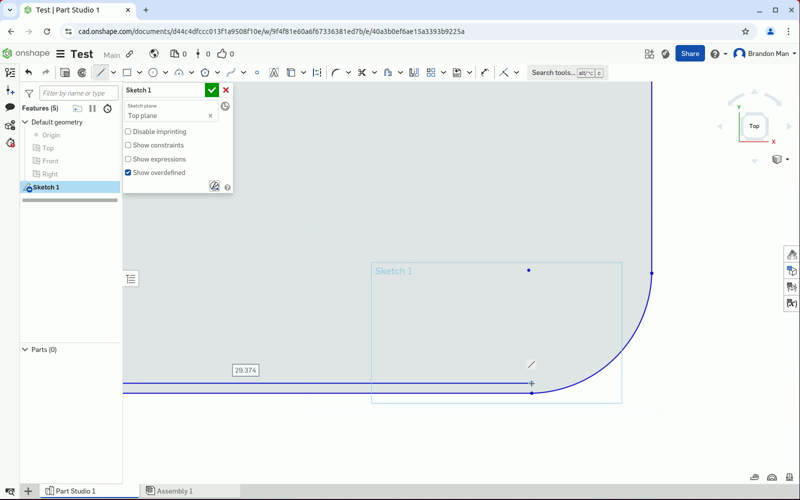
scroll(-6)
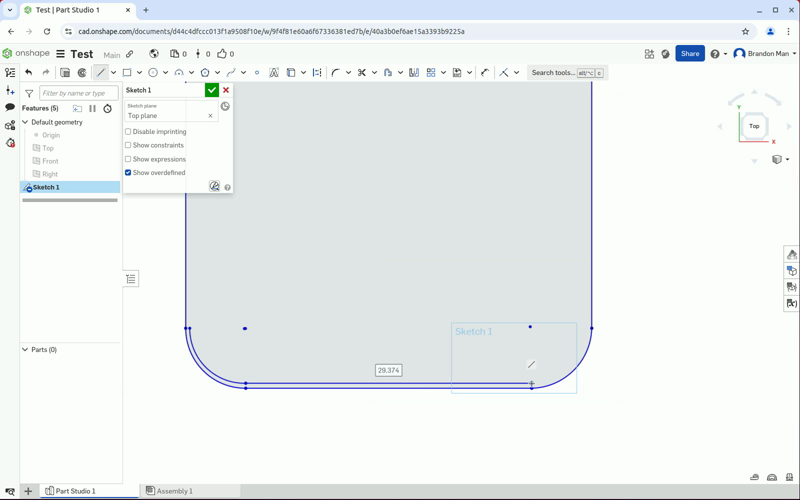
scroll(-6)
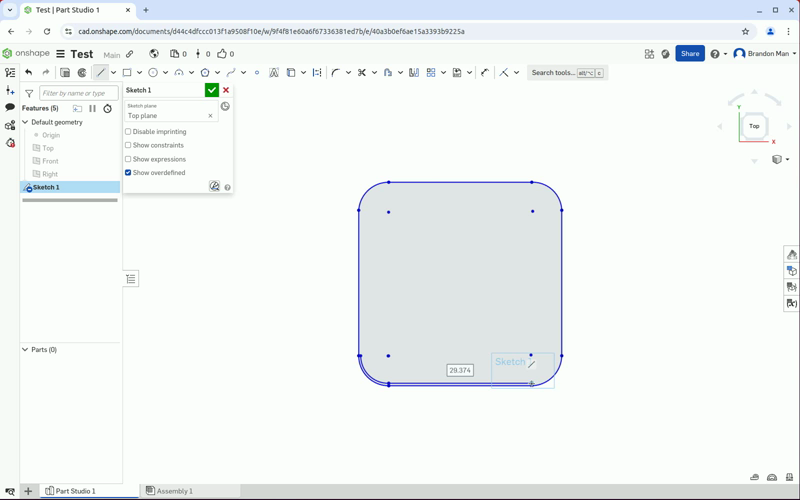
key_up(shift)
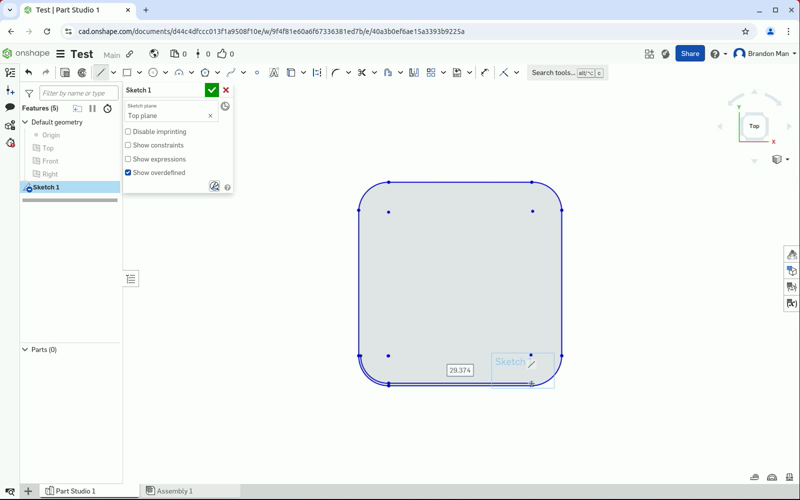
key(esc)
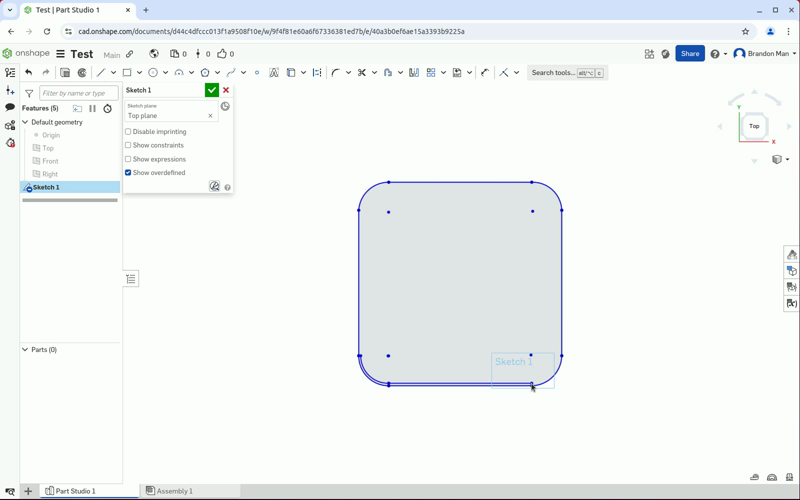
key(a)
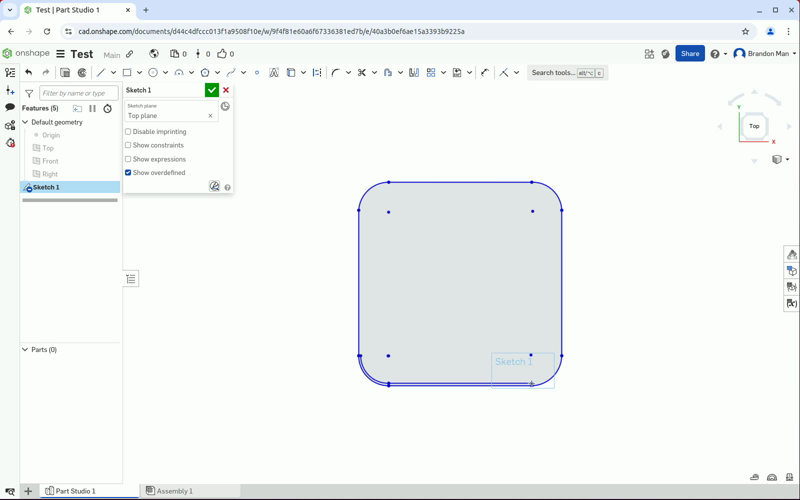
mouse_move(531, 383)
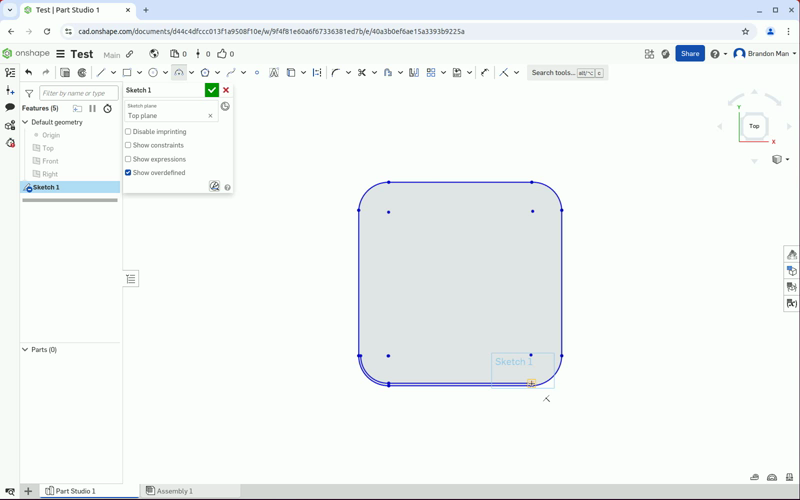
scroll(6)
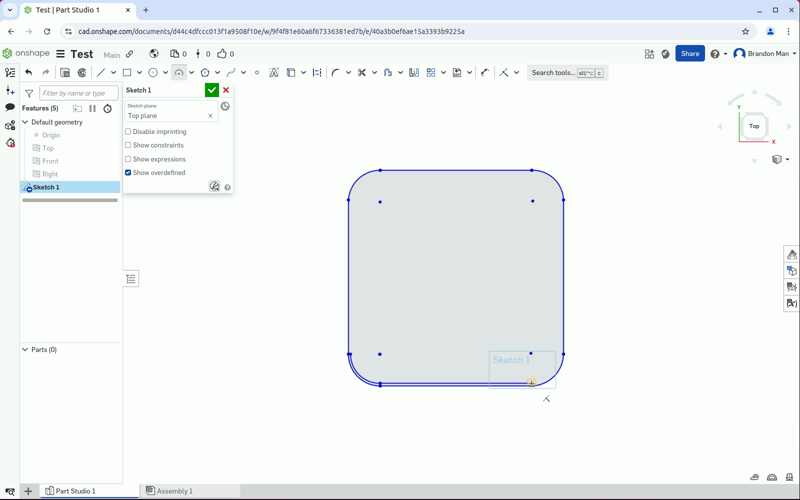
scroll(6)
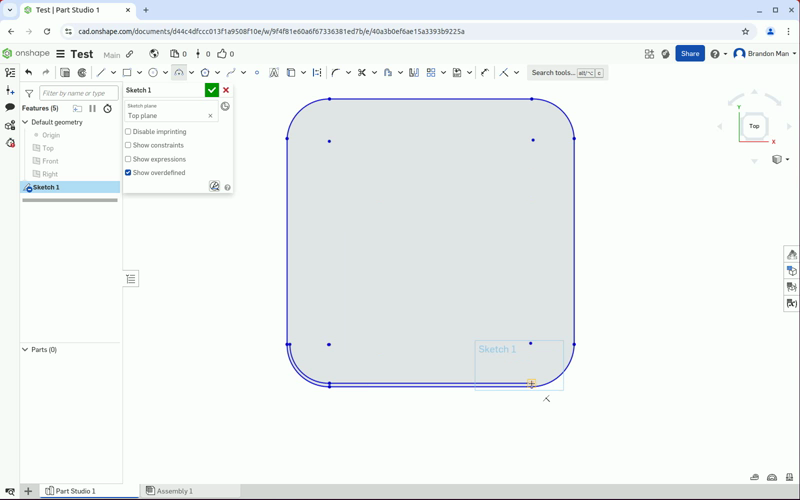
scroll(6)
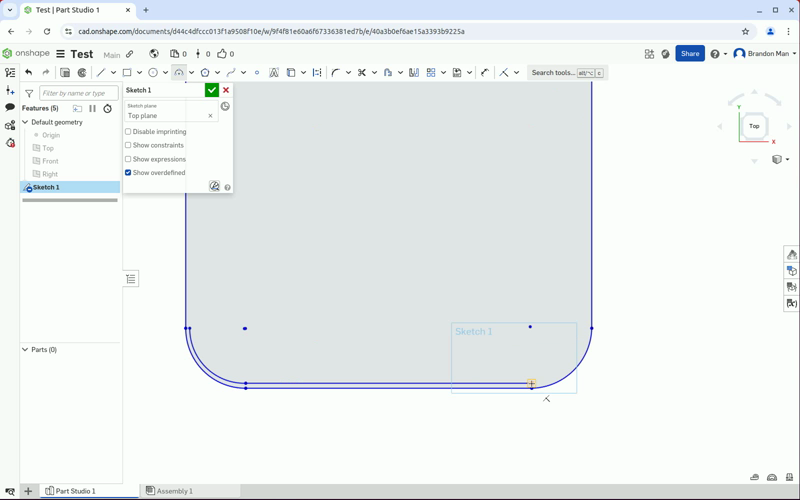
scroll(6)
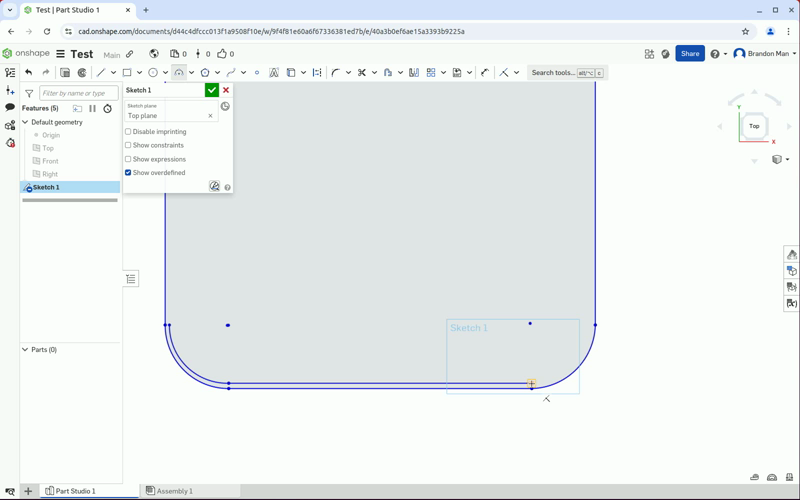
scroll(6)
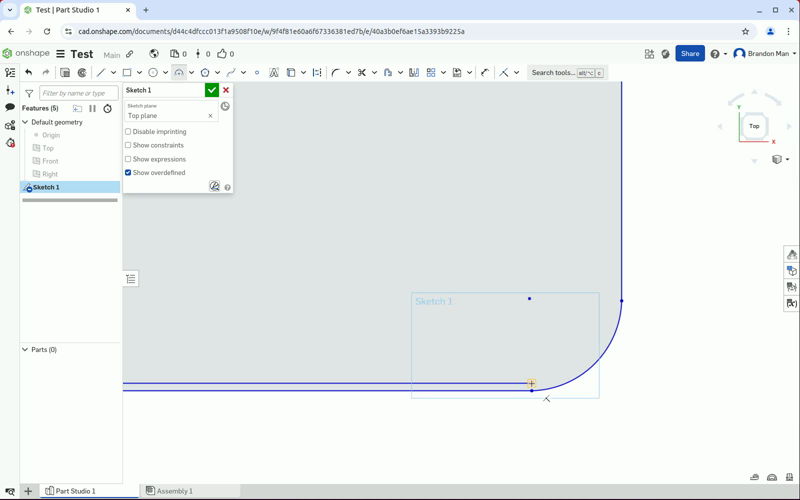
scroll(6)
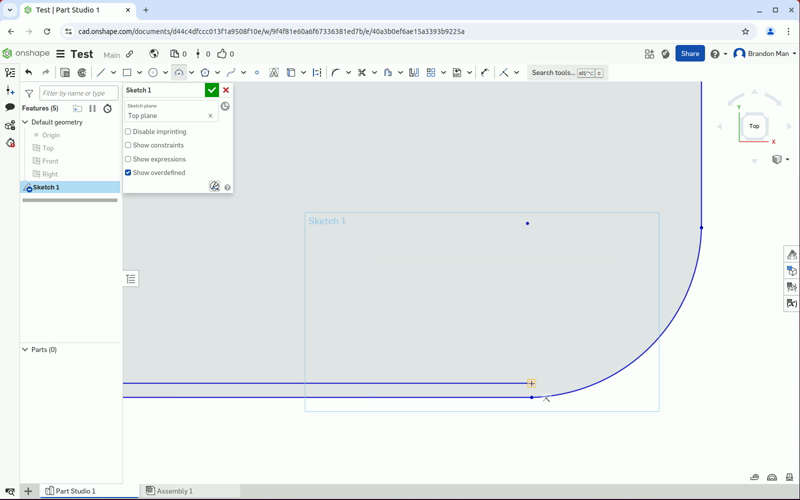
scroll(6)
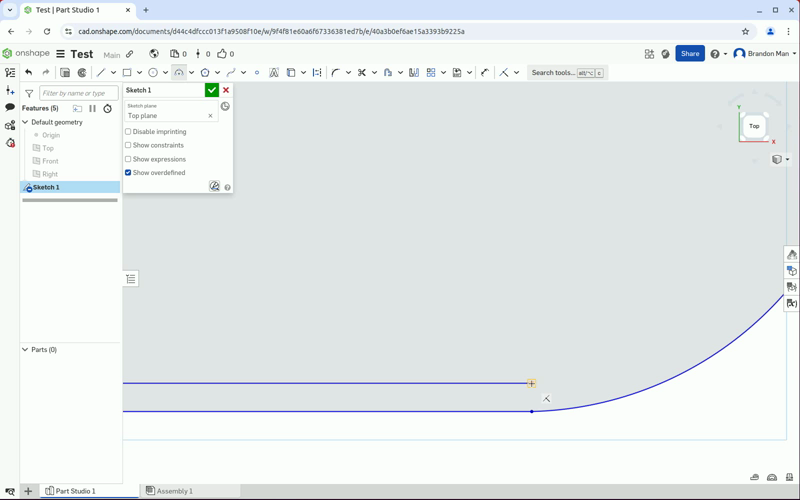
click(531, 383)
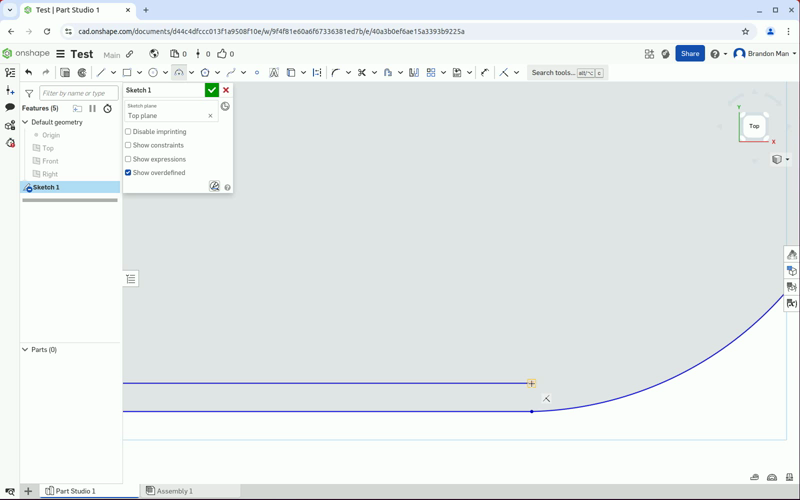
scroll(-6)
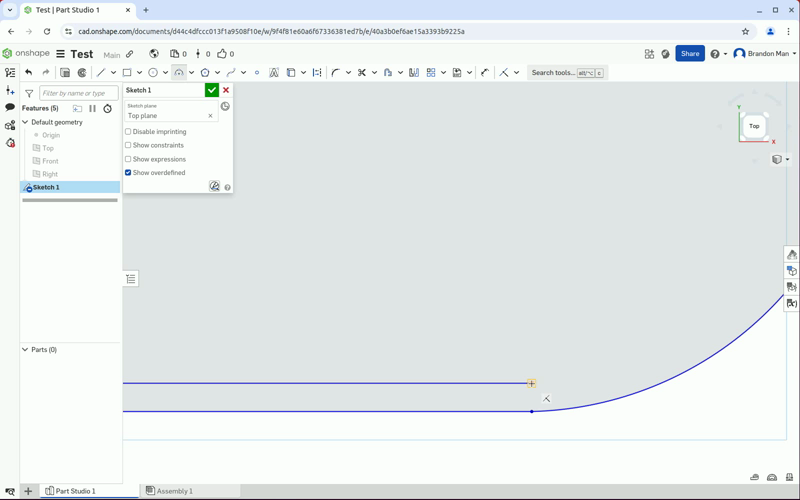
scroll(-6)
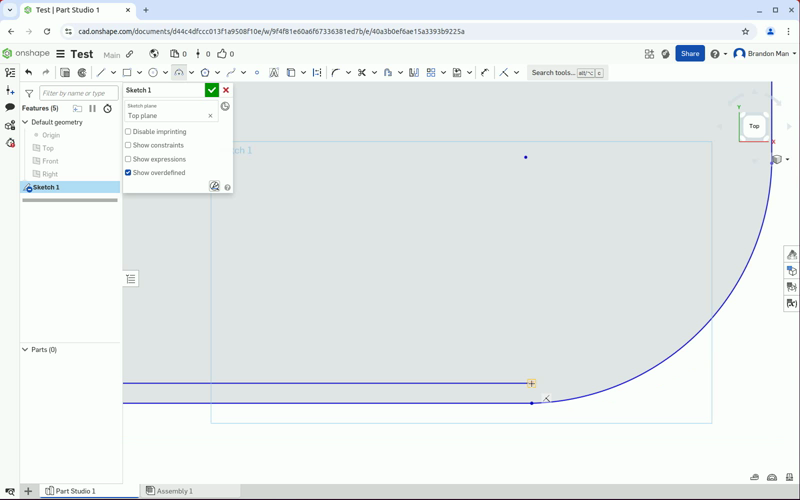
scroll(-6)
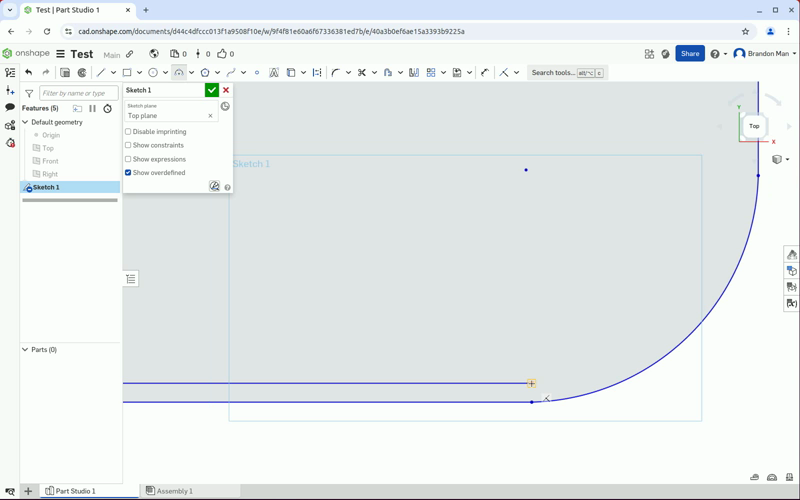
scroll(-6)
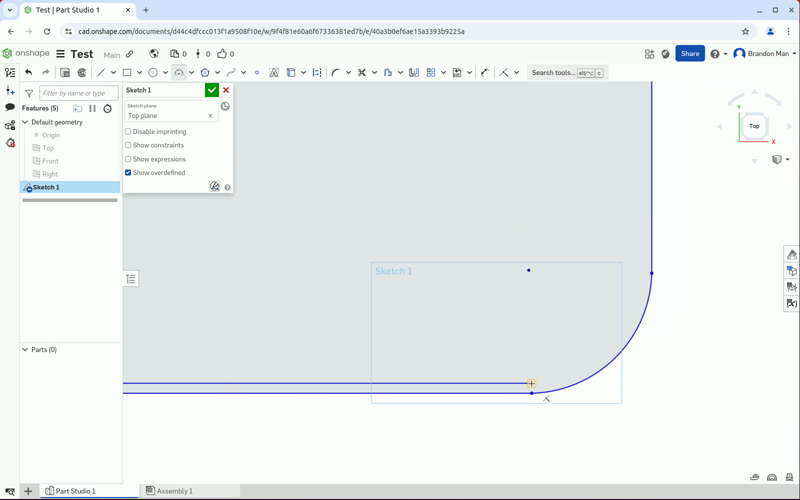
scroll(-6)
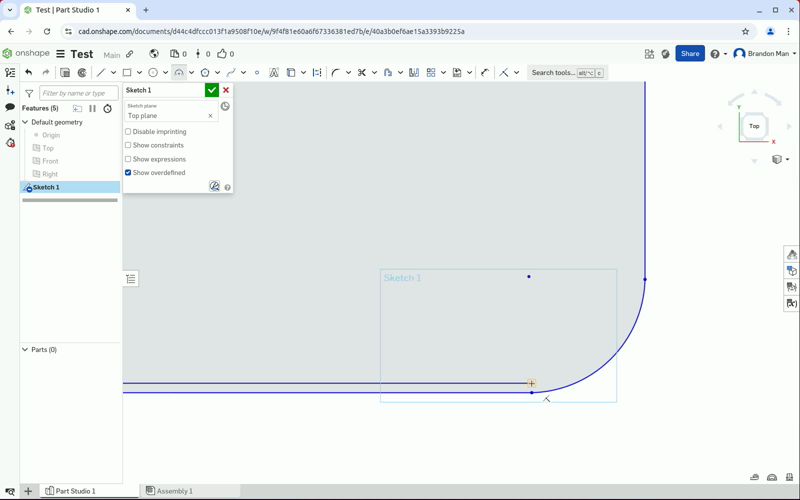
scroll(-6)
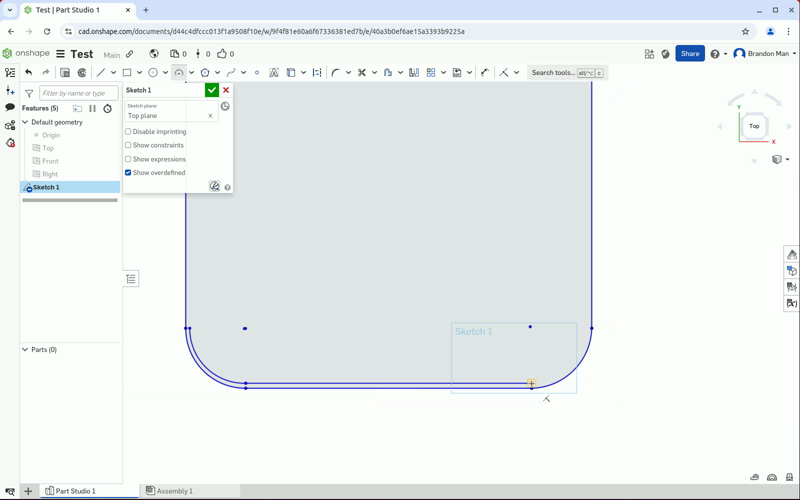
scroll(-6)
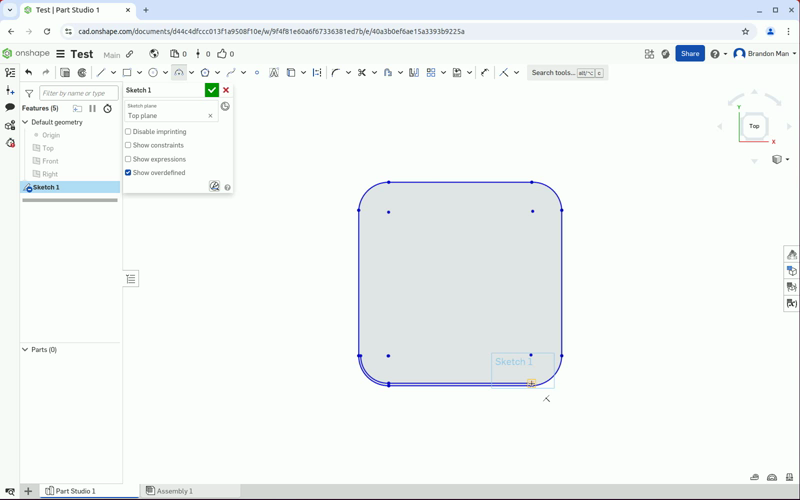
key_down(shift)
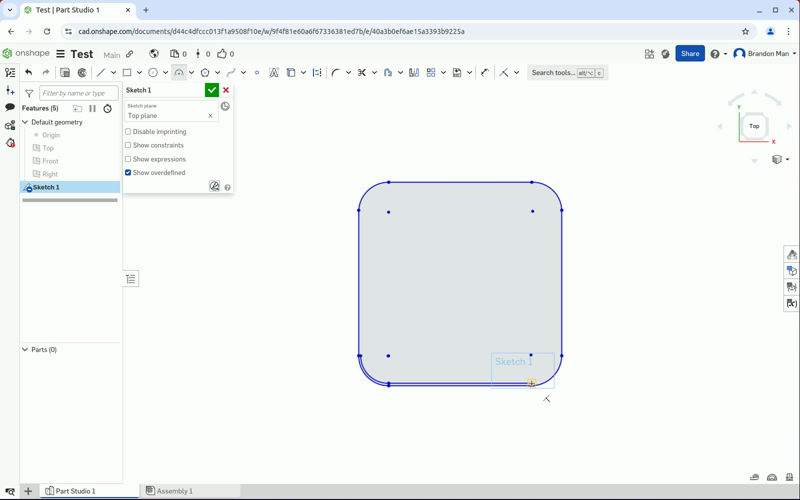
mouse_move(559, 355)
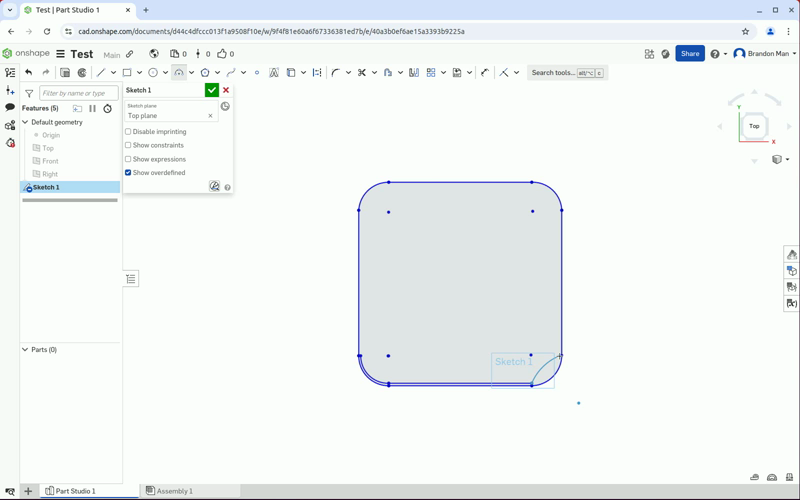
scroll(6)
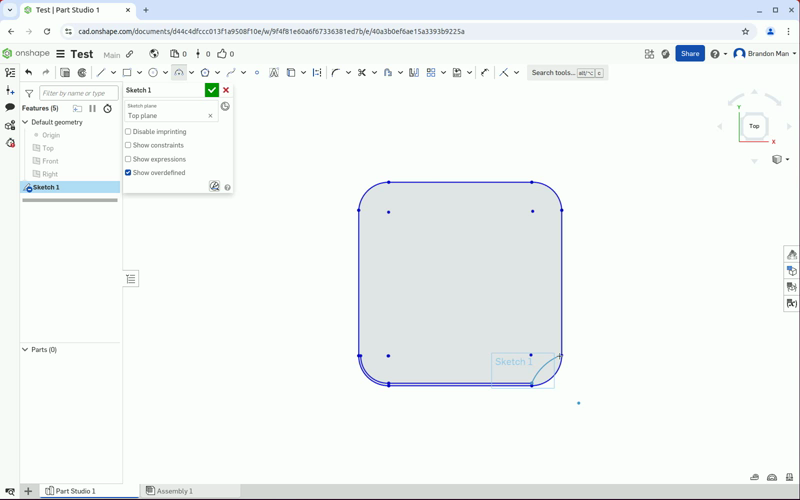
scroll(6)
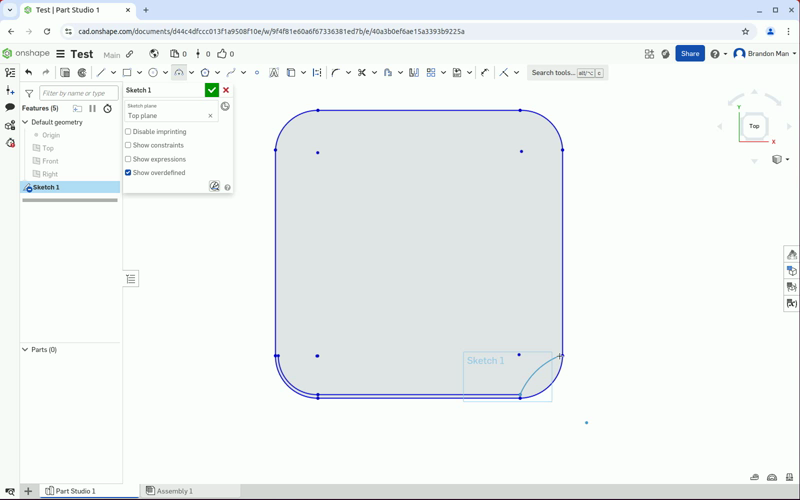
scroll(6)
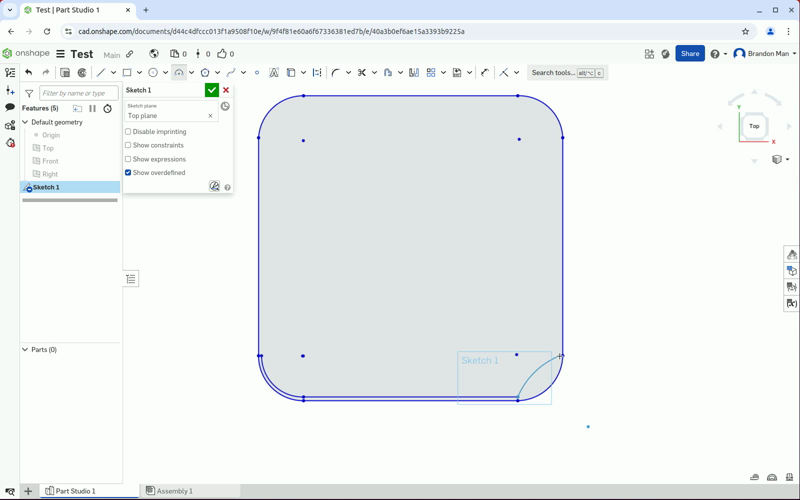
scroll(6)
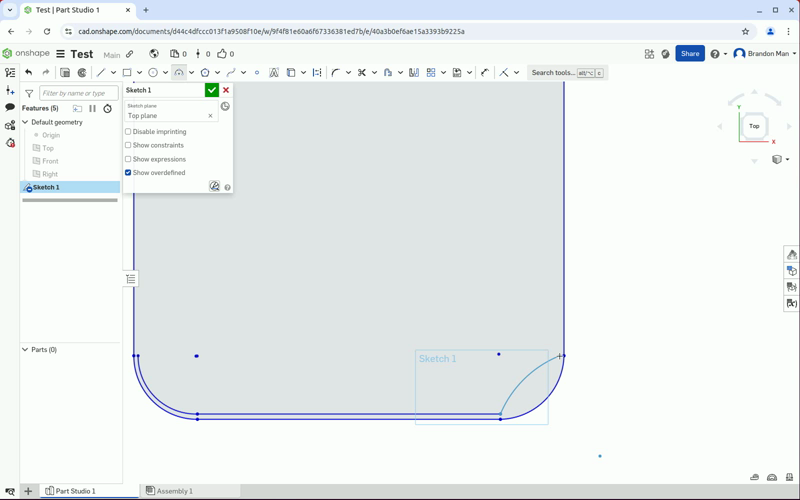
scroll(6)
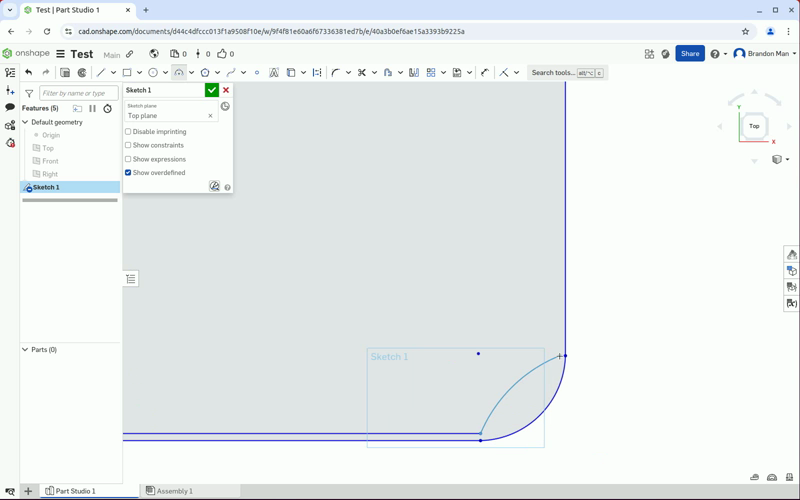
scroll(6)
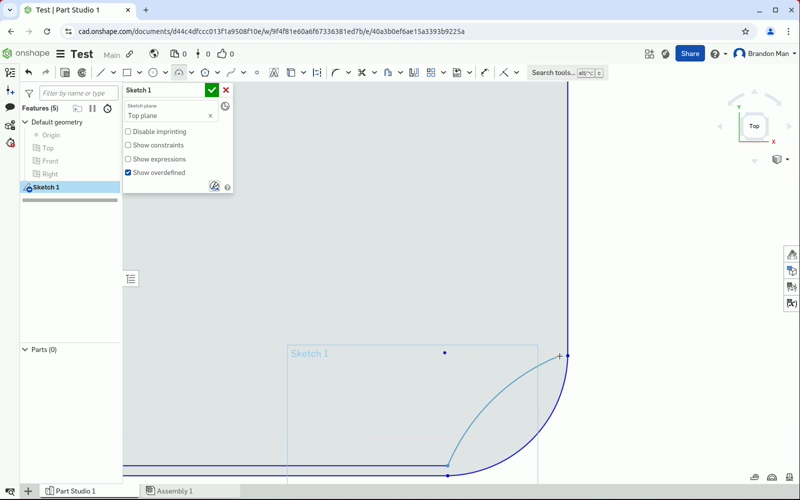
scroll(6)
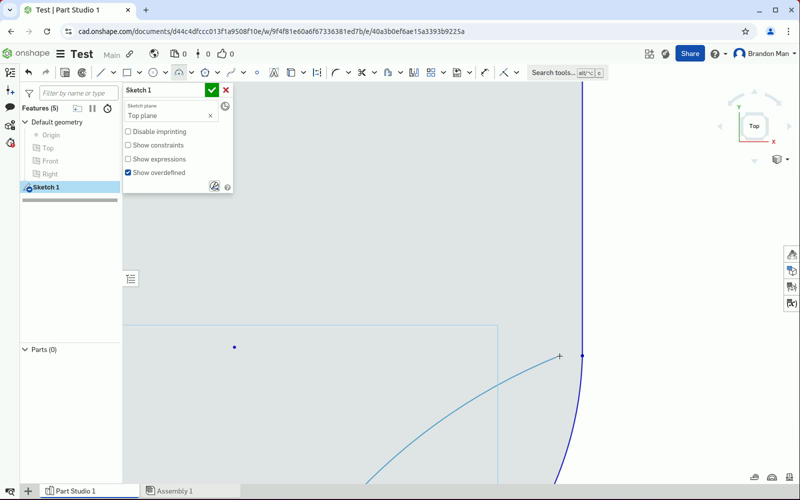
click(559, 355)
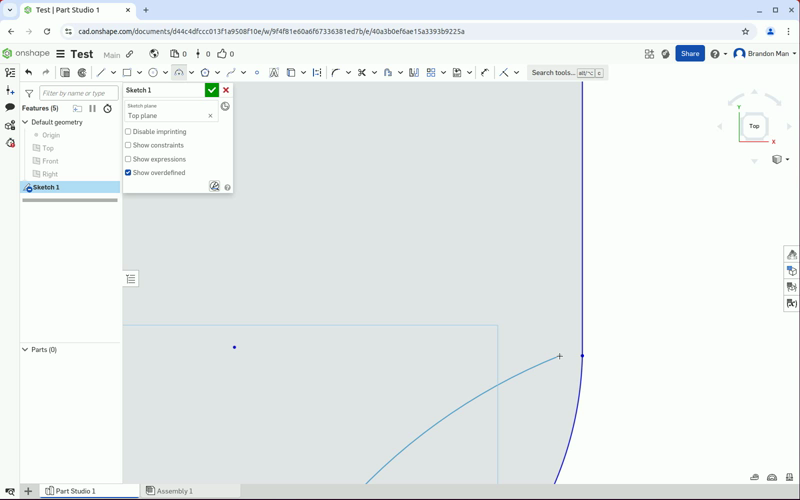
scroll(-6)
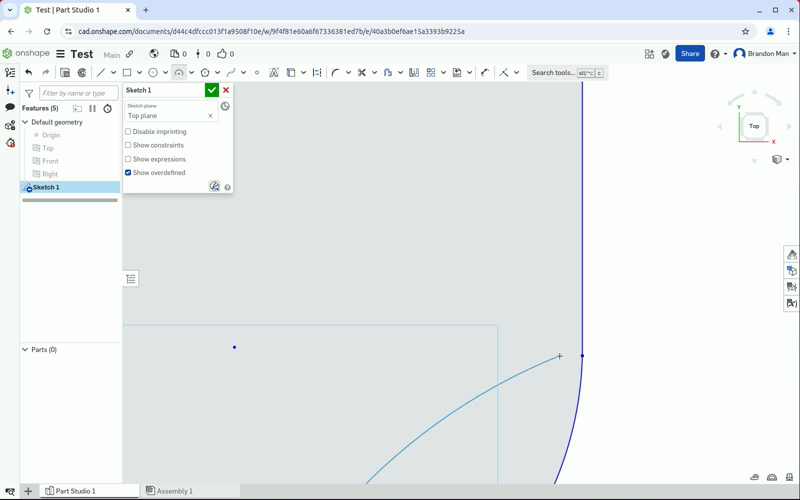
scroll(-6)
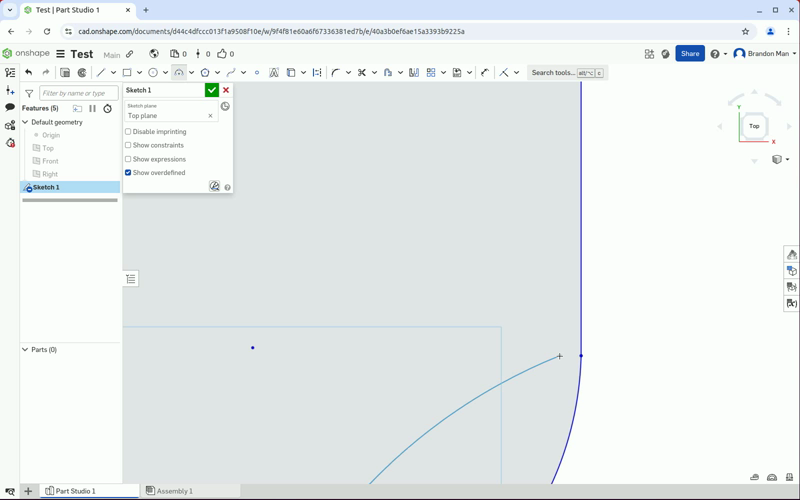
scroll(-6)
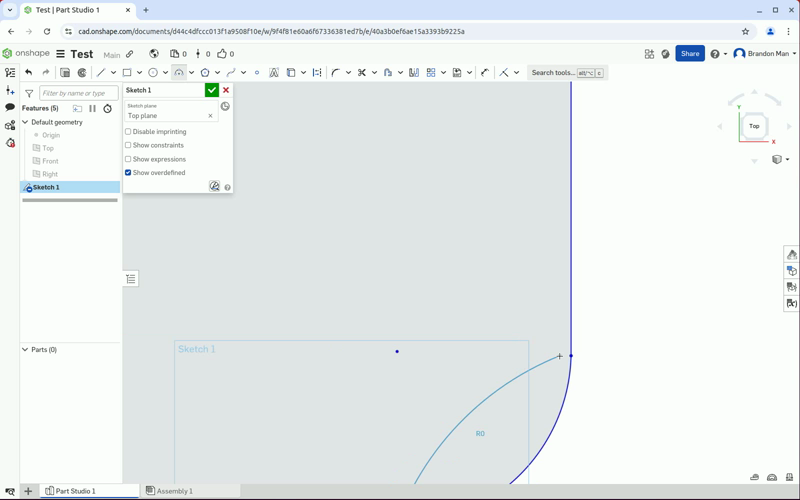
scroll(-6)
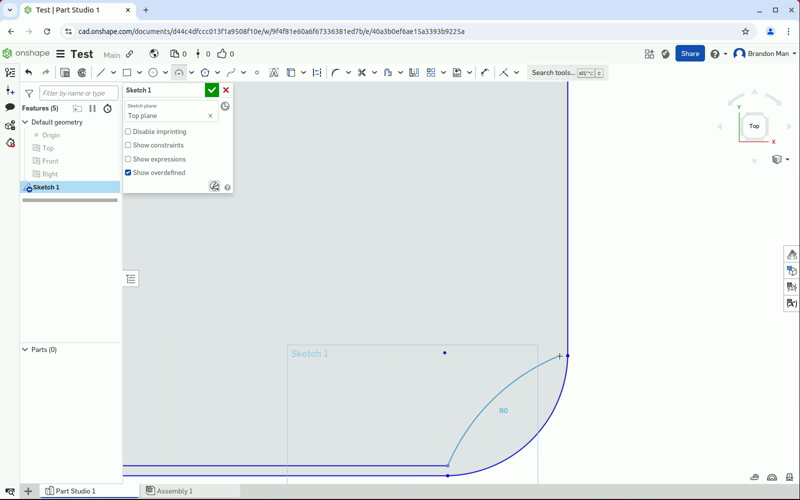
scroll(-6)
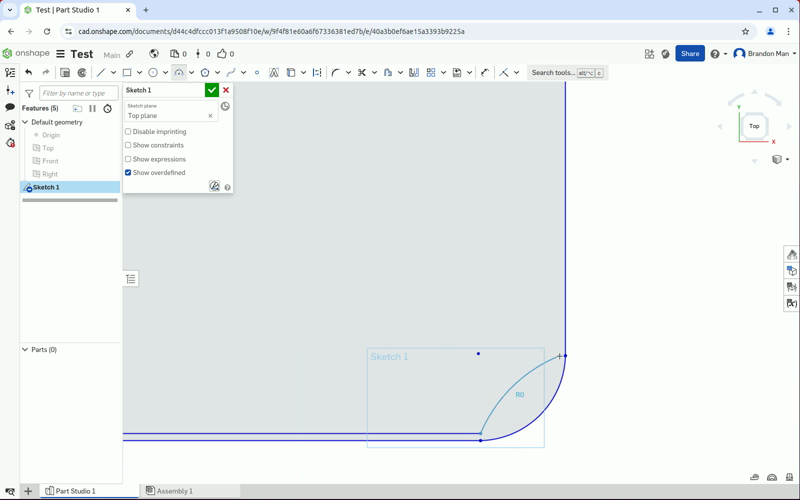
scroll(-6)
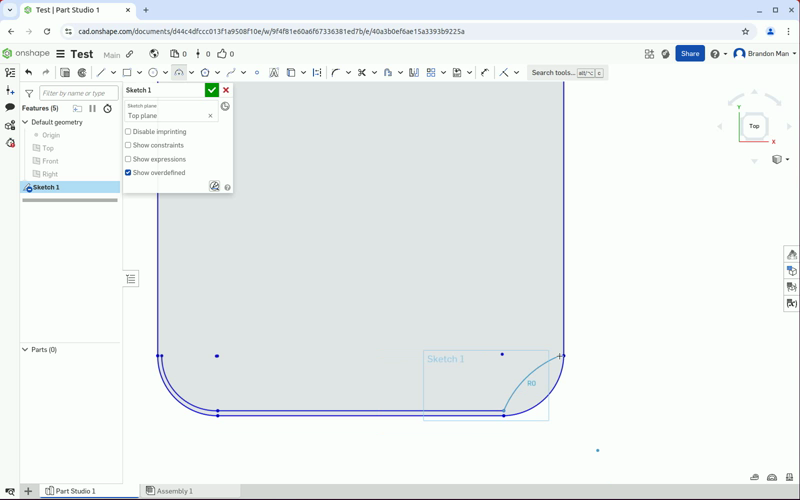
scroll(-6)
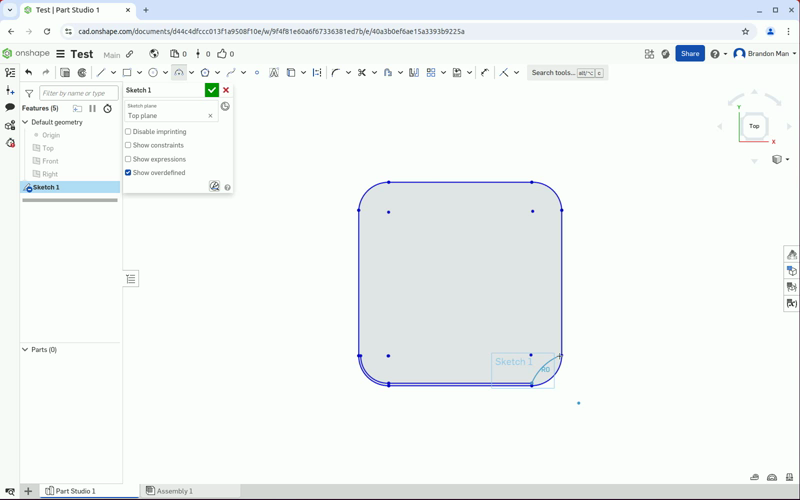
mouse_move(551, 375)
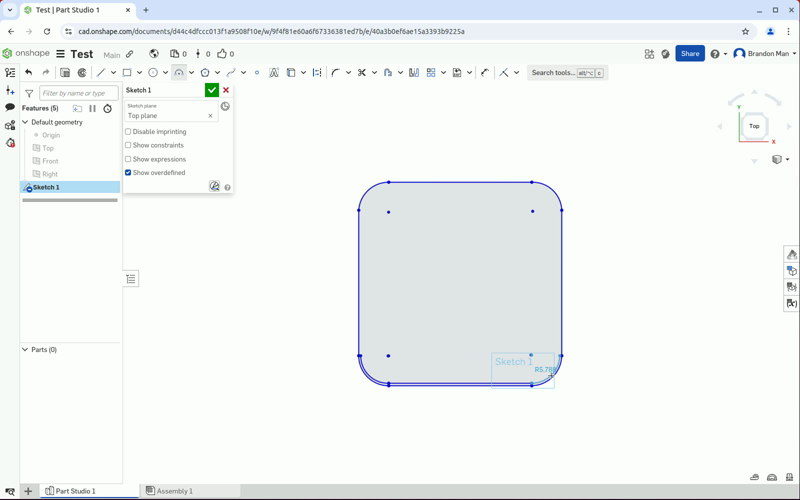
scroll(6)
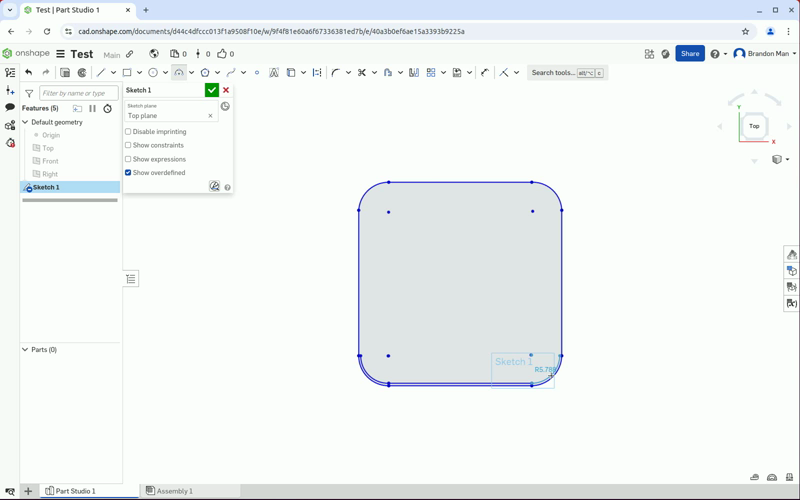
scroll(6)
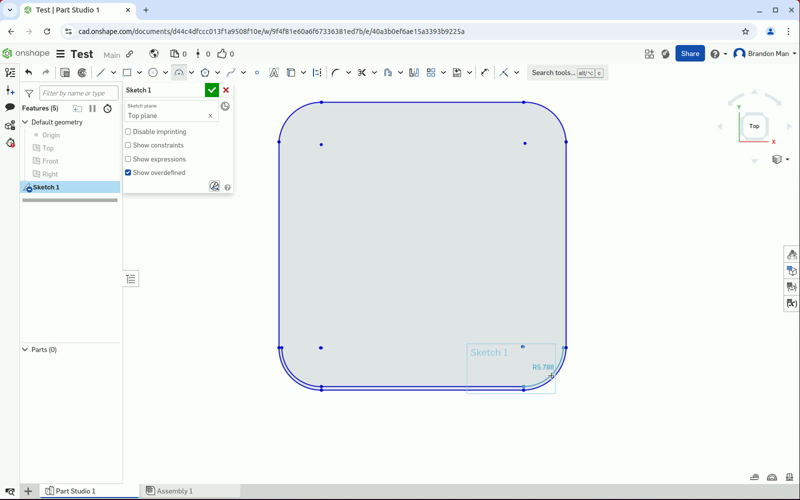
scroll(6)
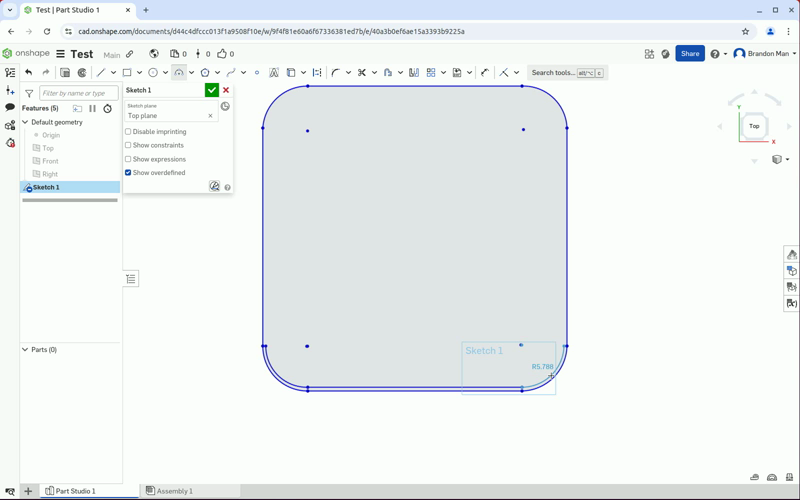
scroll(6)
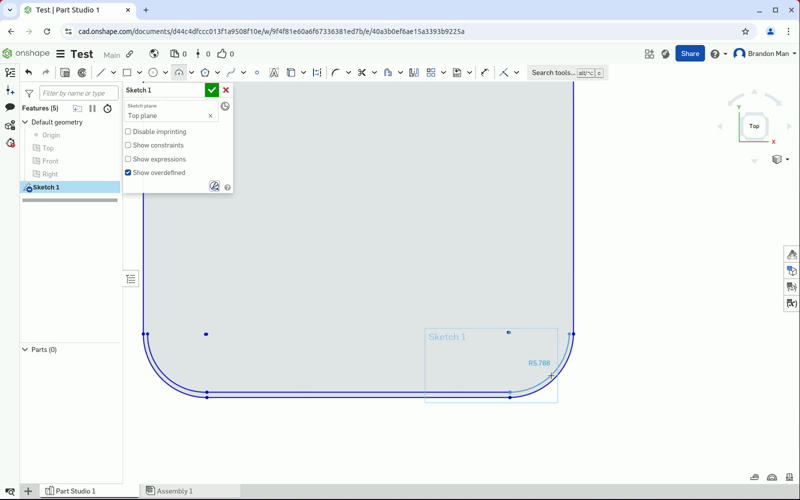
scroll(6)
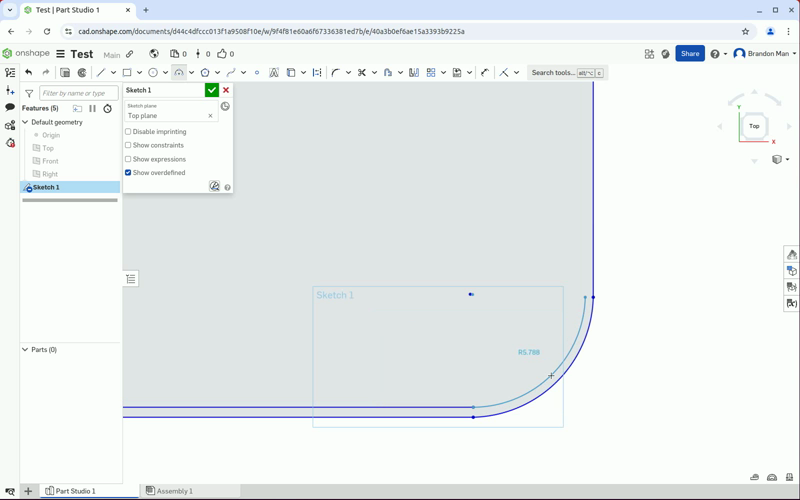
scroll(6)
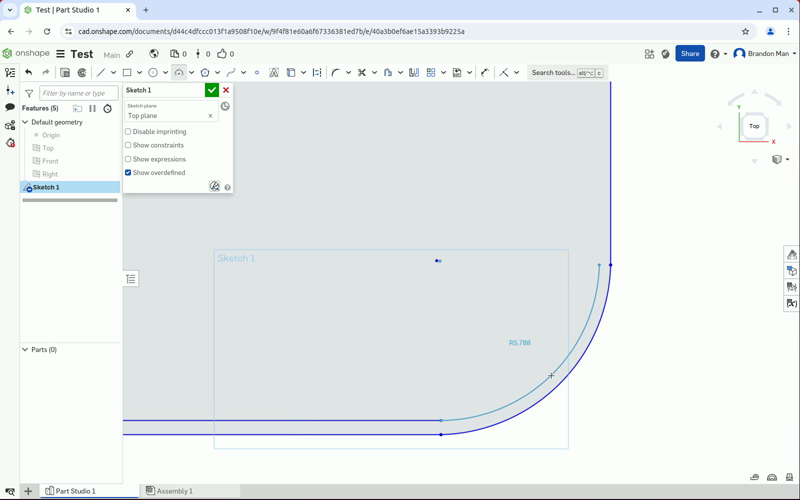
scroll(6)
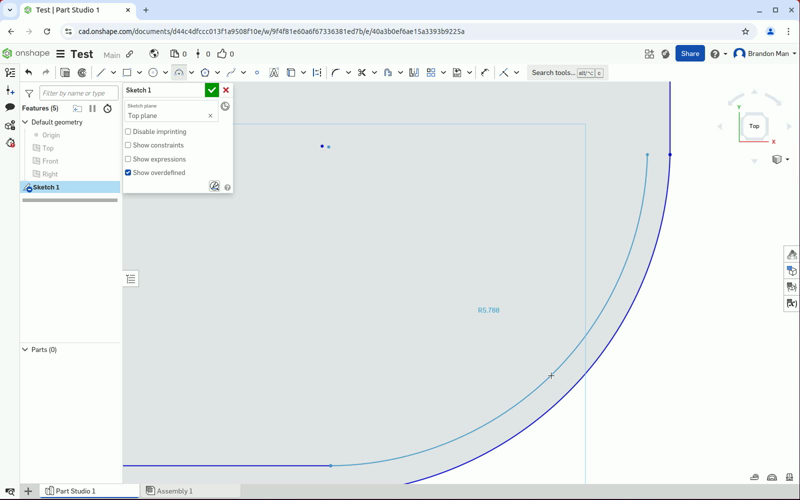
click(551, 375)
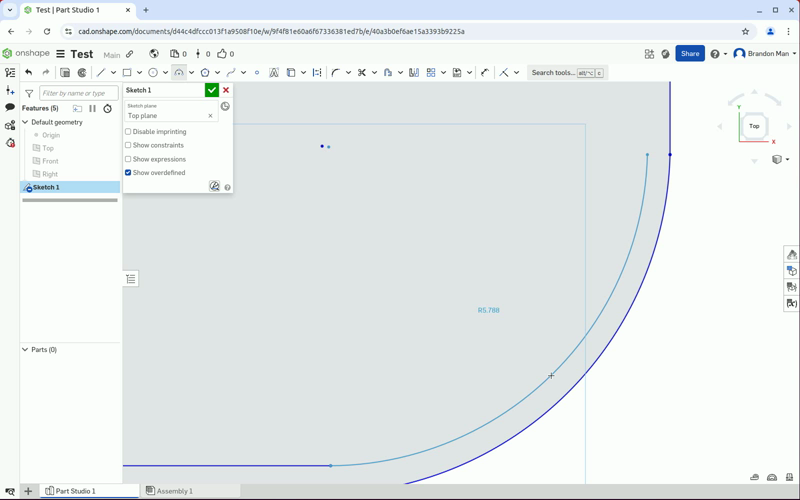
scroll(-6)
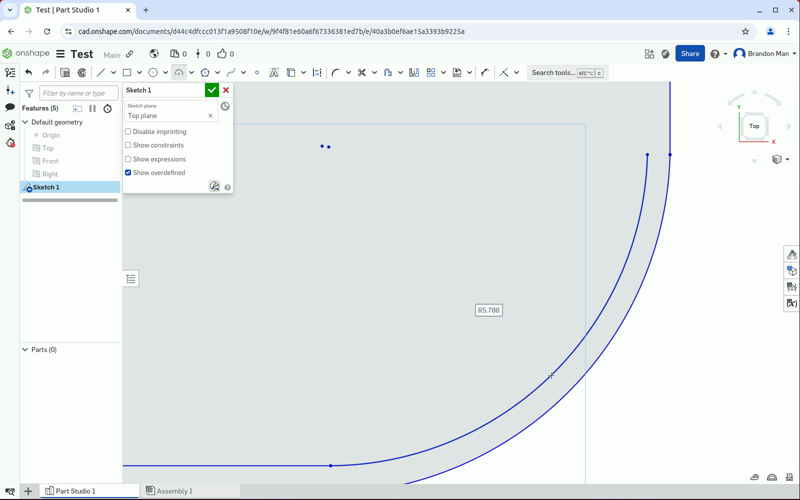
scroll(-6)
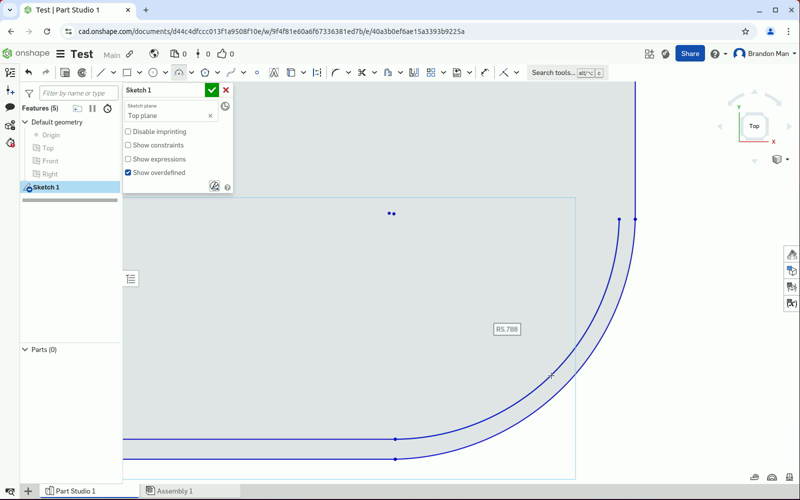
scroll(-6)
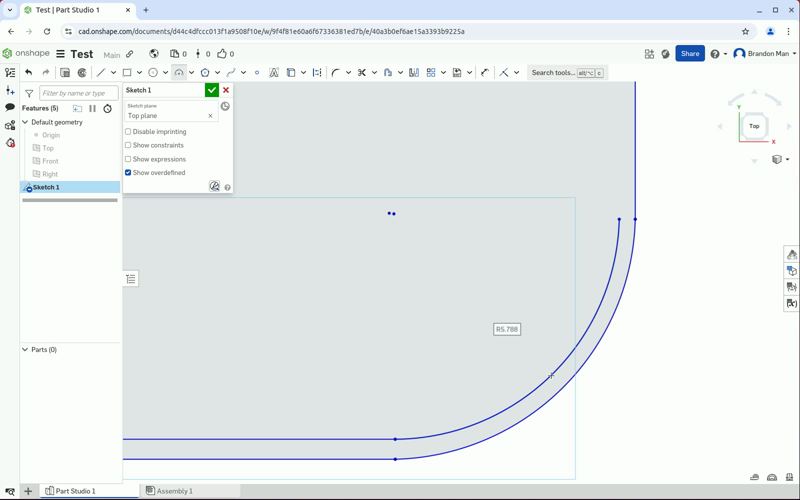
scroll(-6)
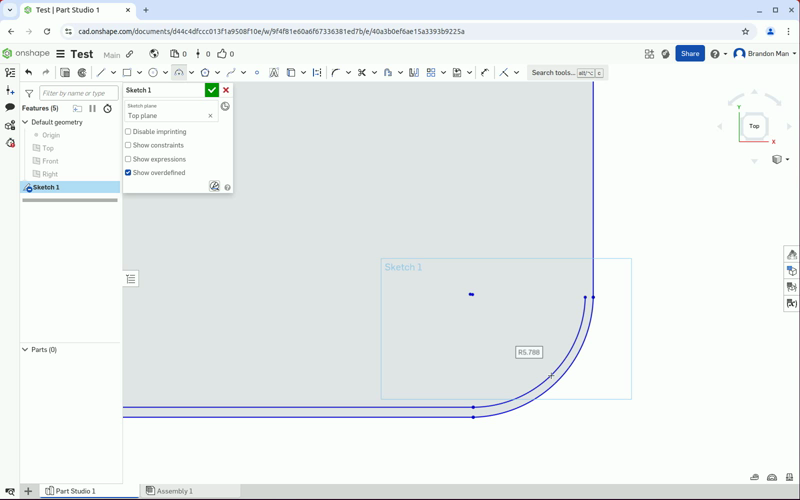
scroll(-6)
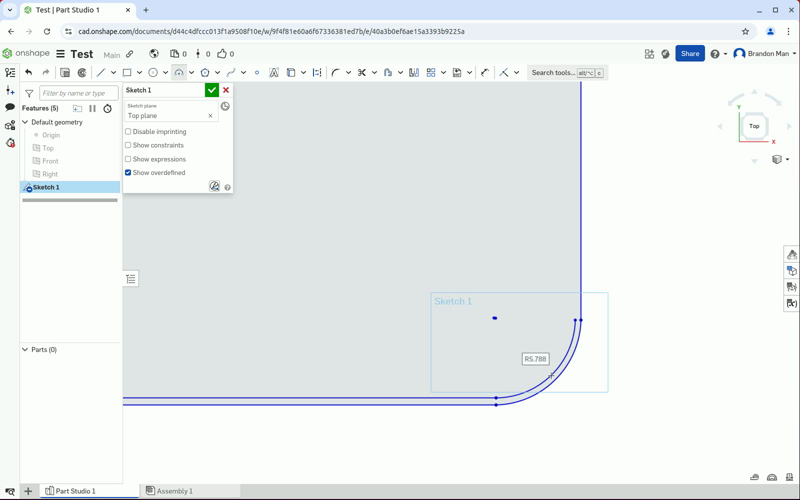
scroll(-6)
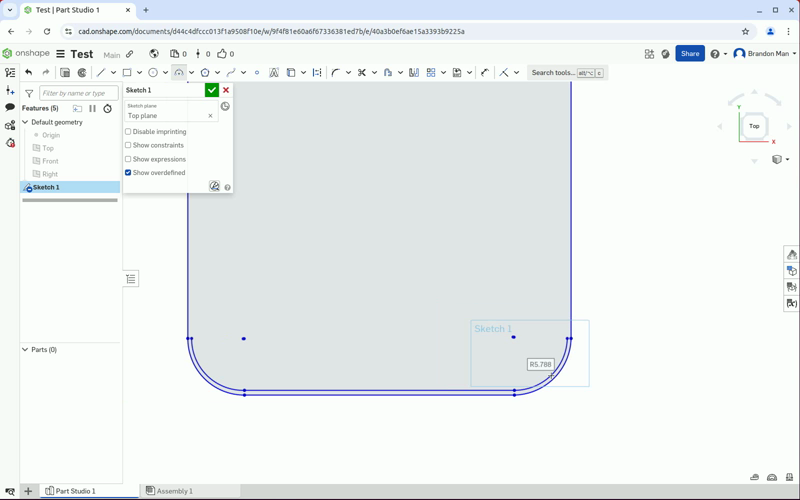
scroll(-6)
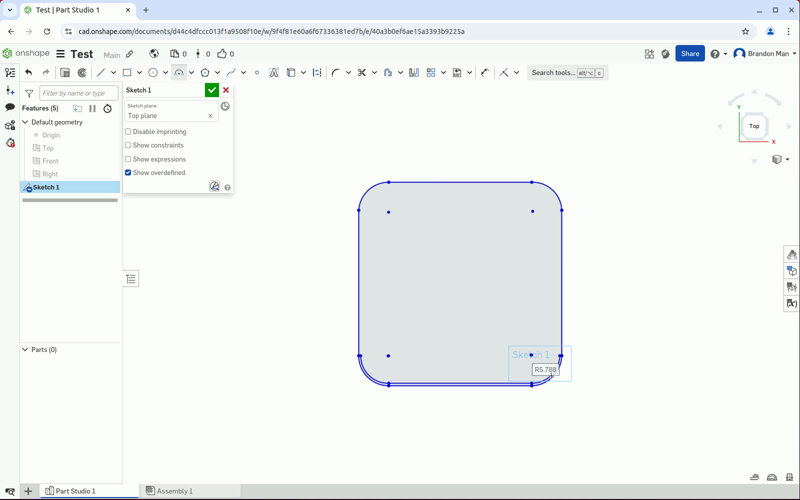
key_up(shift)
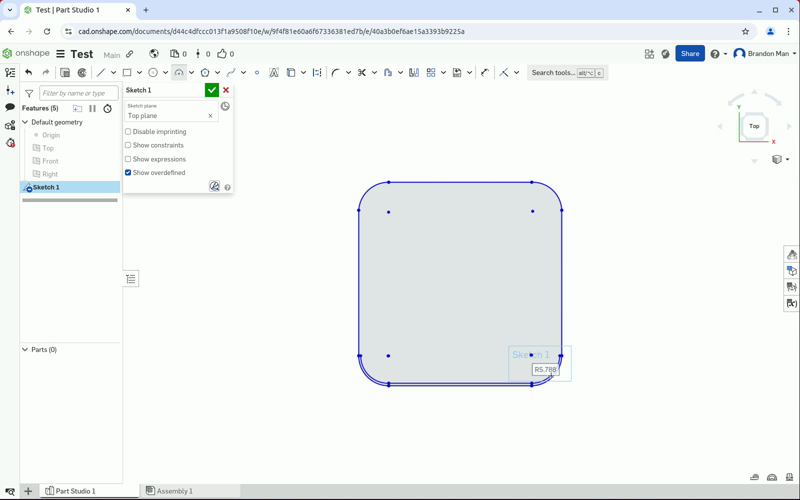
key(esc)
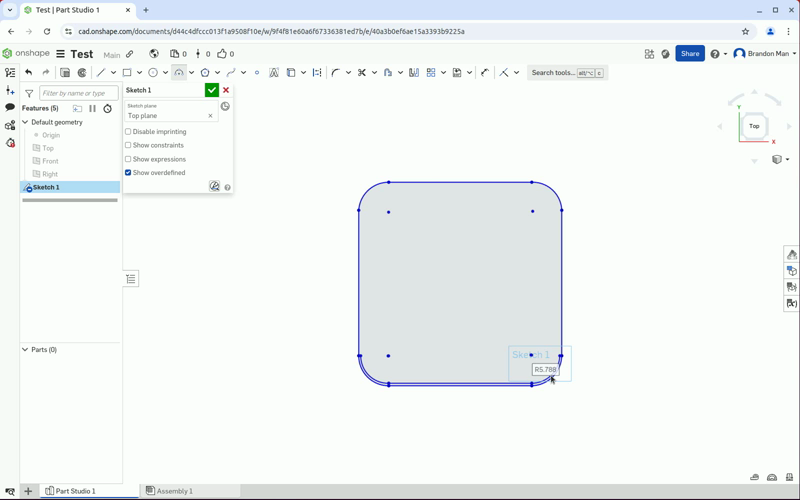
key(l)
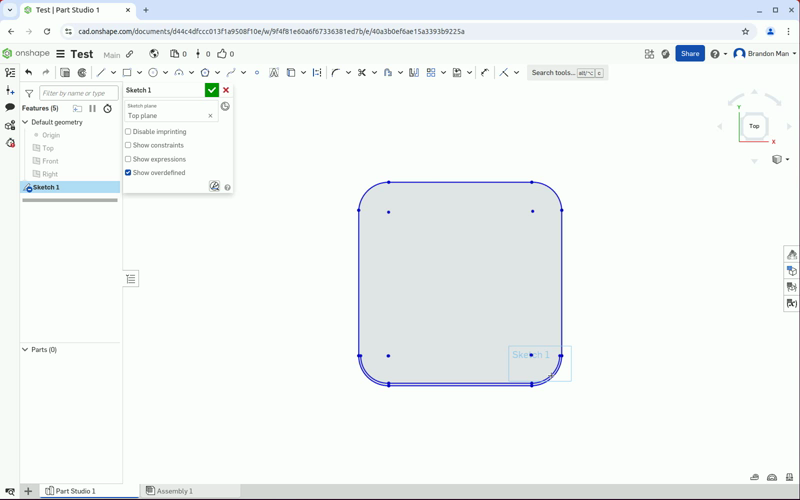
mouse_move(559, 355)
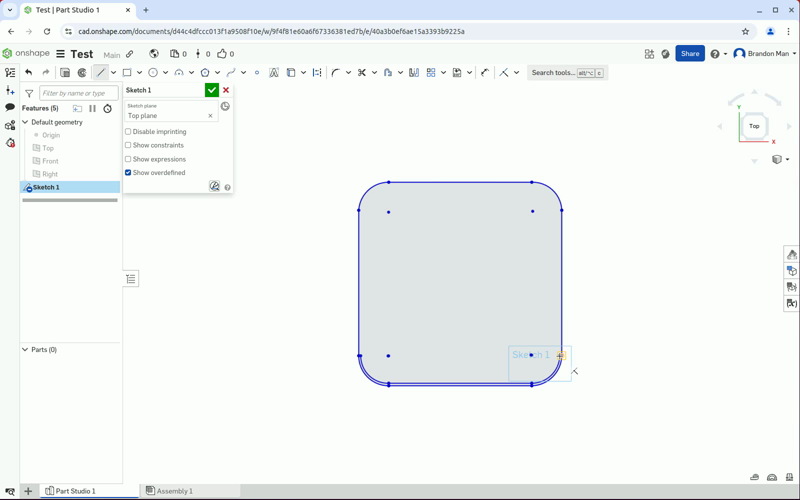
scroll(6)
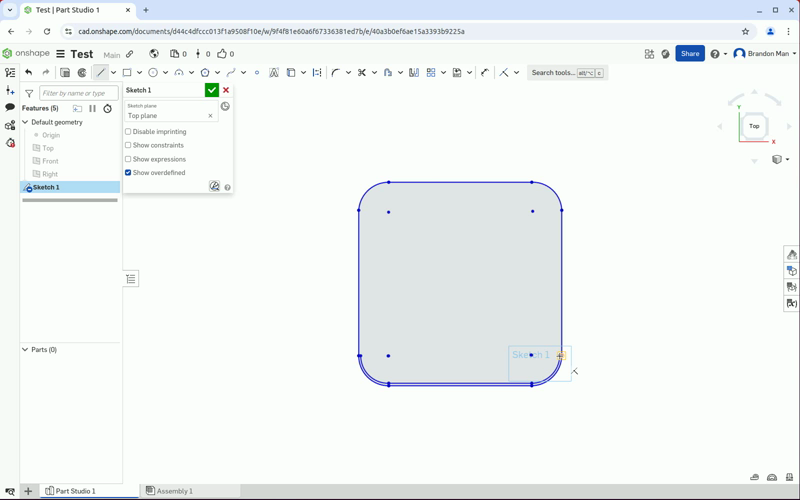
scroll(6)
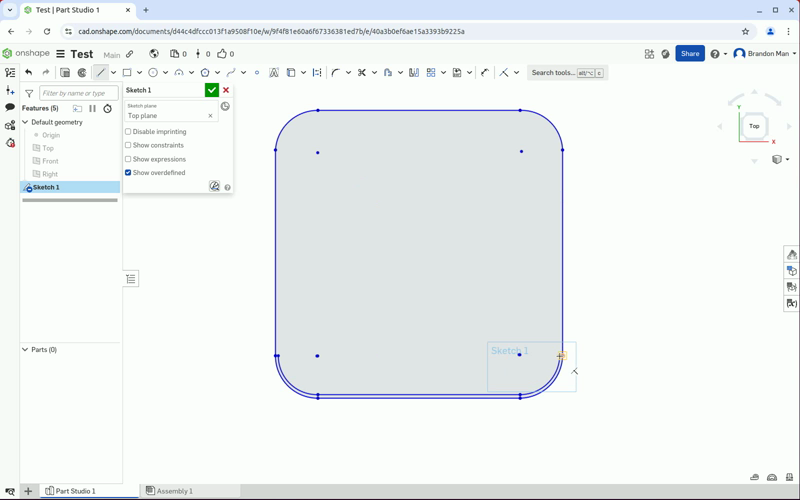
scroll(6)
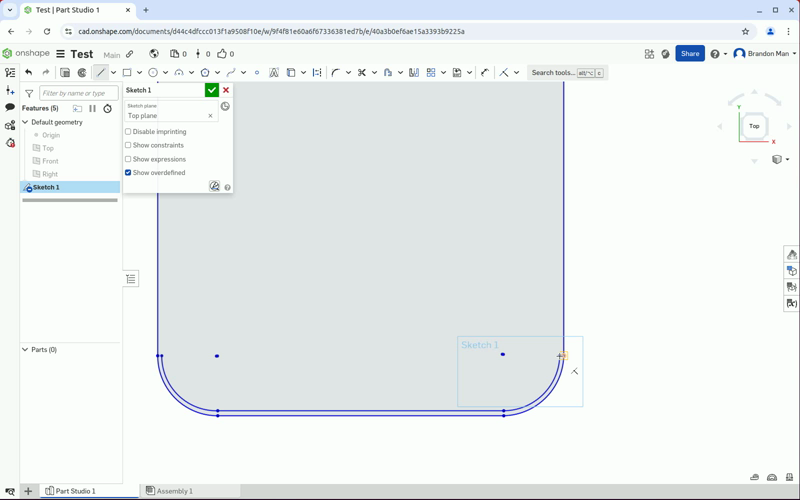
scroll(6)
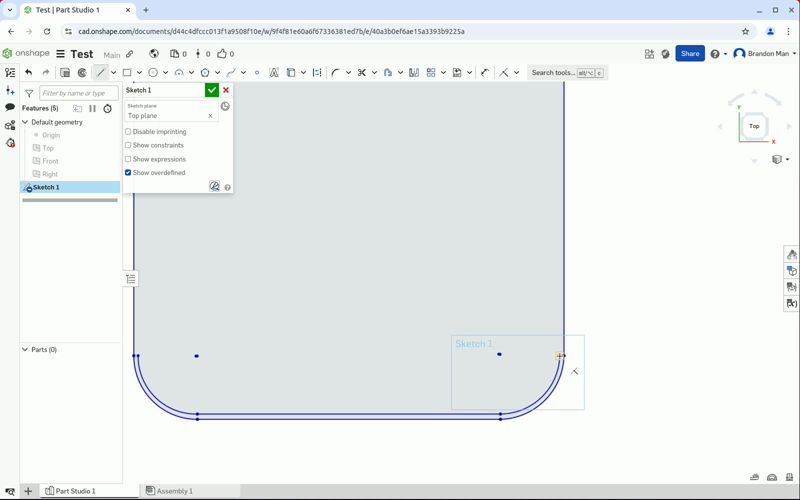
scroll(6)
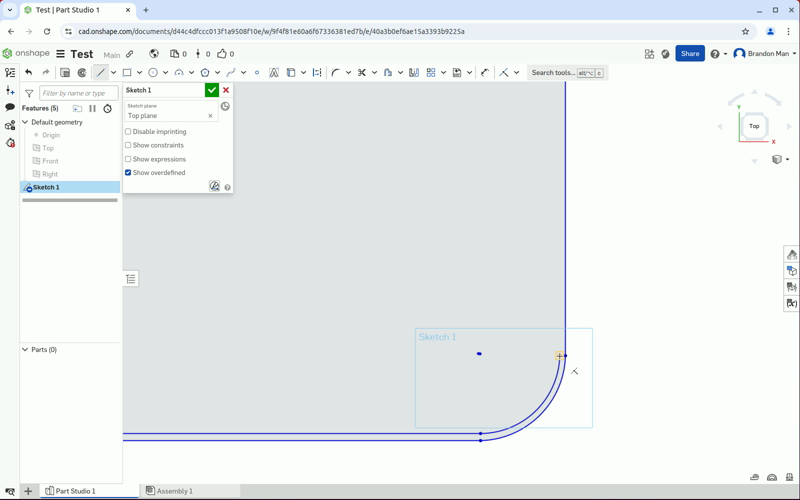
scroll(6)
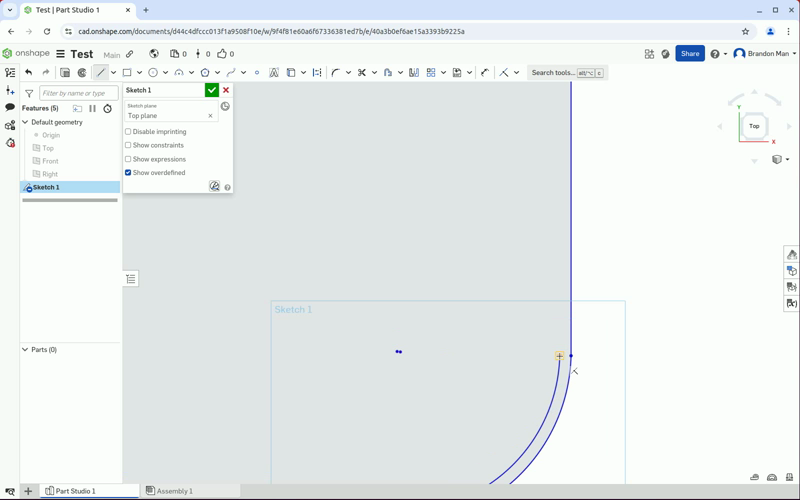
scroll(6)
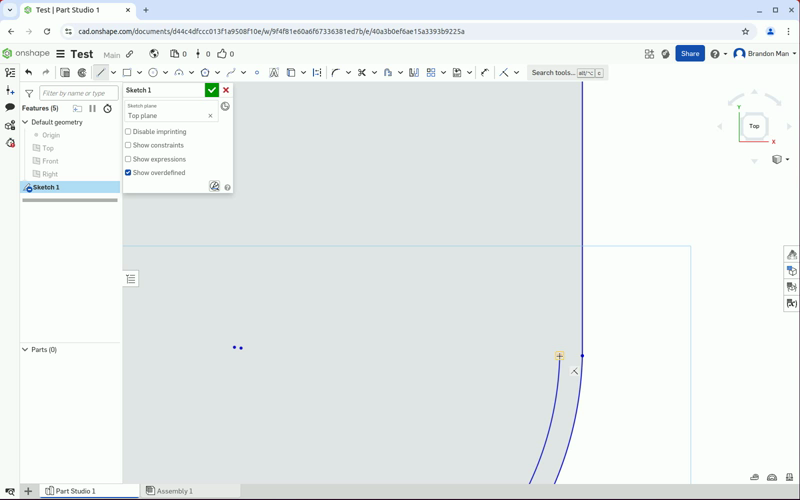
click(559, 355)
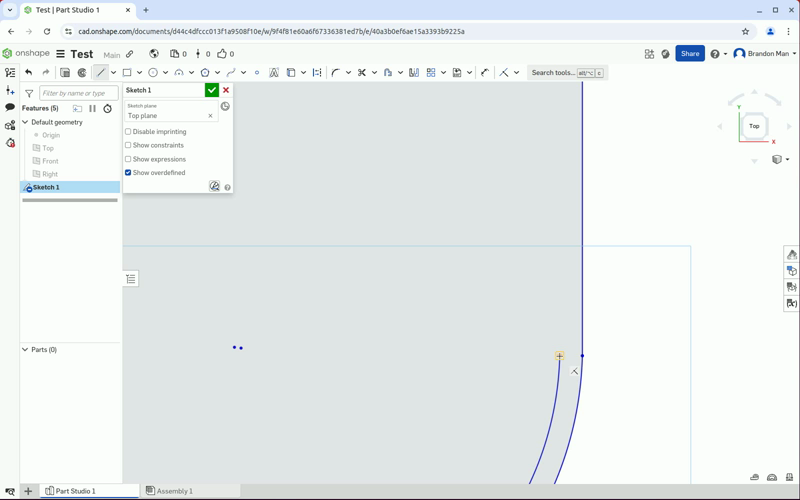
scroll(-6)
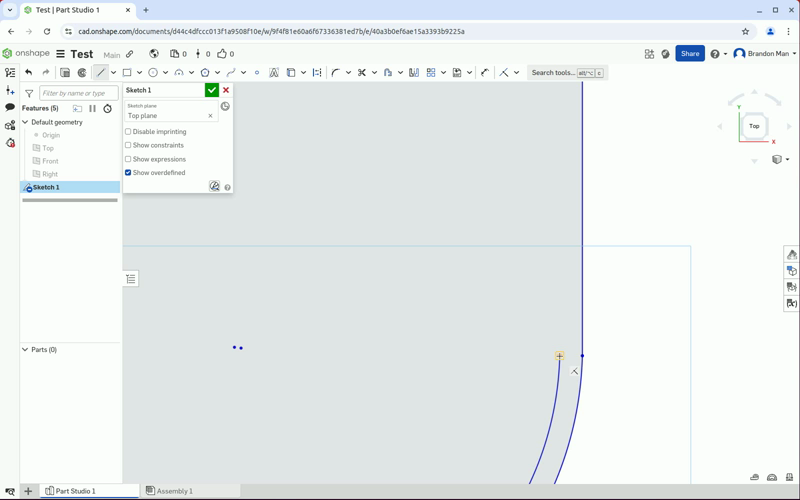
scroll(-6)
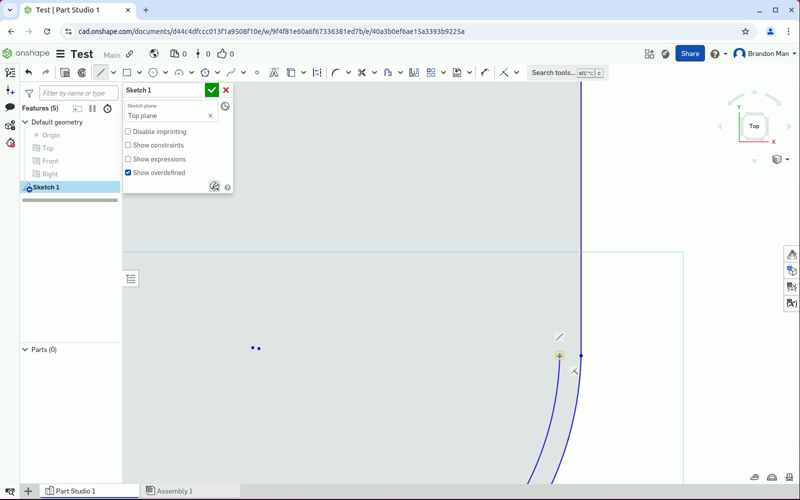
scroll(-6)
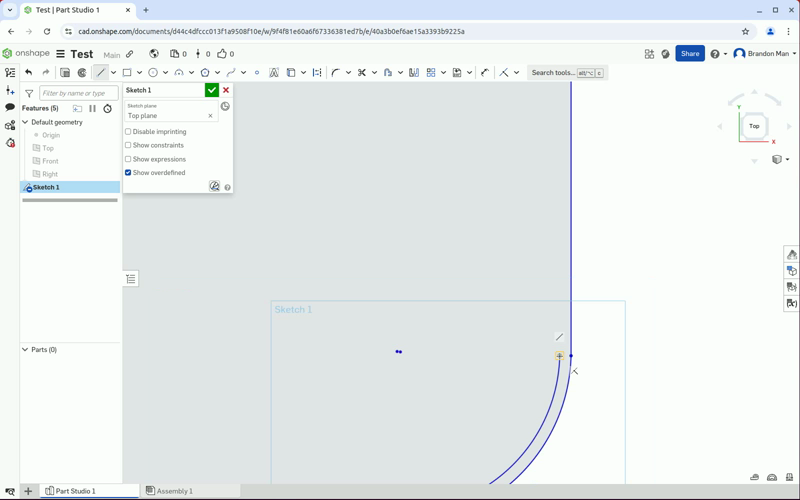
scroll(-6)
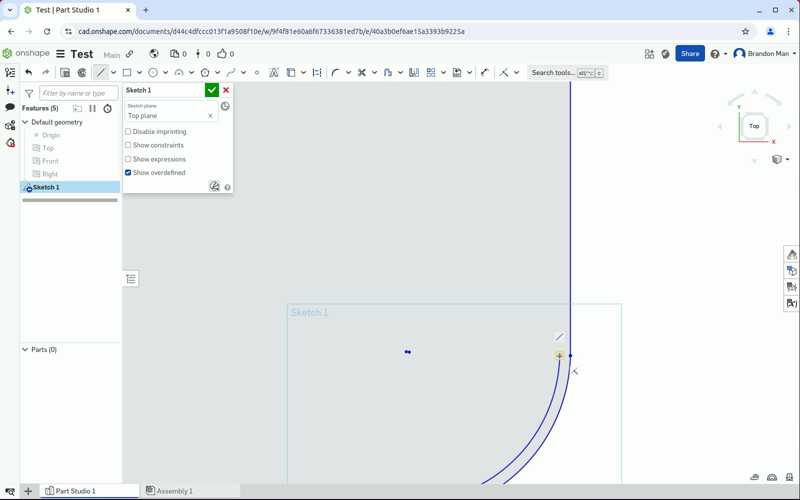
scroll(-6)
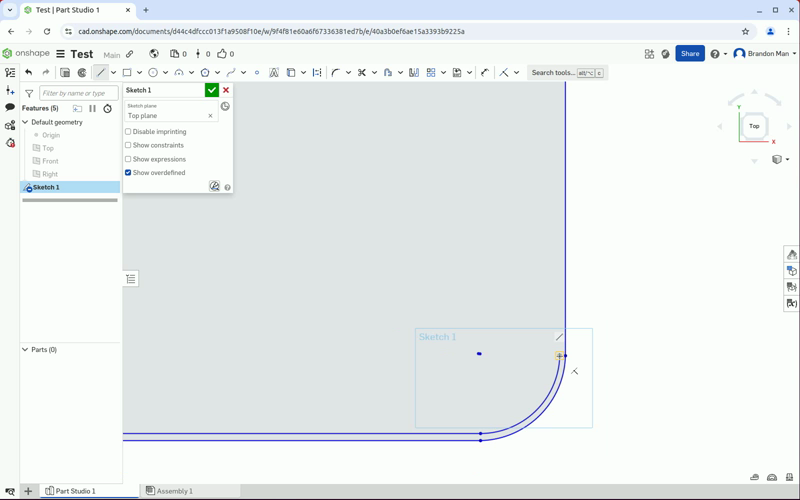
scroll(-6)
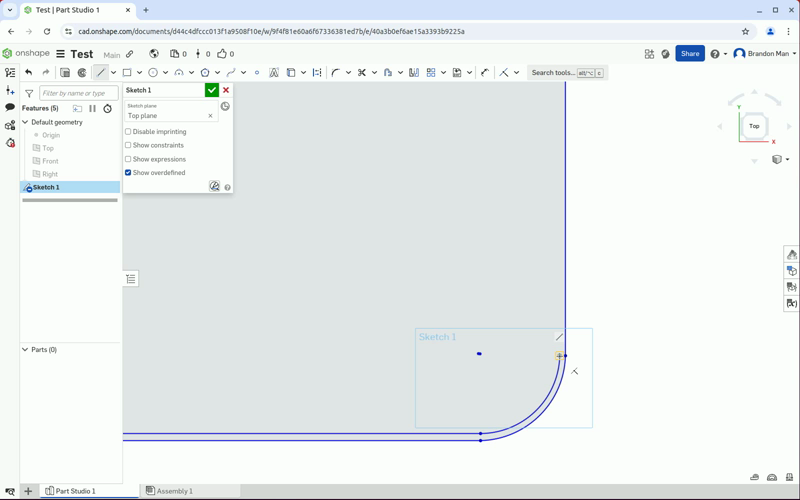
scroll(-6)
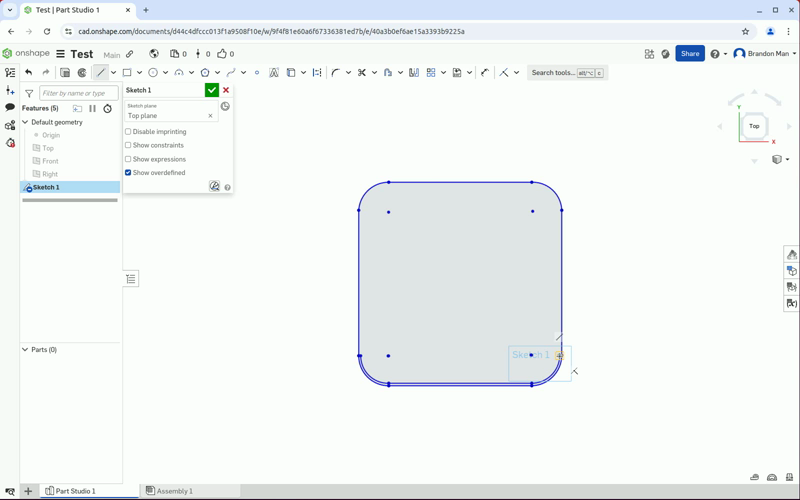
key_down(shift)
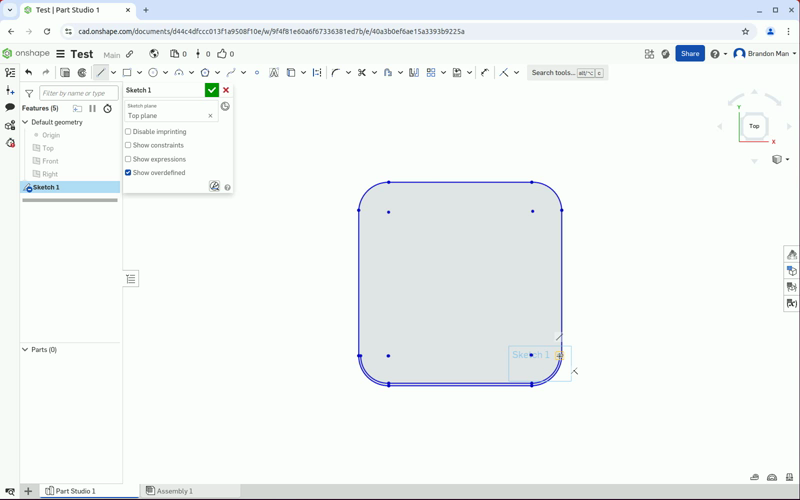
mouse_move(559, 212)
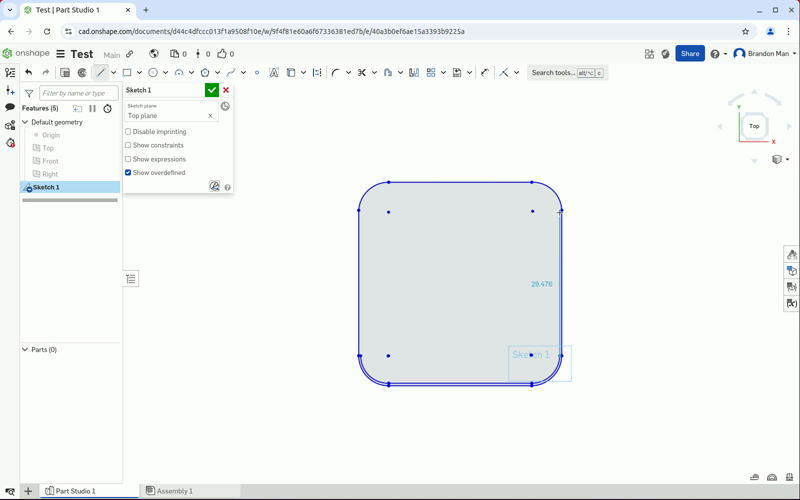
scroll(6)
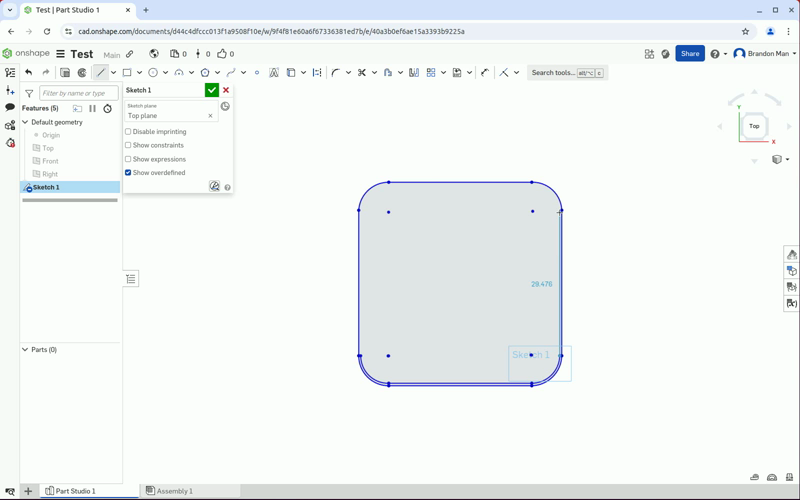
scroll(6)
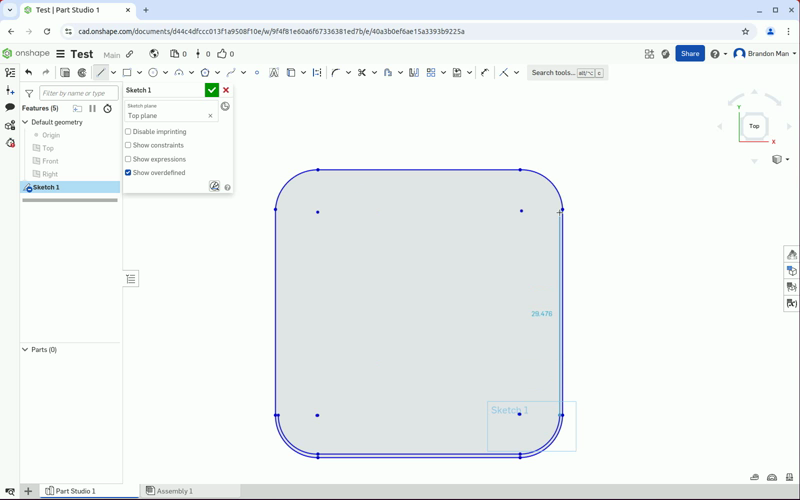
scroll(6)
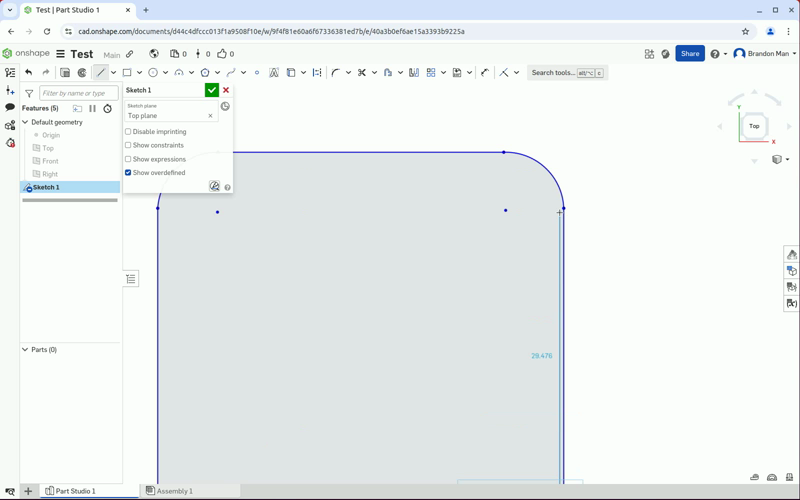
scroll(6)
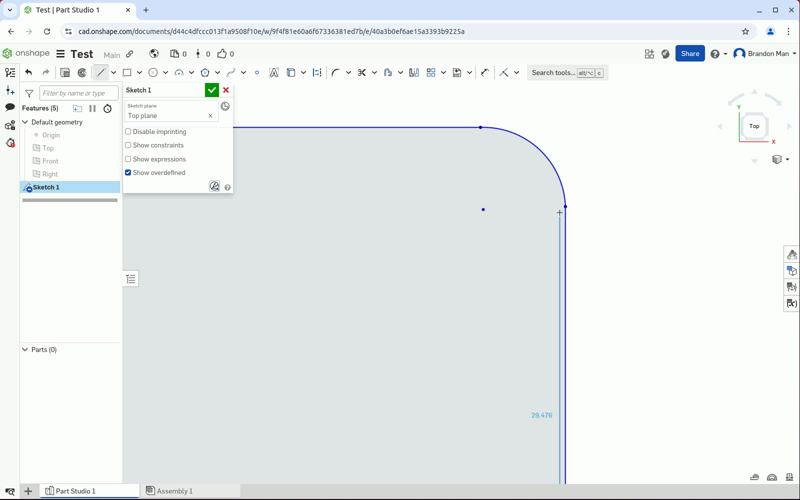
scroll(6)
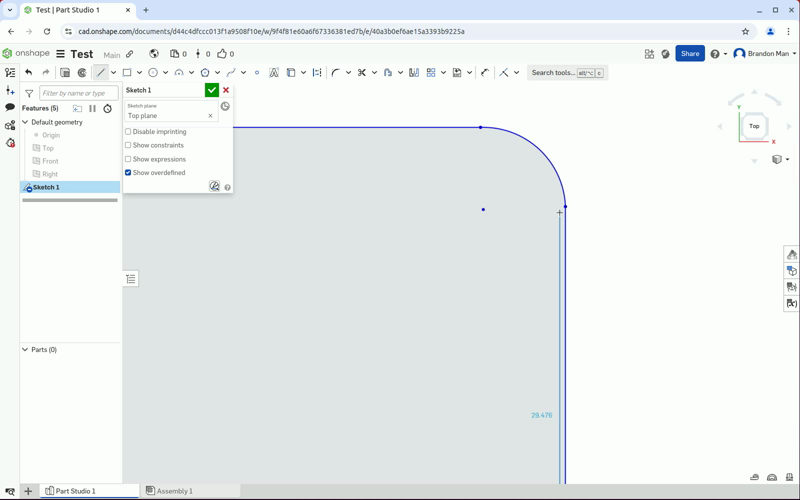
scroll(6)
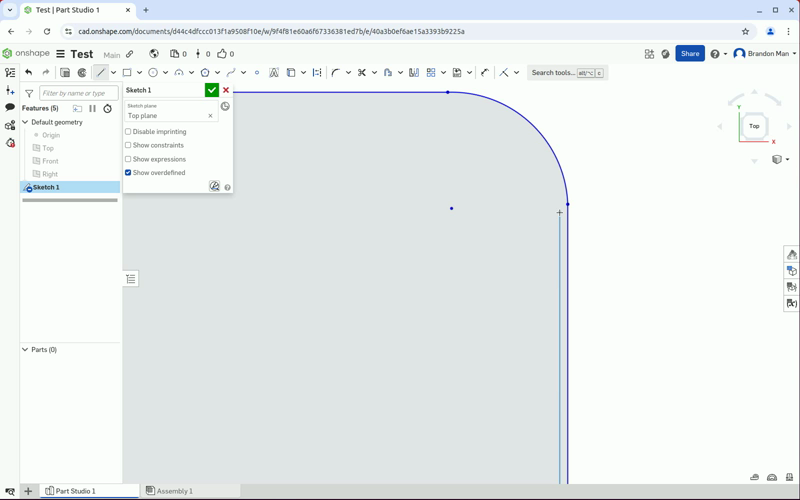
scroll(6)
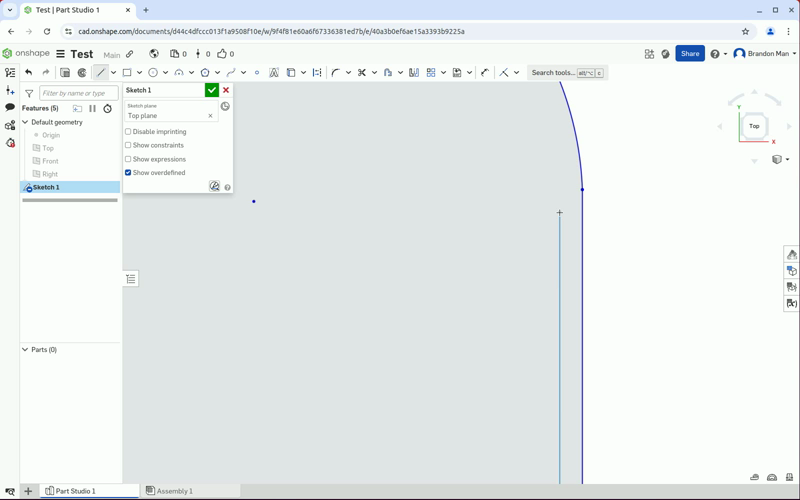
click(559, 212)
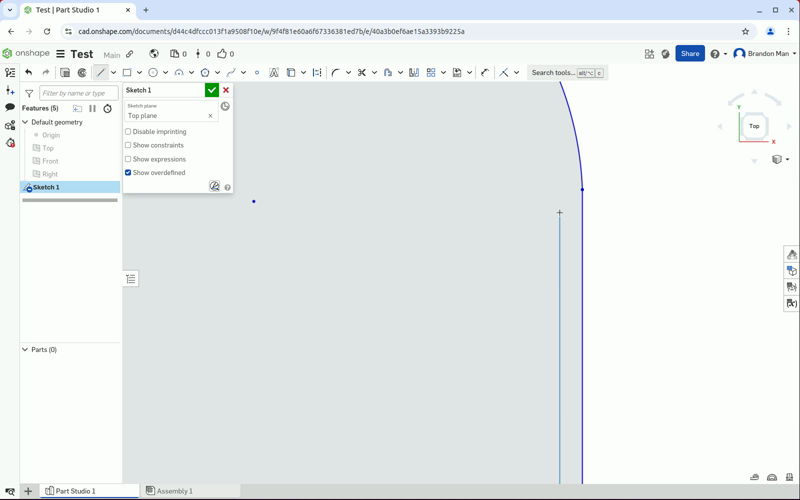
scroll(-6)
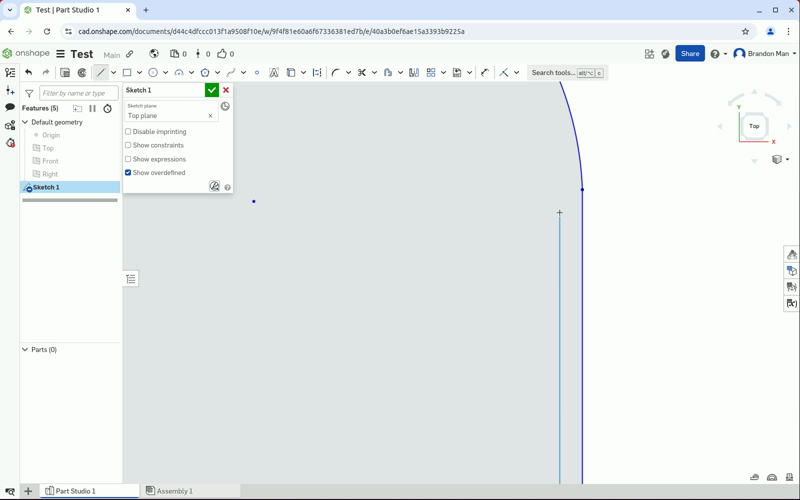
scroll(-6)
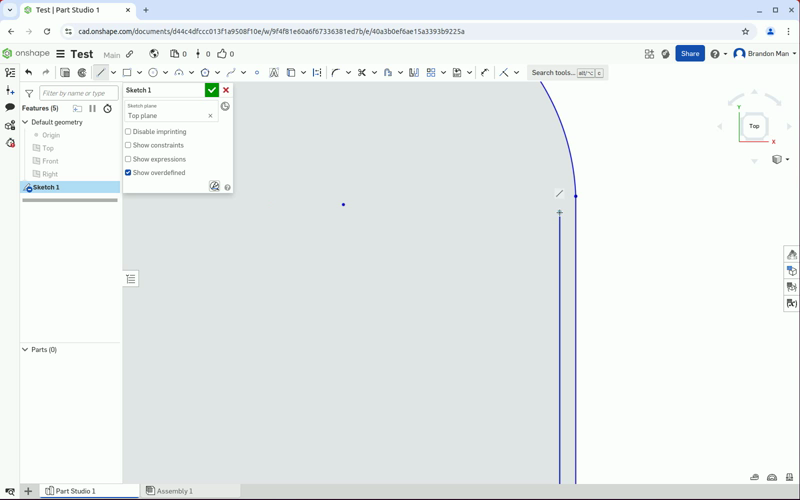
scroll(-6)
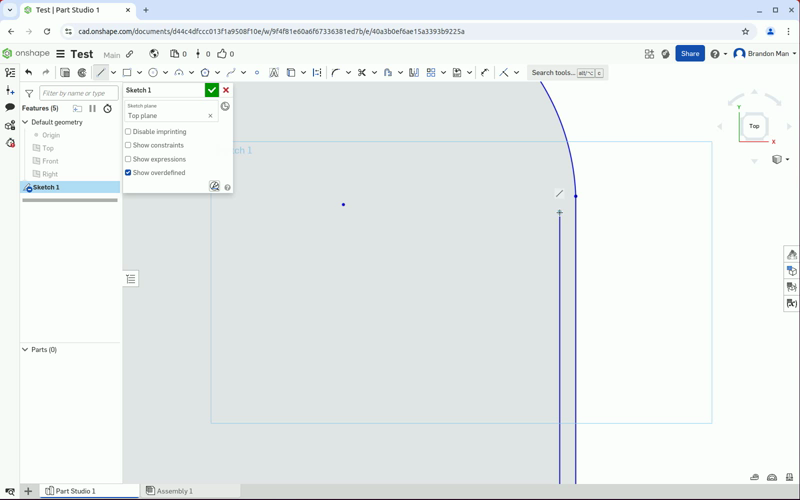
scroll(-6)
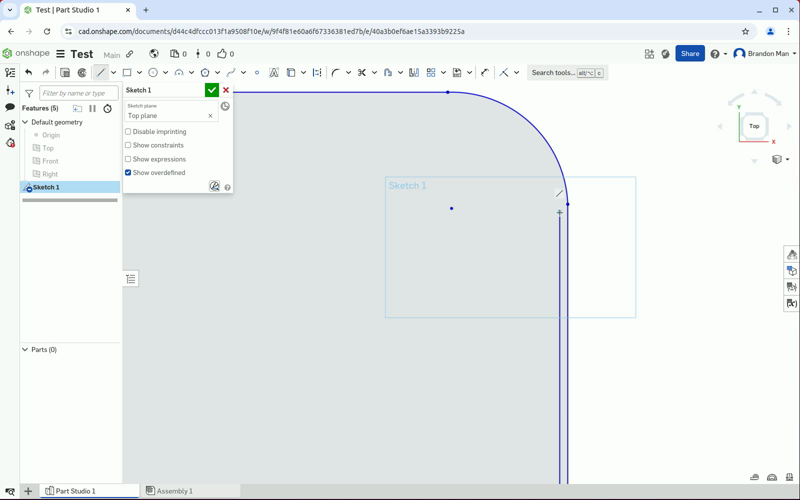
scroll(-6)
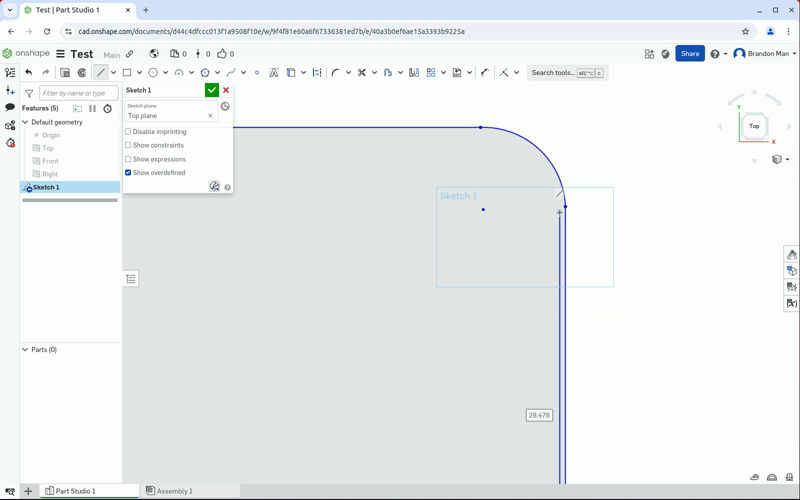
scroll(-6)
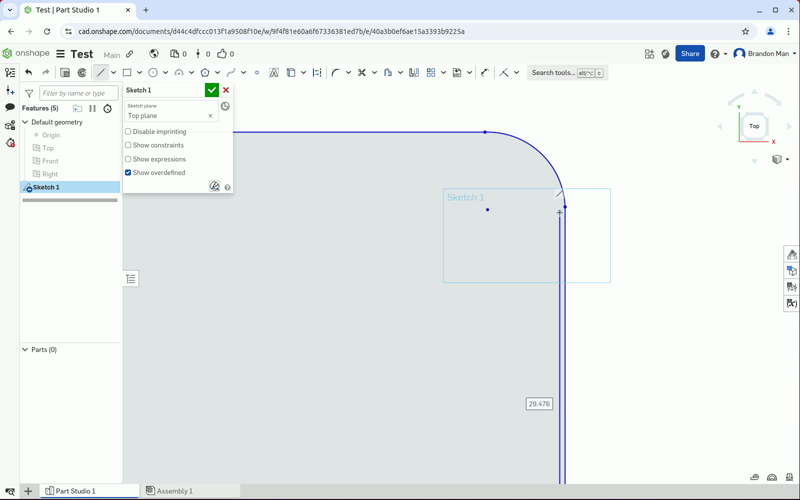
scroll(-6)
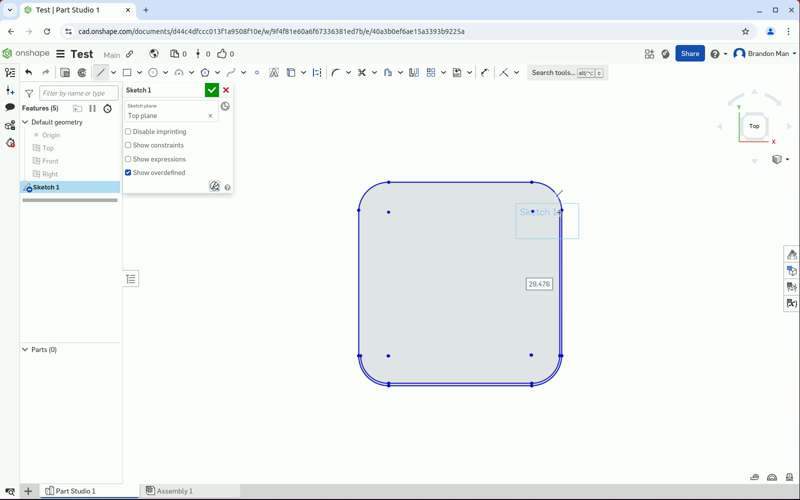
key_up(shift)
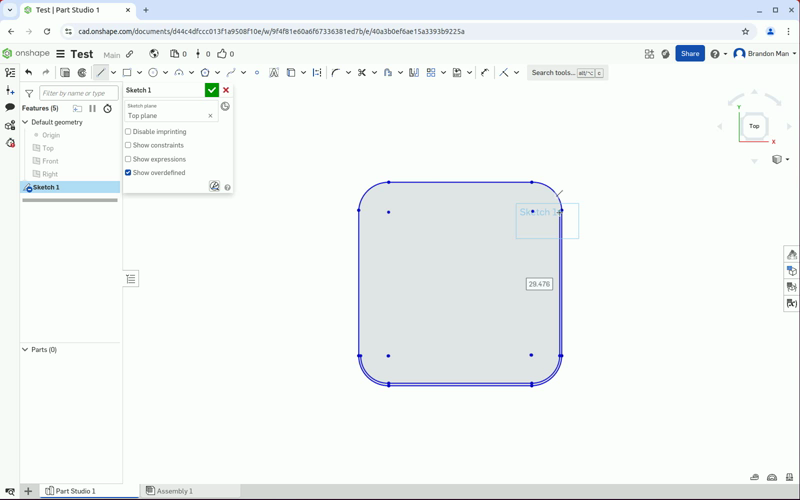
key(esc)
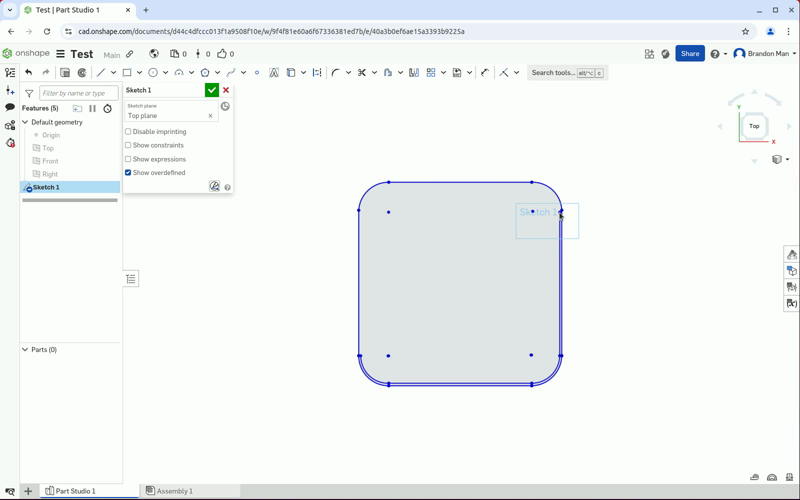
key(a)
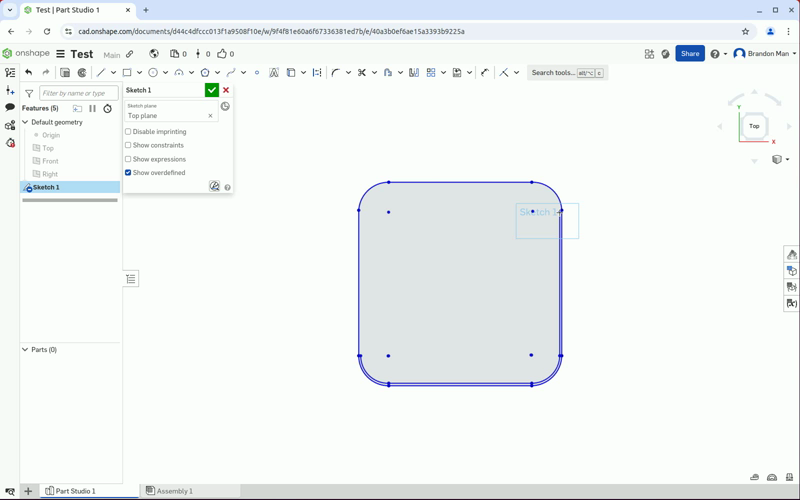
mouse_move(559, 212)
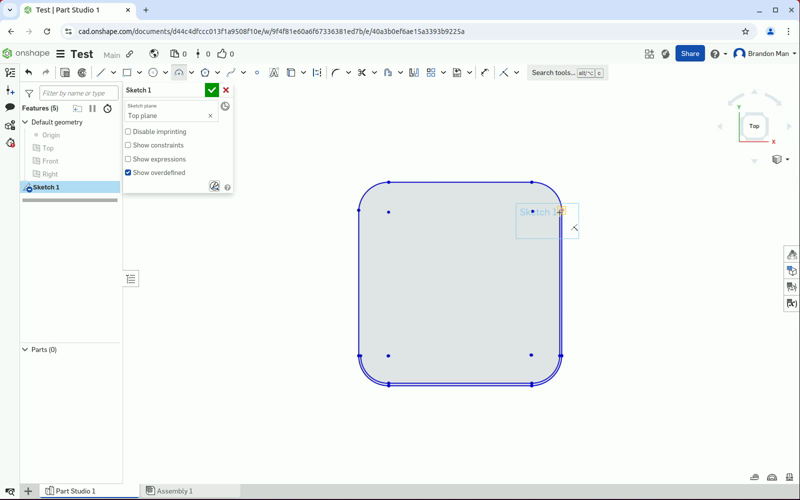
scroll(6)
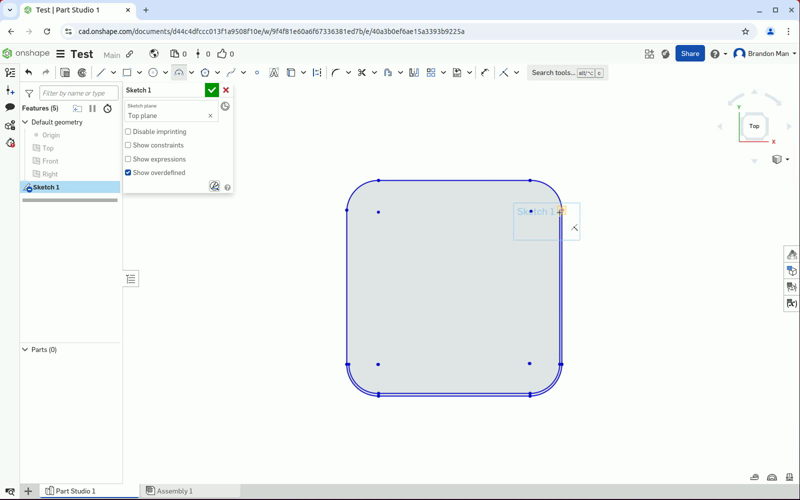
scroll(6)
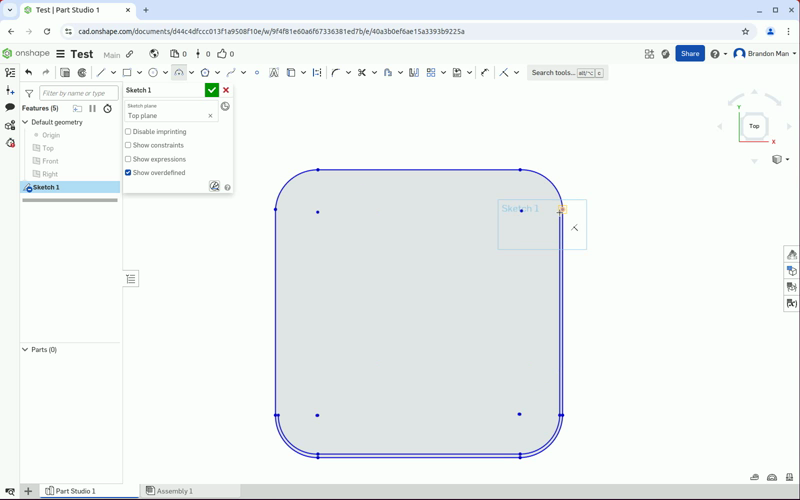
scroll(6)
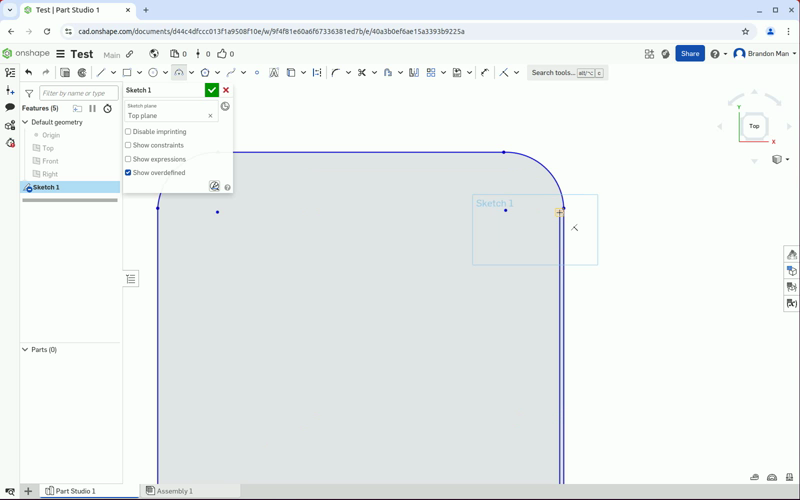
scroll(6)
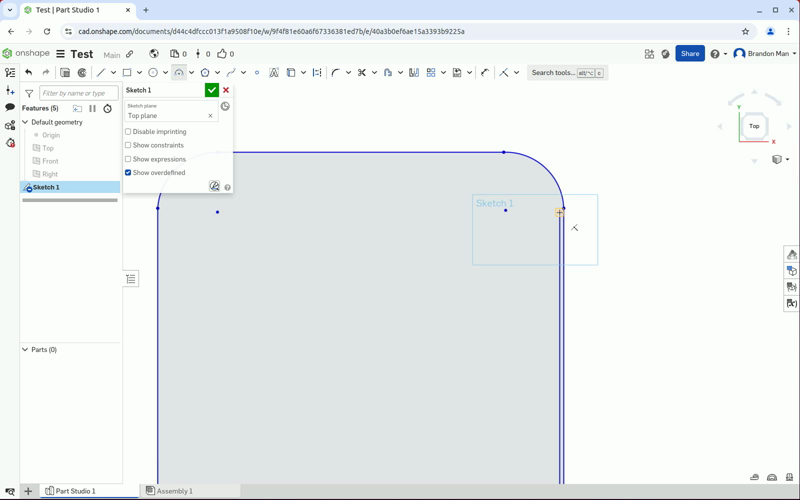
scroll(6)
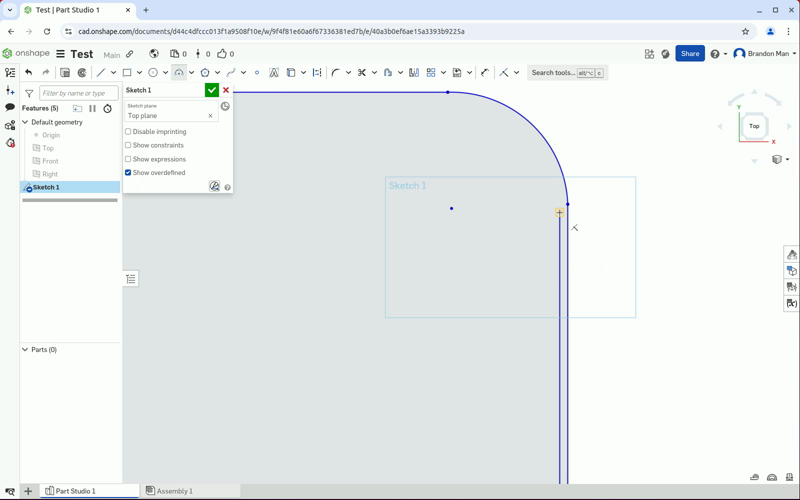
scroll(6)
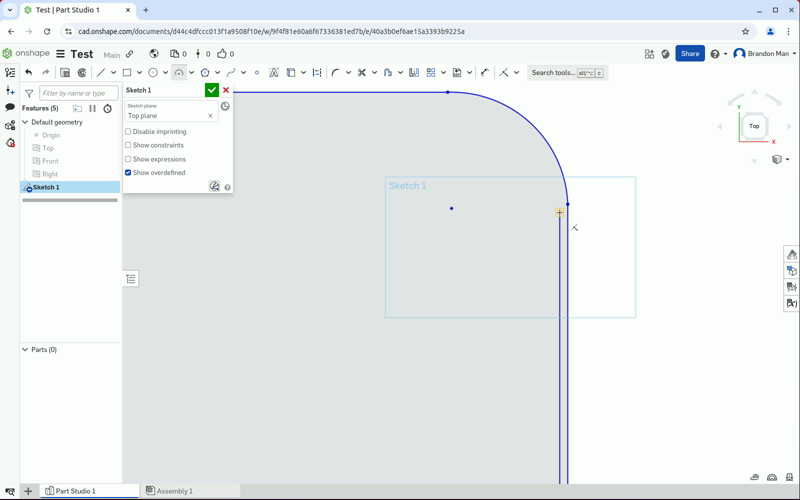
scroll(6)
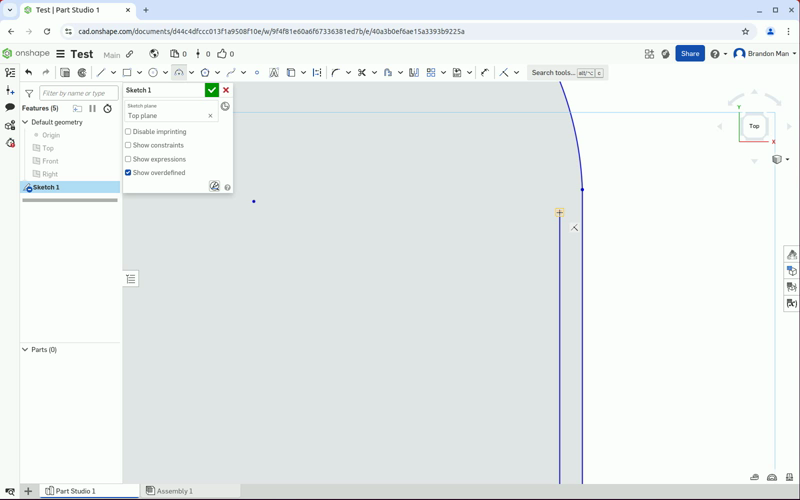
click(559, 212)
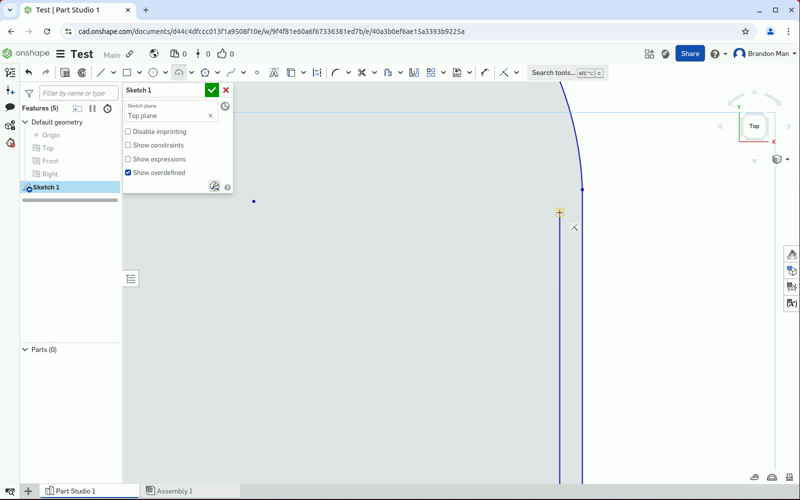
scroll(-6)
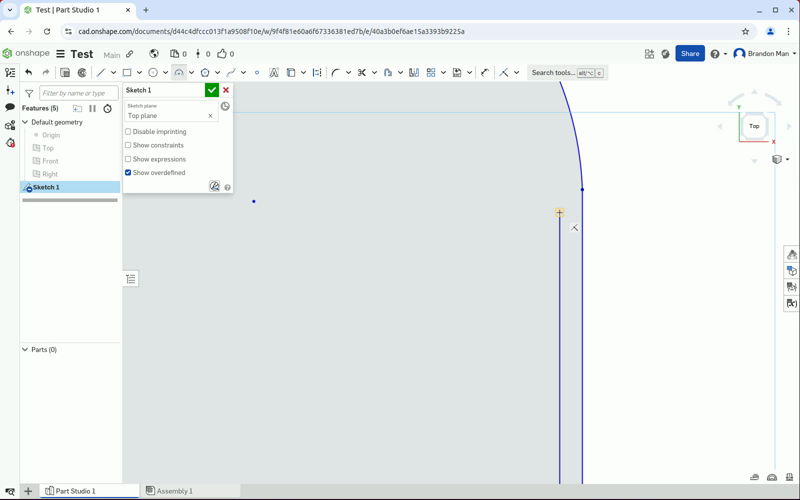
scroll(-6)
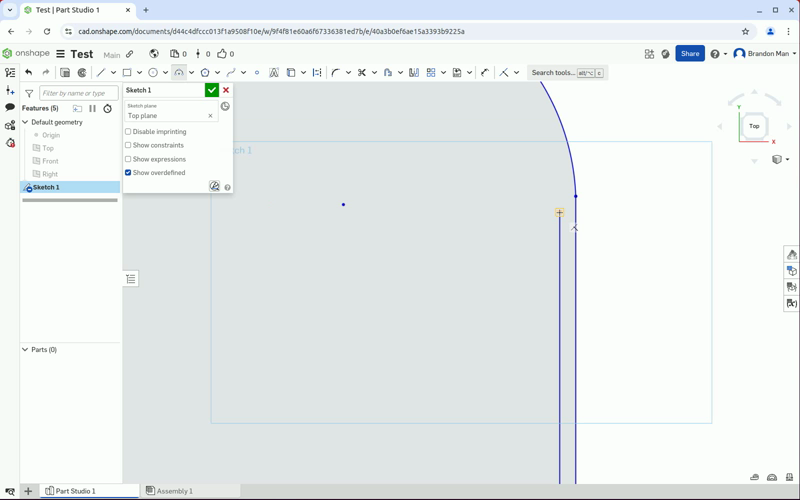
scroll(-6)
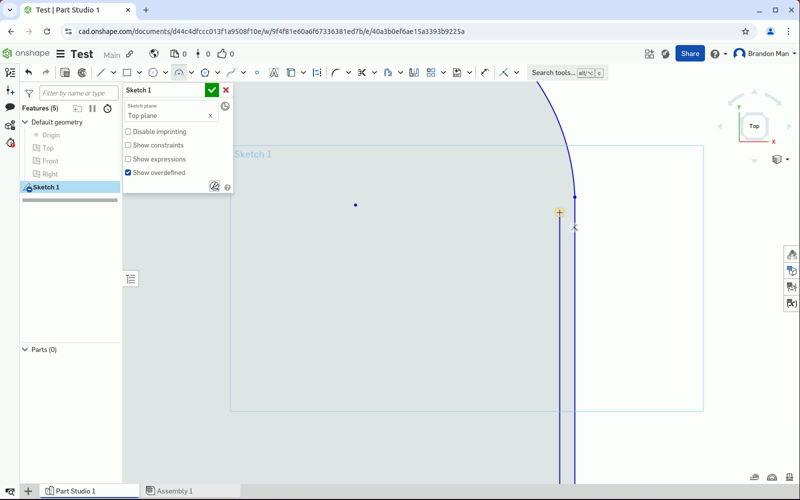
scroll(-6)
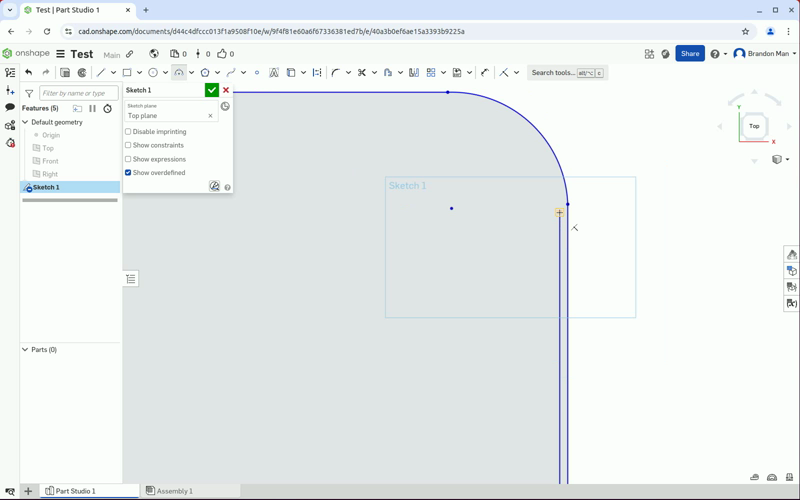
scroll(-6)
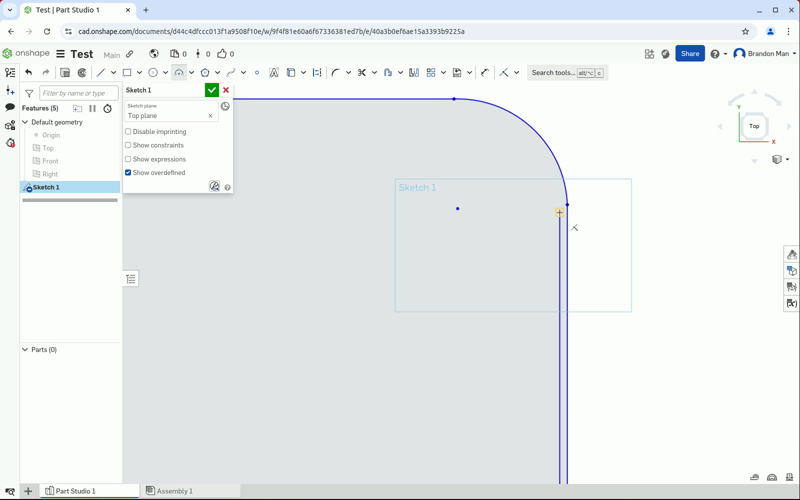
scroll(-6)
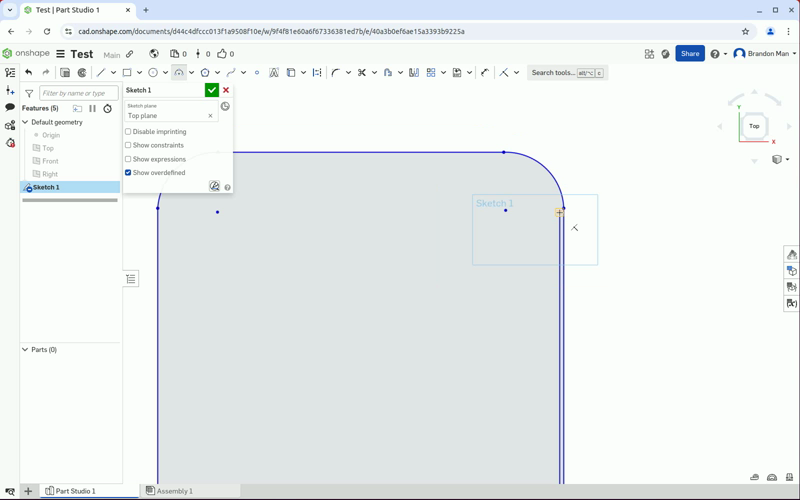
scroll(-6)
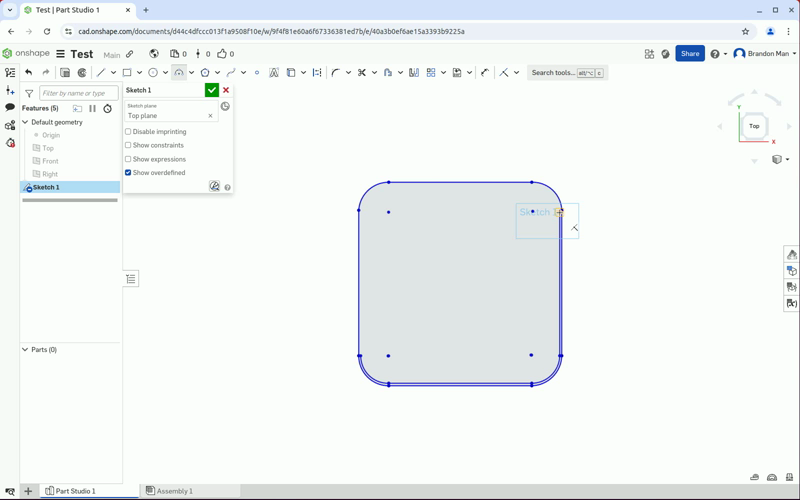
key_down(shift)
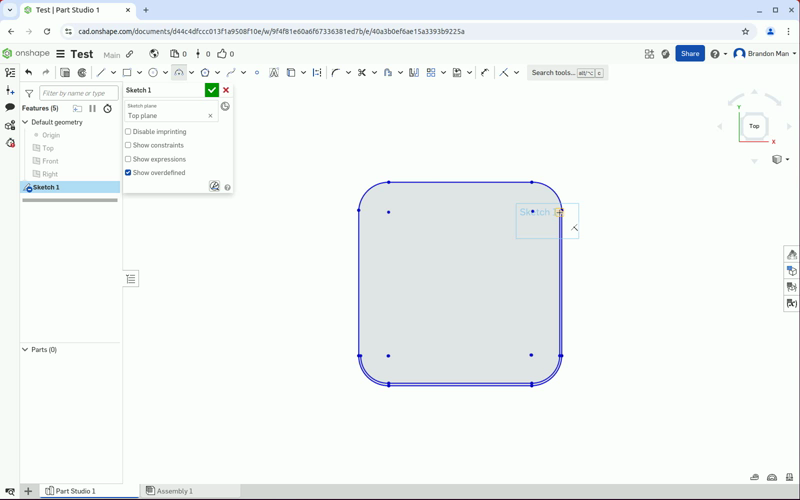
mouse_move(531, 184)
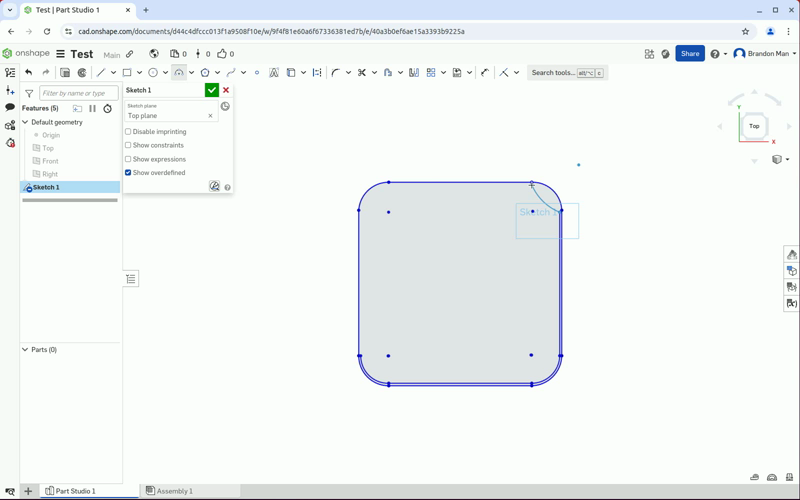
scroll(6)
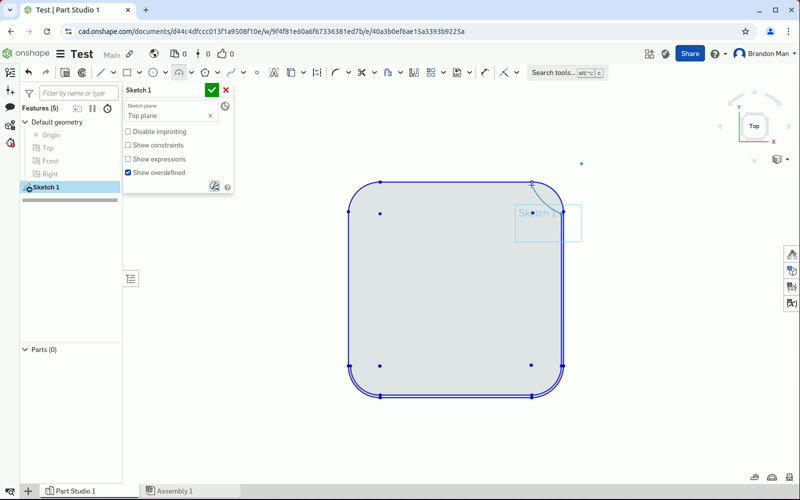
scroll(6)
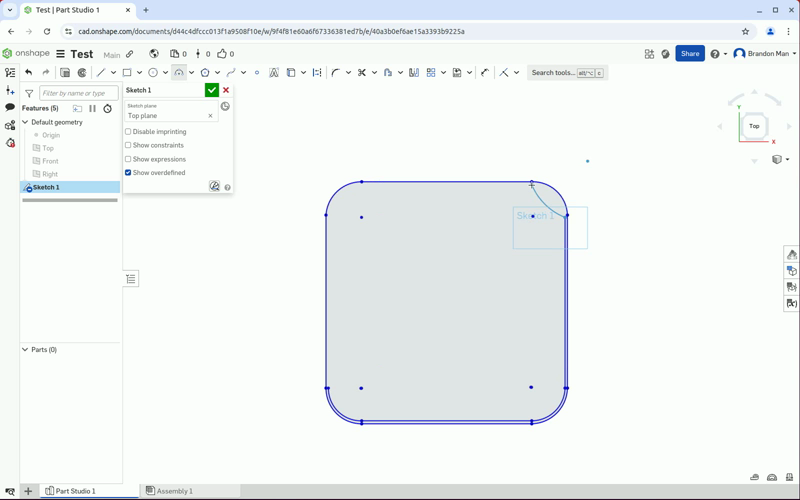
scroll(6)
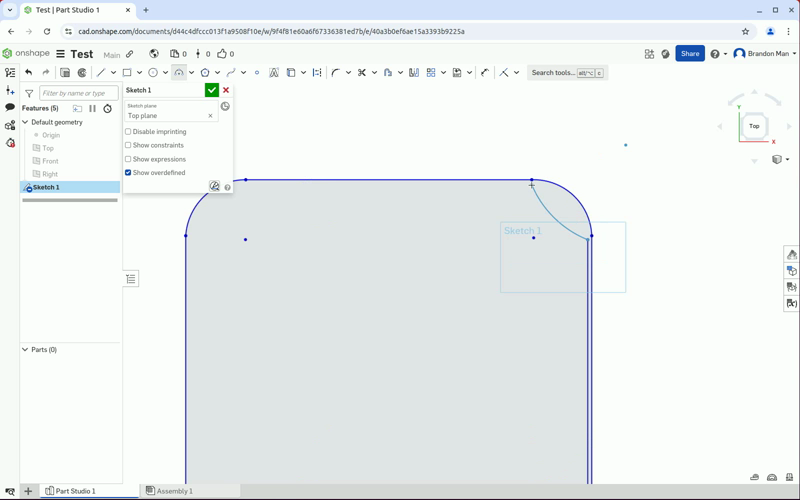
scroll(6)
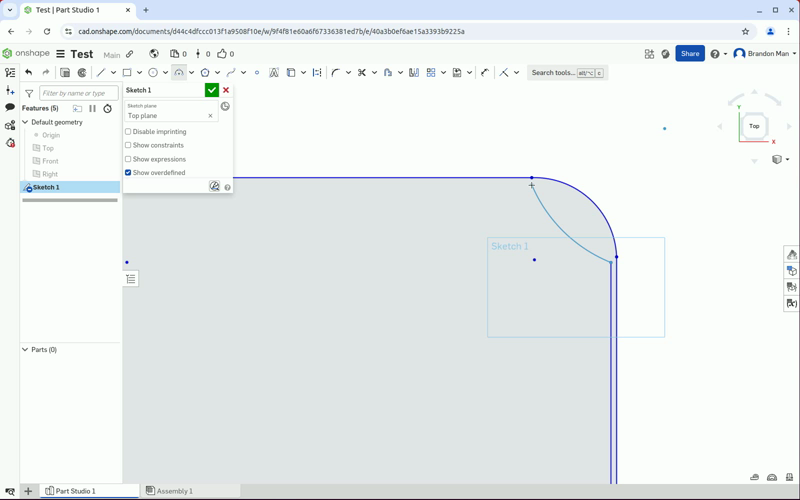
scroll(6)
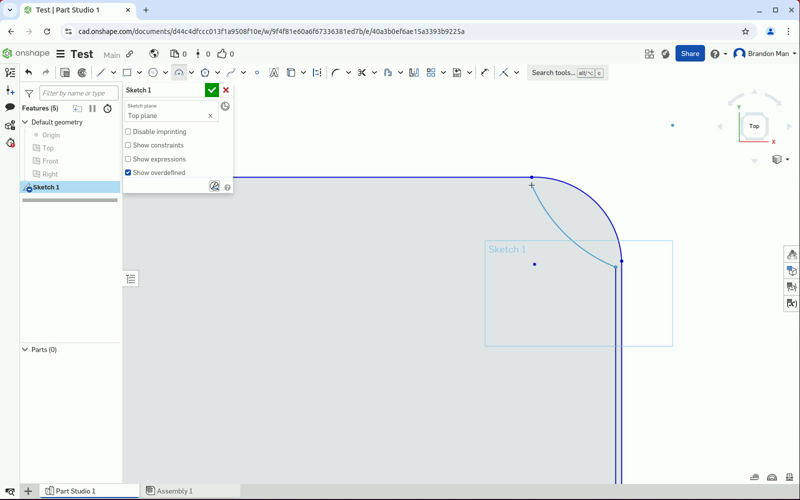
scroll(6)
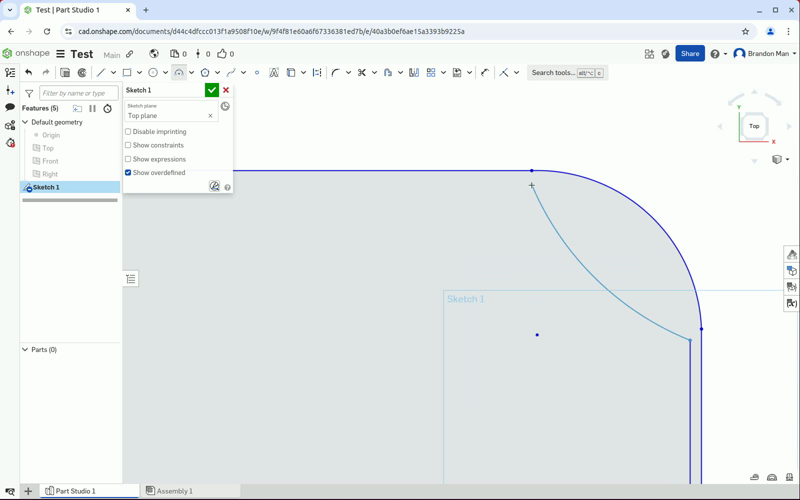
scroll(6)
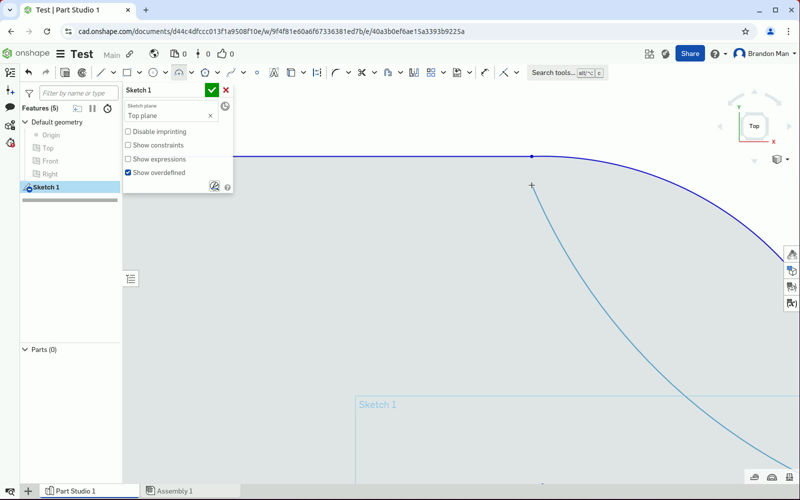
click(531, 184)
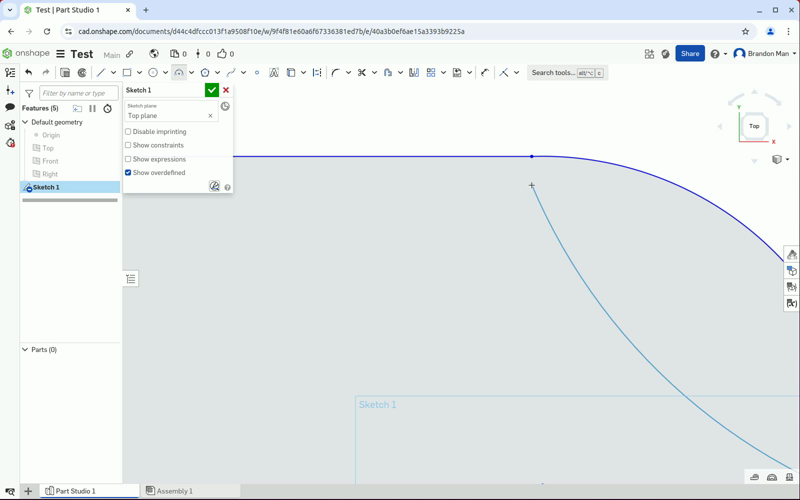
scroll(-6)
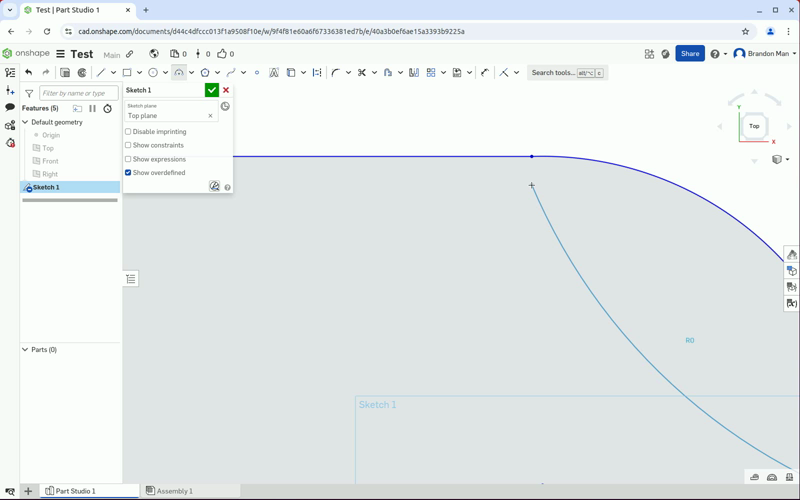
scroll(-6)
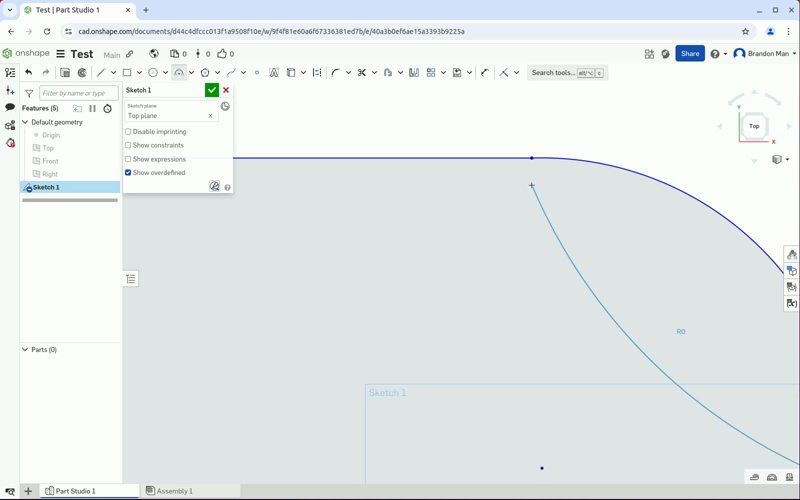
scroll(-6)
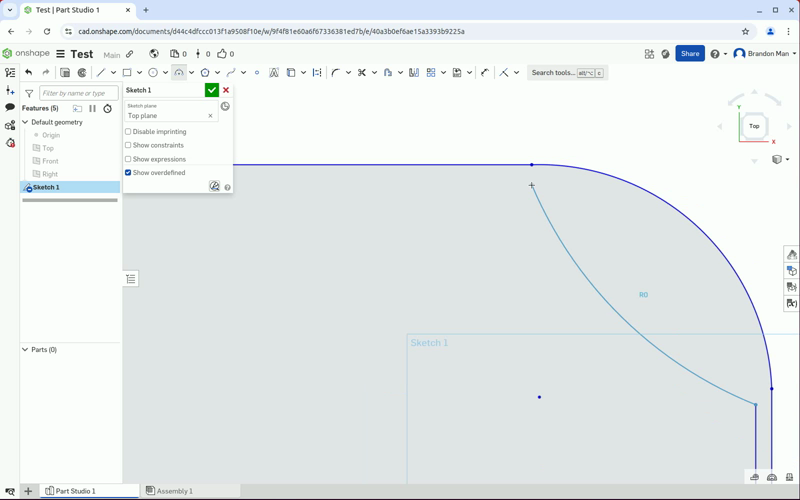
scroll(-6)
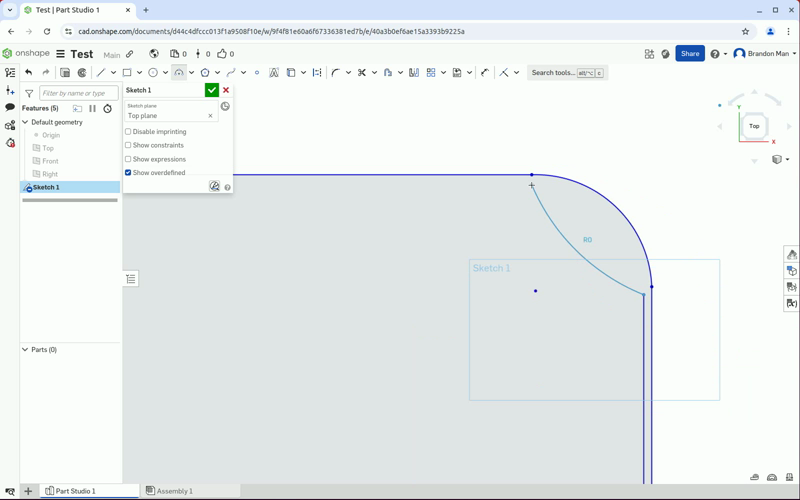
scroll(-6)
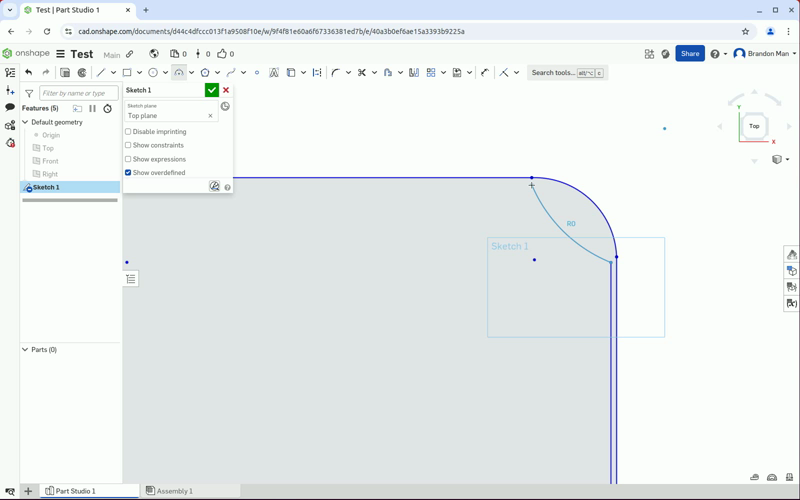
scroll(-6)
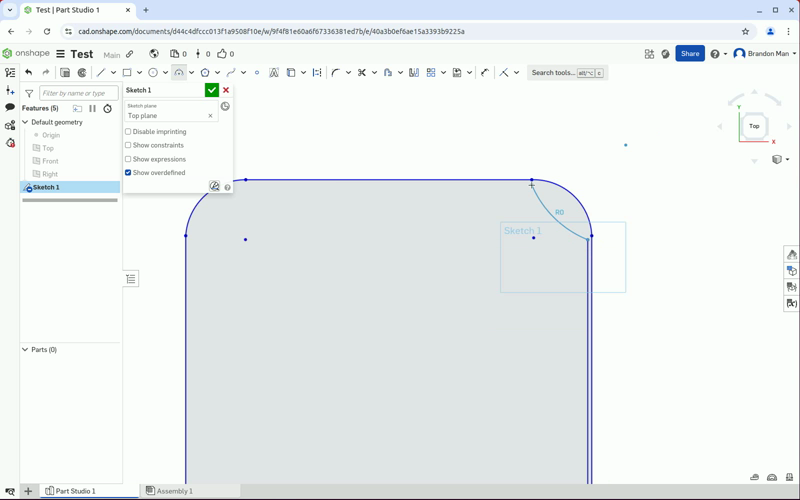
scroll(-6)
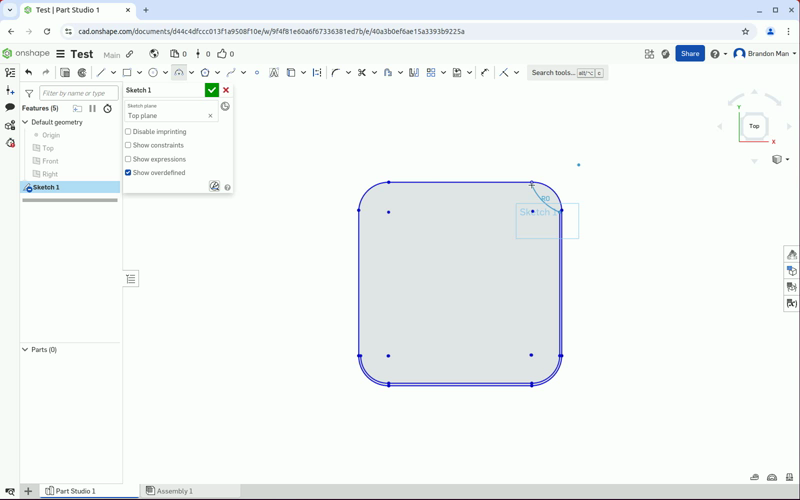
mouse_move(551, 192)
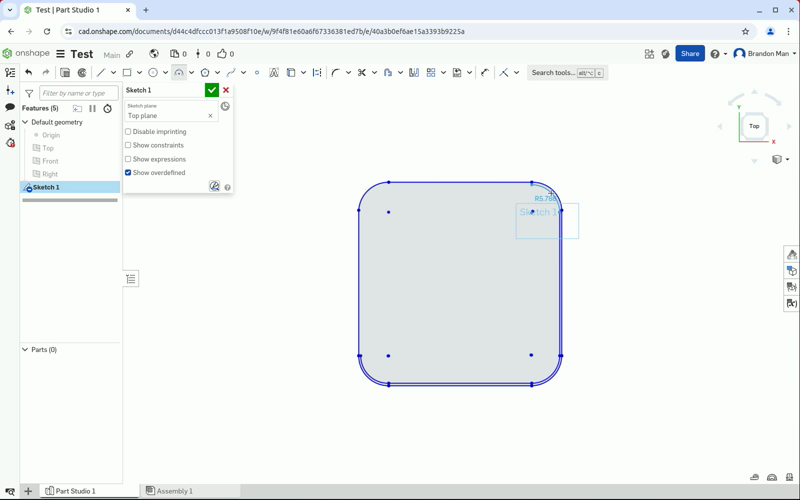
scroll(6)
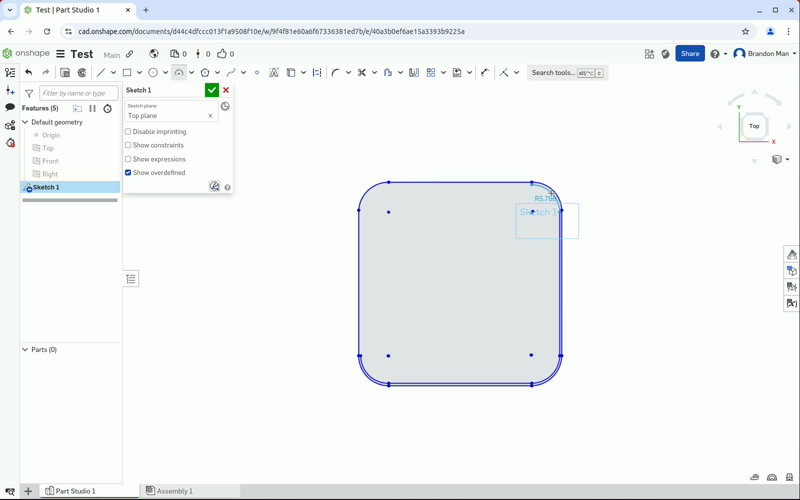
scroll(6)
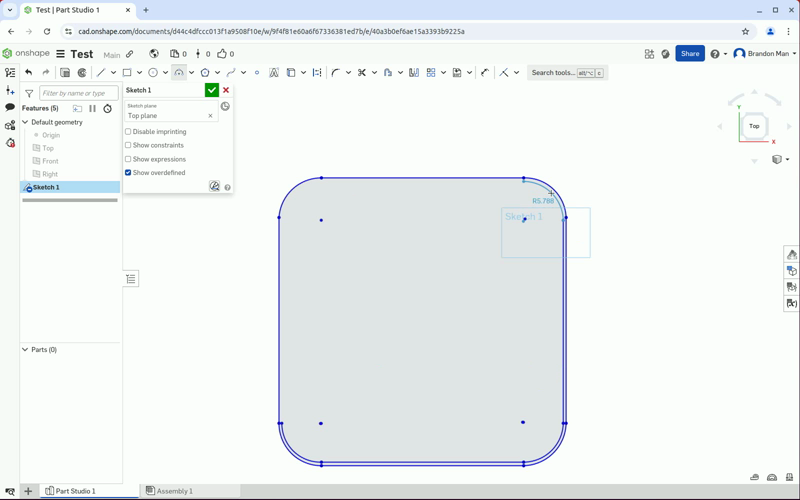
scroll(6)
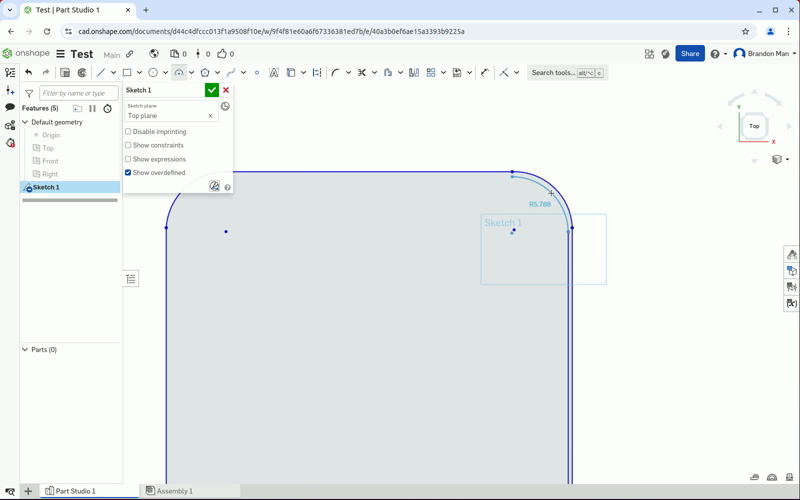
scroll(6)
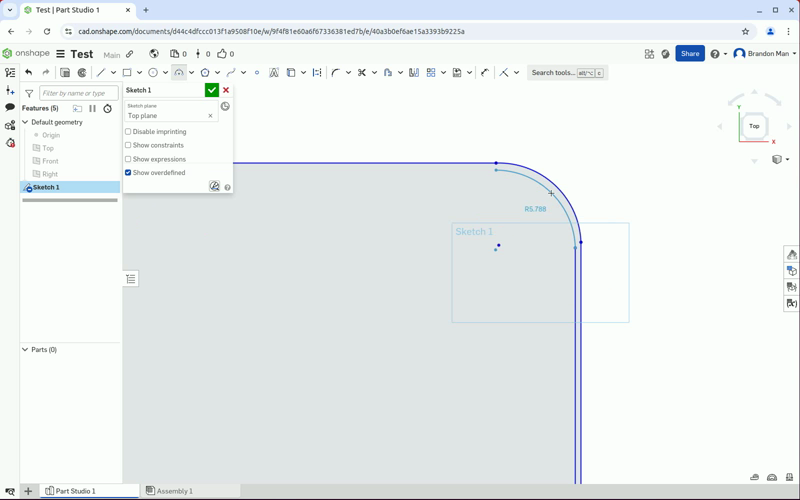
scroll(6)
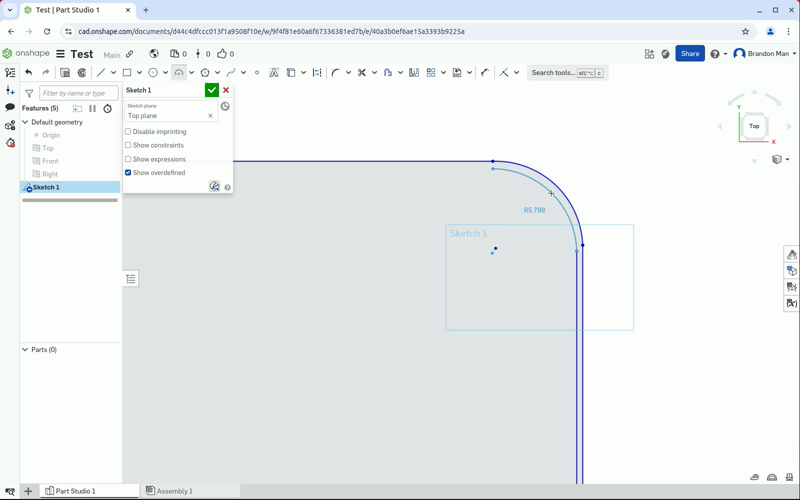
scroll(6)
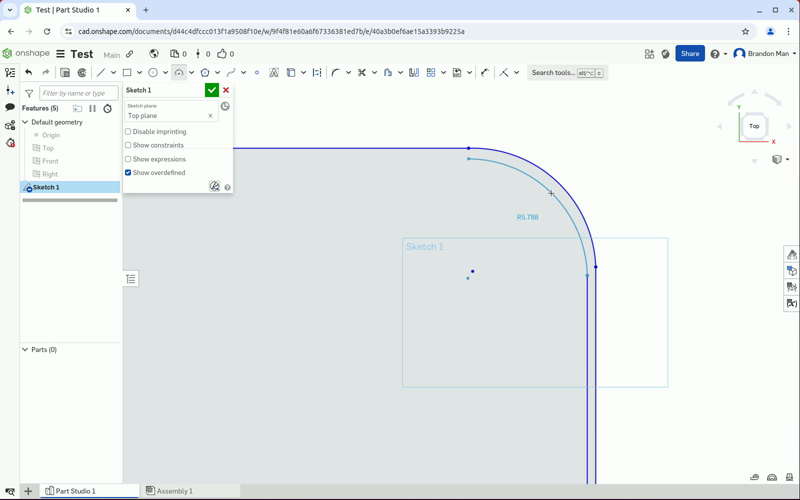
scroll(6)
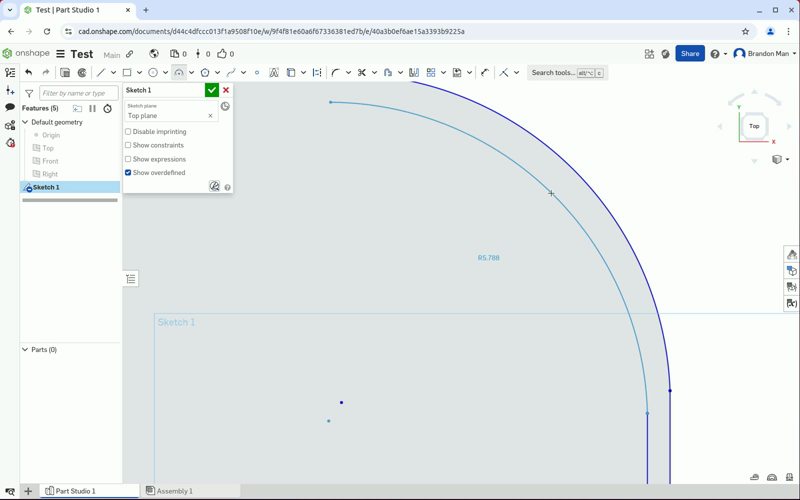
click(551, 192)
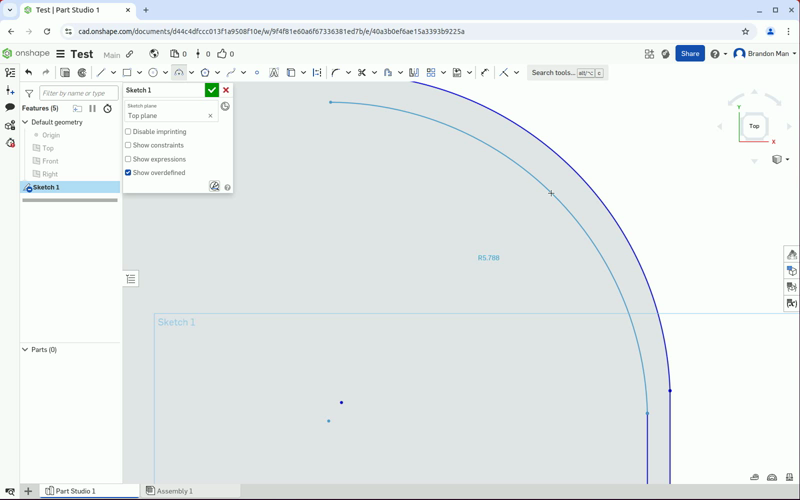
scroll(-6)
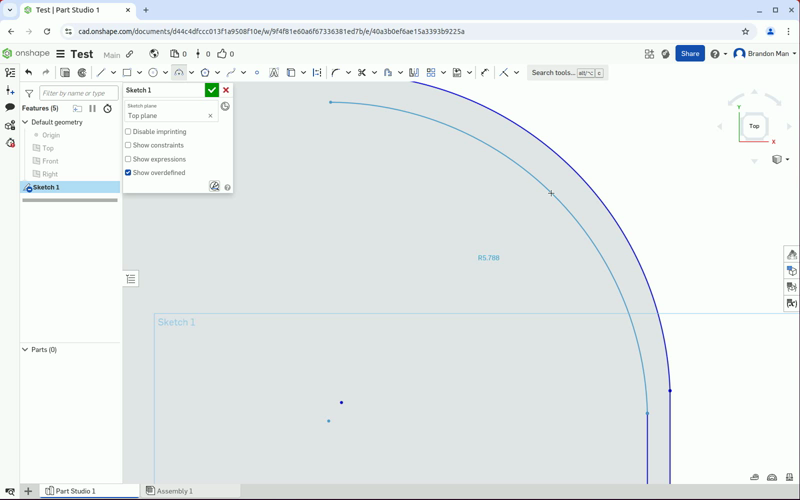
scroll(-6)
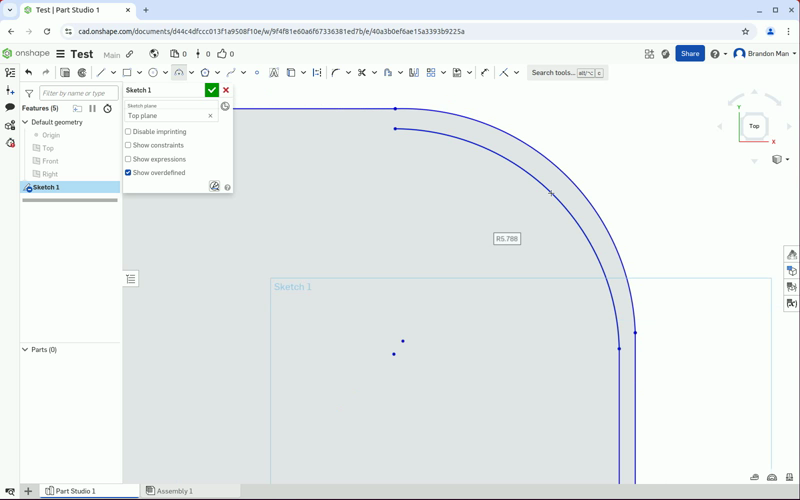
scroll(-6)
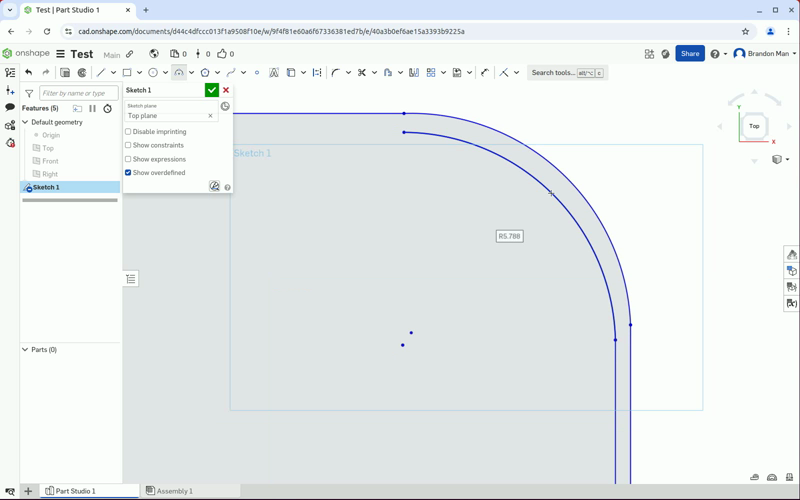
scroll(-6)
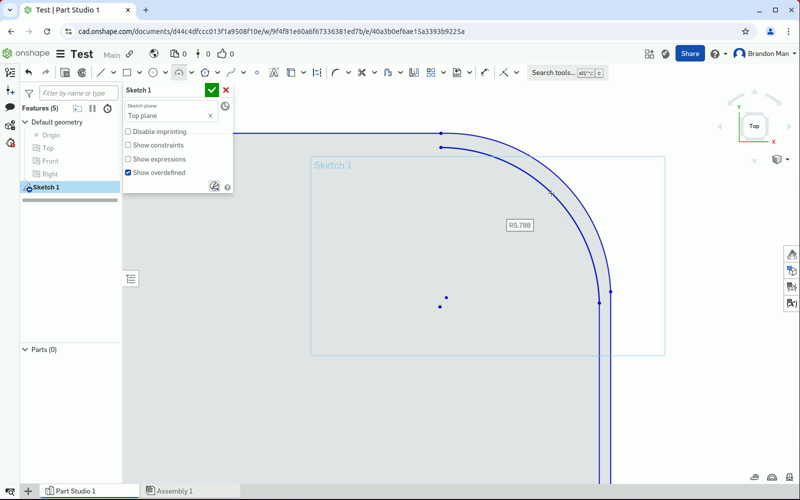
scroll(-6)
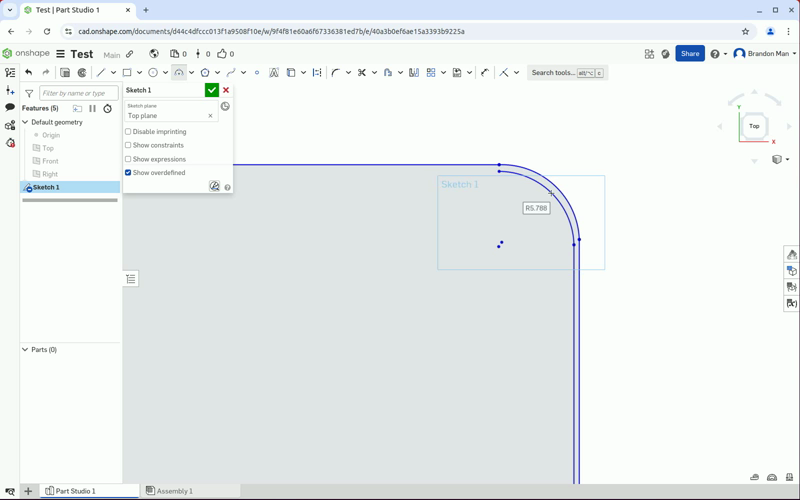
scroll(-6)
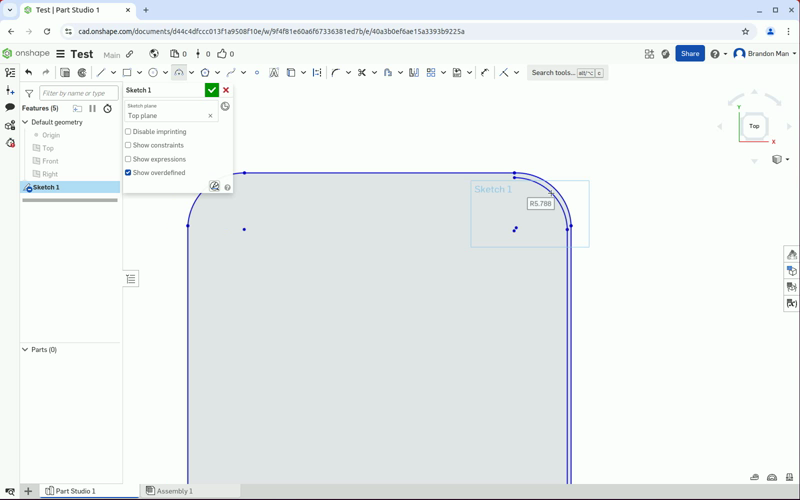
scroll(-6)
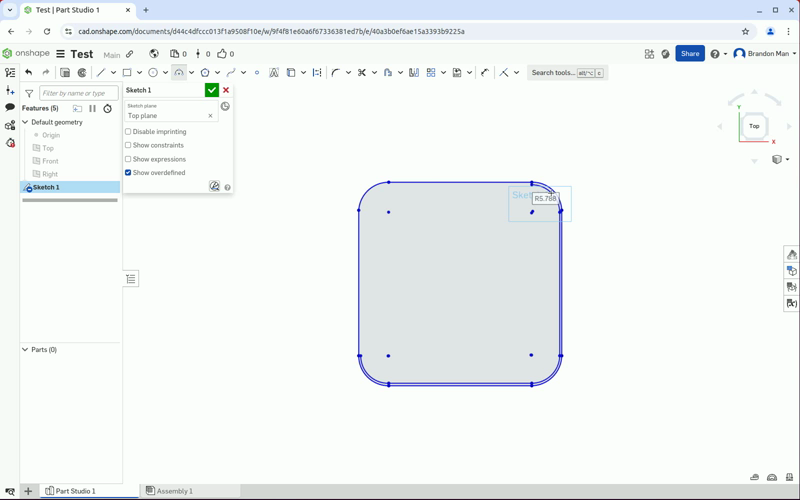
key_up(shift)
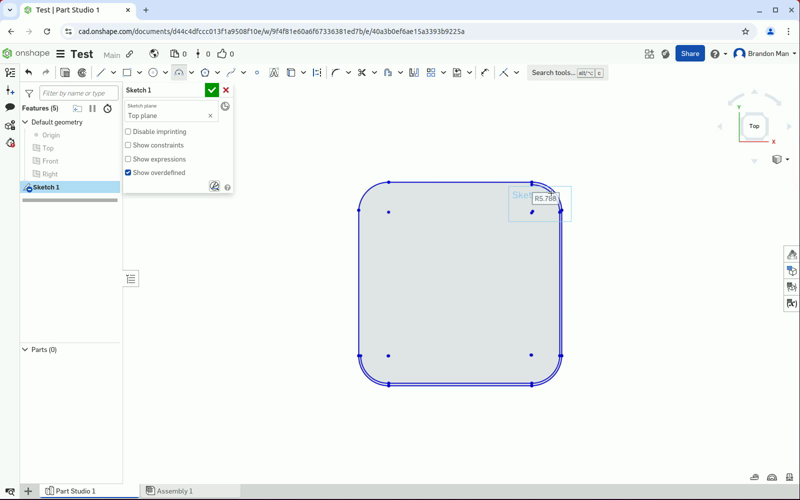
key(esc)
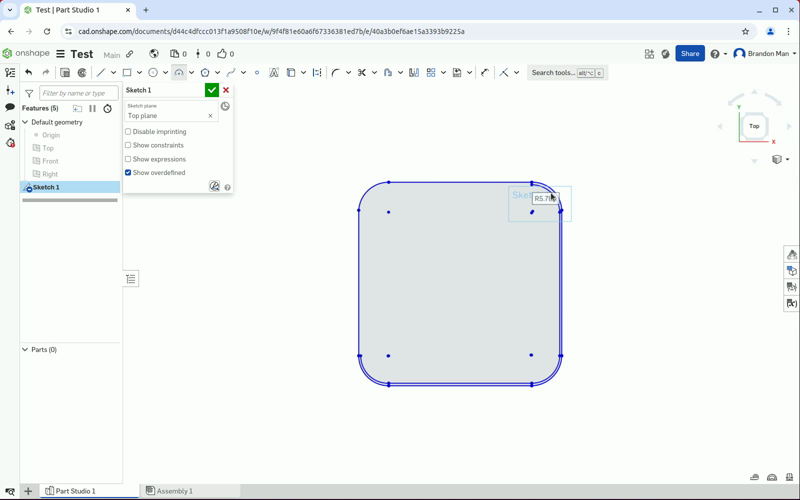
key(l)
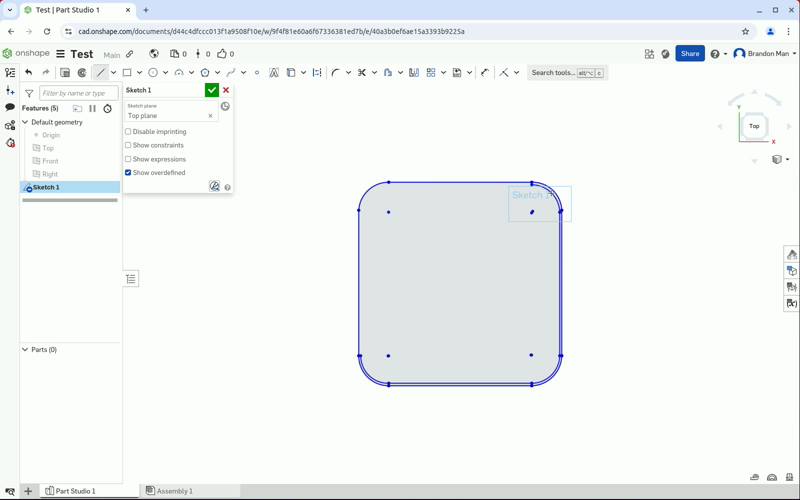
mouse_move(531, 184)
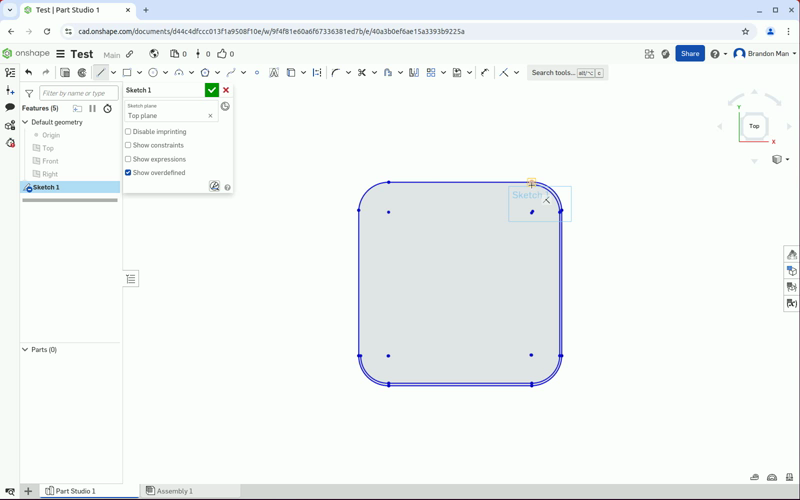
scroll(6)
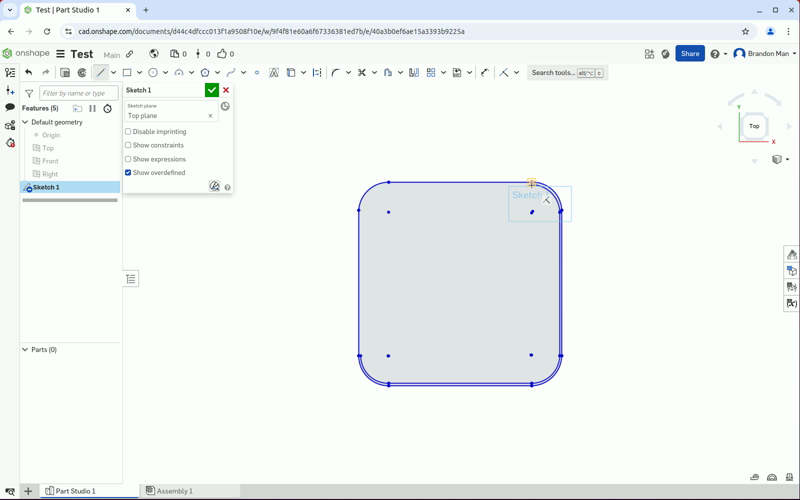
scroll(6)
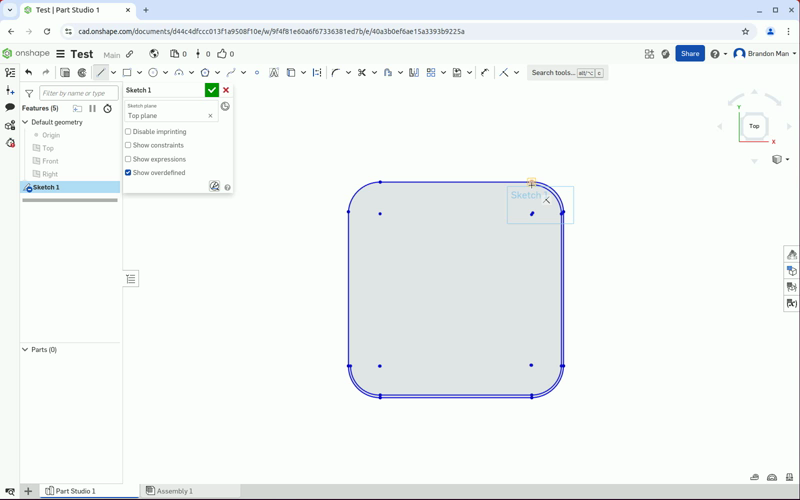
scroll(6)
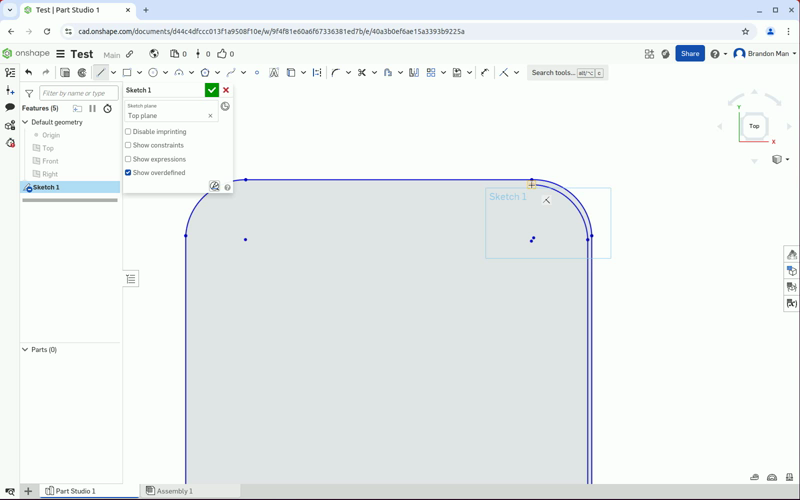
scroll(6)
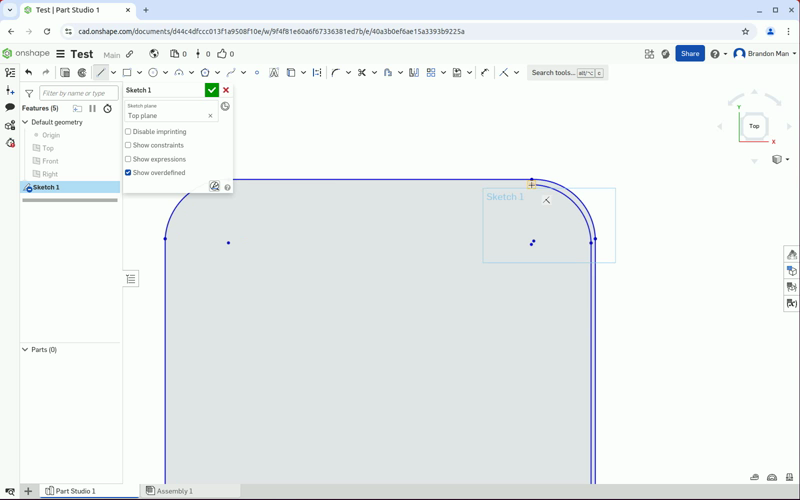
scroll(6)
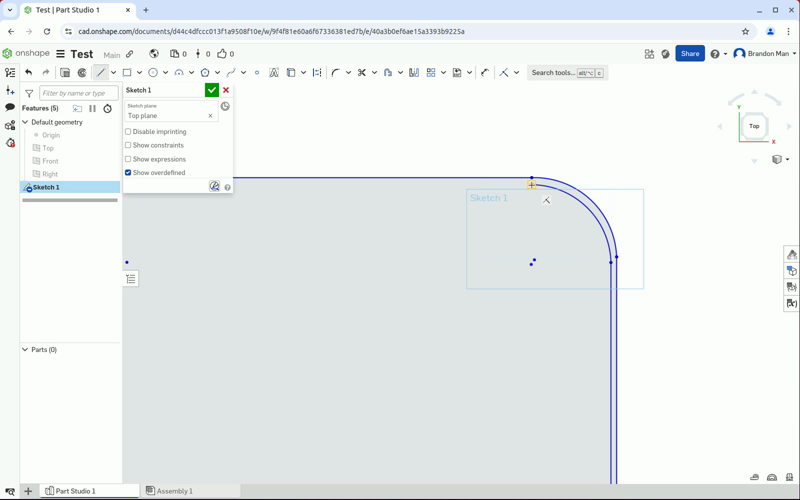
scroll(6)
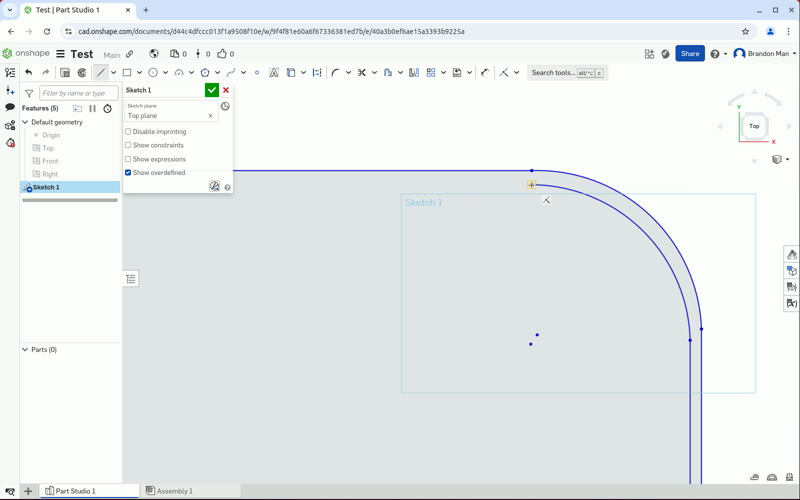
scroll(6)
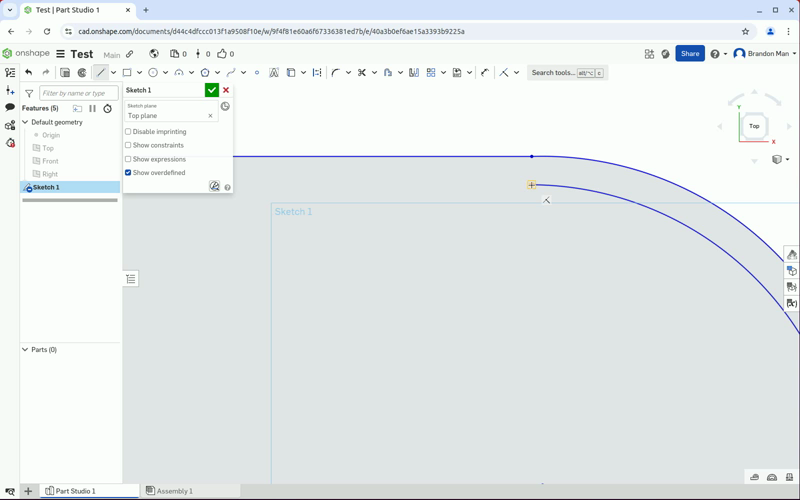
click(531, 184)
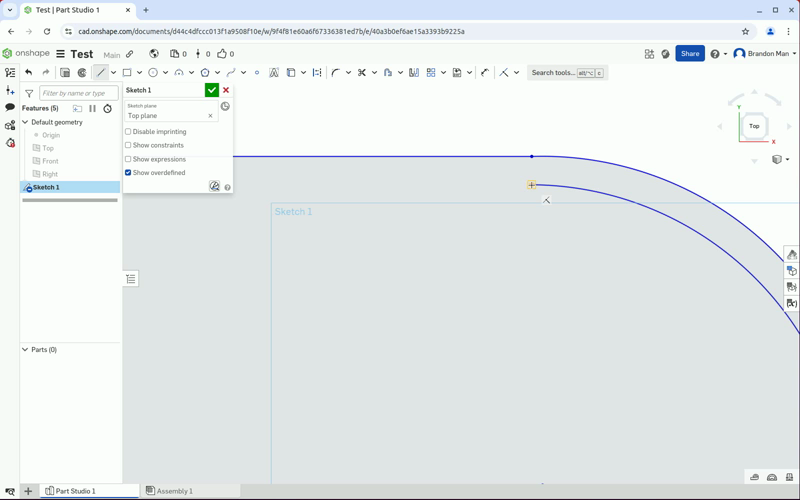
scroll(-6)
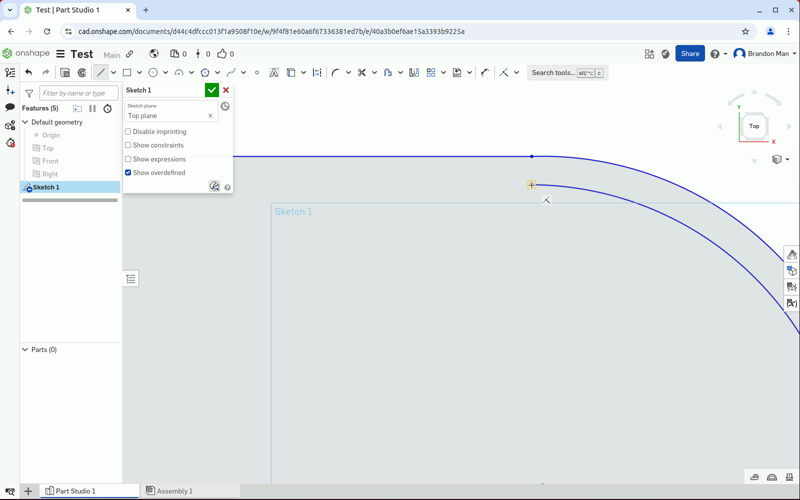
scroll(-6)
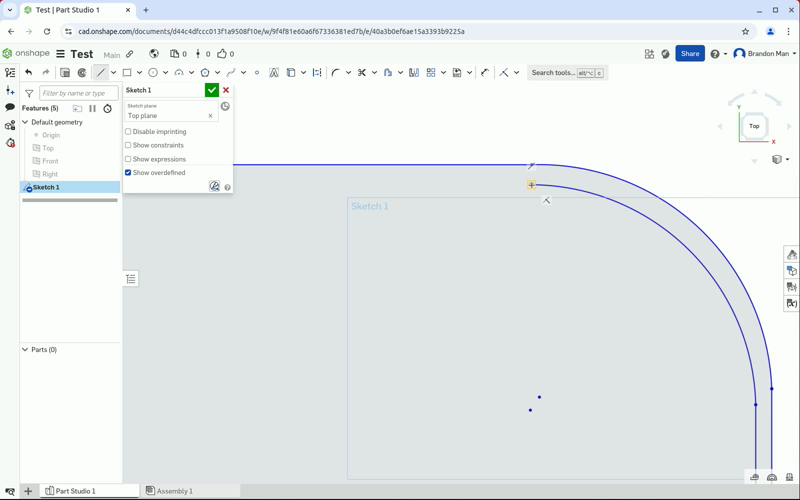
scroll(-6)
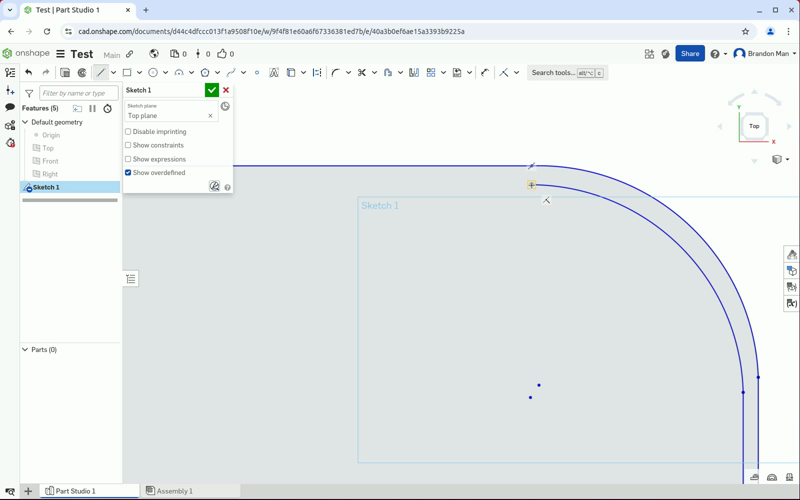
scroll(-6)
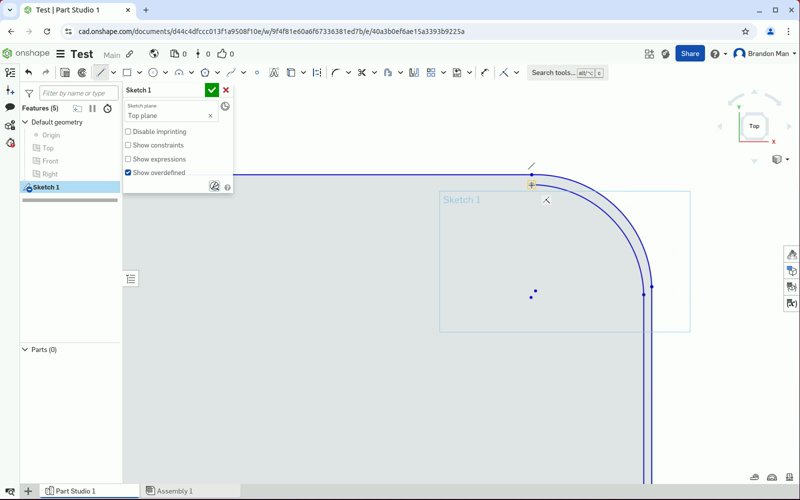
scroll(-6)
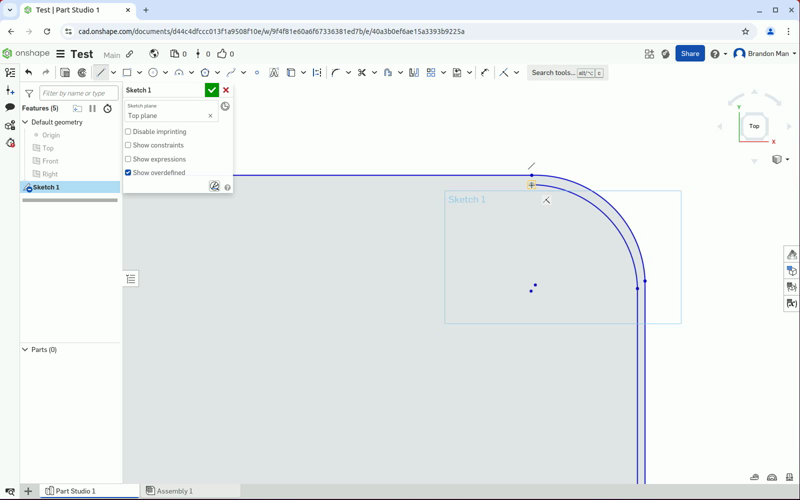
scroll(-6)
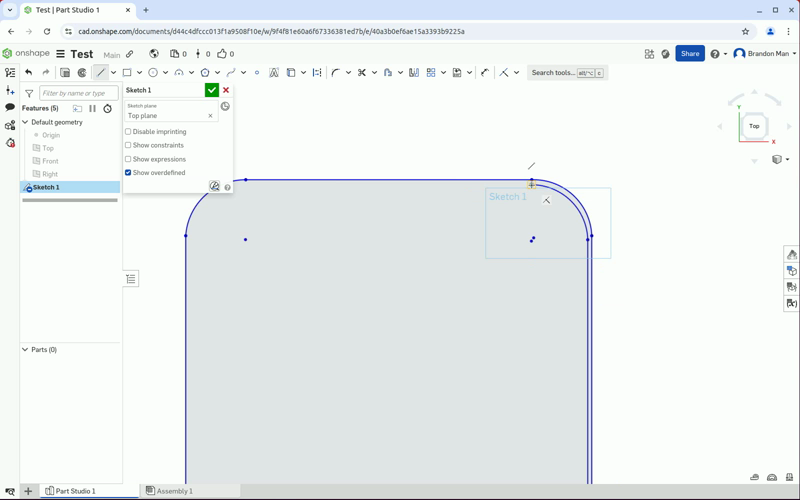
scroll(-6)
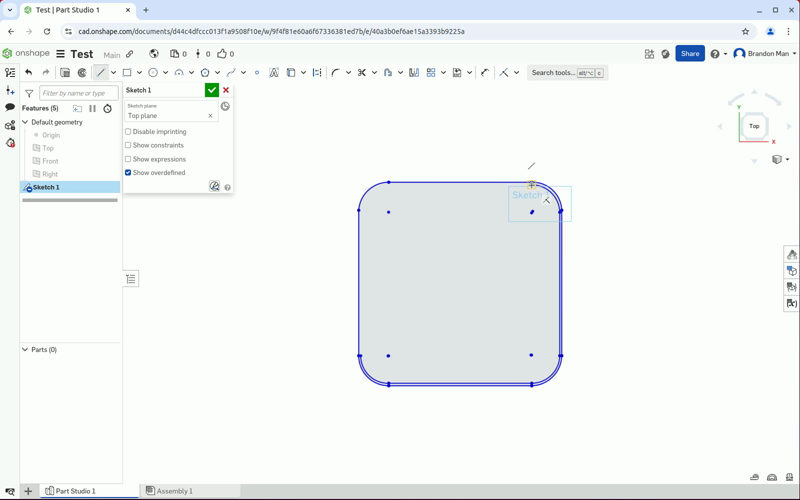
key_down(shift)
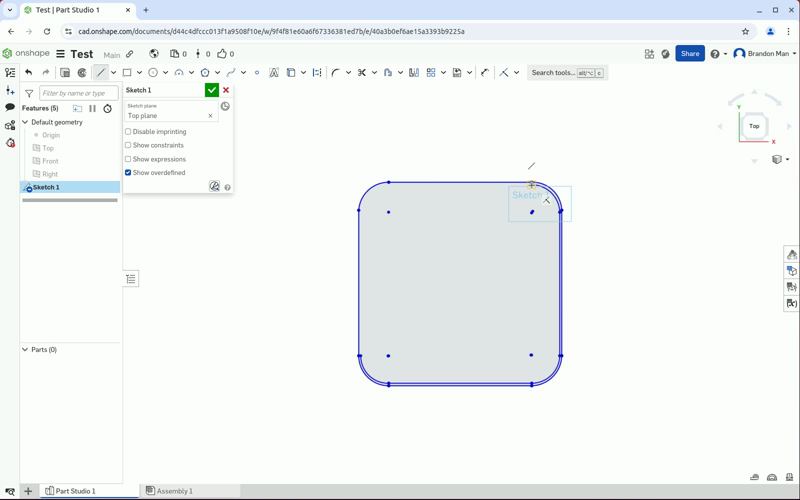
mouse_move(388, 184)
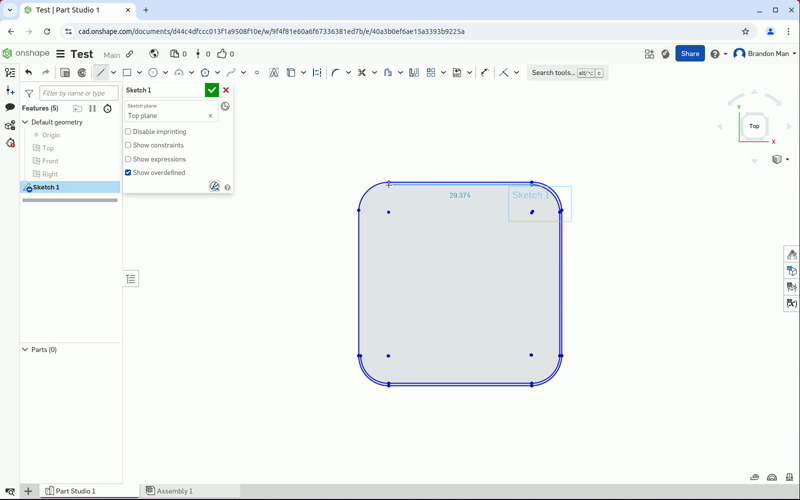
scroll(6)
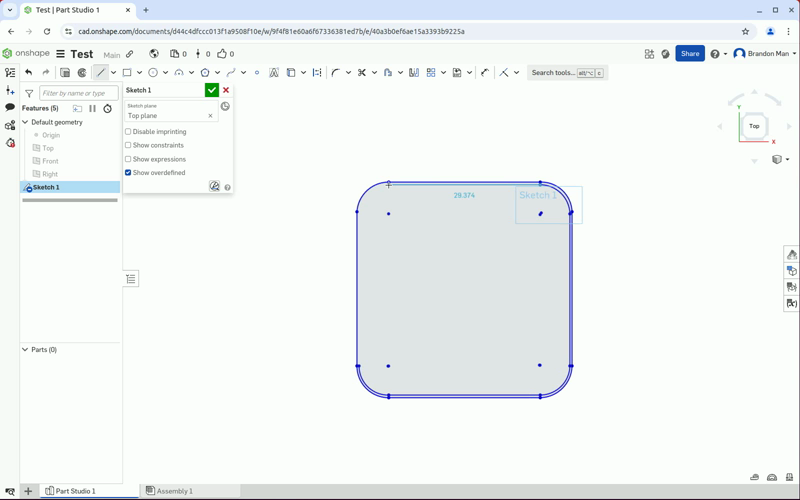
scroll(6)
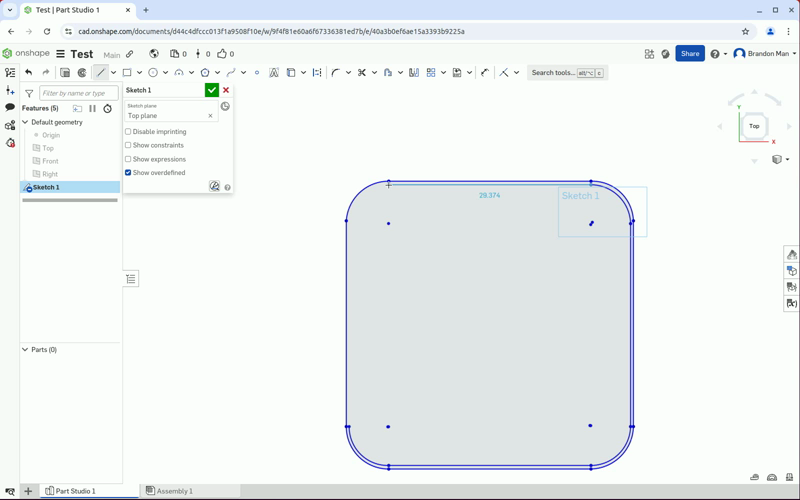
scroll(6)
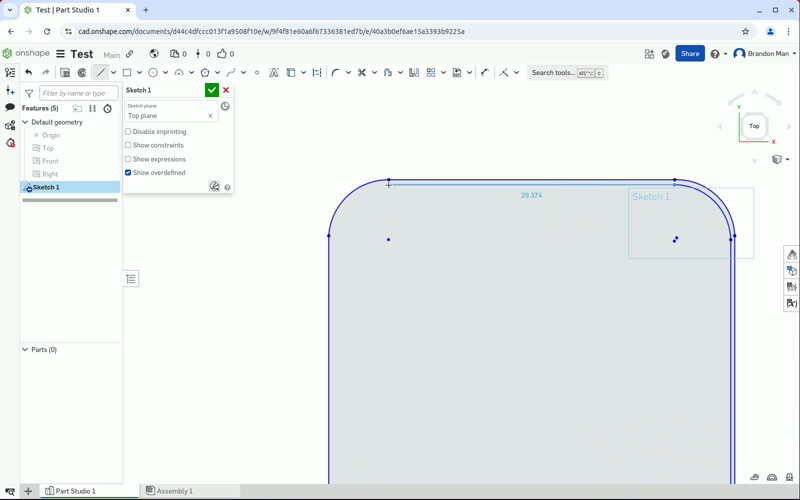
scroll(6)
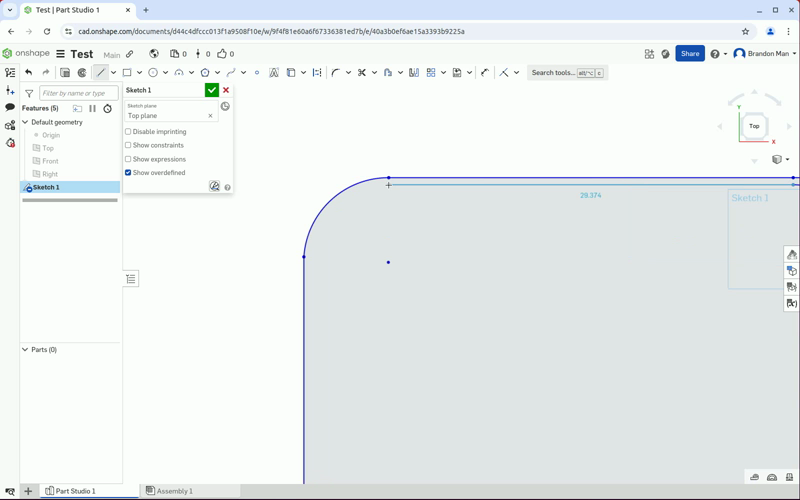
scroll(6)
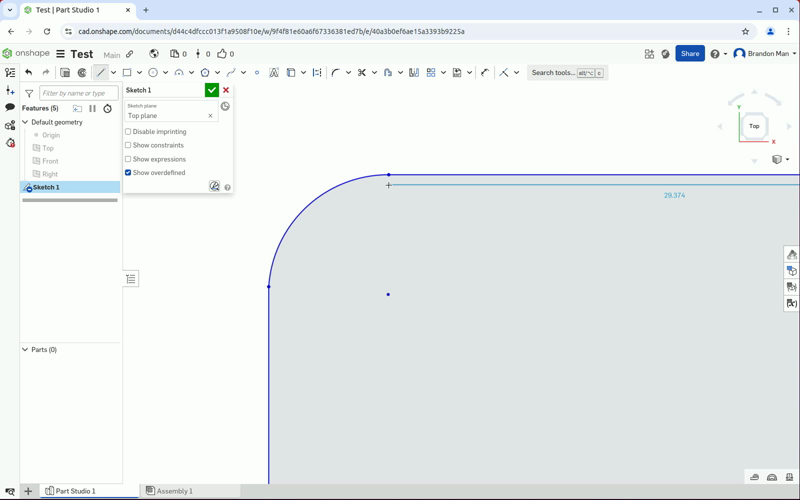
scroll(6)
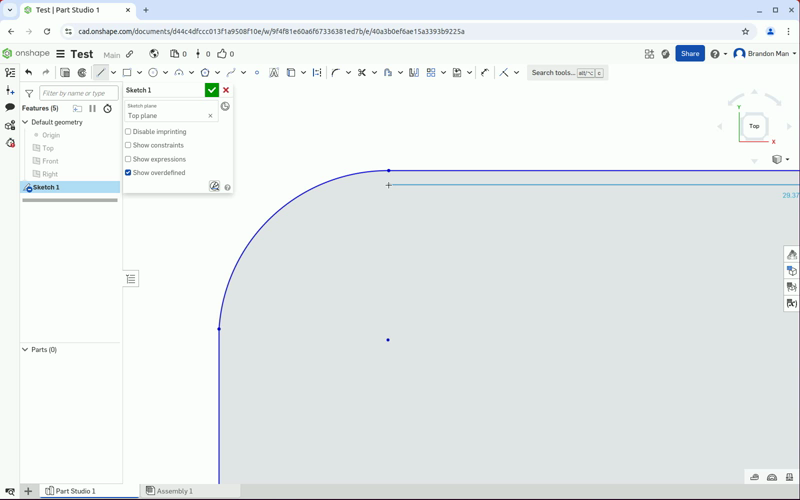
scroll(6)
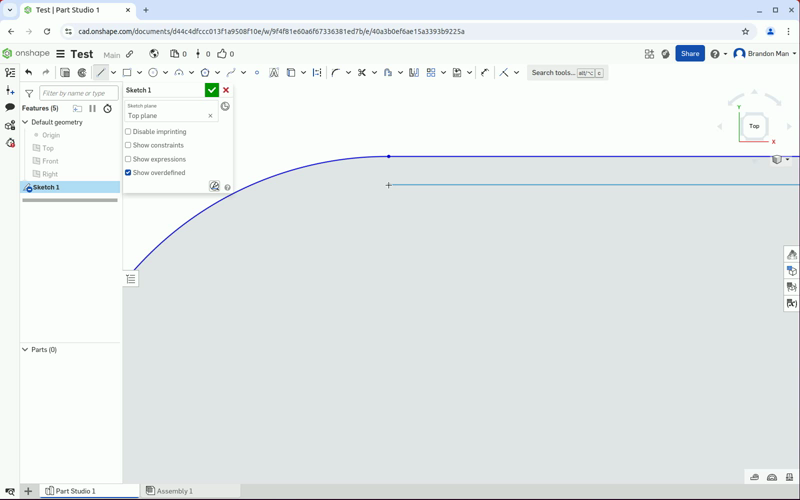
click(388, 184)
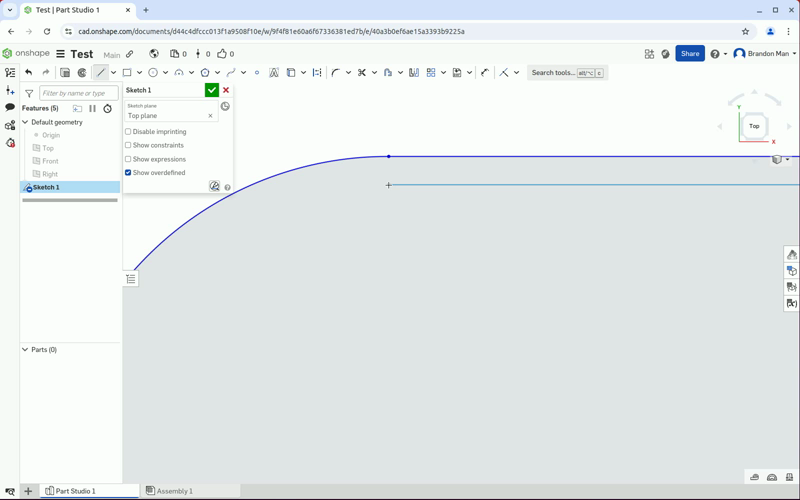
scroll(-6)
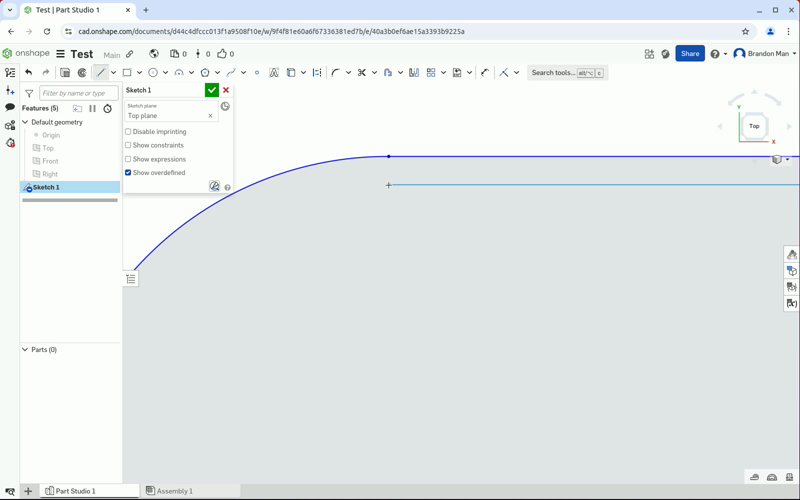
scroll(-6)
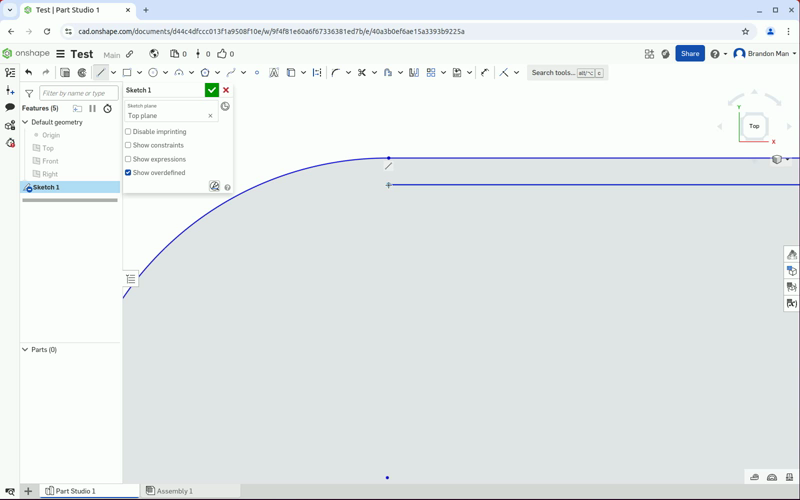
scroll(-6)
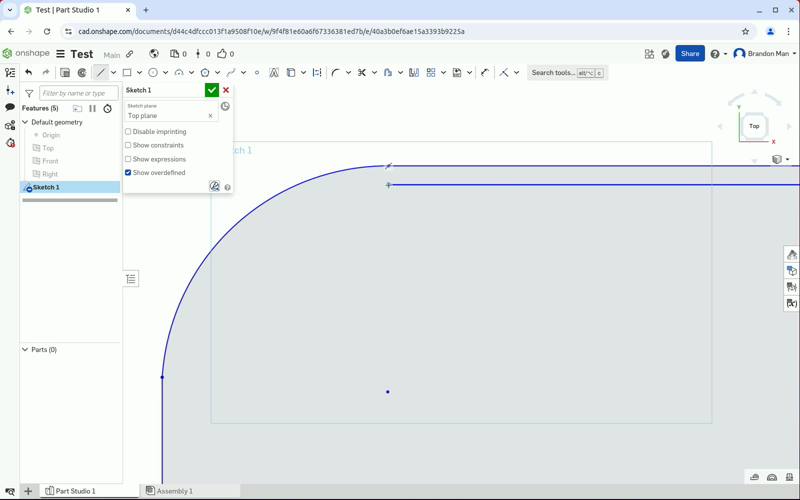
scroll(-6)
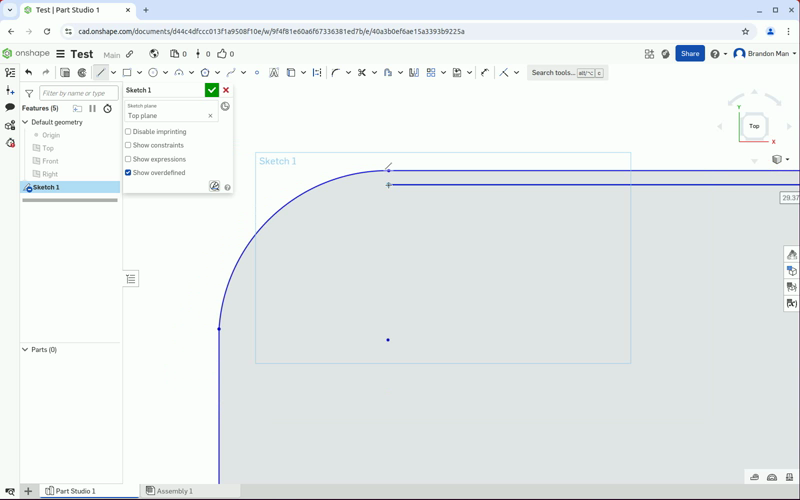
scroll(-6)
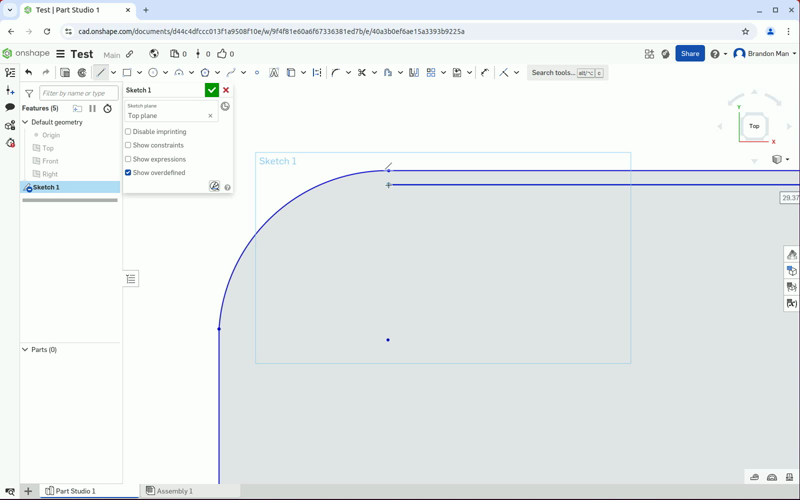
scroll(-6)
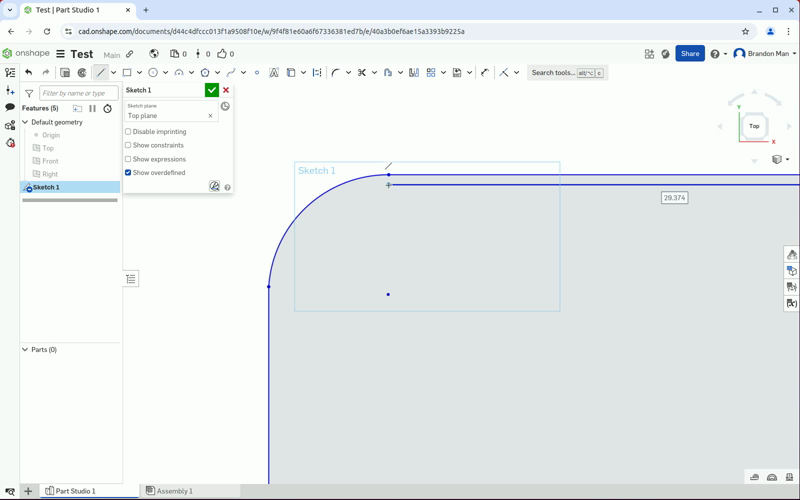
scroll(-6)
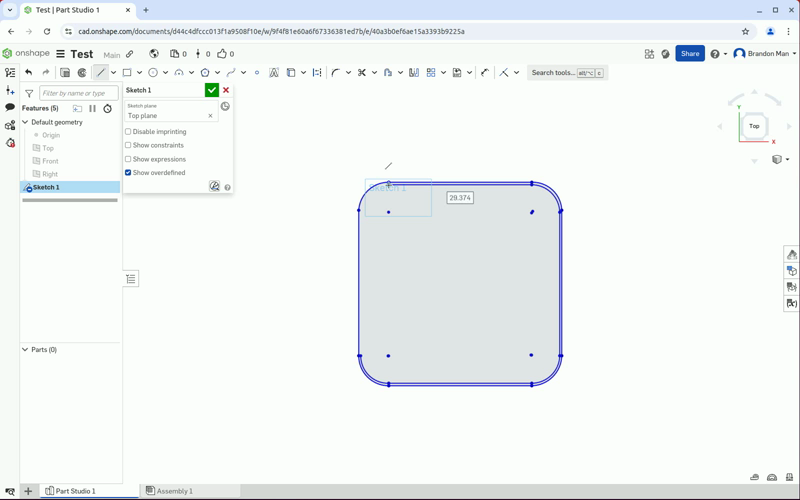
key_up(shift)
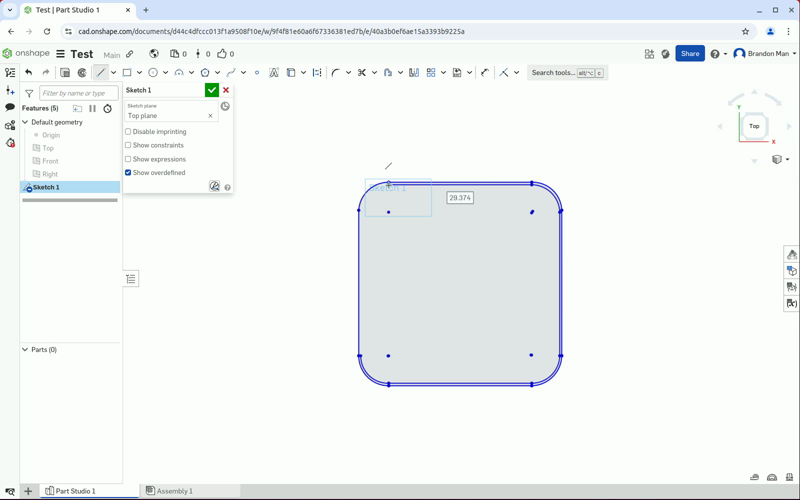
key(esc)
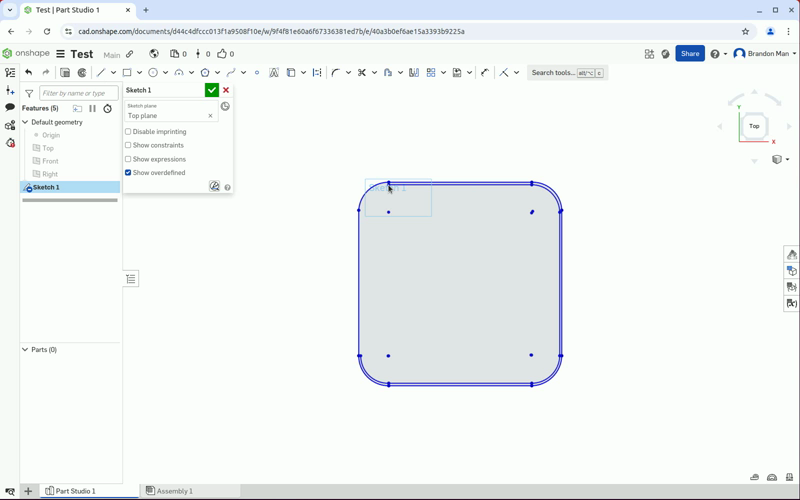
key(a)
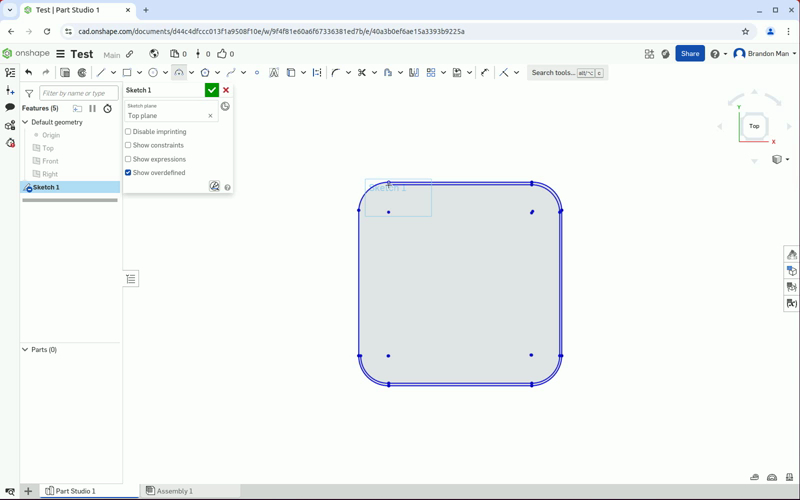
mouse_move(388, 184)
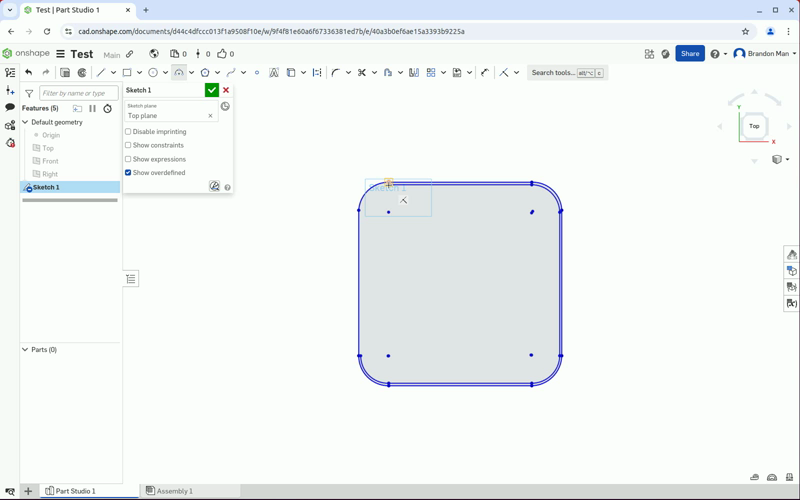
scroll(6)
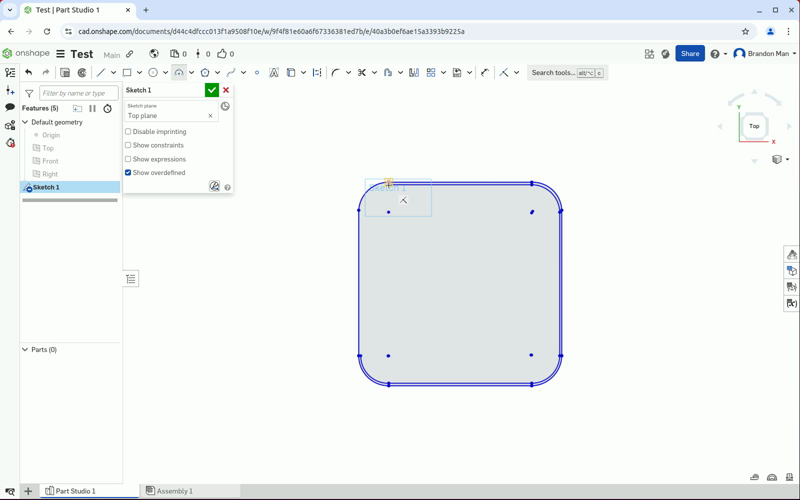
scroll(6)
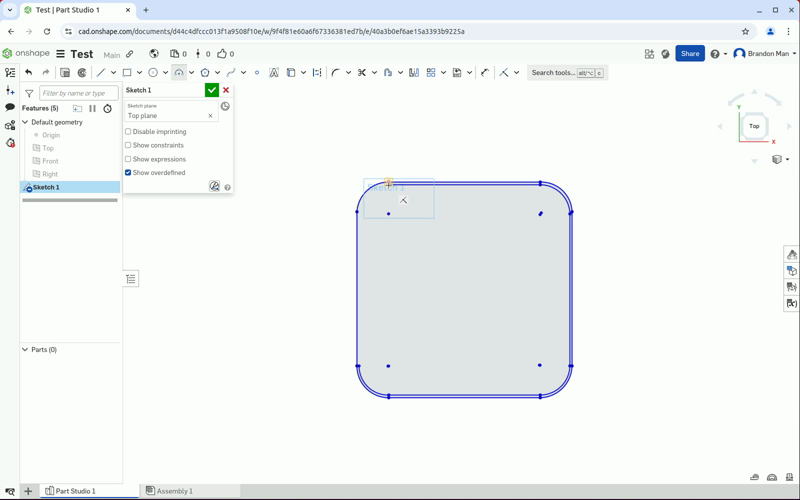
scroll(6)
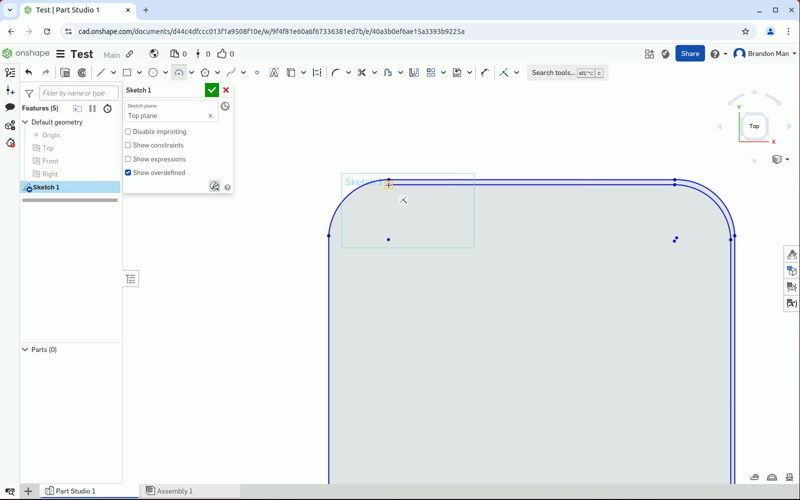
scroll(6)
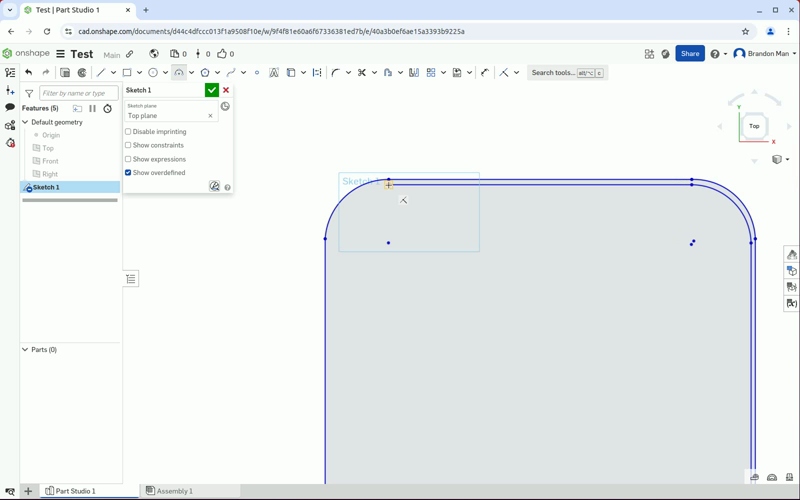
scroll(6)
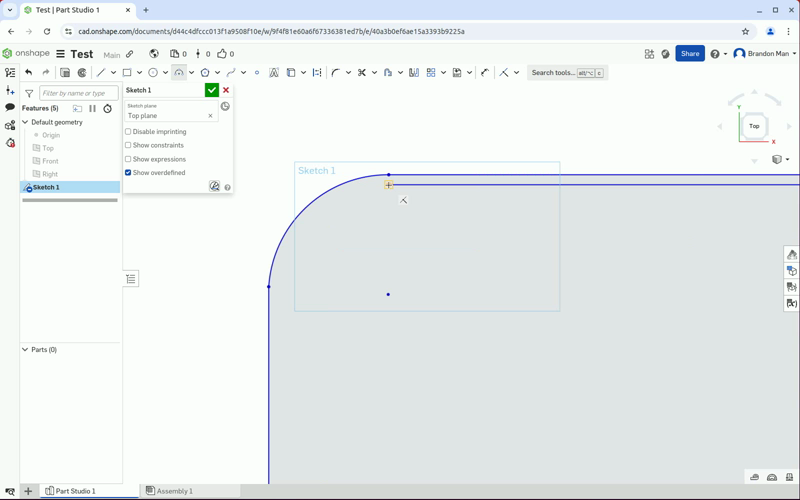
scroll(6)
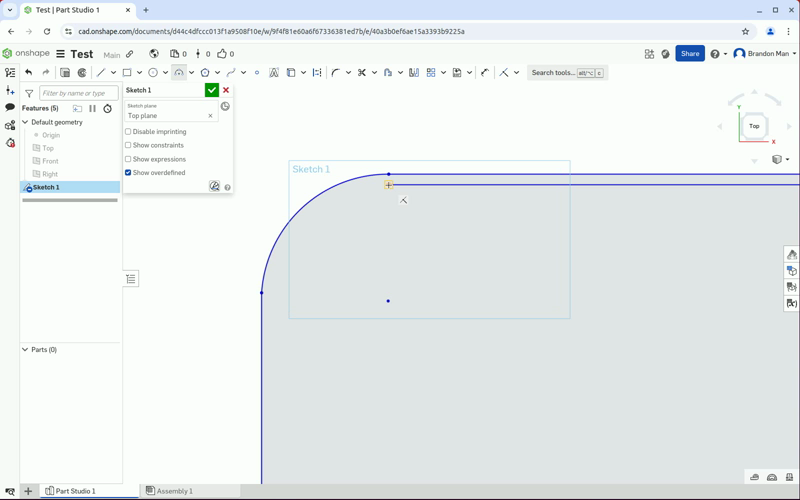
scroll(6)
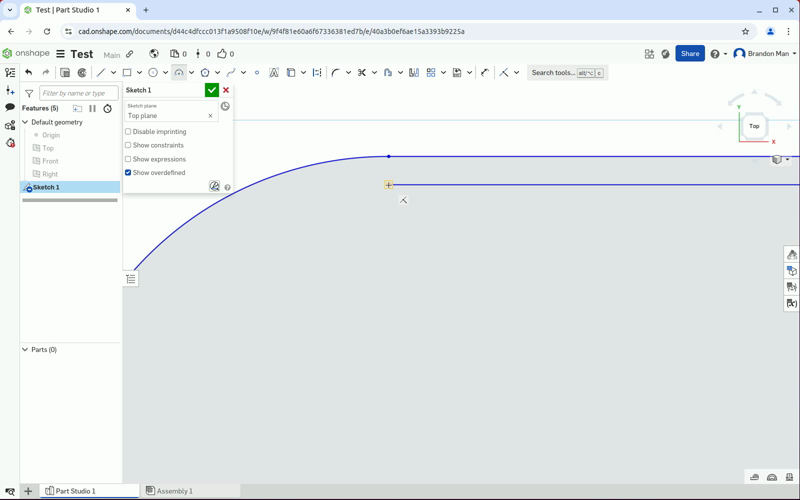
click(388, 184)
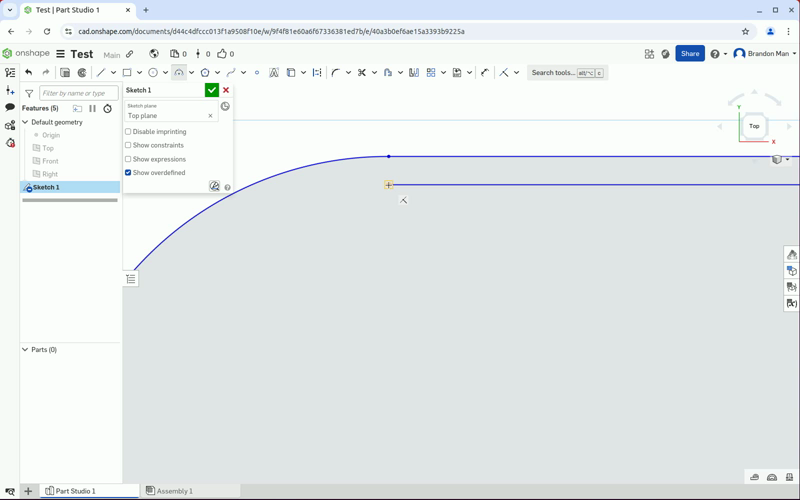
scroll(-6)
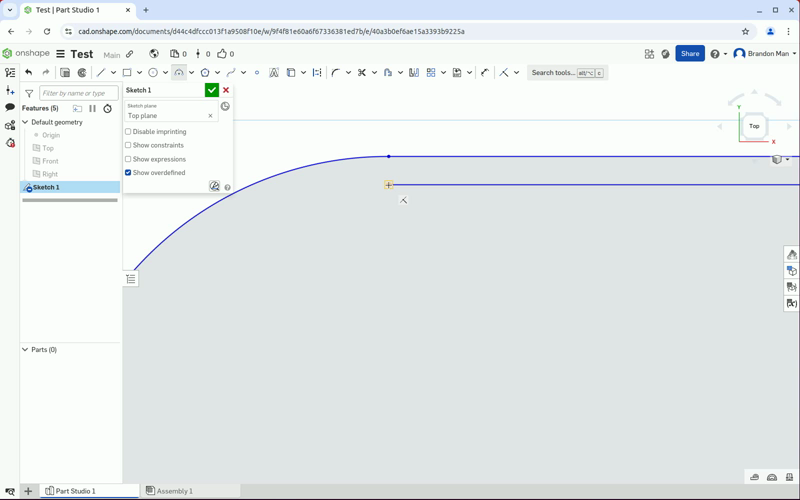
scroll(-6)
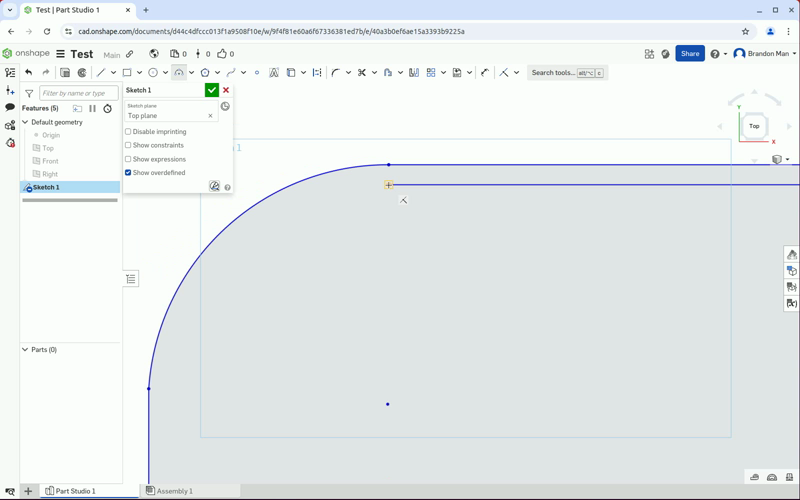
scroll(-6)
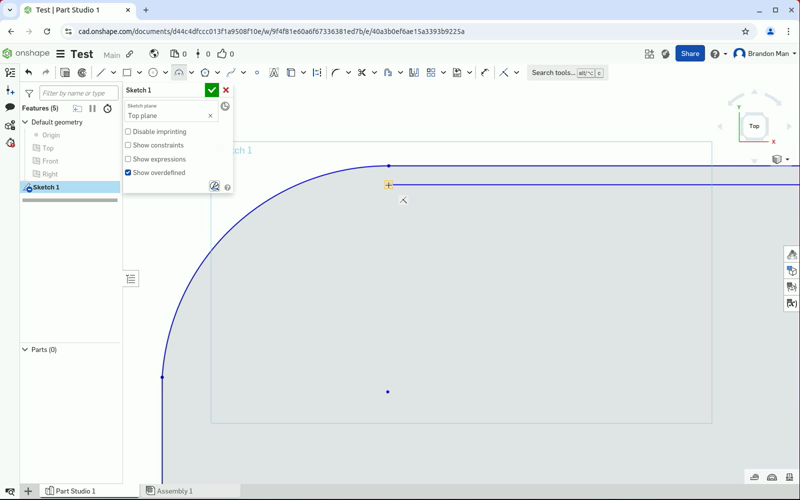
scroll(-6)
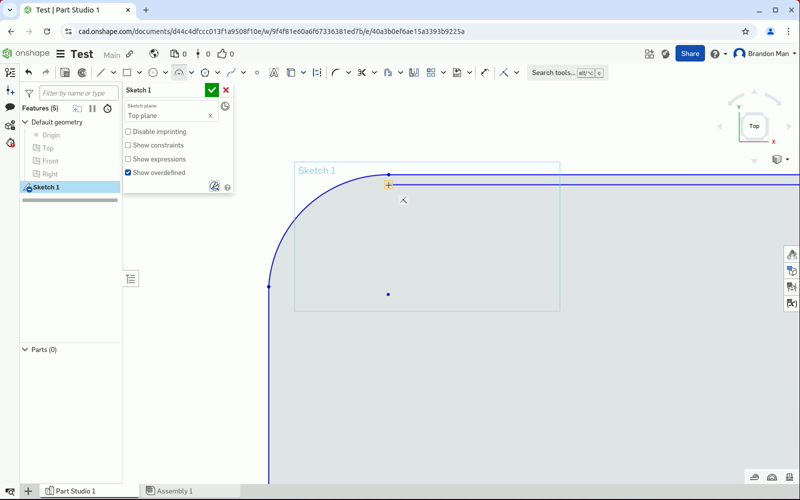
scroll(-6)
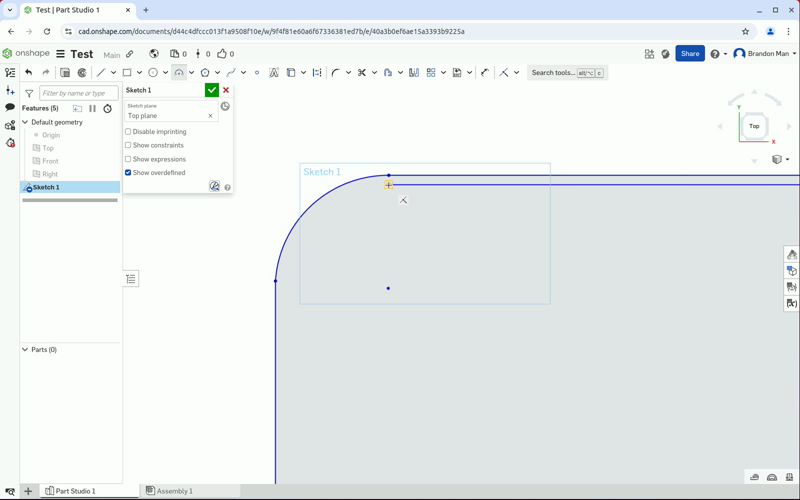
scroll(-6)
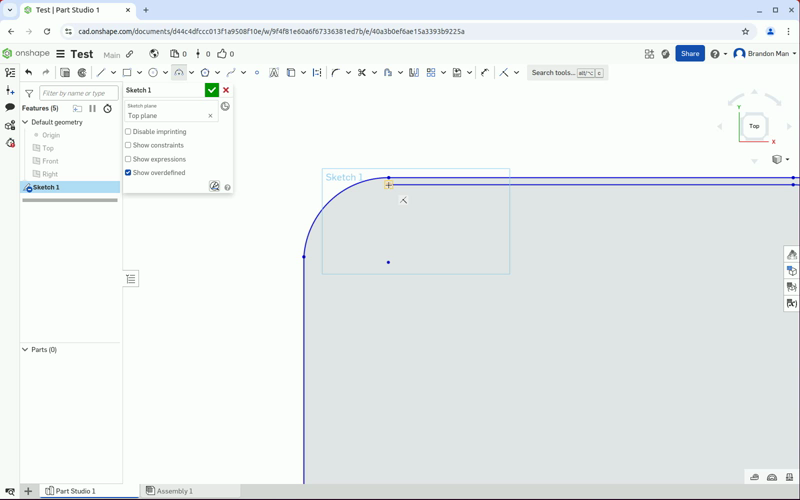
scroll(-6)
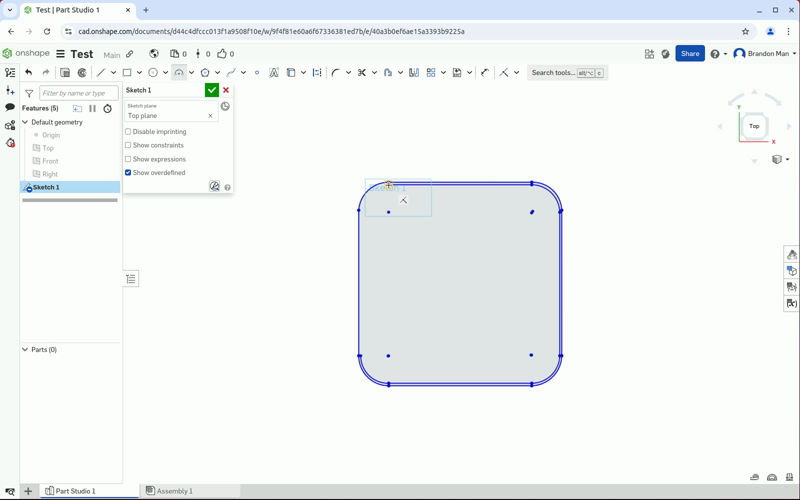
key_down(shift)
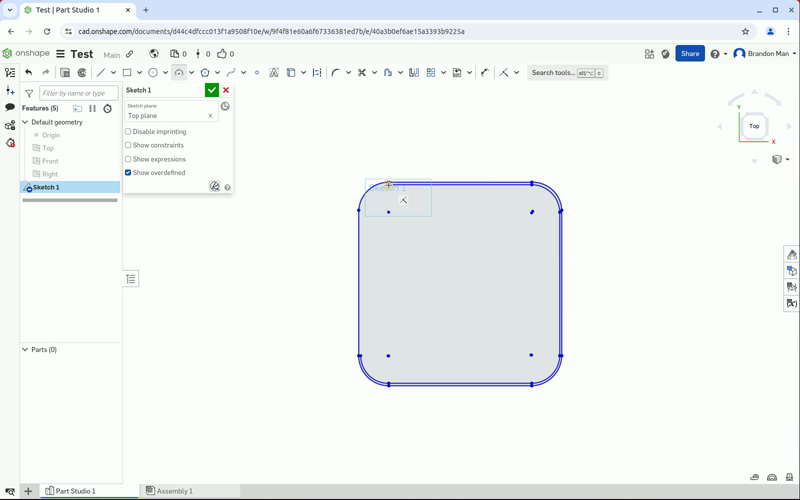
mouse_move(360, 212)
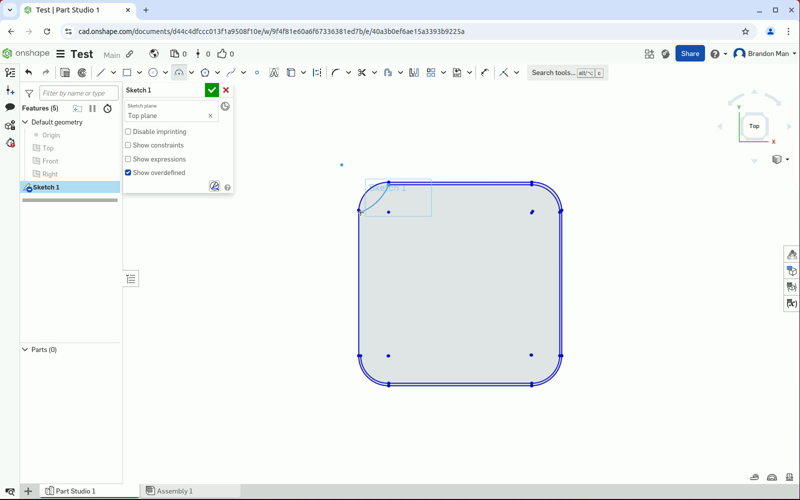
scroll(6)
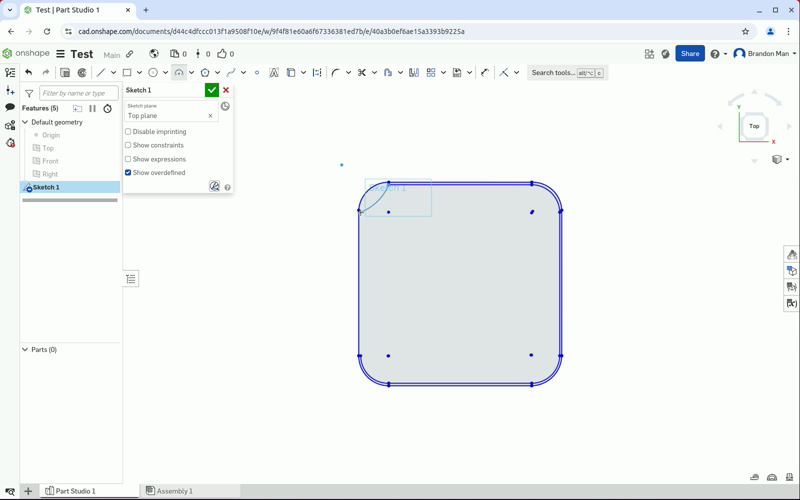
scroll(6)
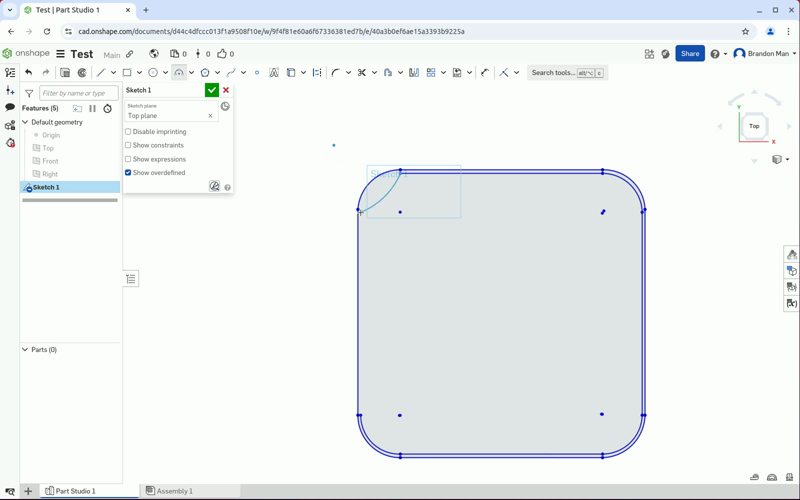
scroll(6)
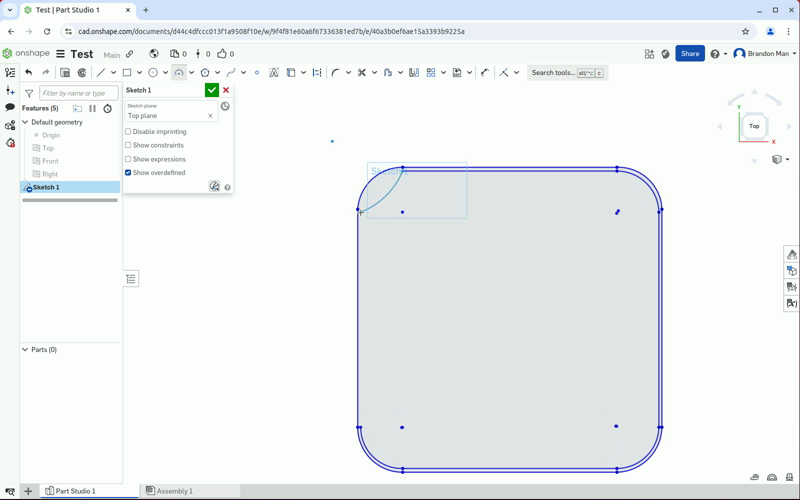
scroll(6)
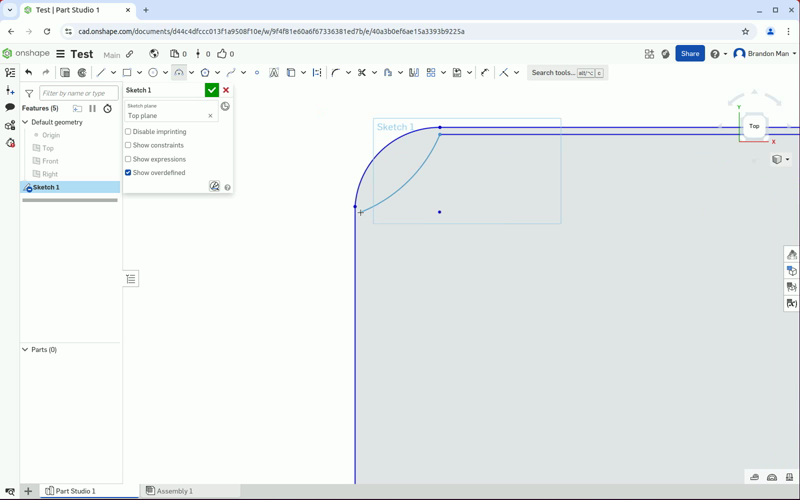
scroll(6)
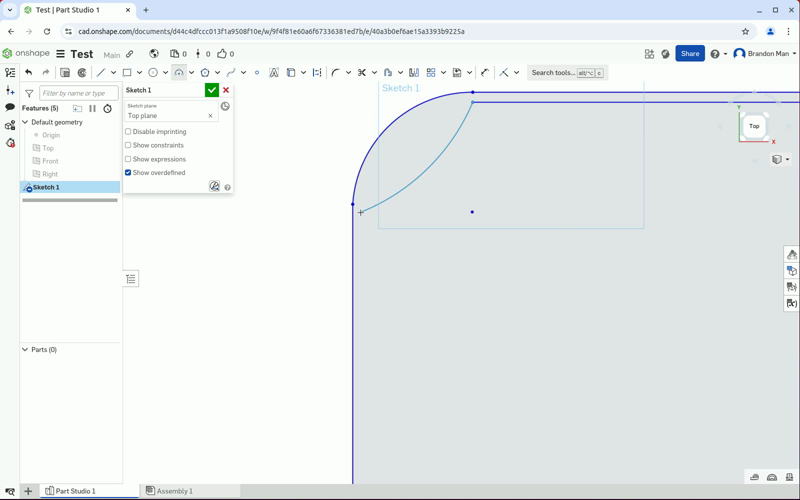
scroll(6)
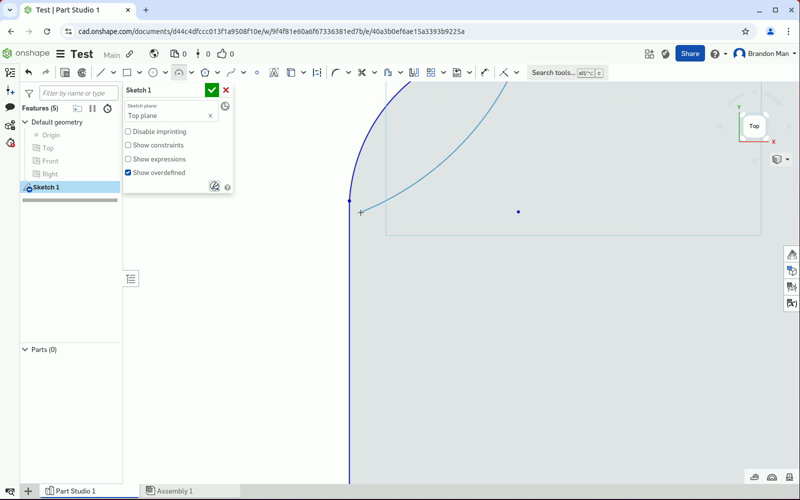
scroll(6)
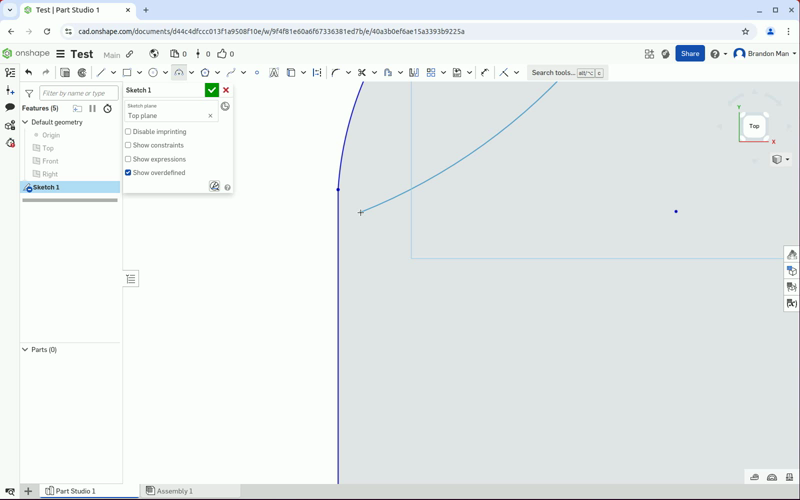
click(360, 212)
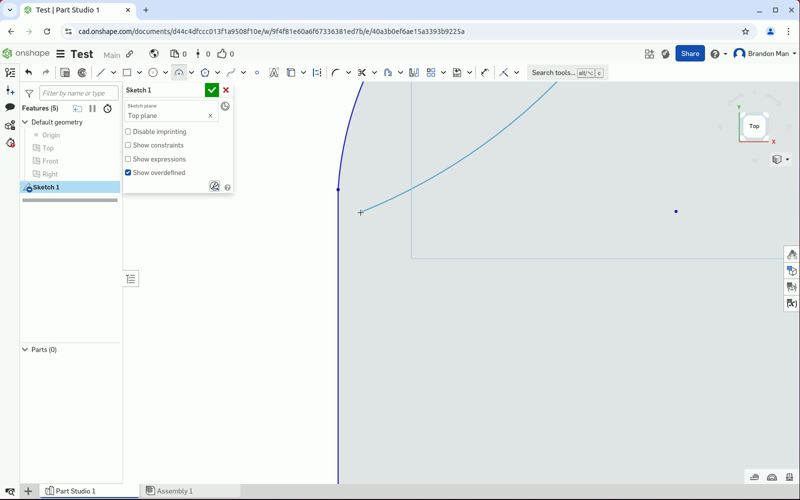
scroll(-6)
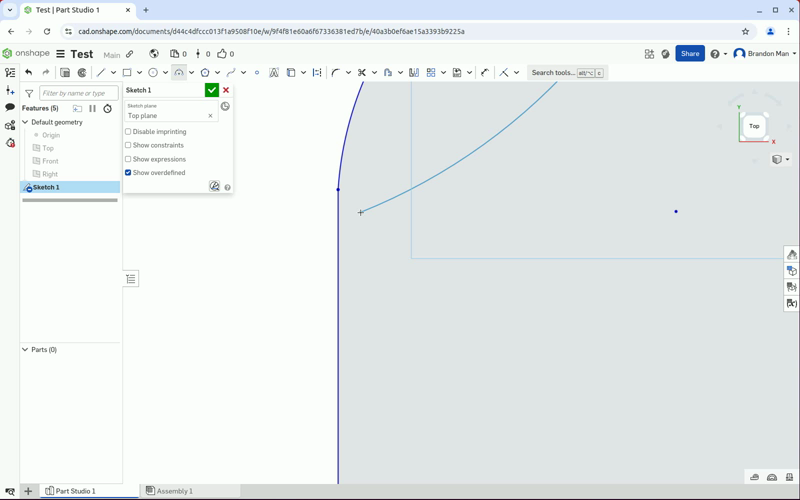
scroll(-6)
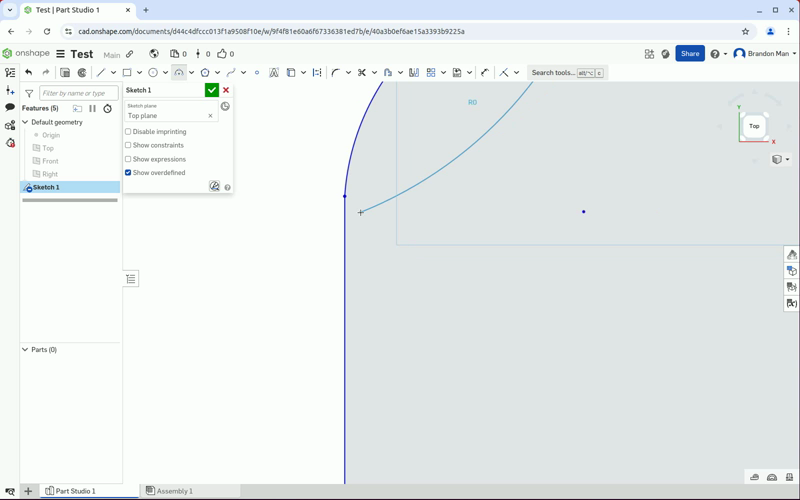
scroll(-6)
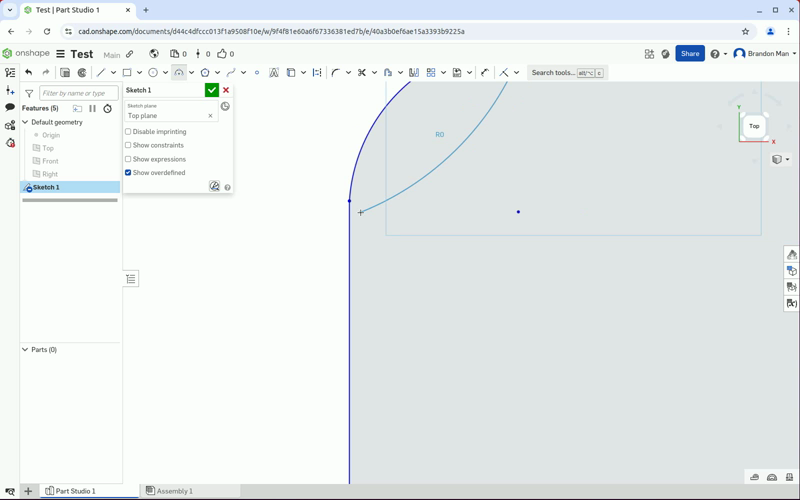
scroll(-6)
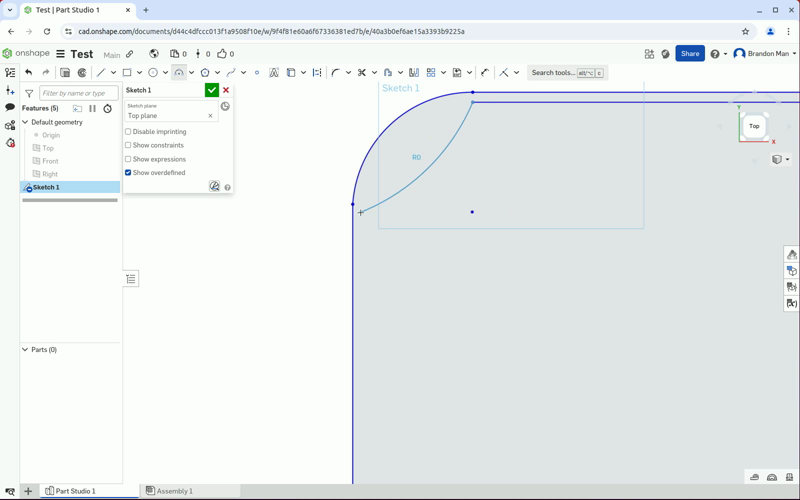
scroll(-6)
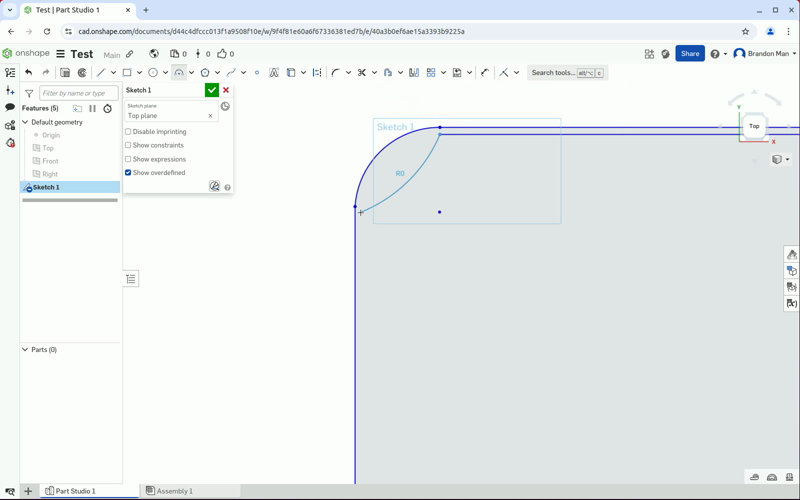
scroll(-6)
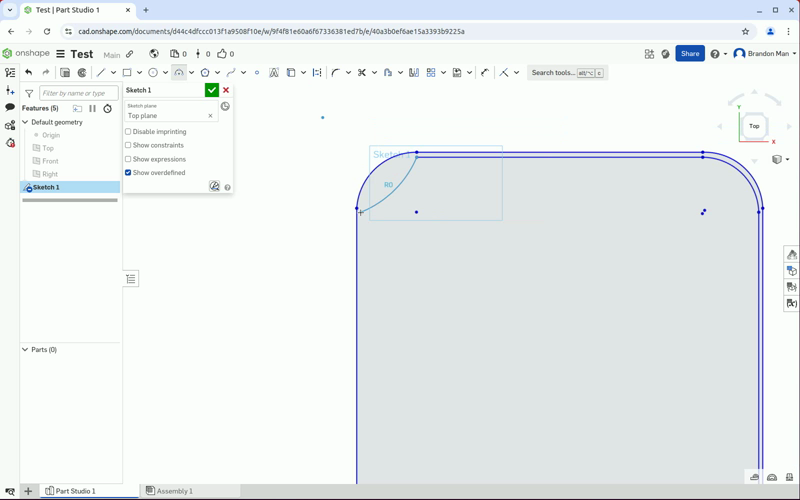
scroll(-6)
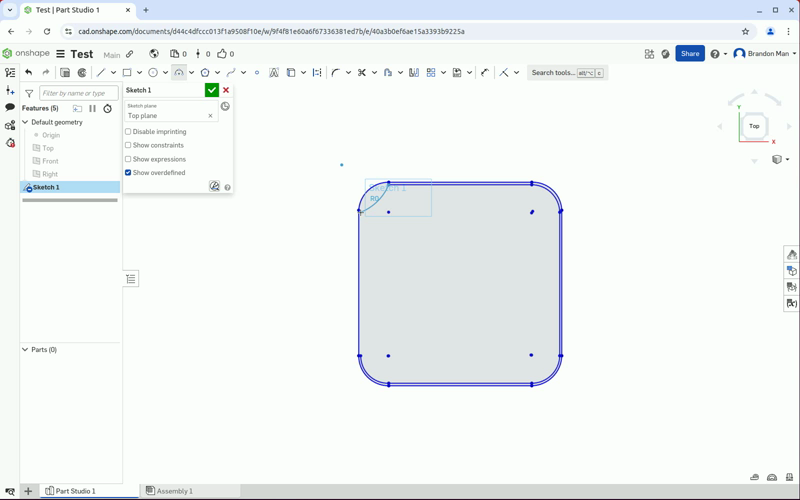
mouse_move(368, 192)
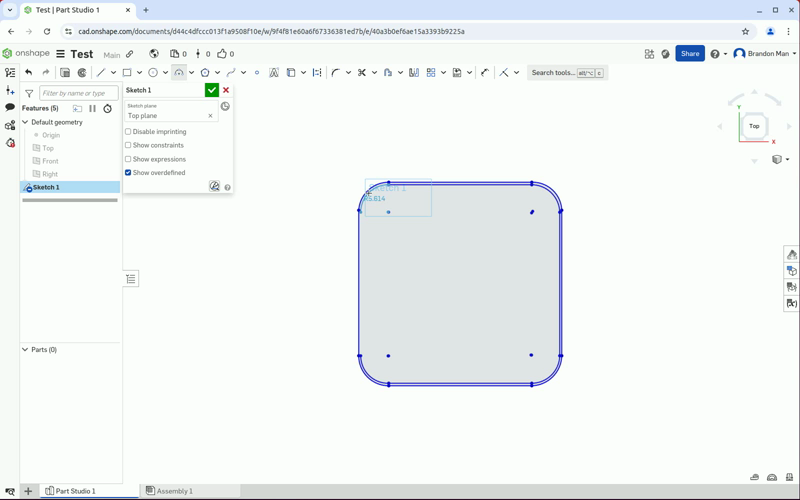
scroll(6)
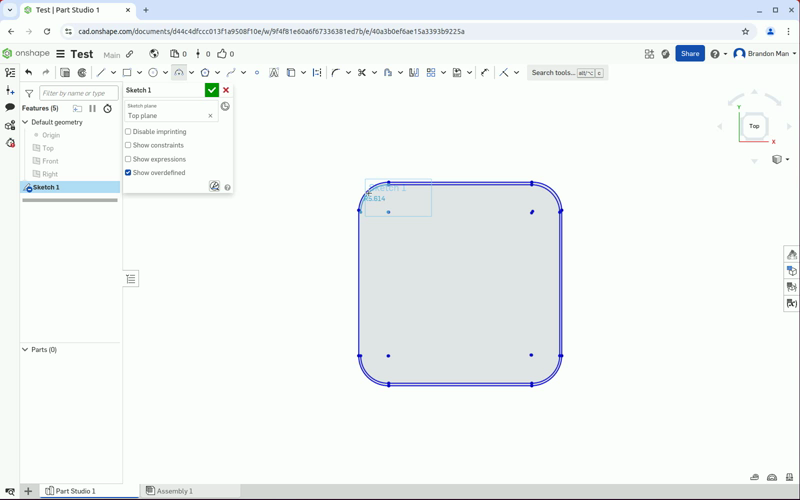
scroll(6)
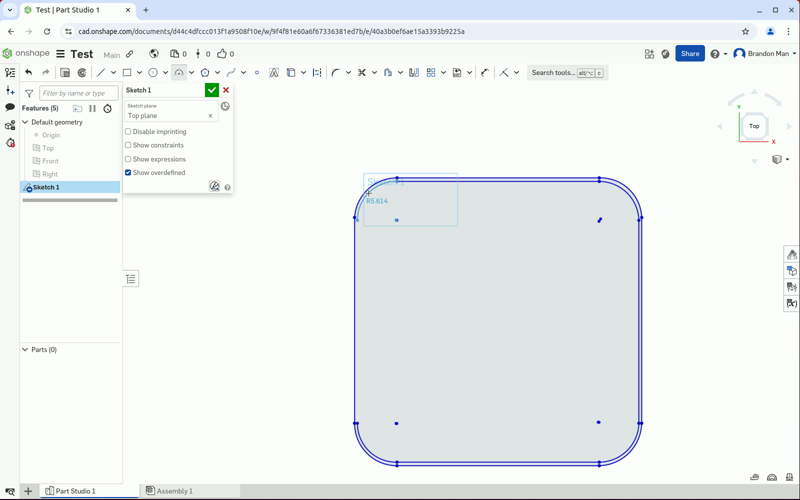
scroll(6)
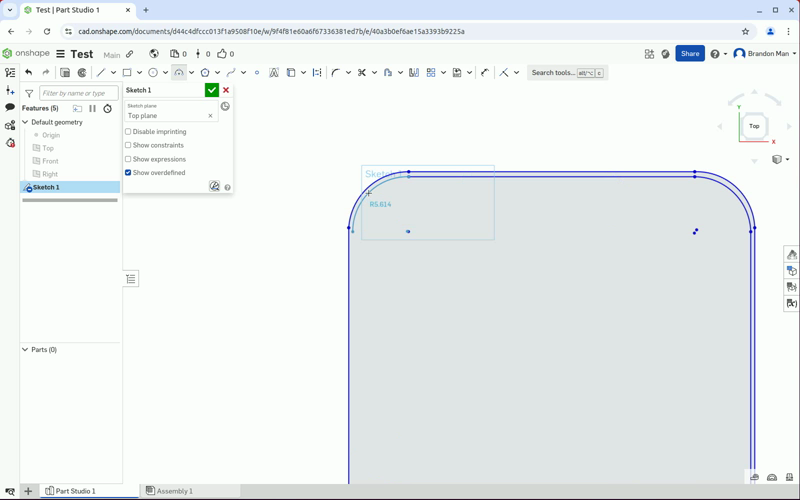
scroll(6)
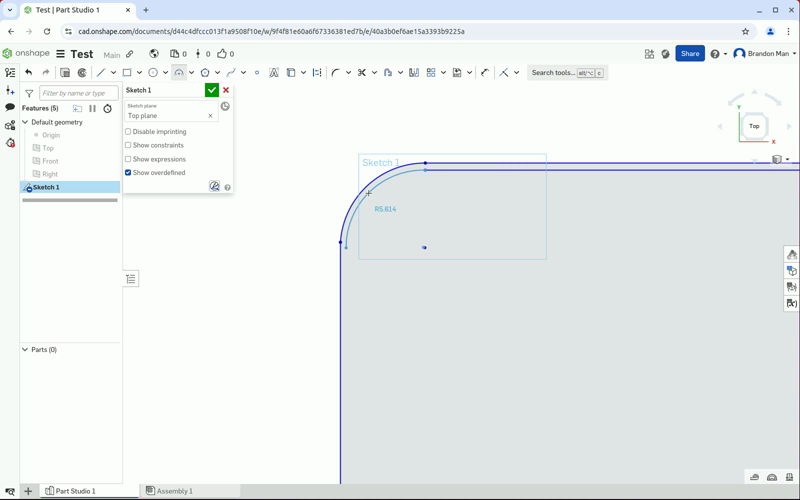
scroll(6)
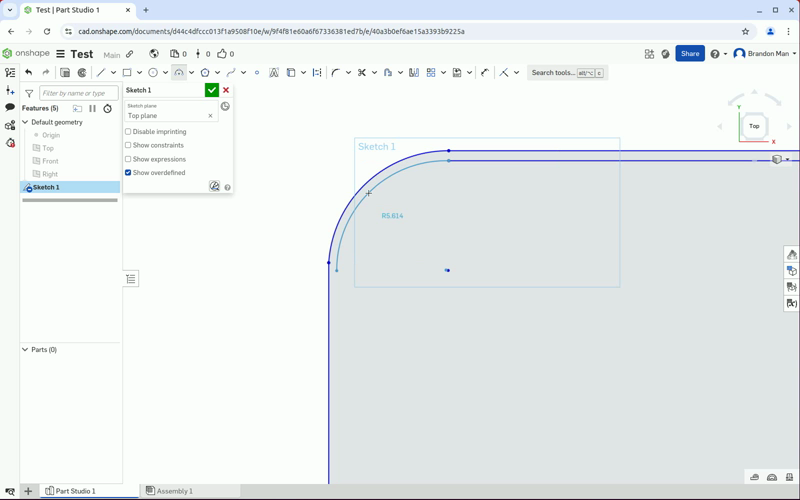
scroll(6)
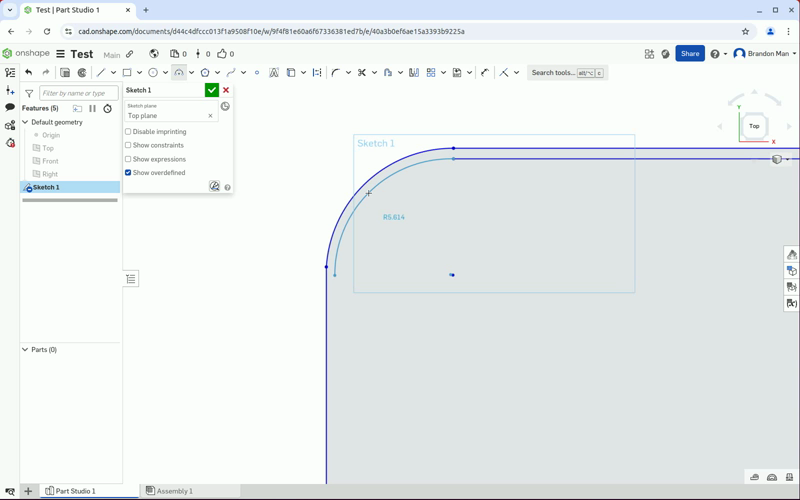
scroll(6)
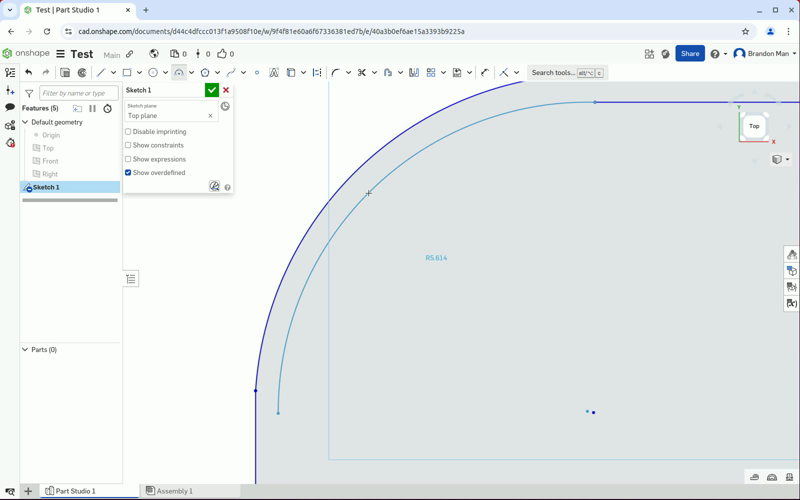
click(368, 192)
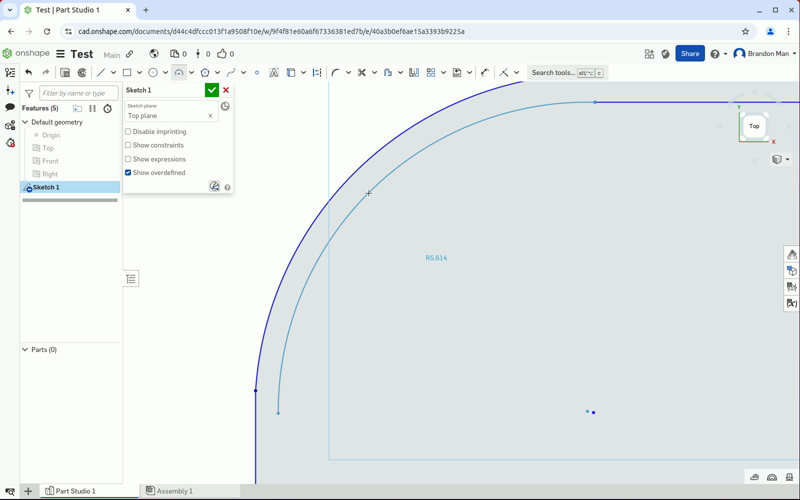
scroll(-6)
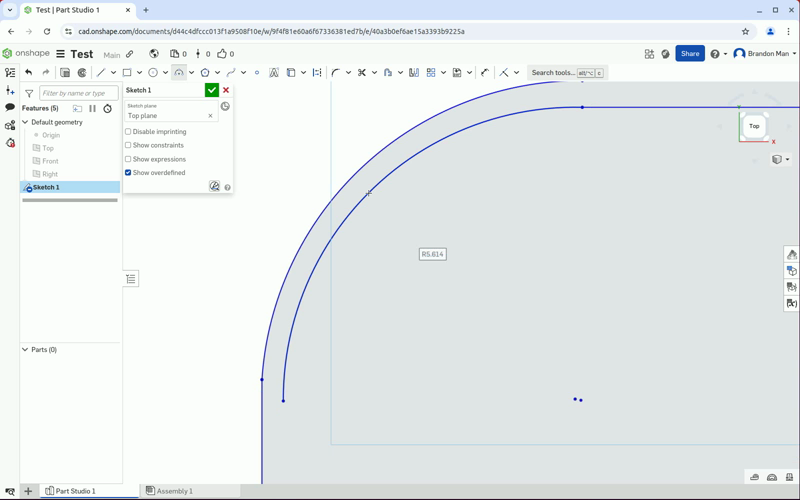
scroll(-6)
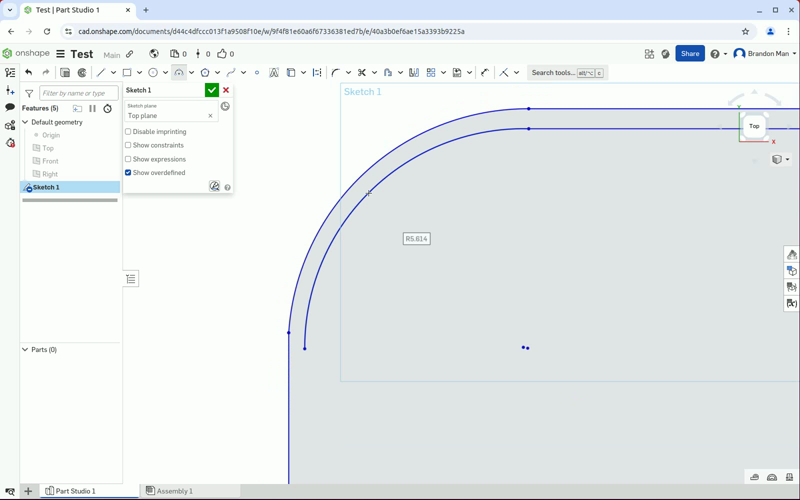
scroll(-6)
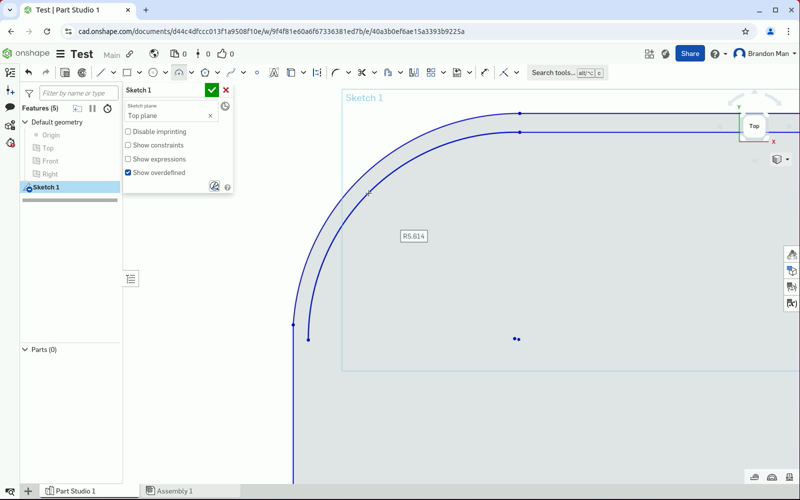
scroll(-6)
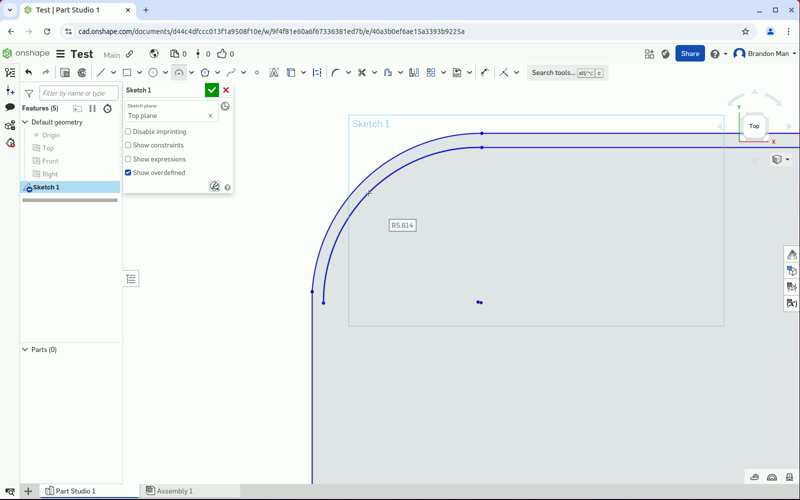
scroll(-6)
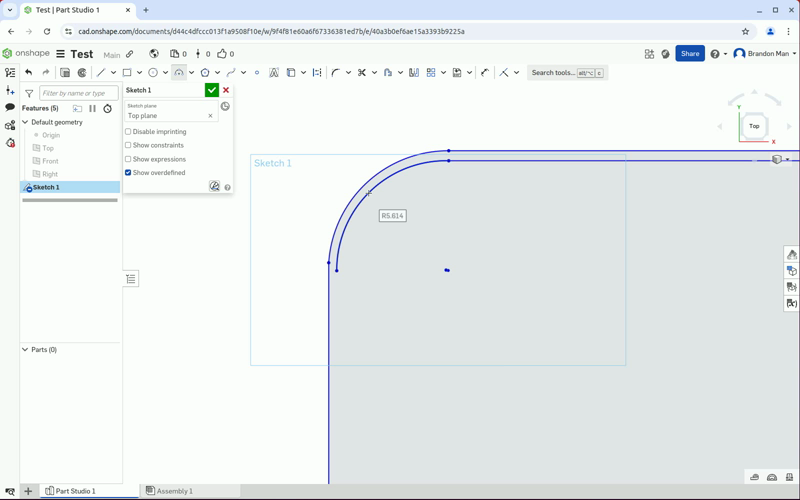
scroll(-6)
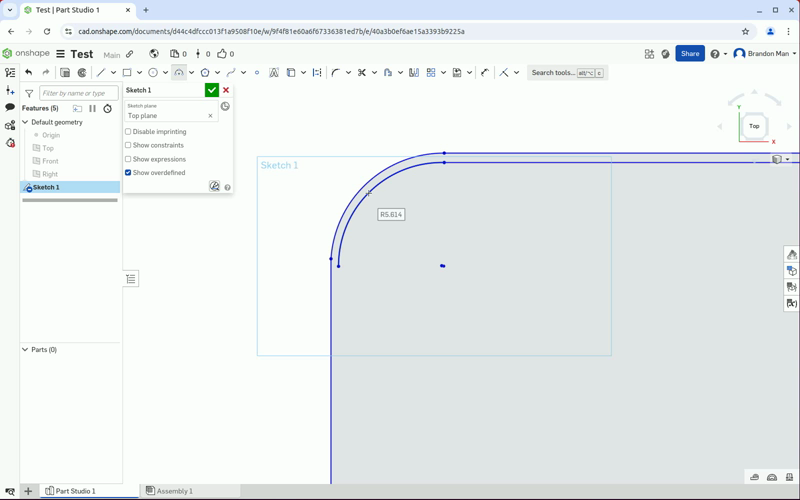
scroll(-6)
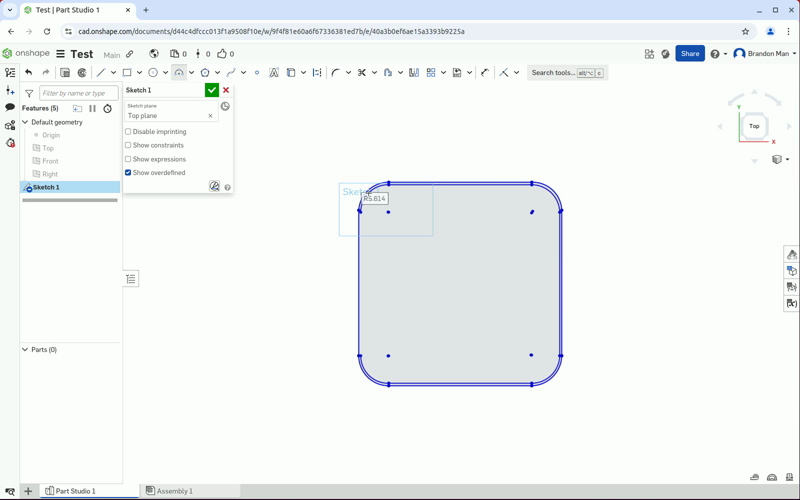
key_up(shift)
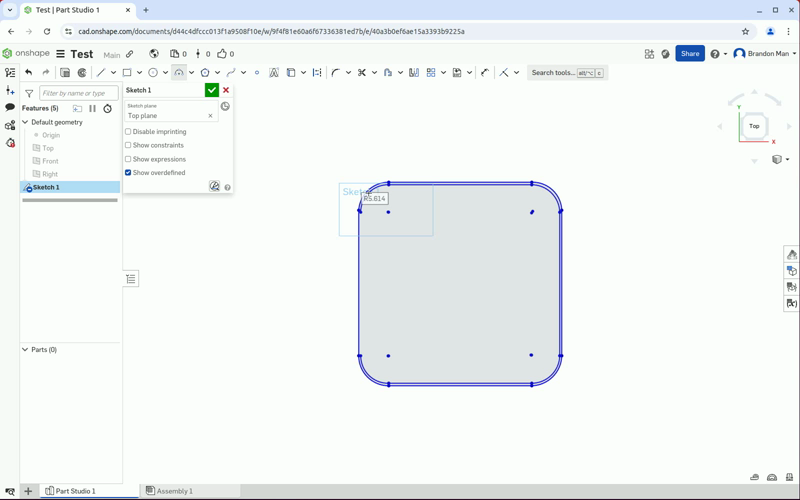
key(esc)
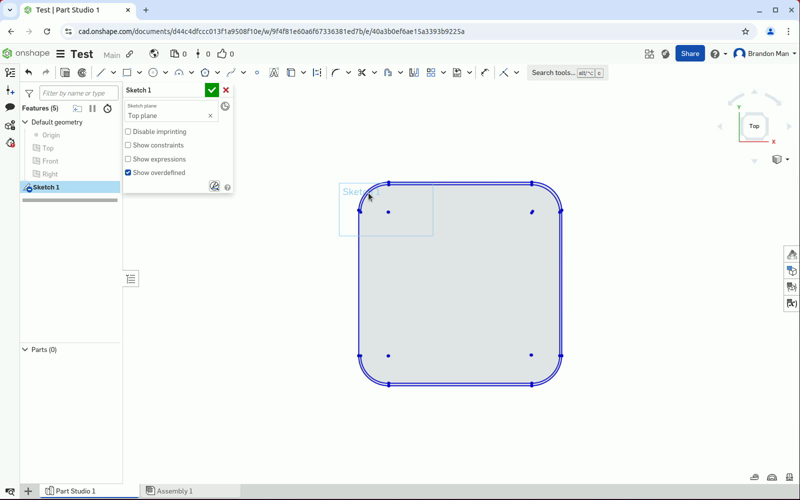
key(l)
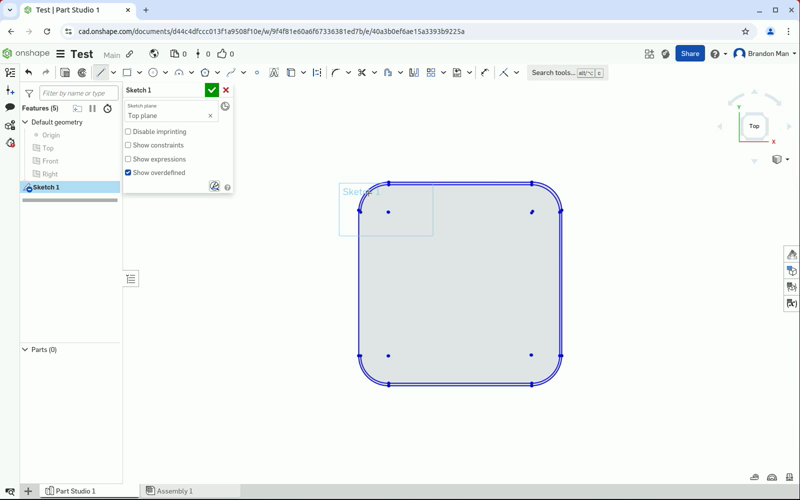
mouse_move(360, 212)
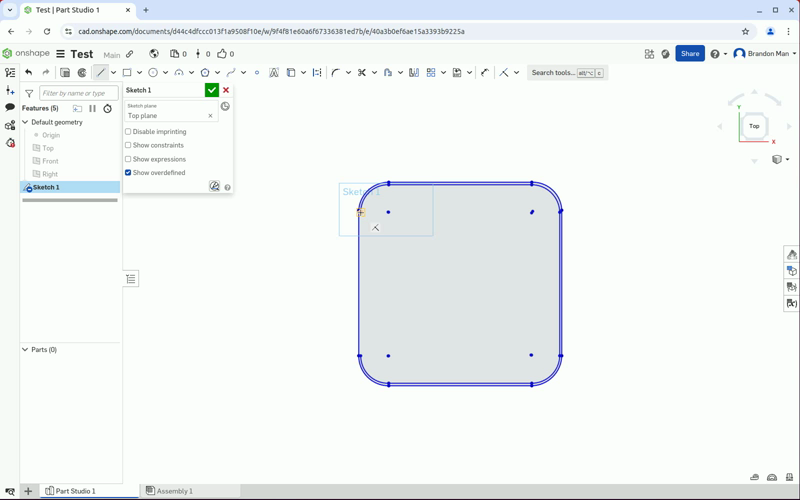
scroll(6)
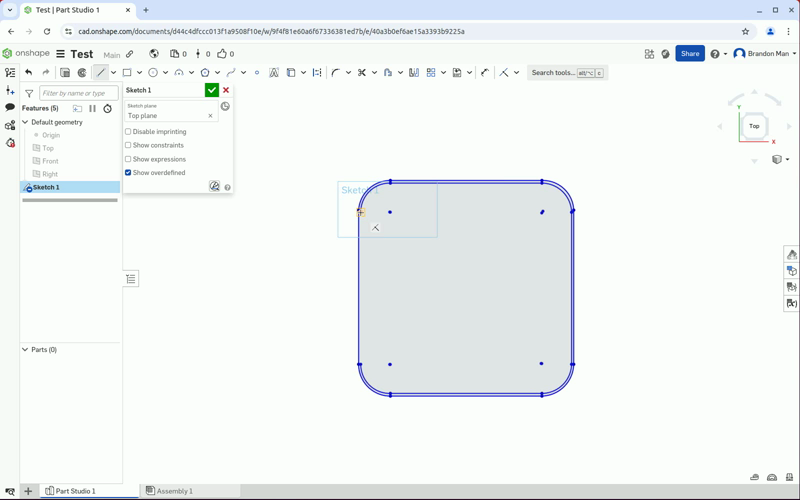
scroll(6)
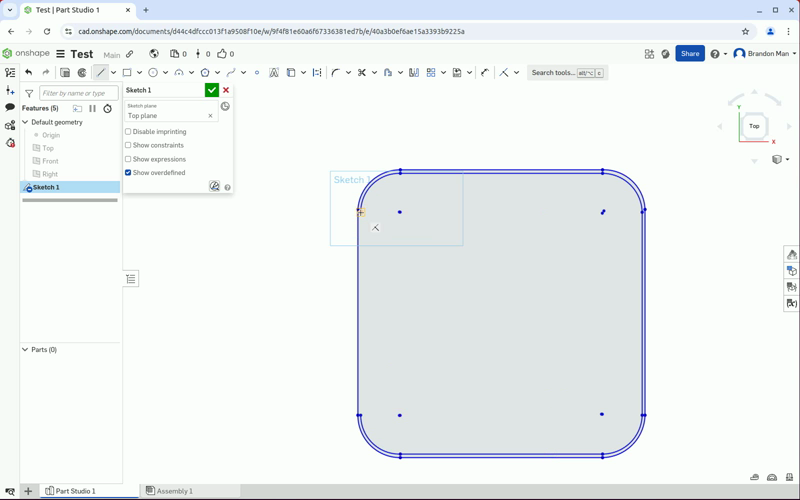
scroll(6)
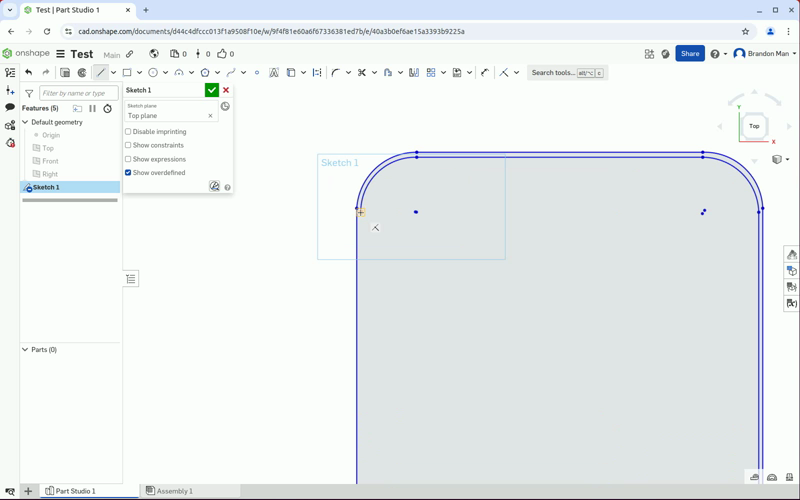
scroll(6)
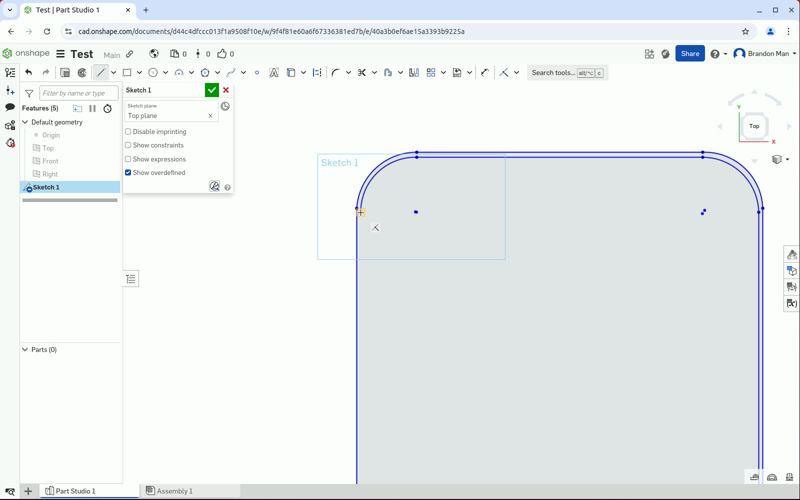
scroll(6)
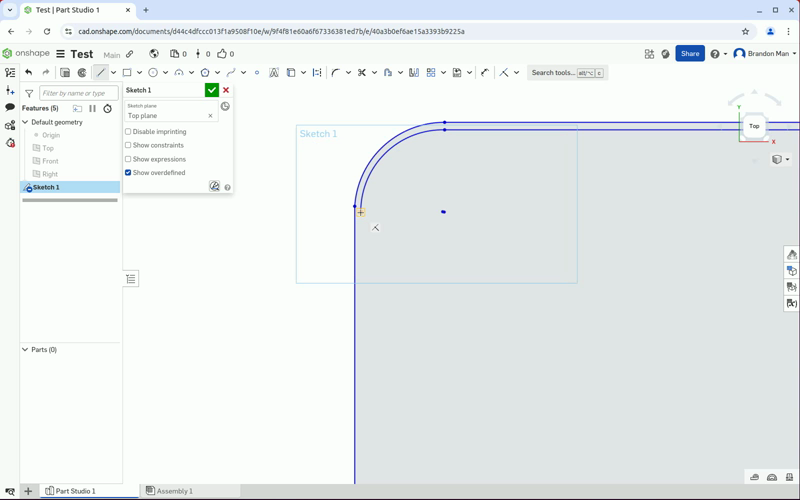
scroll(6)
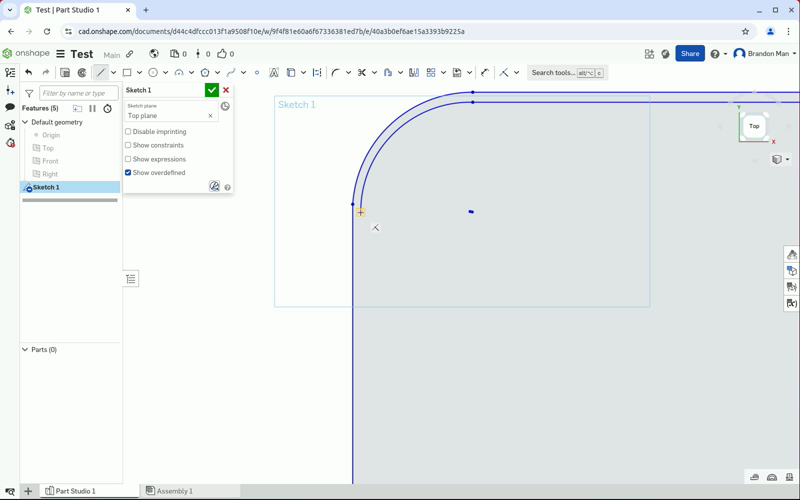
scroll(6)
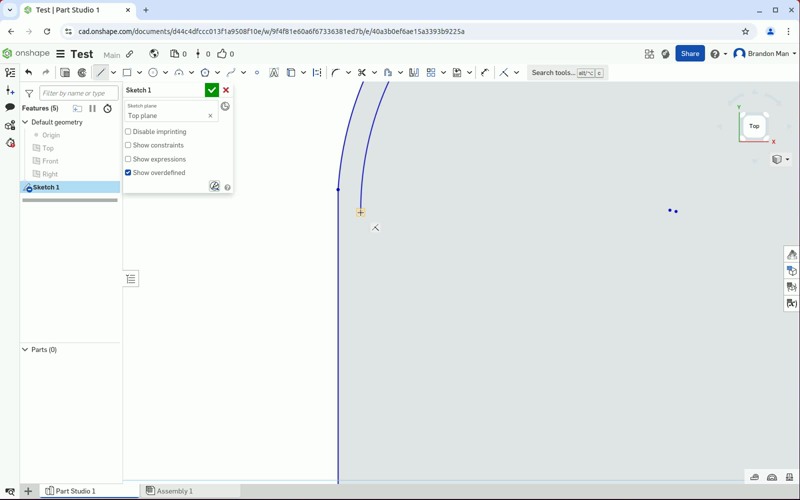
click(360, 212)
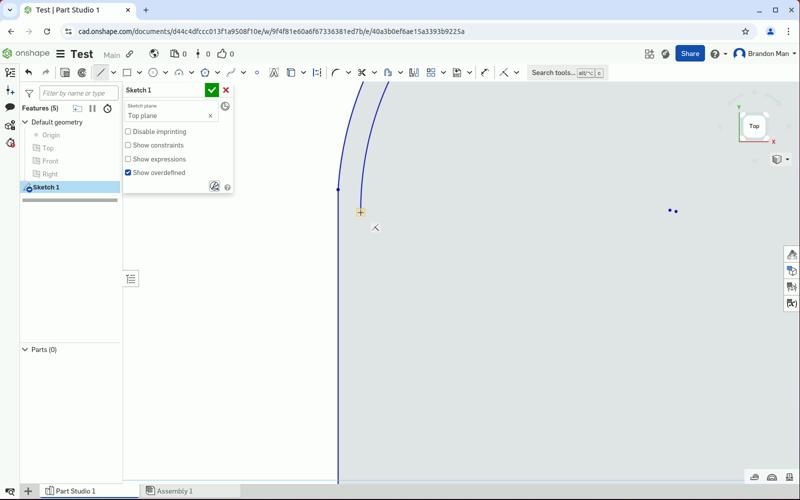
scroll(-6)
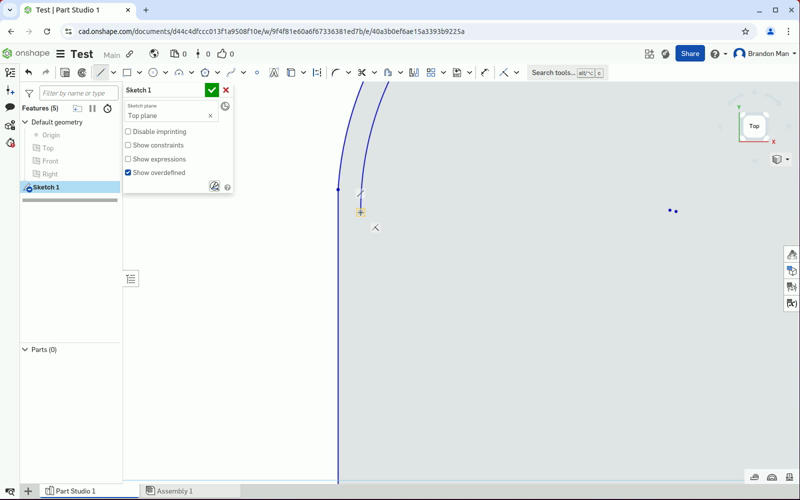
scroll(-6)
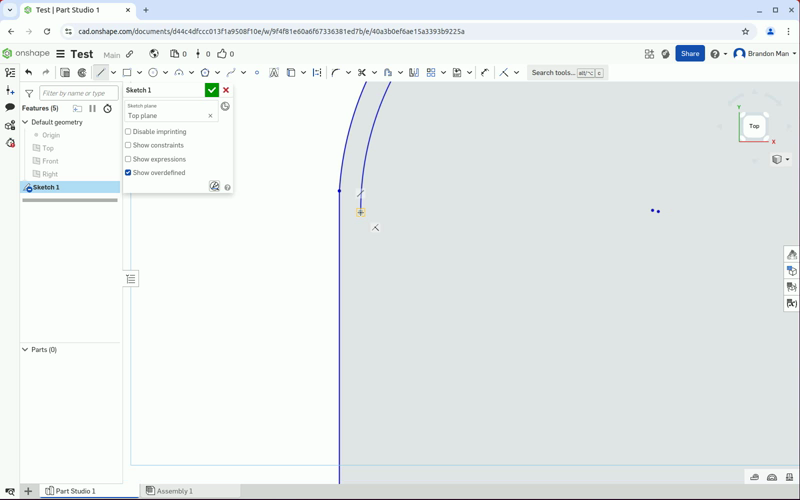
scroll(-6)
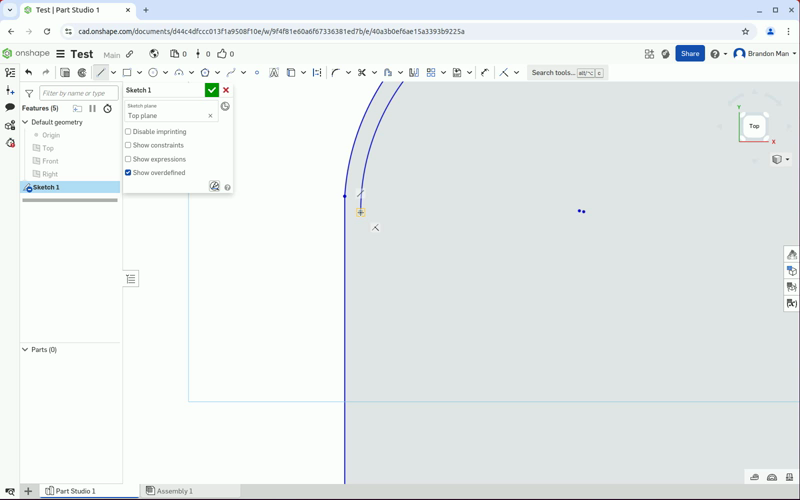
scroll(-6)
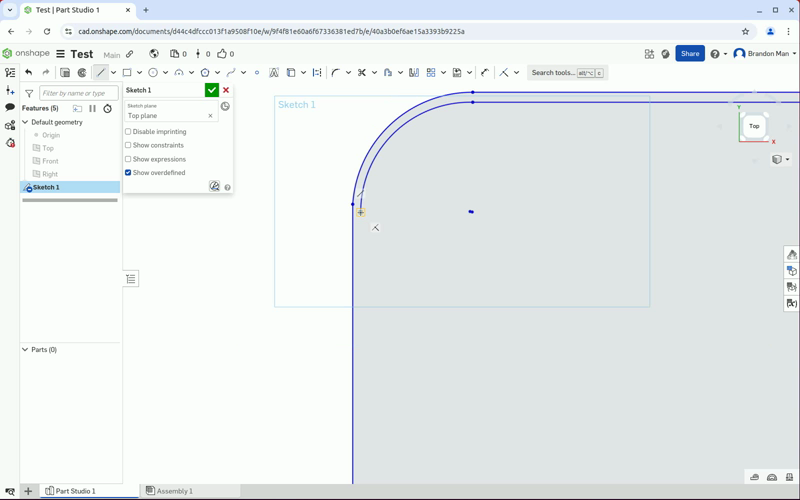
scroll(-6)
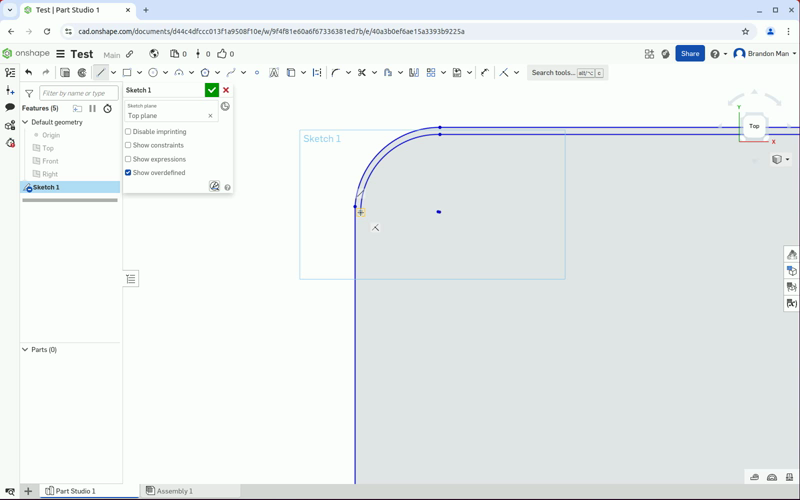
scroll(-6)
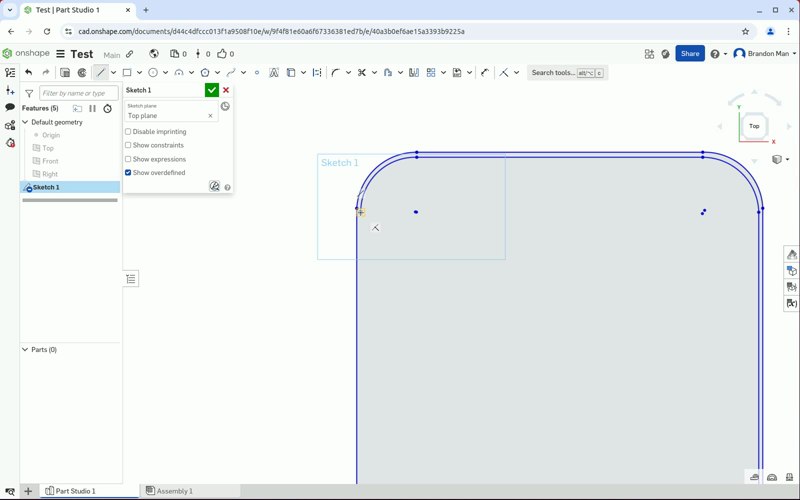
scroll(-6)
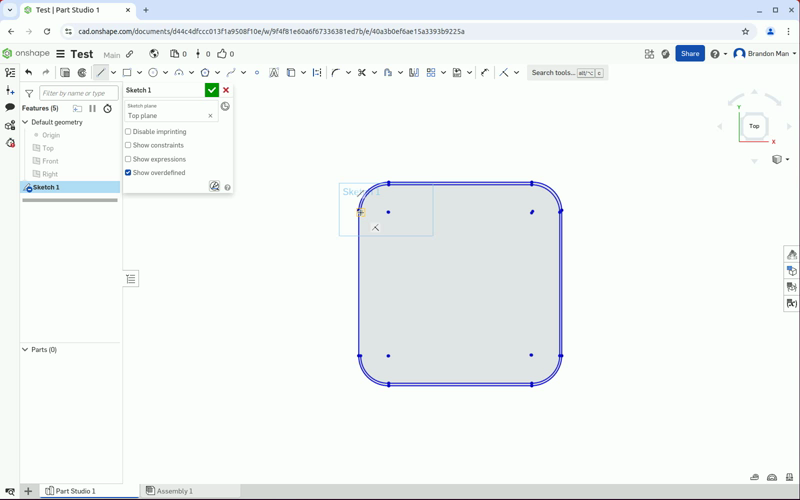
key_down(shift)
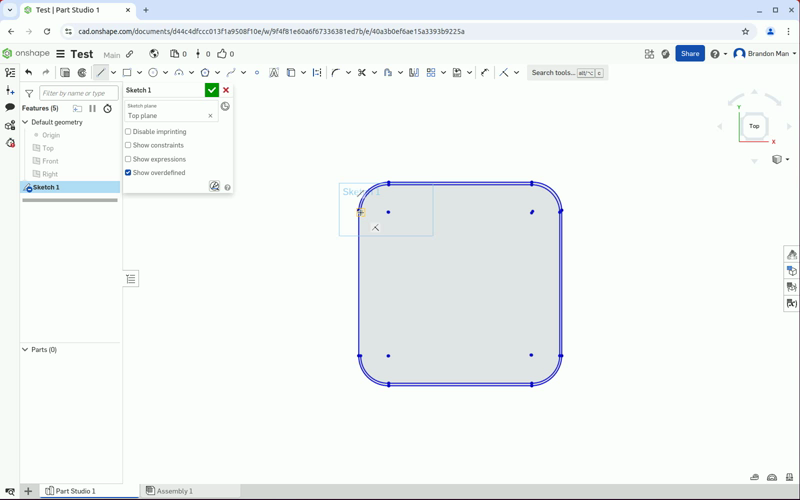
mouse_move(360, 355)
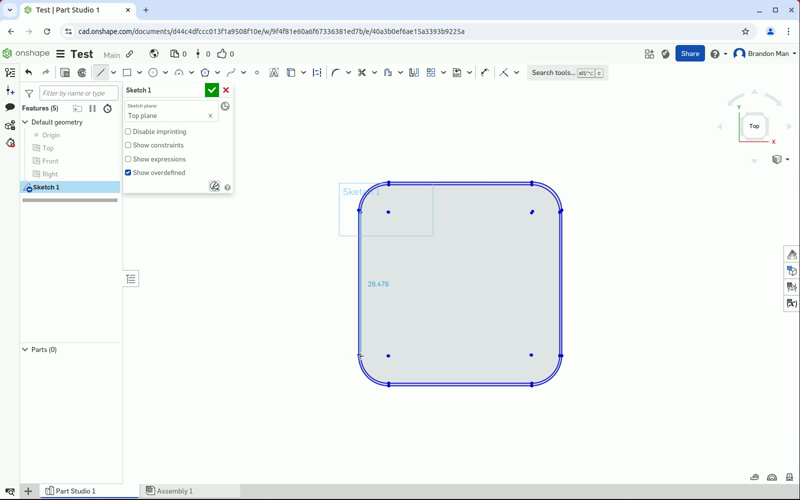
scroll(6)
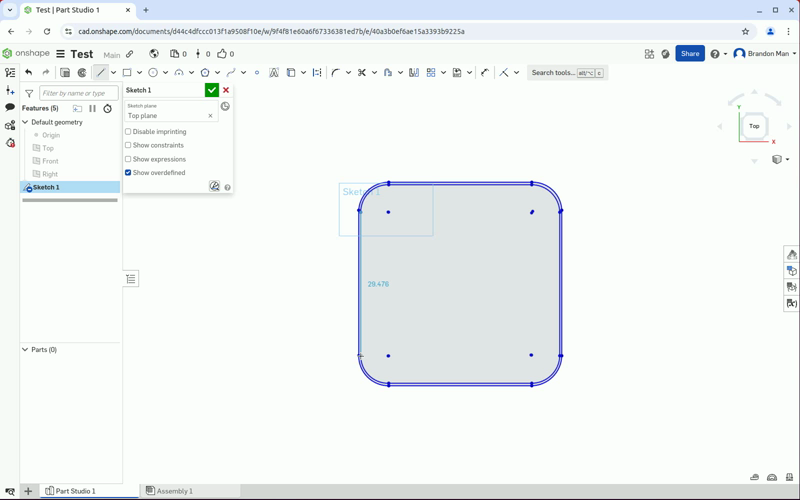
scroll(6)
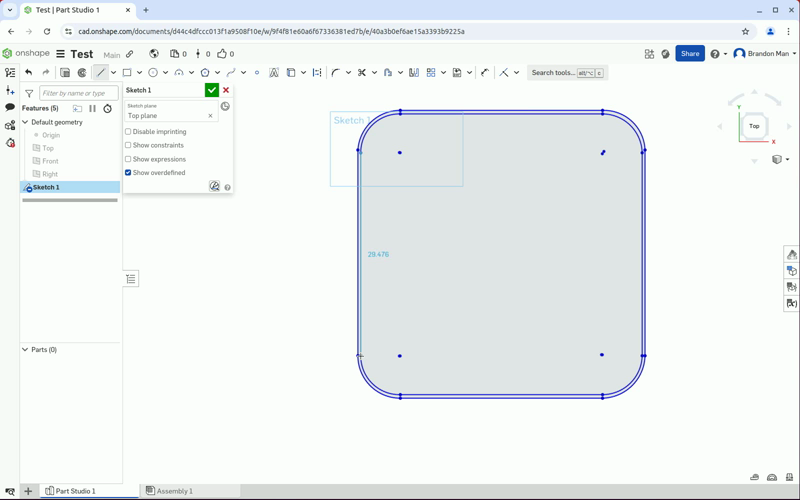
scroll(6)
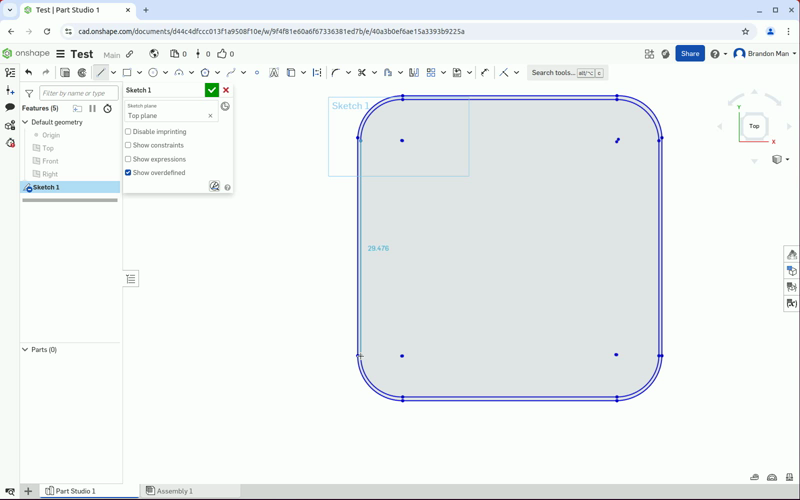
scroll(6)
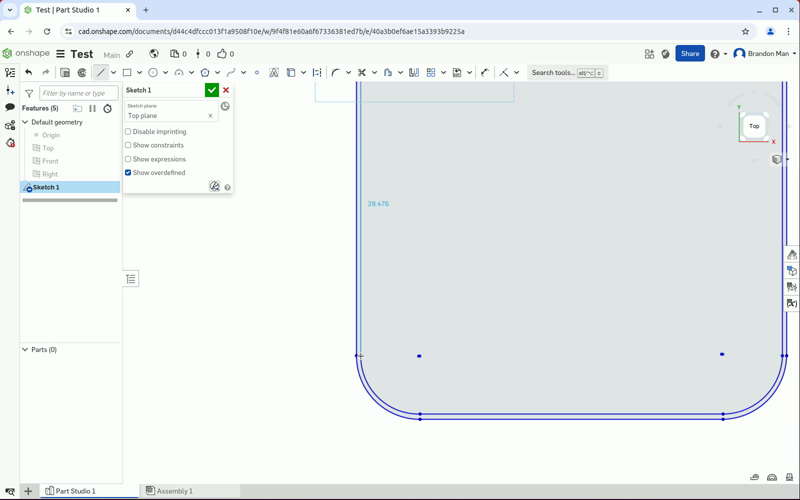
scroll(6)
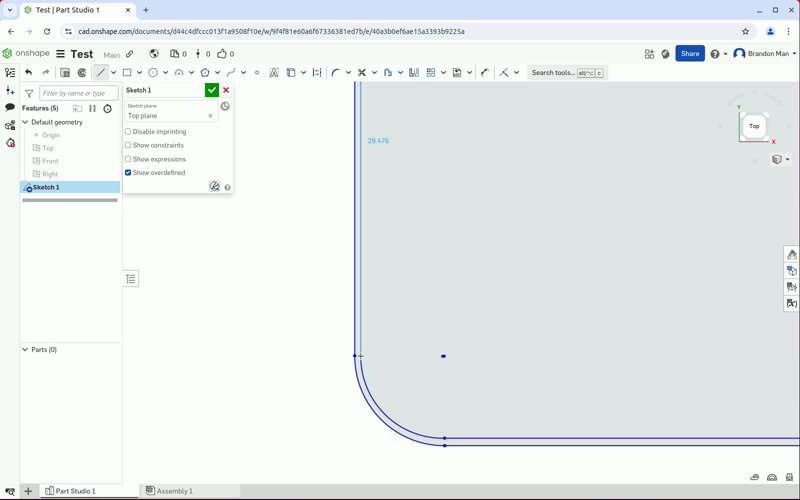
scroll(6)
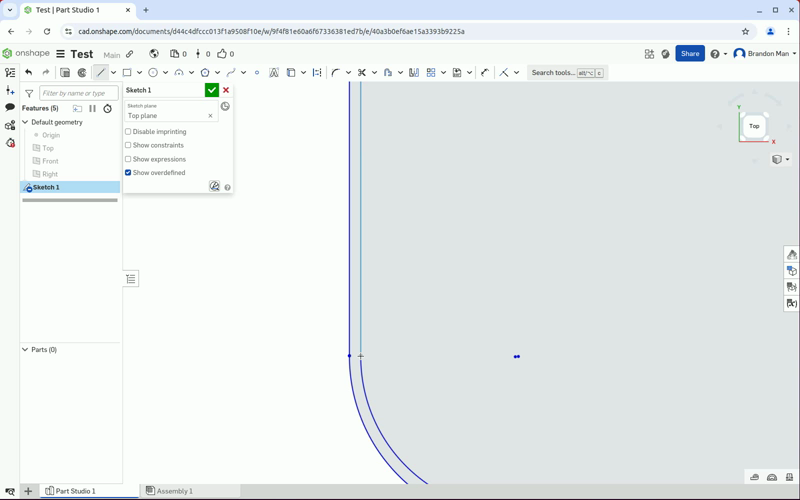
scroll(6)
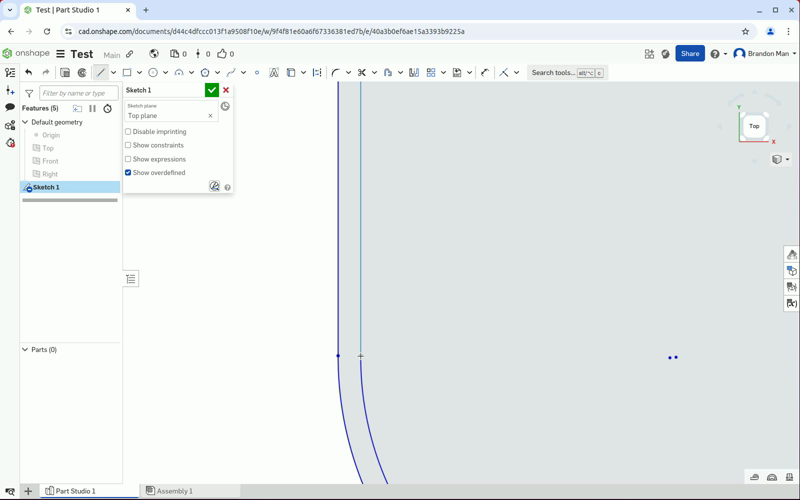
key_up(shift)
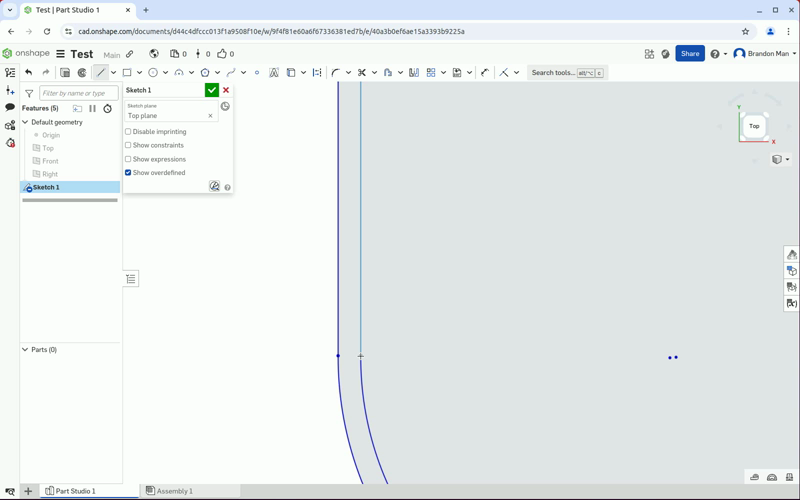
click(360, 355)
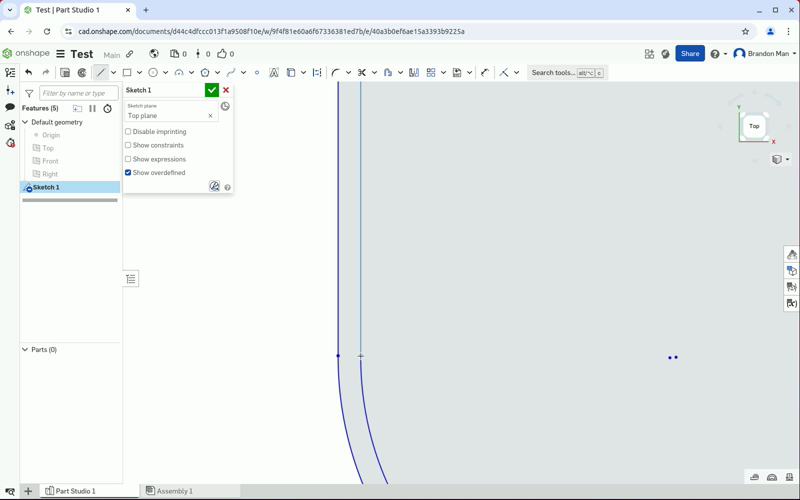
scroll(-6)
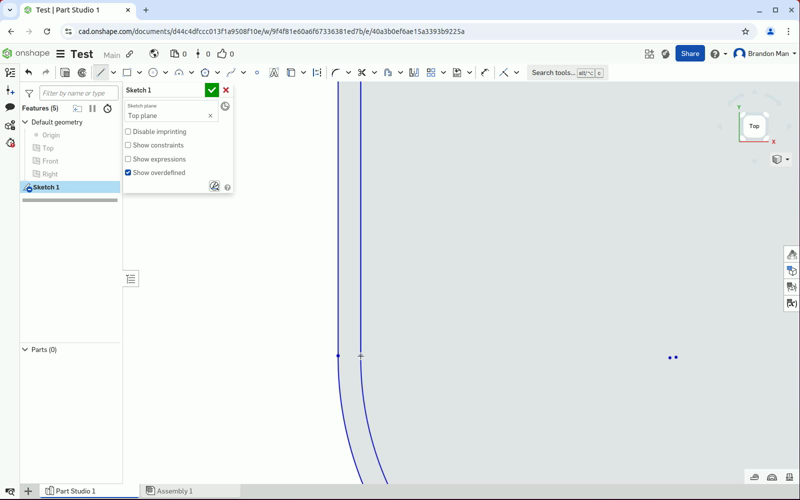
scroll(-6)
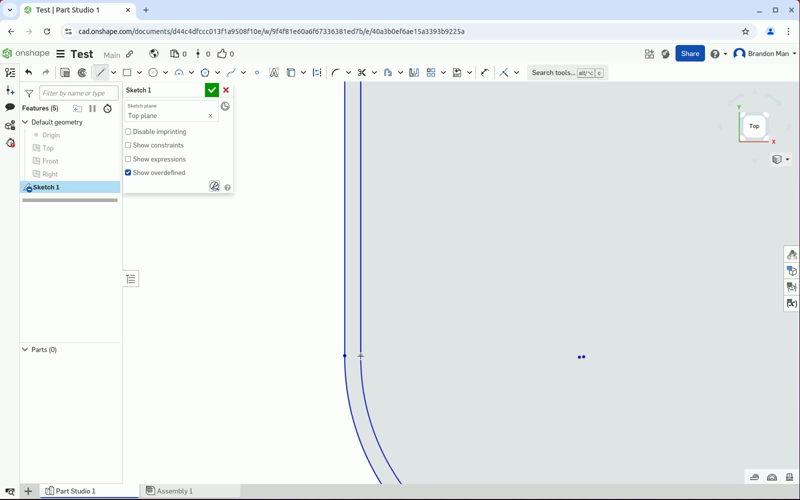
scroll(-6)
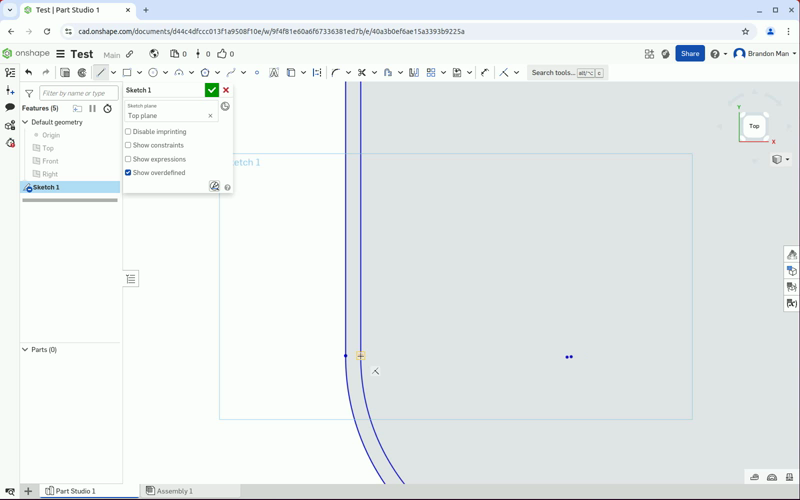
scroll(-6)
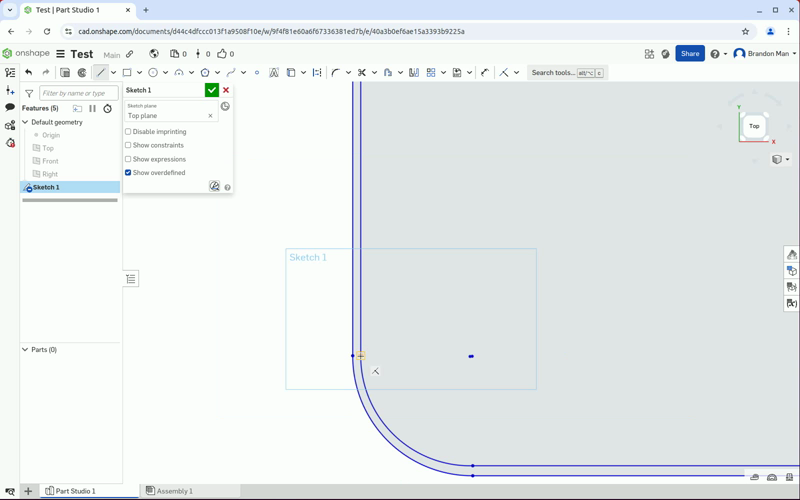
scroll(-6)
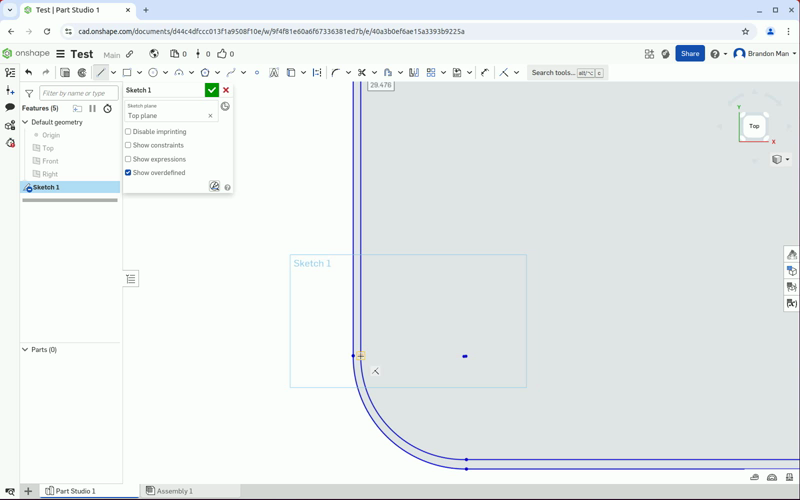
scroll(-6)
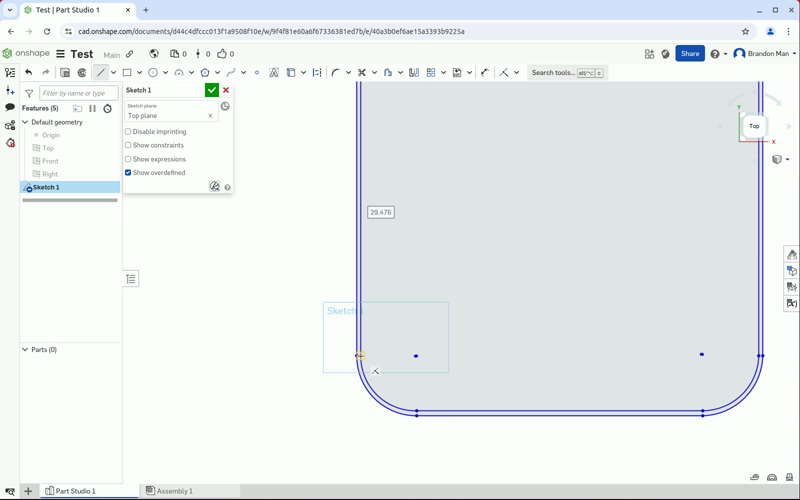
scroll(-6)
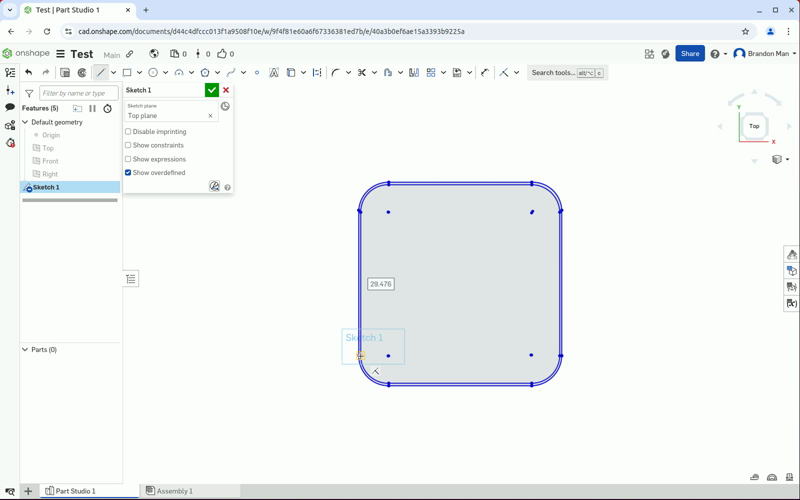
key(esc)
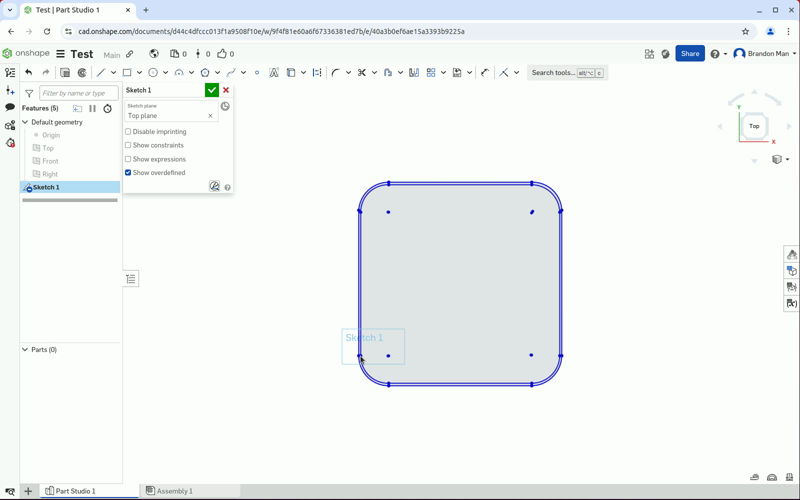
mouse_move(361, 203)
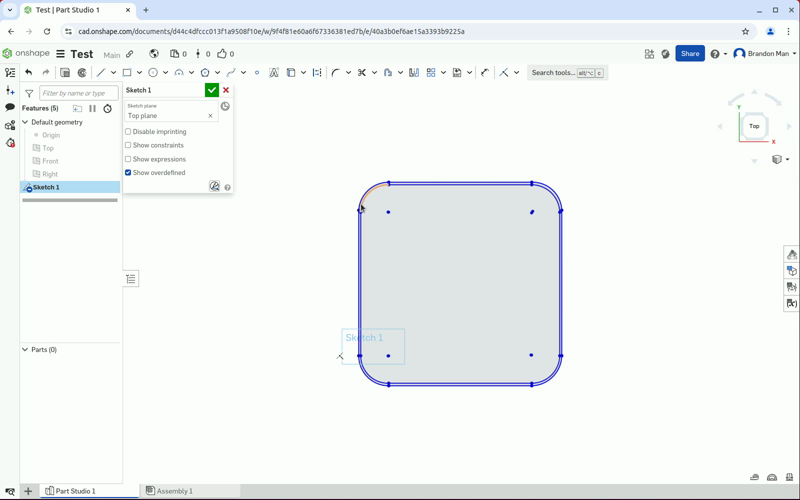
scroll(6)
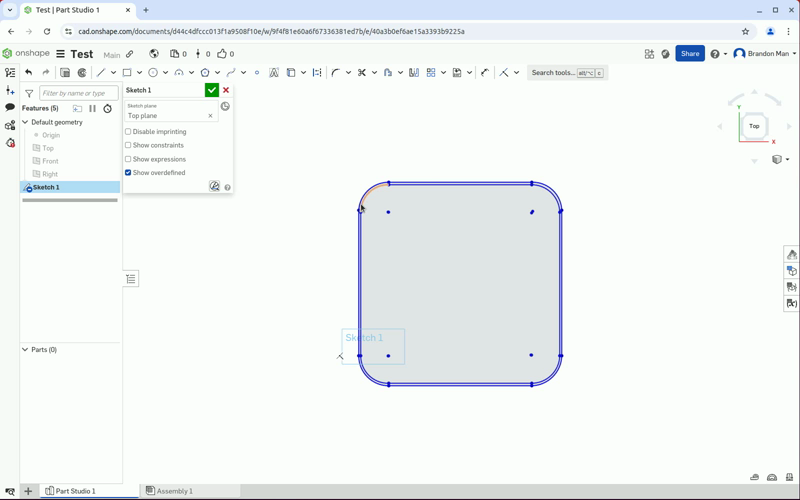
scroll(6)
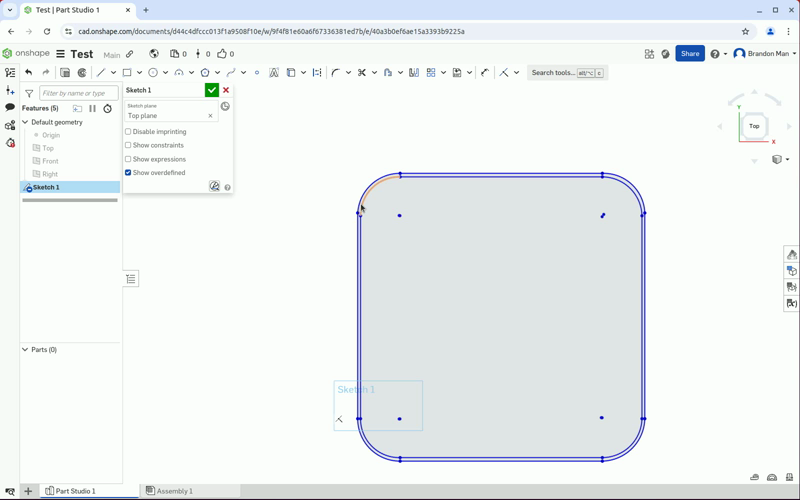
scroll(6)
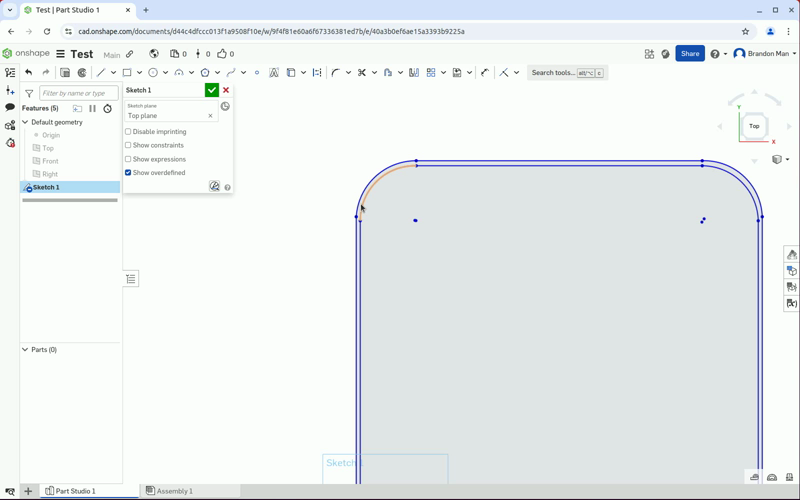
scroll(6)
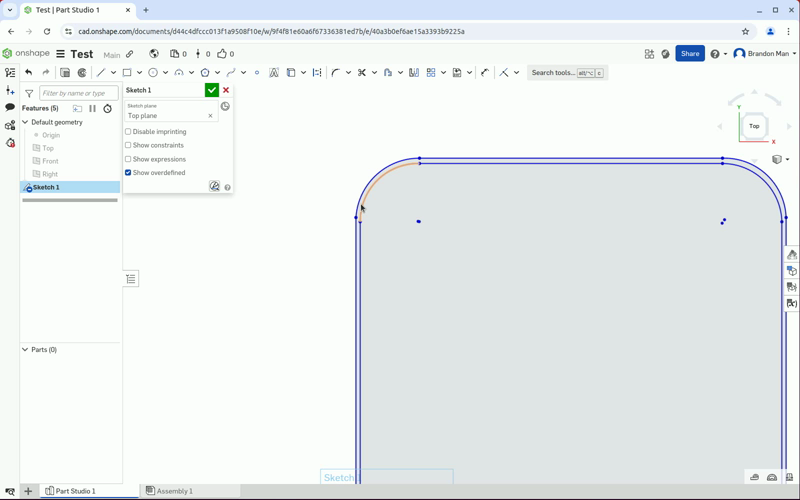
scroll(6)
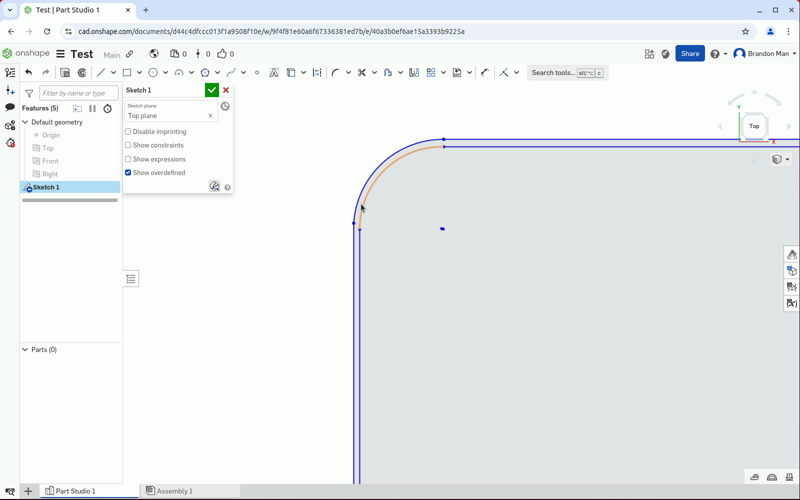
scroll(6)
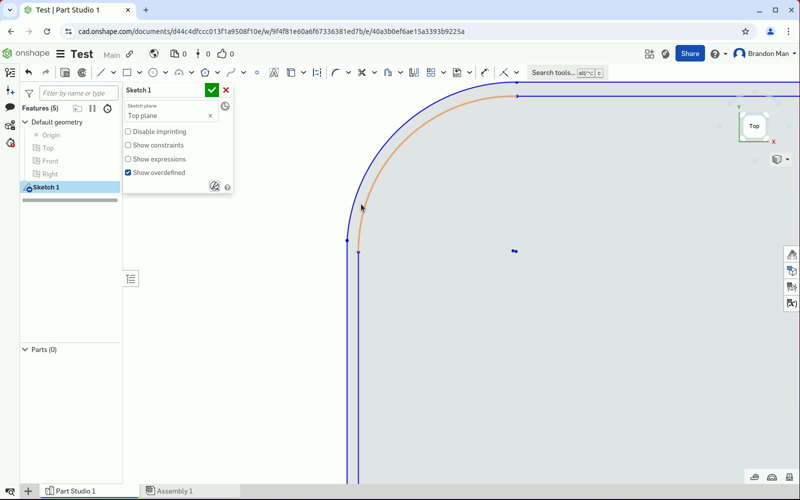
scroll(6)
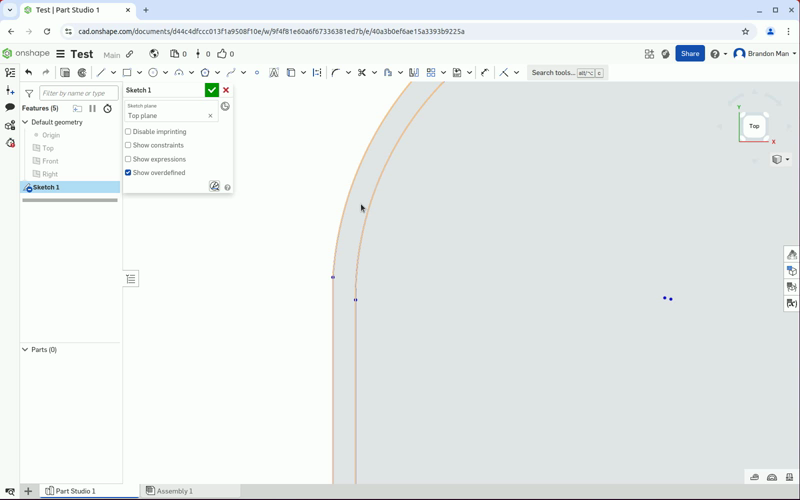
click(361, 203)
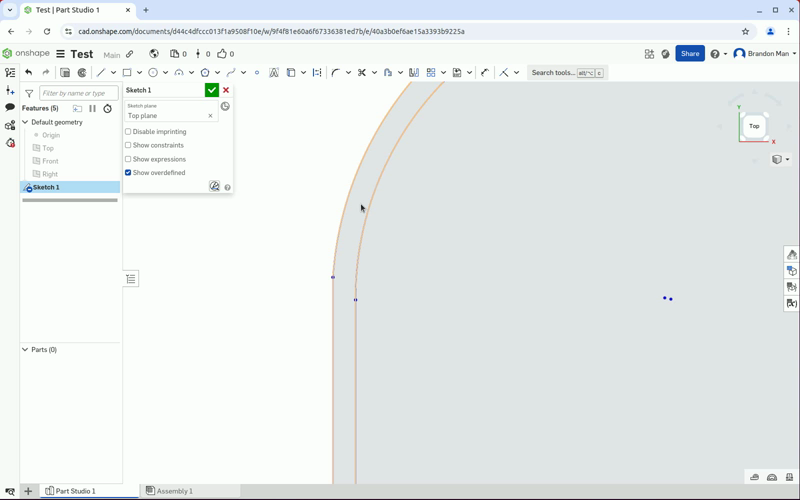
scroll(-6)
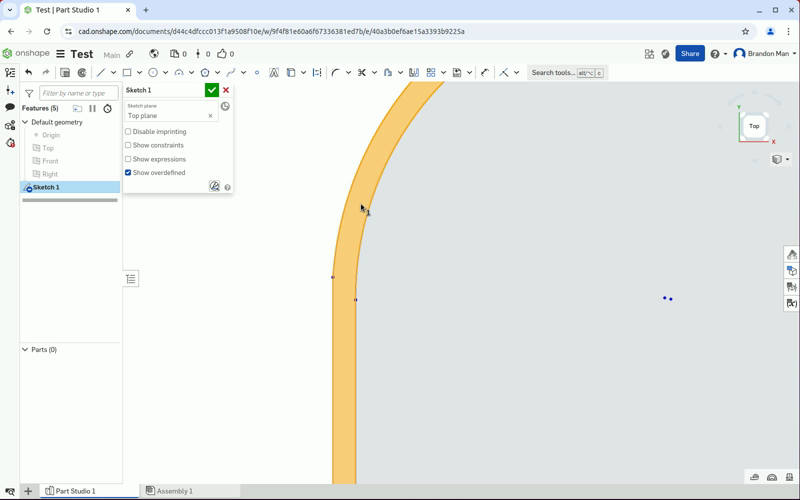
scroll(-6)
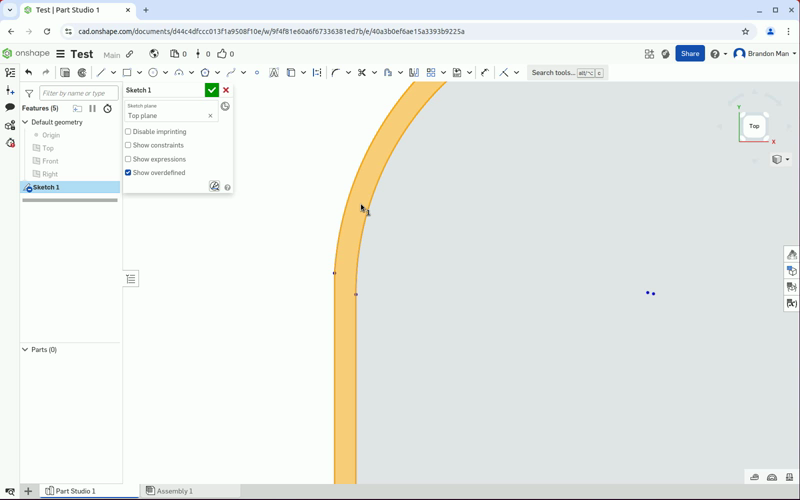
scroll(-6)
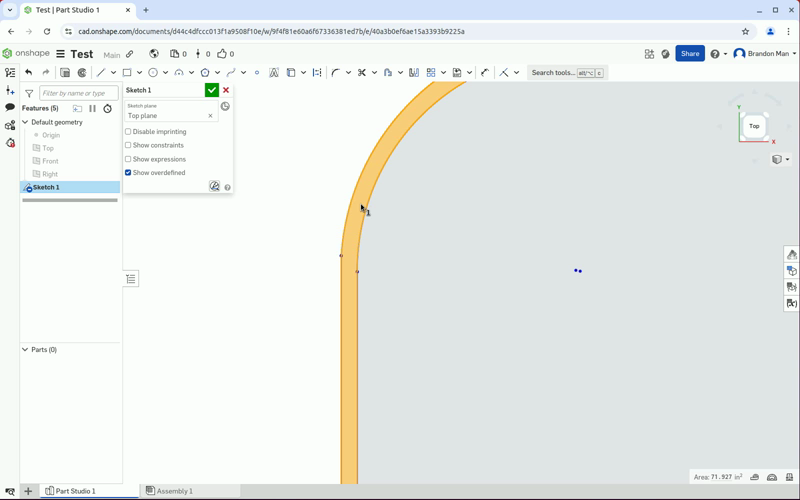
scroll(-6)
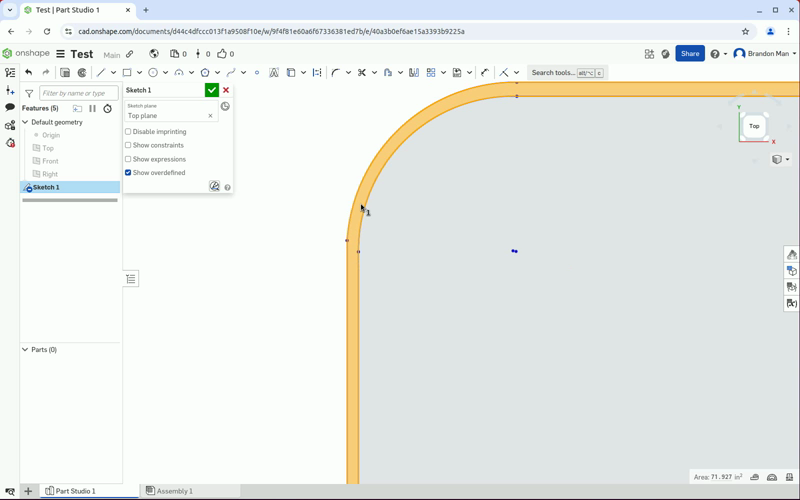
scroll(-6)
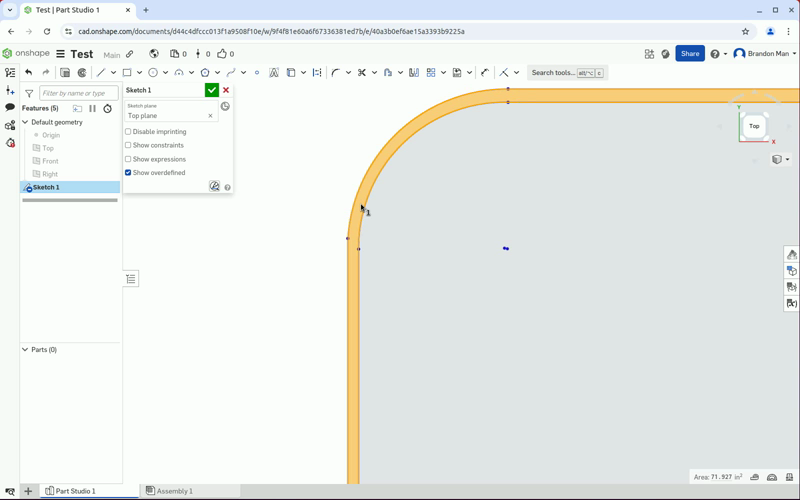
scroll(-6)
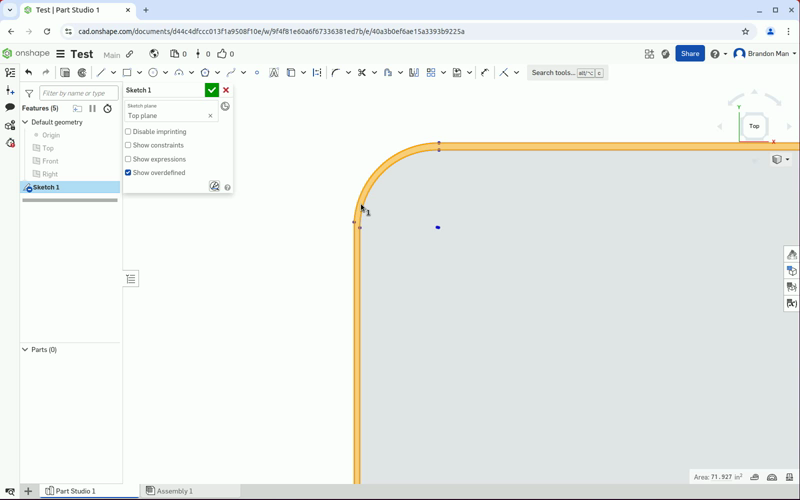
scroll(-6)
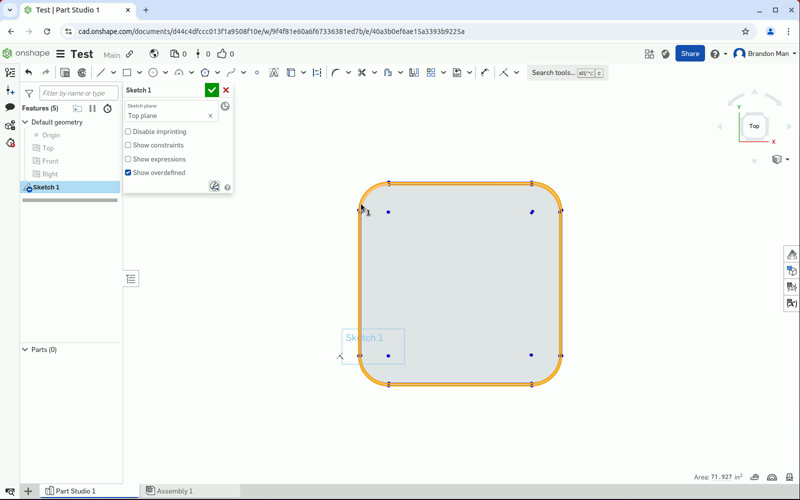
mouse_move(73, 352)
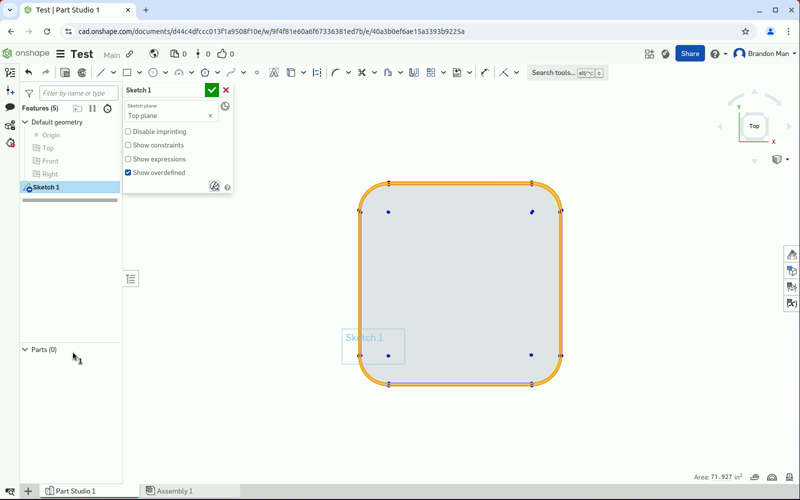
key(shift+y)
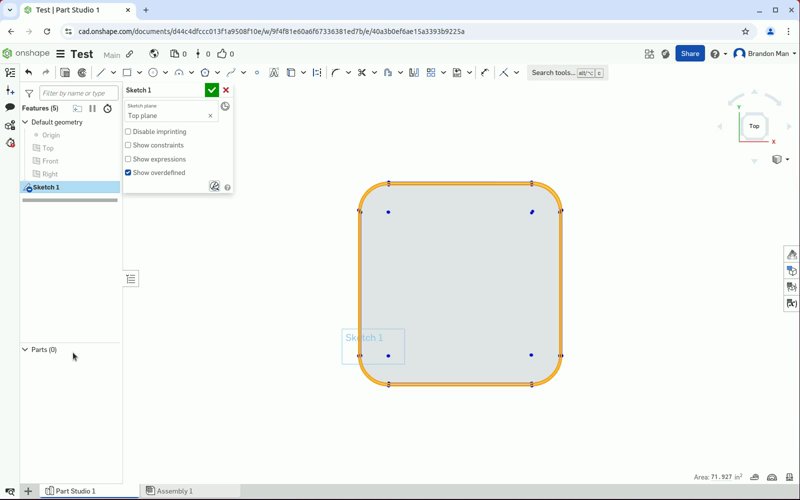
key(shift+e)
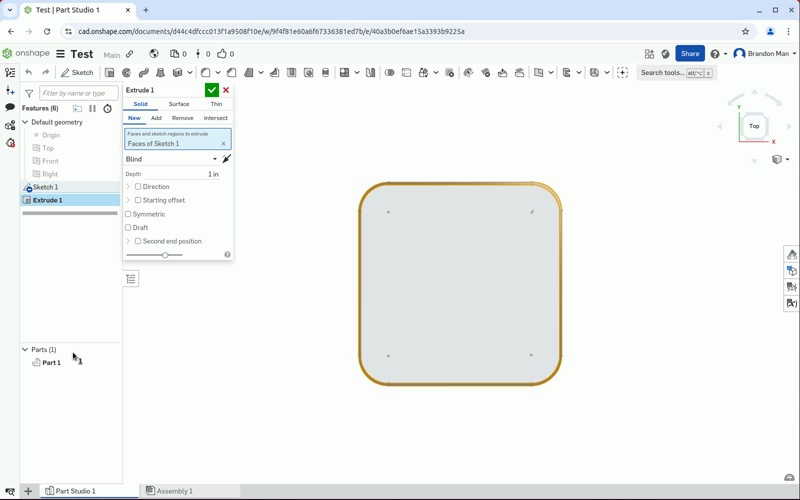
mouse_move(143, 106)
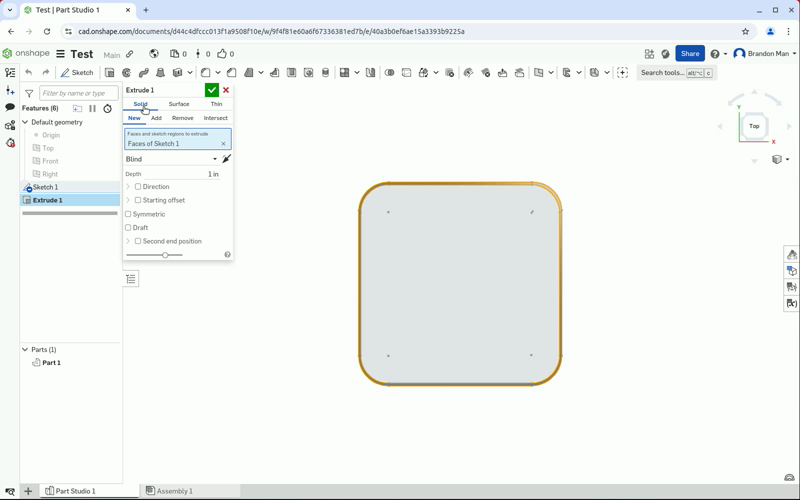
click(143, 106)
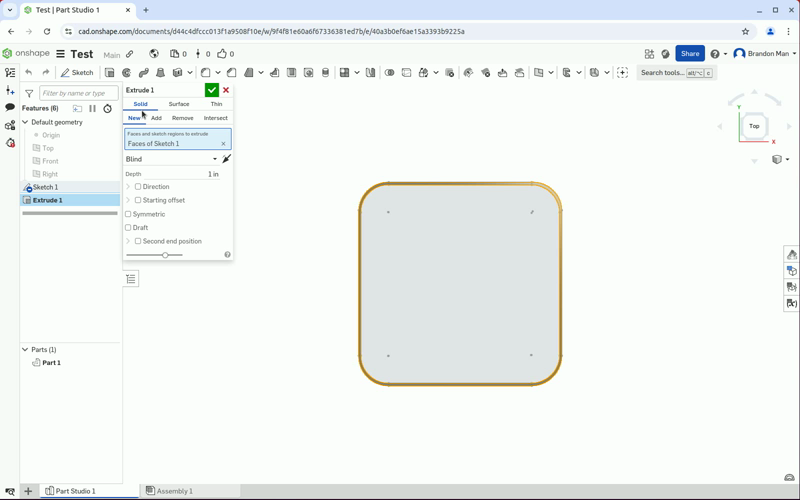
mouse_move(137, 120)
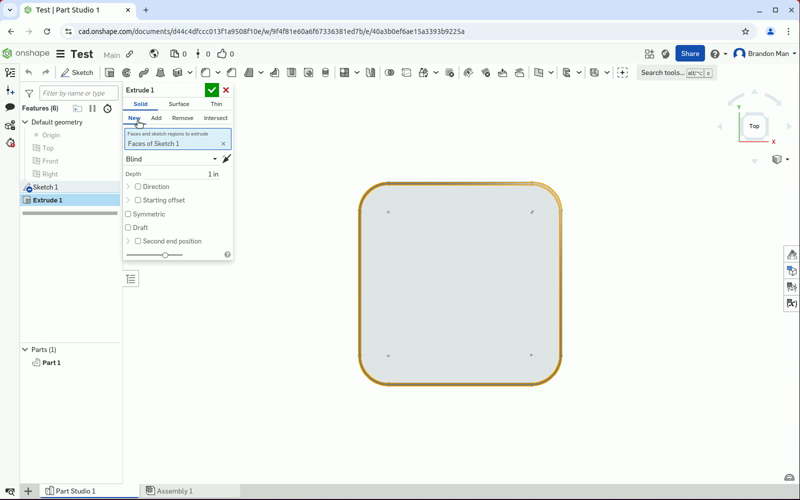
click(137, 120)
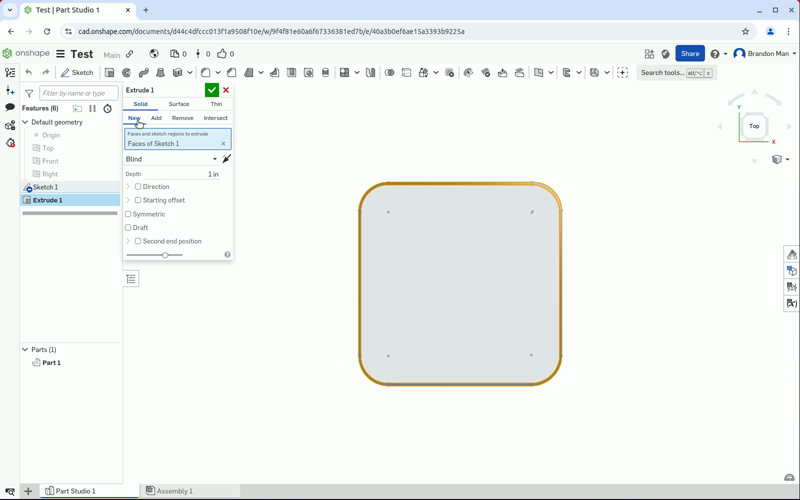
key(tab, 4)
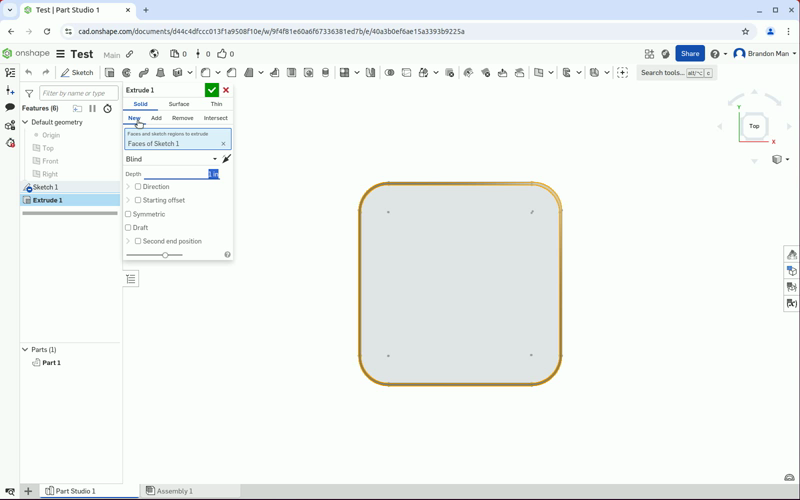
text(0.481)
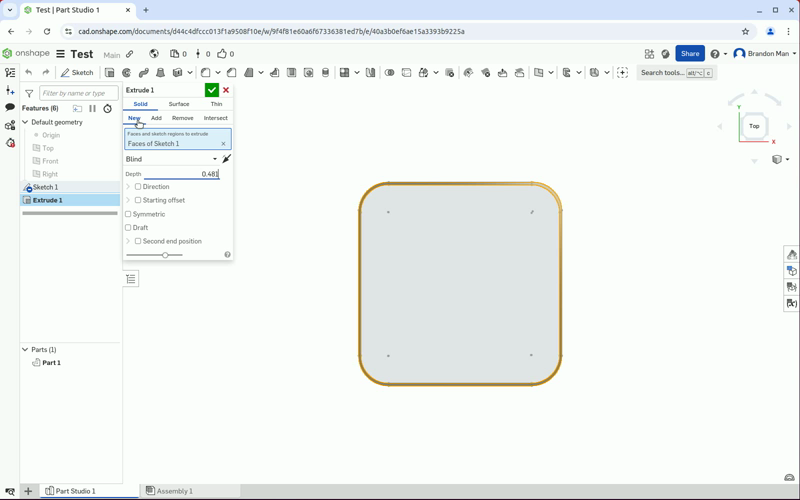
key(enter)
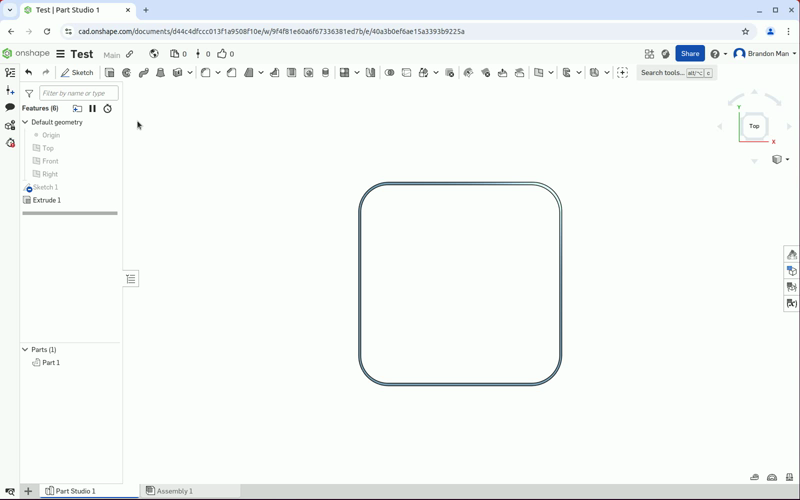
key(shift+h)
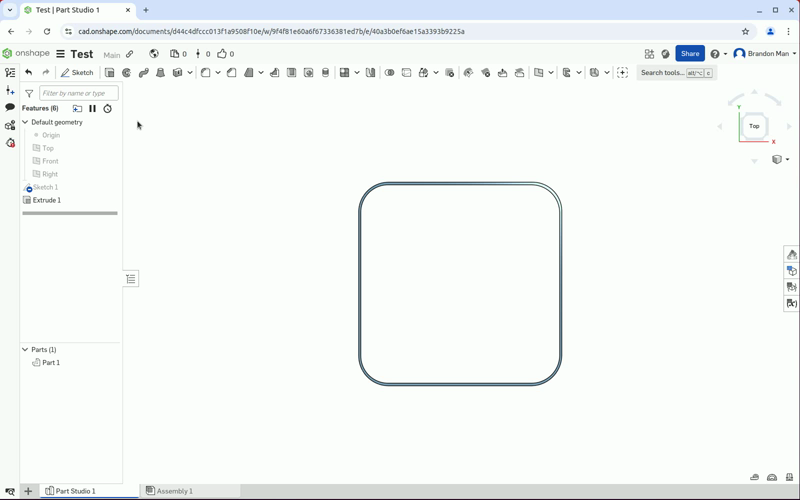
key(shift+h)
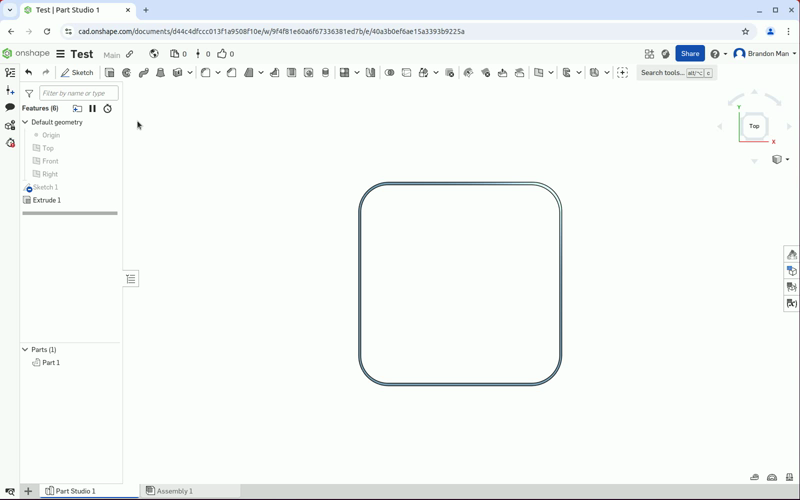
mouse_move(73, 189)
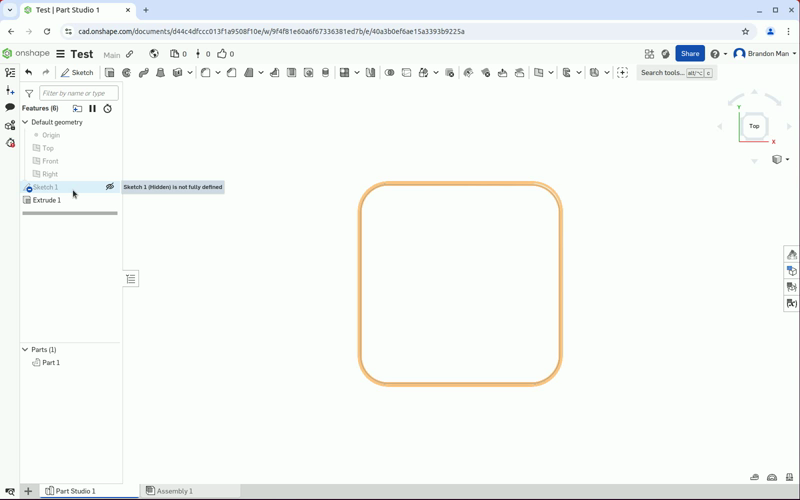
click(73, 189)
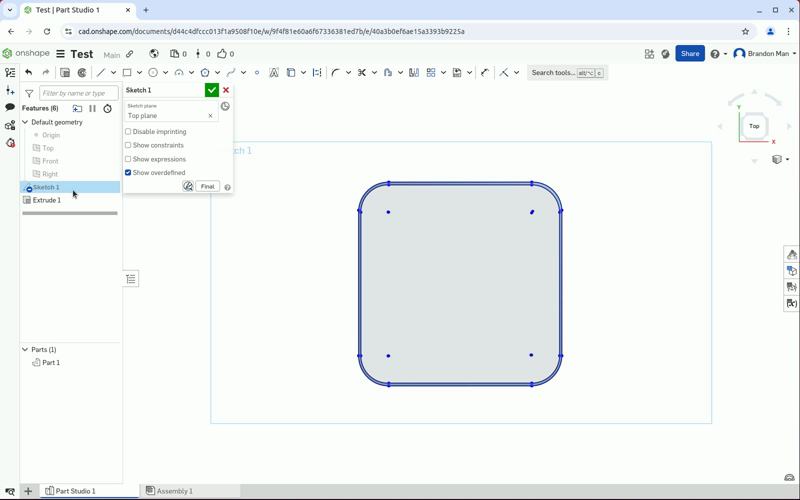
mouse_move(229, 92)
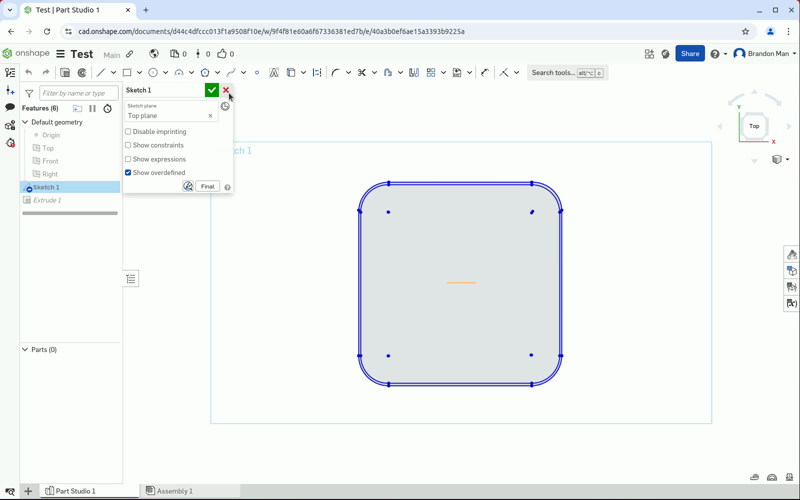
click(229, 92)
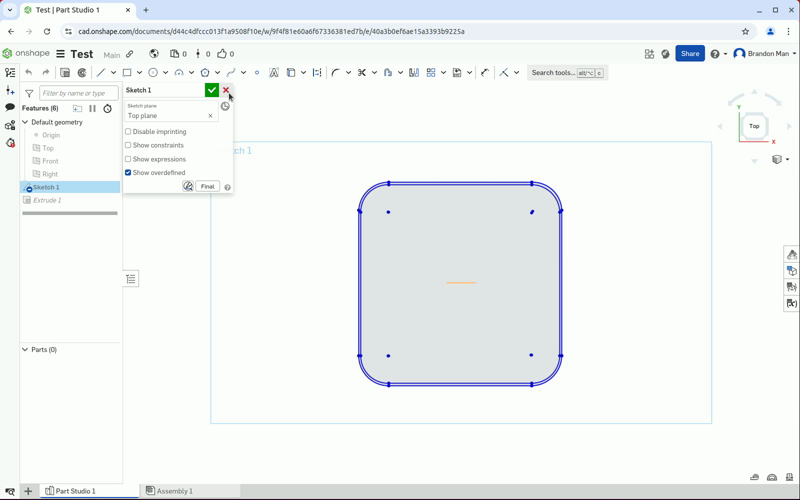
key(shift+s)
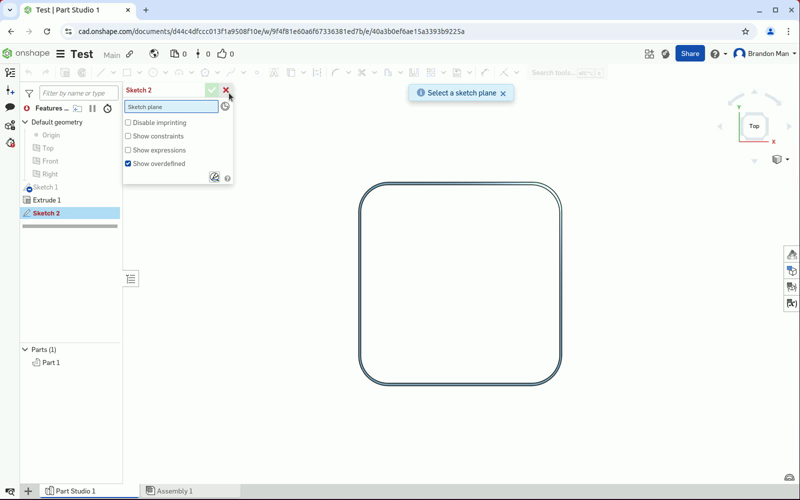
mouse_move(73, 150)
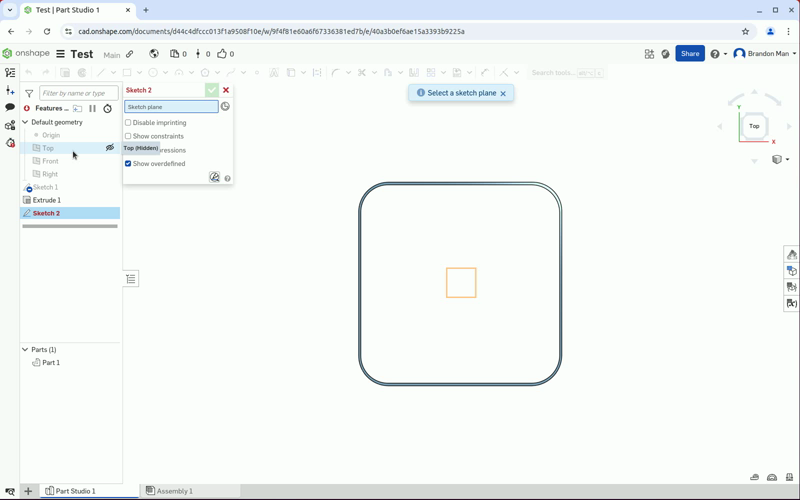
click(73, 150)
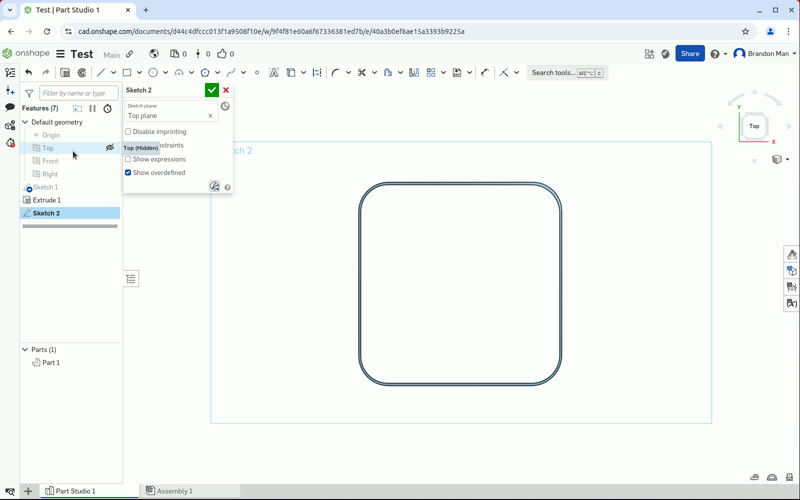
mouse_move(73, 352)
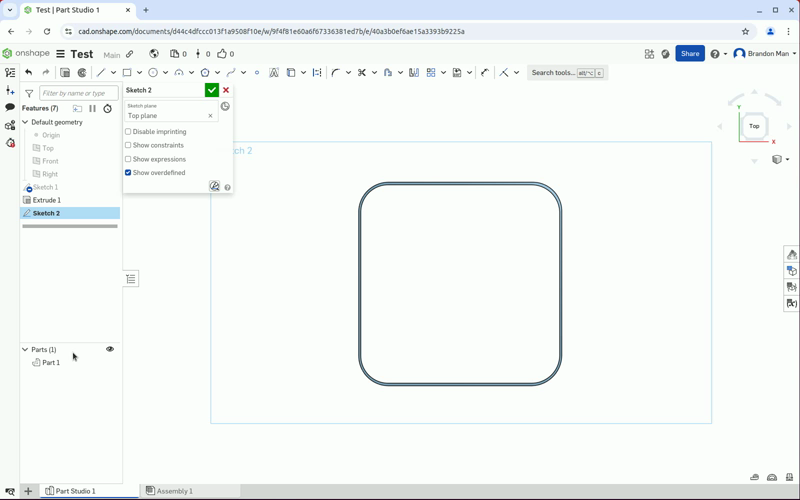
key(y)
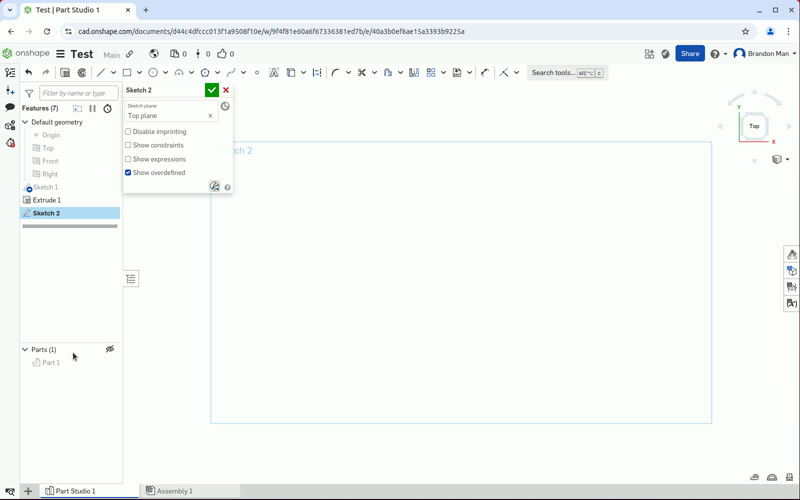
key(a)
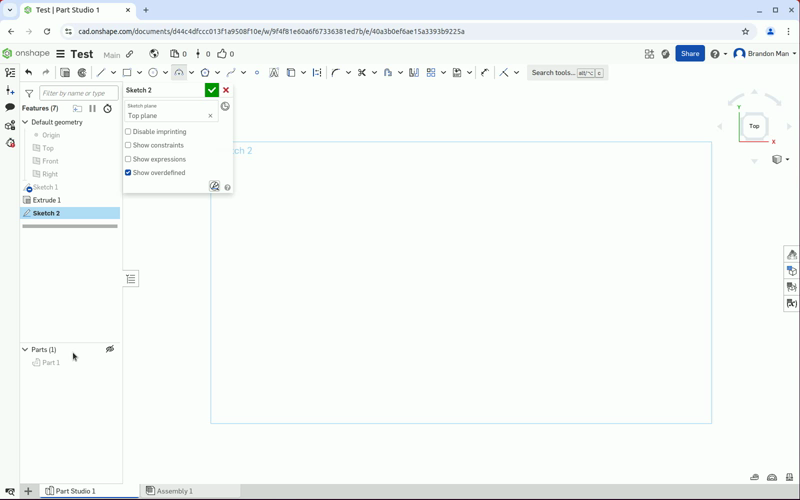
key_down(shift)
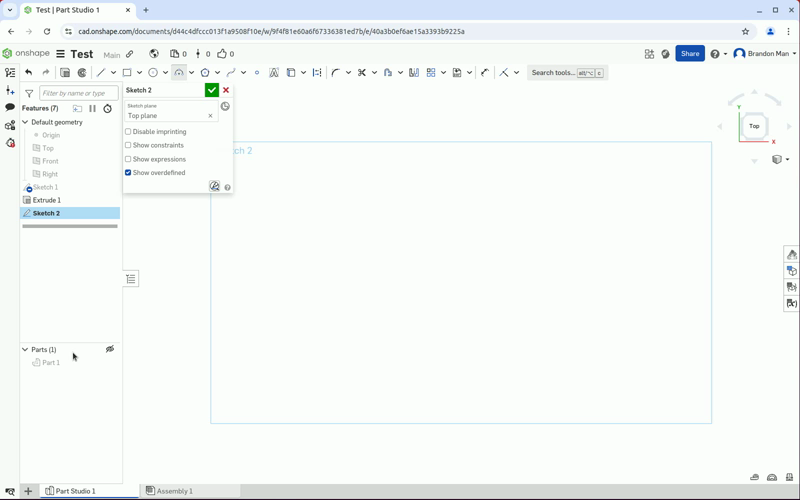
mouse_move(358, 355)
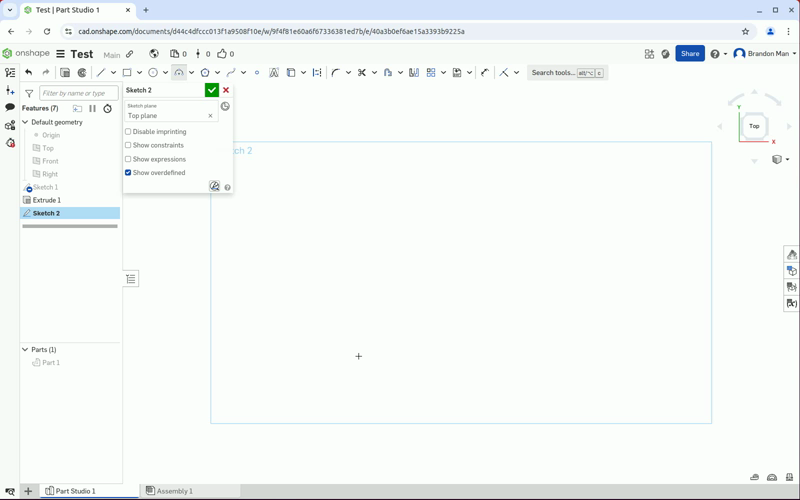
click(358, 355)
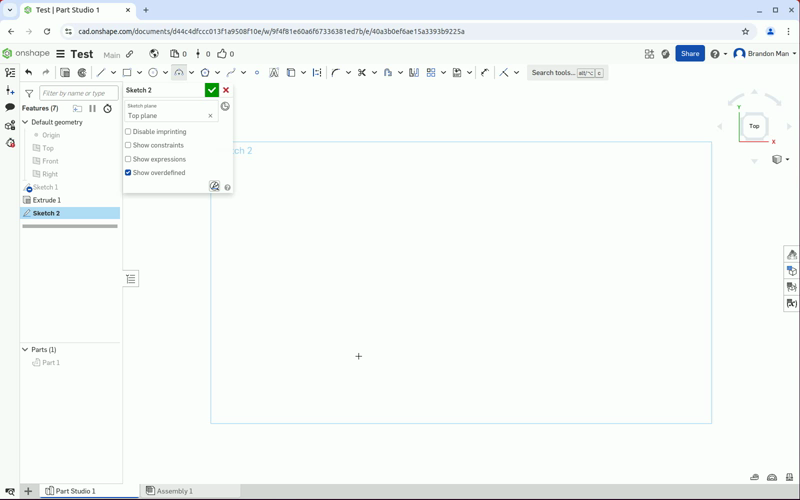
key_up(shift)
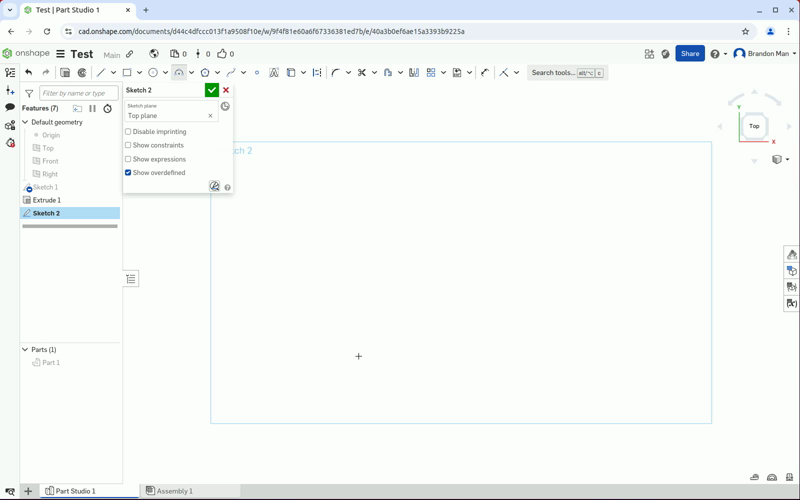
key_down(shift)
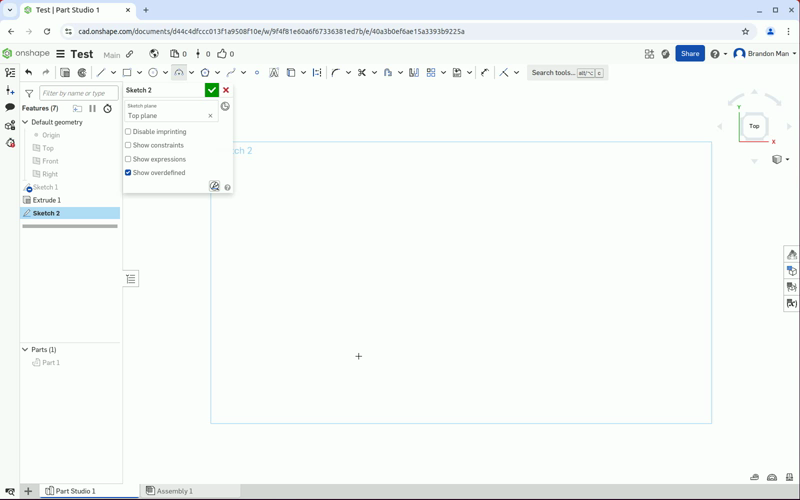
mouse_move(388, 385)
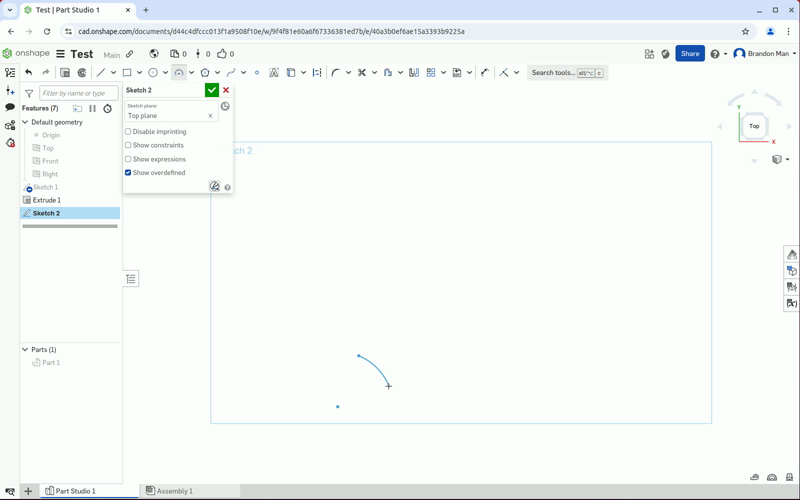
click(388, 385)
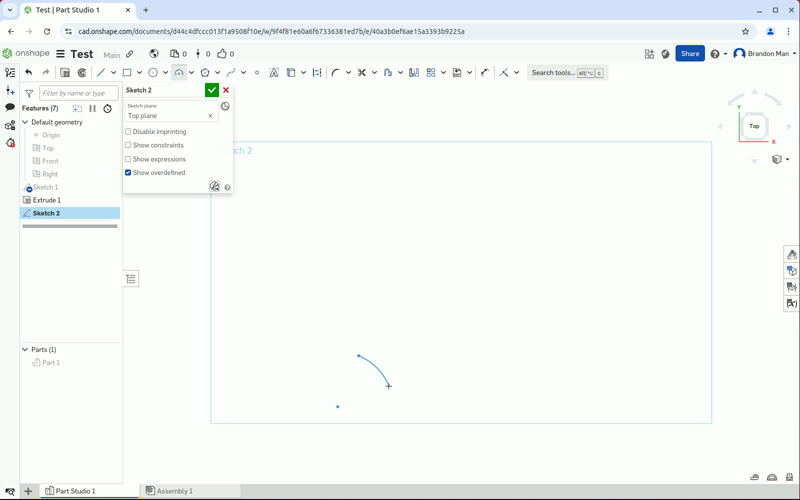
mouse_move(367, 376)
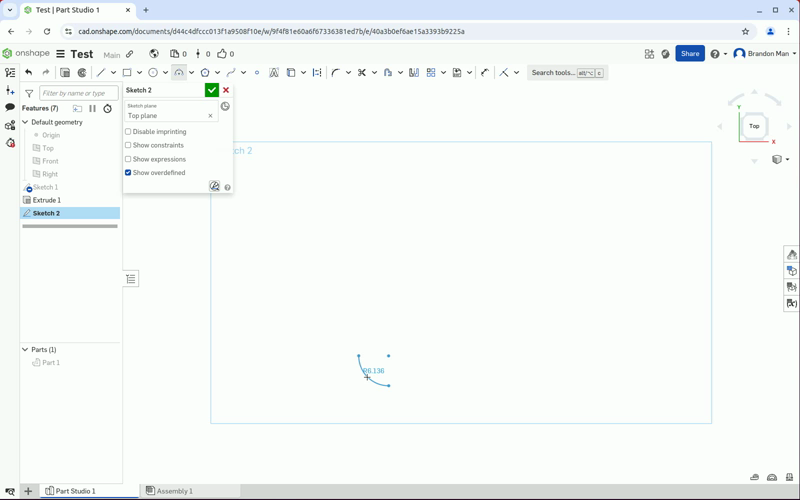
click(367, 376)
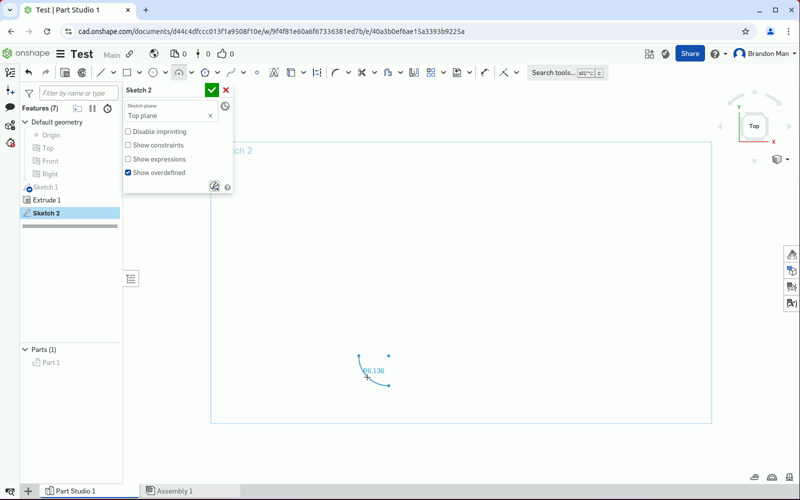
key_up(shift)
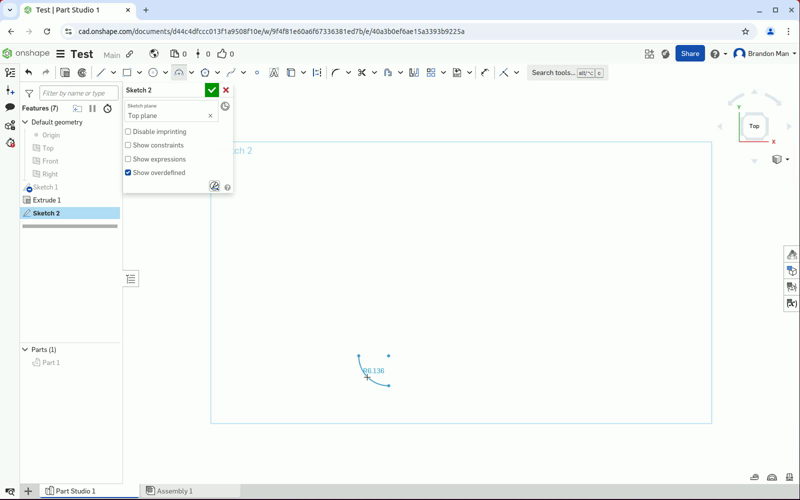
key(esc)
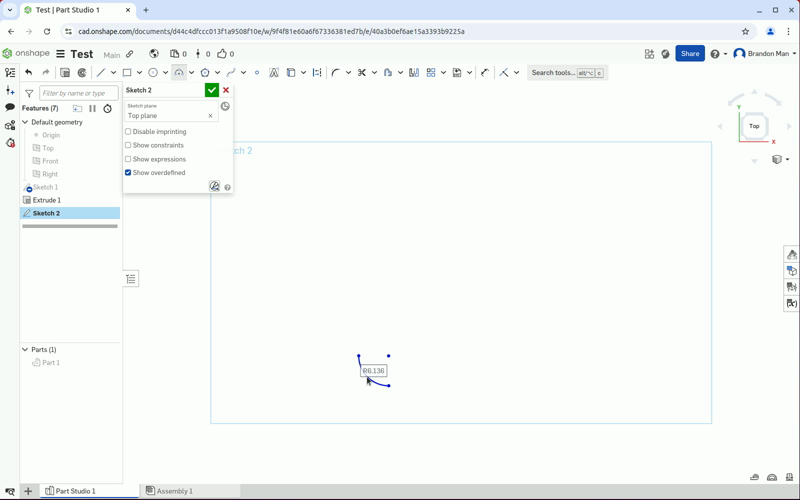
key(l)
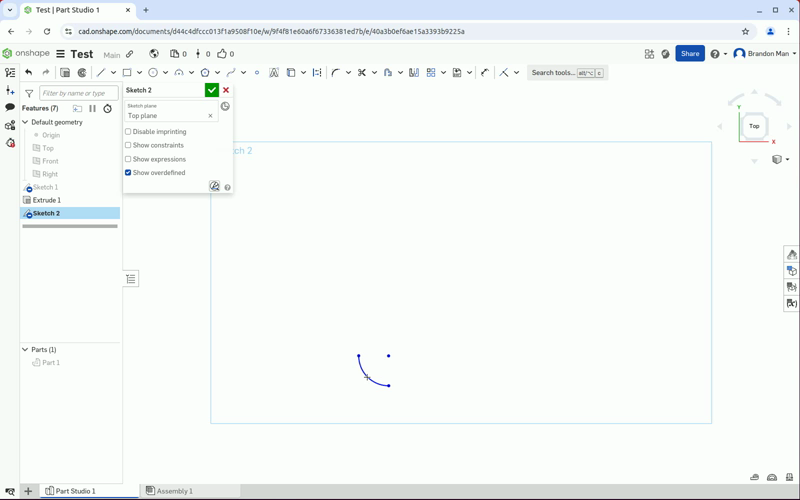
mouse_move(388, 385)
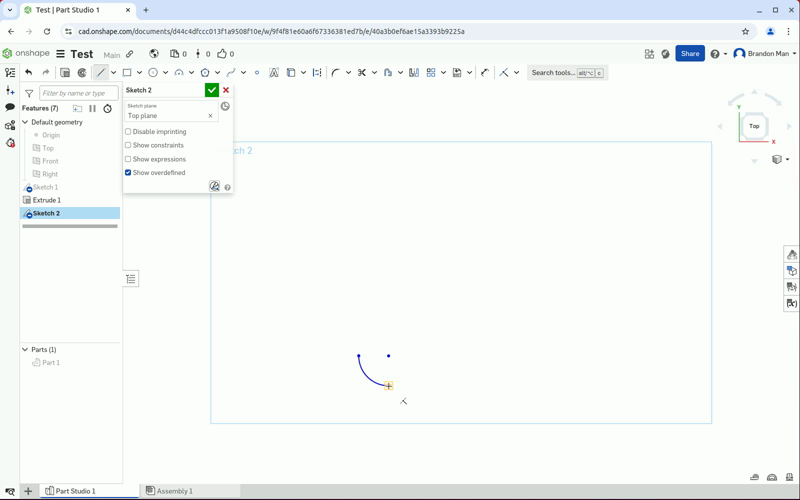
click(388, 385)
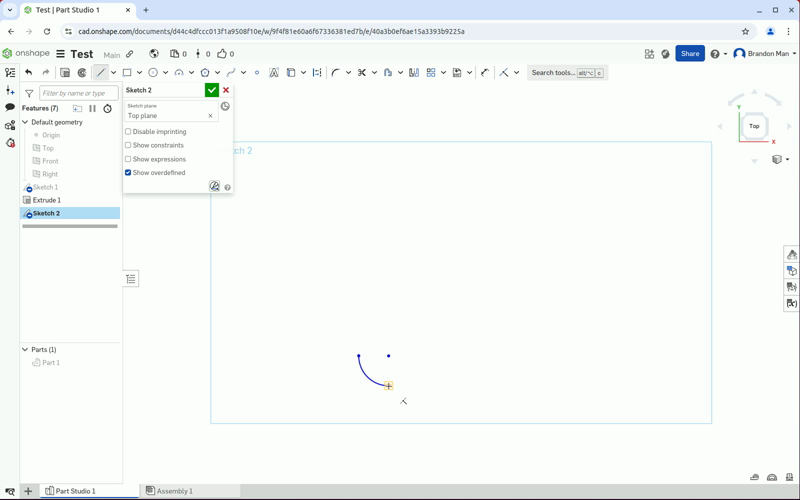
key_down(shift)
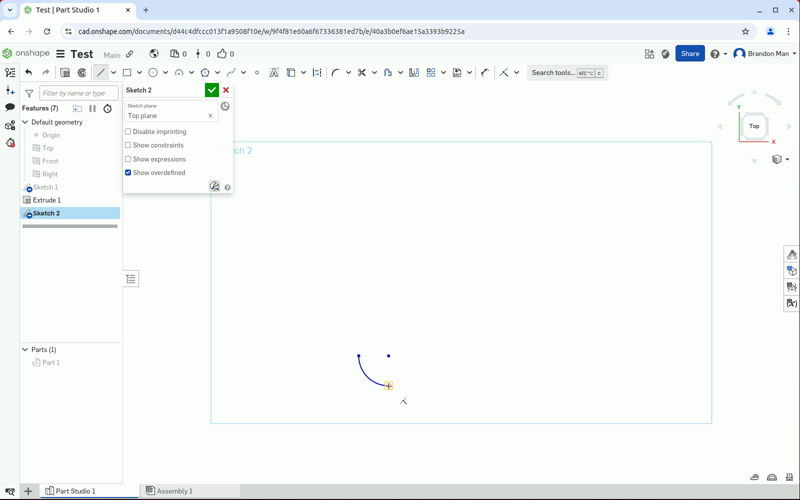
mouse_move(531, 385)
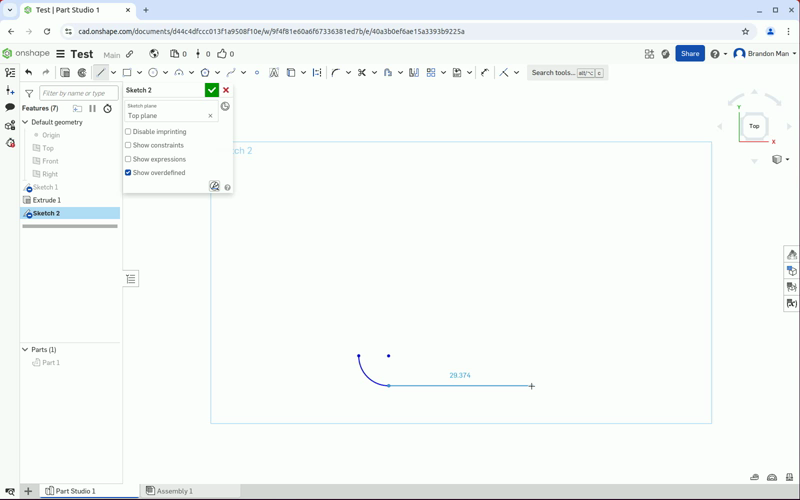
click(531, 385)
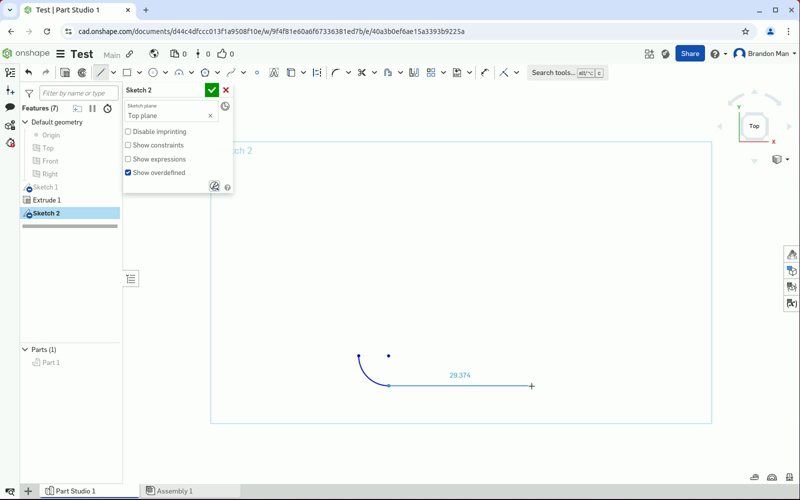
key_up(shift)
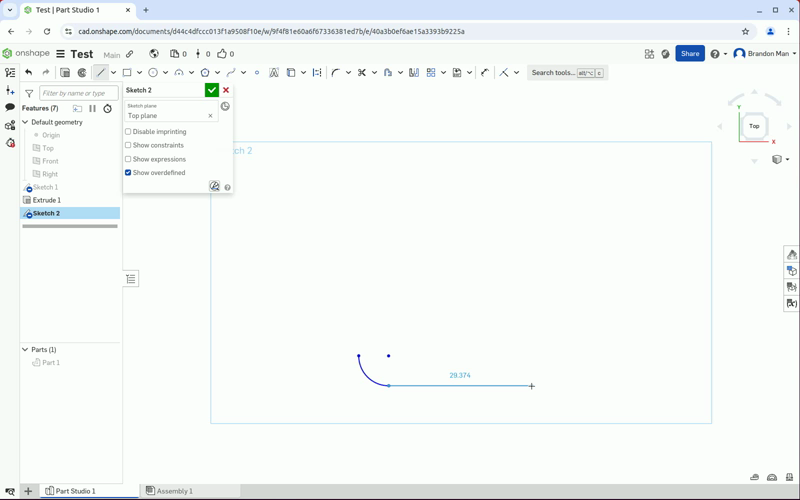
key(esc)
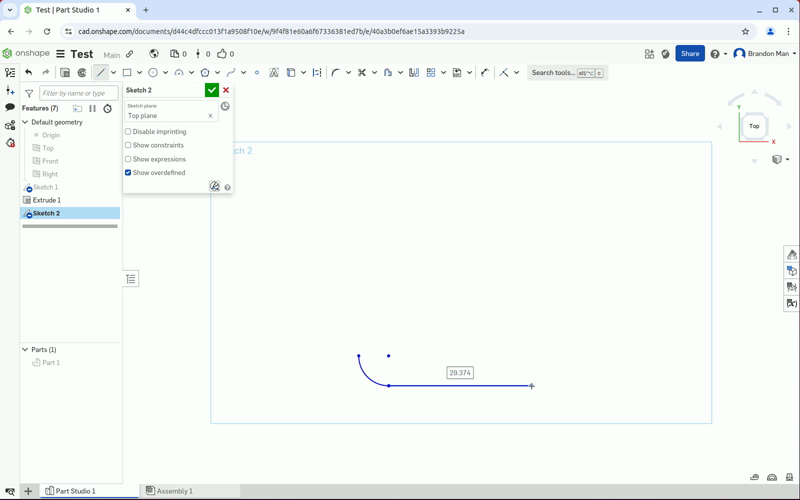
key(a)
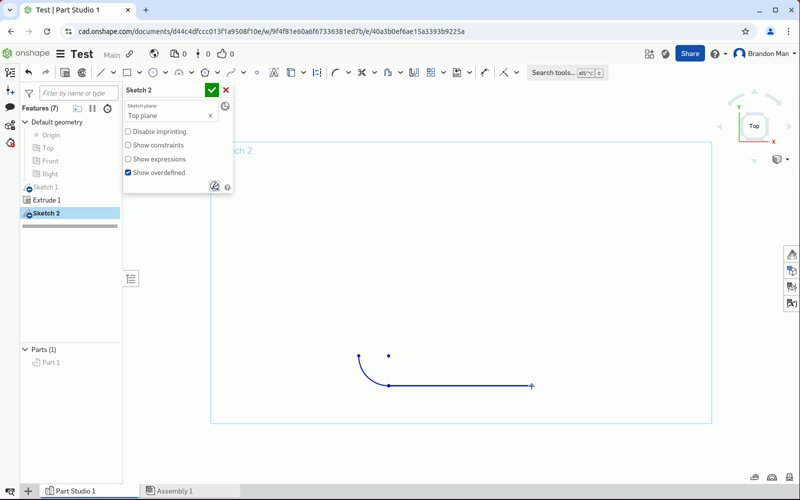
mouse_move(531, 385)
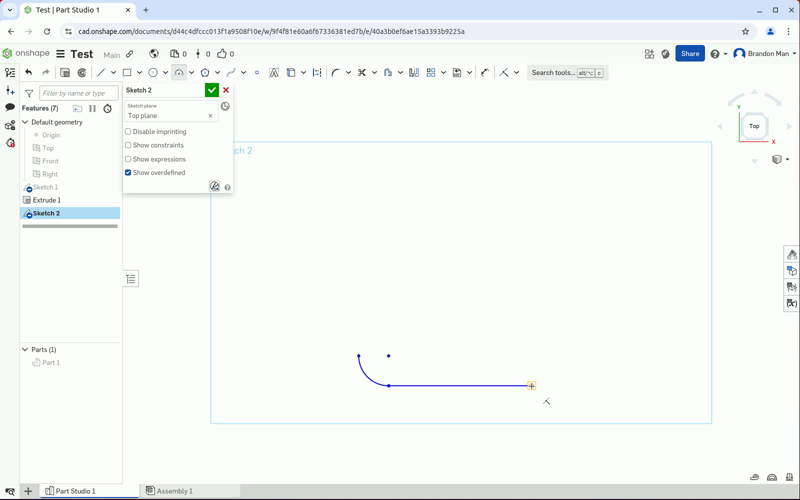
click(531, 385)
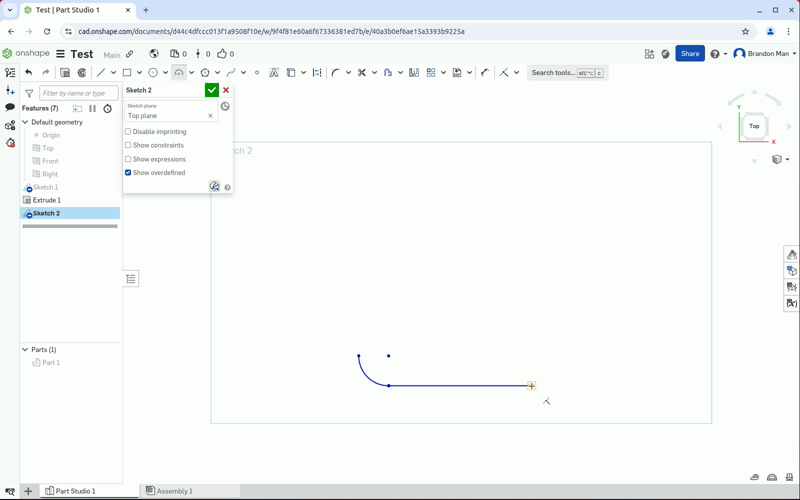
key_down(shift)
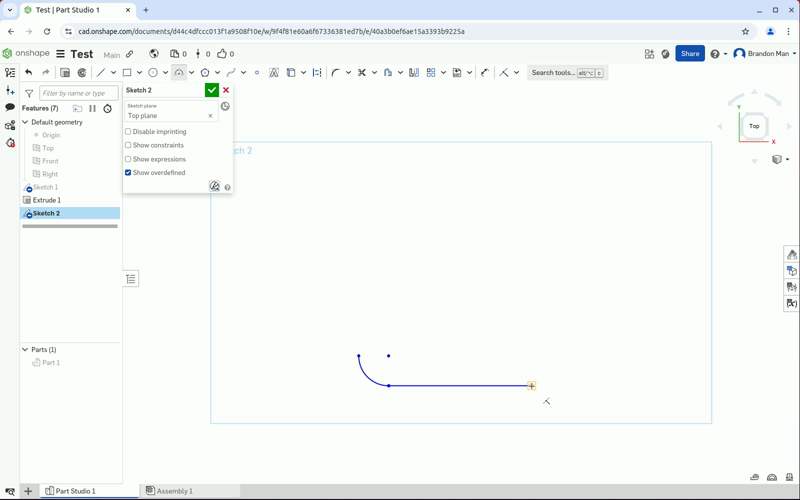
mouse_move(561, 355)
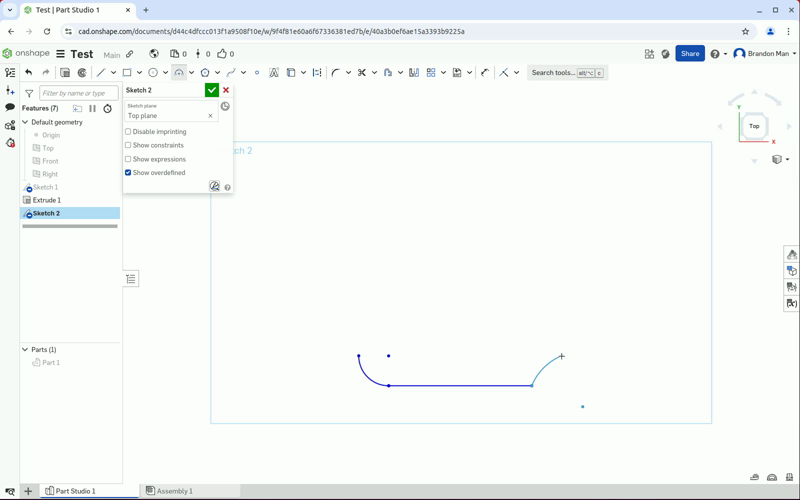
click(561, 355)
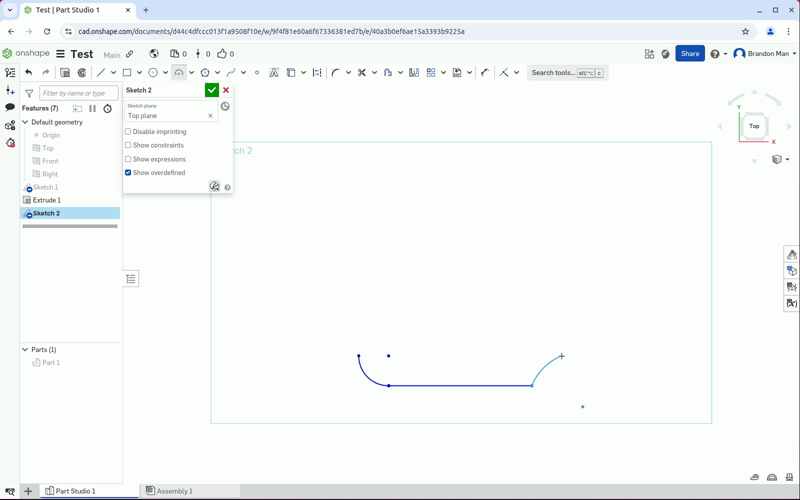
mouse_move(552, 376)
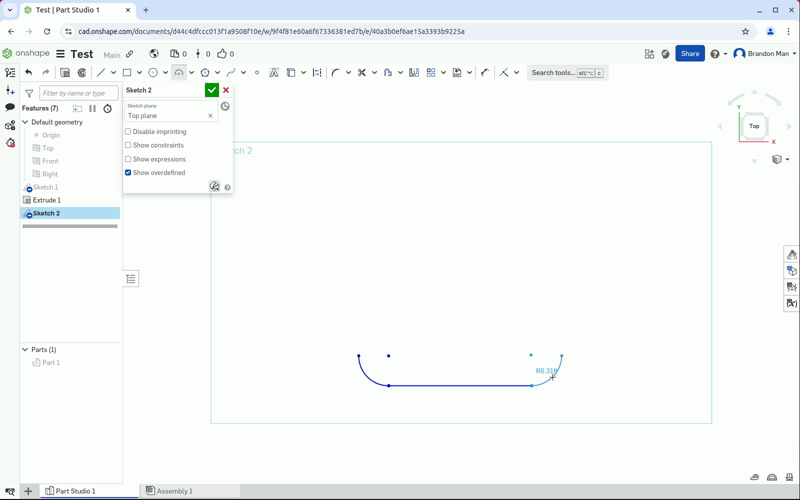
click(552, 376)
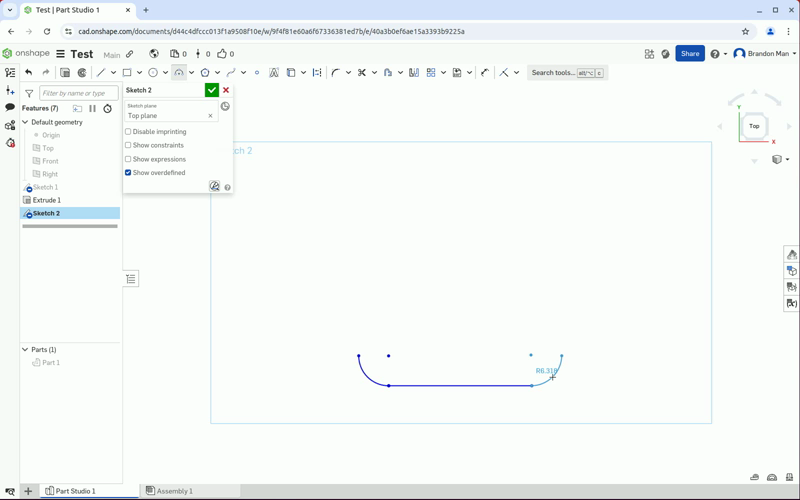
key_up(shift)
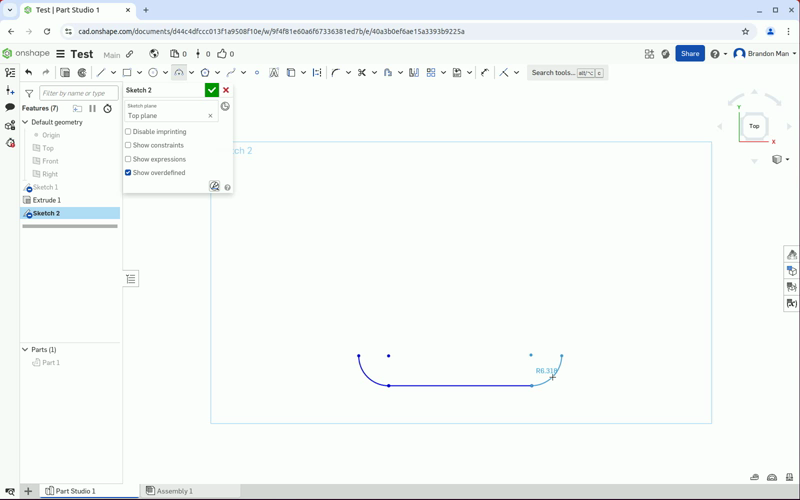
key(esc)
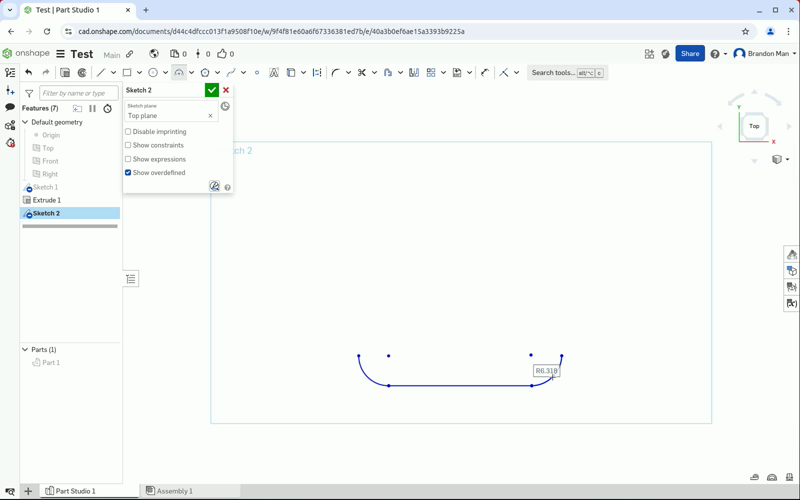
key(l)
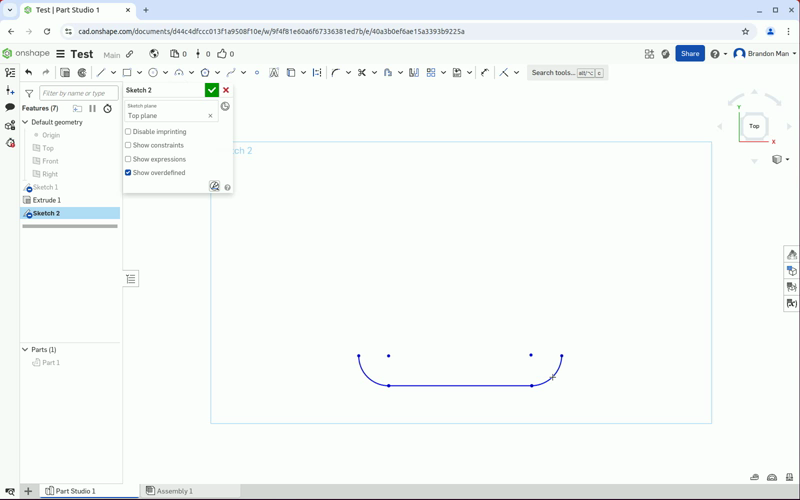
mouse_move(561, 355)
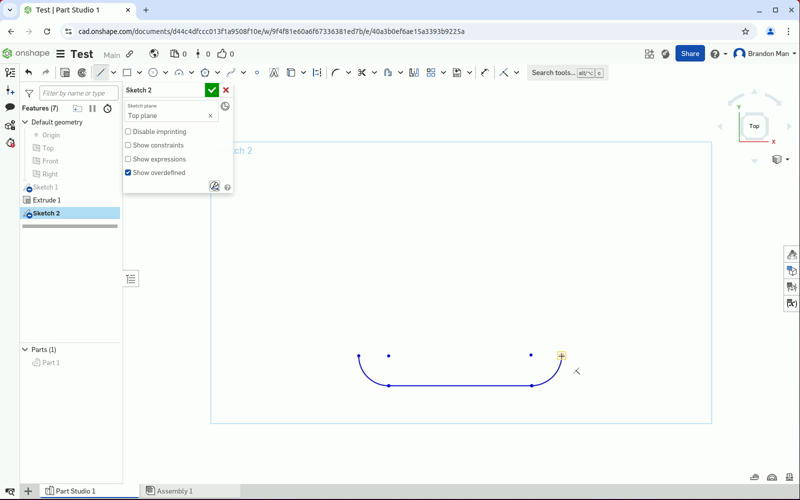
click(561, 355)
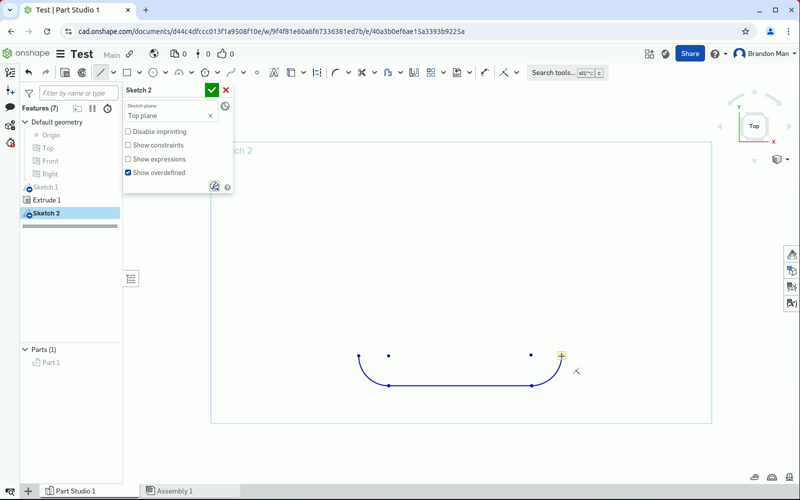
key_down(shift)
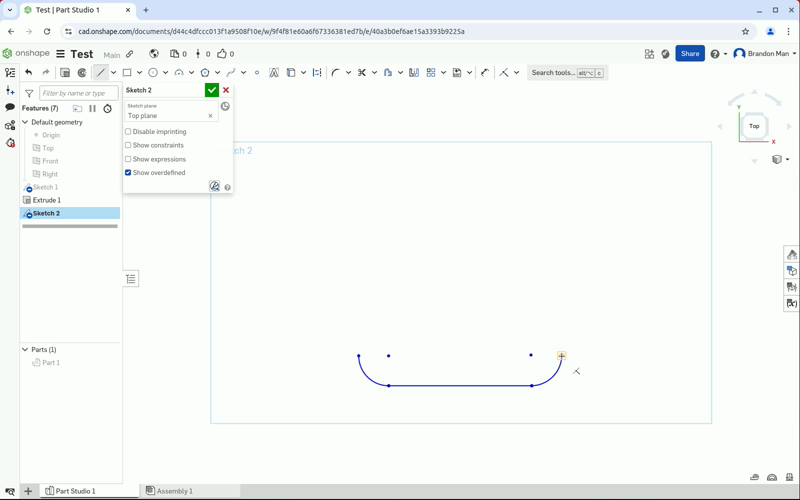
mouse_move(561, 210)
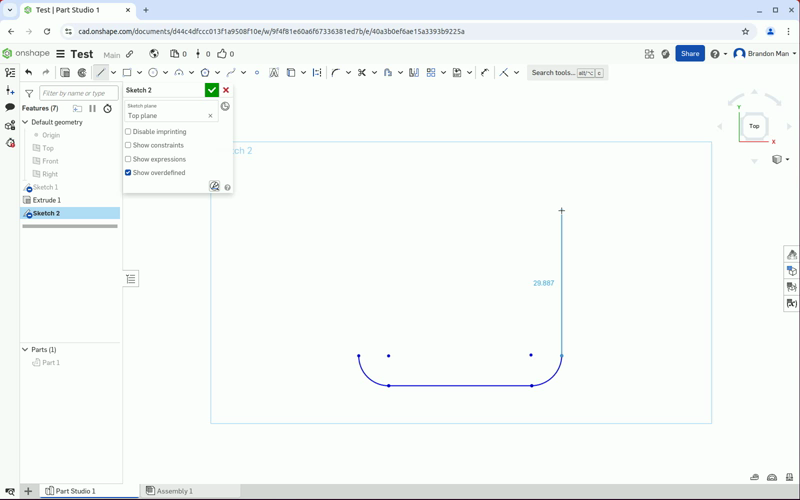
click(561, 210)
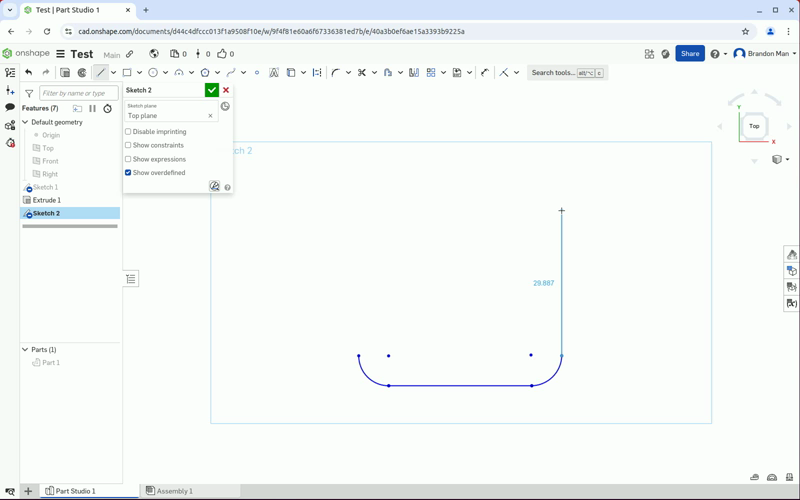
key_up(shift)
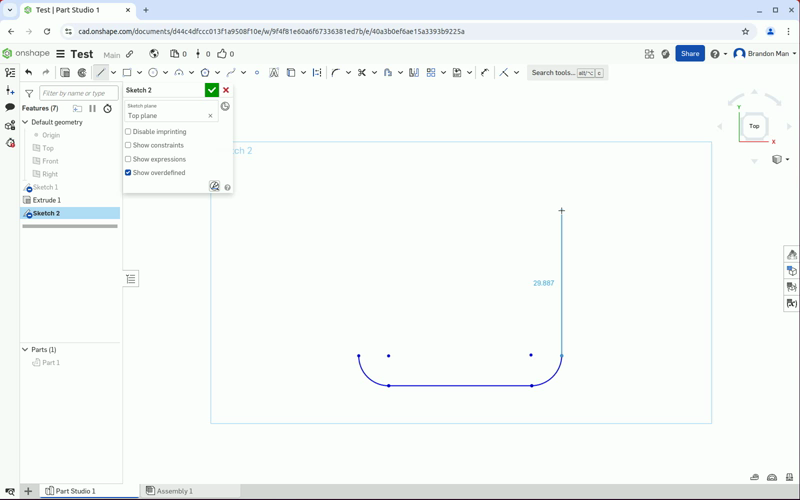
key(esc)
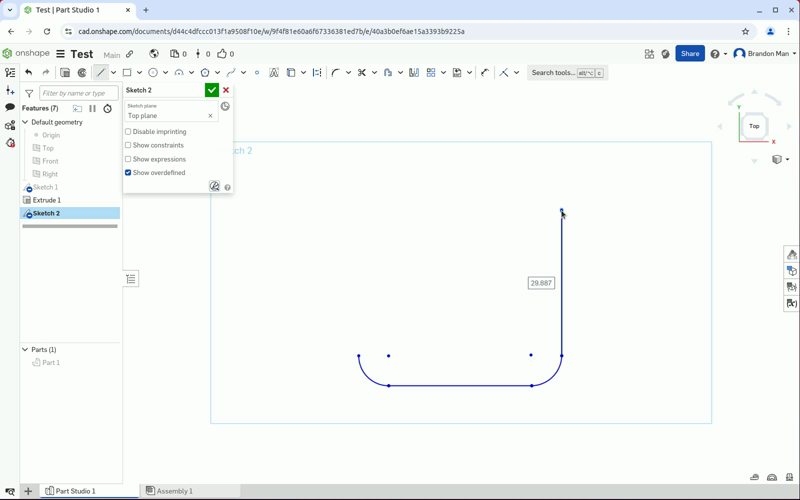
key(a)
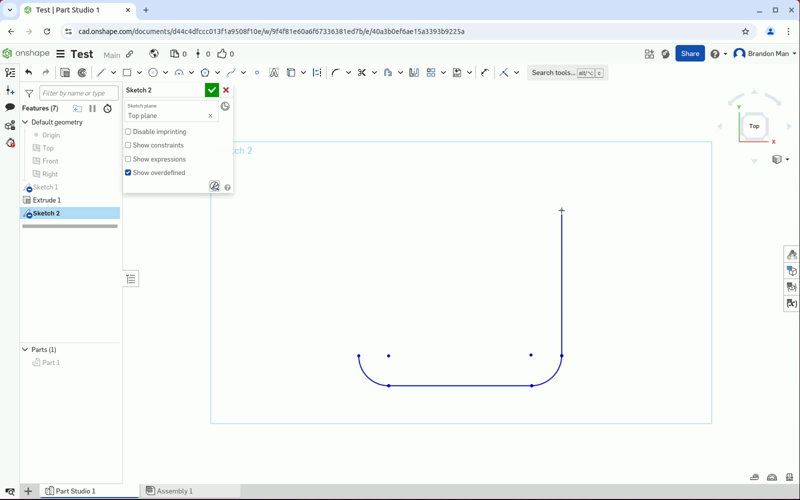
mouse_move(561, 210)
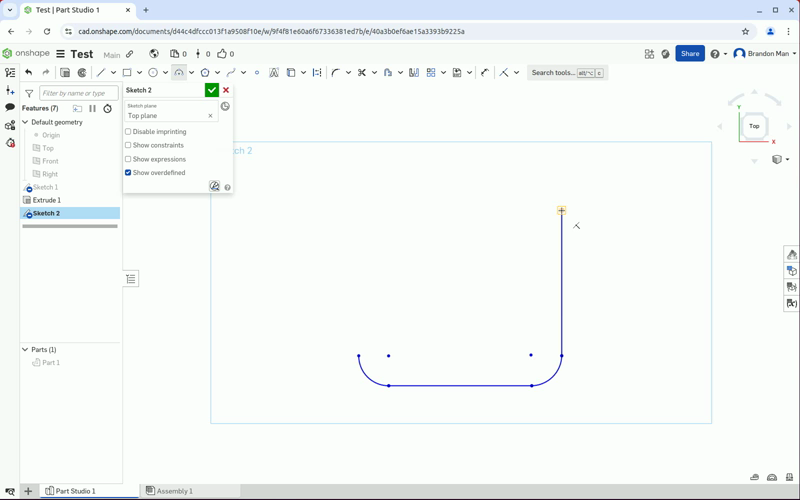
click(561, 210)
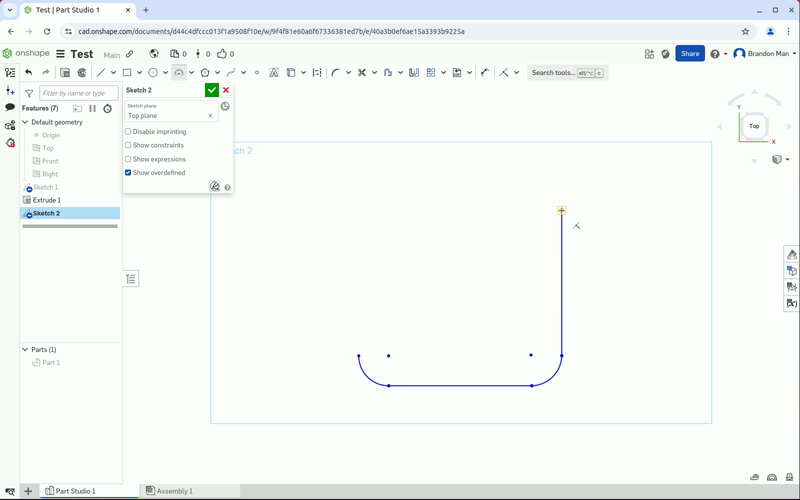
key_down(shift)
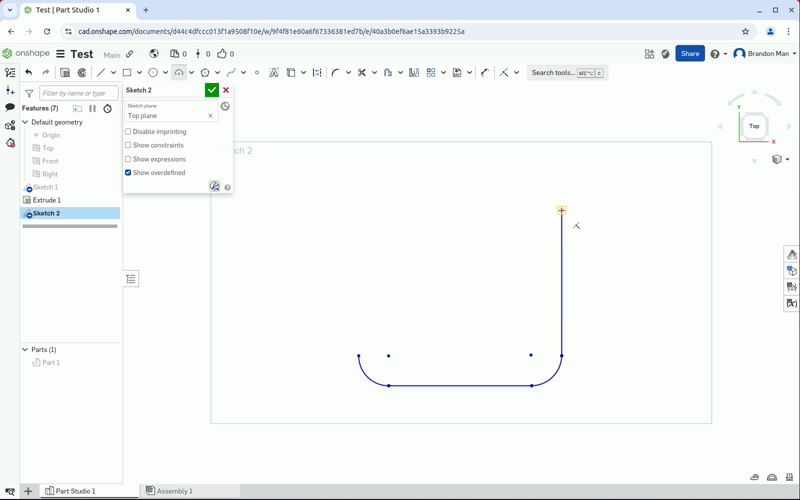
mouse_move(531, 182)
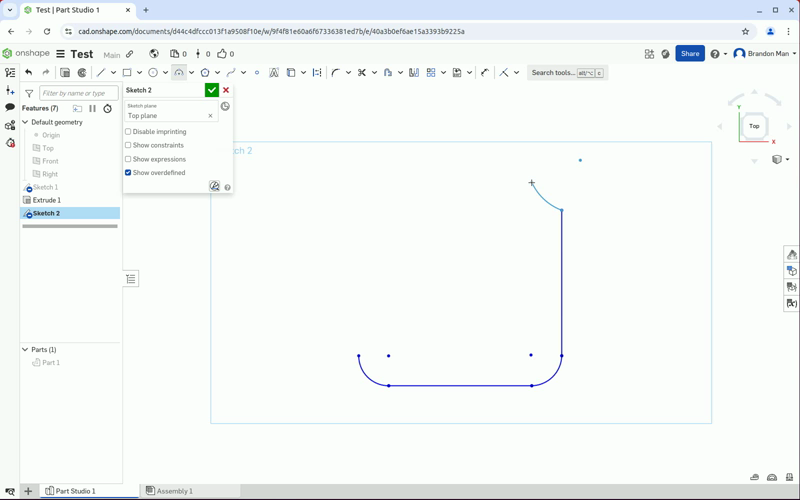
click(531, 182)
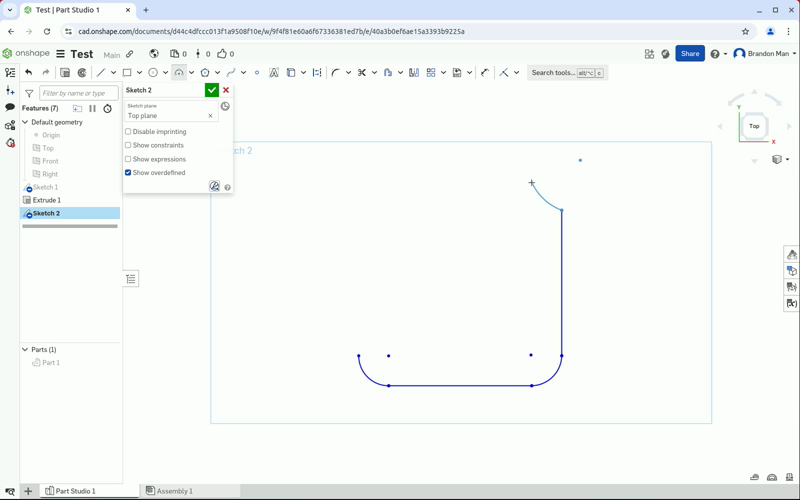
mouse_move(552, 190)
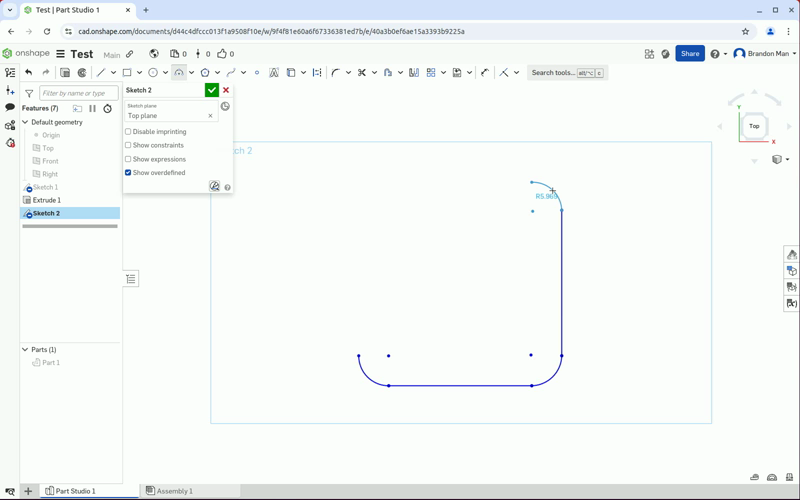
click(552, 190)
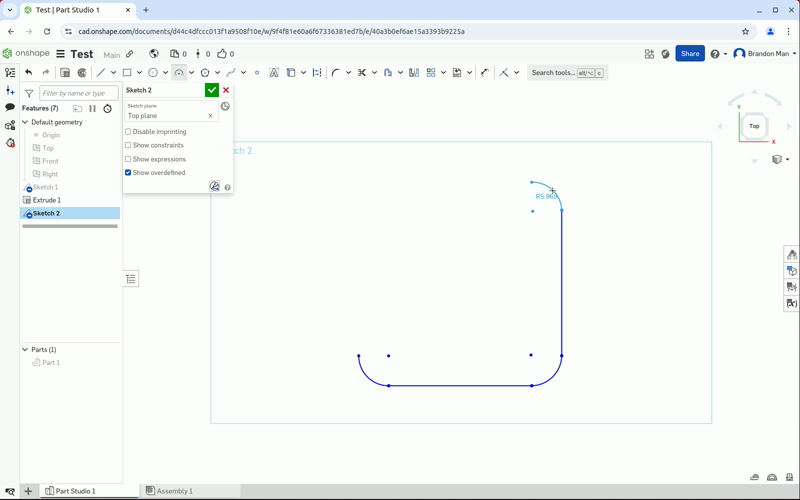
key_up(shift)
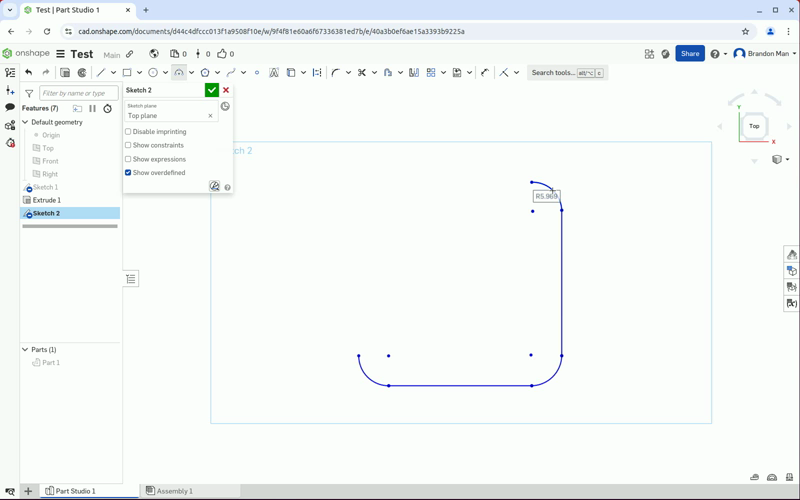
key(esc)
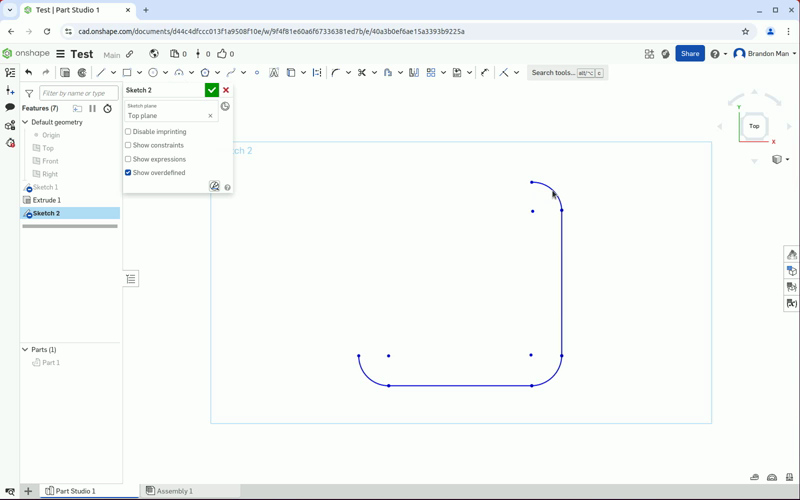
key(l)
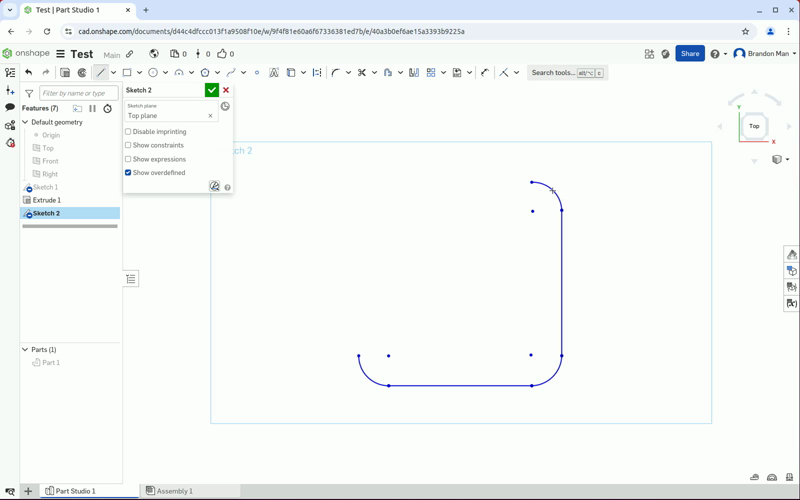
mouse_move(531, 182)
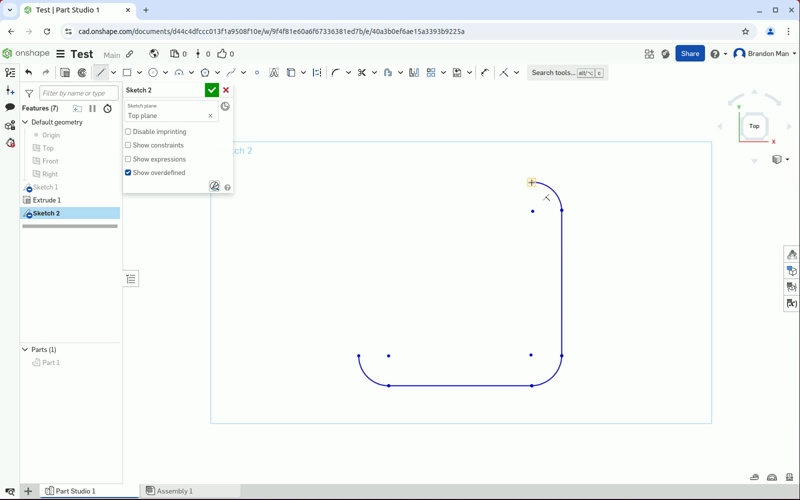
click(531, 182)
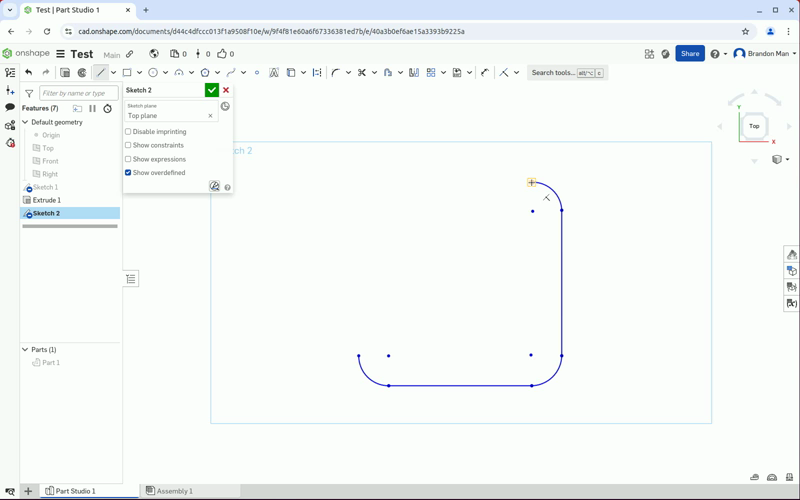
key_down(shift)
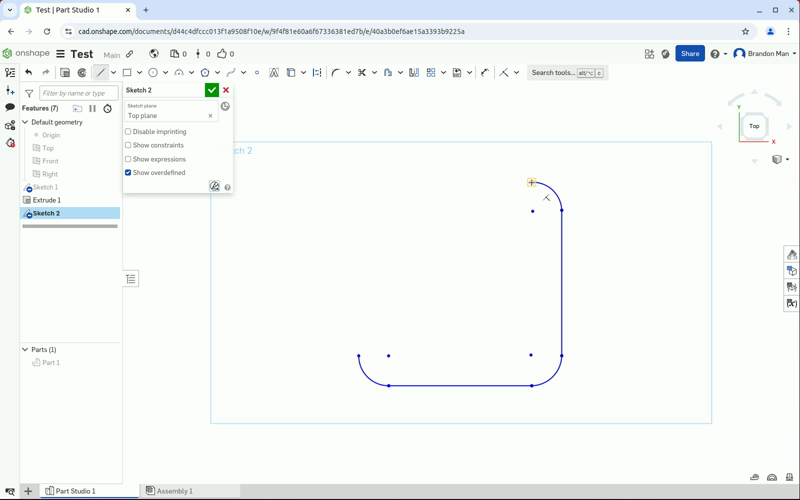
mouse_move(388, 182)
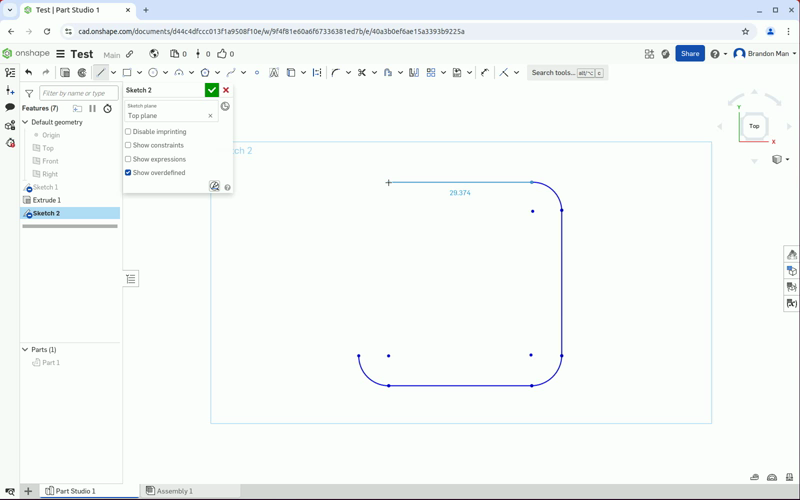
click(388, 182)
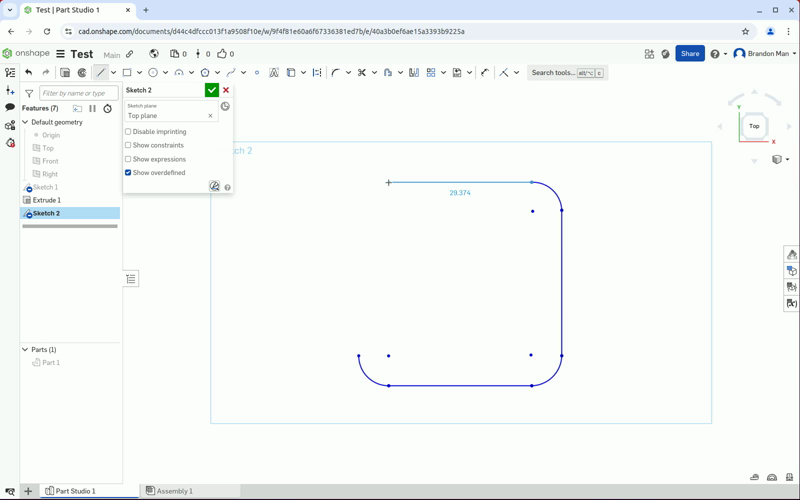
key_up(shift)
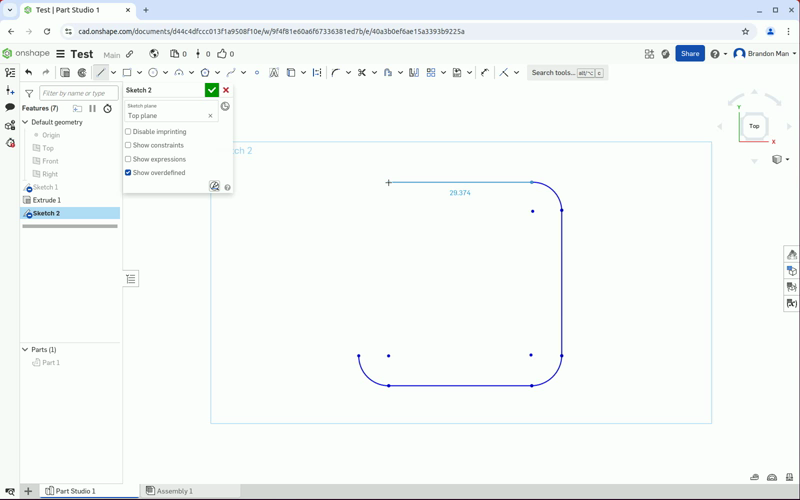
key(esc)
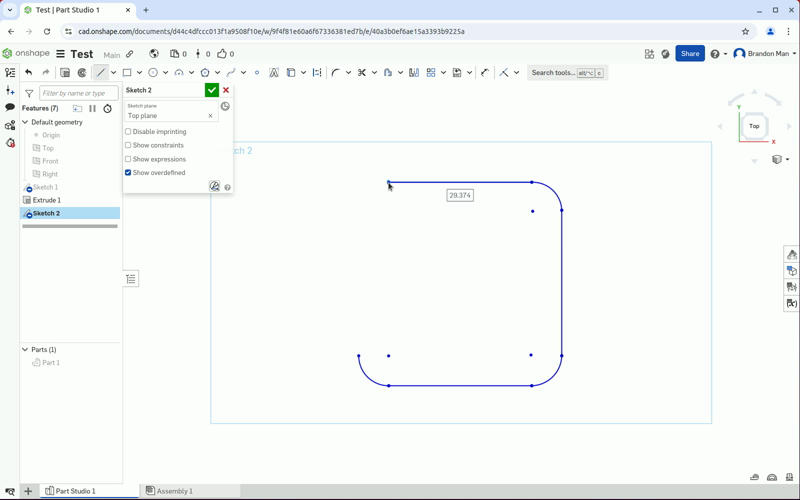
key(a)
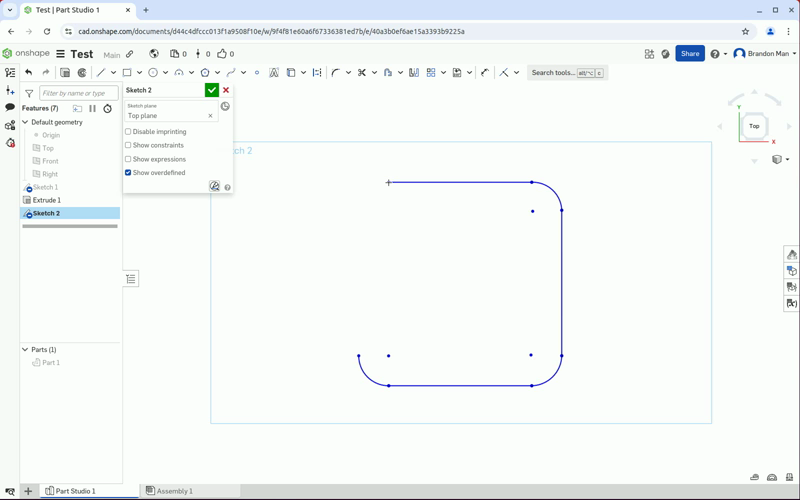
mouse_move(388, 182)
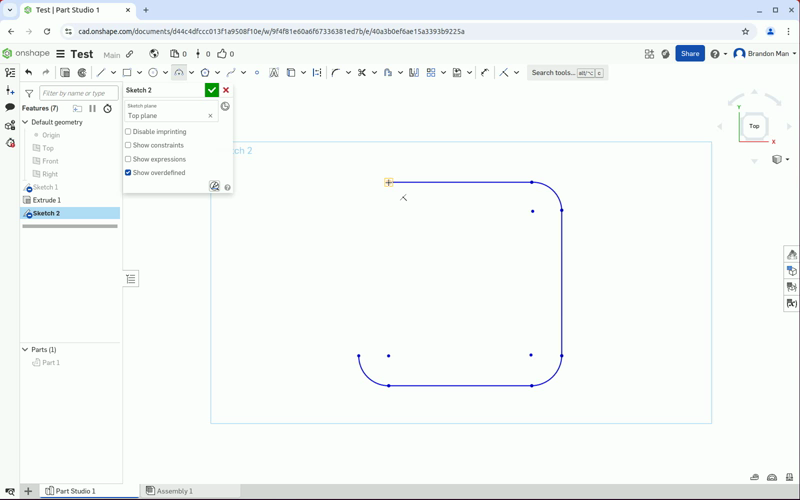
click(388, 182)
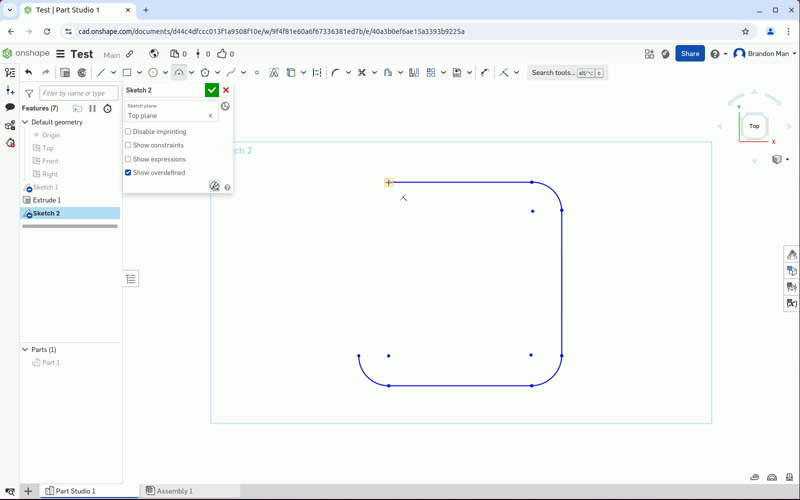
key_down(shift)
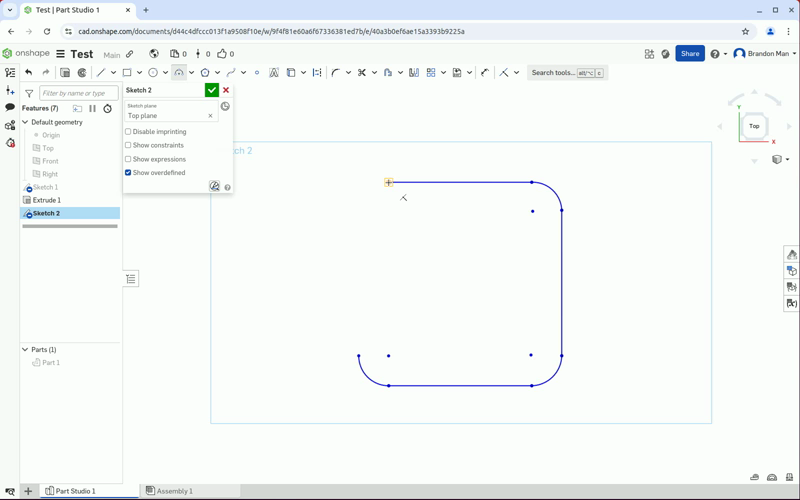
mouse_move(358, 210)
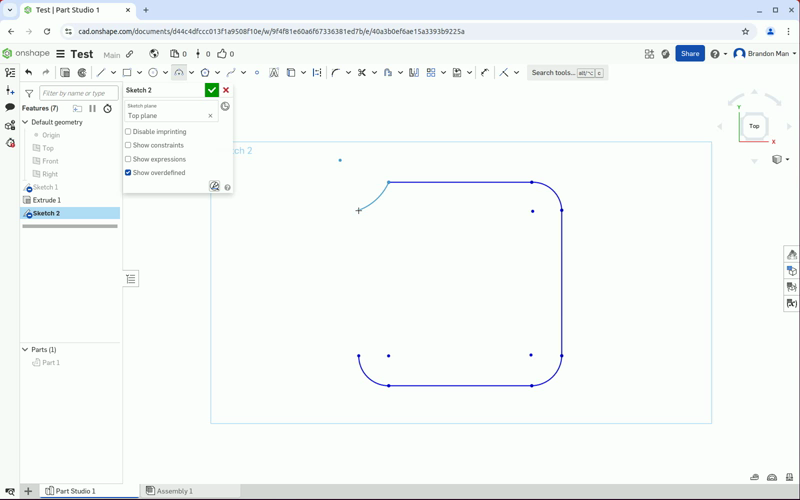
click(358, 210)
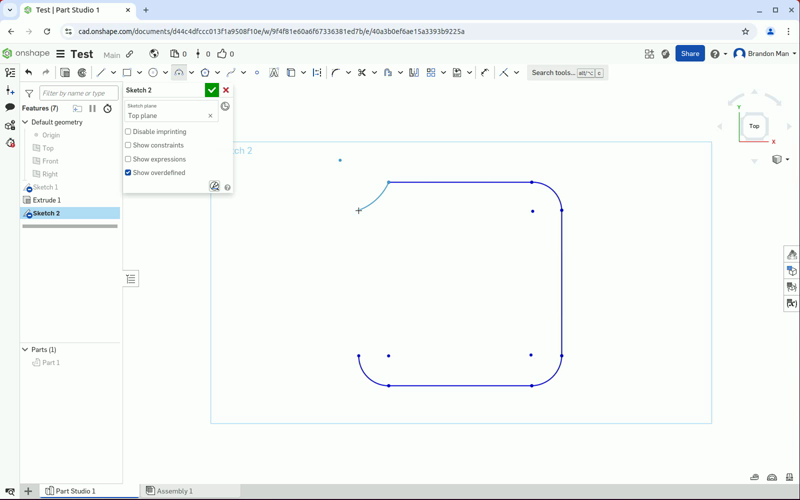
mouse_move(368, 190)
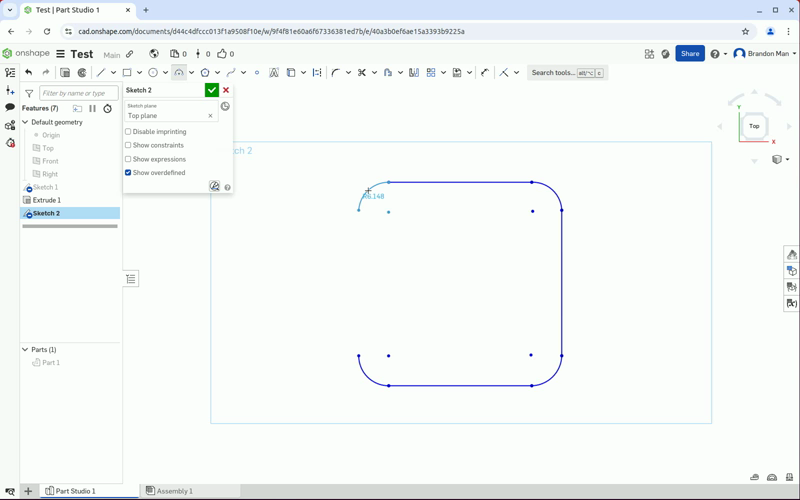
click(368, 190)
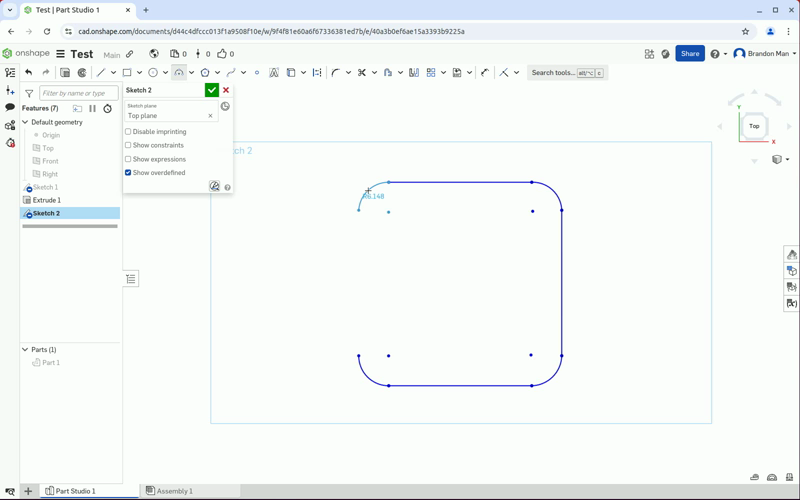
key_up(shift)
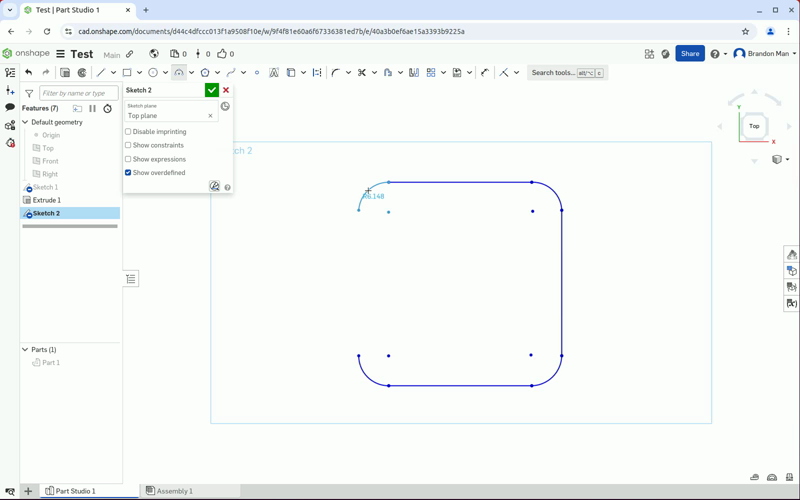
key(esc)
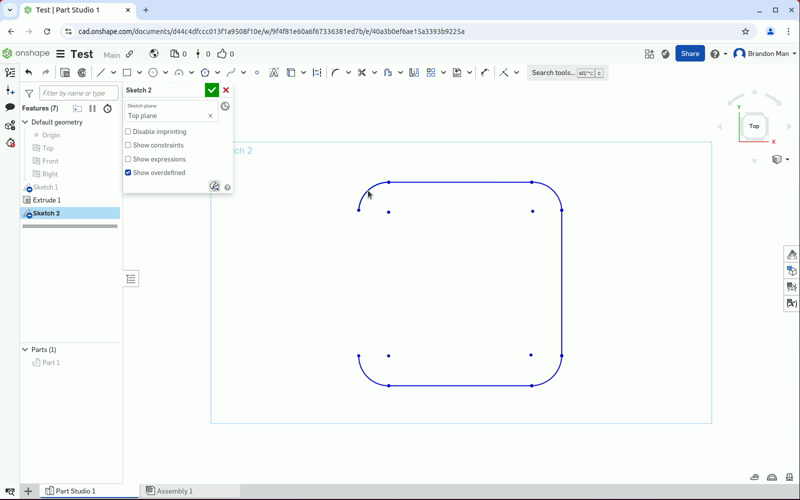
key(l)
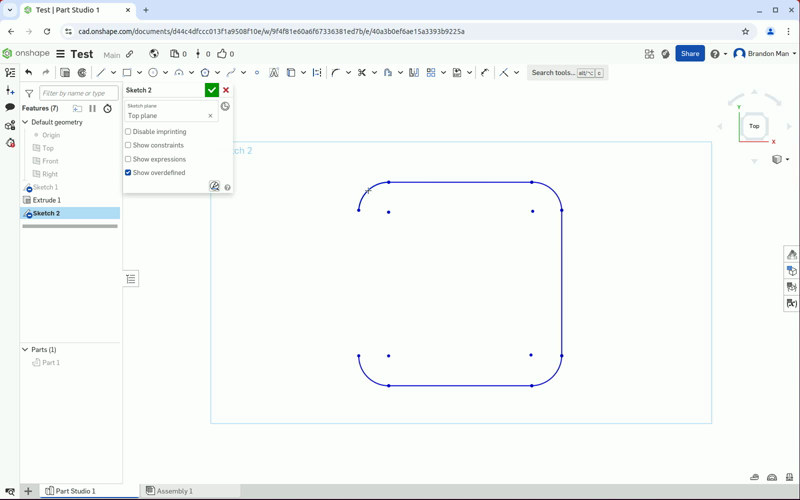
mouse_move(358, 210)
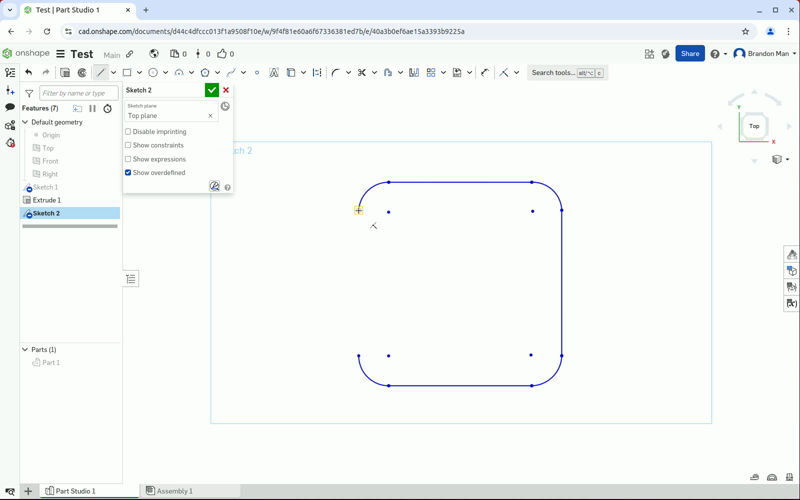
click(358, 210)
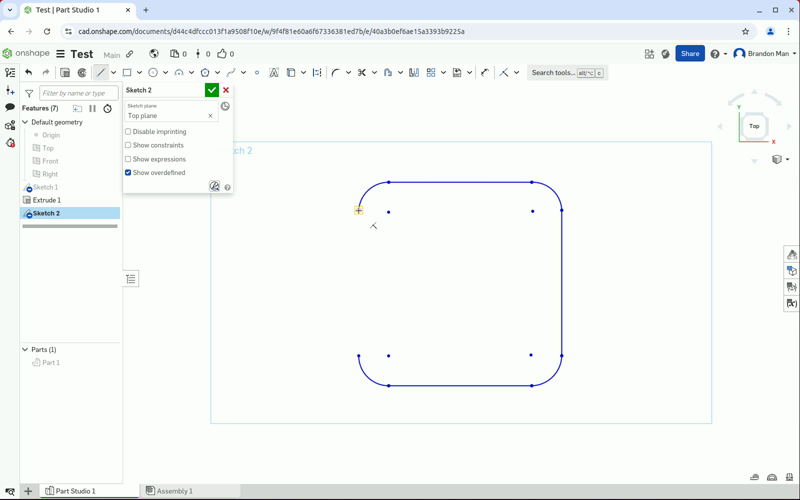
key_down(shift)
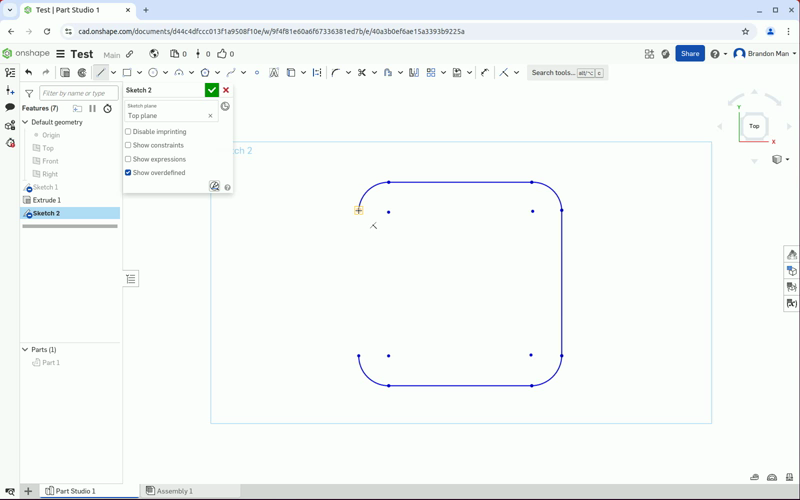
mouse_move(358, 355)
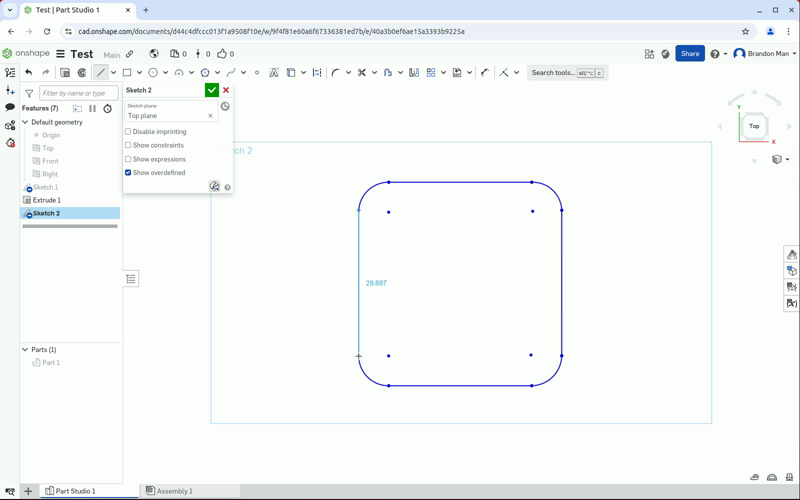
key_up(shift)
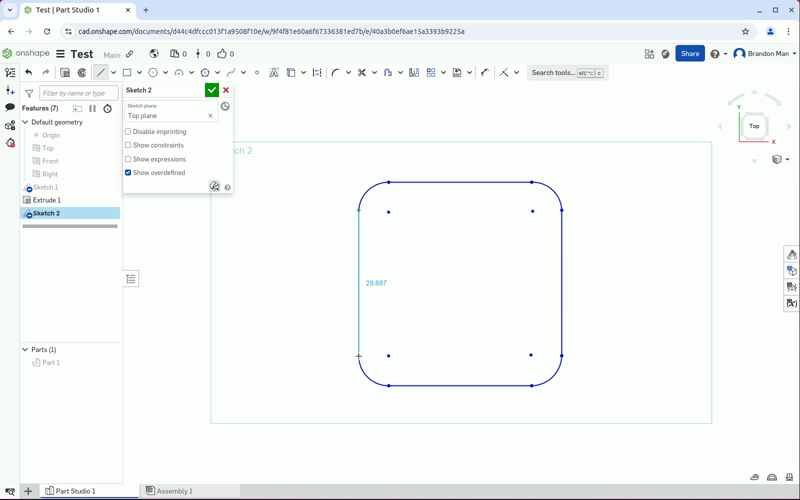
click(358, 355)
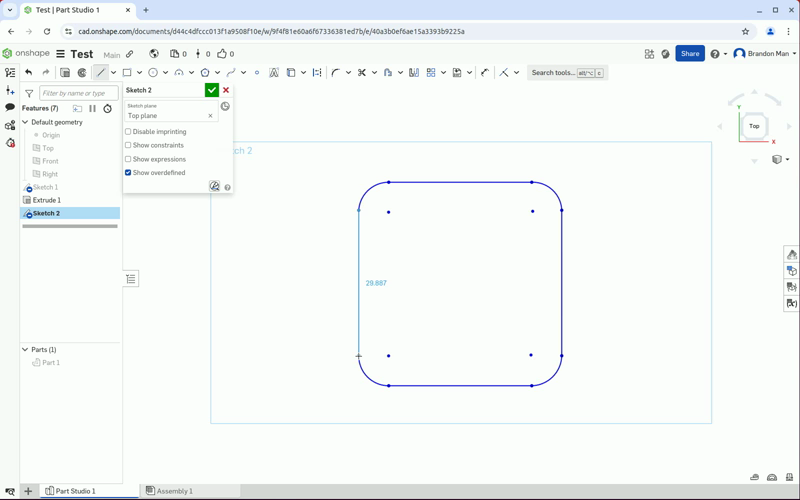
key(esc)
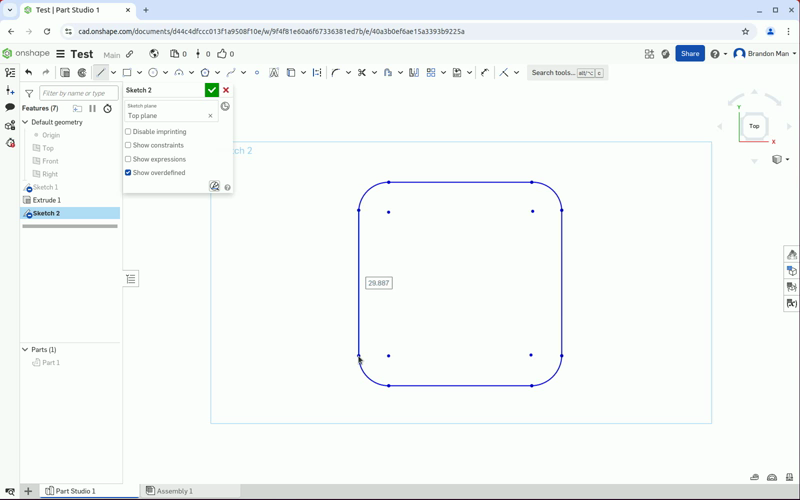
key(a)
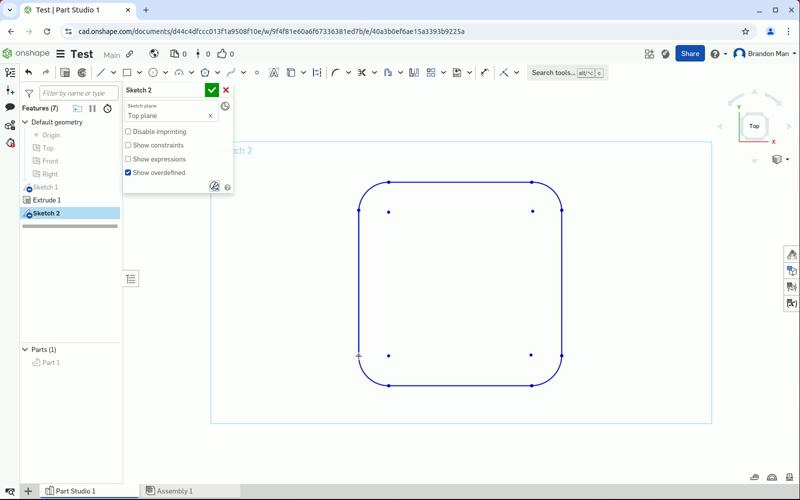
key_down(shift)
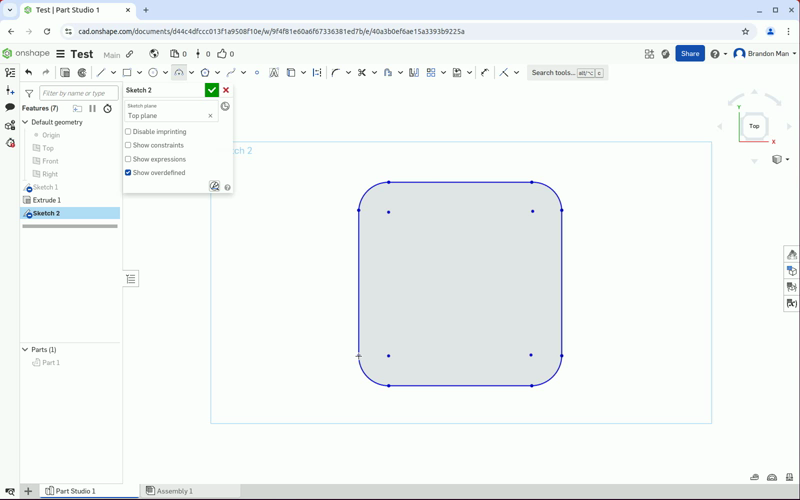
mouse_move(360, 355)
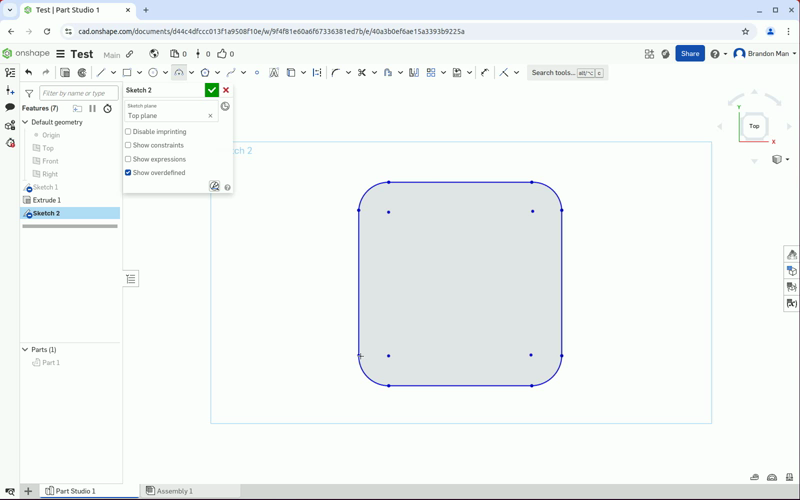
scroll(6)
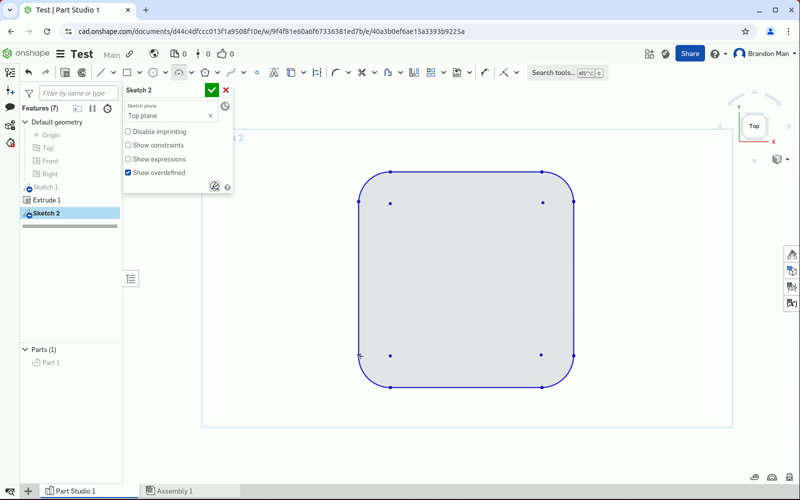
scroll(6)
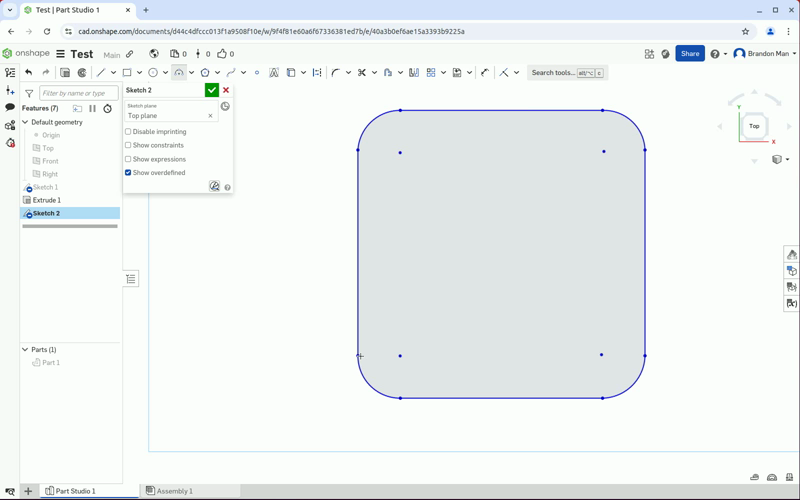
scroll(6)
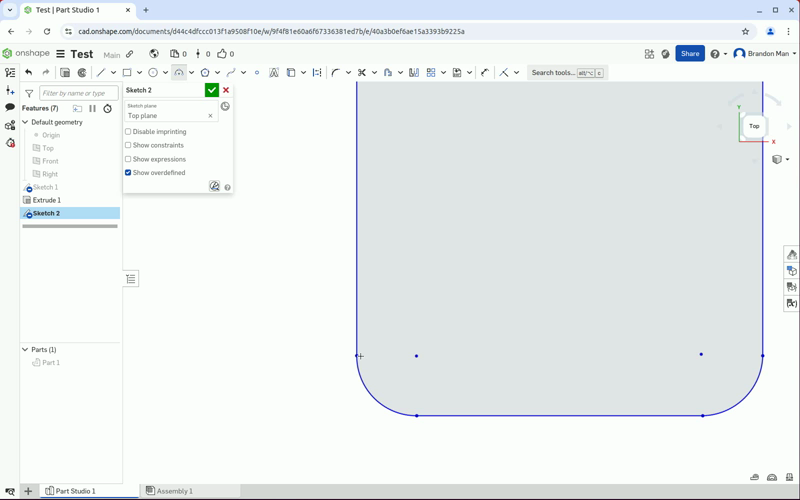
scroll(6)
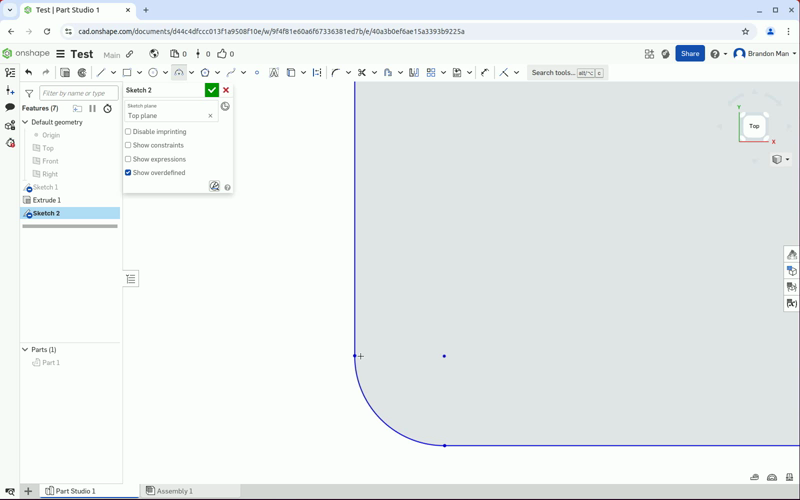
scroll(6)
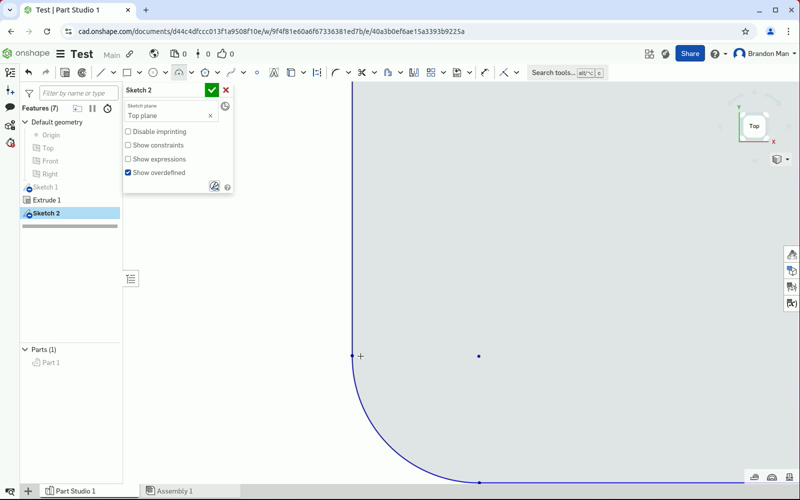
scroll(6)
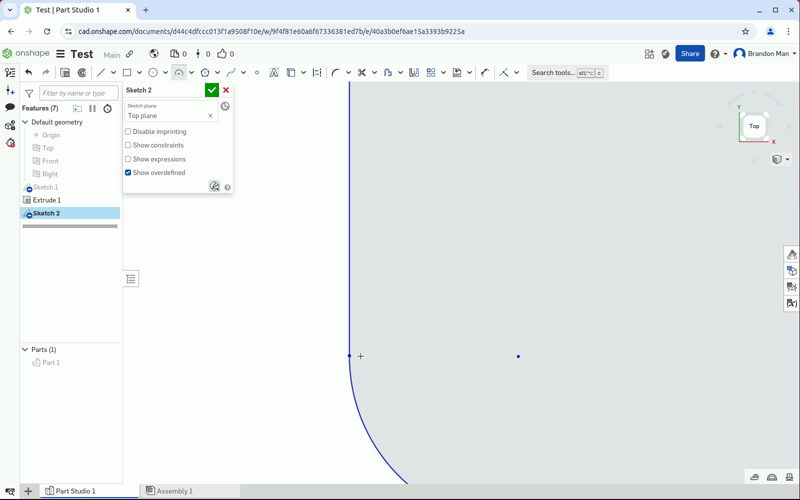
scroll(6)
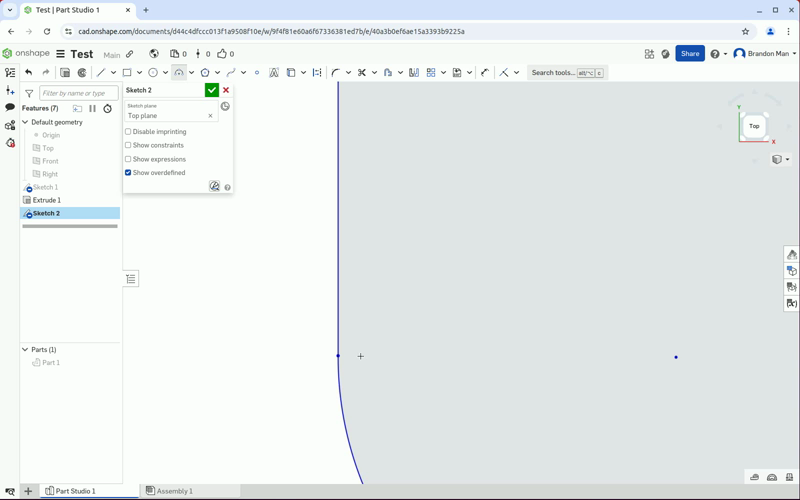
click(360, 355)
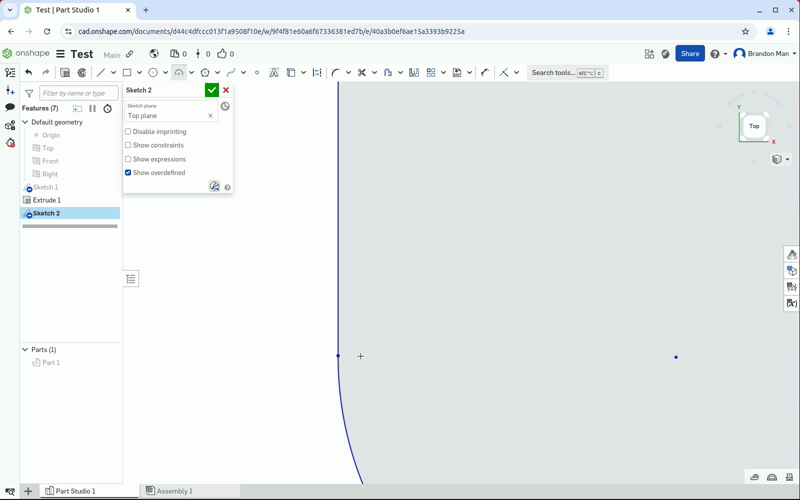
scroll(-6)
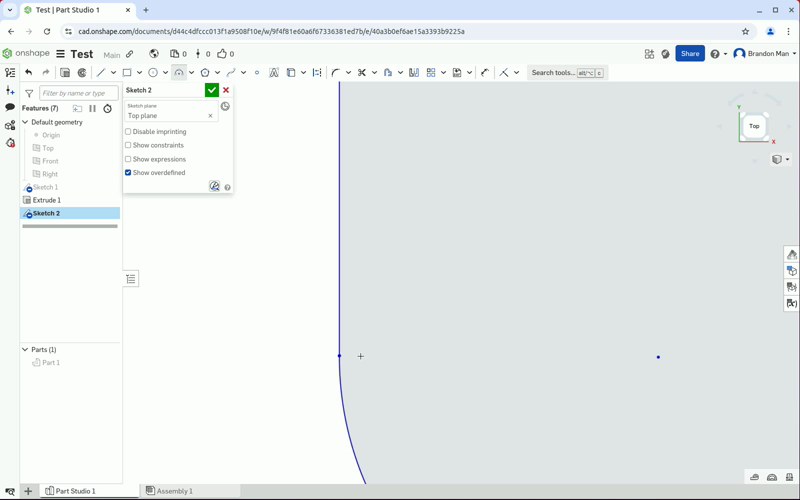
scroll(-6)
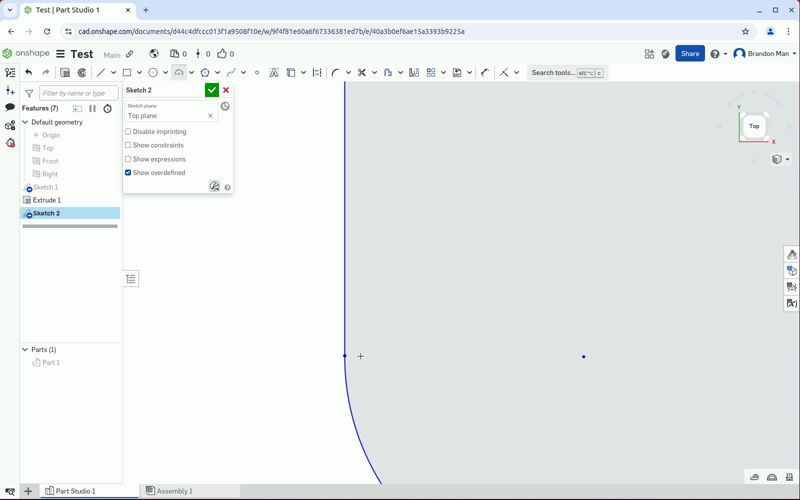
scroll(-6)
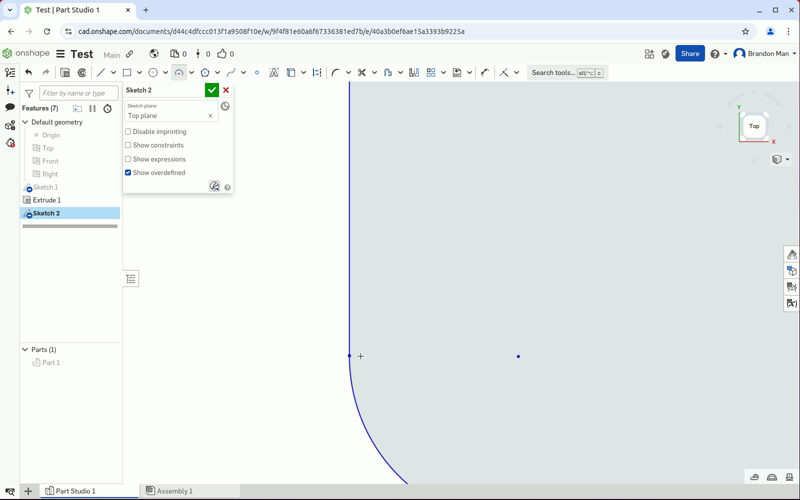
scroll(-6)
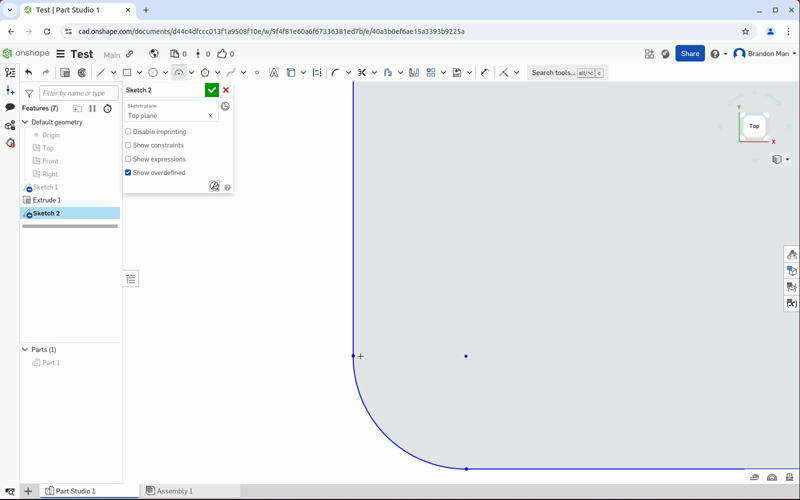
scroll(-6)
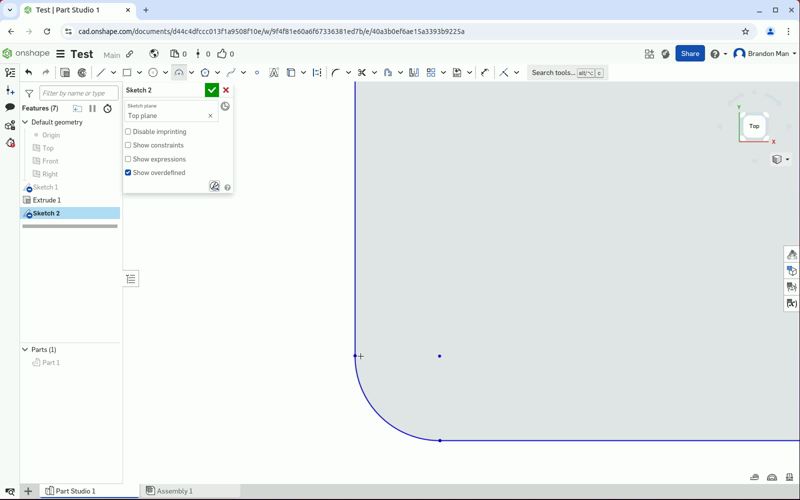
scroll(-6)
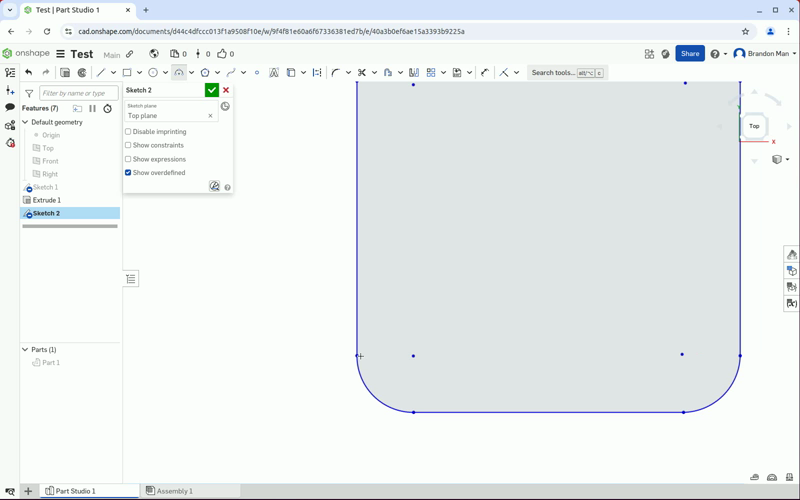
scroll(-6)
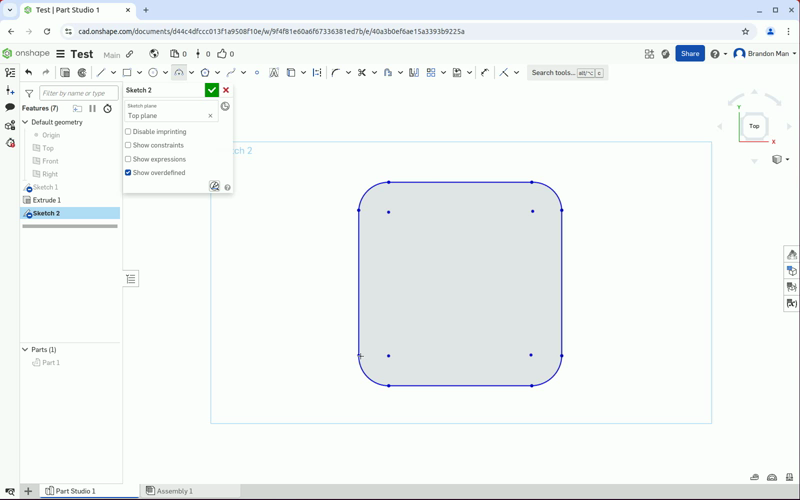
key_up(shift)
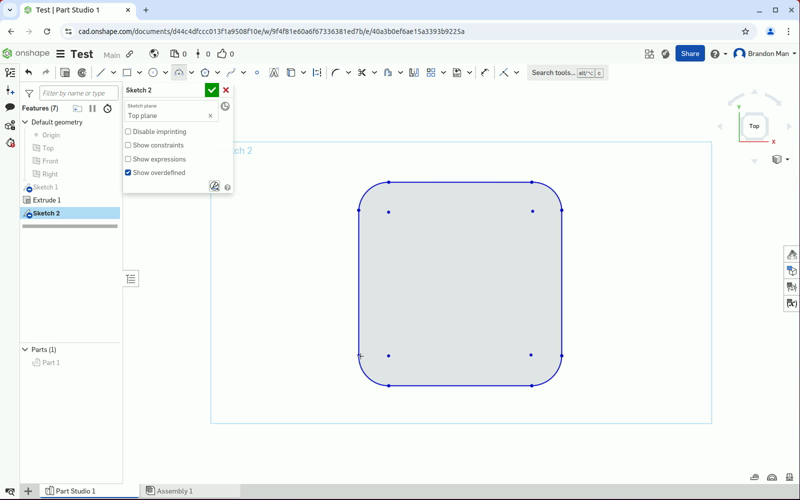
key_down(shift)
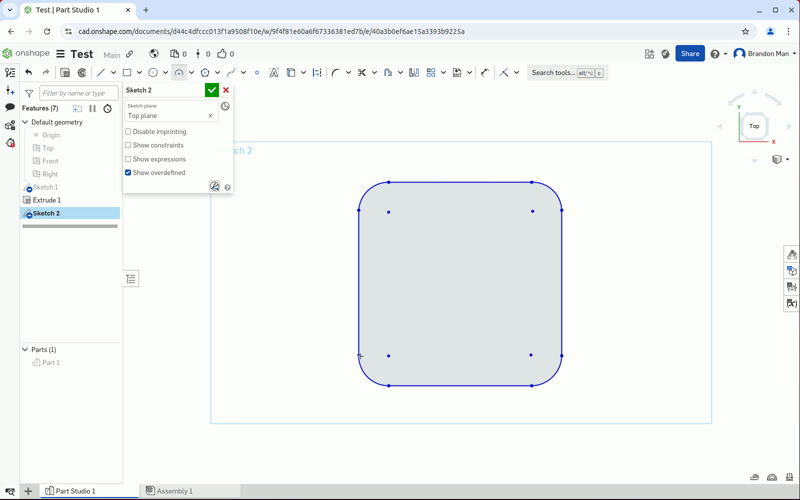
mouse_move(388, 383)
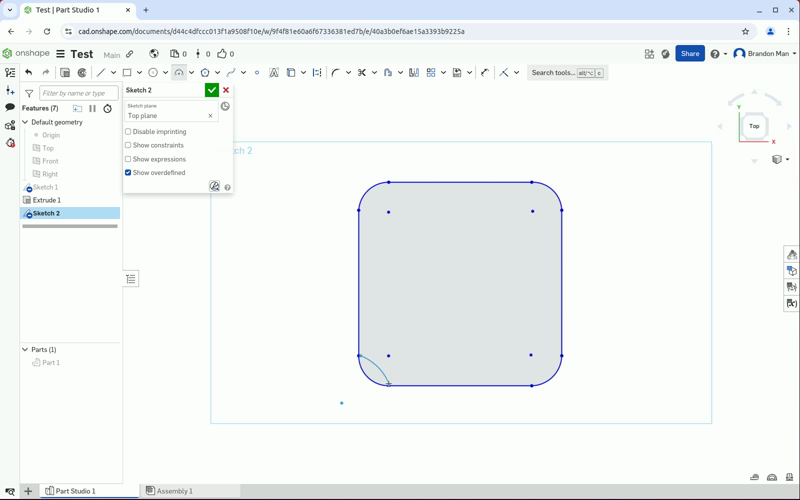
scroll(6)
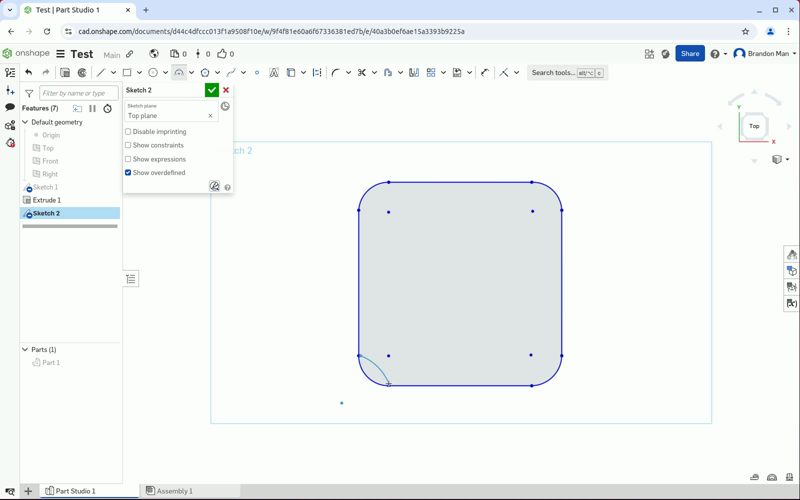
scroll(6)
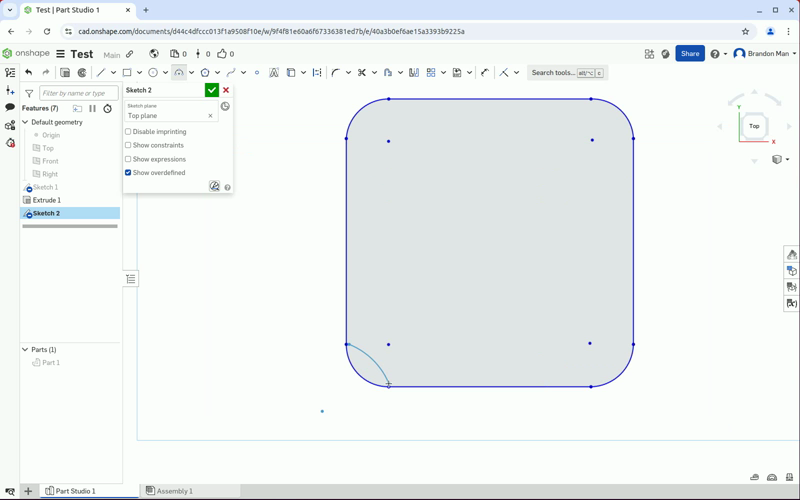
scroll(6)
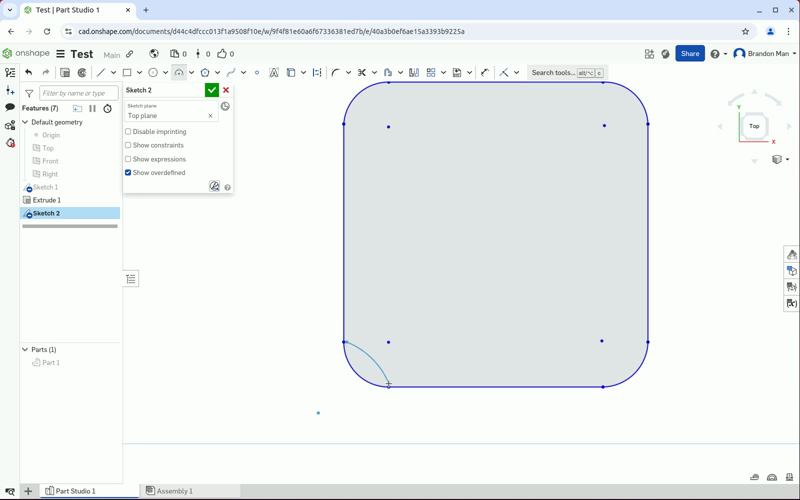
scroll(6)
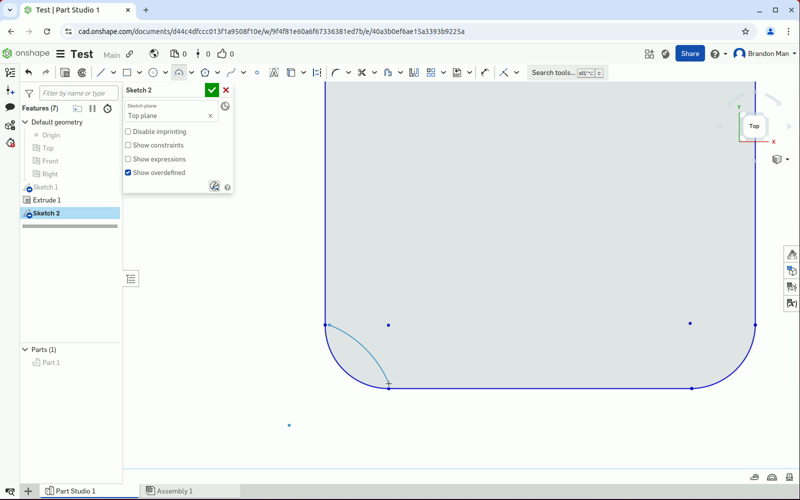
scroll(6)
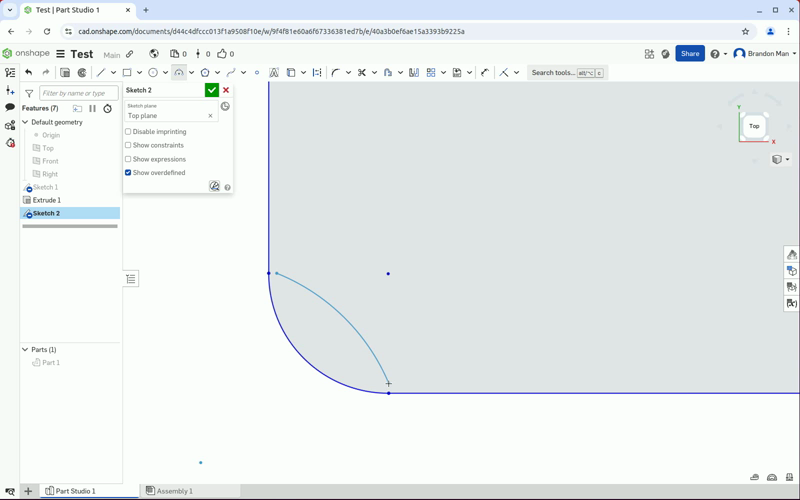
scroll(6)
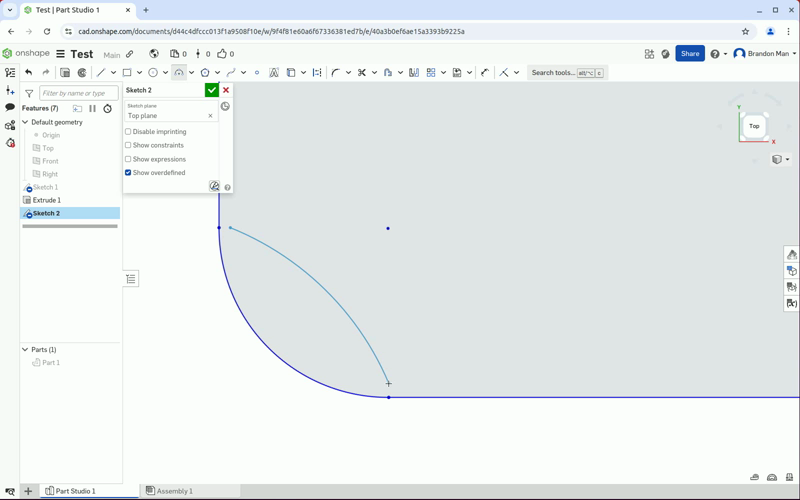
scroll(6)
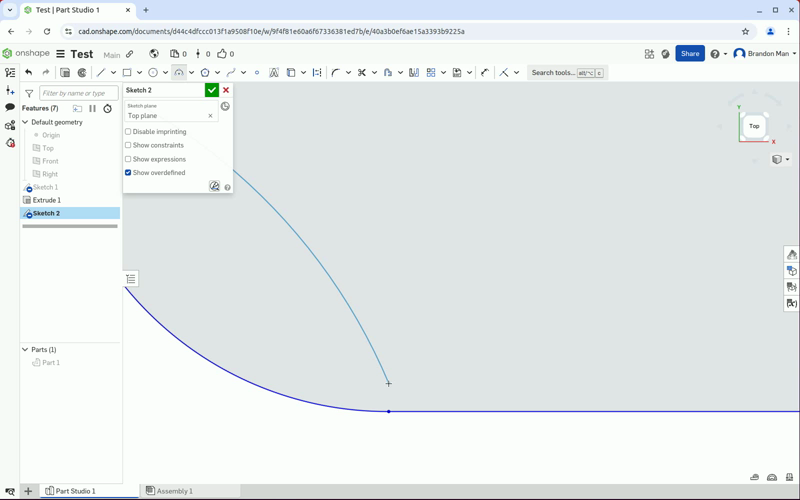
click(388, 383)
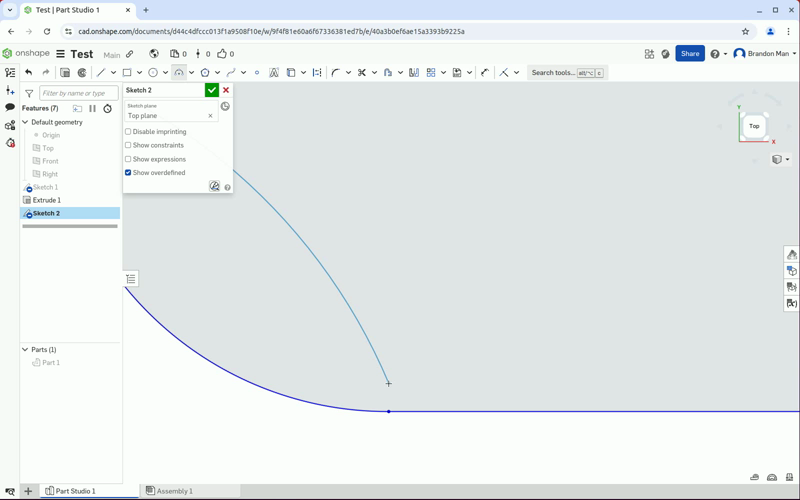
scroll(-6)
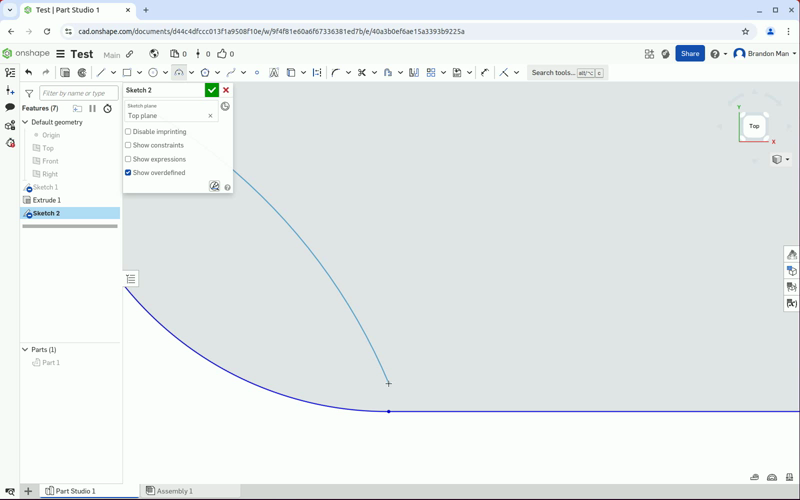
scroll(-6)
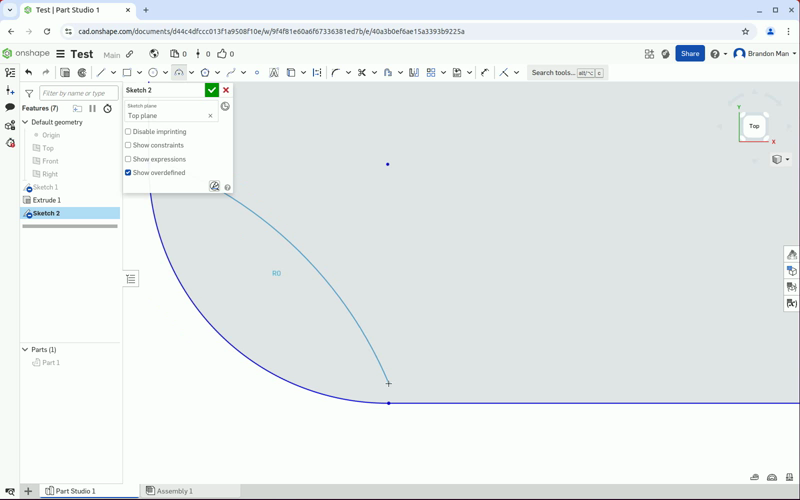
scroll(-6)
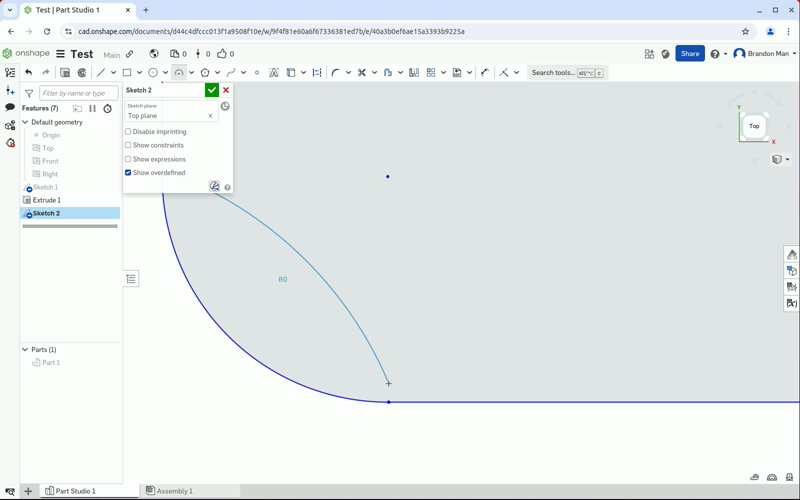
scroll(-6)
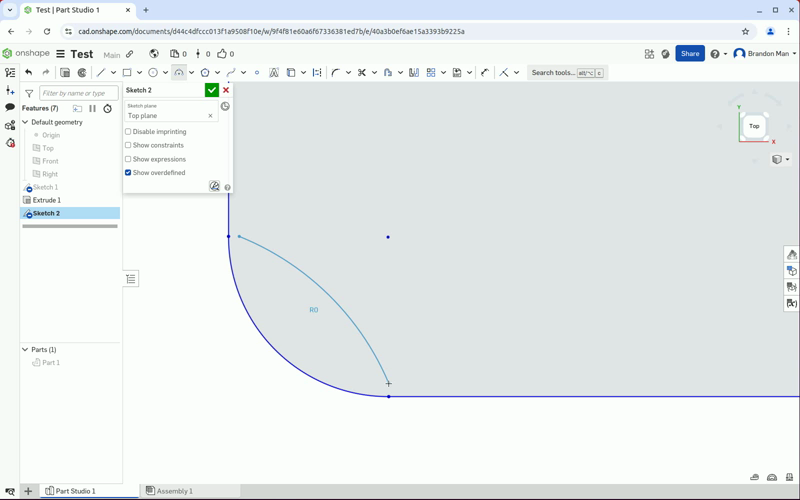
scroll(-6)
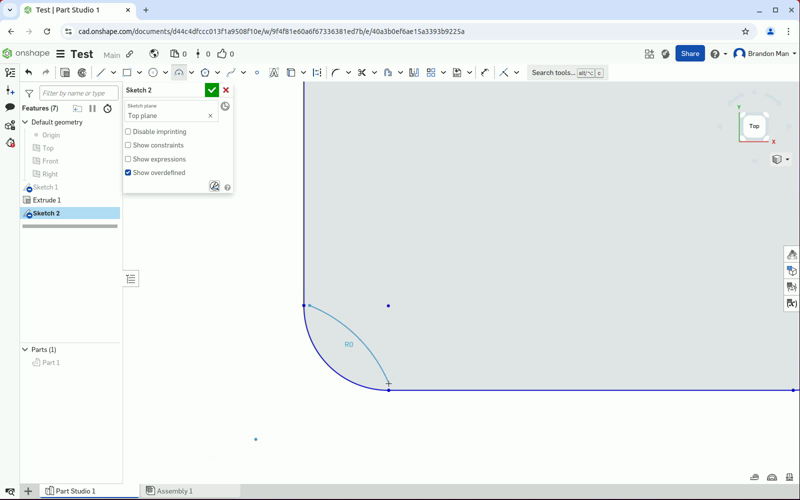
scroll(-6)
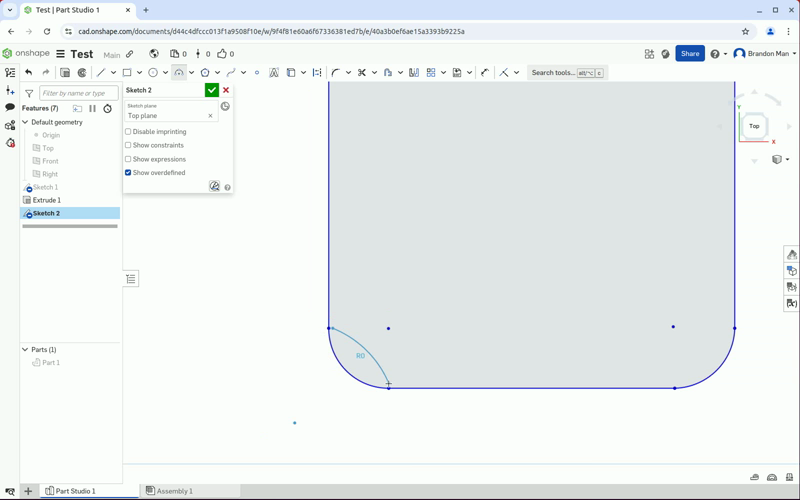
scroll(-6)
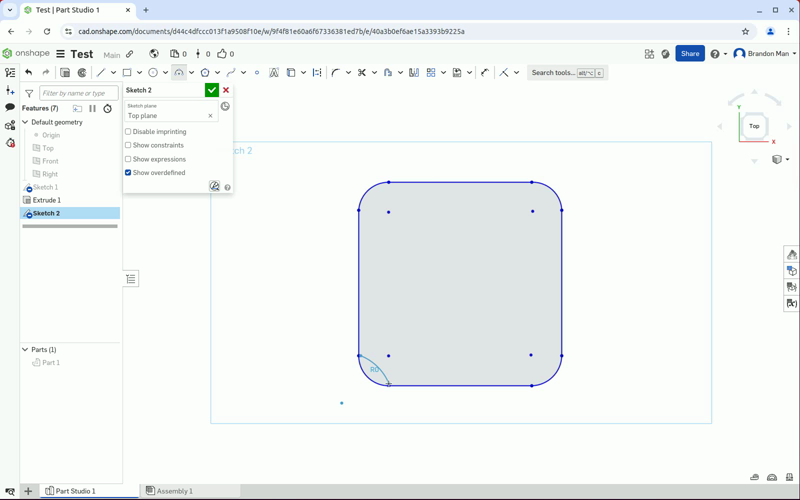
mouse_move(368, 375)
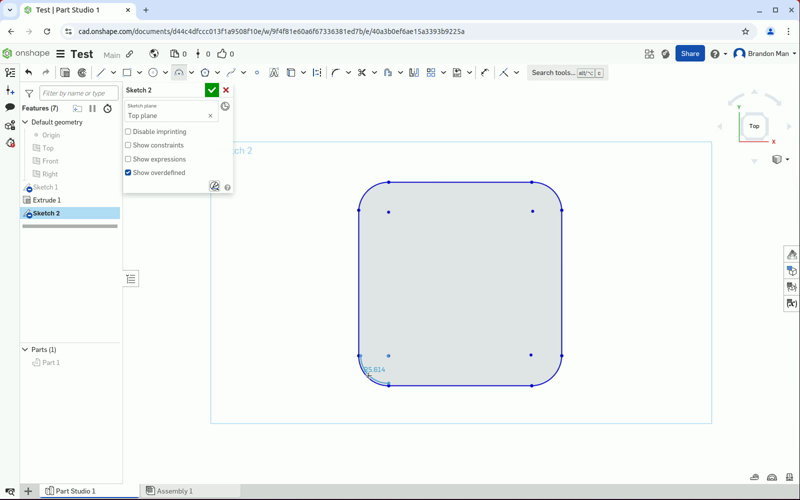
scroll(6)
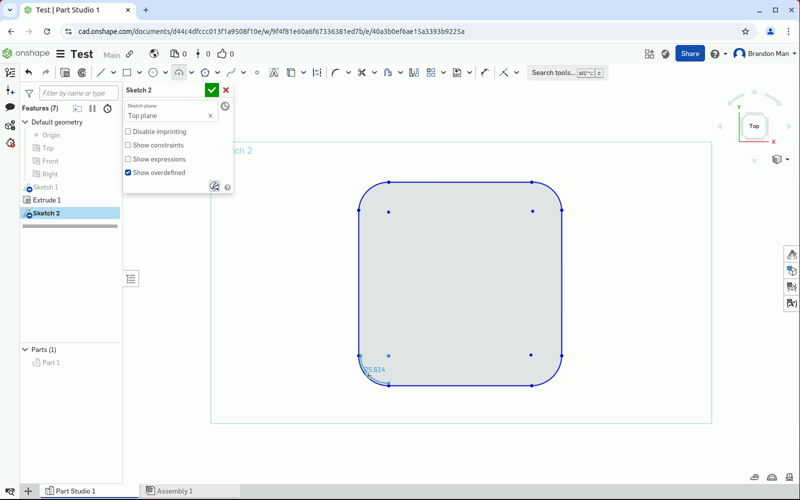
scroll(6)
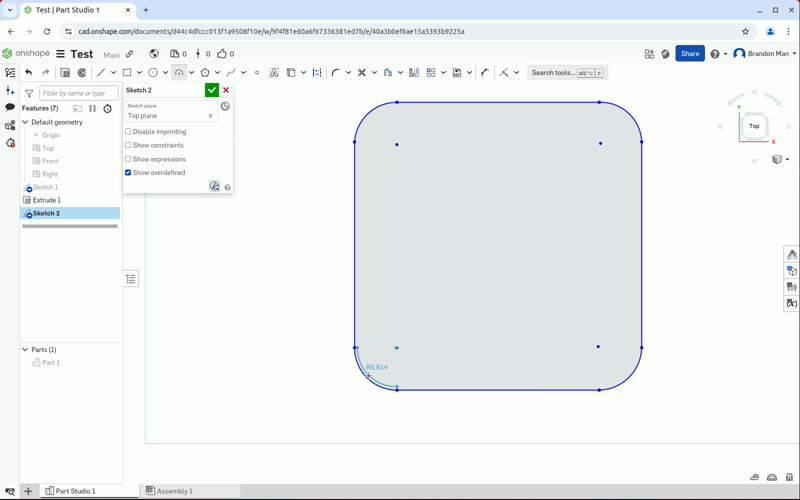
scroll(6)
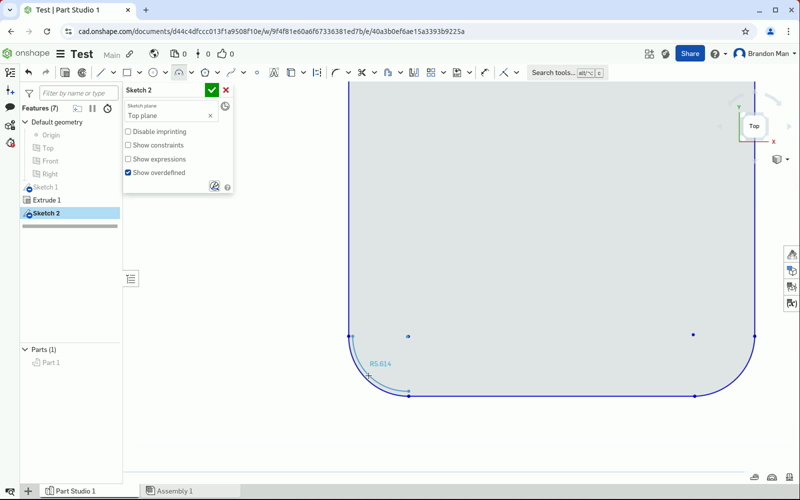
scroll(6)
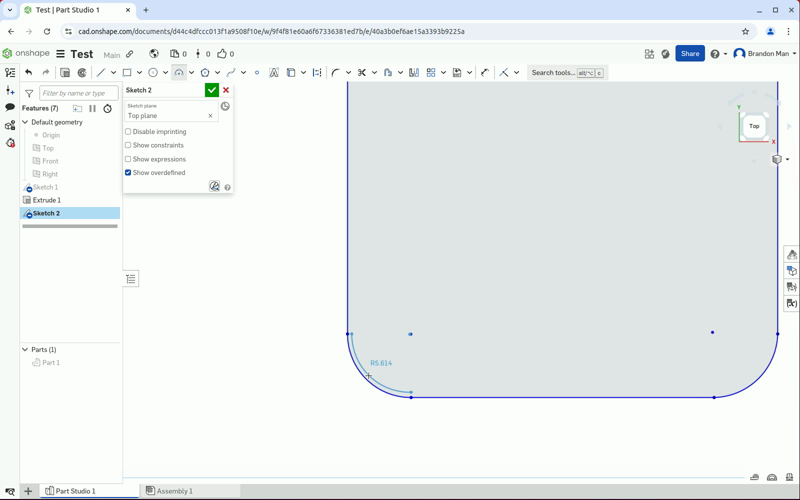
scroll(6)
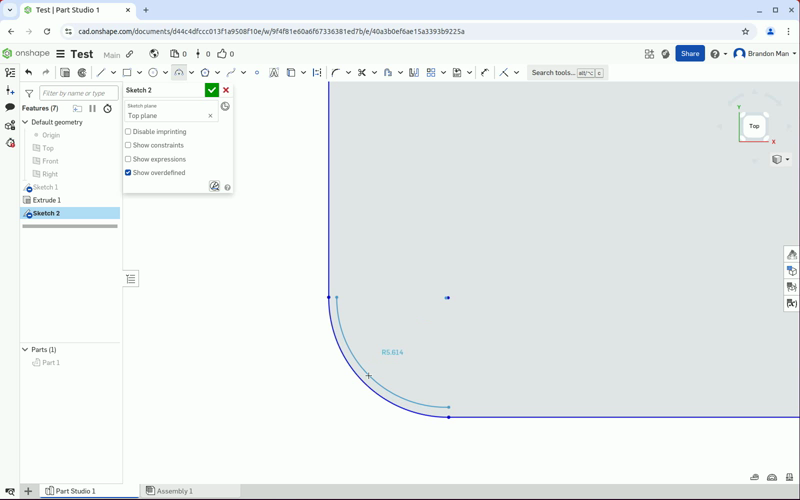
scroll(6)
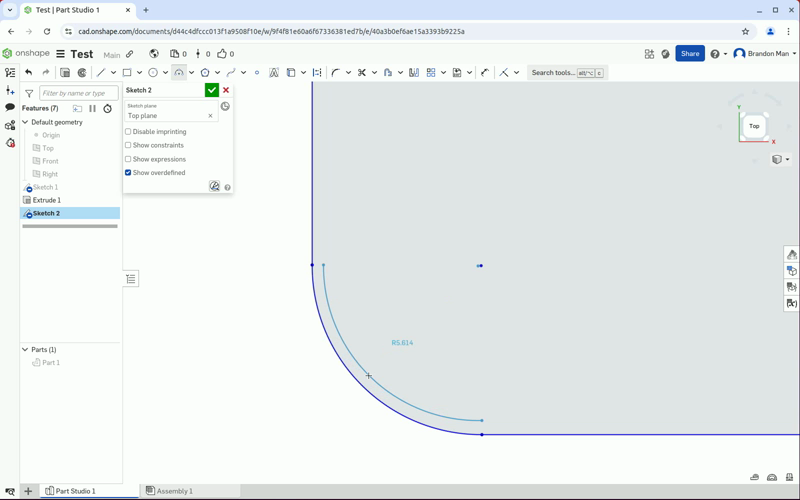
scroll(6)
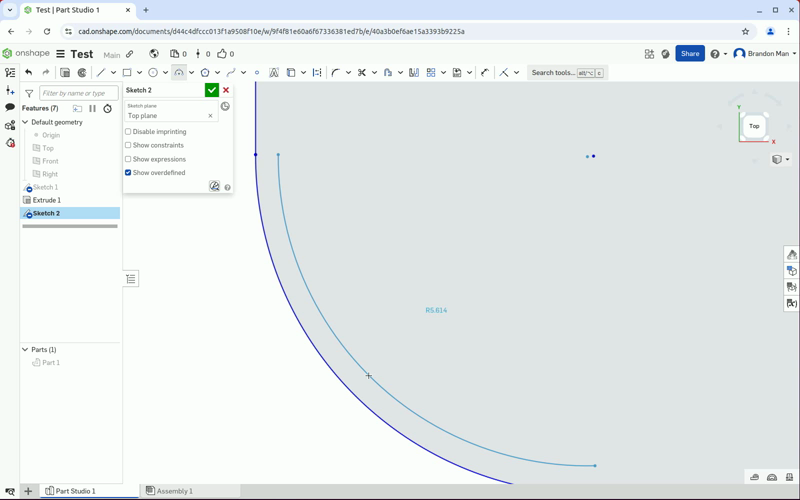
click(368, 375)
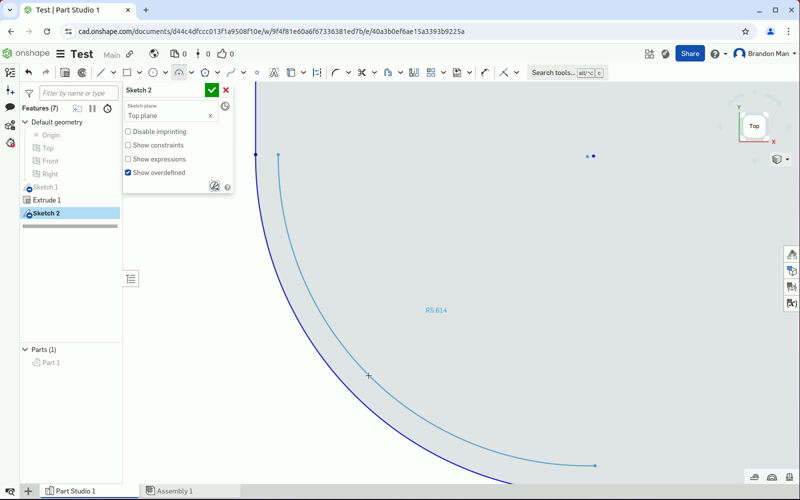
scroll(-6)
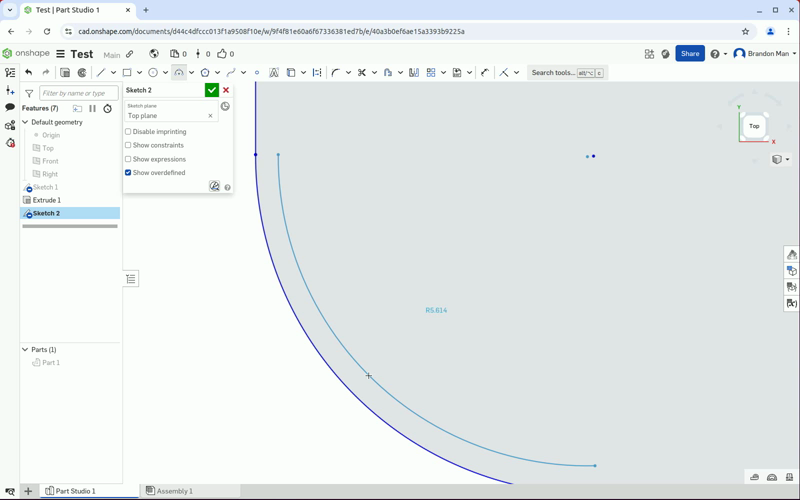
scroll(-6)
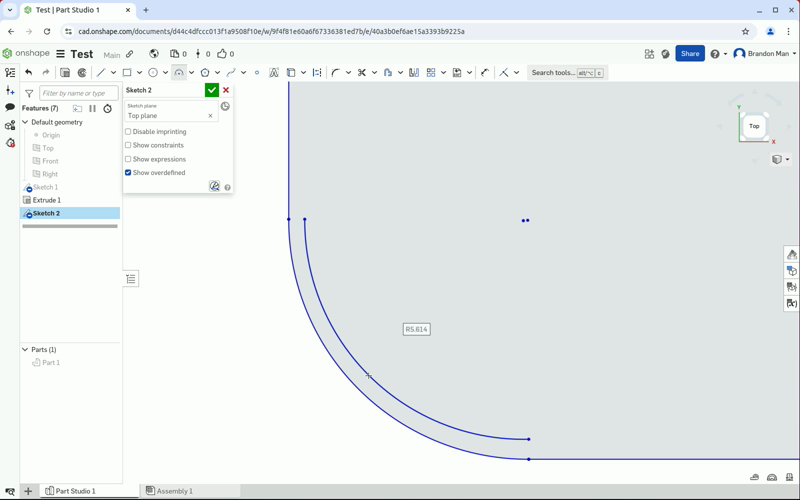
scroll(-6)
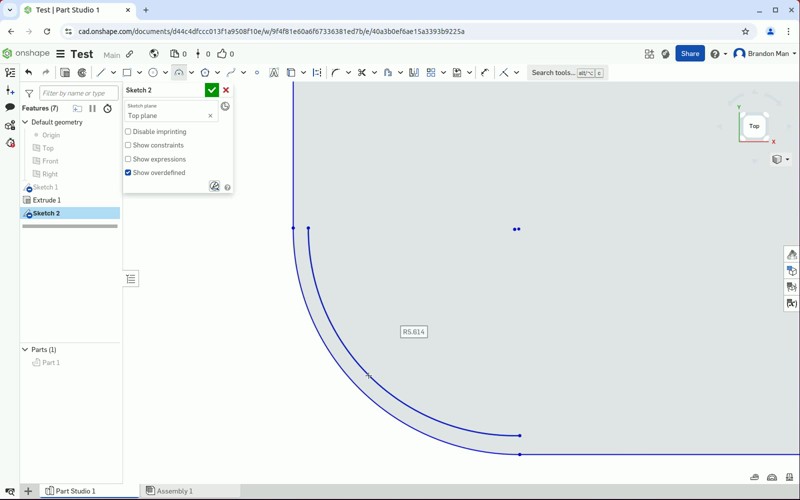
scroll(-6)
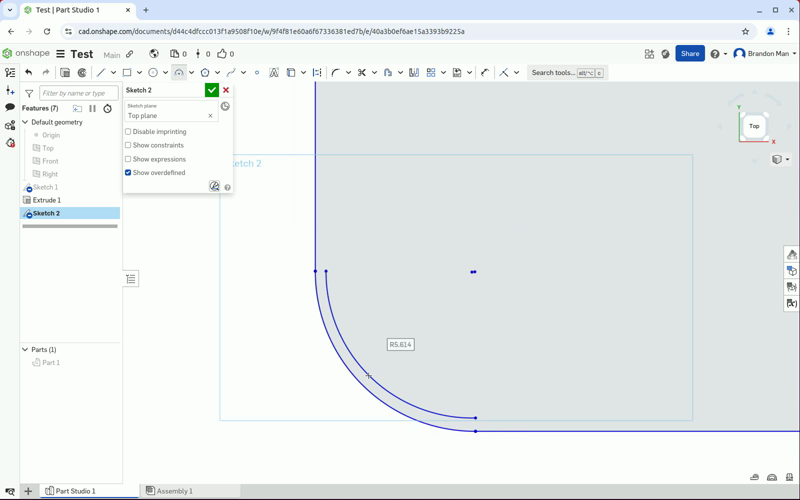
scroll(-6)
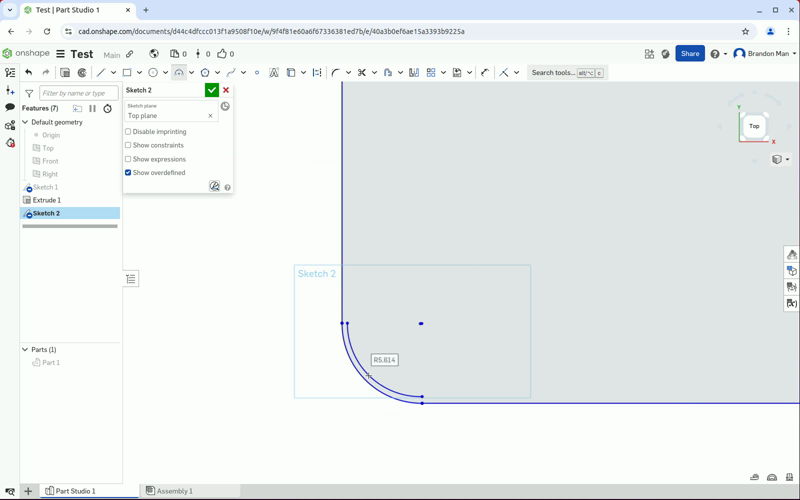
scroll(-6)
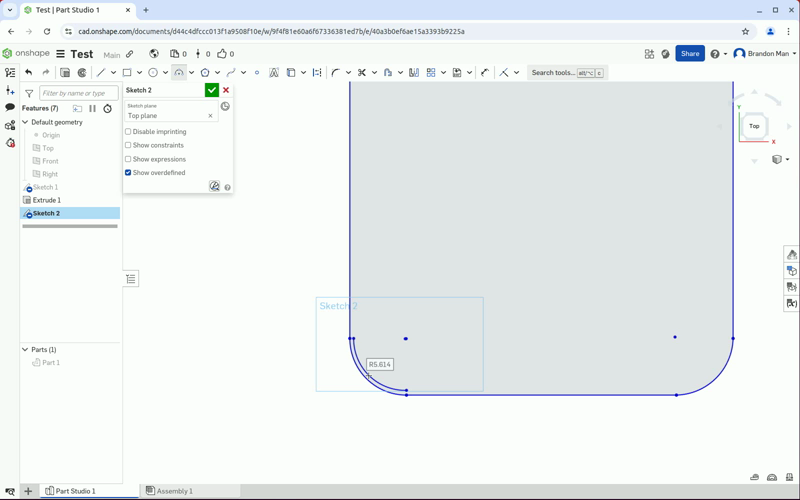
scroll(-6)
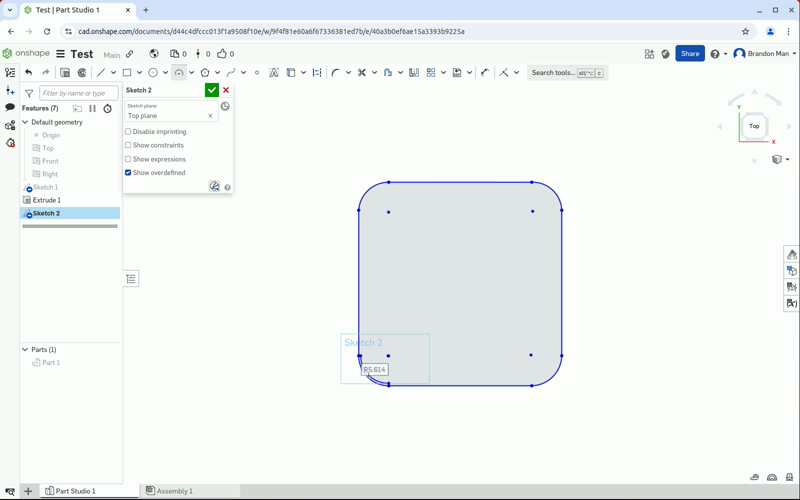
key_up(shift)
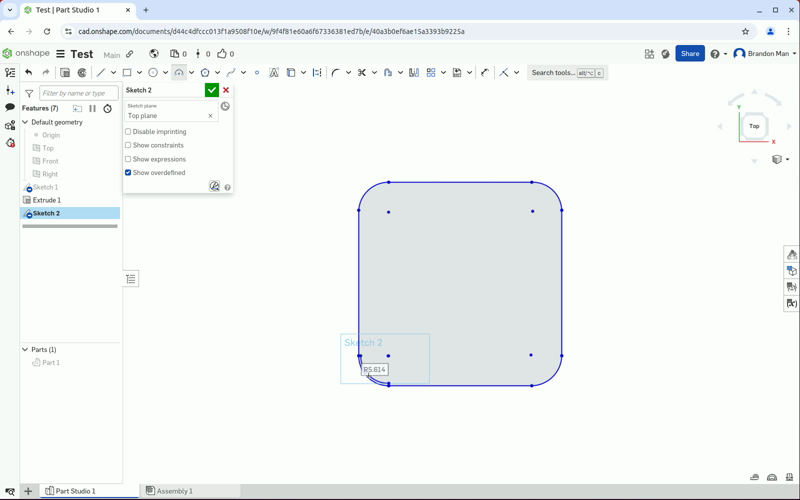
key(esc)
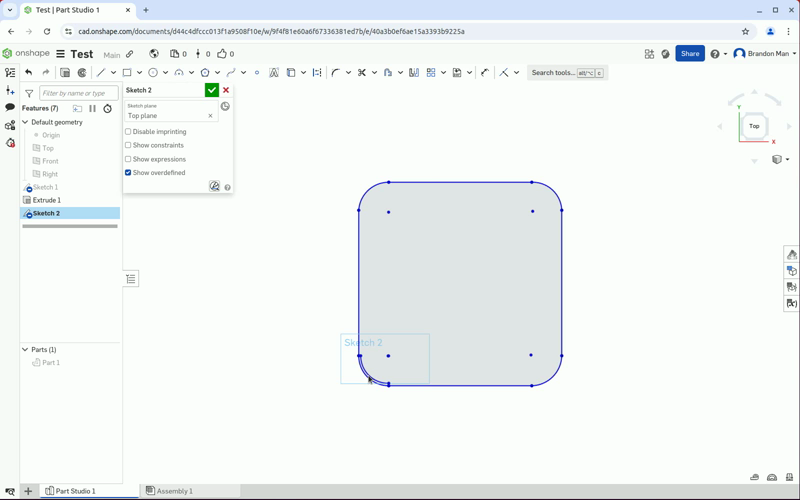
key(l)
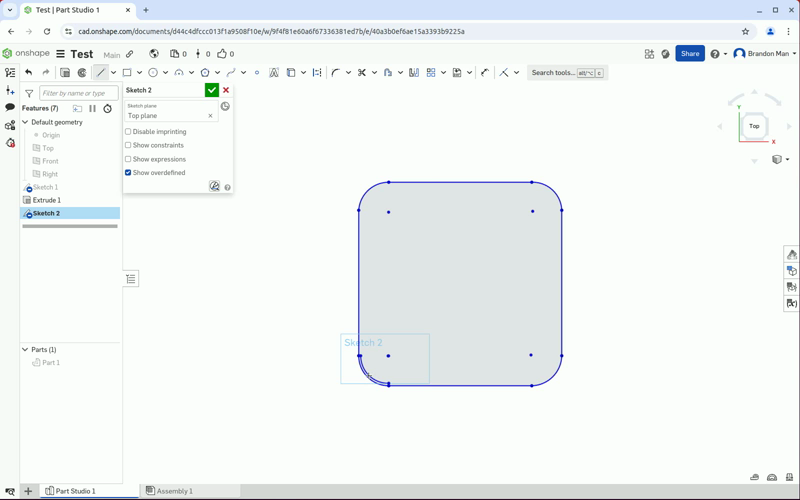
mouse_move(388, 383)
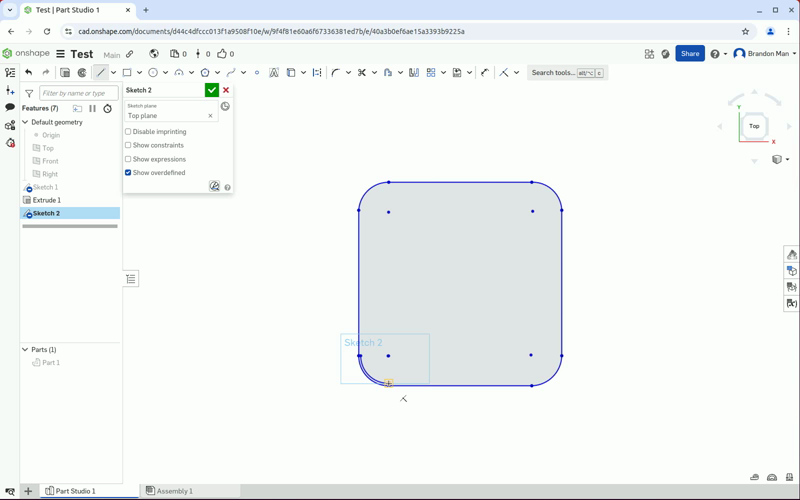
scroll(6)
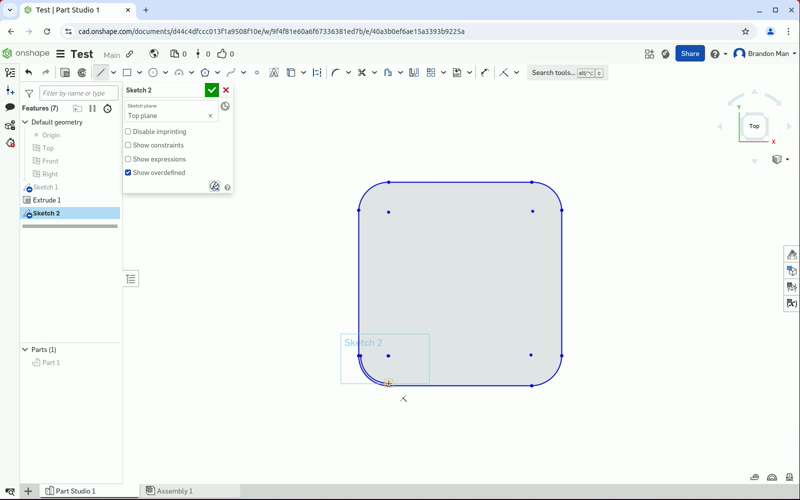
scroll(6)
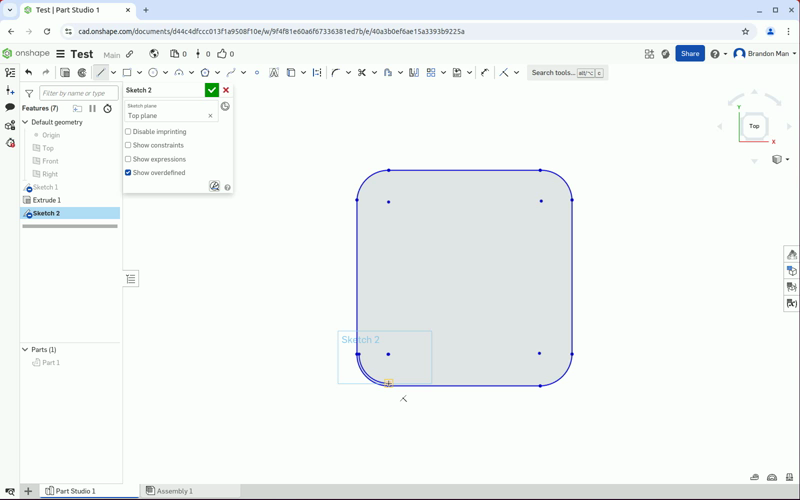
scroll(6)
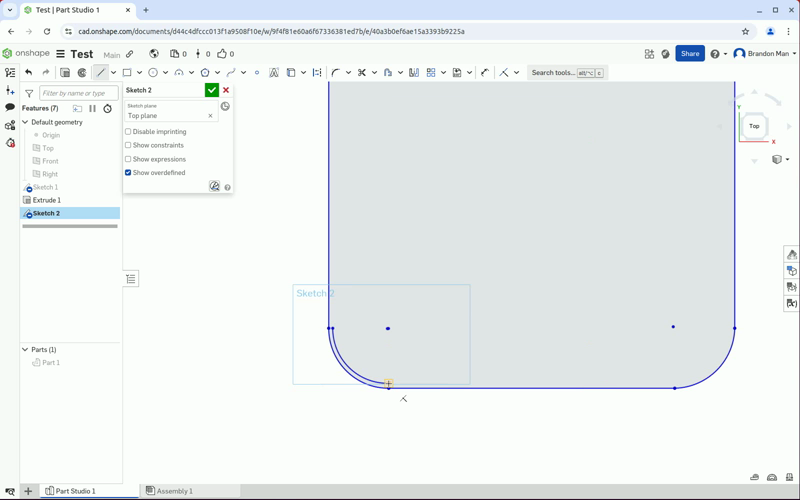
scroll(6)
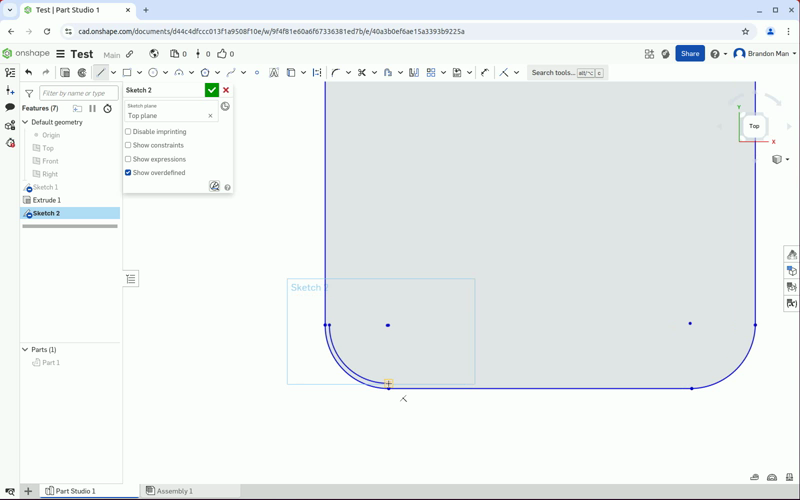
scroll(6)
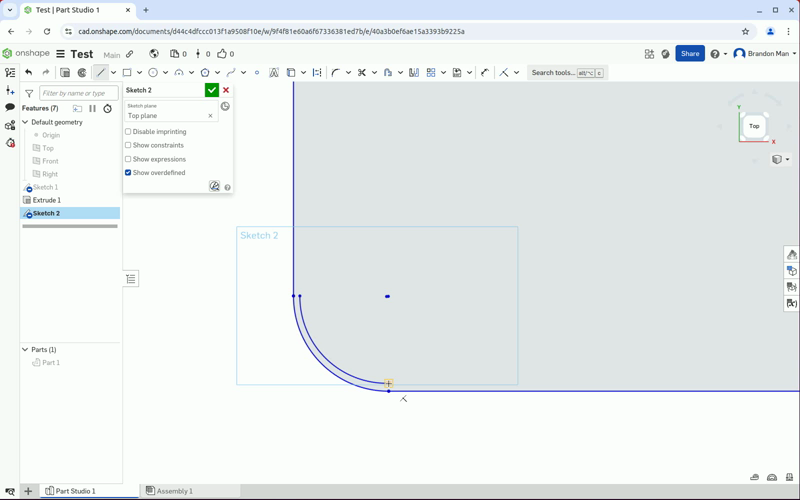
scroll(6)
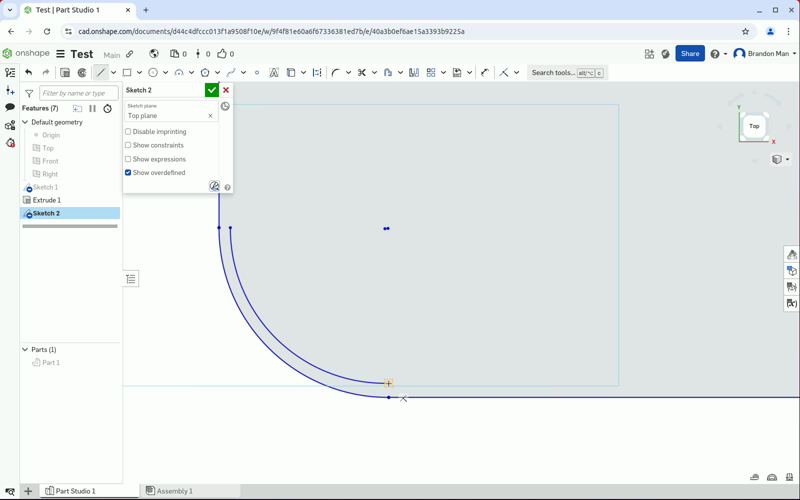
scroll(6)
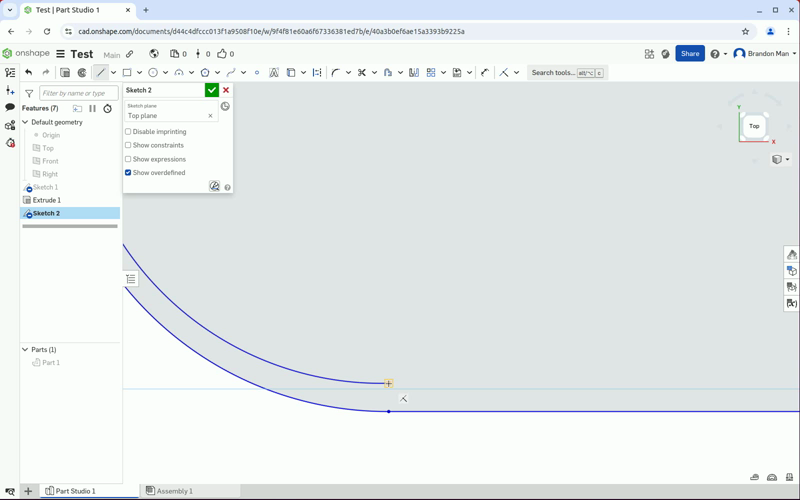
click(388, 383)
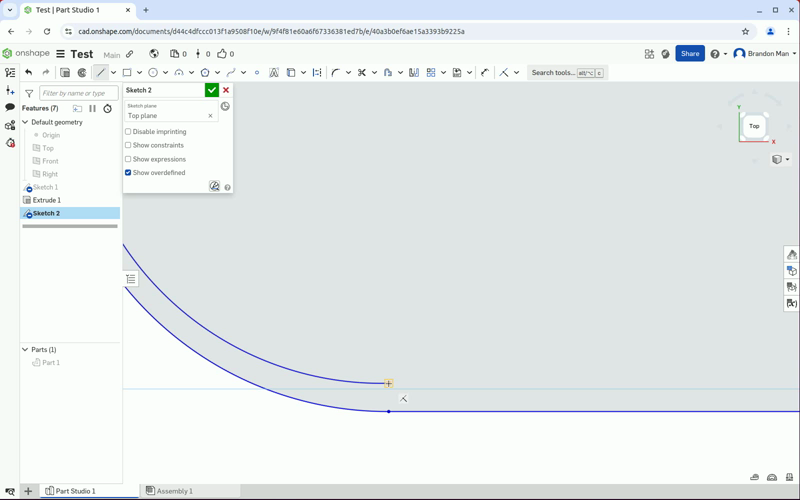
scroll(-6)
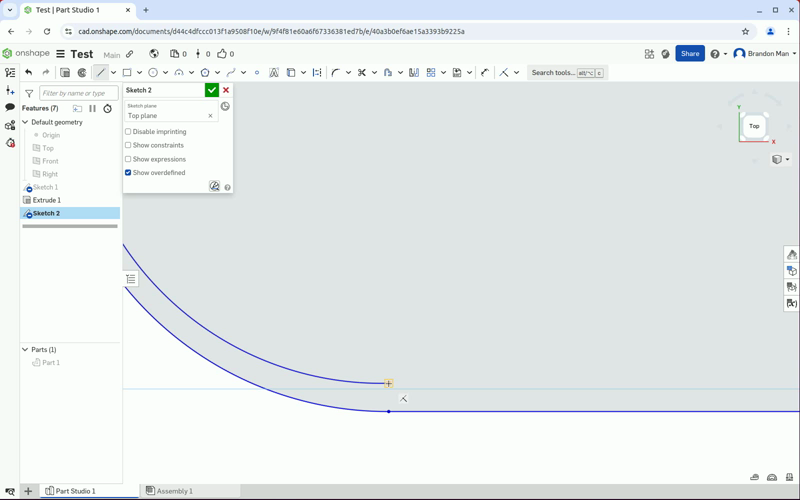
scroll(-6)
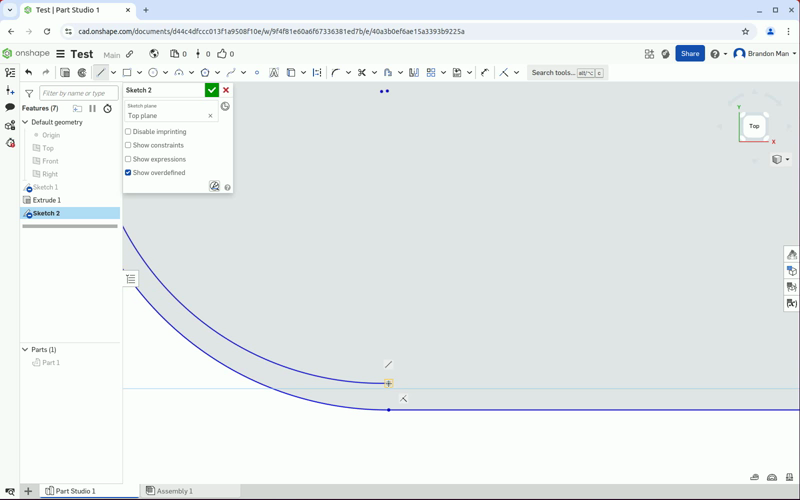
scroll(-6)
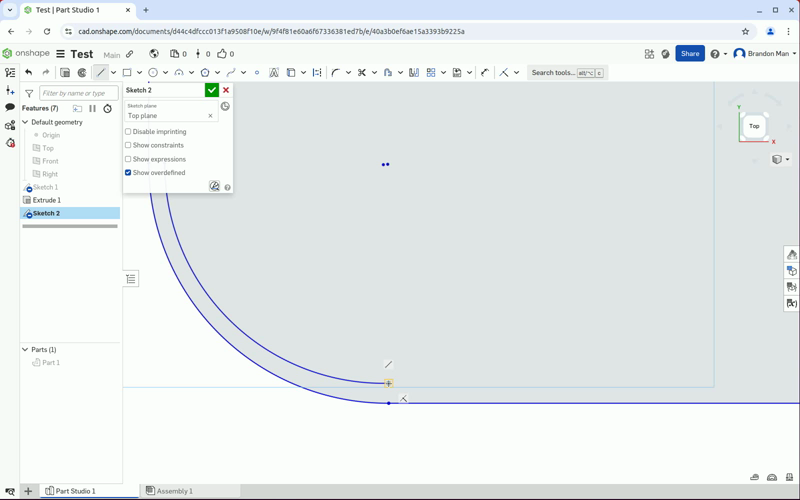
scroll(-6)
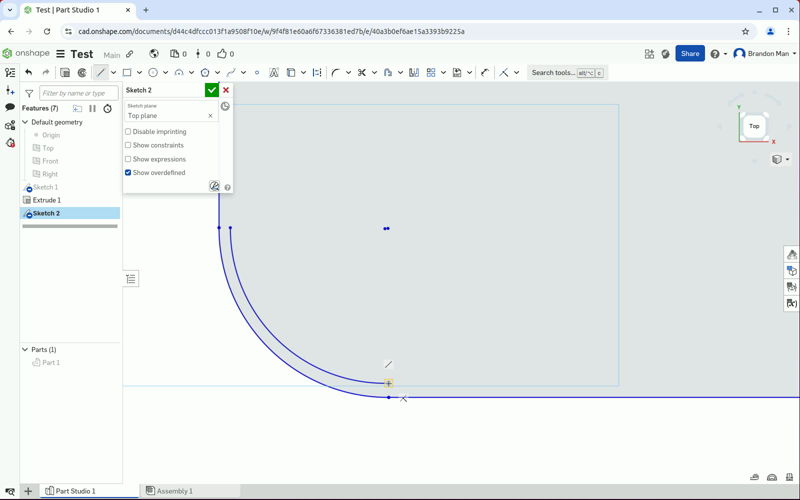
scroll(-6)
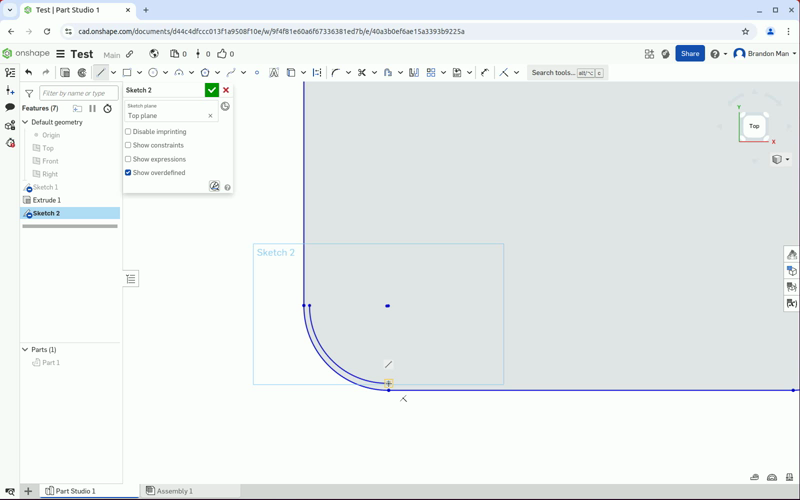
scroll(-6)
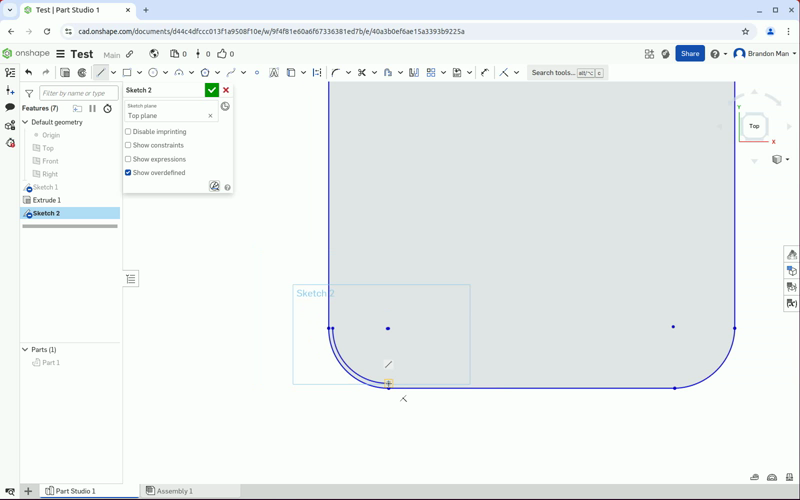
scroll(-6)
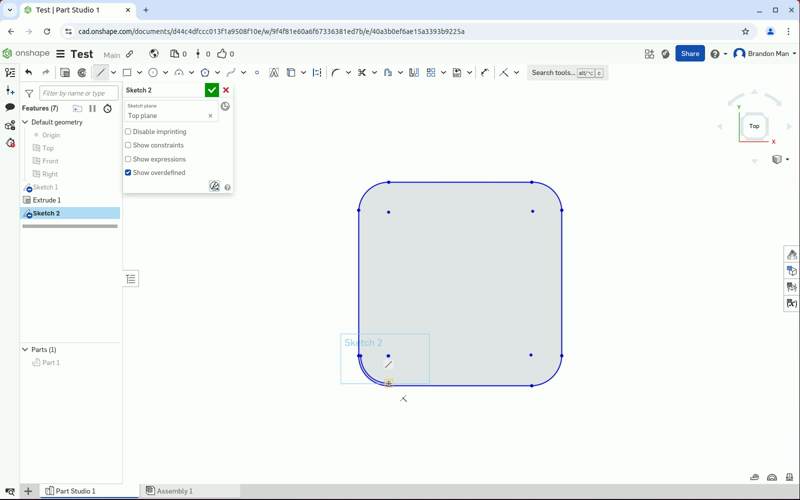
key_down(shift)
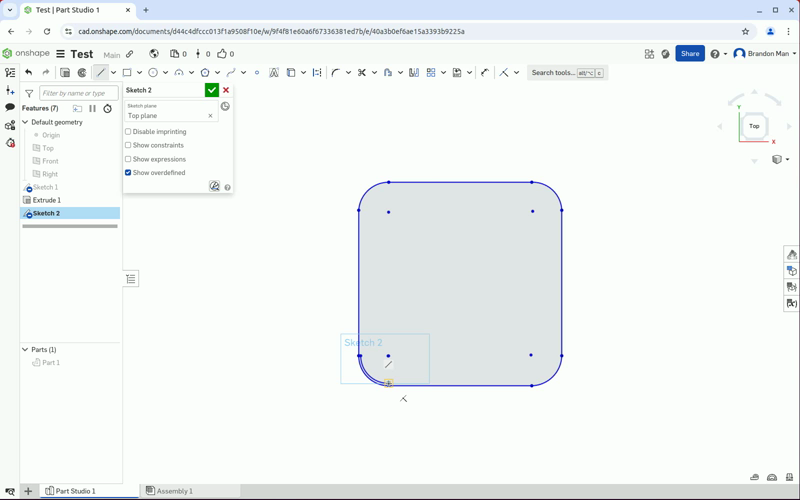
mouse_move(531, 383)
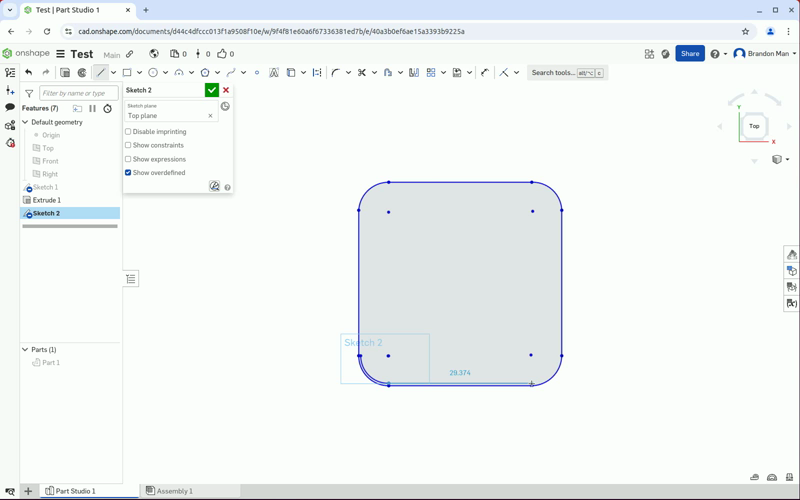
scroll(6)
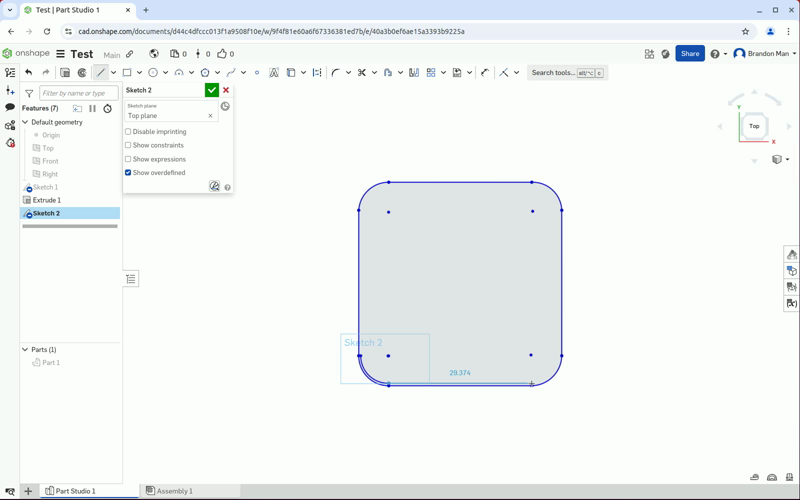
scroll(6)
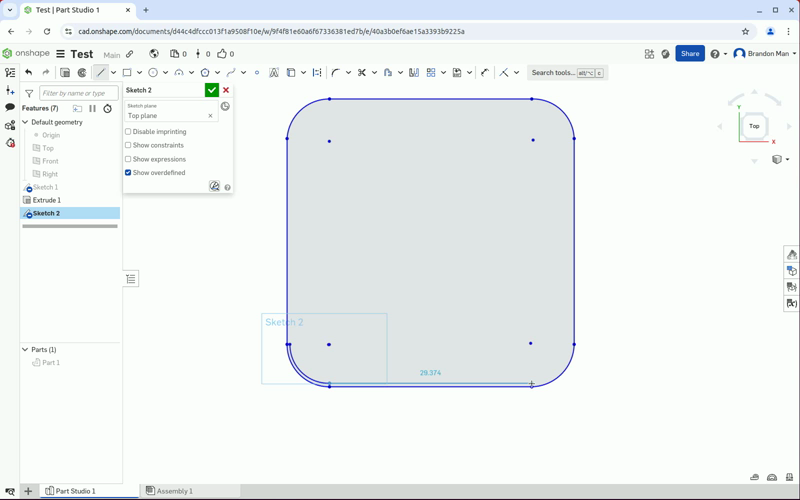
scroll(6)
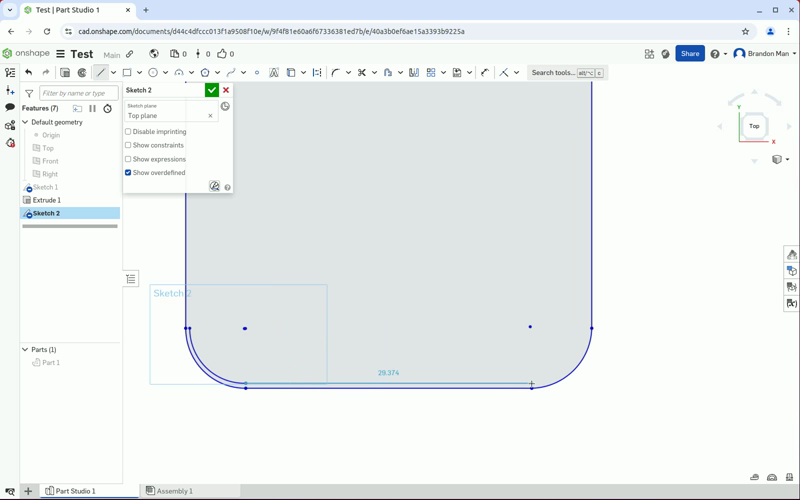
scroll(6)
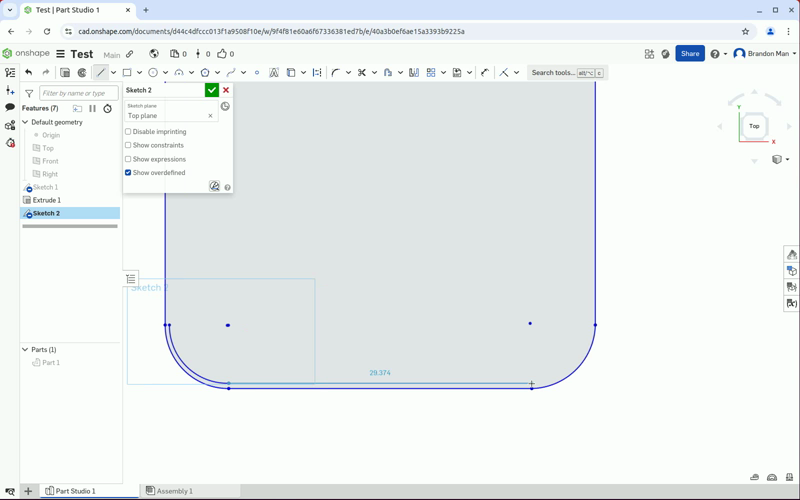
scroll(6)
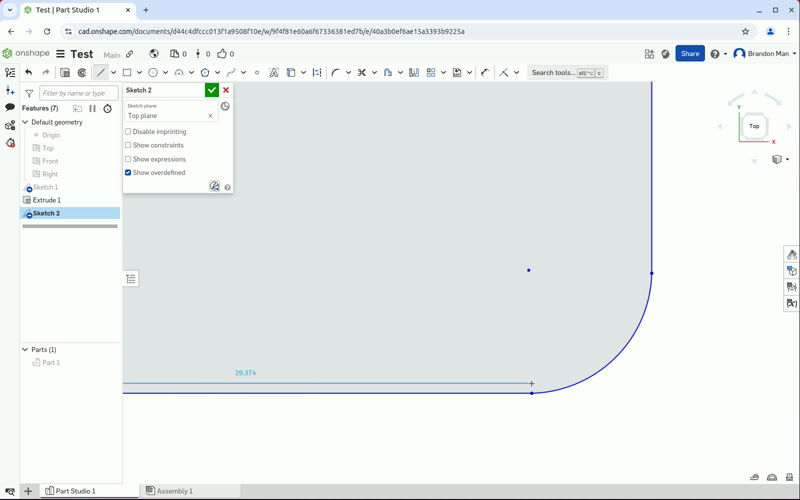
scroll(6)
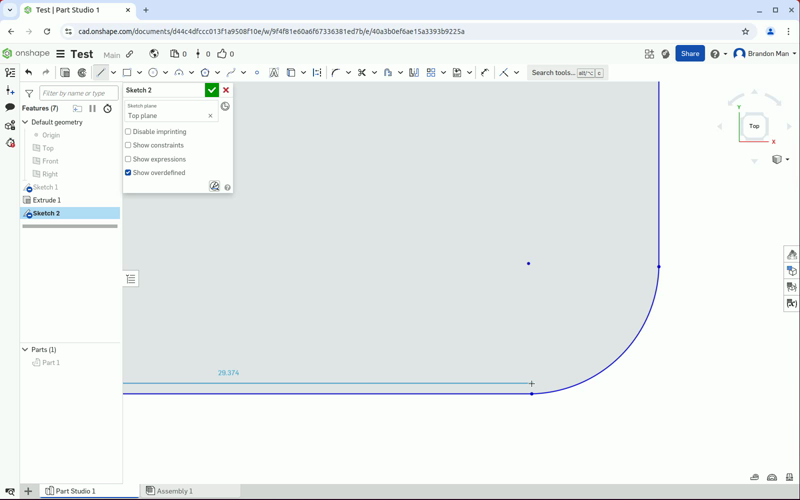
scroll(6)
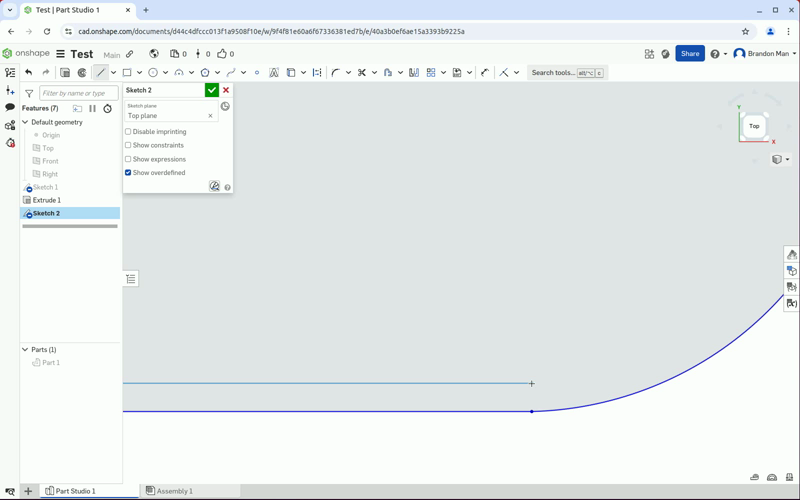
click(531, 383)
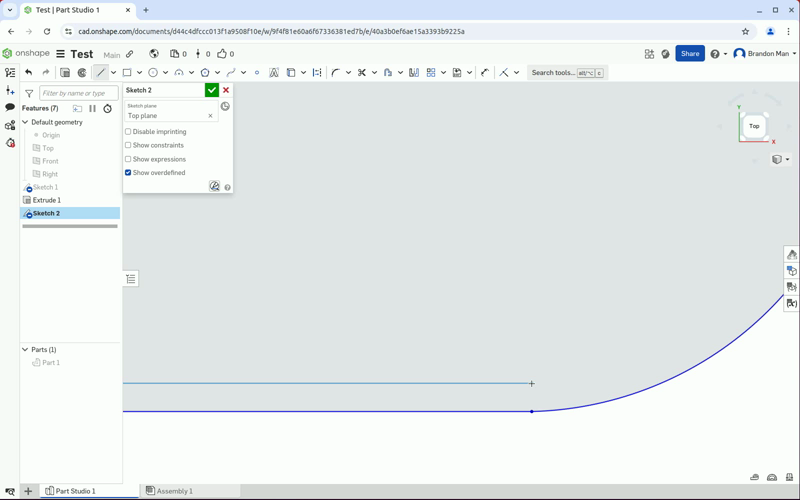
scroll(-6)
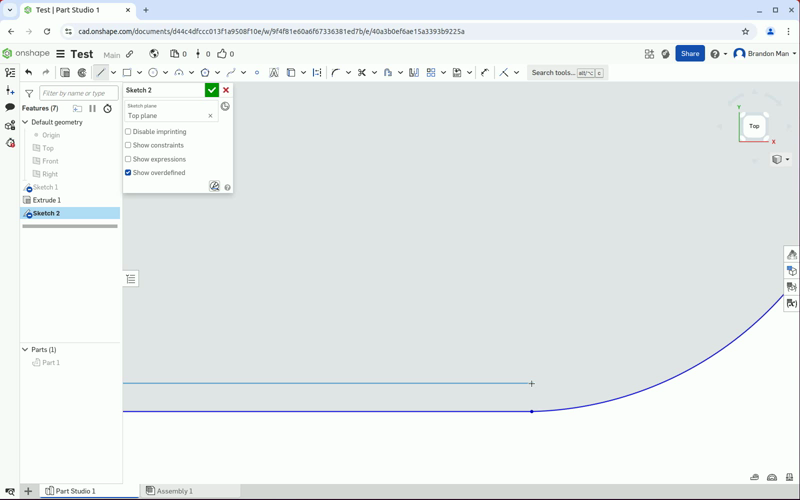
scroll(-6)
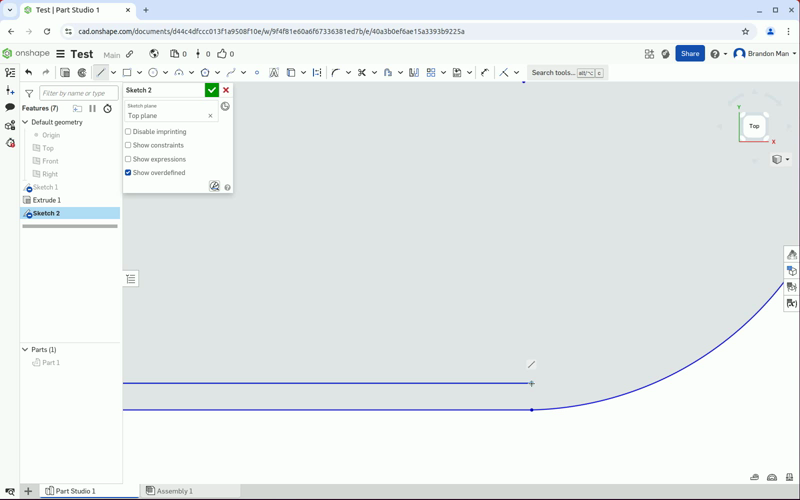
scroll(-6)
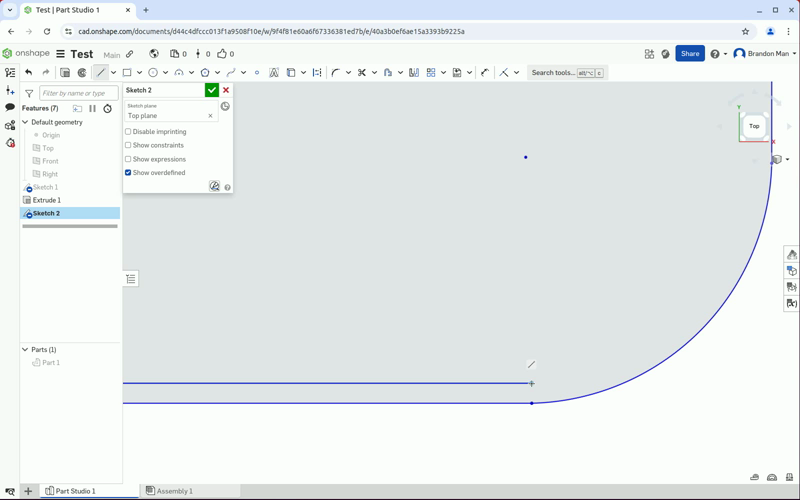
scroll(-6)
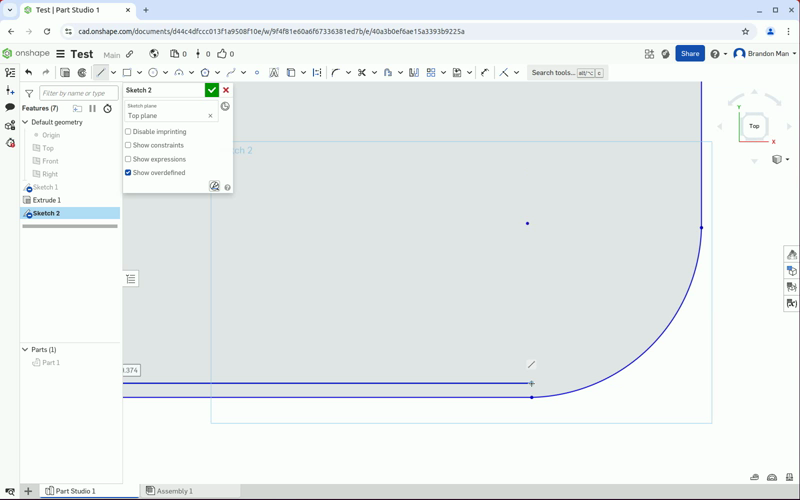
scroll(-6)
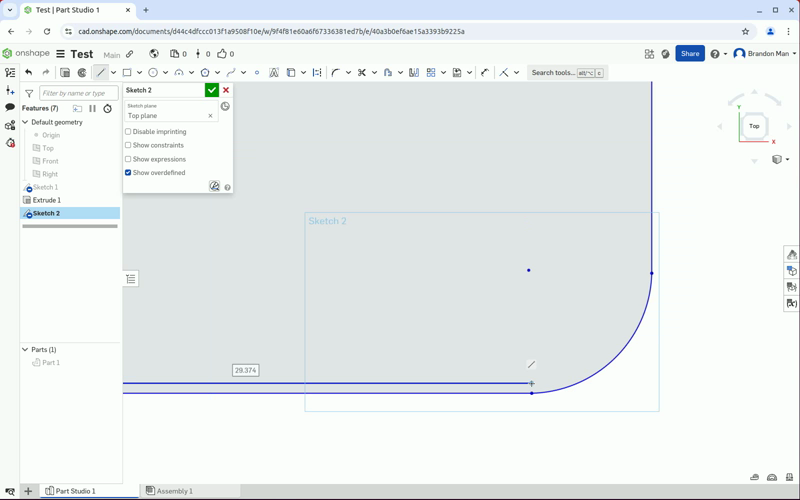
scroll(-6)
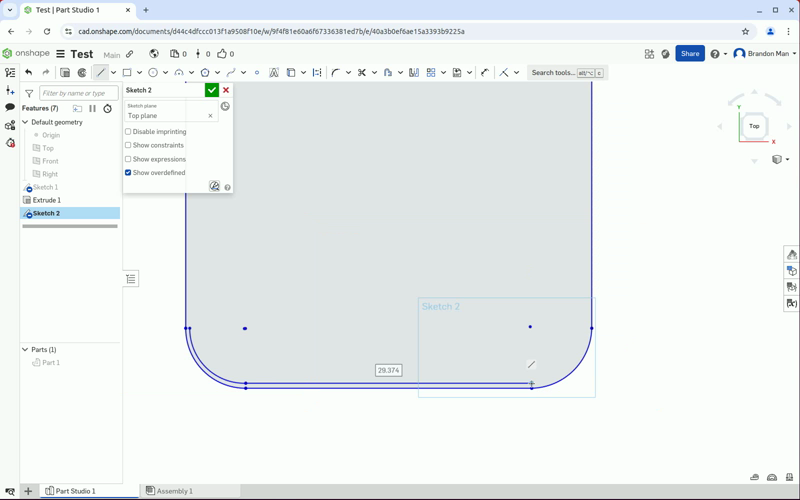
scroll(-6)
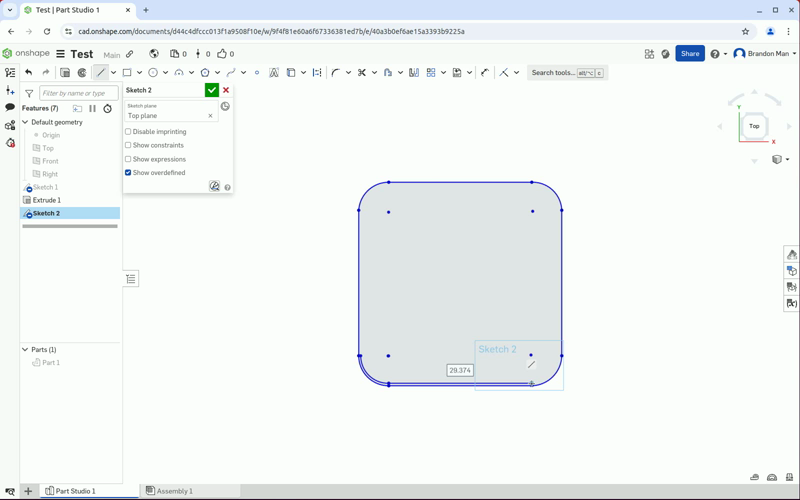
key_up(shift)
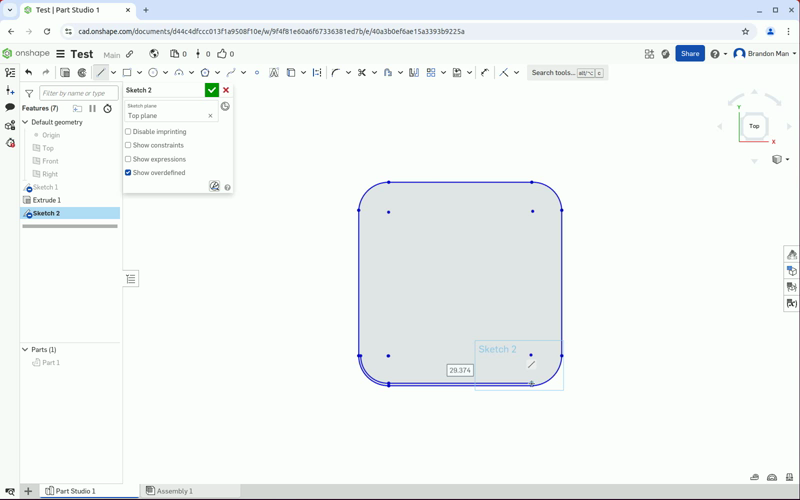
key(esc)
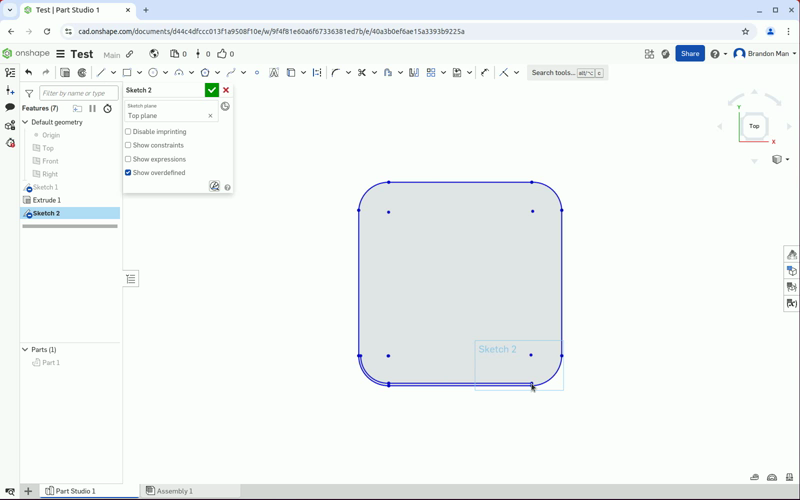
key(a)
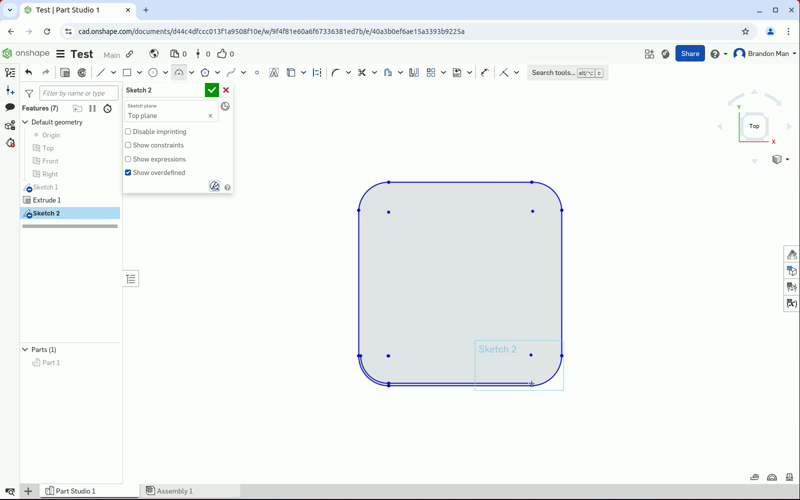
mouse_move(531, 383)
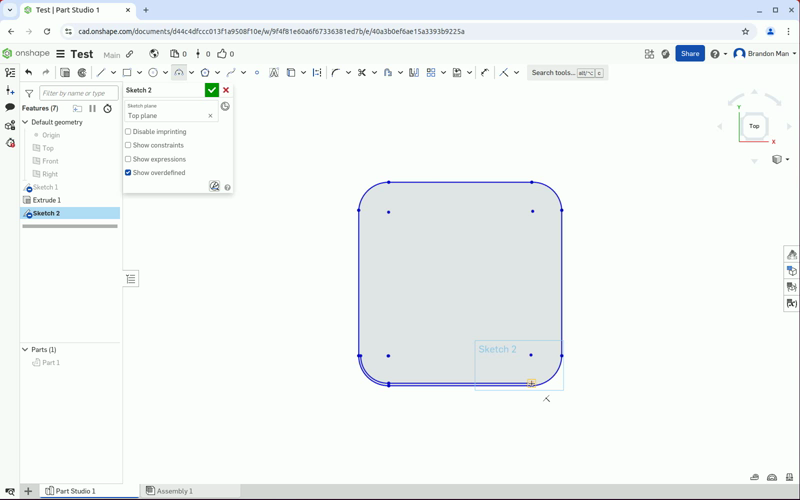
scroll(6)
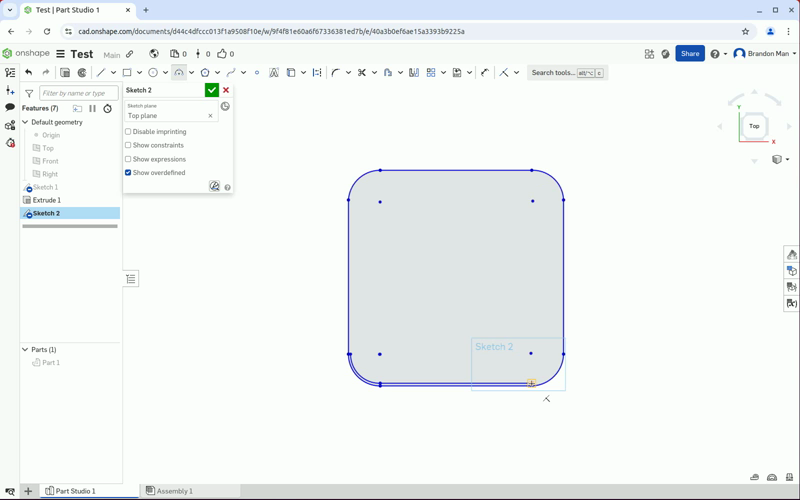
scroll(6)
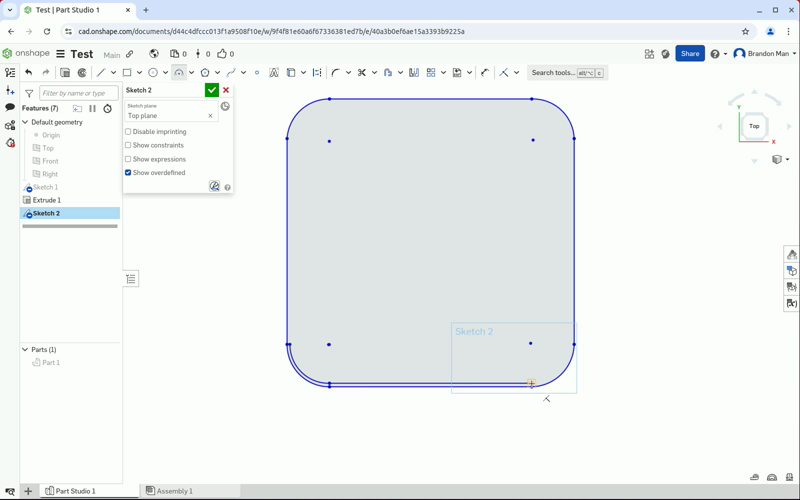
scroll(6)
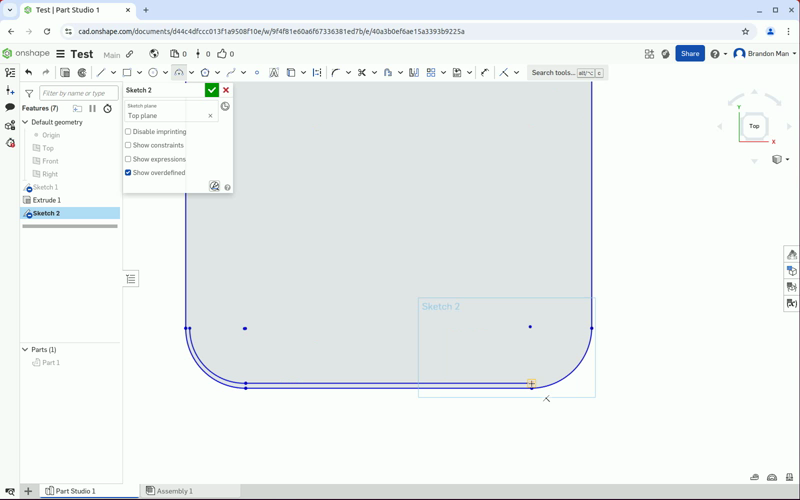
scroll(6)
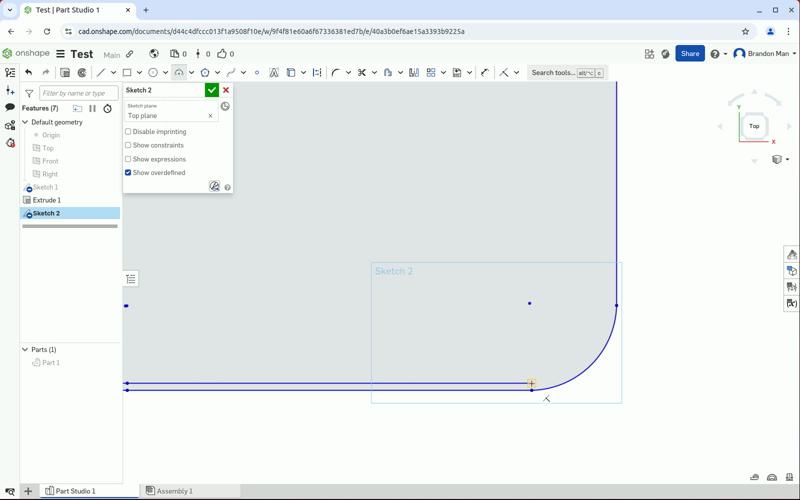
scroll(6)
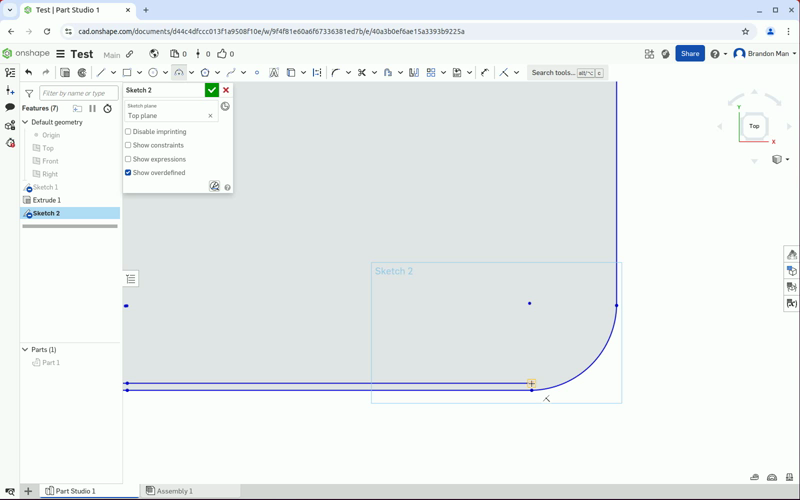
scroll(6)
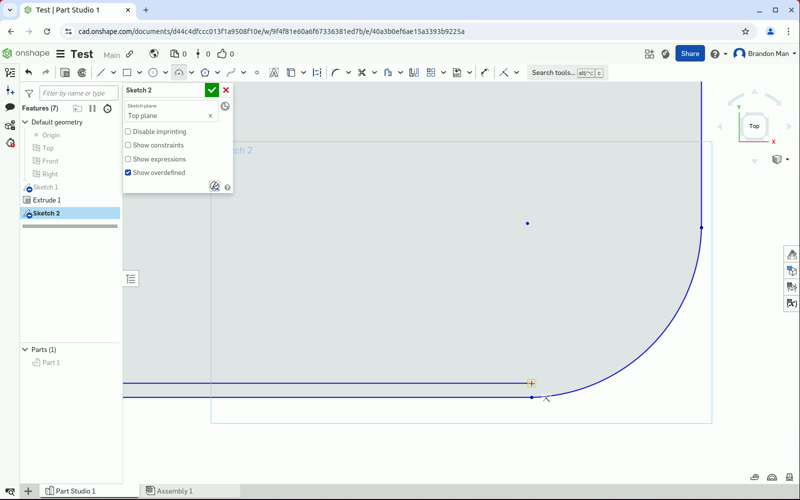
scroll(6)
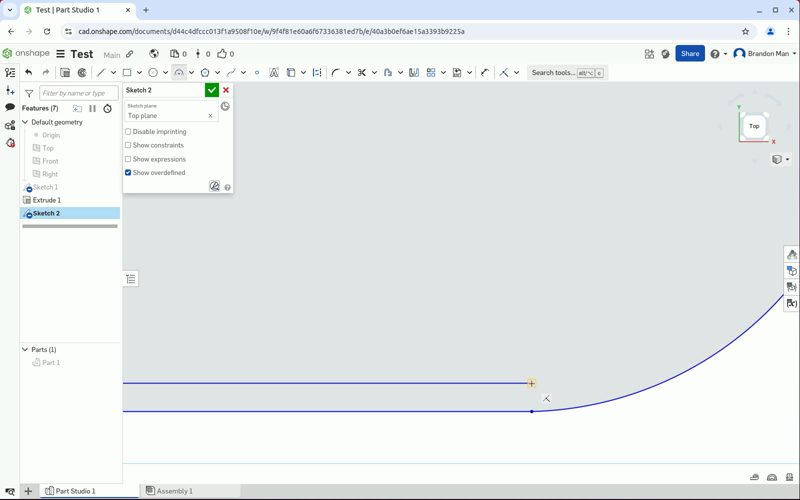
click(531, 383)
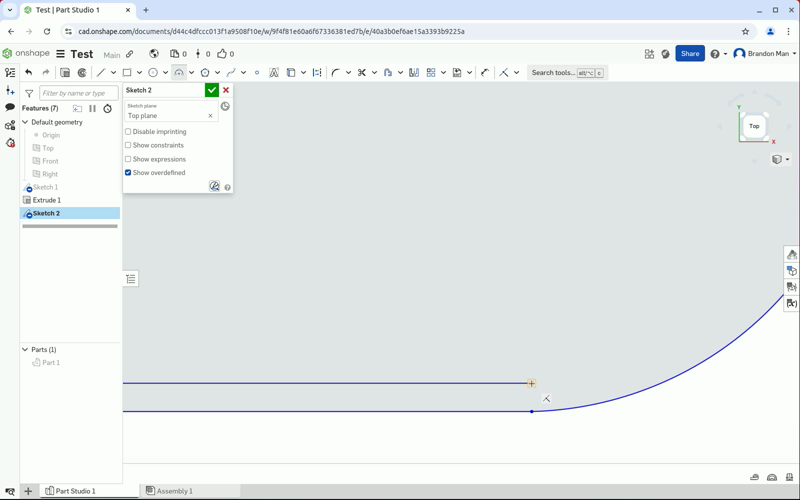
scroll(-6)
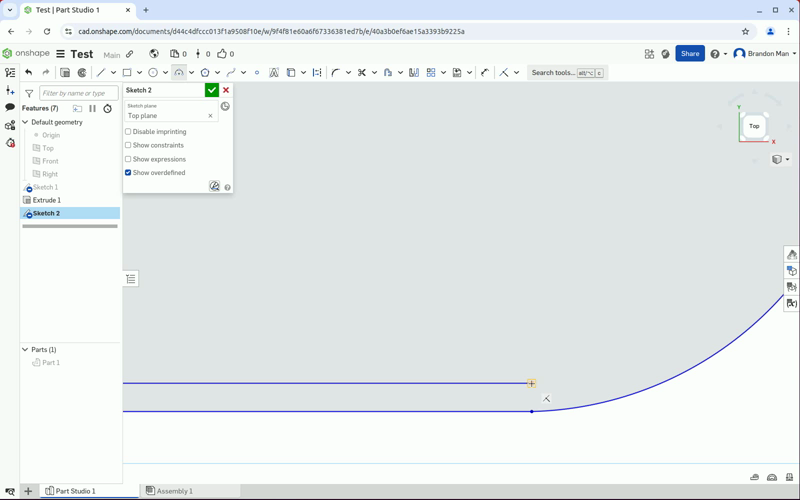
scroll(-6)
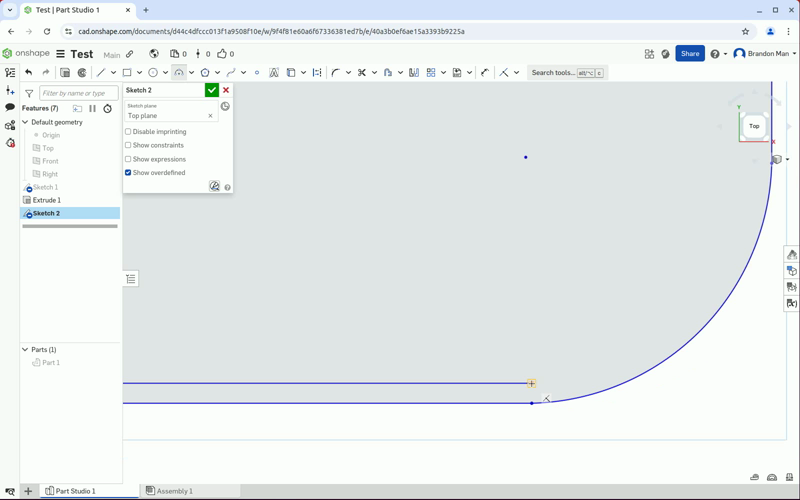
scroll(-6)
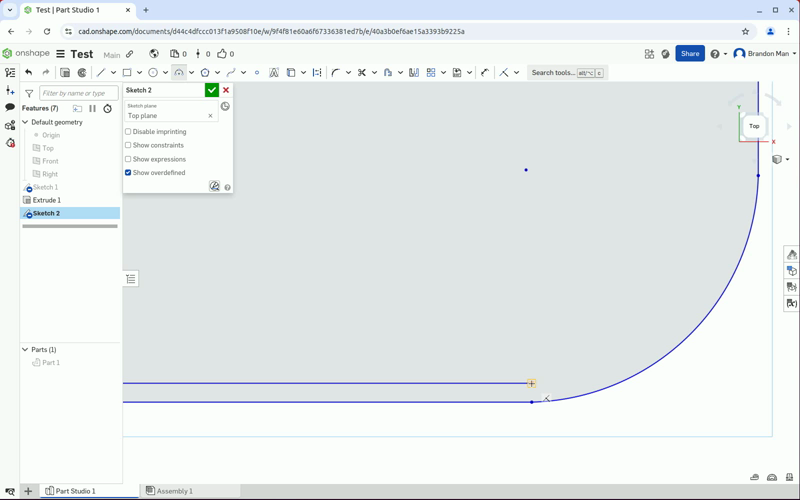
scroll(-6)
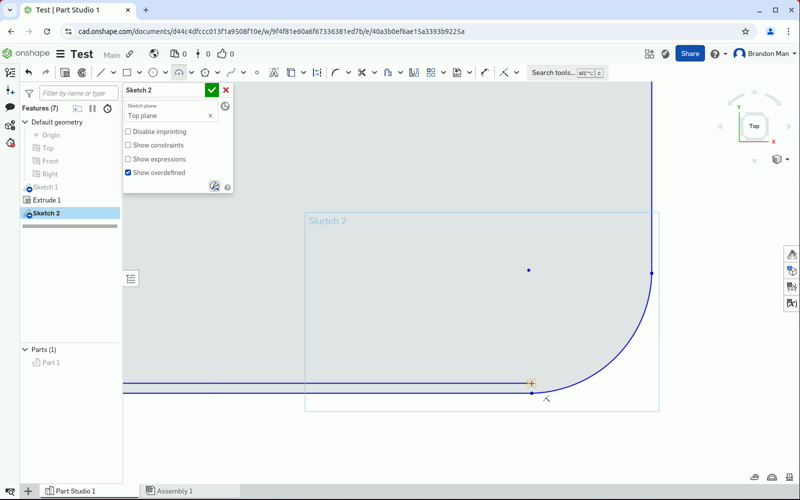
scroll(-6)
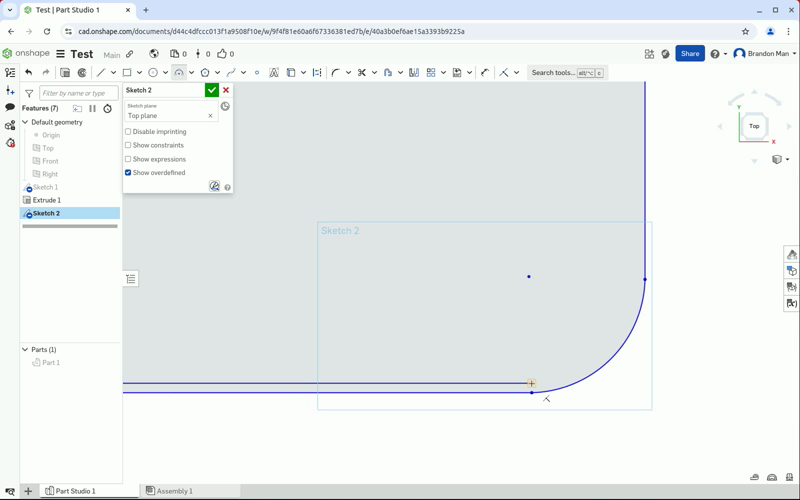
scroll(-6)
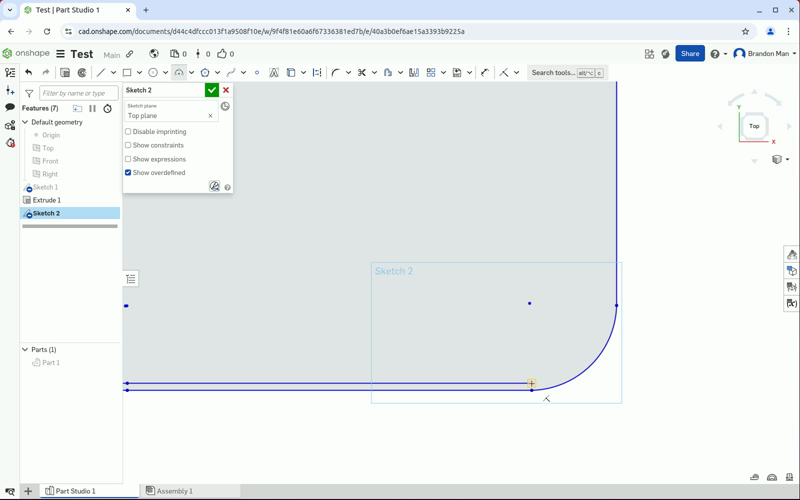
scroll(-6)
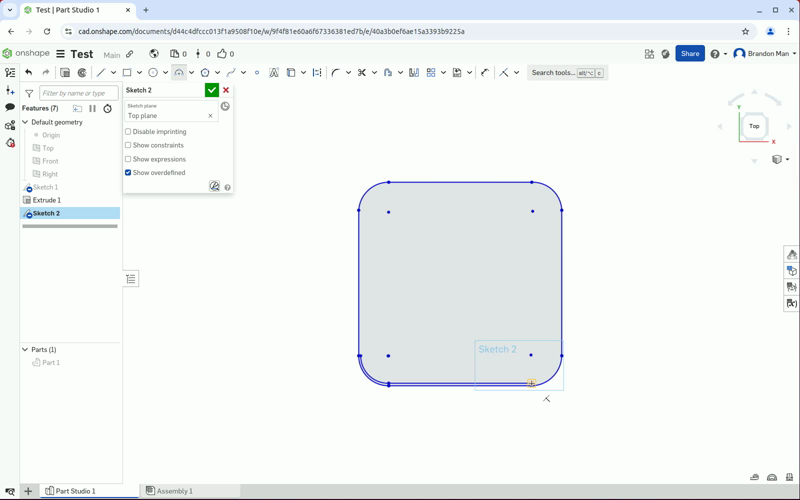
key_down(shift)
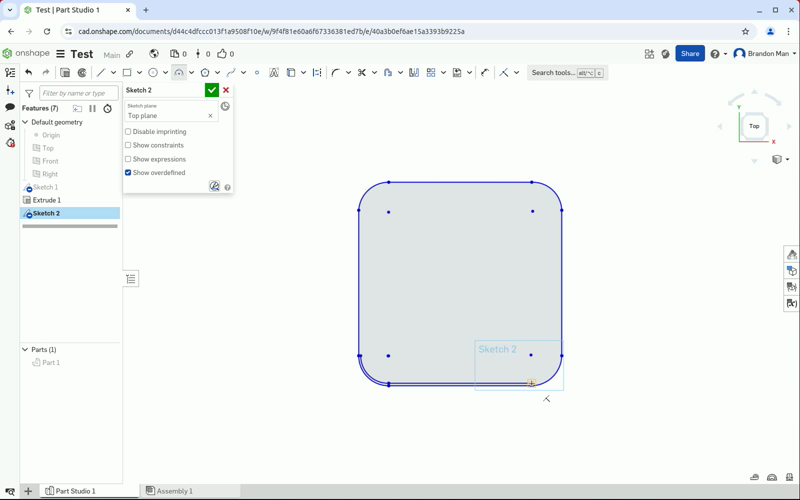
mouse_move(559, 355)
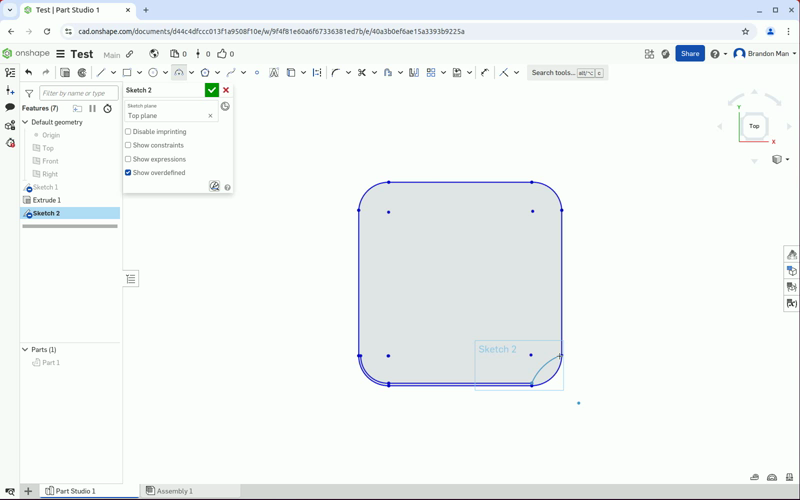
scroll(6)
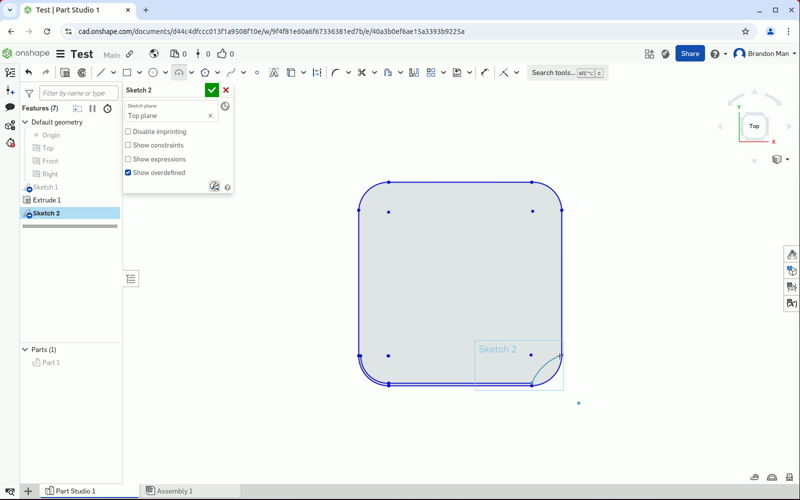
scroll(6)
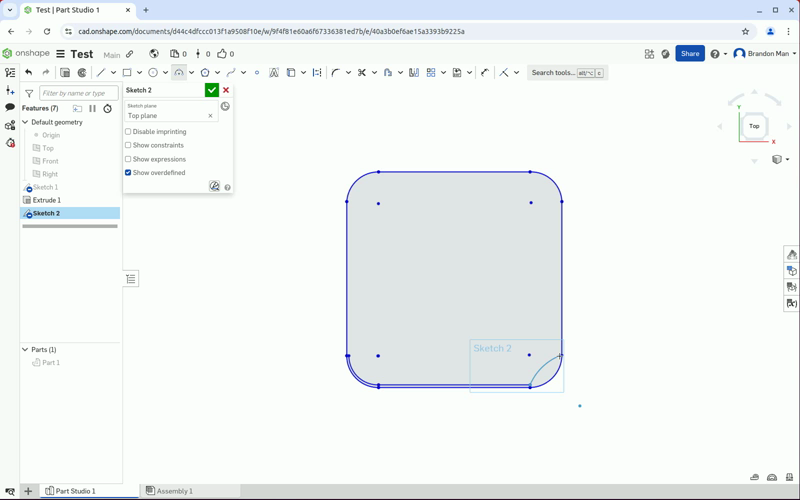
scroll(6)
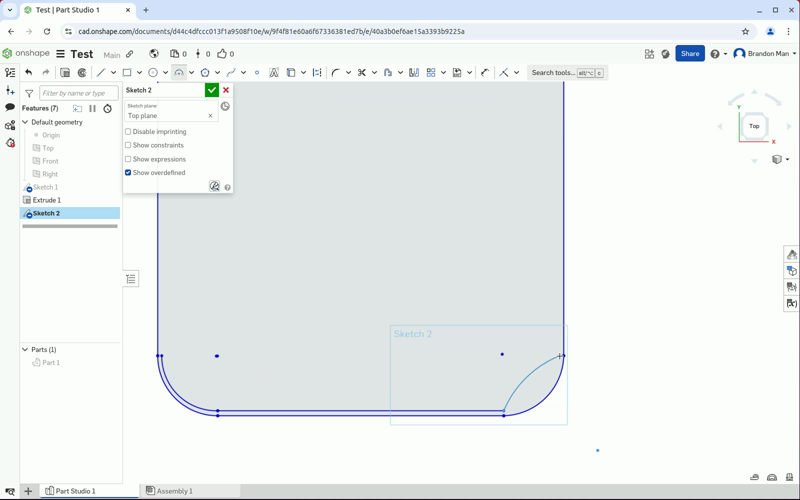
scroll(6)
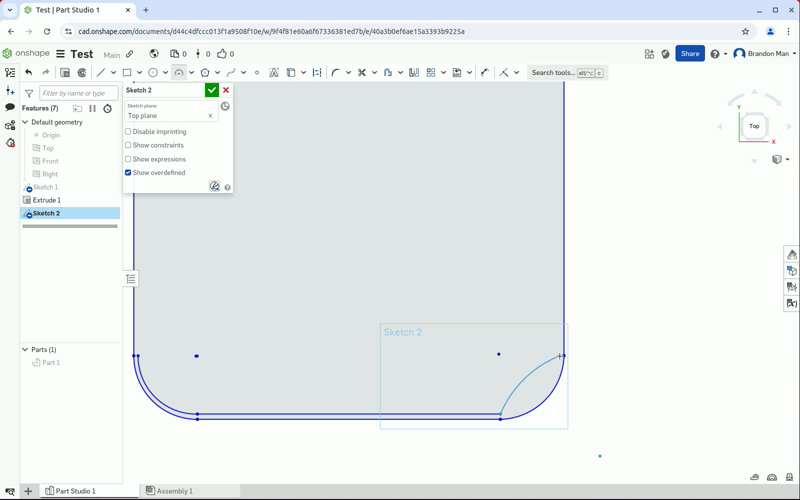
scroll(6)
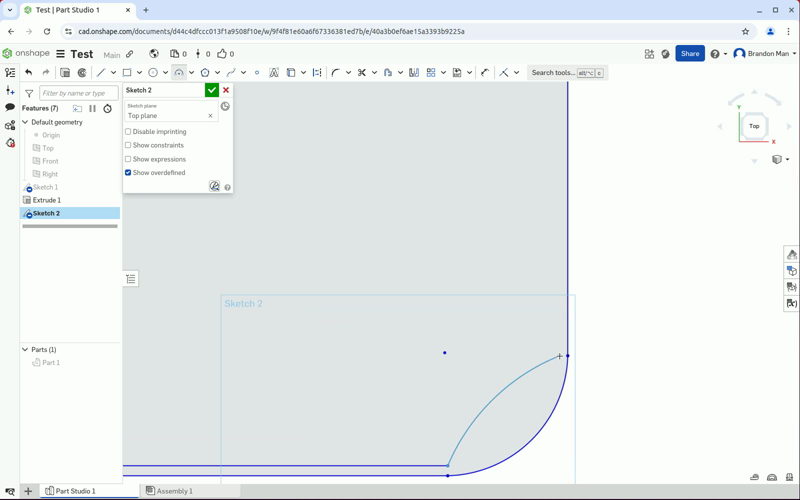
scroll(6)
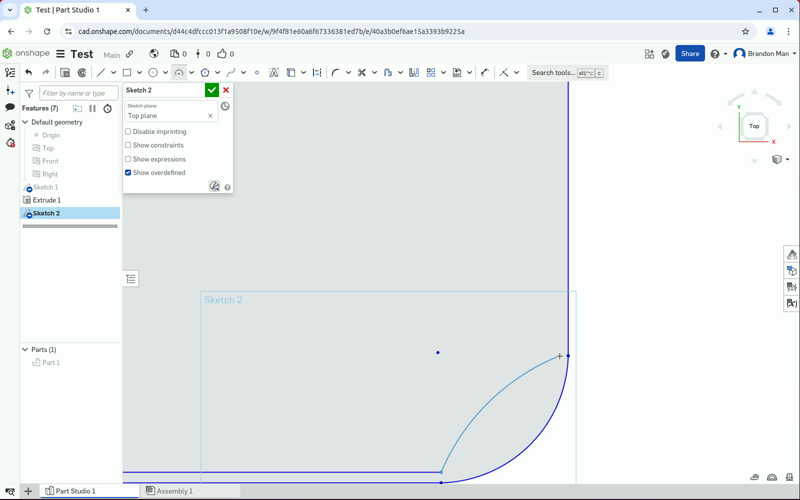
scroll(6)
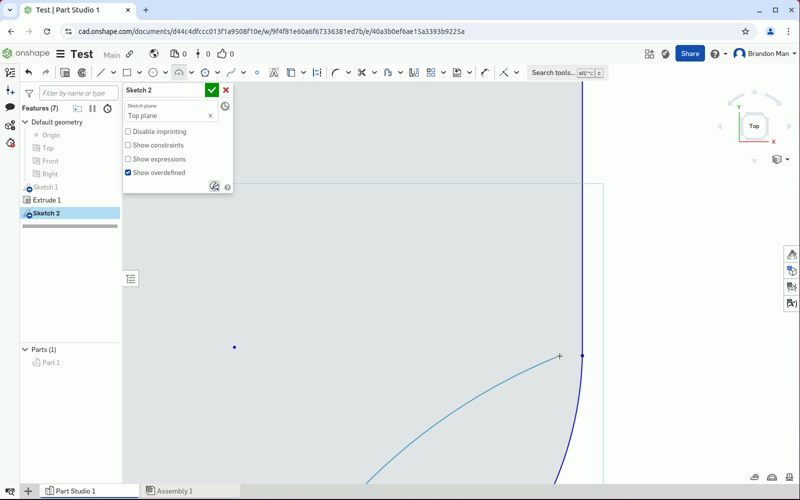
click(559, 355)
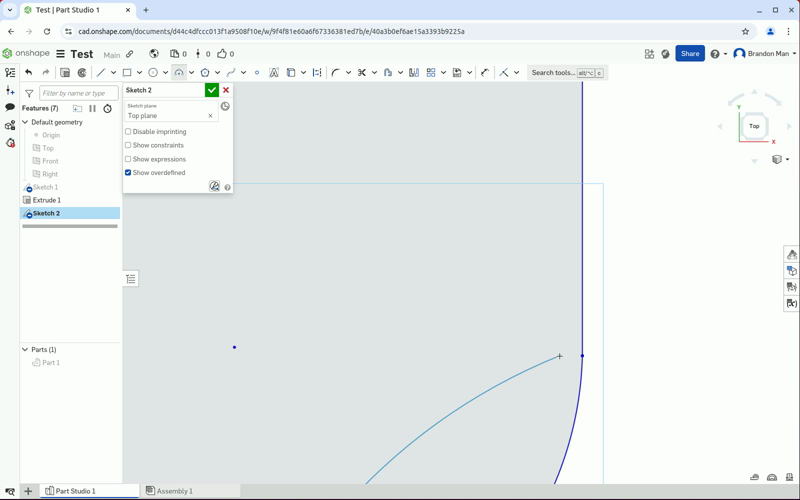
scroll(-6)
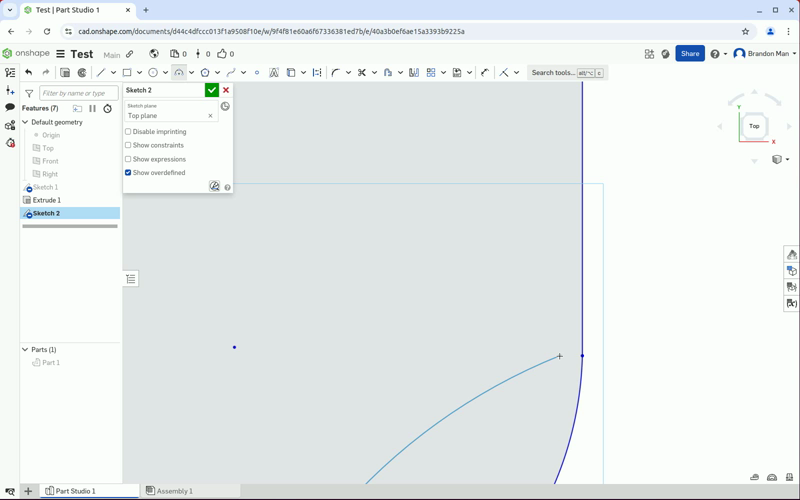
scroll(-6)
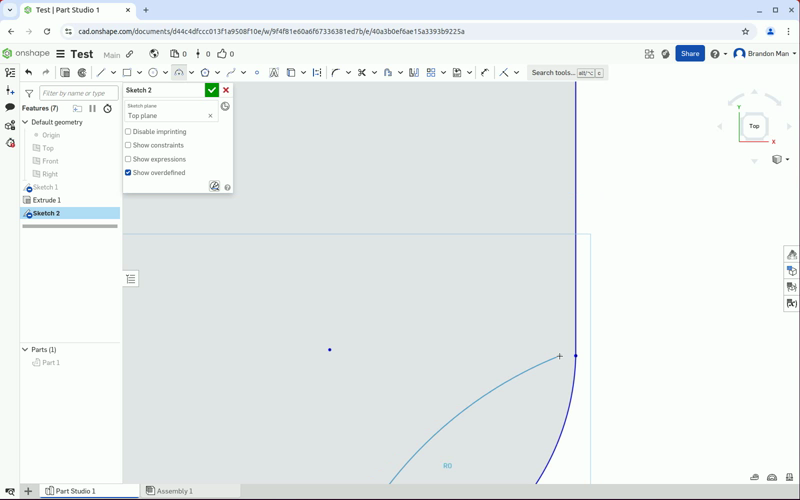
scroll(-6)
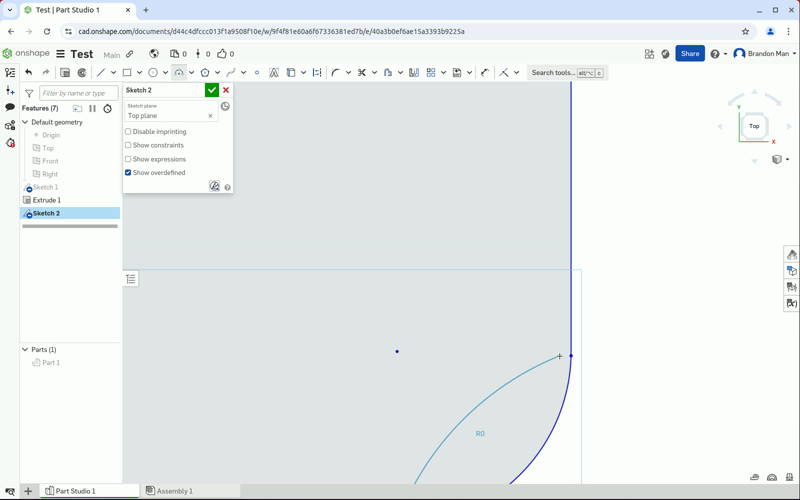
scroll(-6)
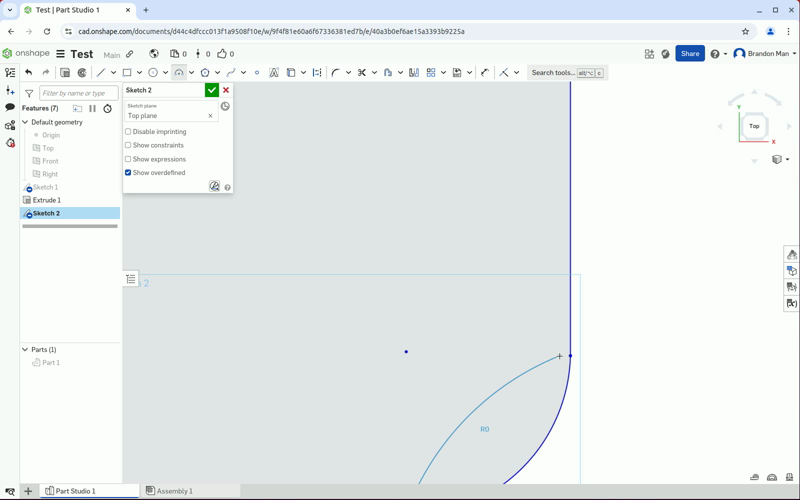
scroll(-6)
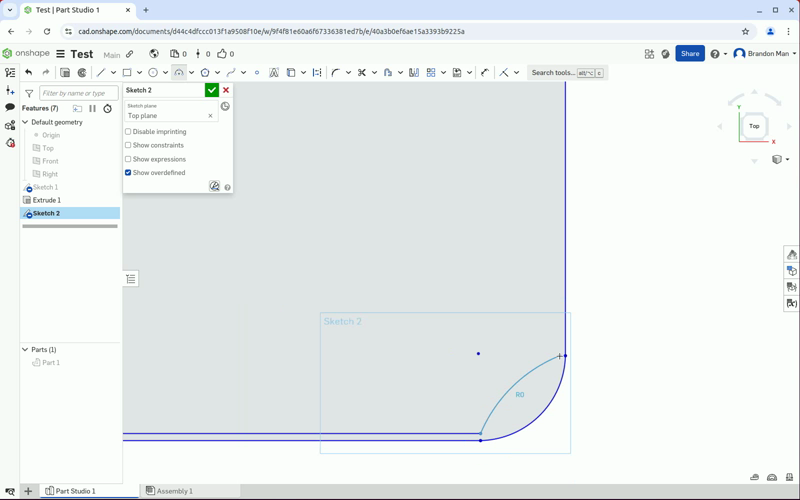
scroll(-6)
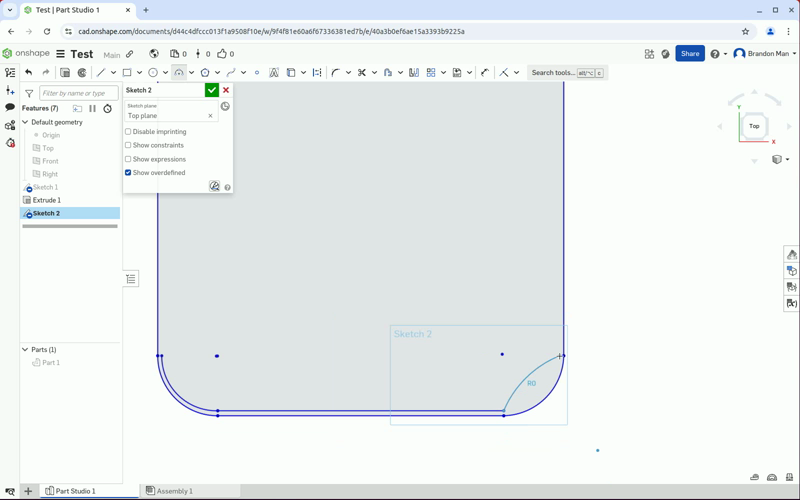
scroll(-6)
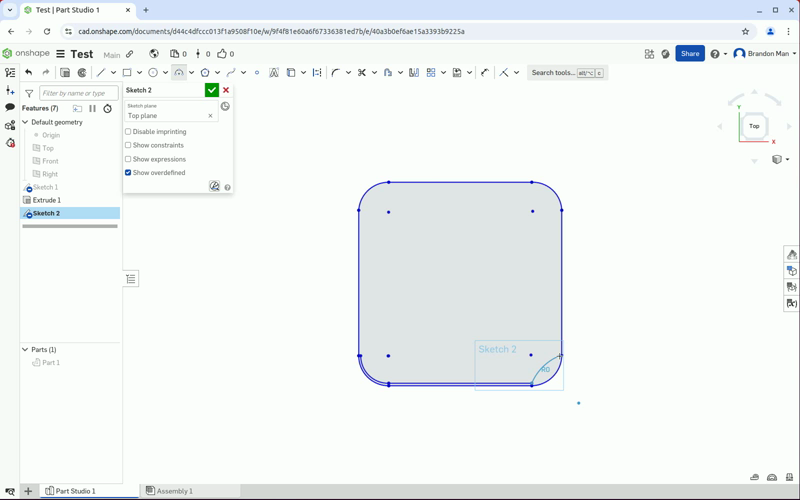
mouse_move(551, 375)
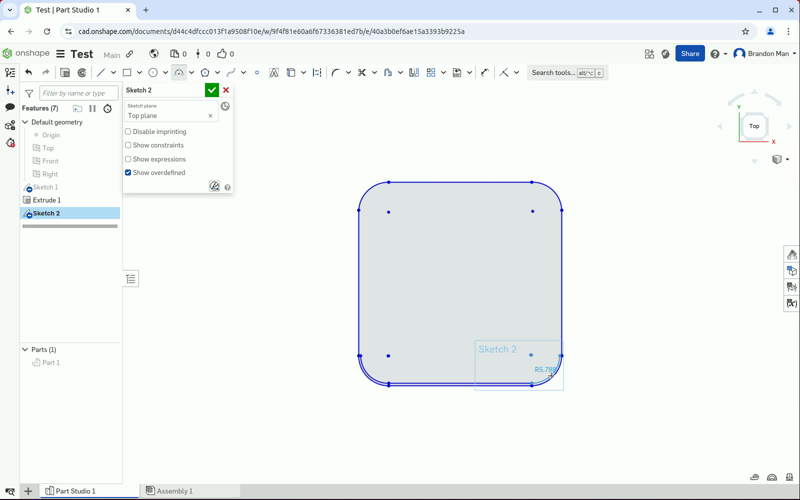
scroll(6)
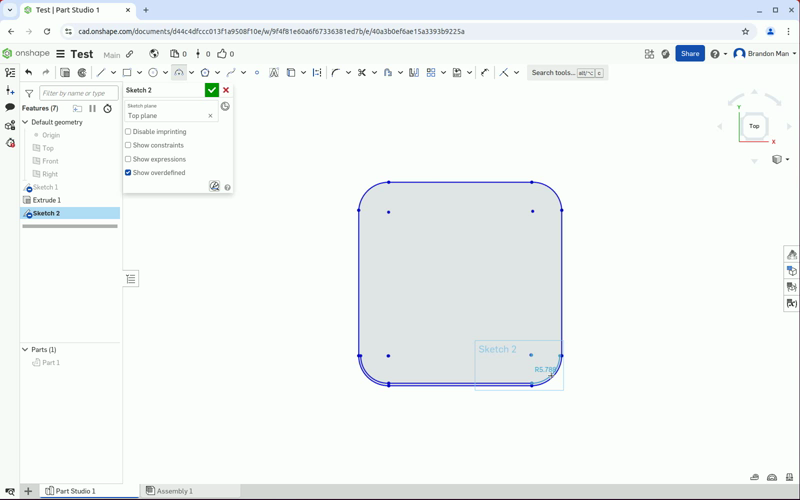
scroll(6)
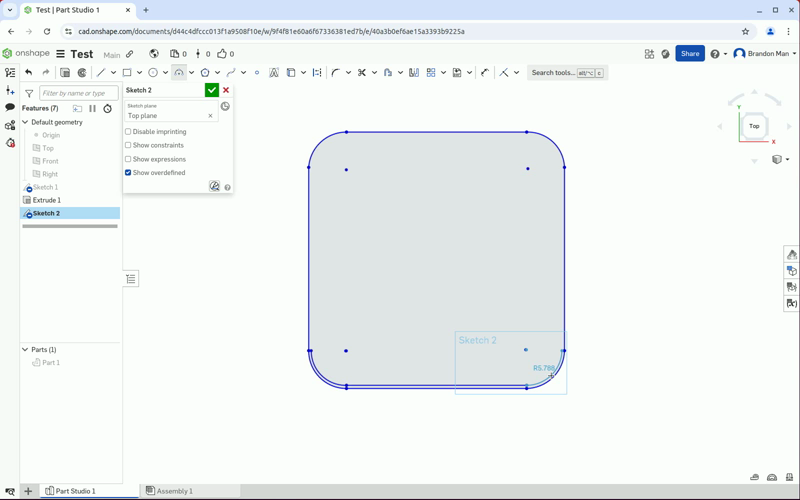
scroll(6)
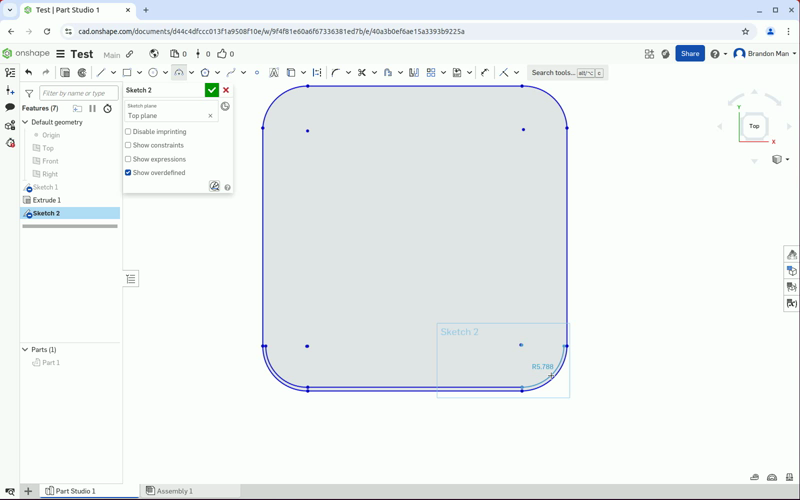
scroll(6)
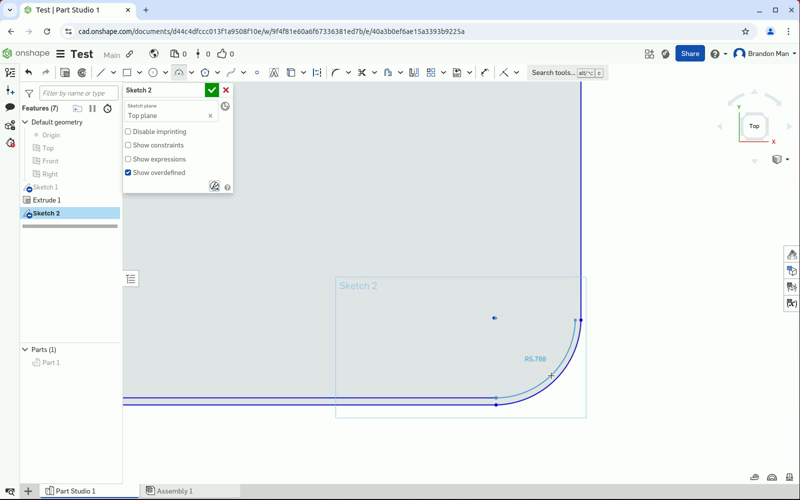
scroll(6)
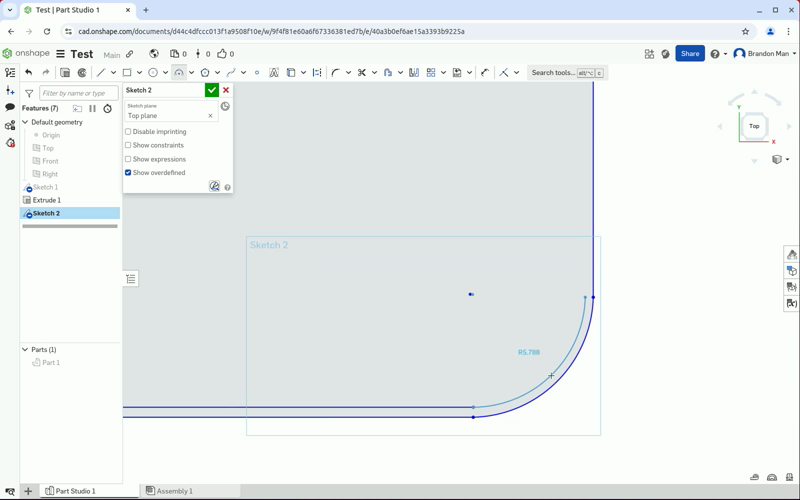
scroll(6)
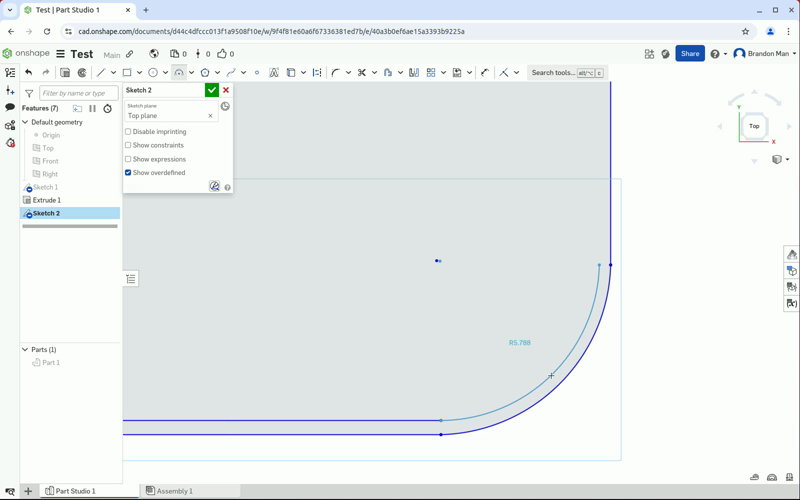
scroll(6)
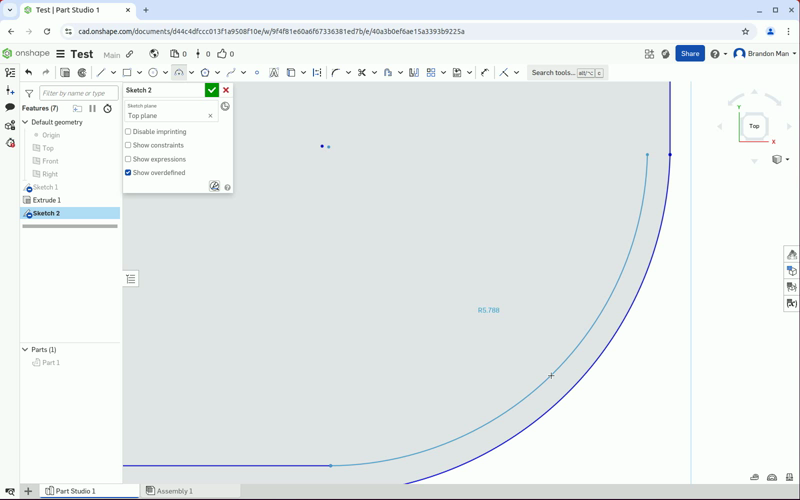
click(551, 375)
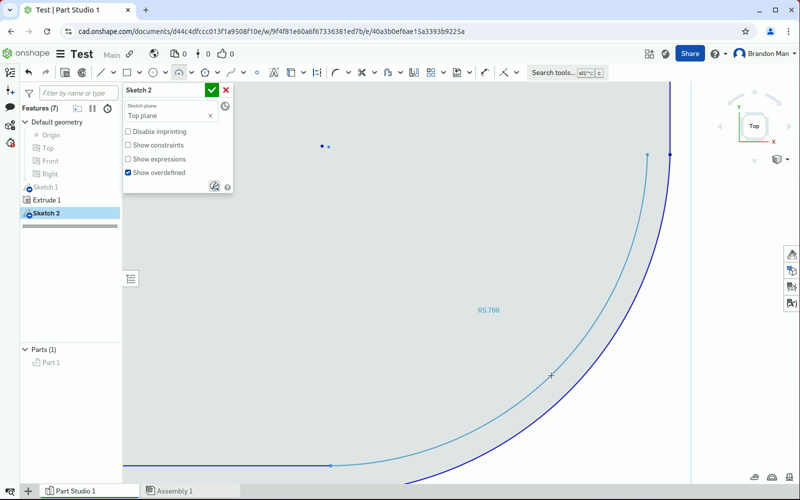
scroll(-6)
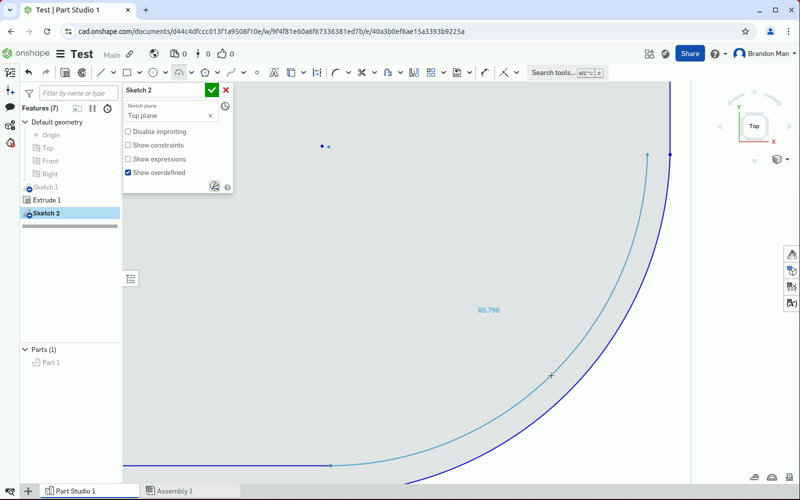
scroll(-6)
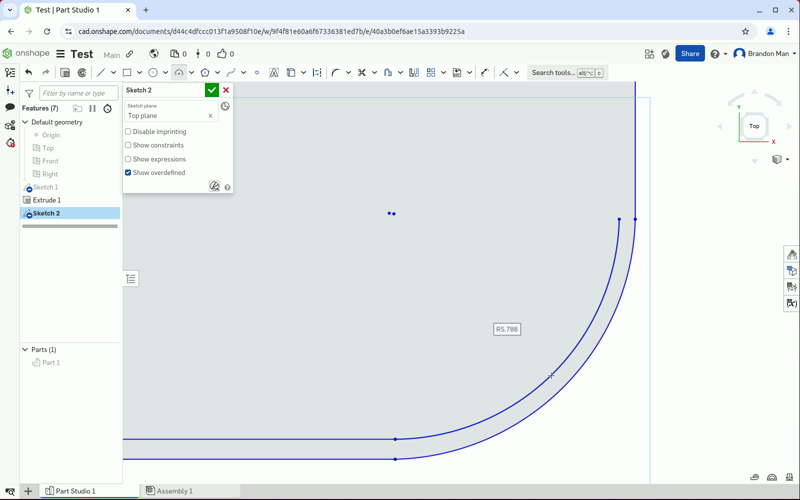
scroll(-6)
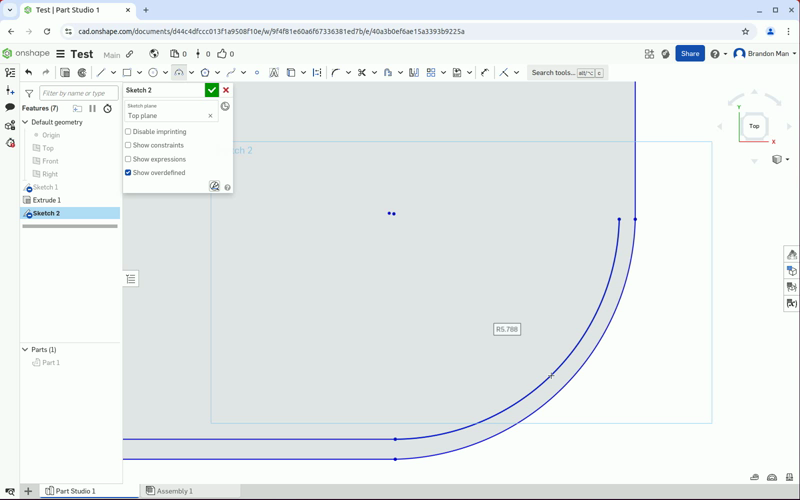
scroll(-6)
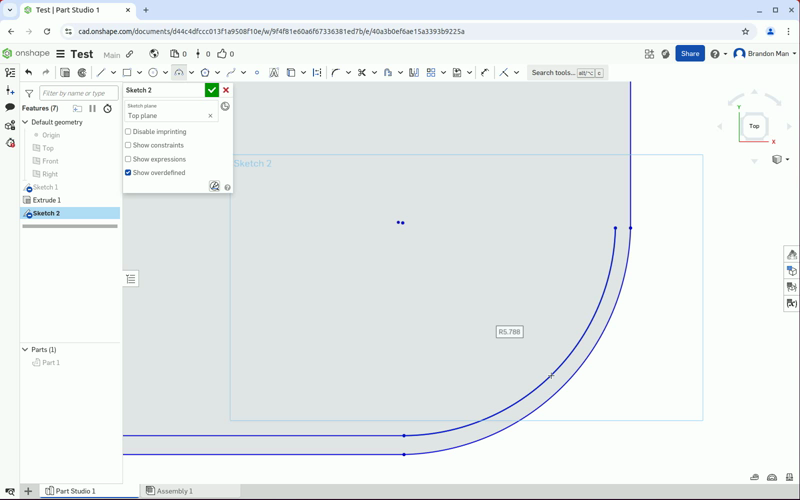
scroll(-6)
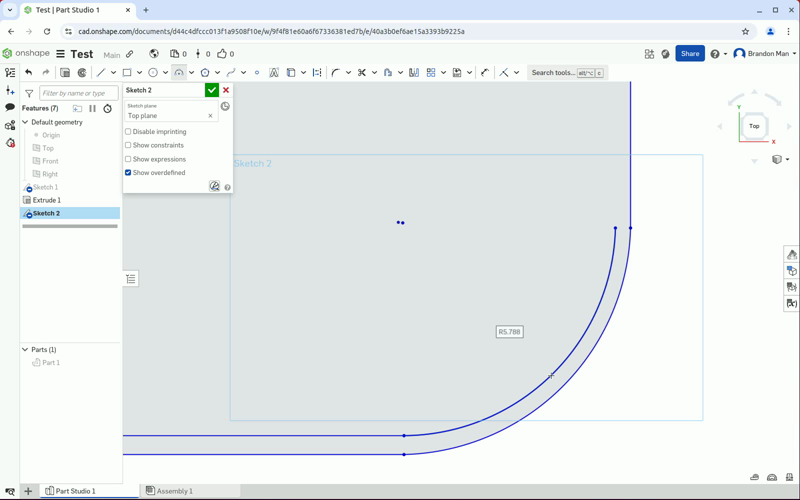
scroll(-6)
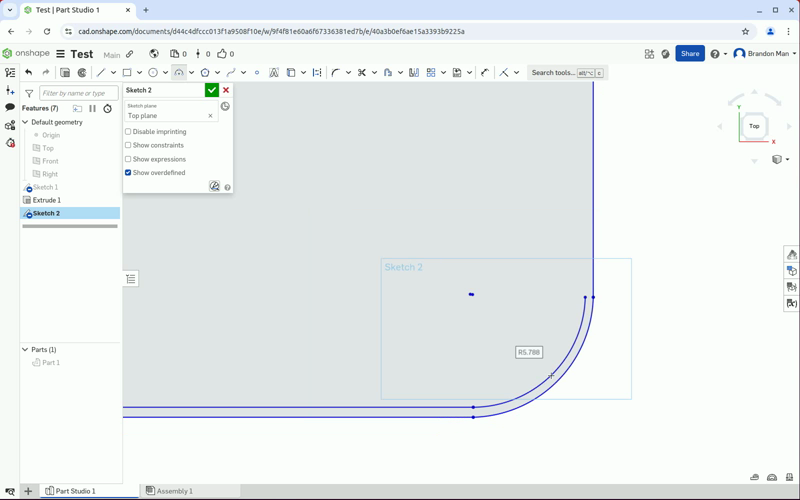
scroll(-6)
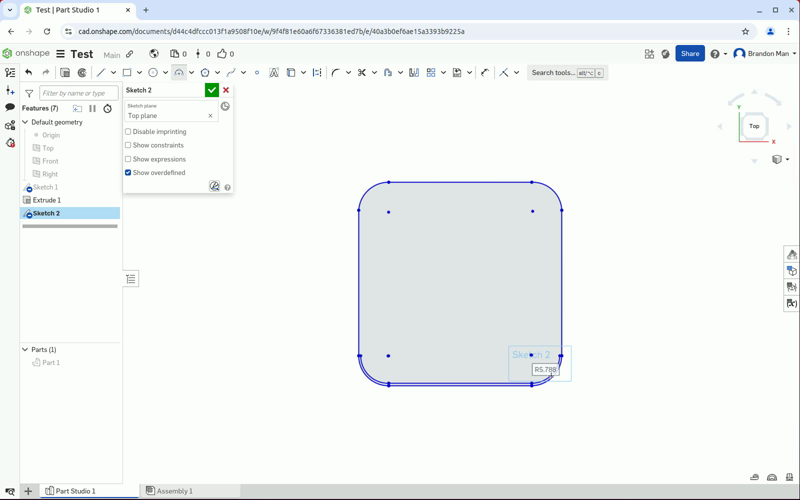
key_up(shift)
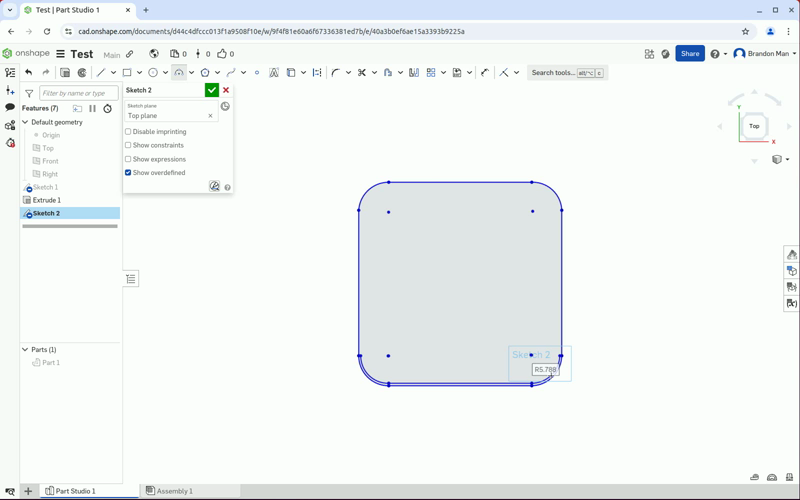
key(esc)
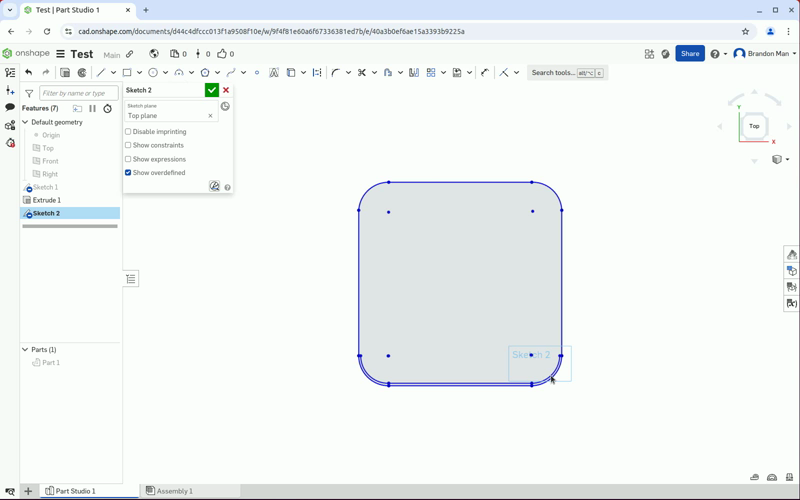
key(l)
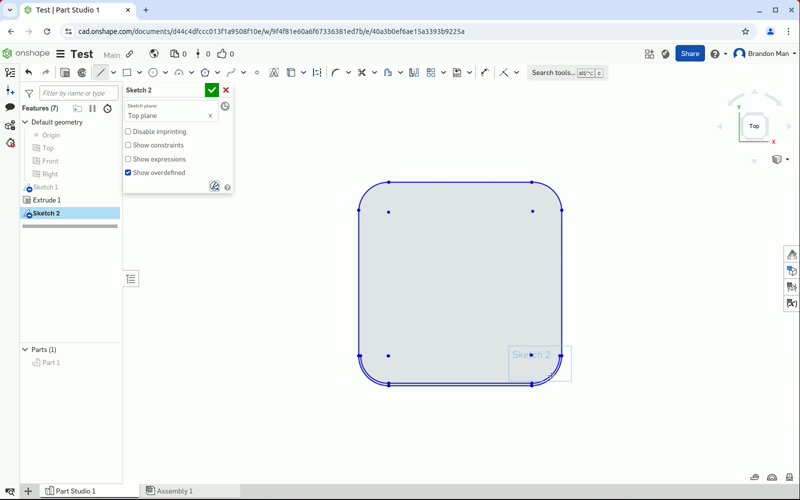
mouse_move(559, 355)
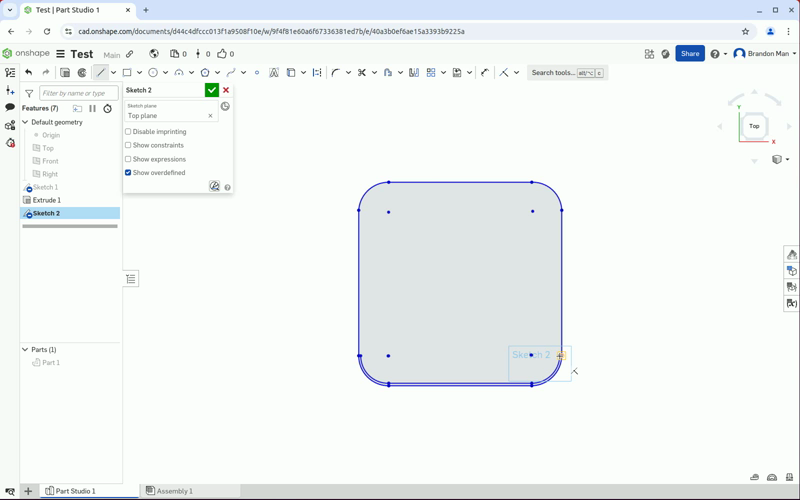
scroll(6)
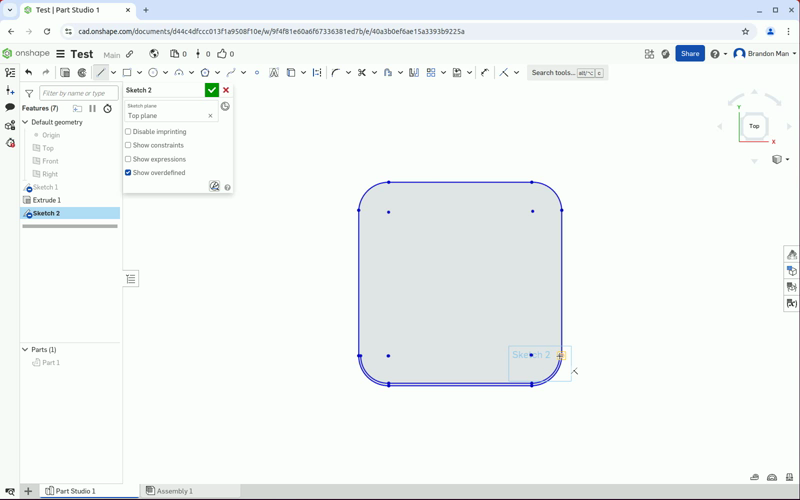
scroll(6)
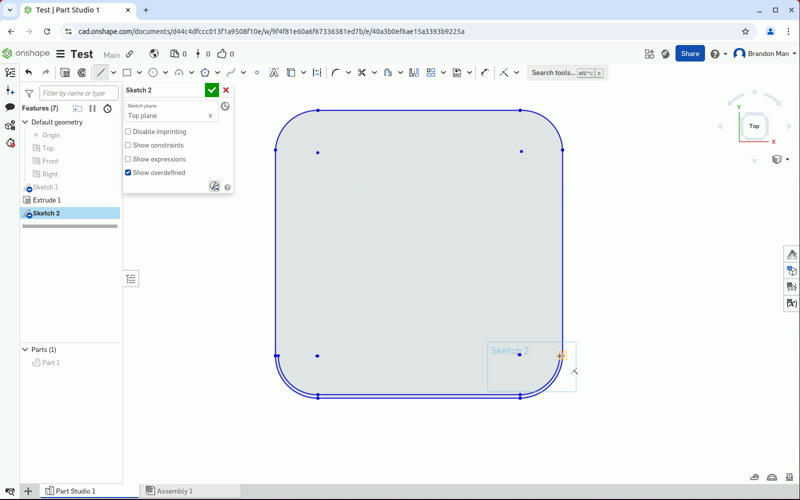
scroll(6)
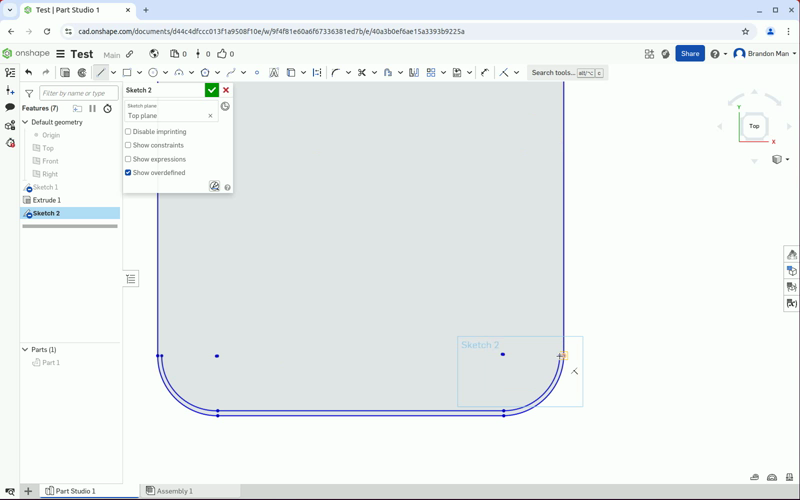
scroll(6)
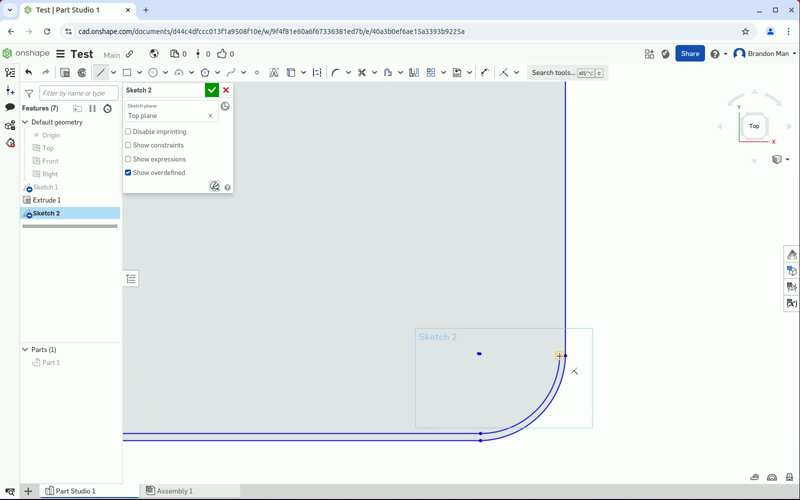
scroll(6)
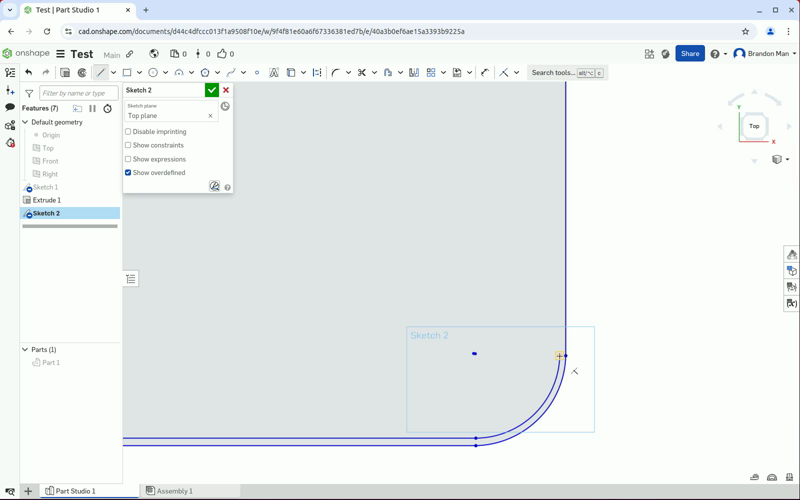
scroll(6)
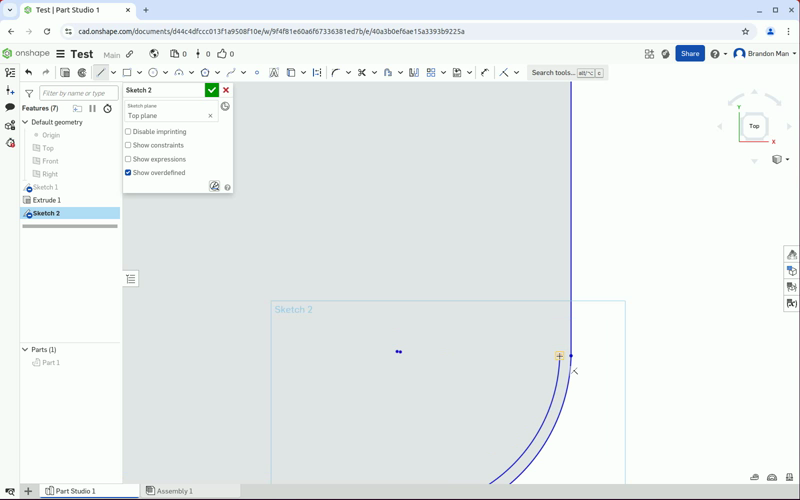
scroll(6)
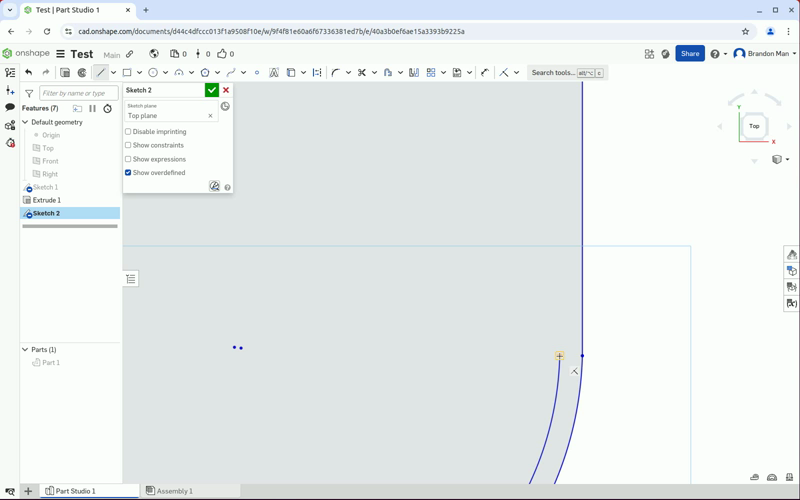
click(559, 355)
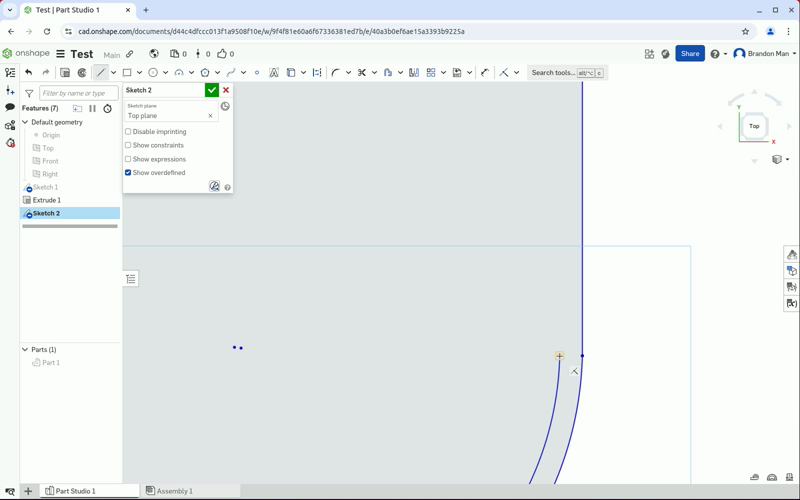
scroll(-6)
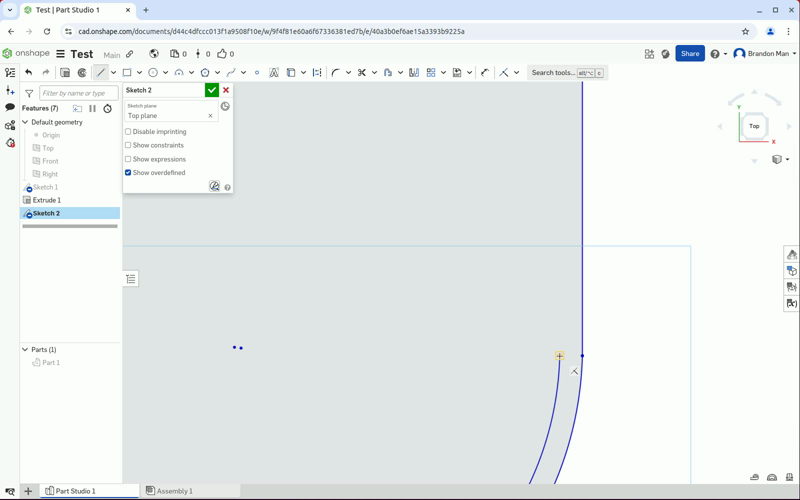
scroll(-6)
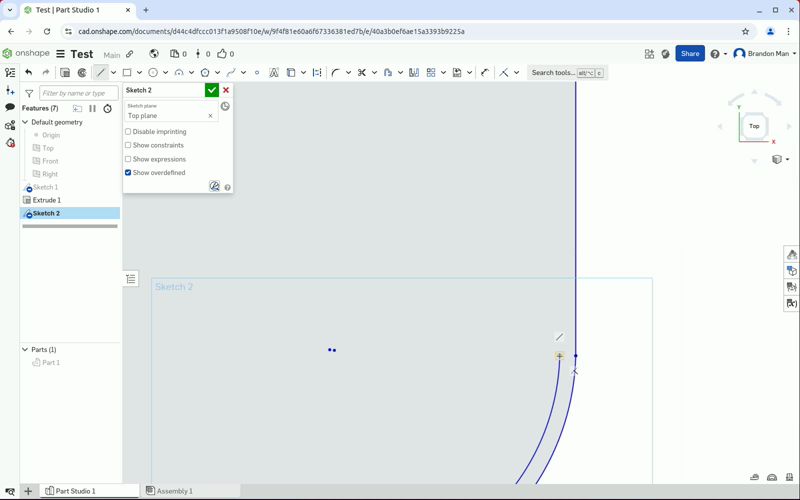
scroll(-6)
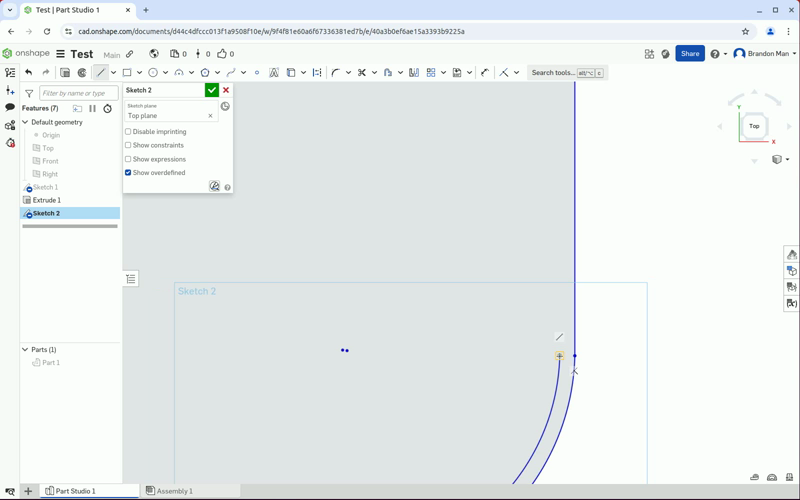
scroll(-6)
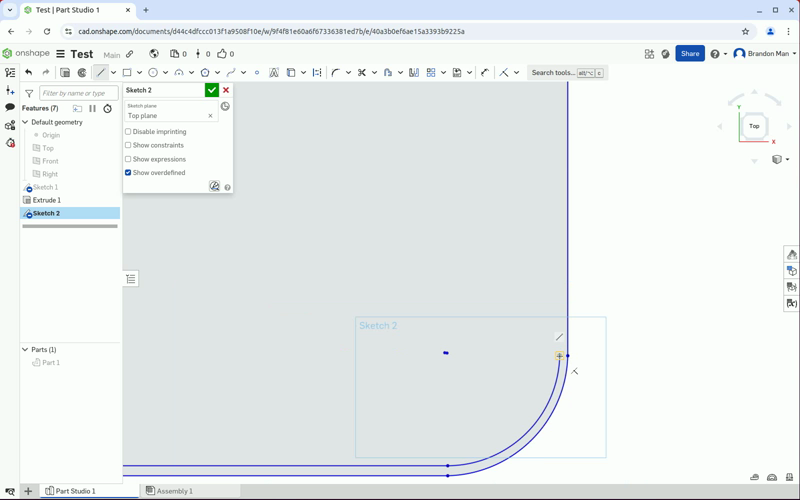
scroll(-6)
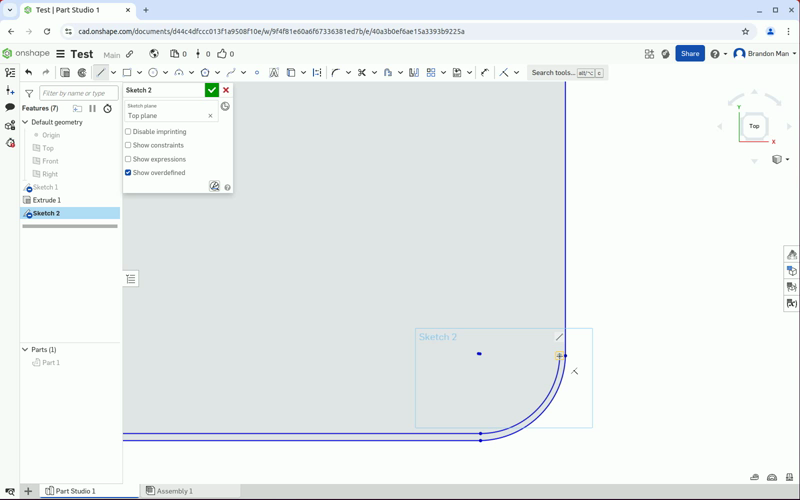
scroll(-6)
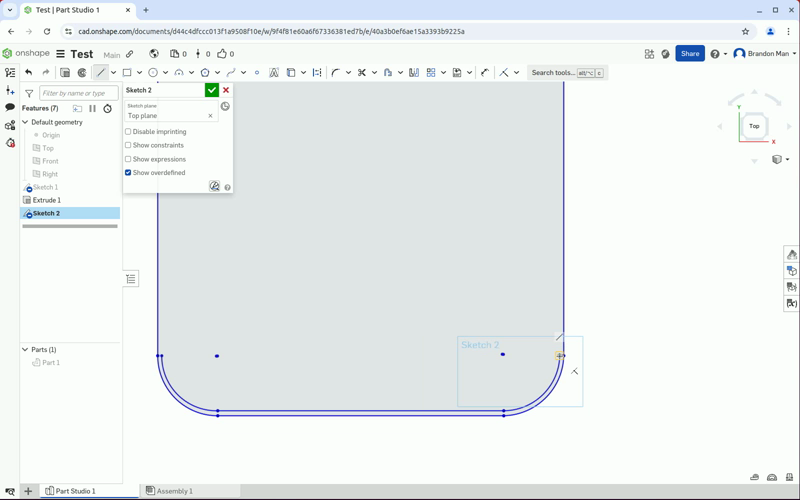
scroll(-6)
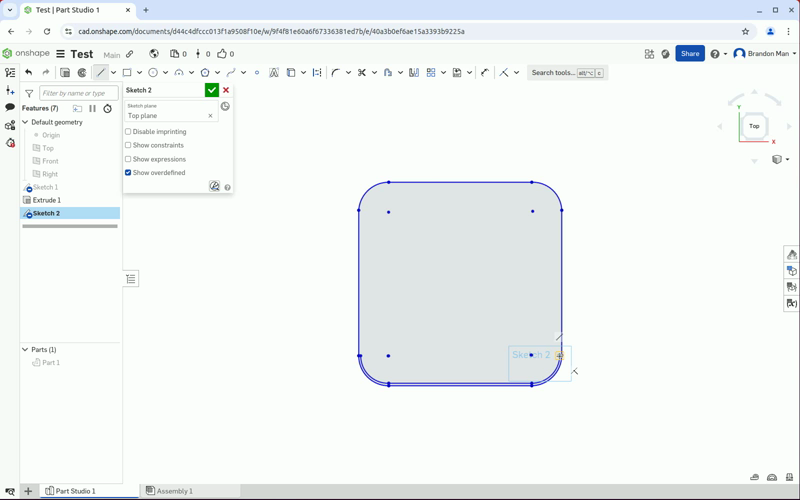
key_down(shift)
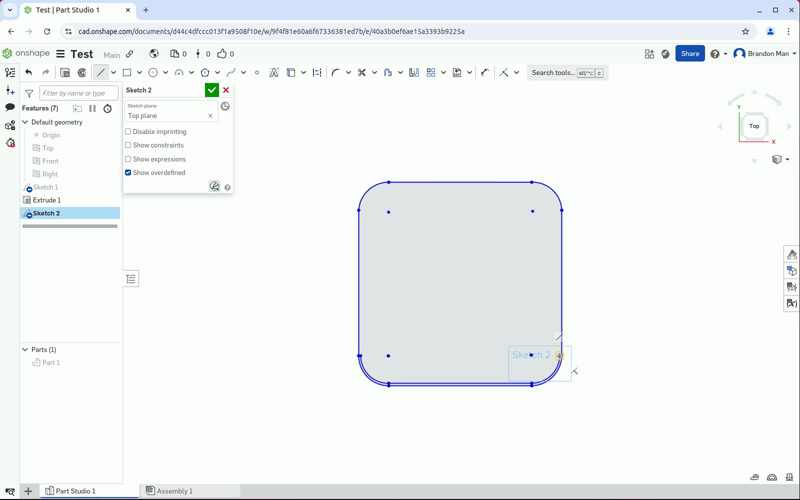
mouse_move(559, 212)
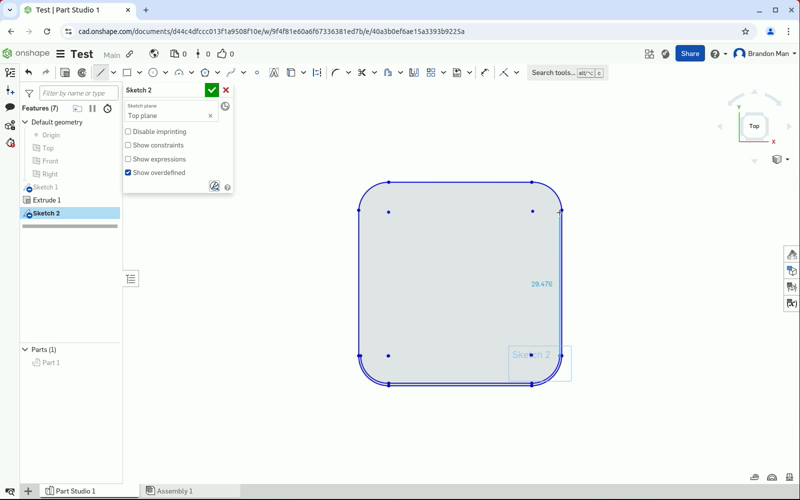
scroll(6)
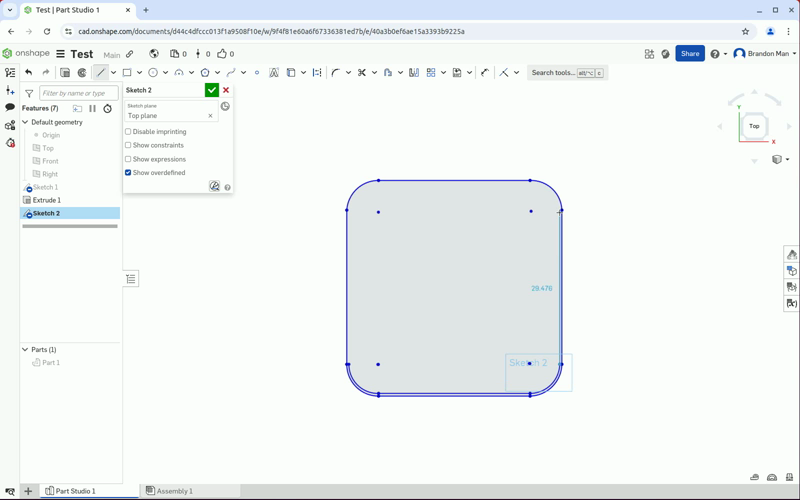
scroll(6)
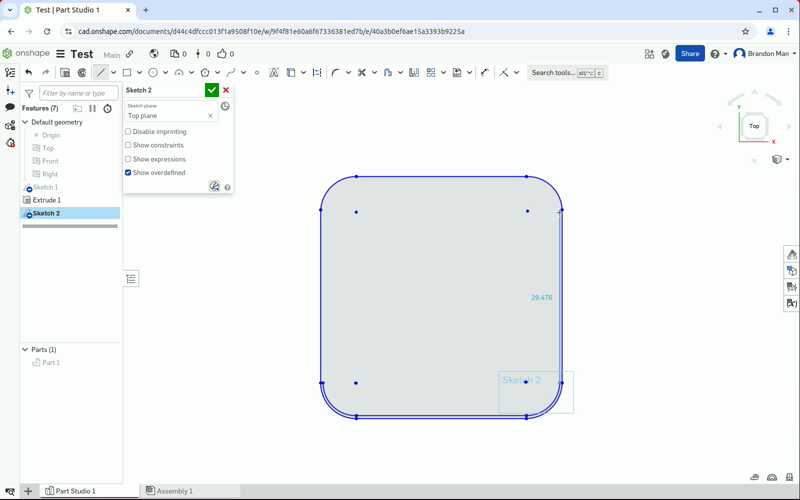
scroll(6)
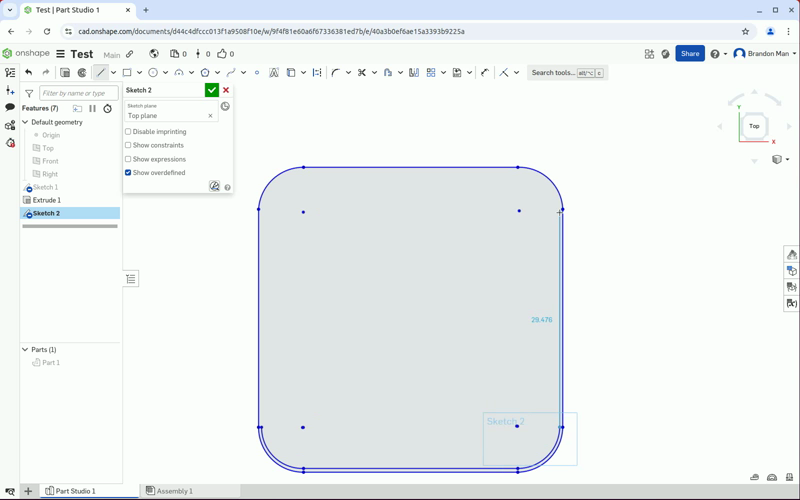
scroll(6)
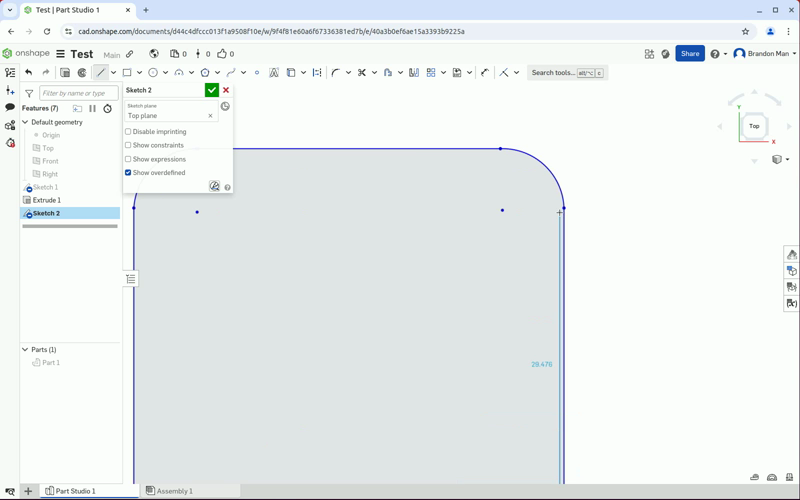
scroll(6)
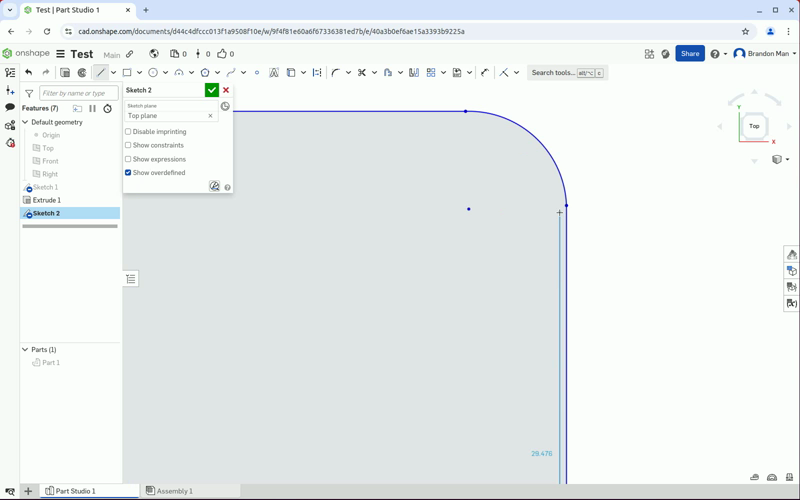
scroll(6)
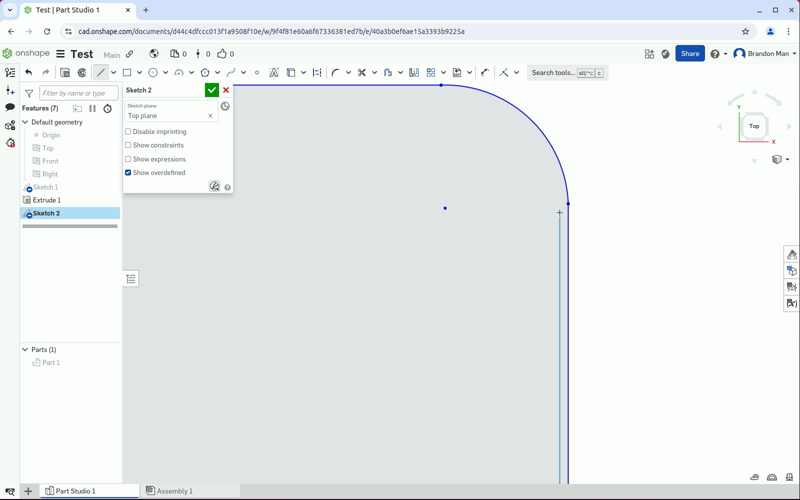
scroll(6)
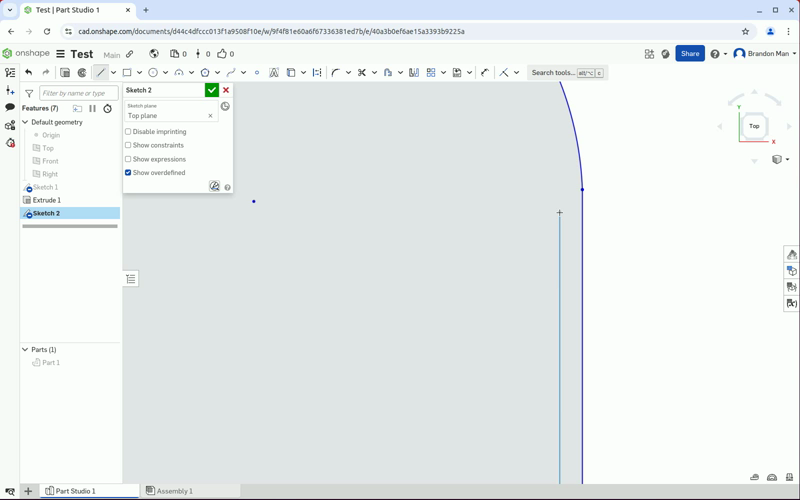
click(559, 212)
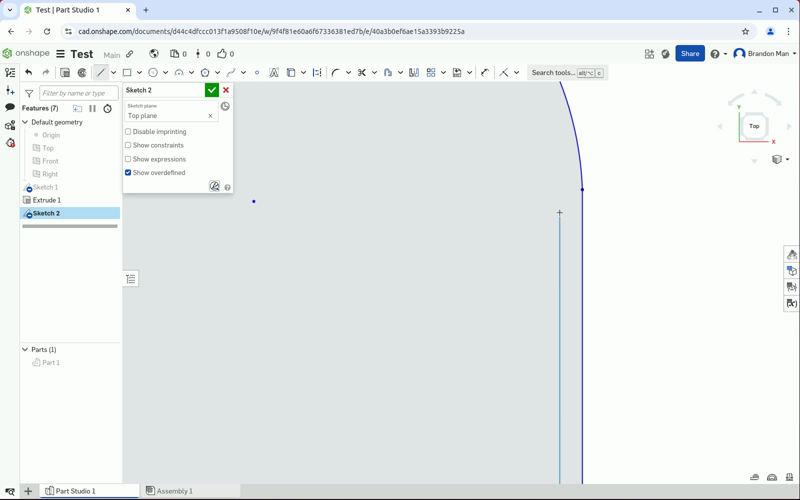
scroll(-6)
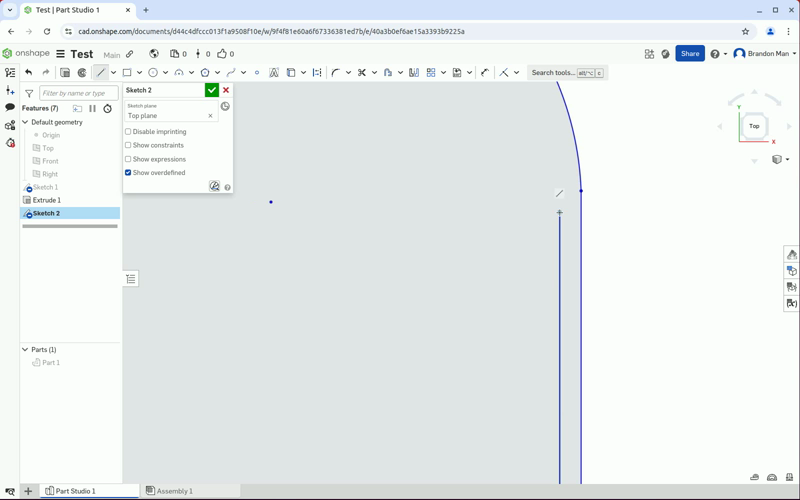
scroll(-6)
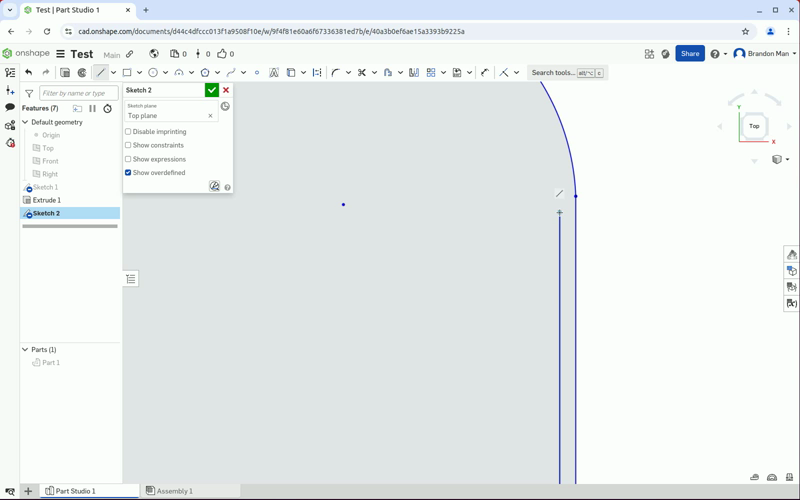
scroll(-6)
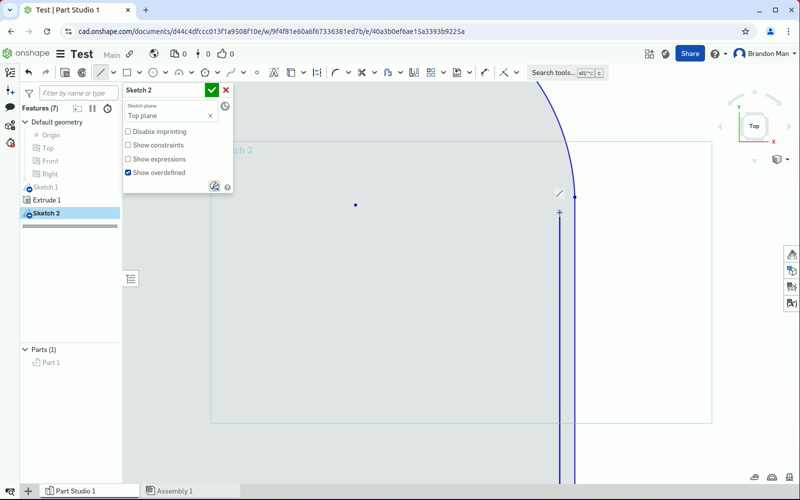
scroll(-6)
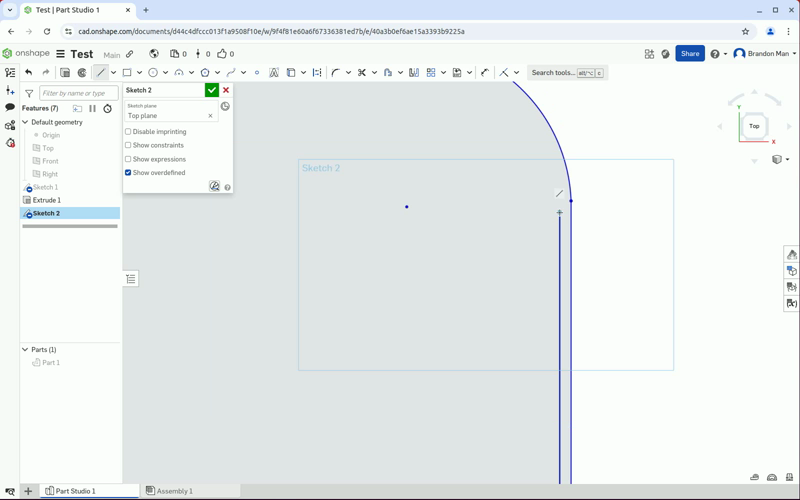
scroll(-6)
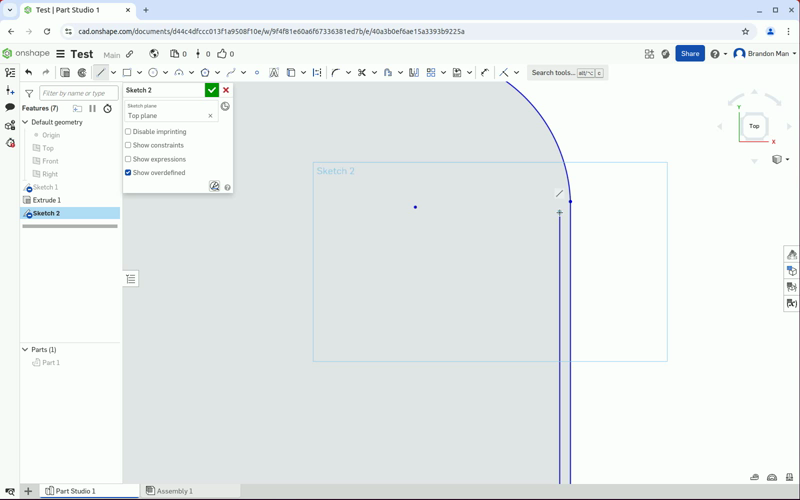
scroll(-6)
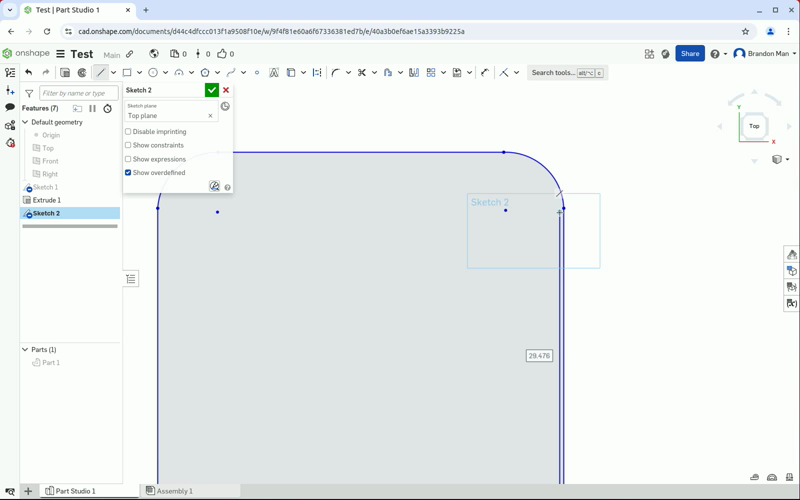
scroll(-6)
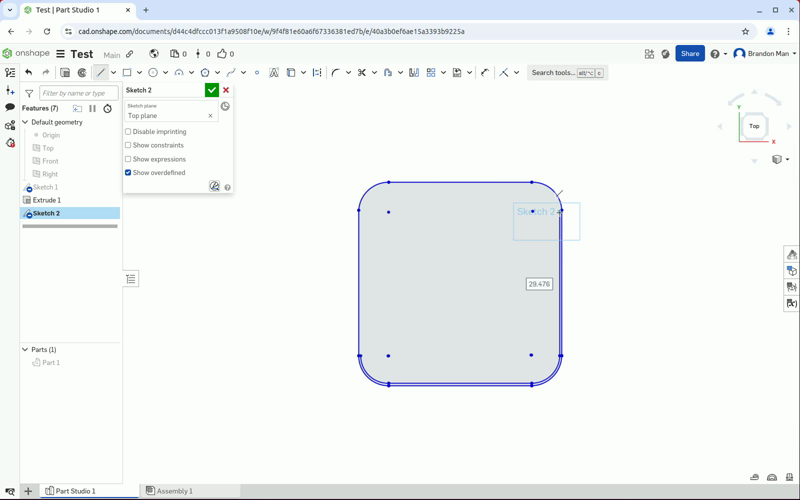
key_up(shift)
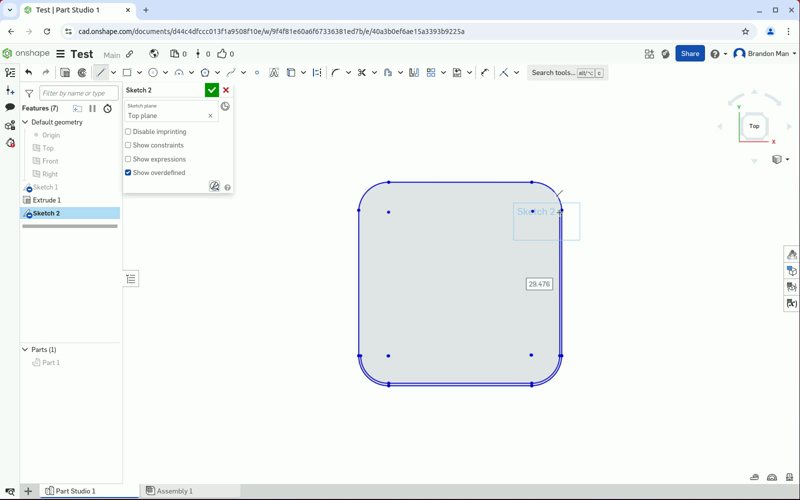
key(esc)
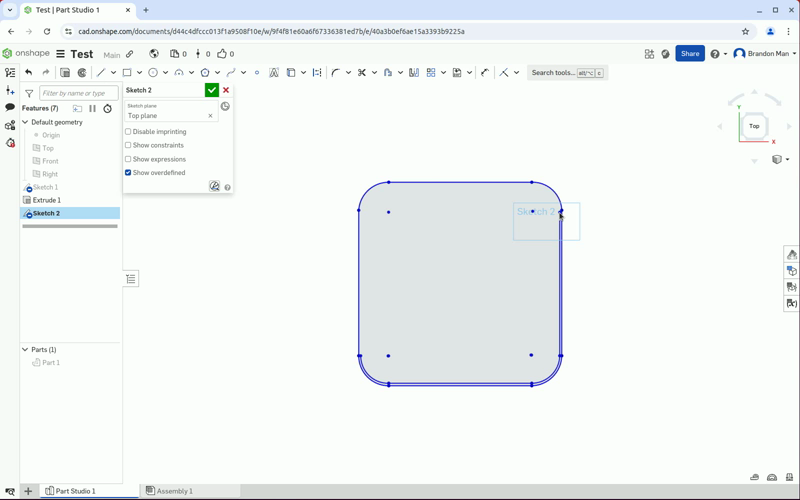
key(a)
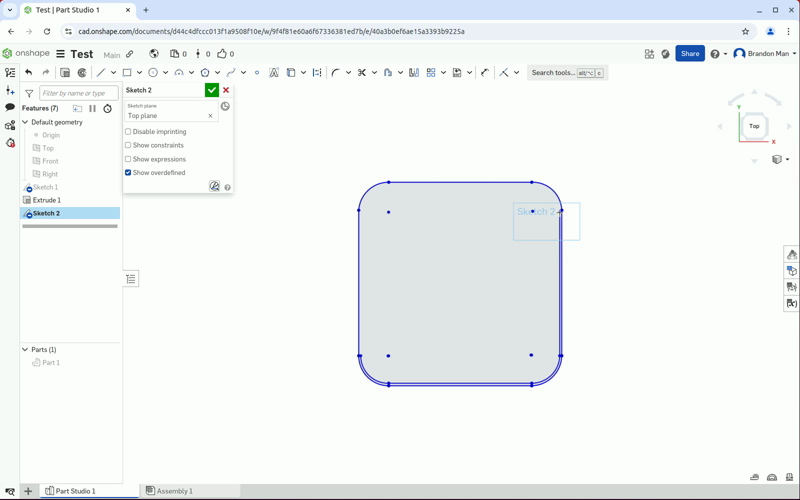
mouse_move(559, 212)
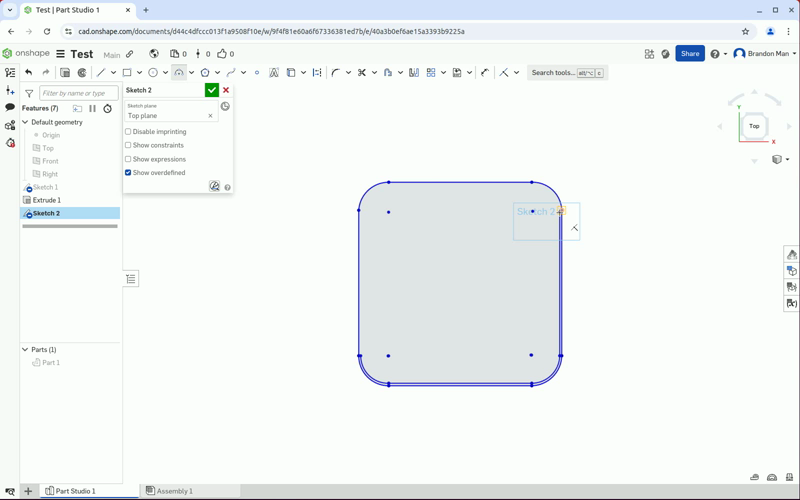
scroll(6)
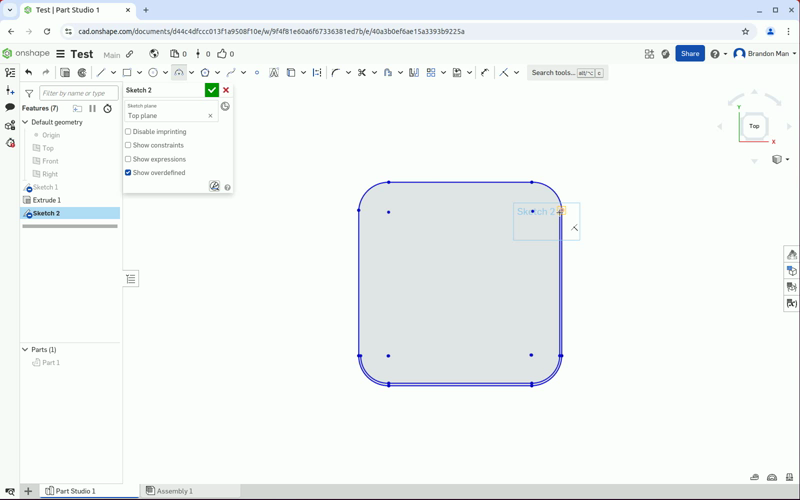
scroll(6)
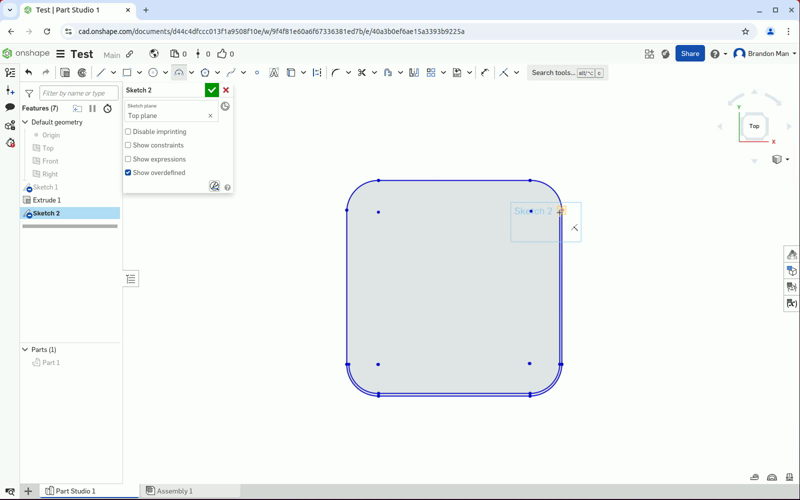
scroll(6)
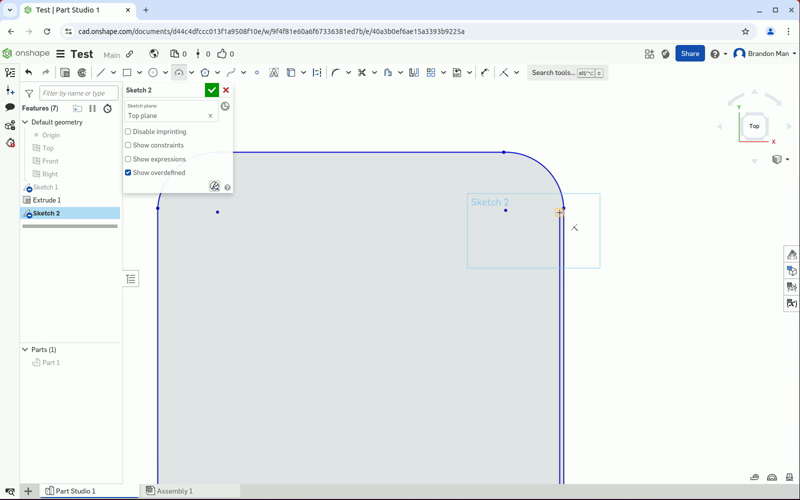
scroll(6)
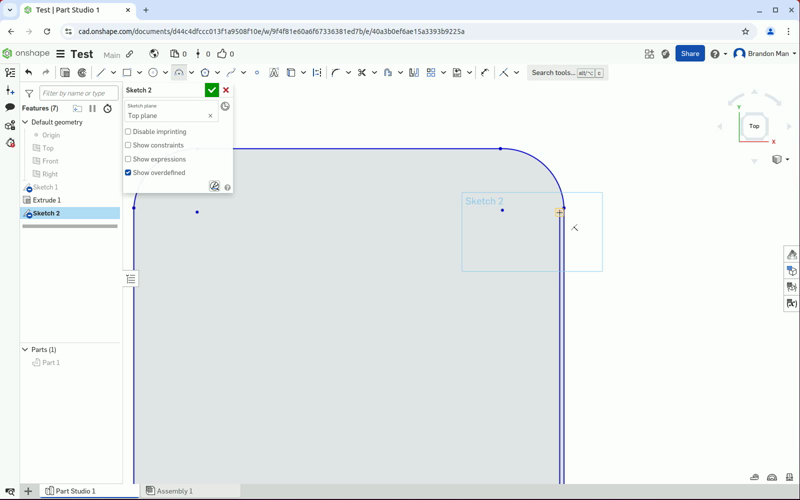
scroll(6)
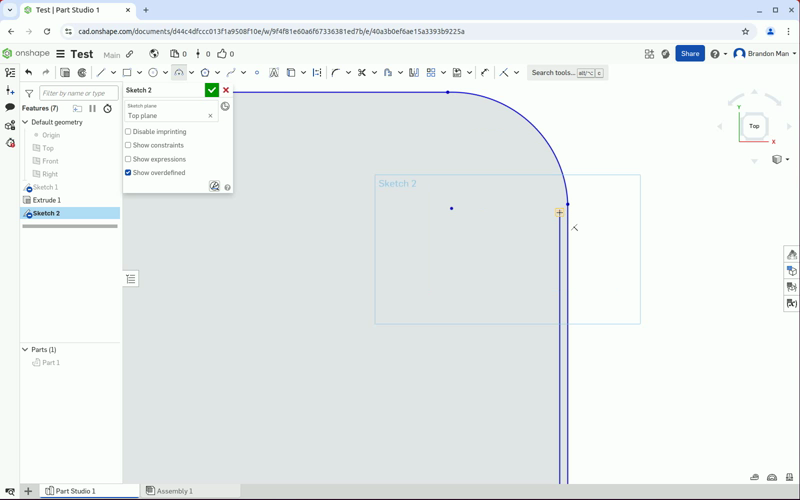
scroll(6)
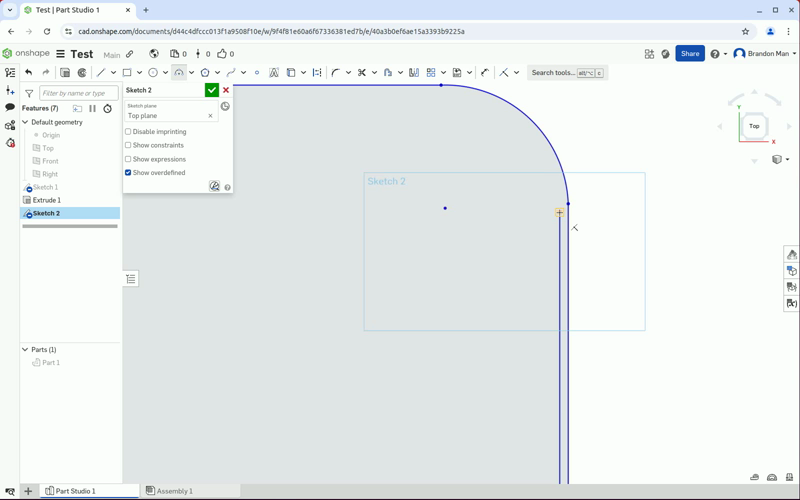
scroll(6)
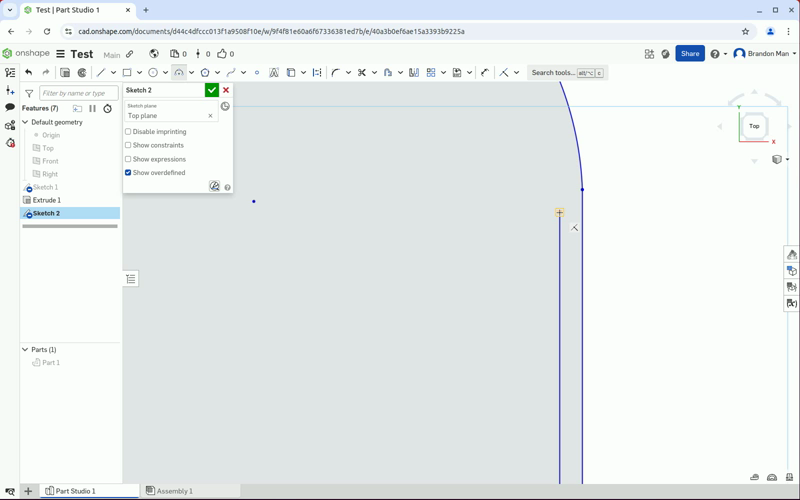
click(559, 212)
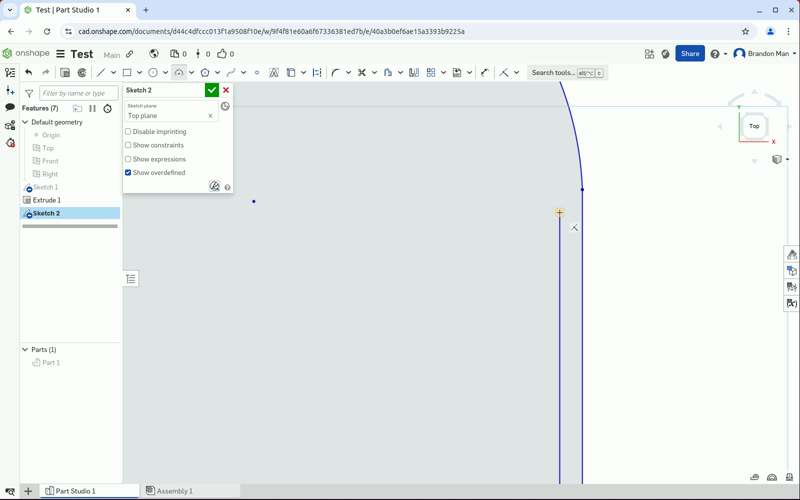
scroll(-6)
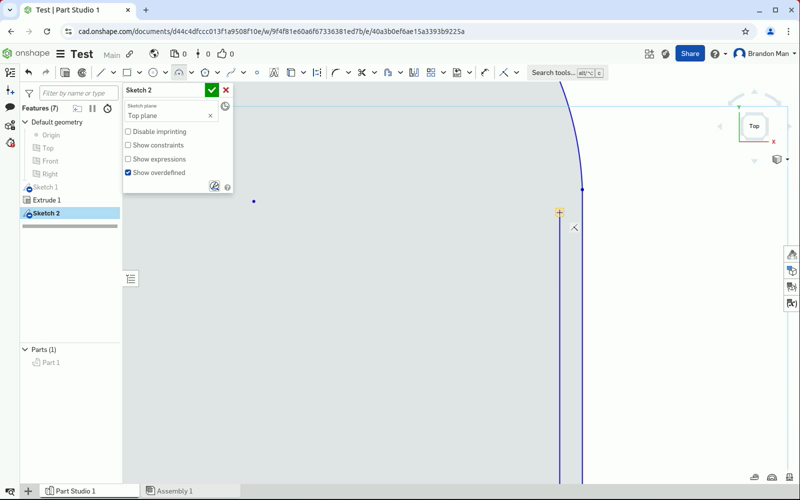
scroll(-6)
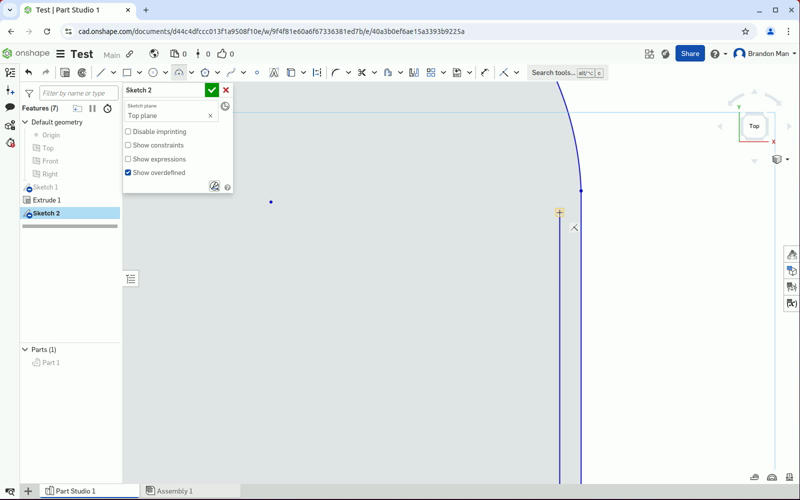
scroll(-6)
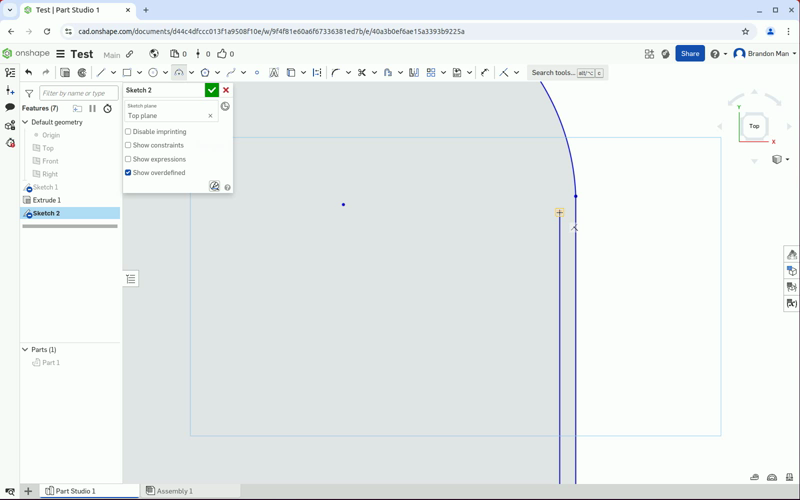
scroll(-6)
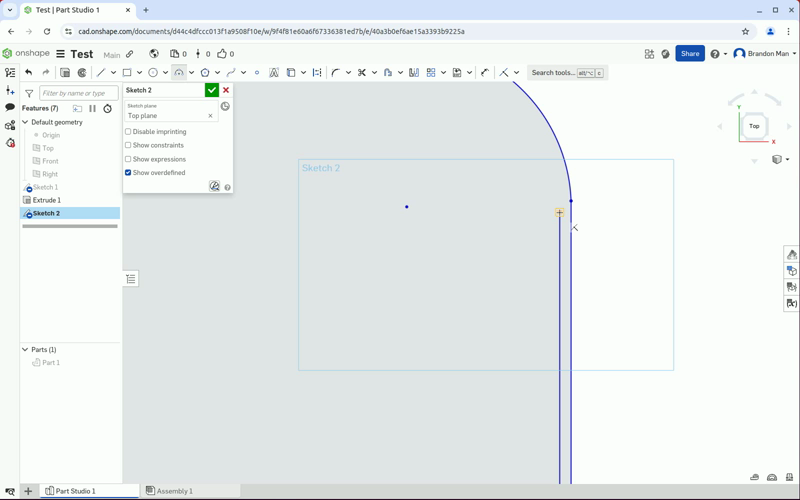
scroll(-6)
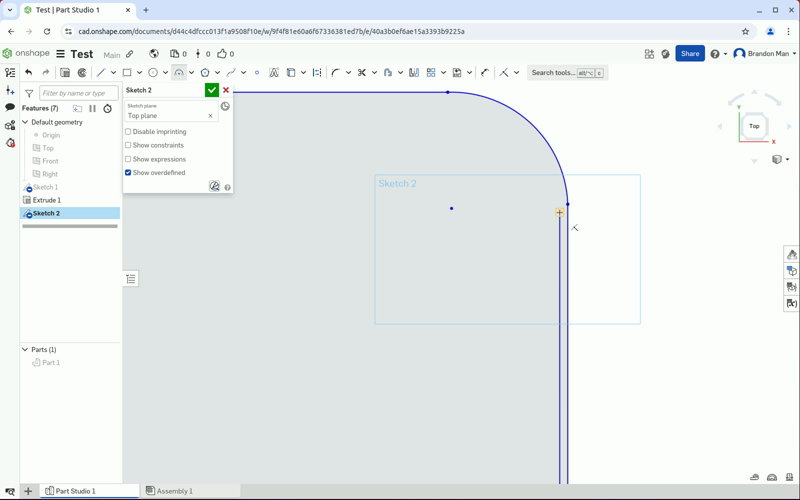
scroll(-6)
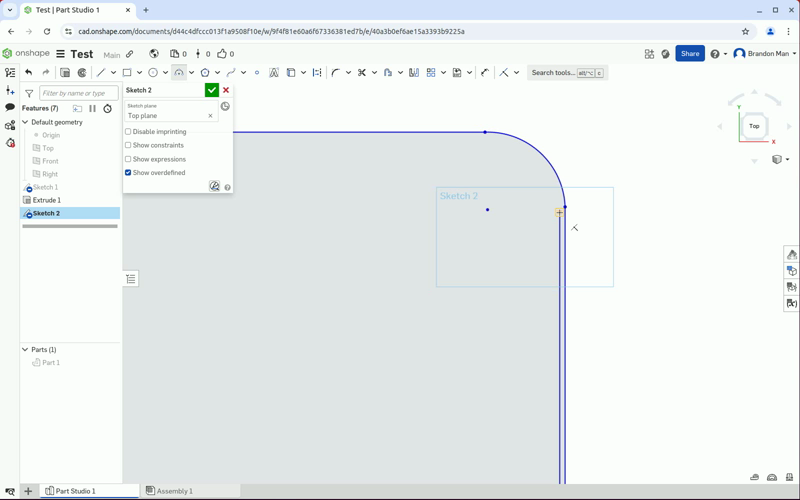
scroll(-6)
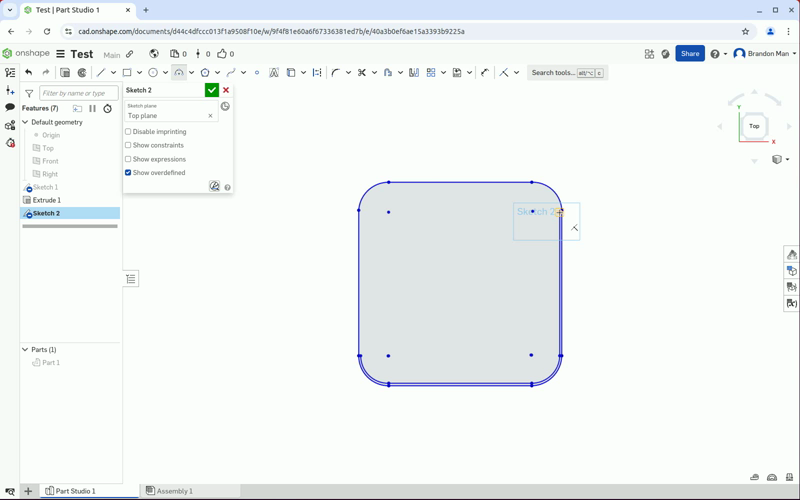
key_down(shift)
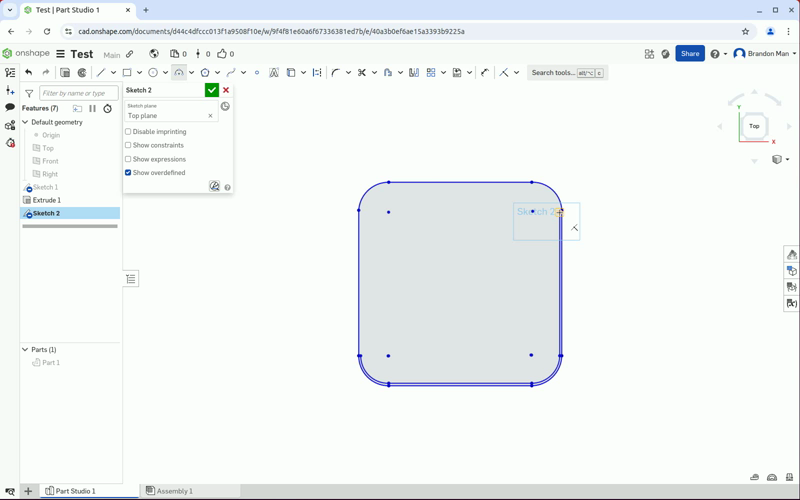
mouse_move(531, 184)
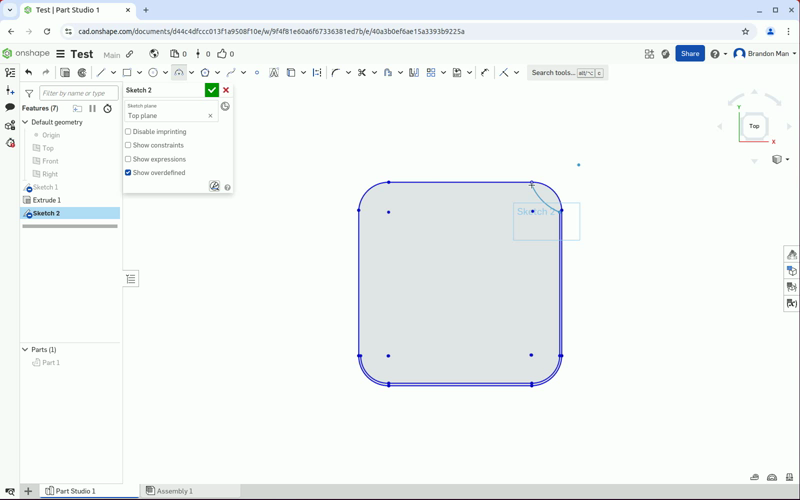
scroll(6)
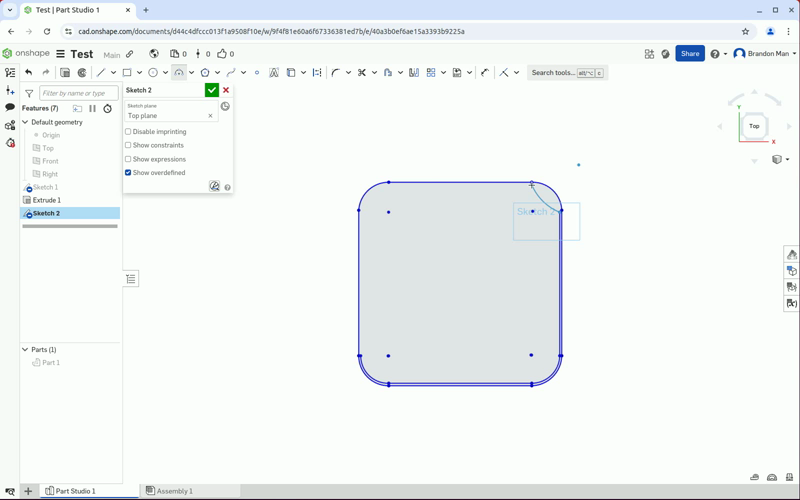
scroll(6)
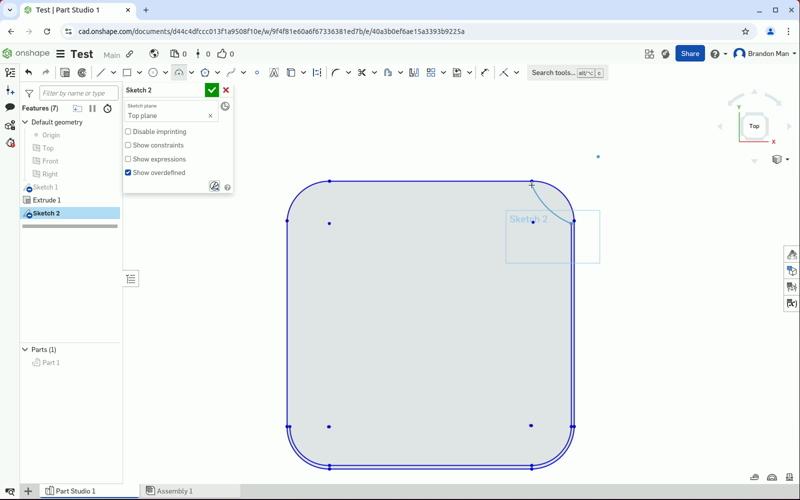
scroll(6)
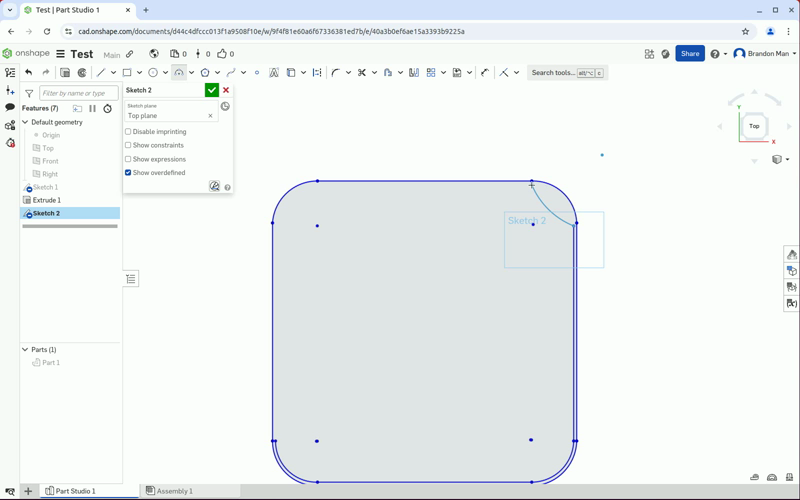
scroll(6)
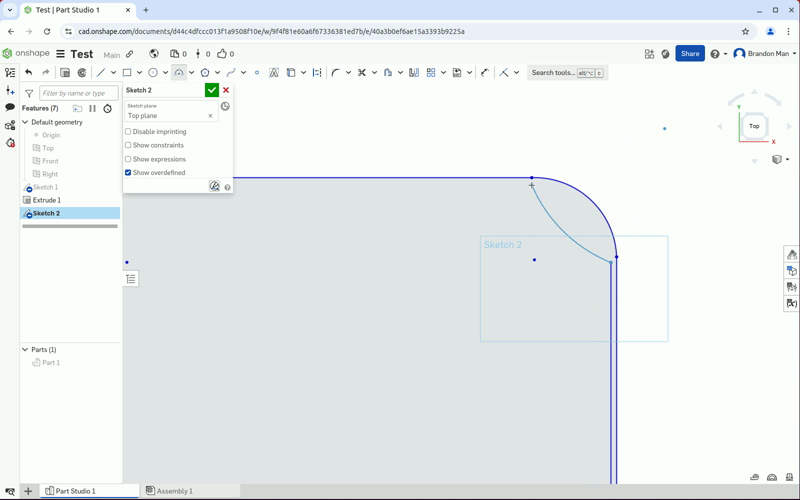
scroll(6)
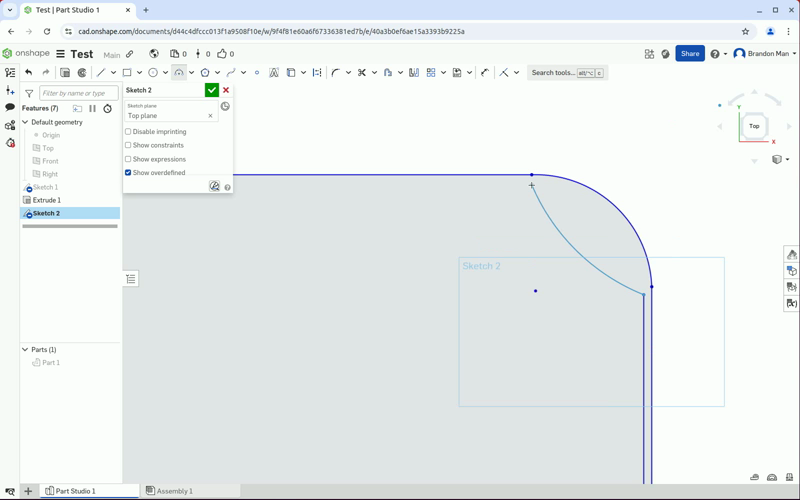
scroll(6)
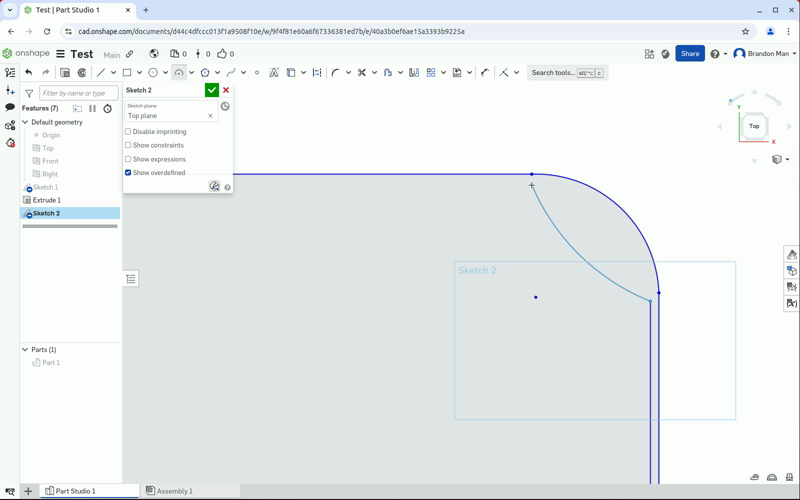
scroll(6)
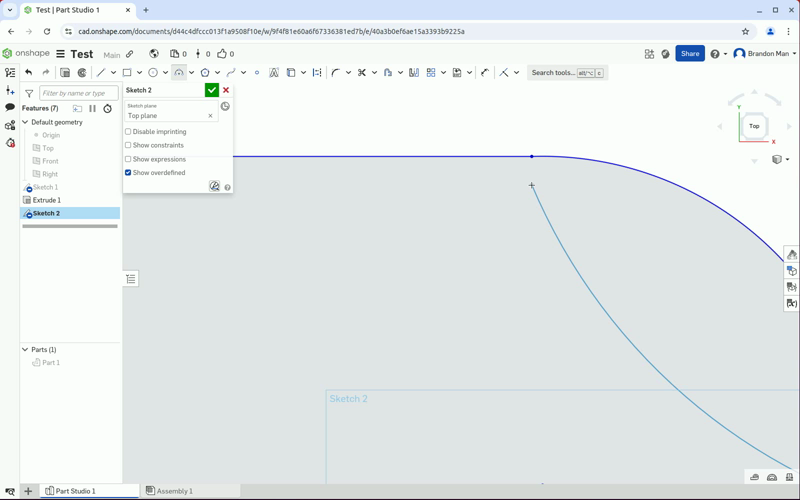
click(531, 184)
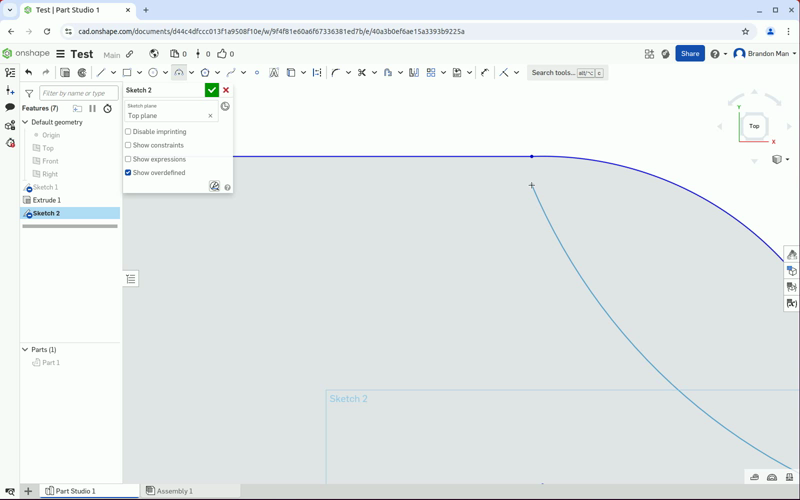
scroll(-6)
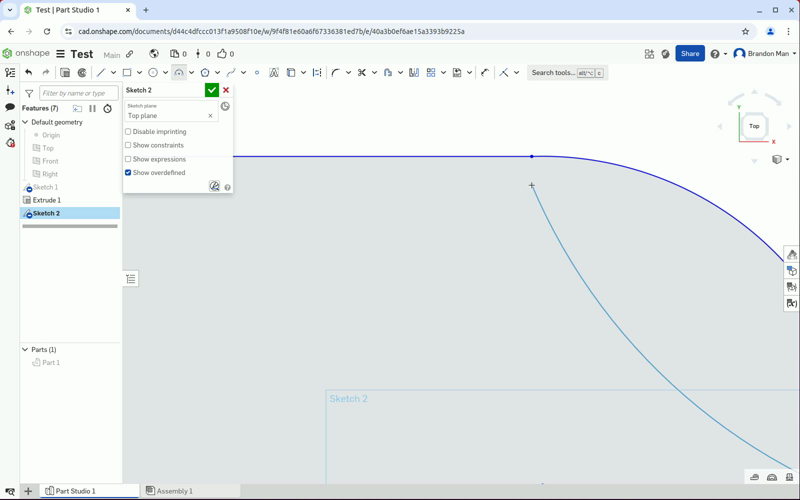
scroll(-6)
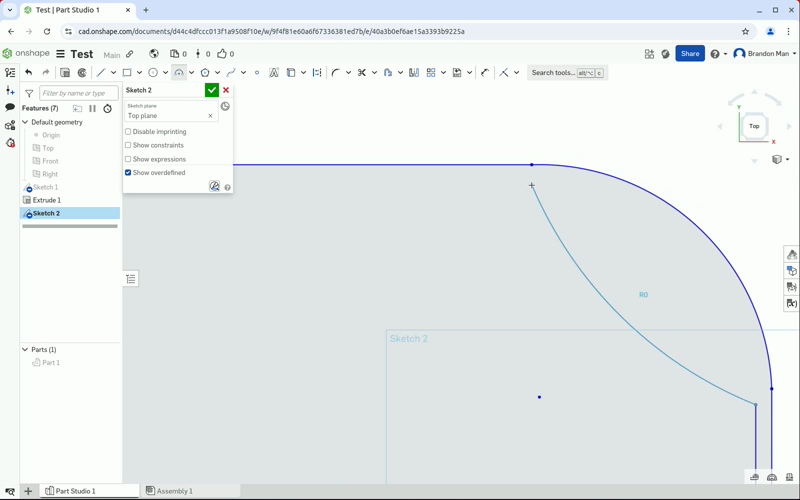
scroll(-6)
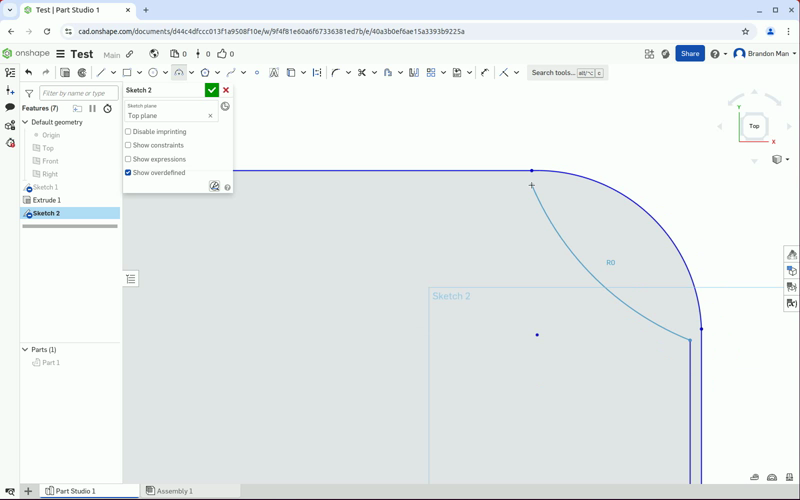
scroll(-6)
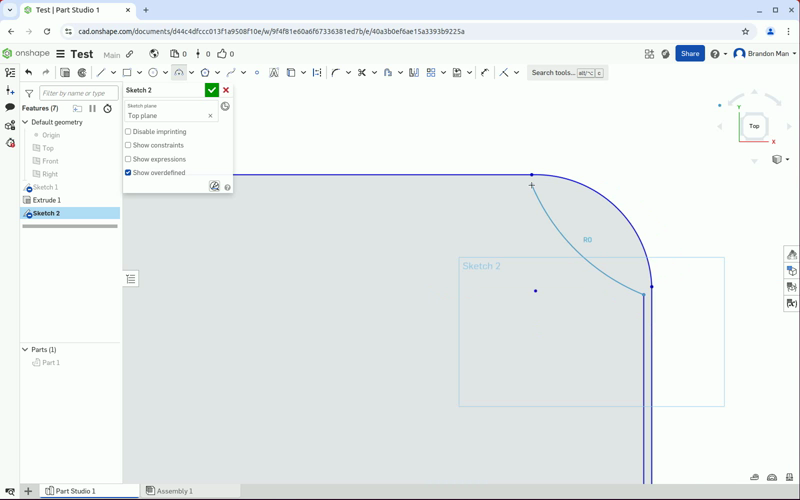
scroll(-6)
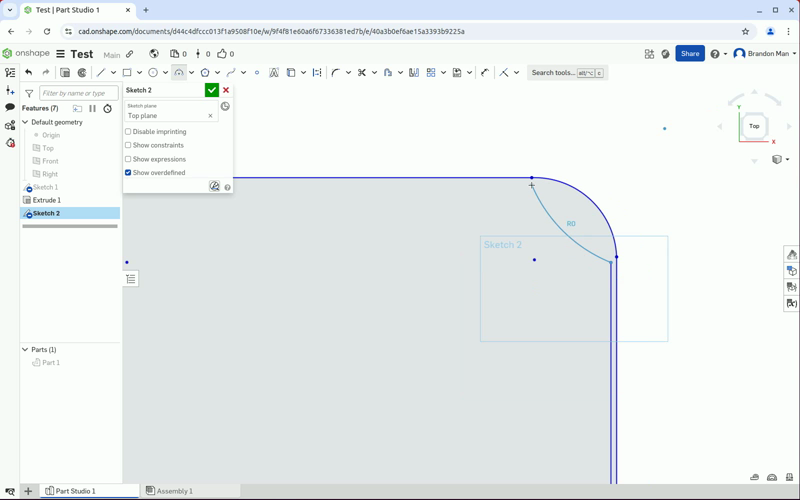
scroll(-6)
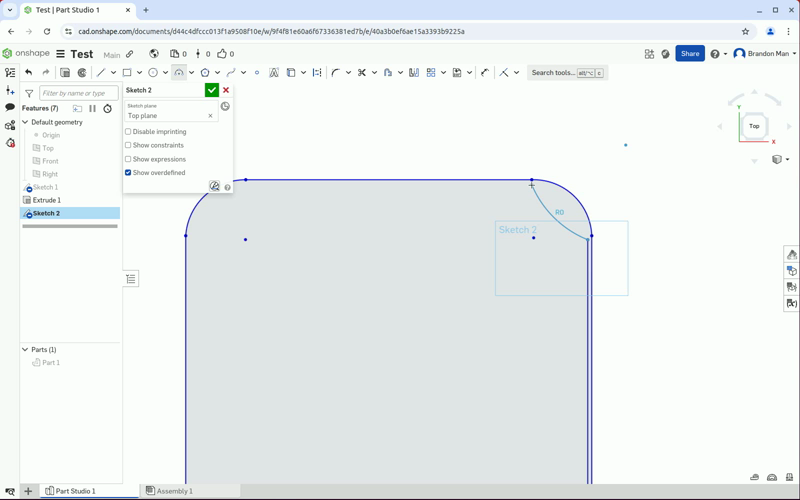
scroll(-6)
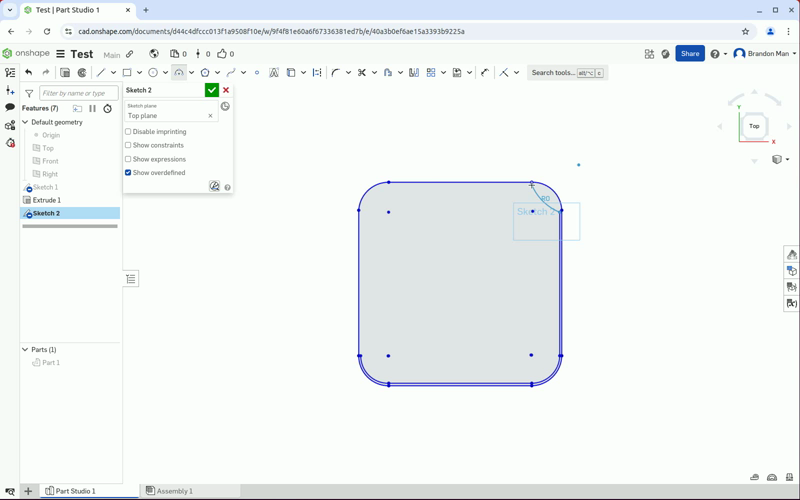
mouse_move(551, 192)
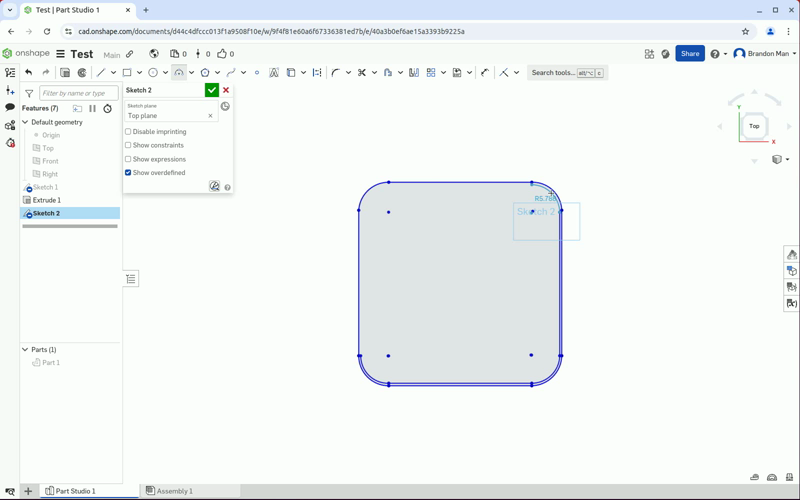
scroll(6)
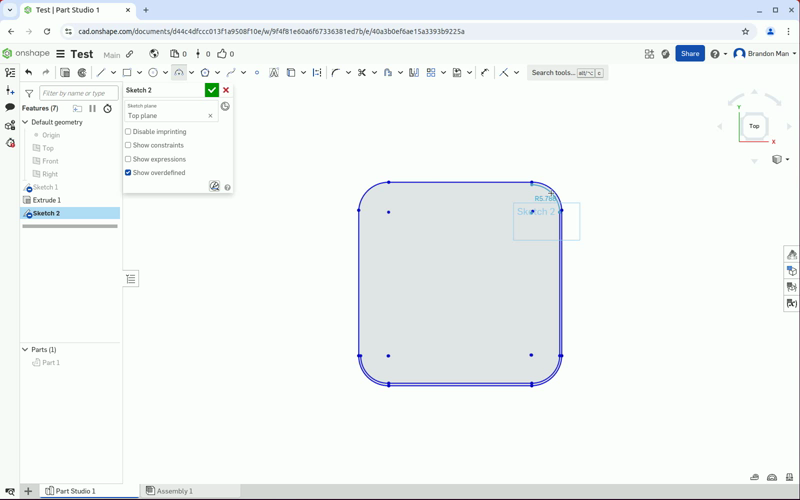
scroll(6)
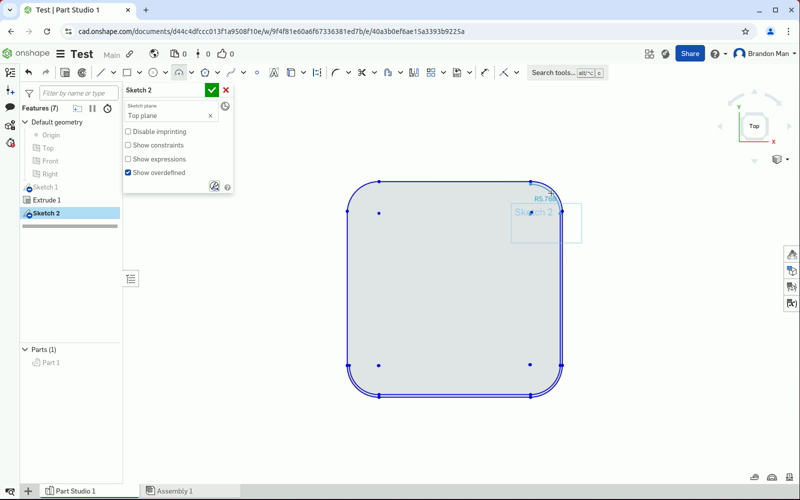
scroll(6)
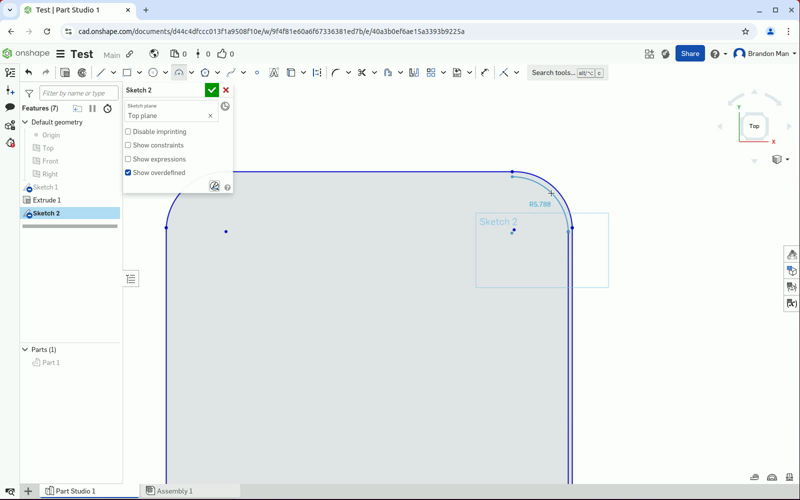
scroll(6)
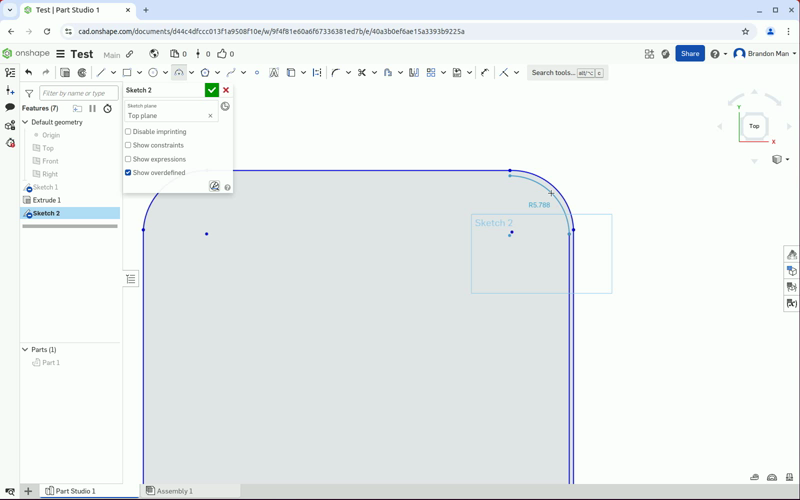
scroll(6)
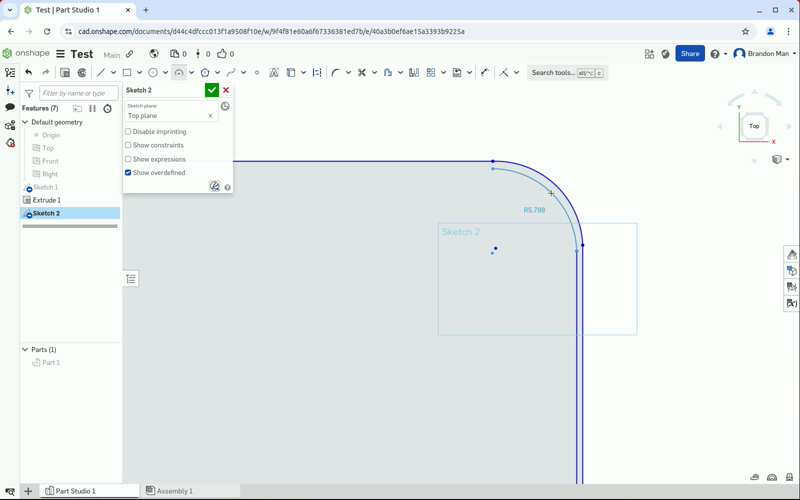
scroll(6)
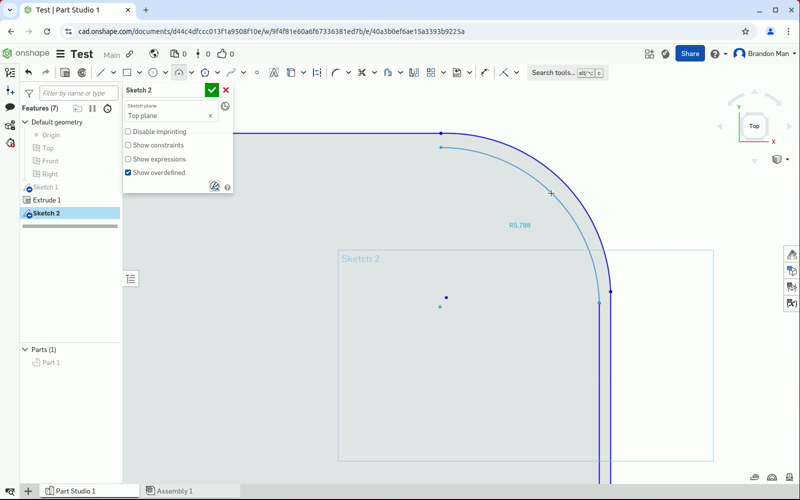
scroll(6)
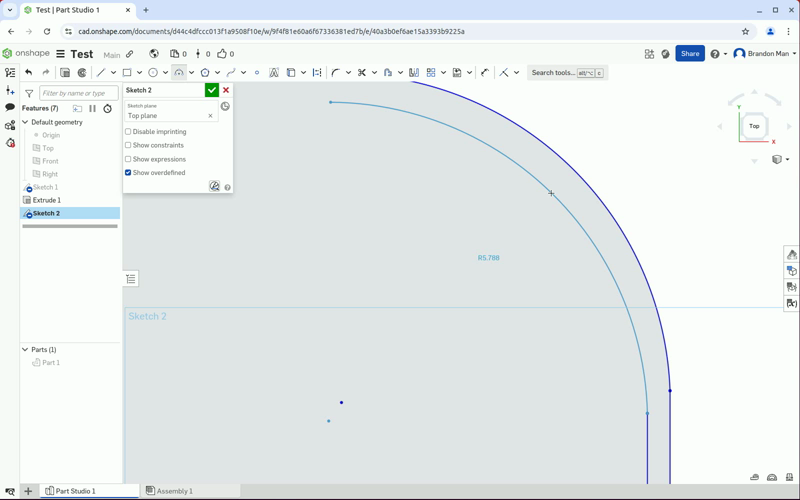
click(551, 192)
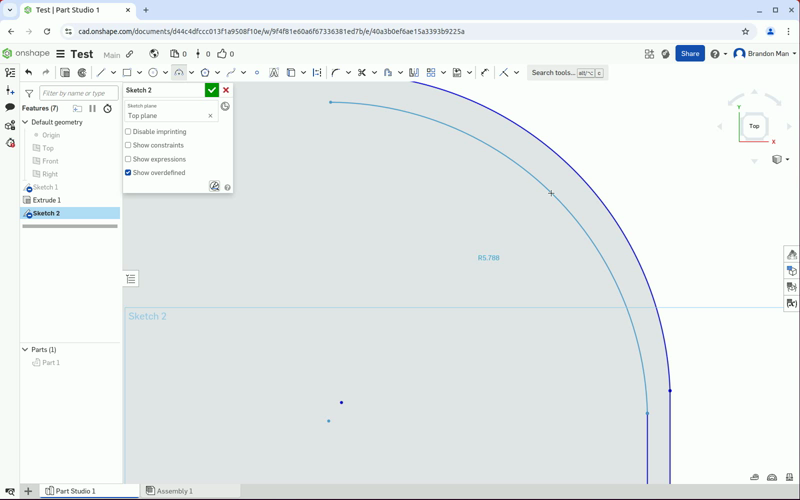
scroll(-6)
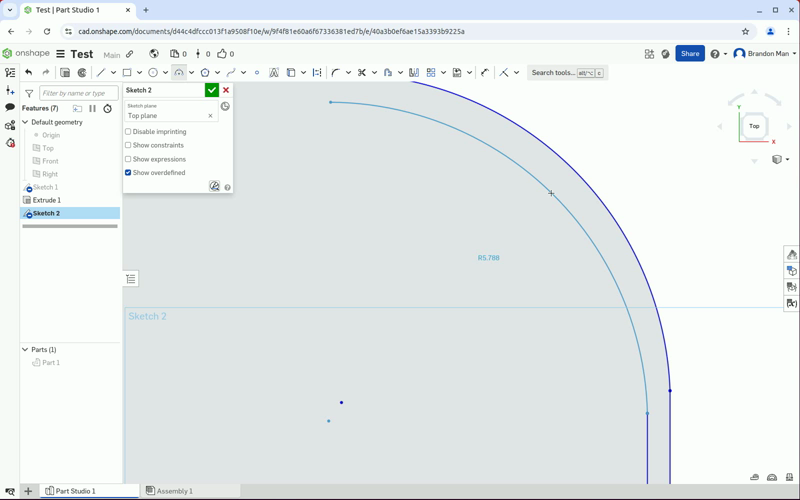
scroll(-6)
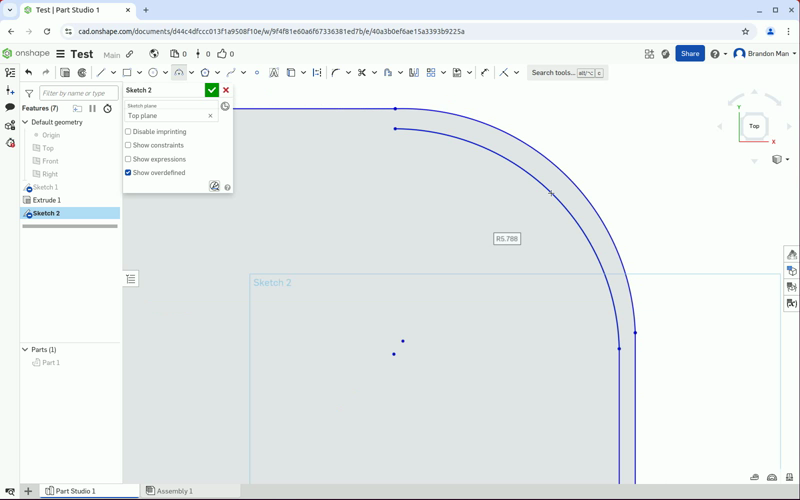
scroll(-6)
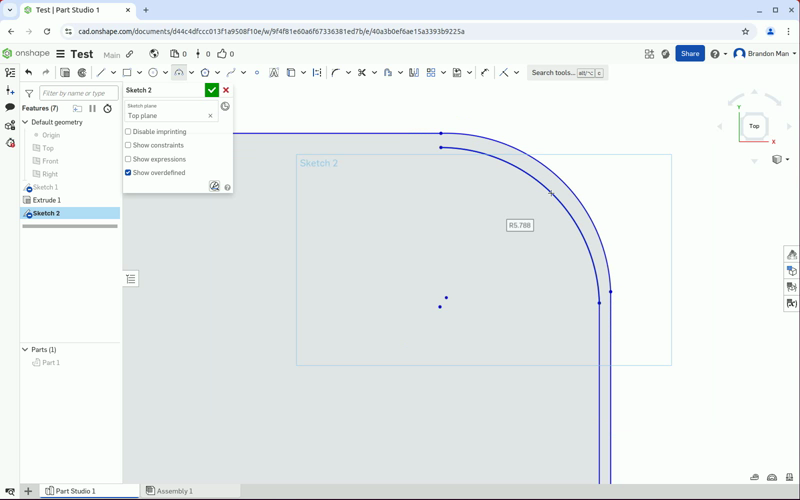
scroll(-6)
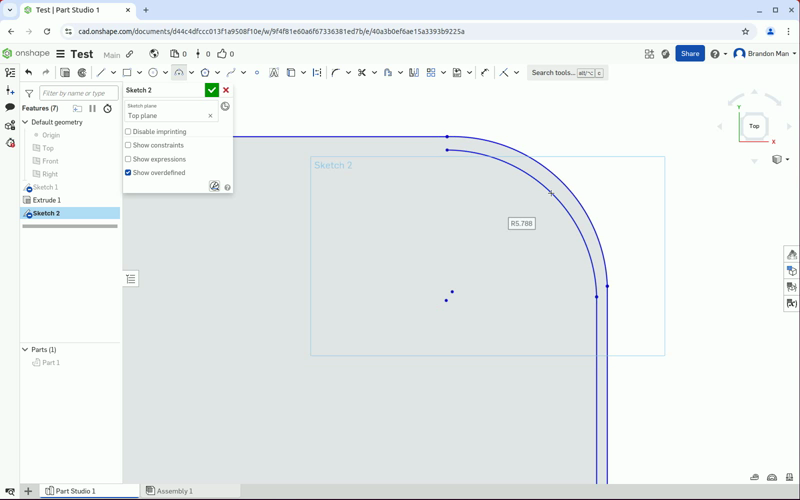
scroll(-6)
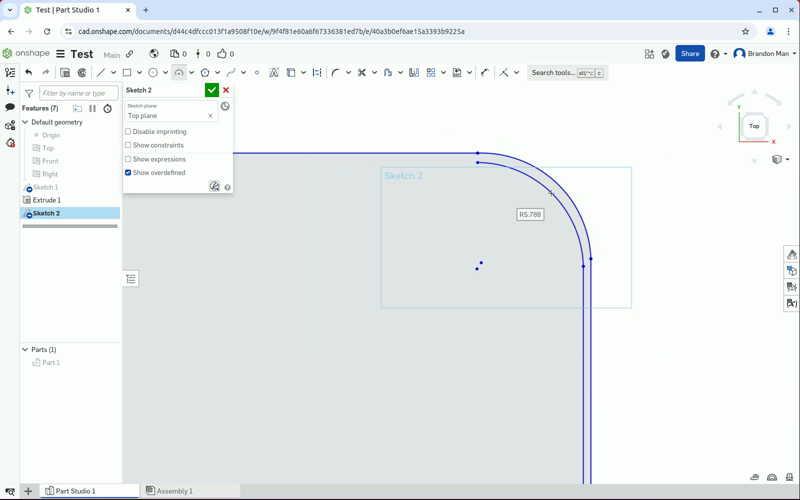
scroll(-6)
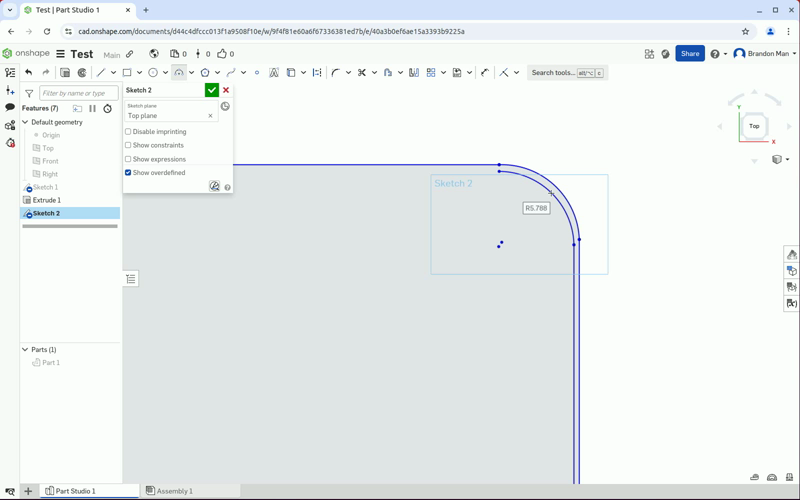
scroll(-6)
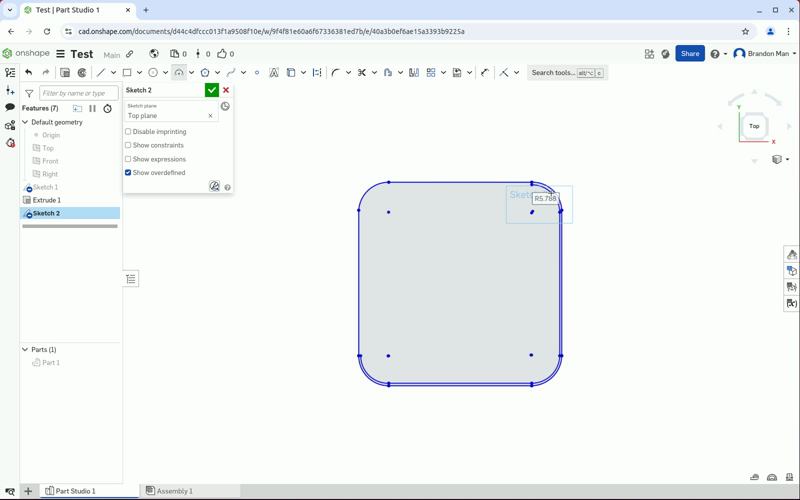
key_up(shift)
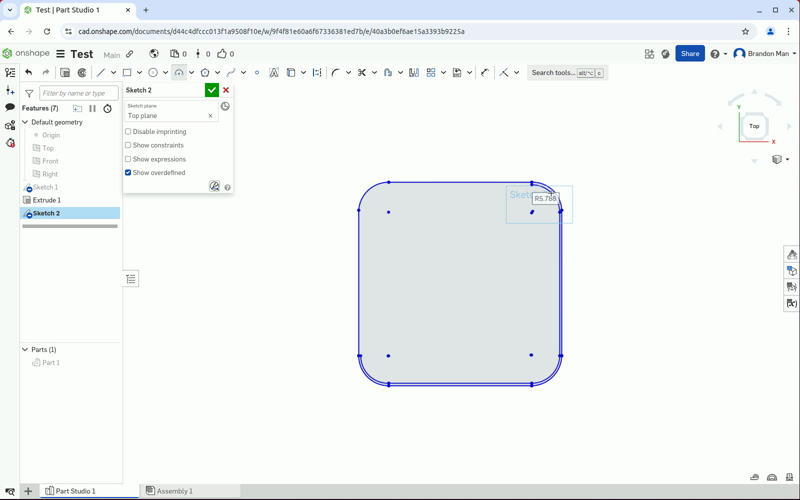
key(esc)
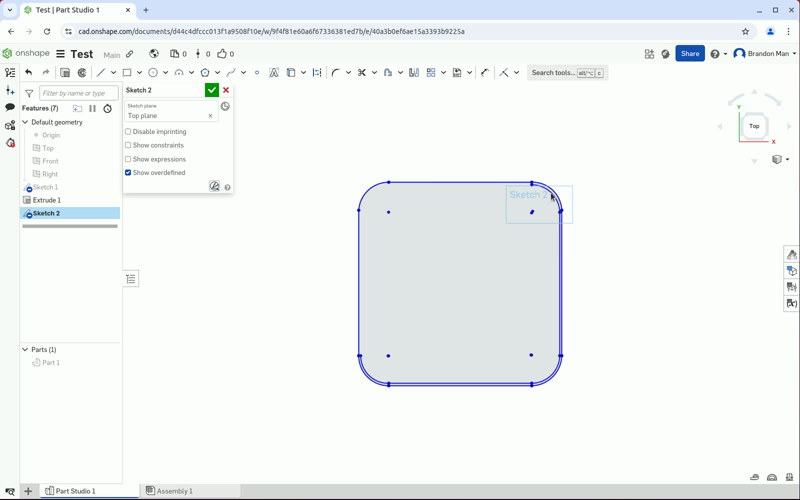
key(l)
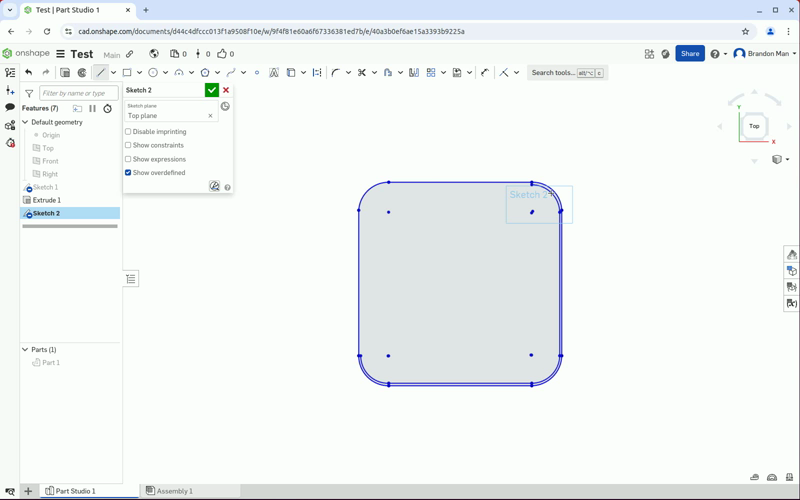
mouse_move(531, 184)
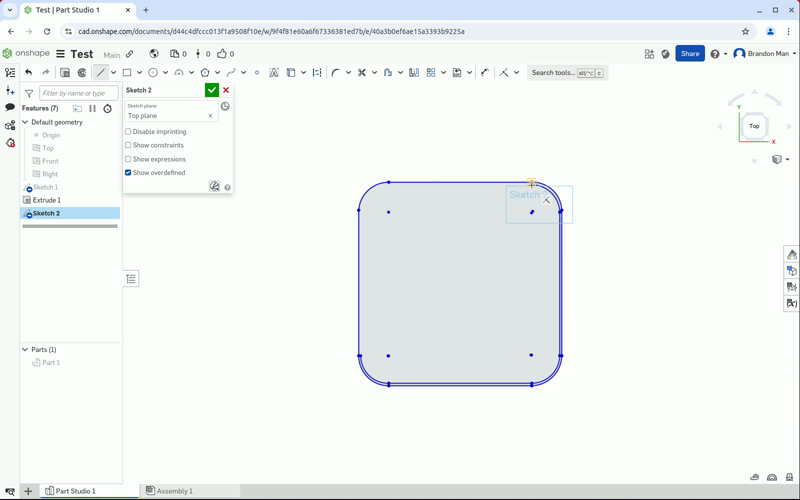
scroll(6)
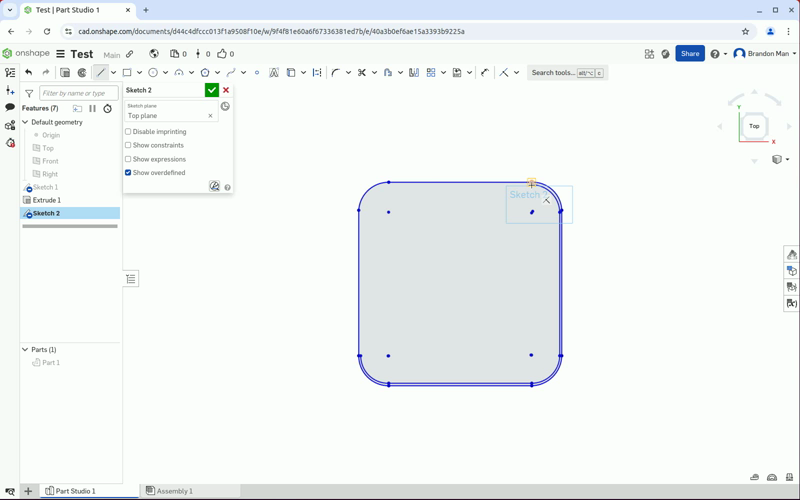
scroll(6)
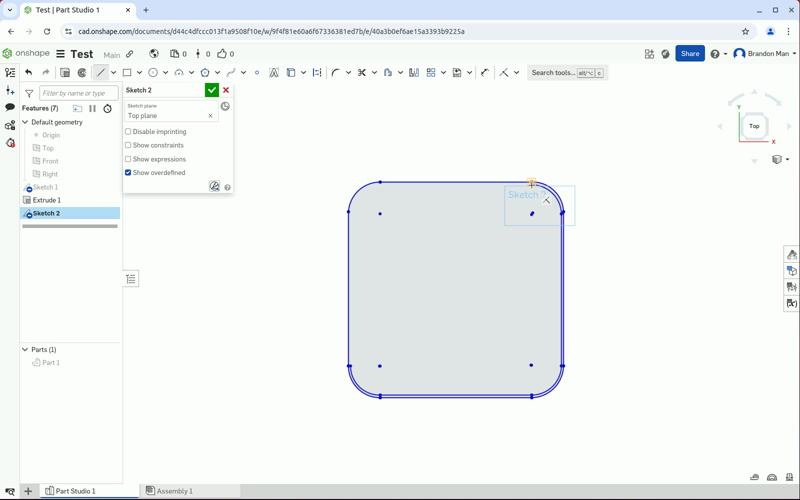
scroll(6)
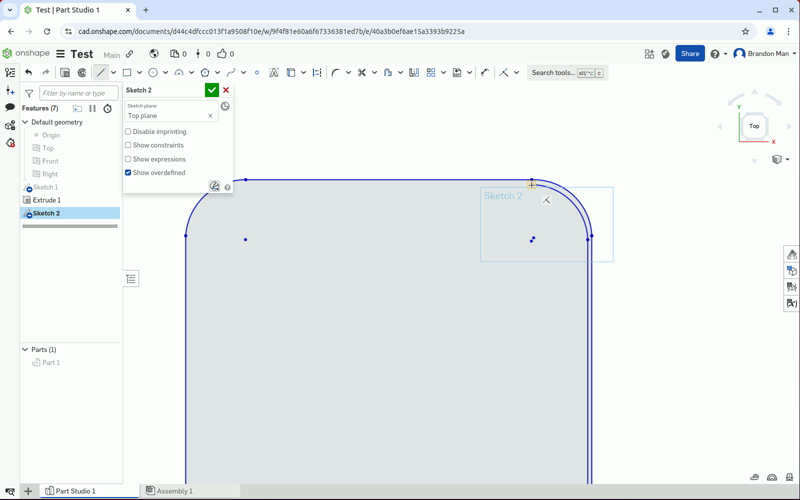
scroll(6)
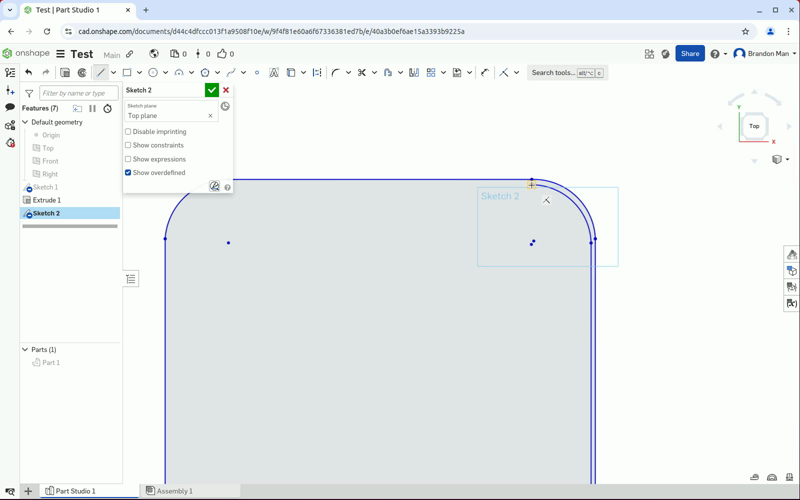
scroll(6)
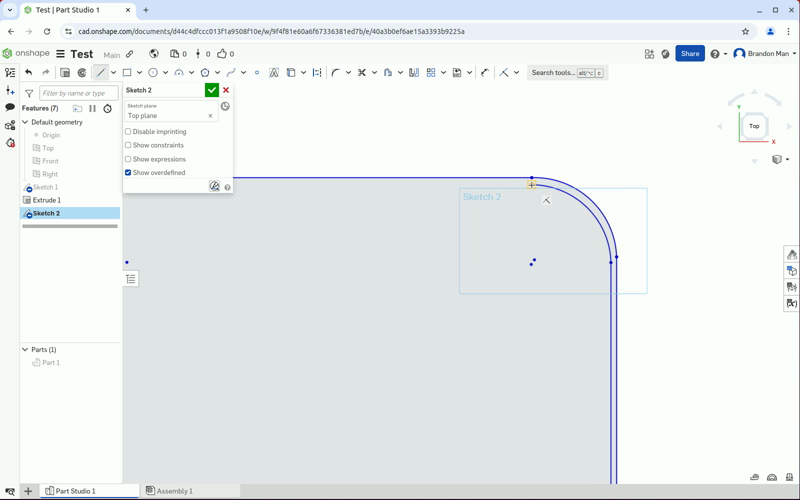
scroll(6)
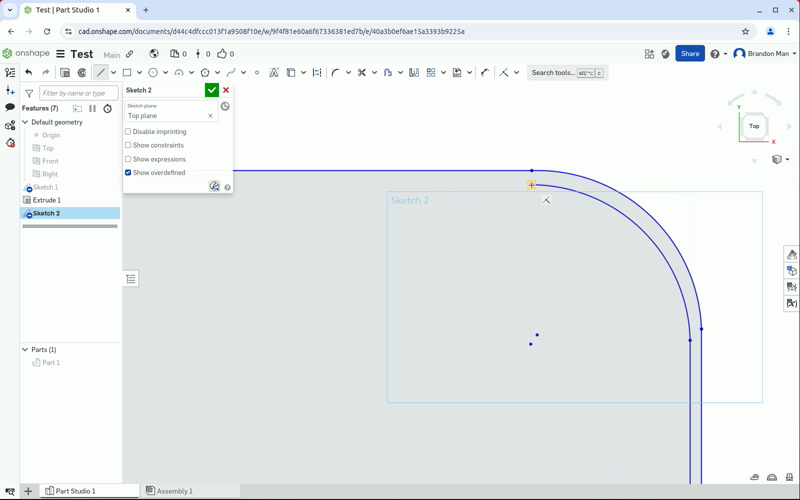
scroll(6)
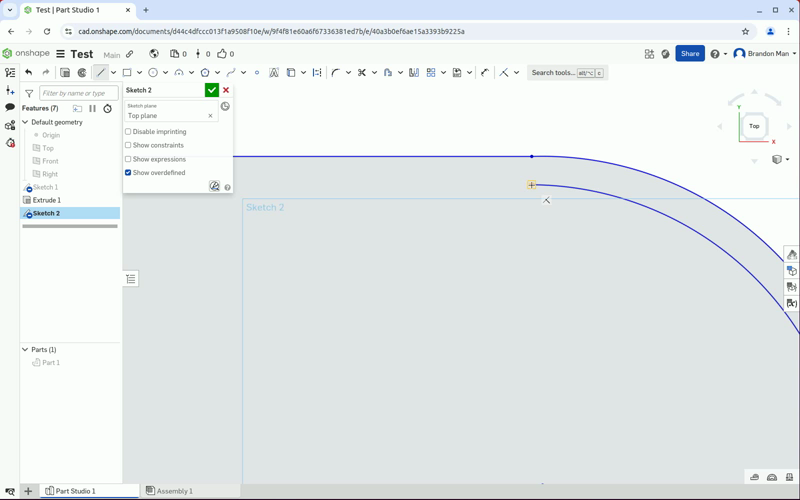
click(531, 184)
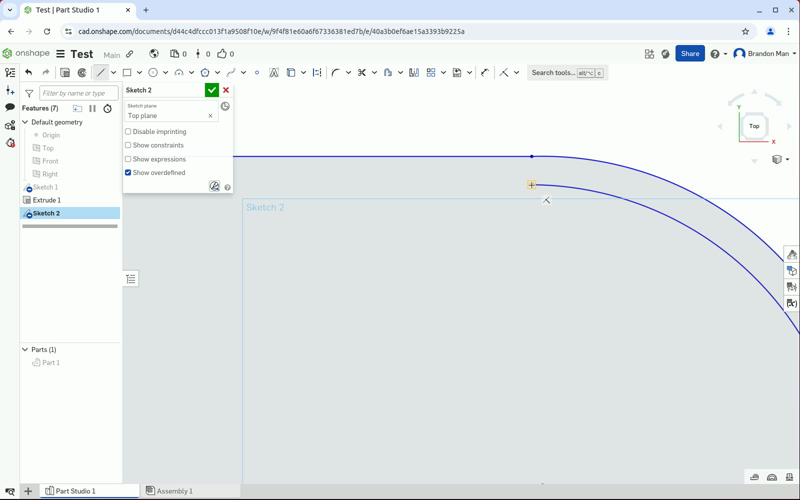
scroll(-6)
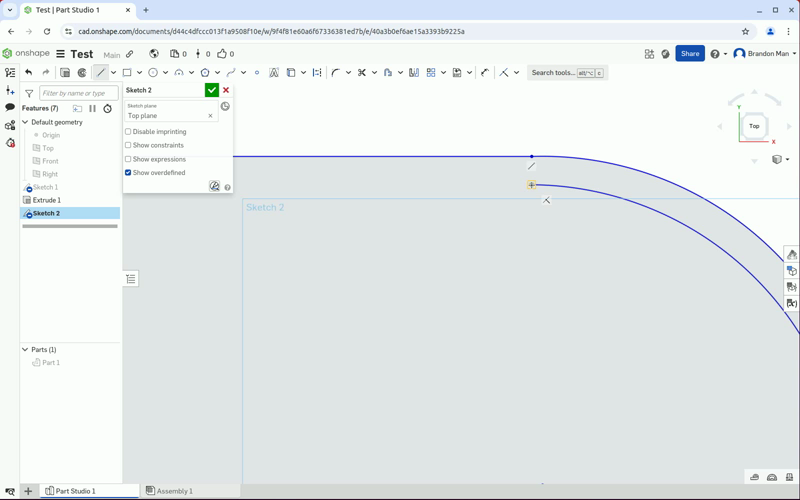
scroll(-6)
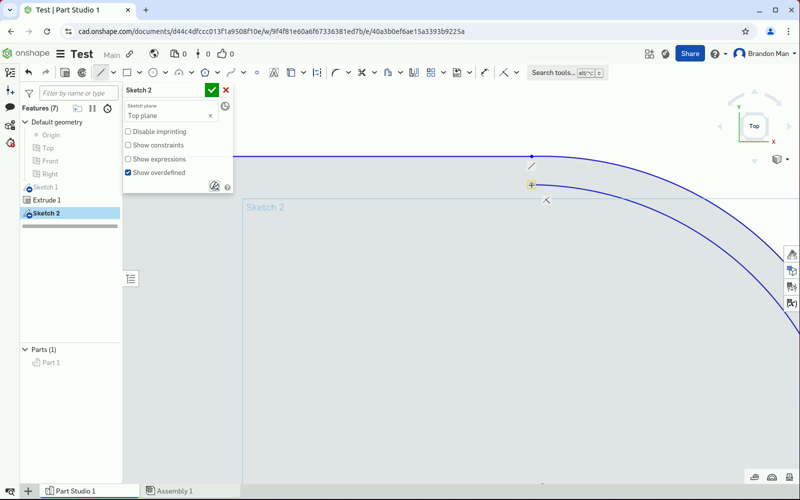
scroll(-6)
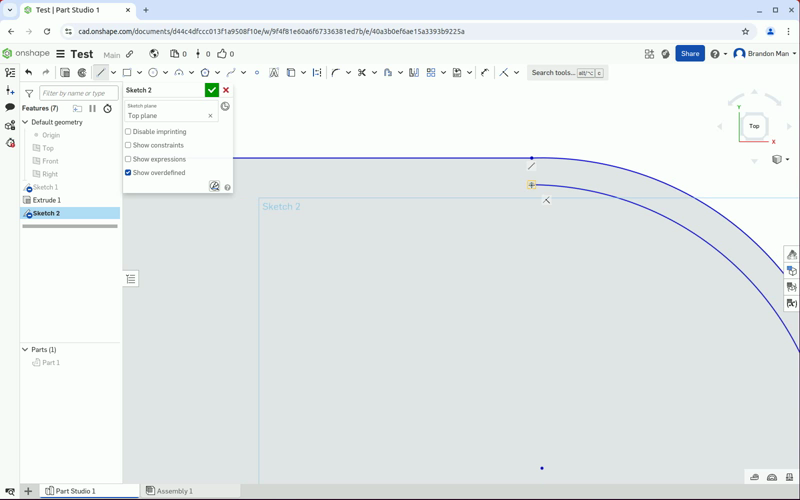
scroll(-6)
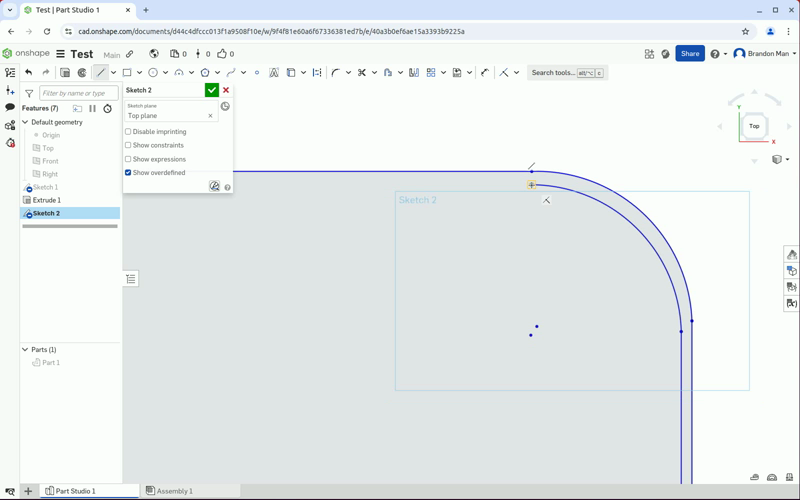
scroll(-6)
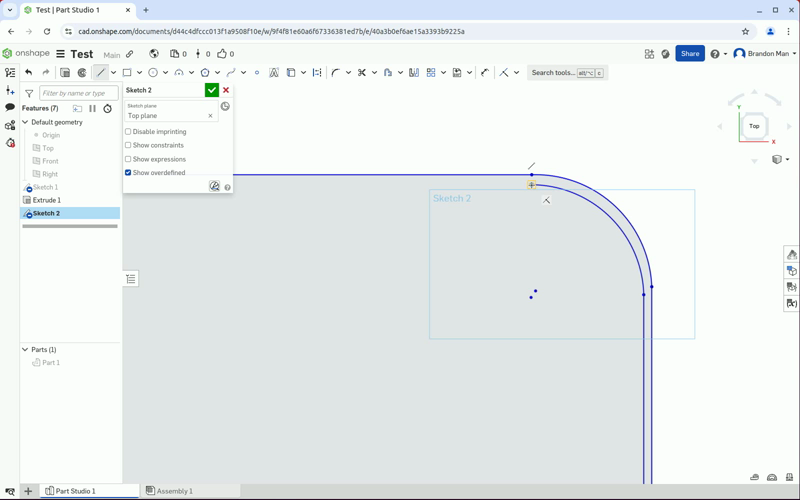
scroll(-6)
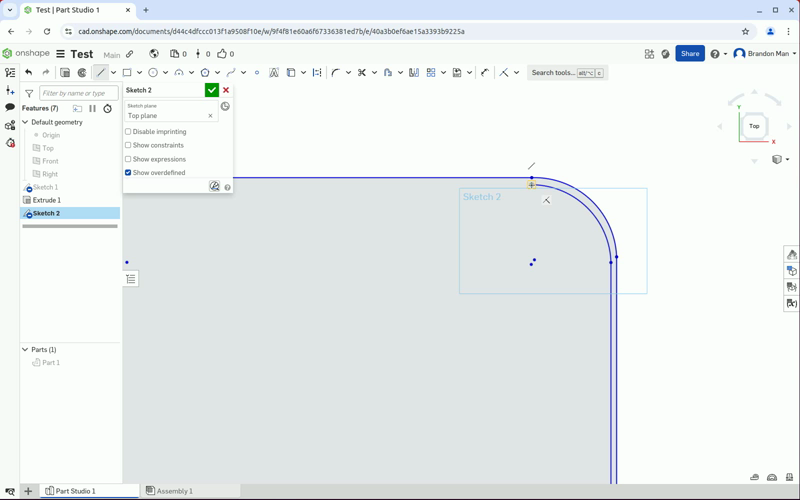
scroll(-6)
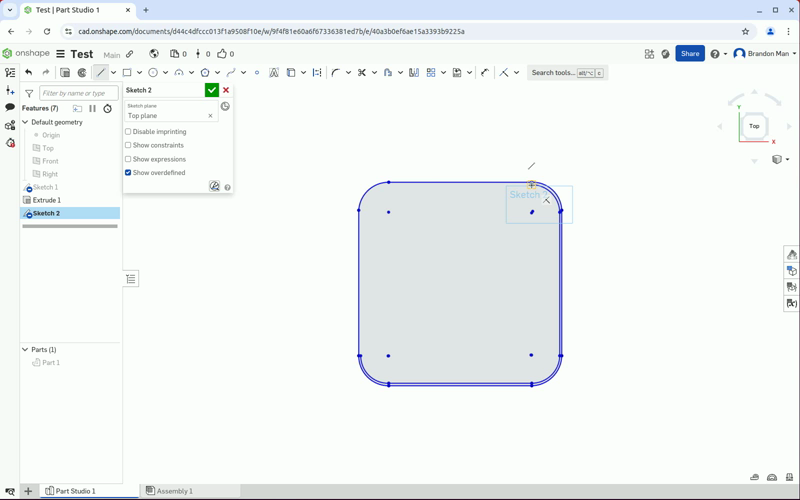
key_down(shift)
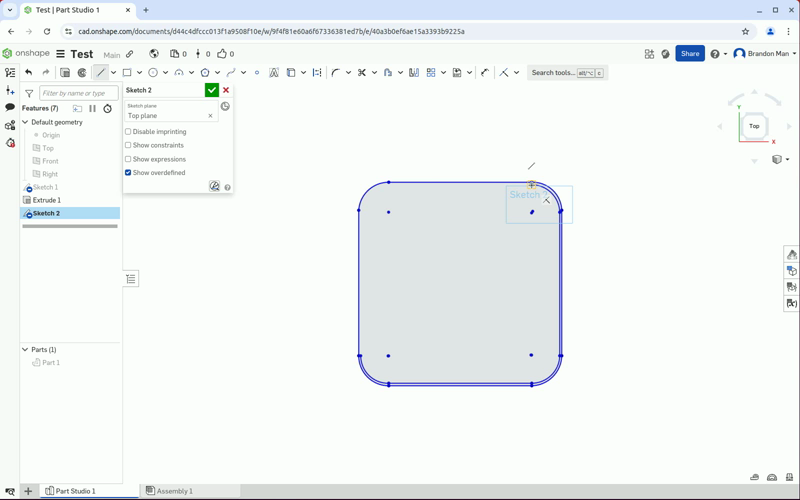
mouse_move(388, 184)
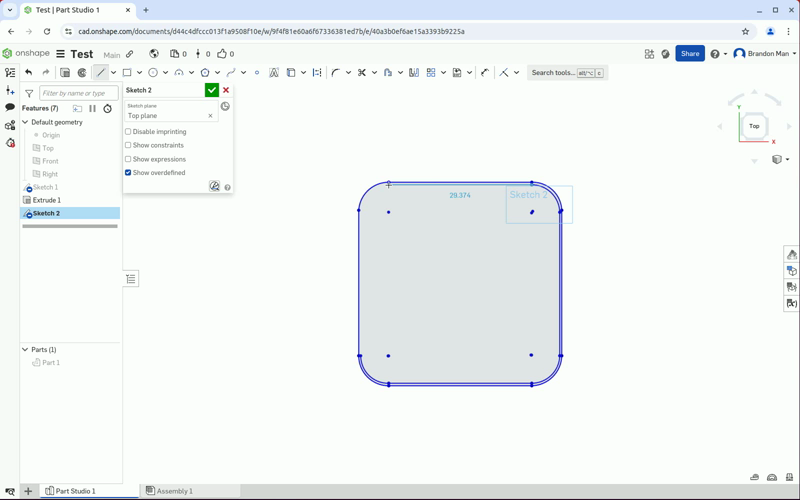
scroll(6)
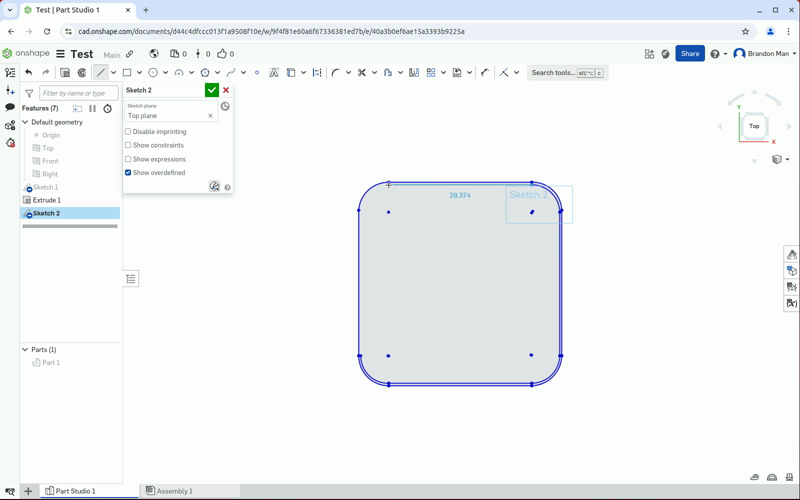
scroll(6)
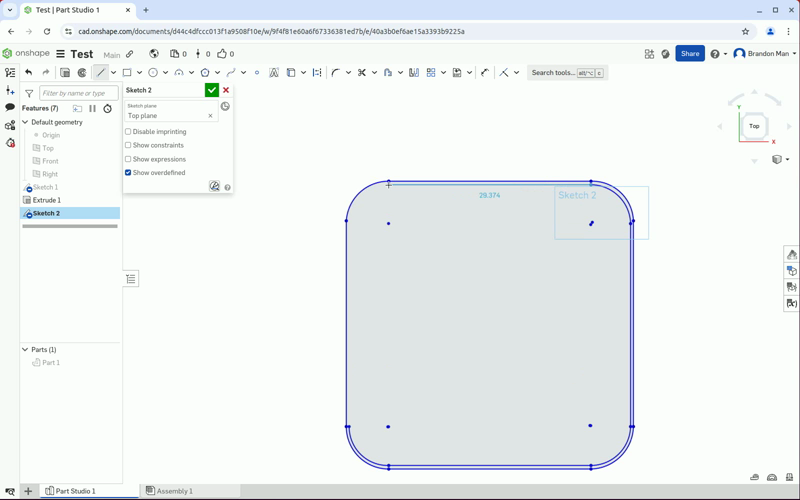
scroll(6)
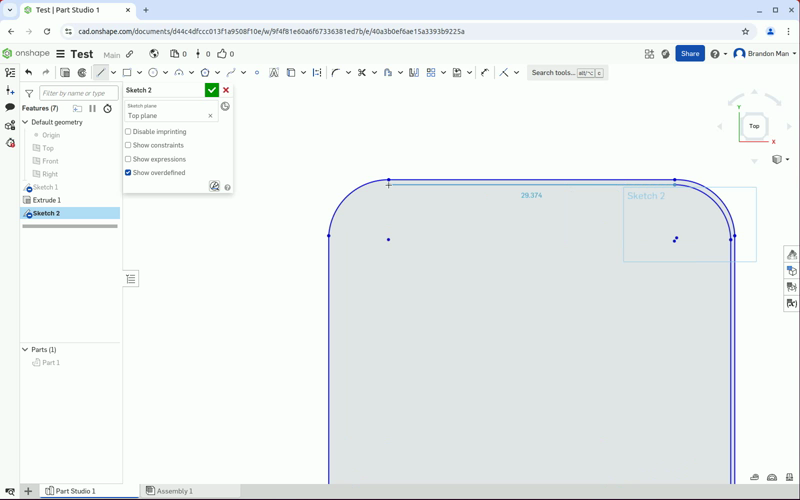
scroll(6)
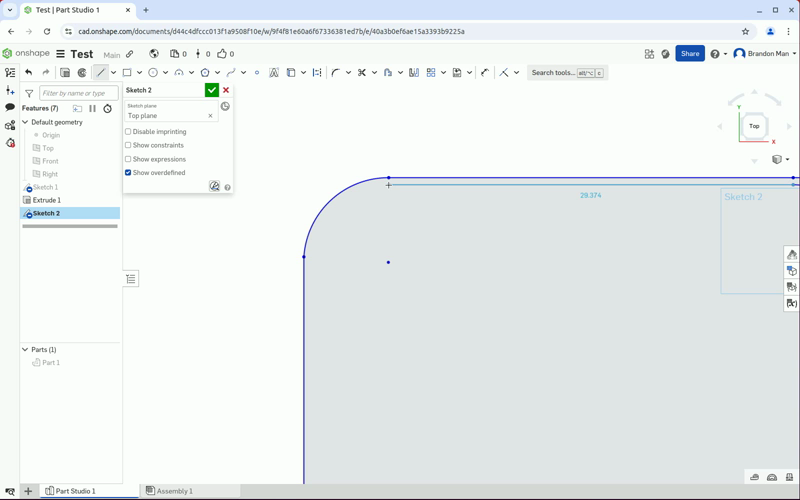
scroll(6)
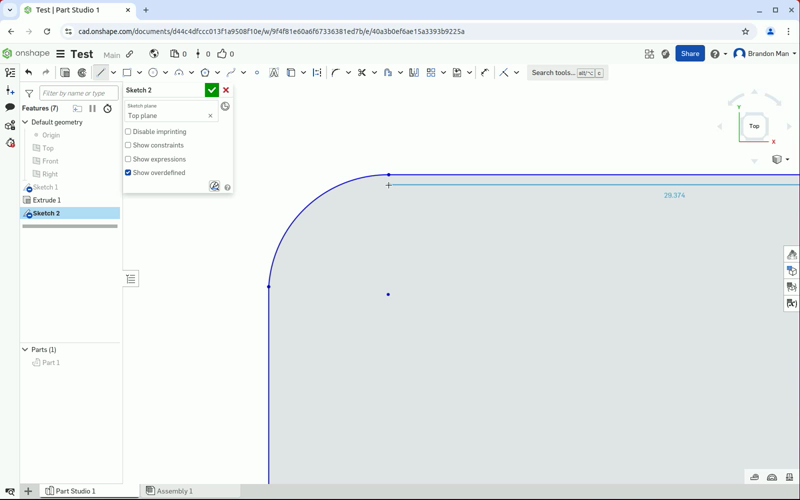
scroll(6)
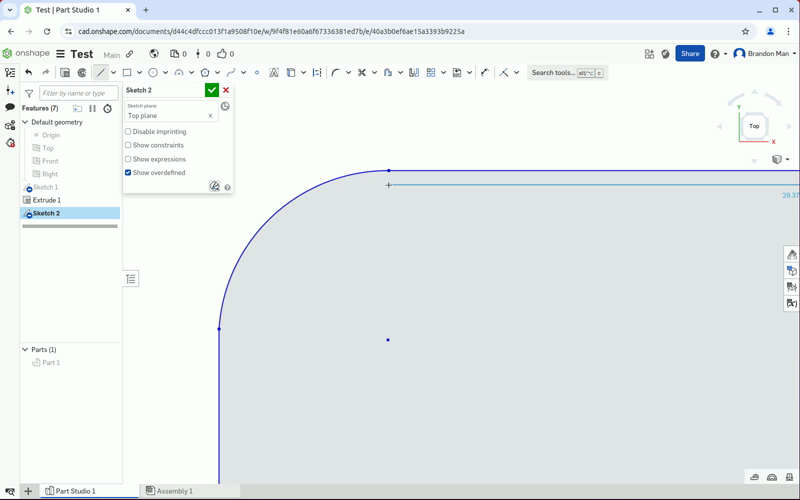
scroll(6)
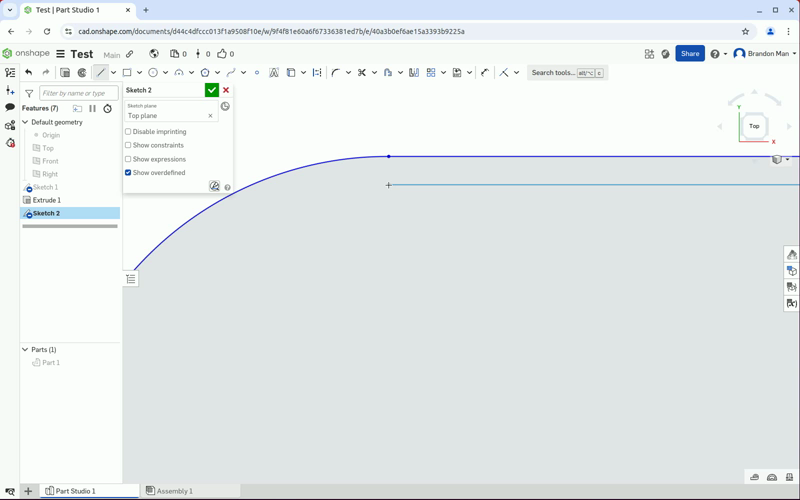
click(388, 184)
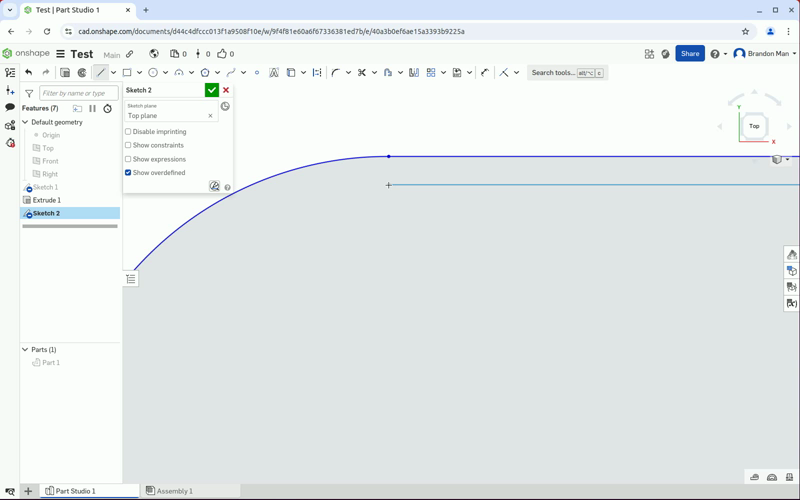
scroll(-6)
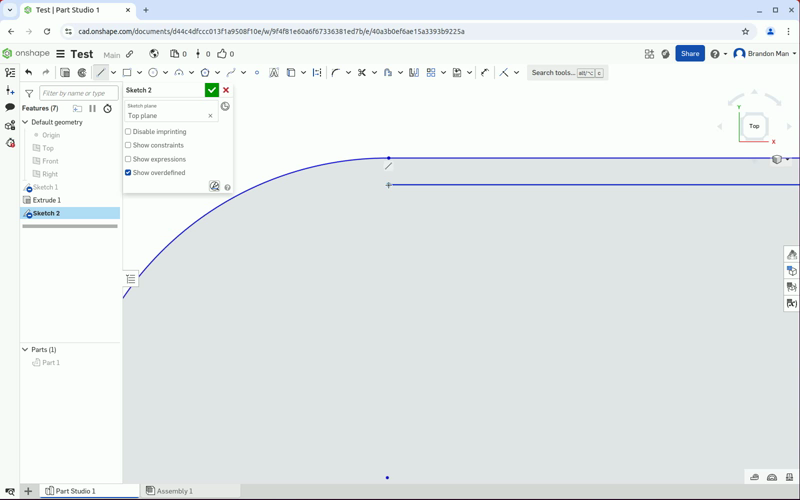
scroll(-6)
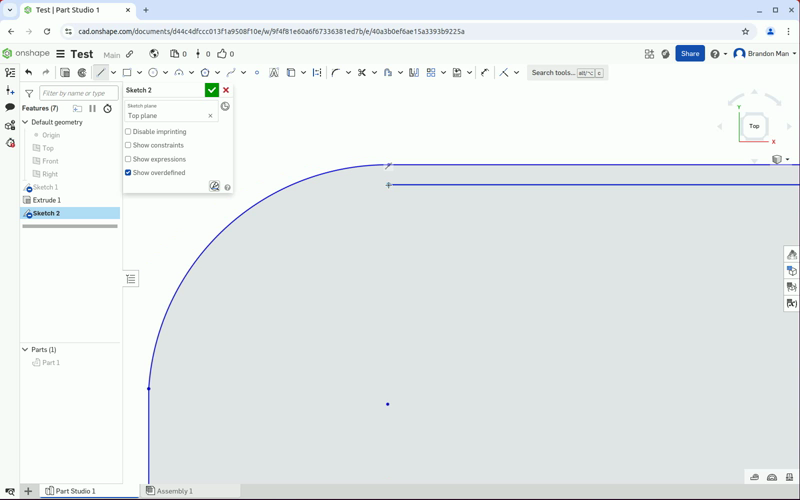
scroll(-6)
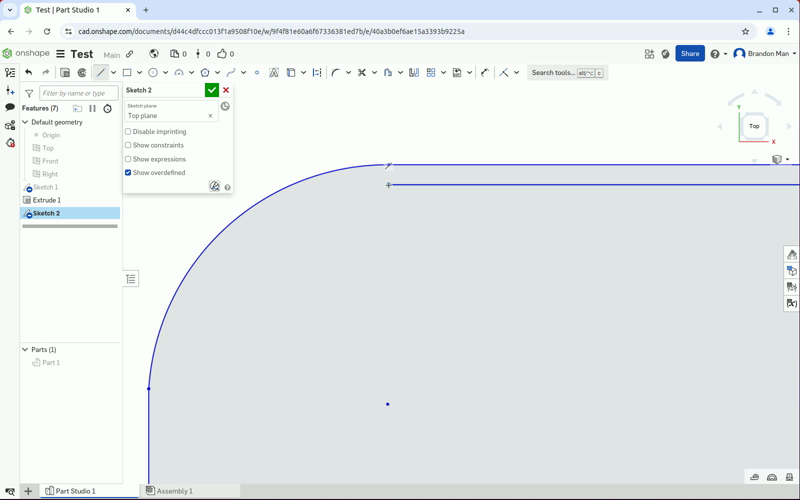
scroll(-6)
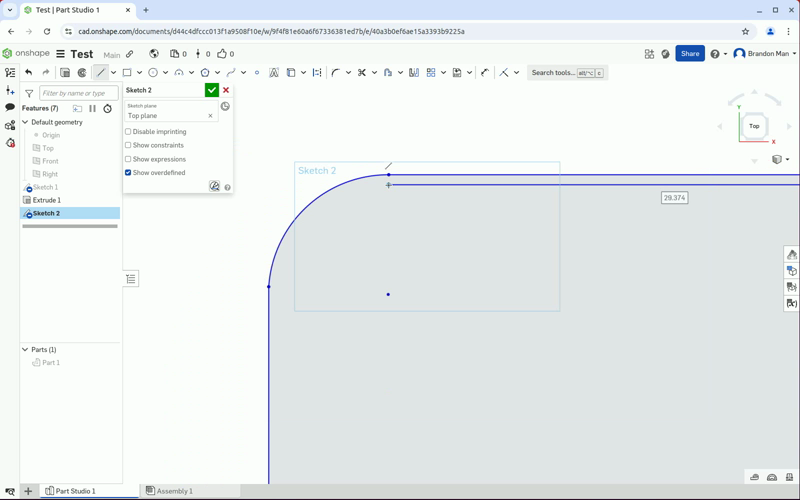
scroll(-6)
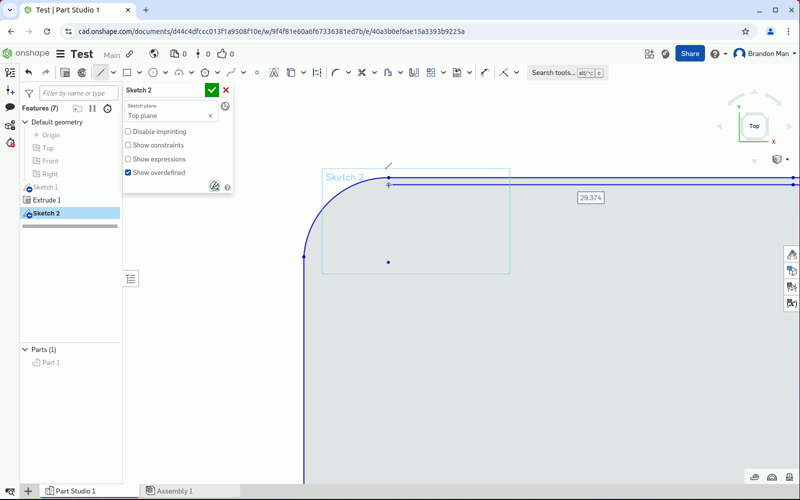
scroll(-6)
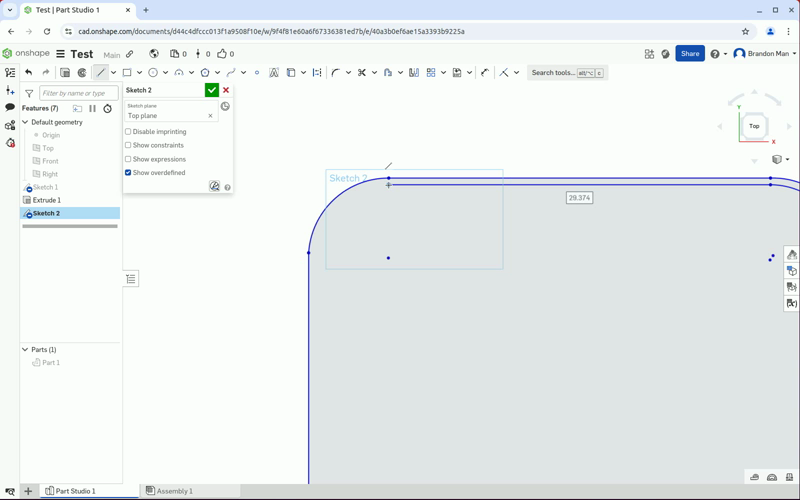
scroll(-6)
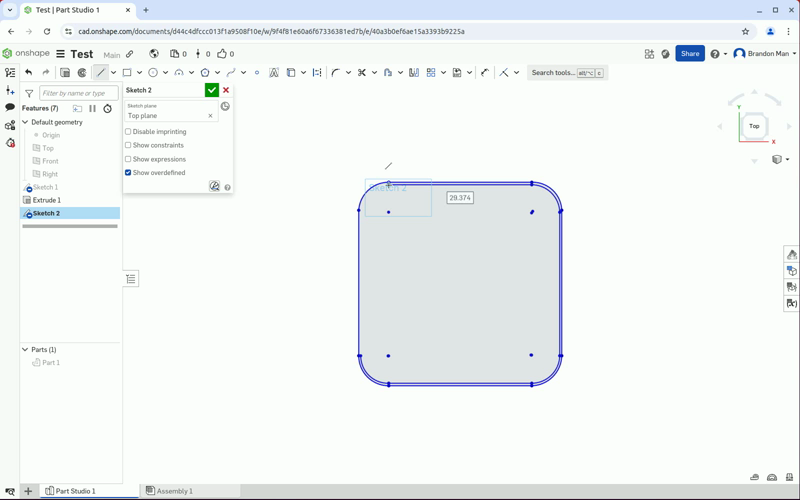
key_up(shift)
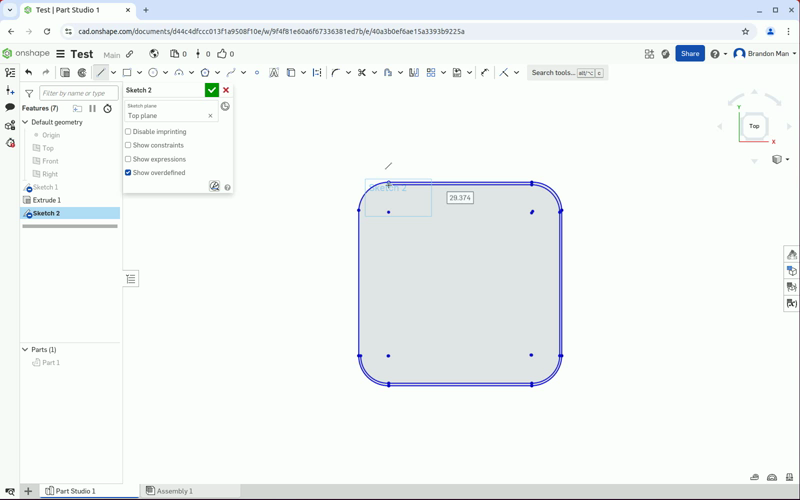
key(esc)
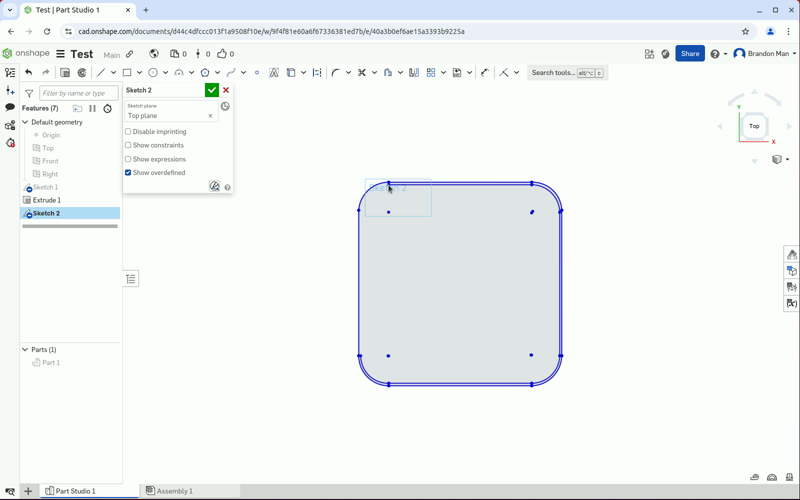
key(a)
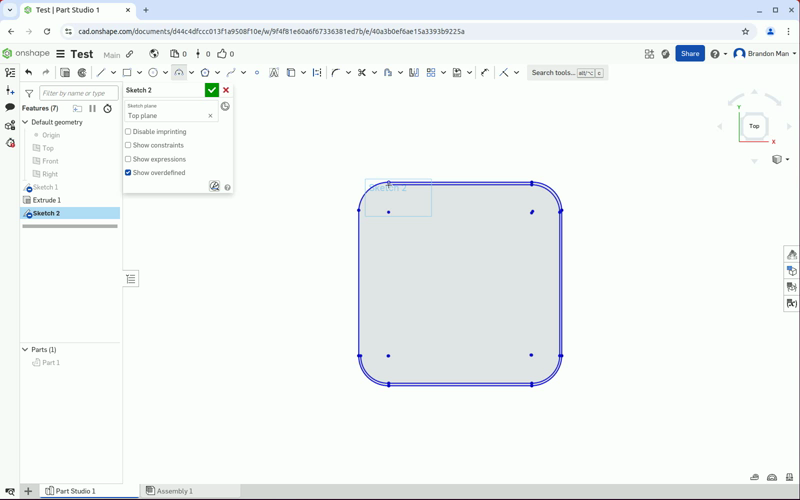
mouse_move(388, 184)
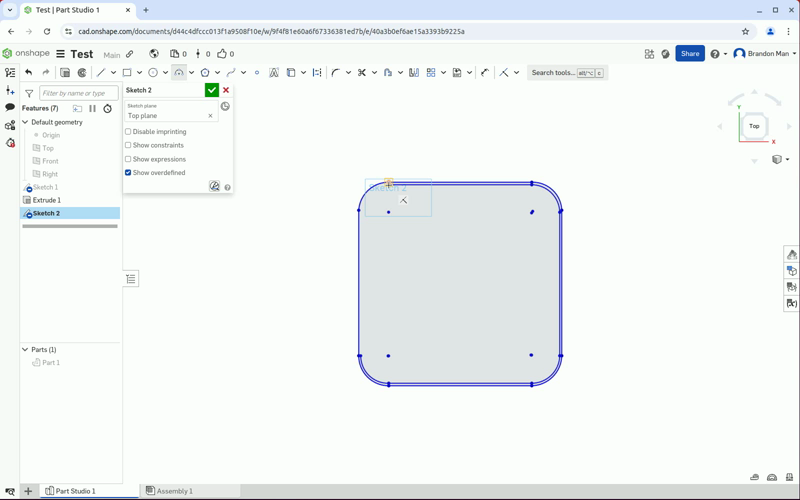
scroll(6)
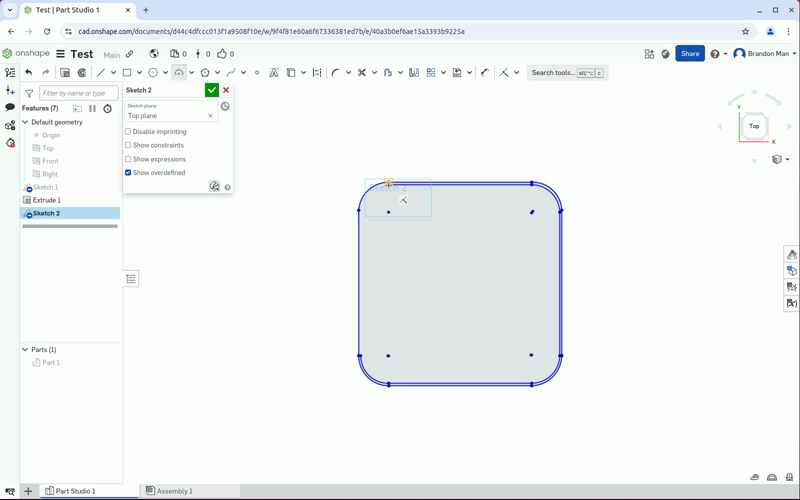
scroll(6)
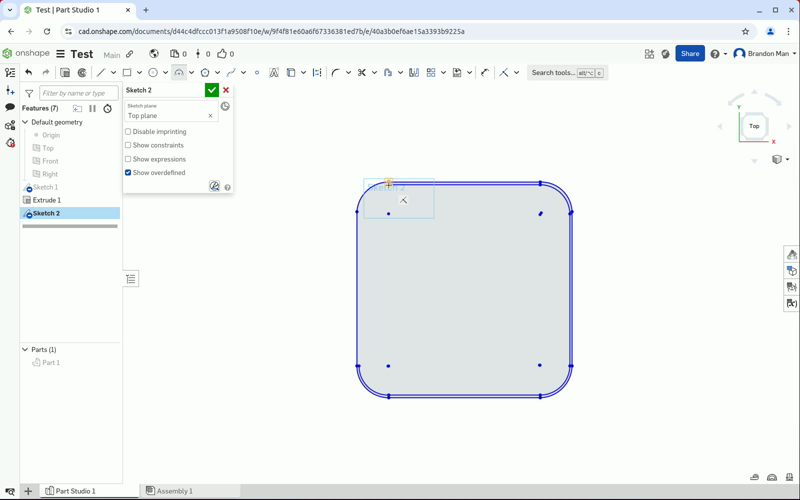
scroll(6)
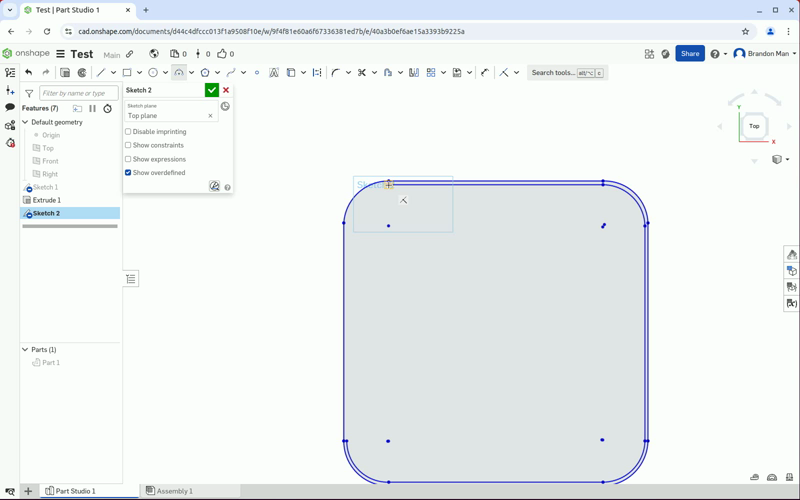
scroll(6)
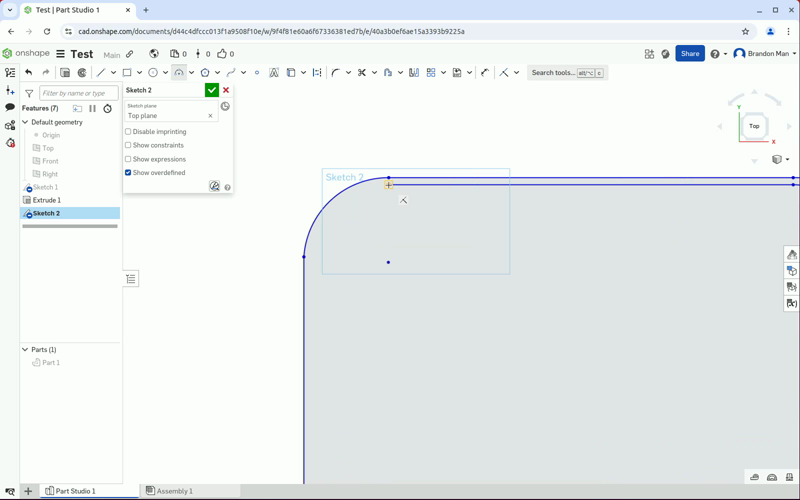
scroll(6)
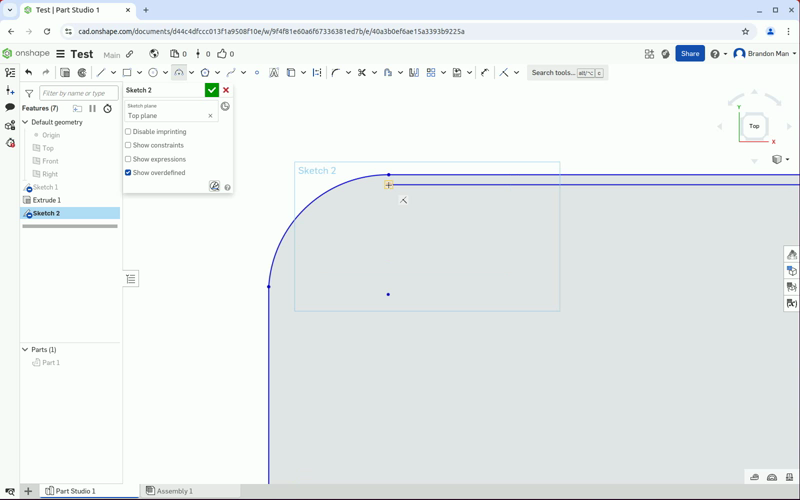
scroll(6)
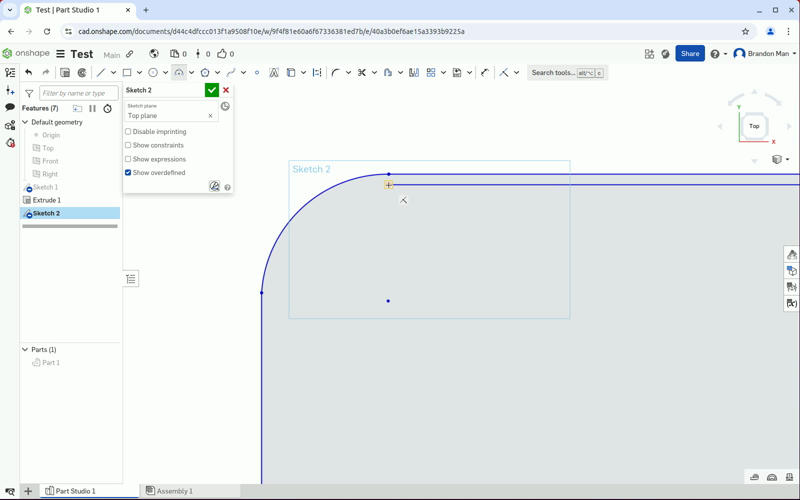
scroll(6)
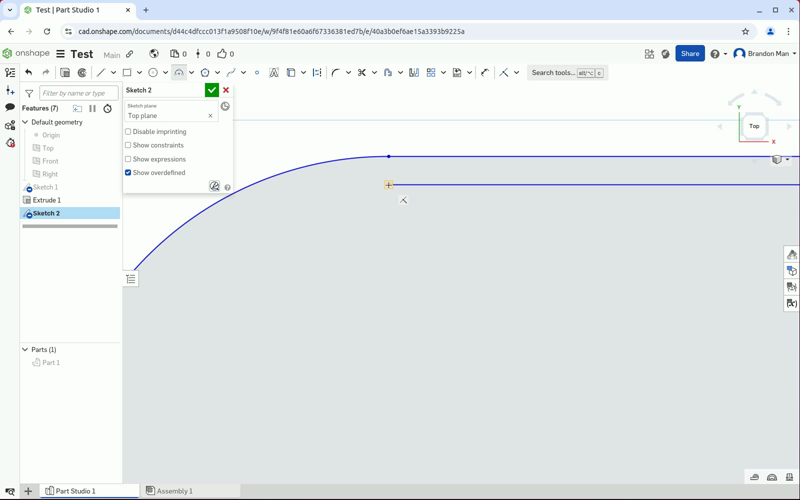
click(388, 184)
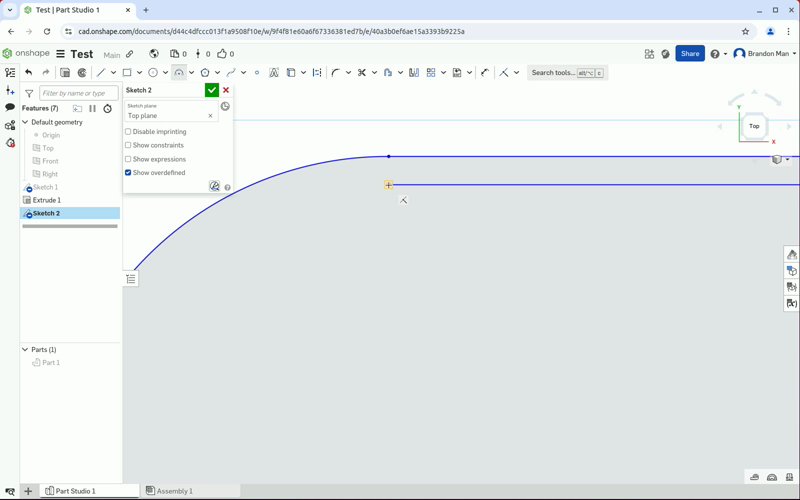
scroll(-6)
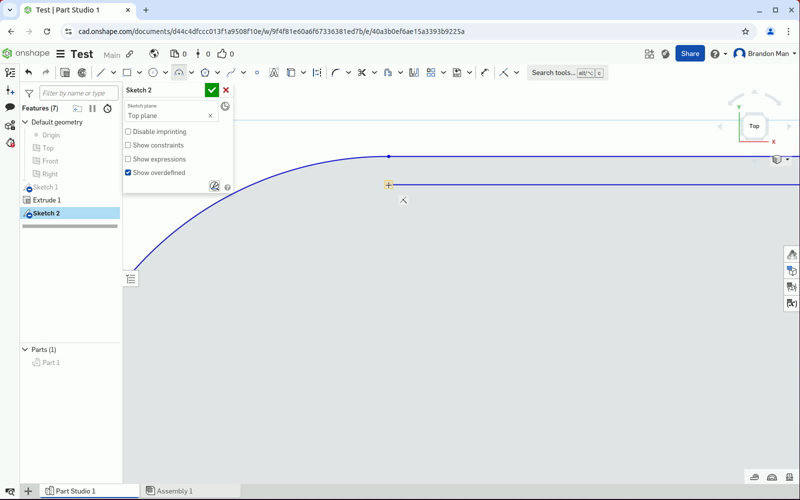
scroll(-6)
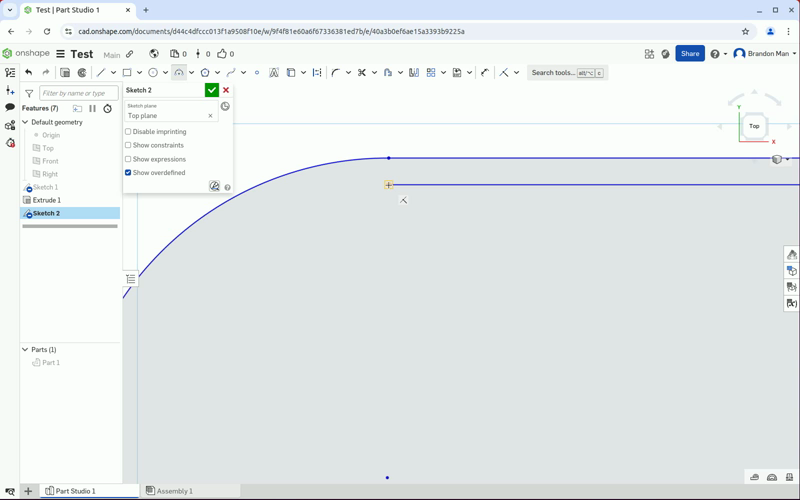
scroll(-6)
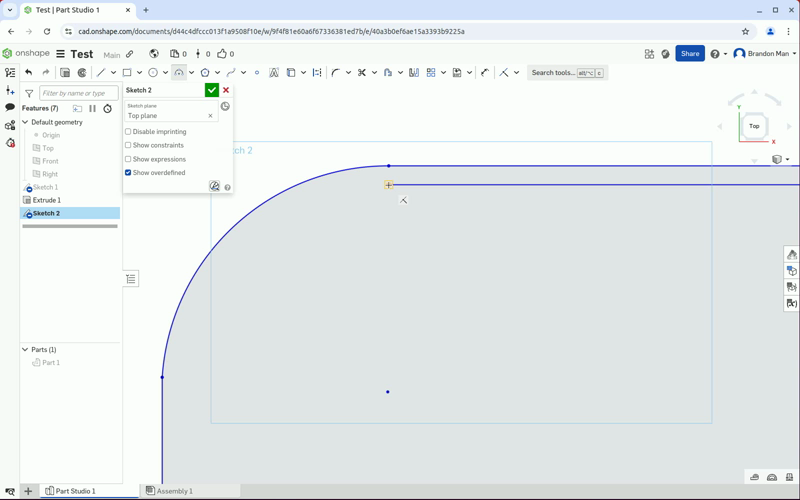
scroll(-6)
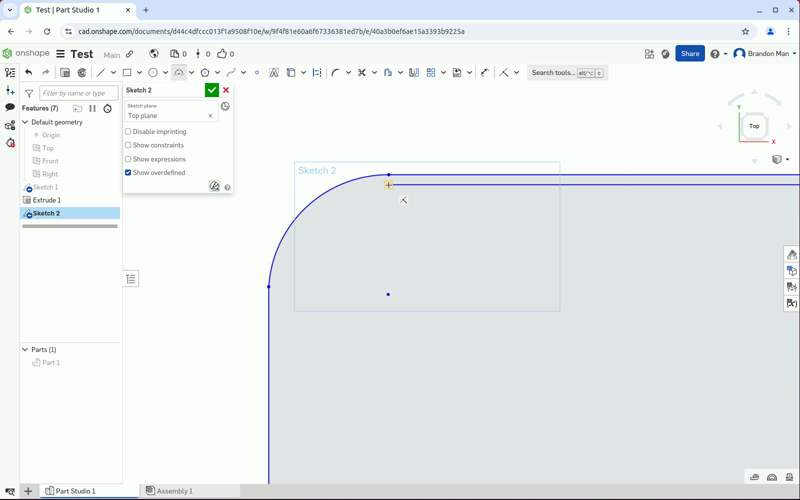
scroll(-6)
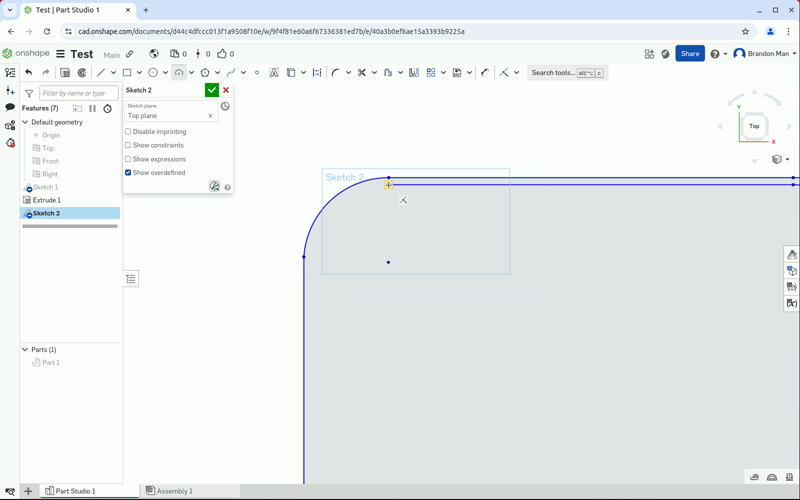
scroll(-6)
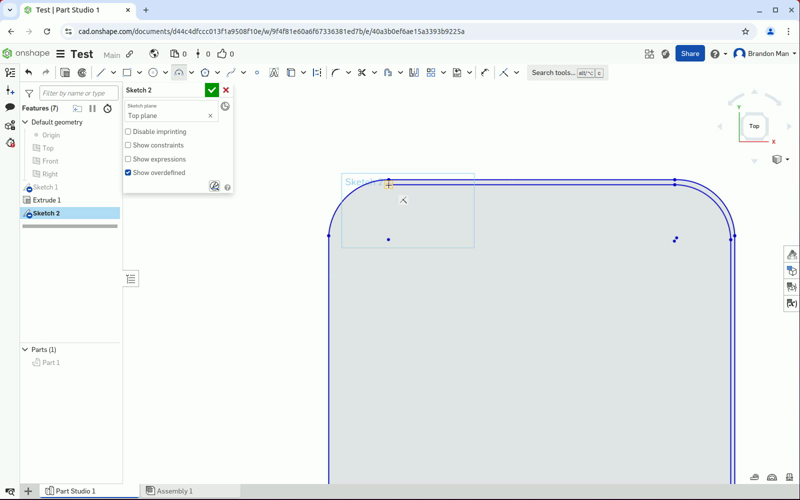
scroll(-6)
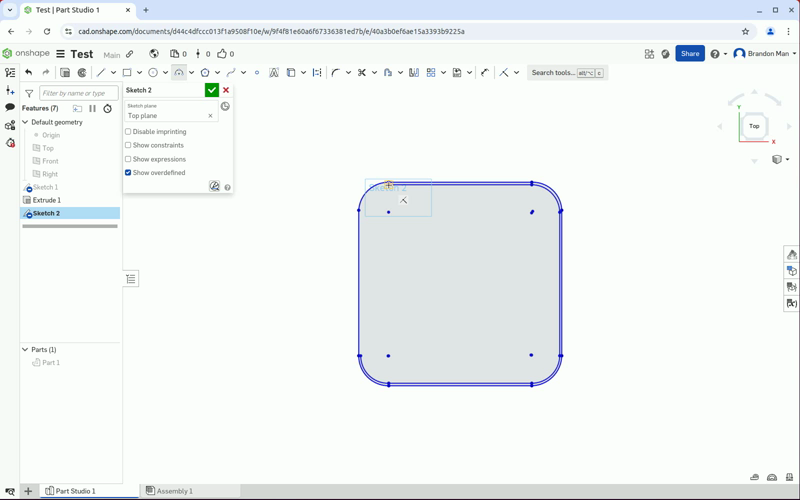
key_down(shift)
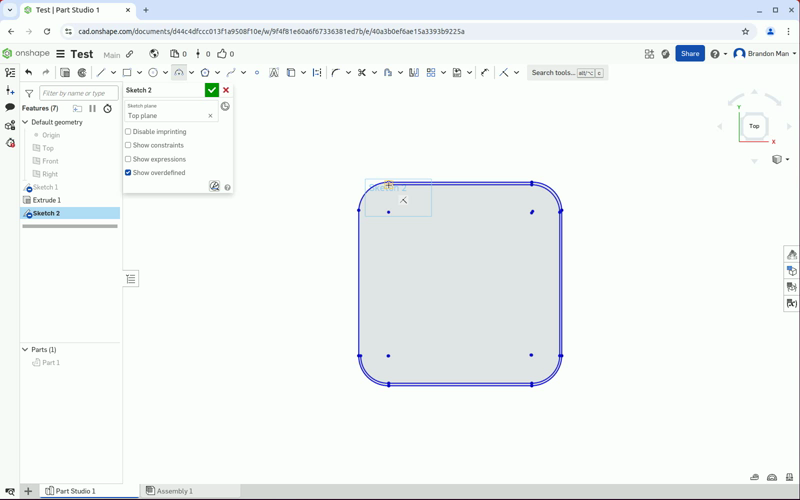
mouse_move(360, 212)
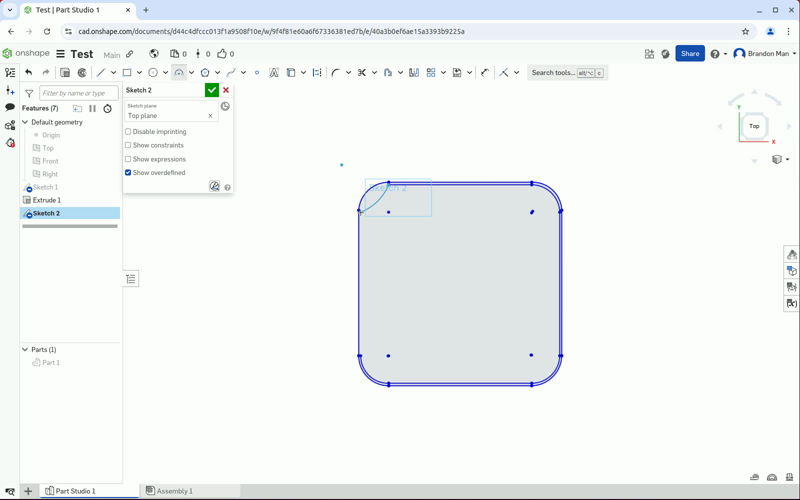
scroll(6)
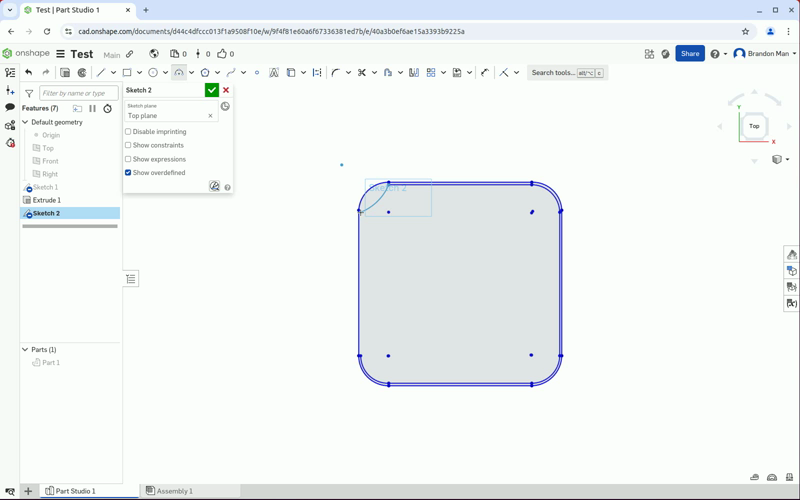
scroll(6)
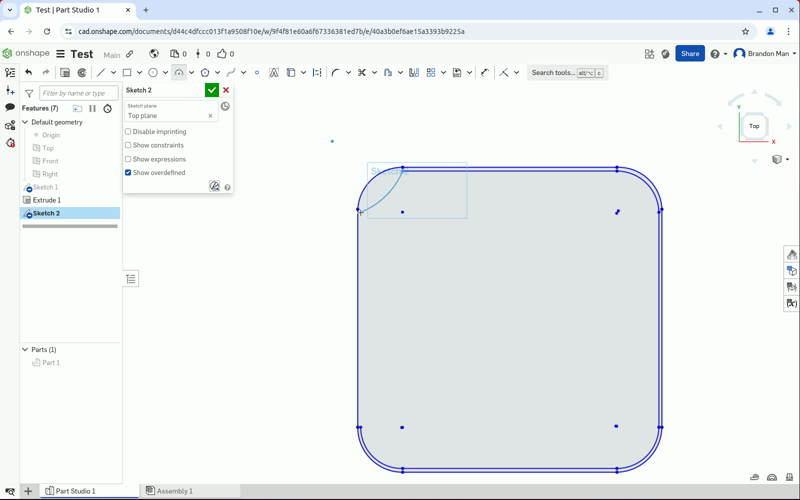
scroll(6)
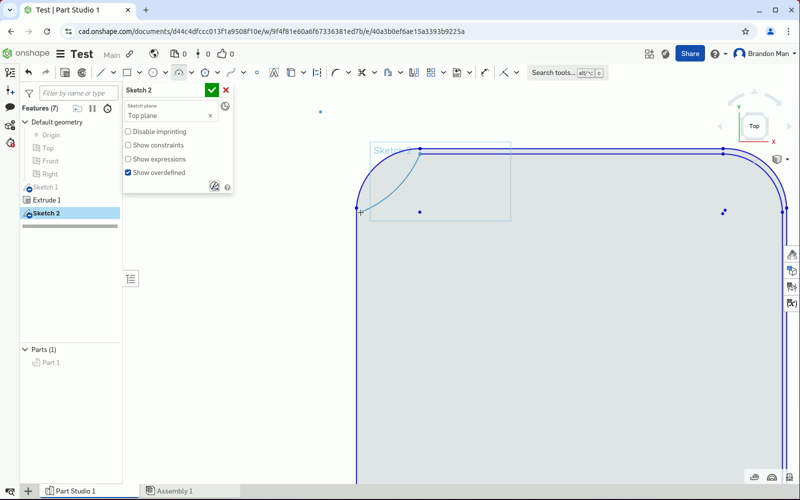
scroll(6)
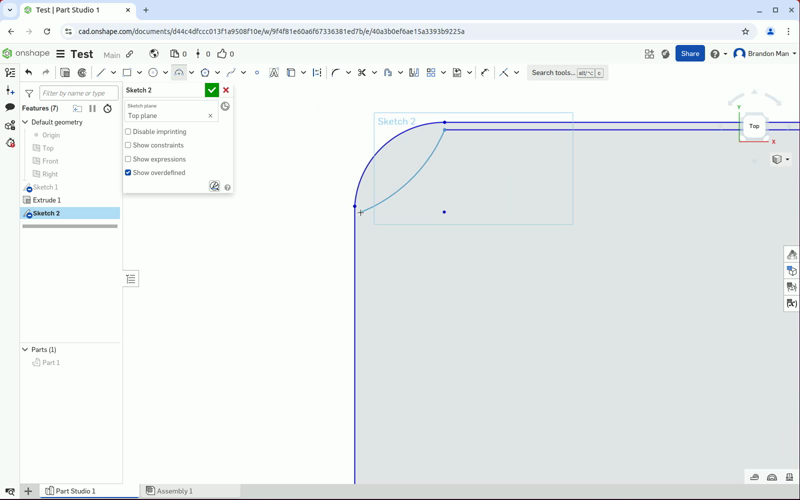
scroll(6)
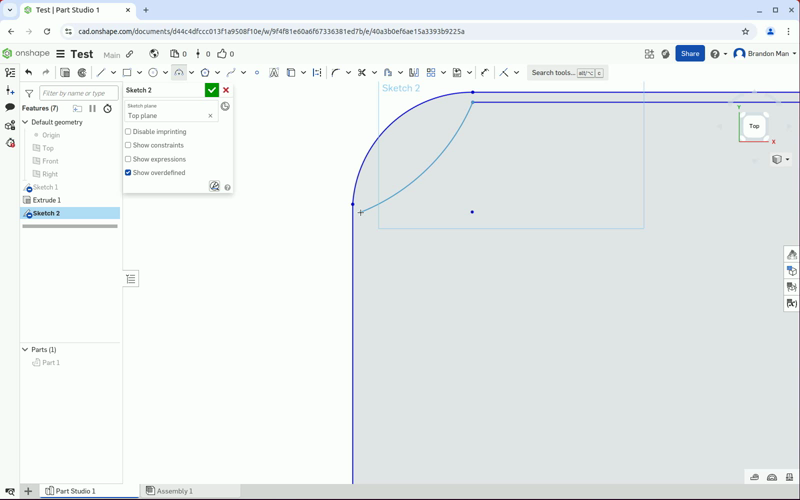
scroll(6)
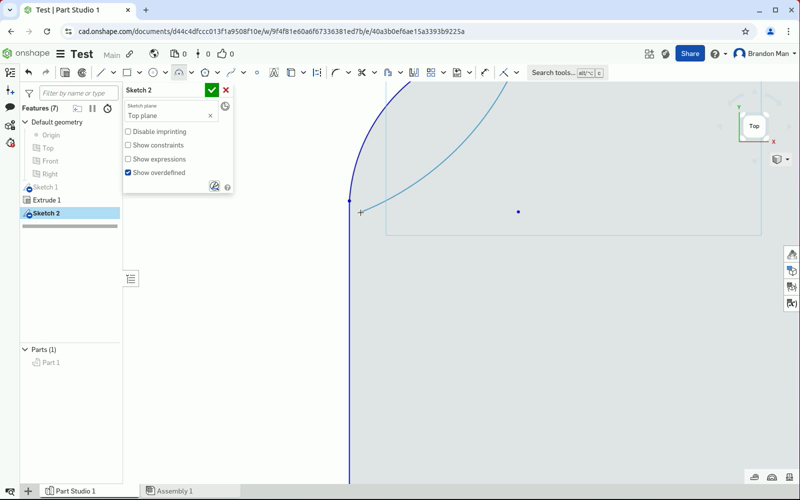
scroll(6)
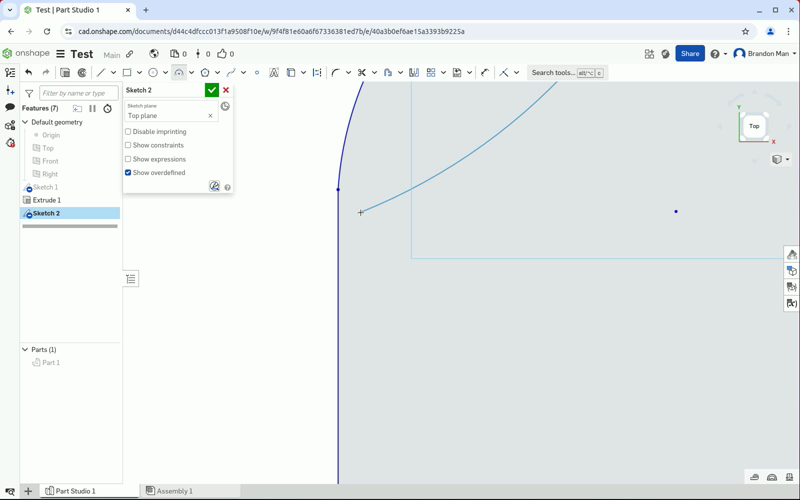
click(360, 212)
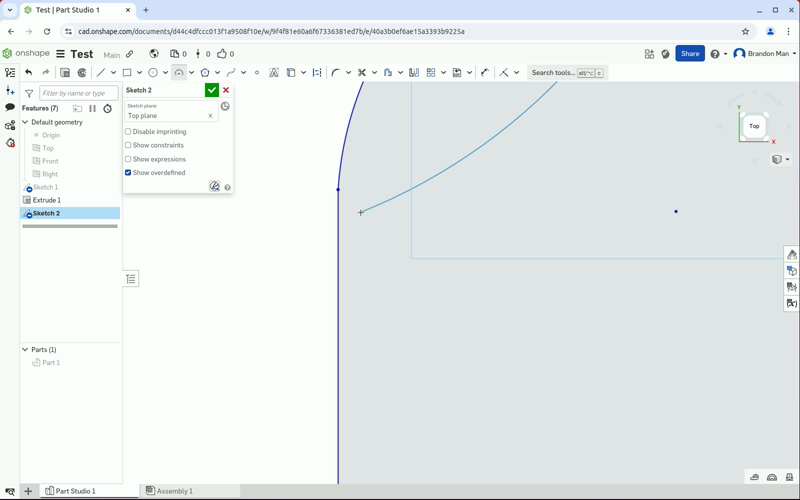
scroll(-6)
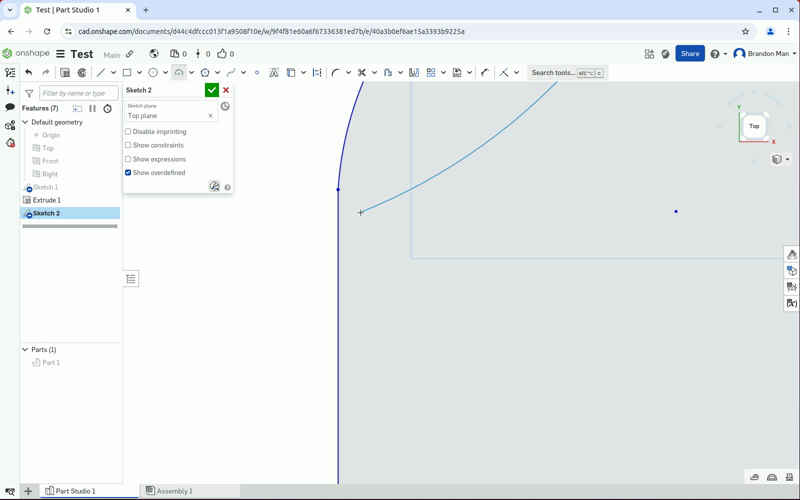
scroll(-6)
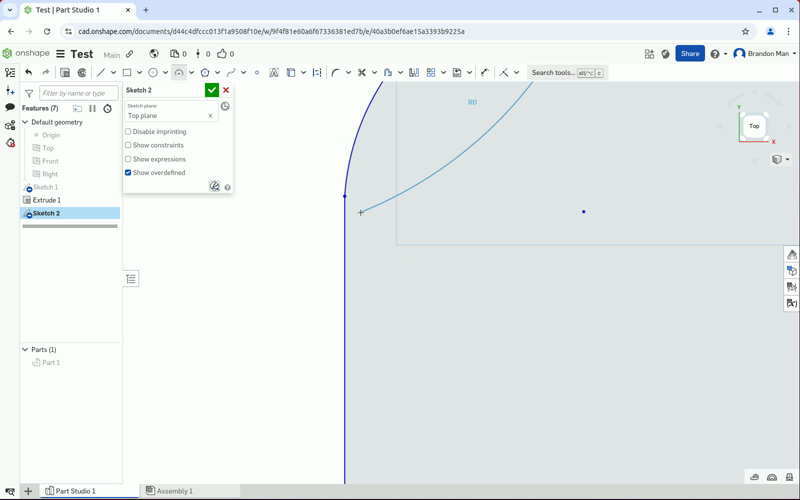
scroll(-6)
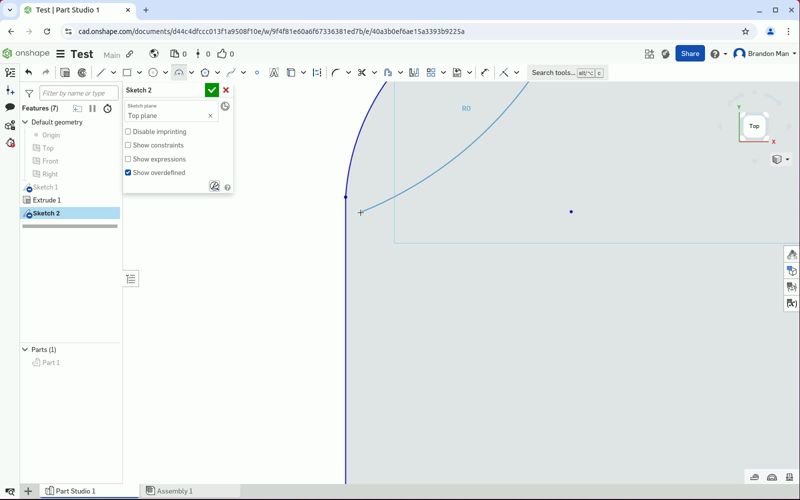
scroll(-6)
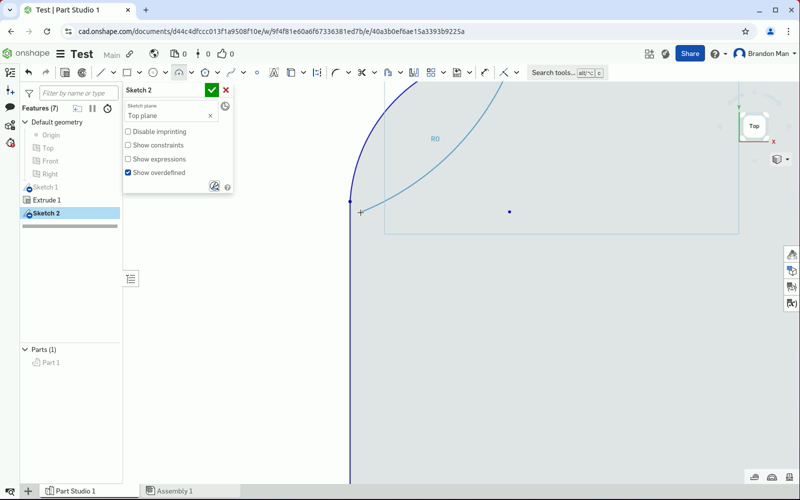
scroll(-6)
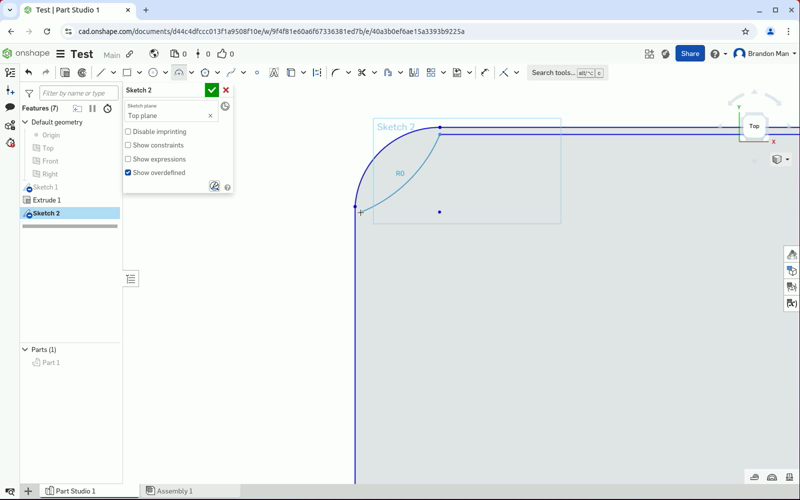
scroll(-6)
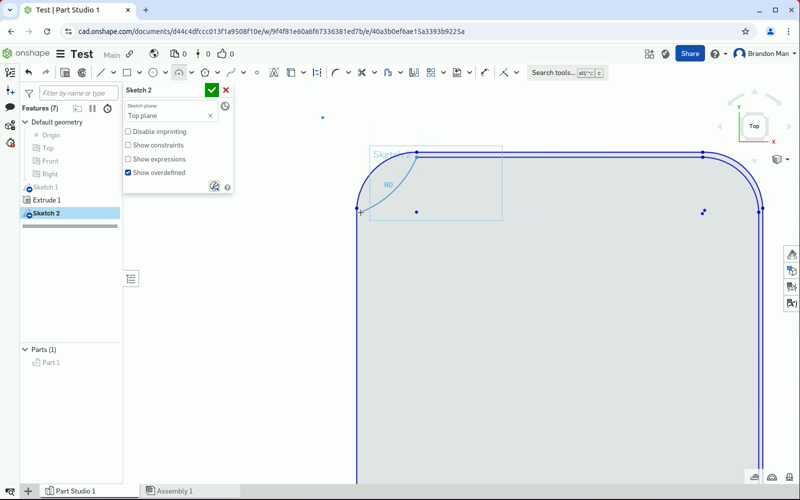
scroll(-6)
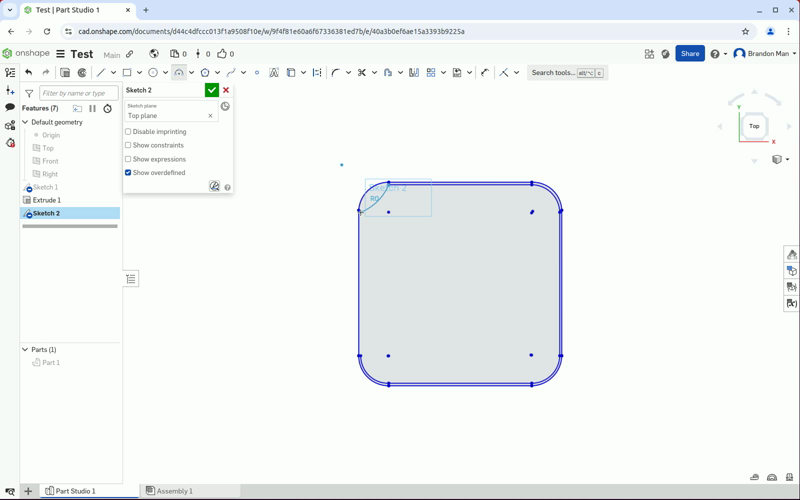
mouse_move(368, 192)
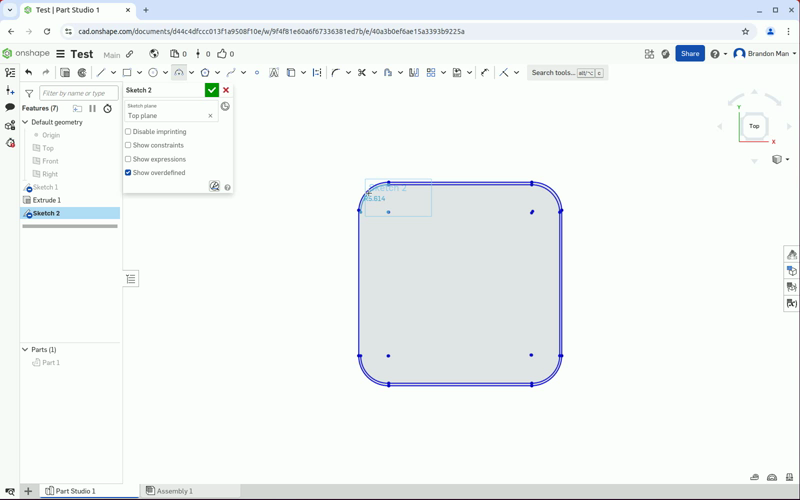
scroll(6)
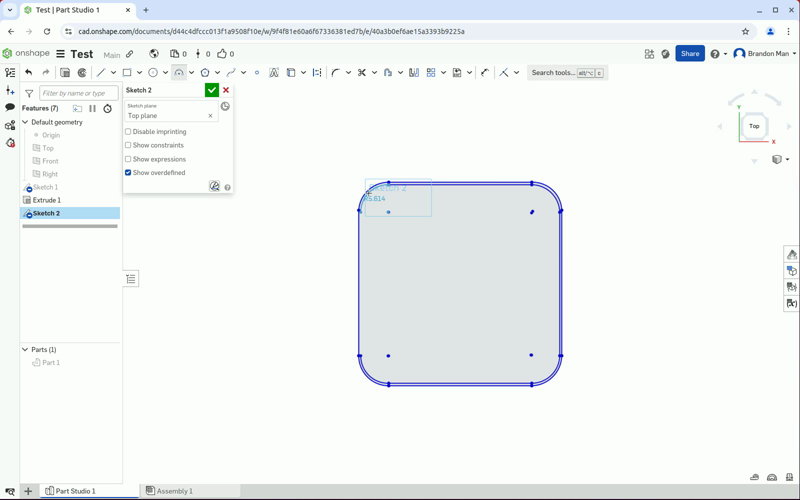
scroll(6)
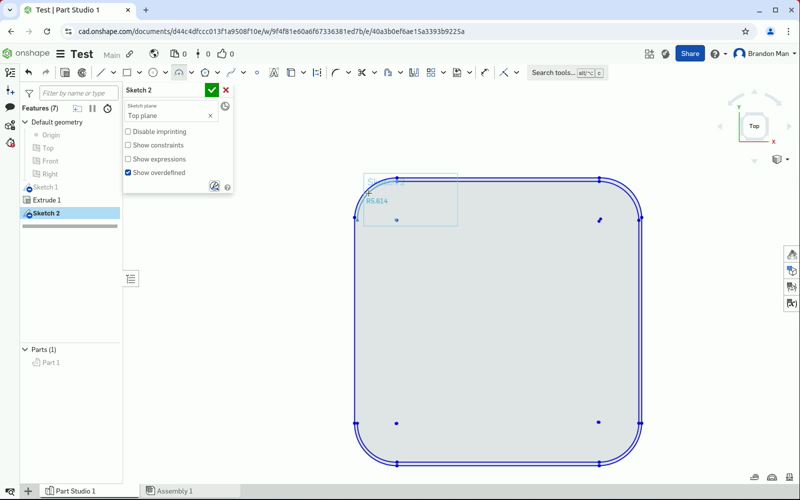
scroll(6)
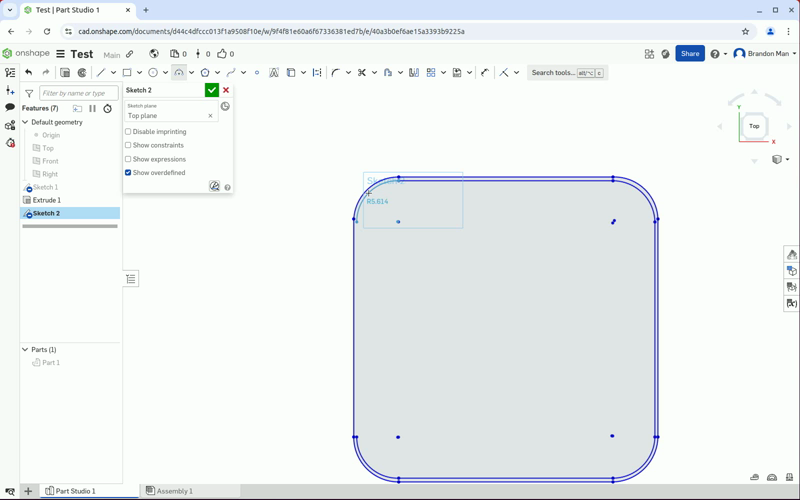
scroll(6)
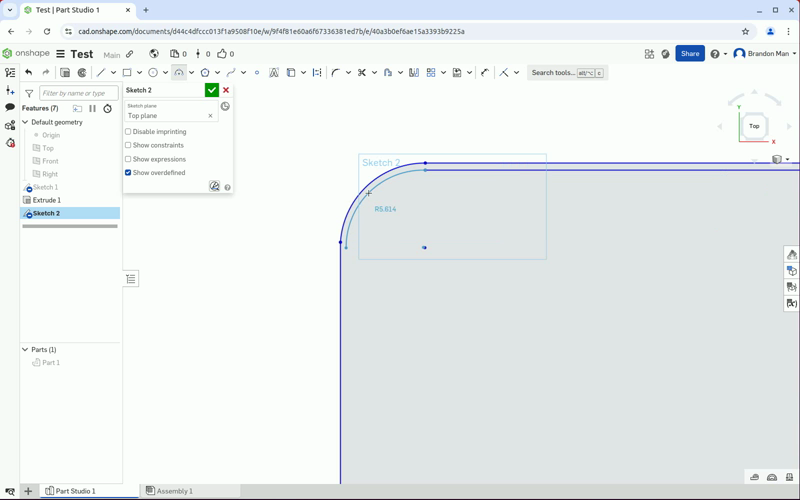
scroll(6)
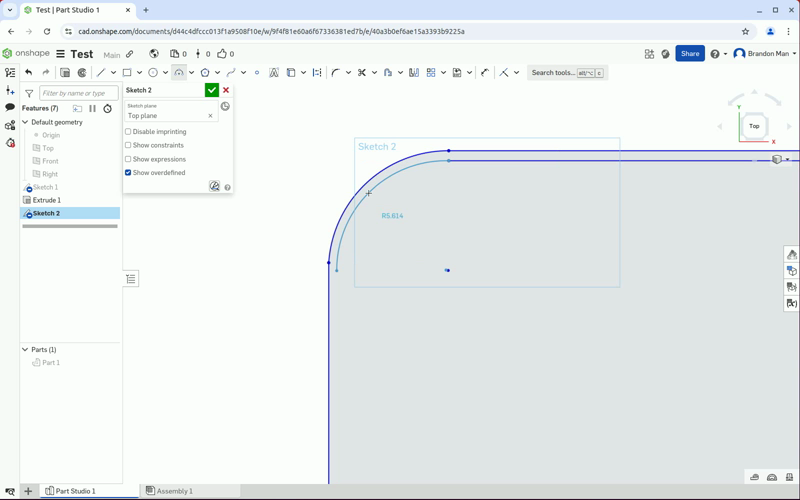
scroll(6)
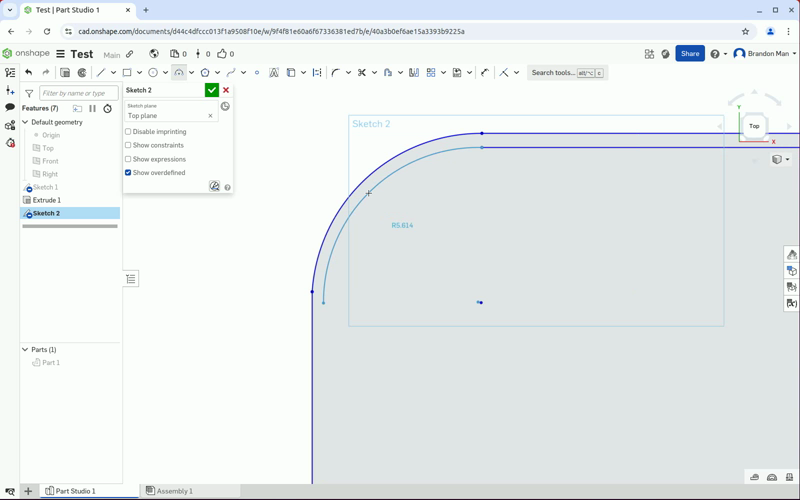
scroll(6)
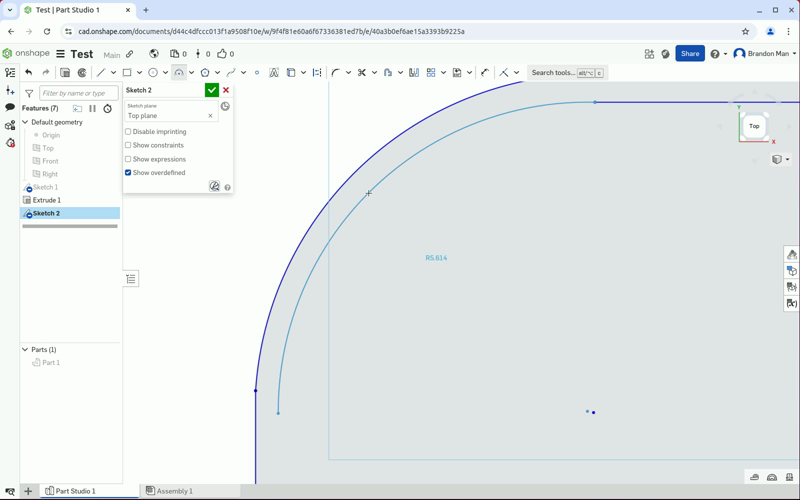
click(368, 192)
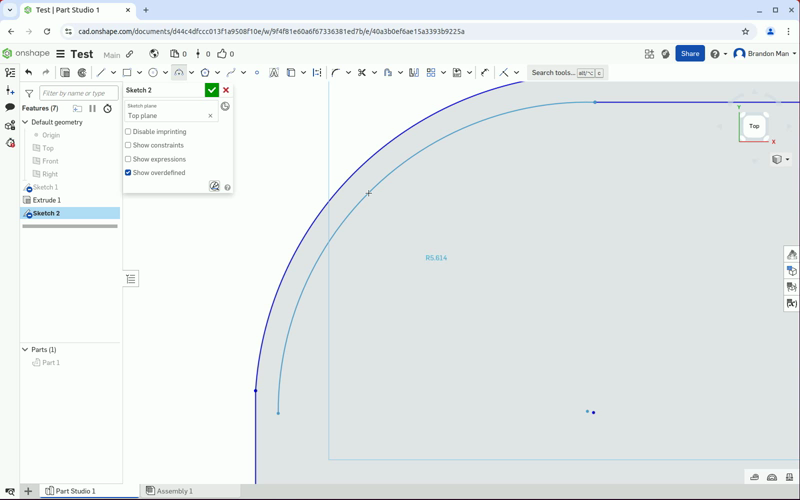
scroll(-6)
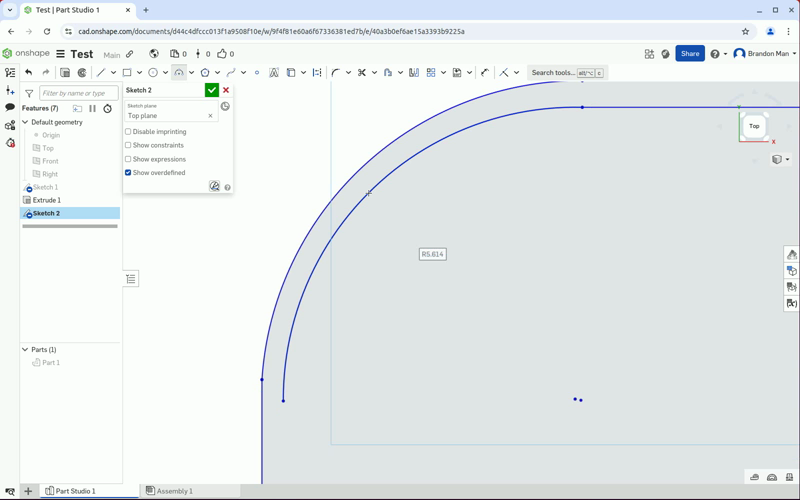
scroll(-6)
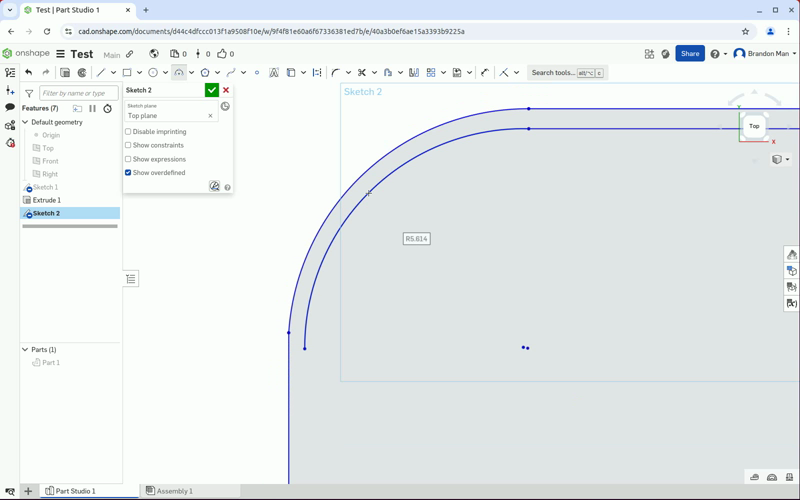
scroll(-6)
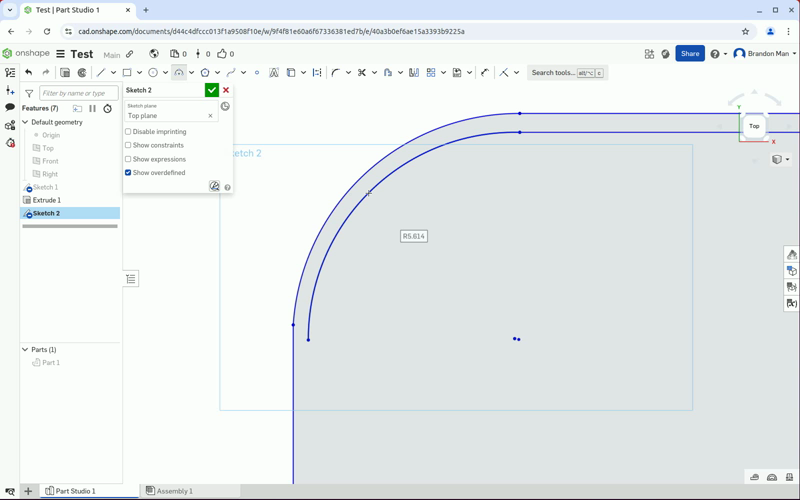
scroll(-6)
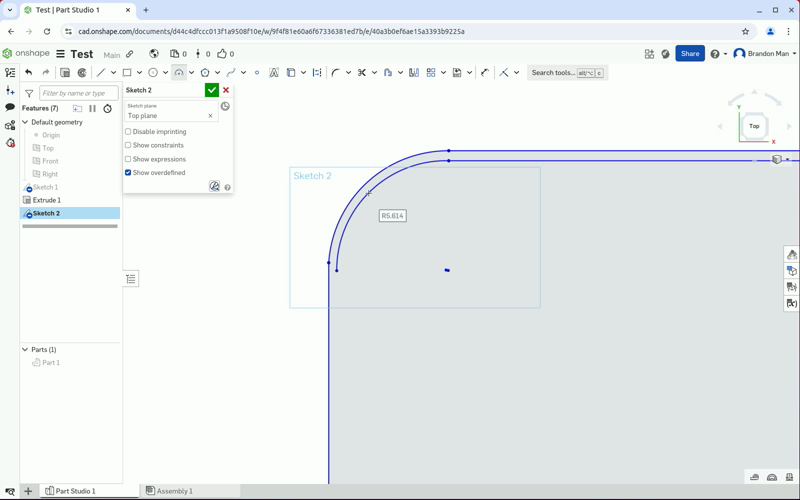
scroll(-6)
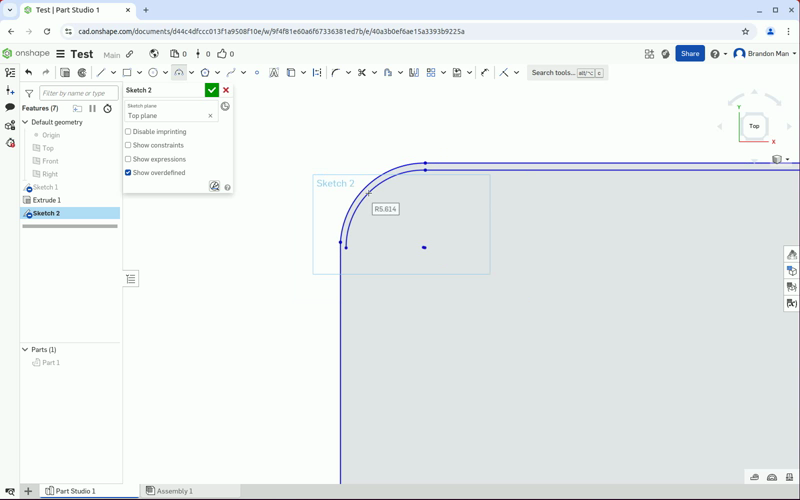
scroll(-6)
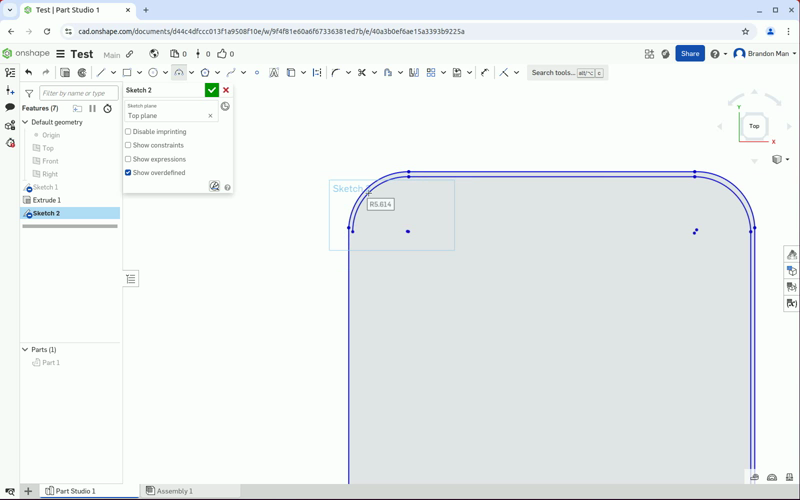
scroll(-6)
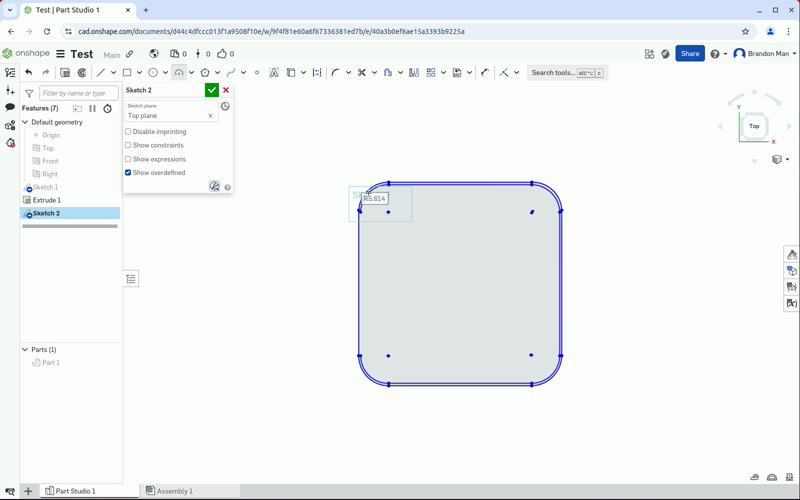
key_up(shift)
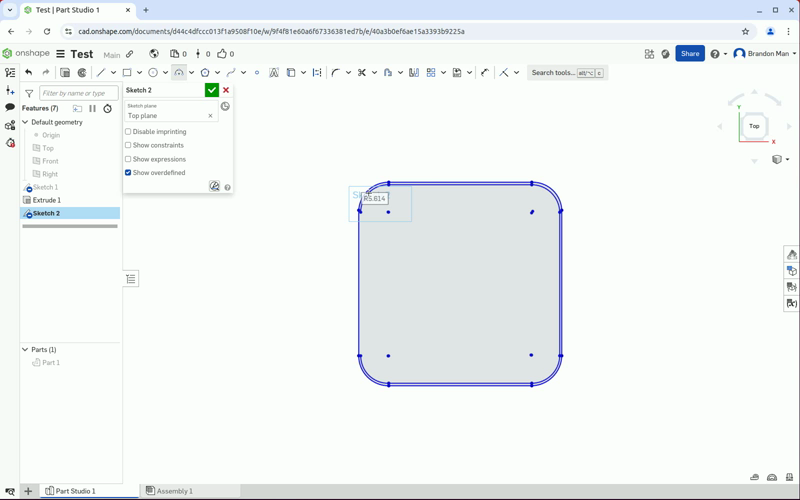
key(esc)
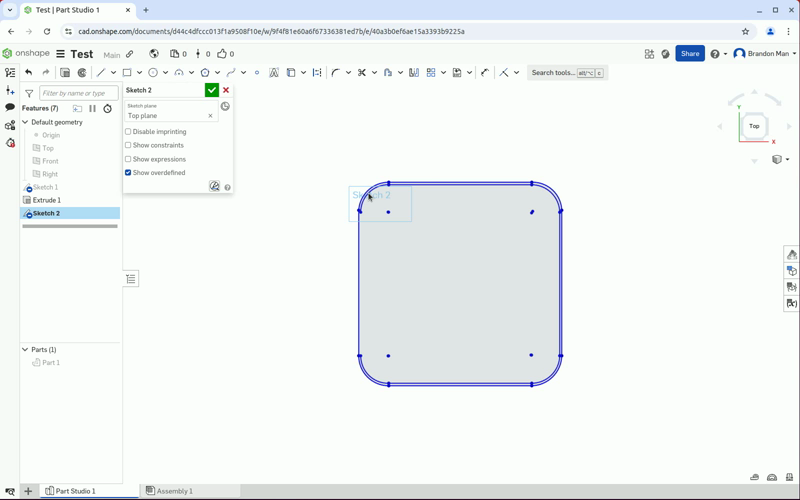
key(l)
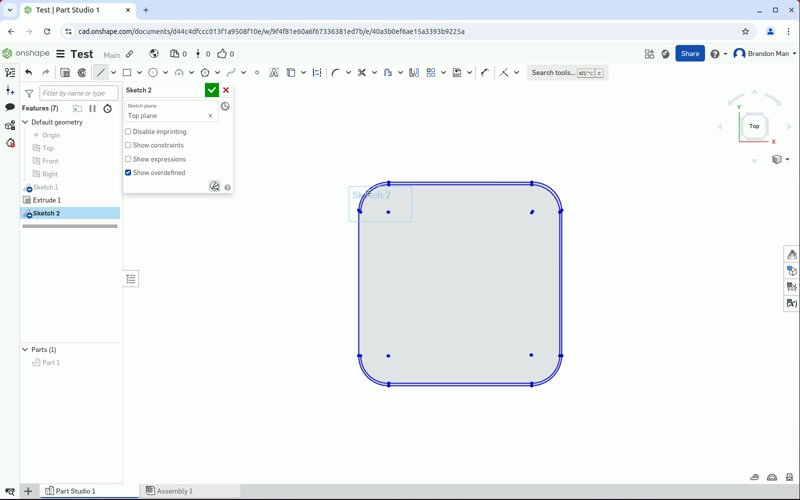
mouse_move(360, 212)
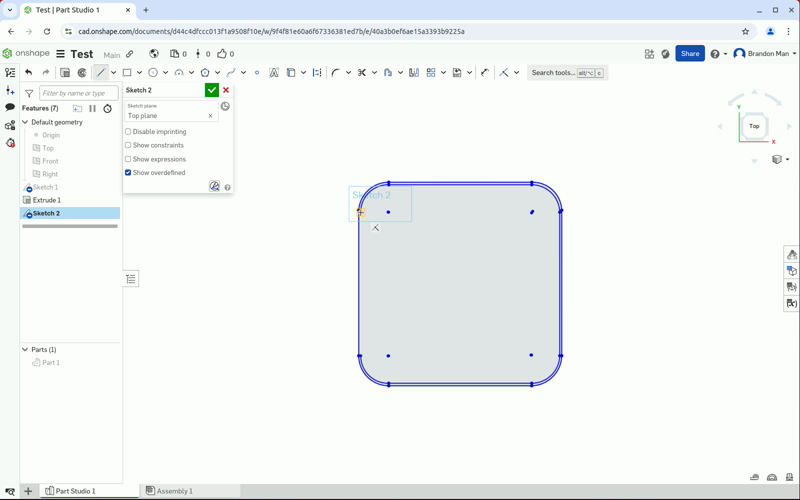
scroll(6)
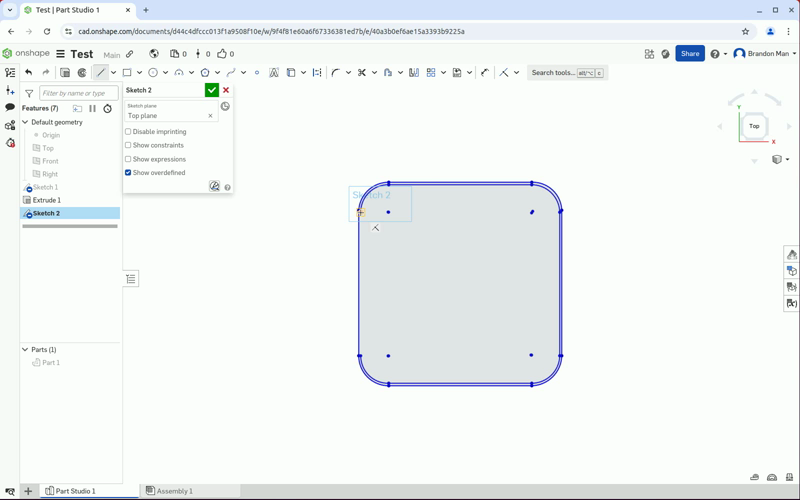
scroll(6)
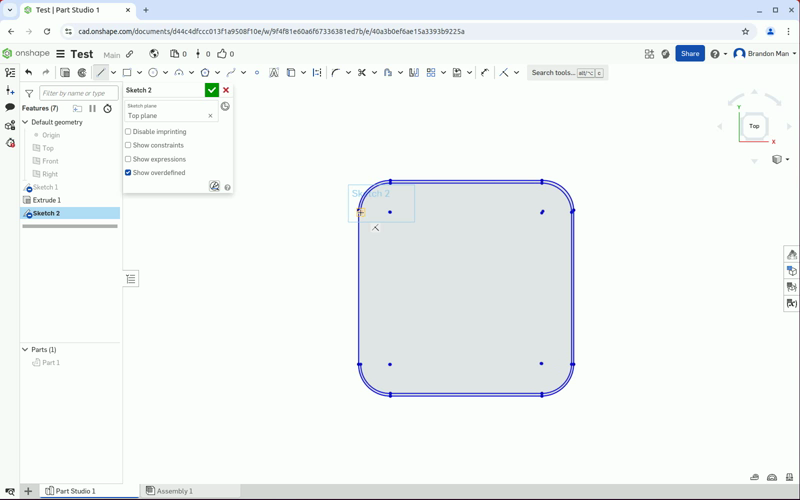
scroll(6)
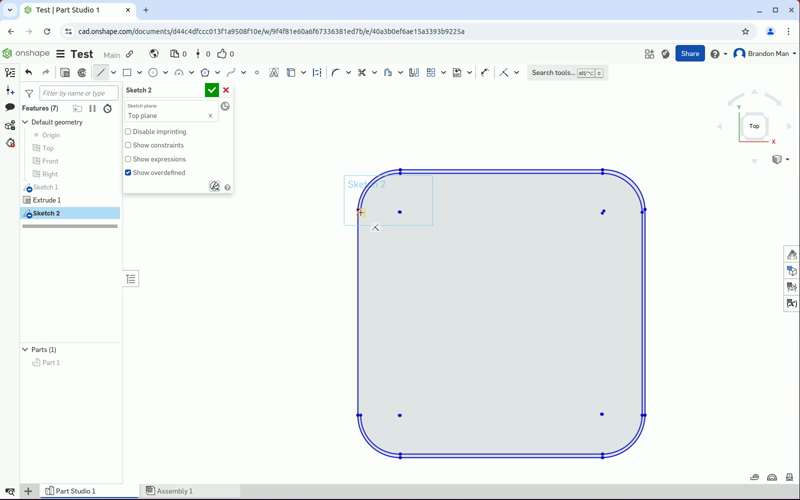
scroll(6)
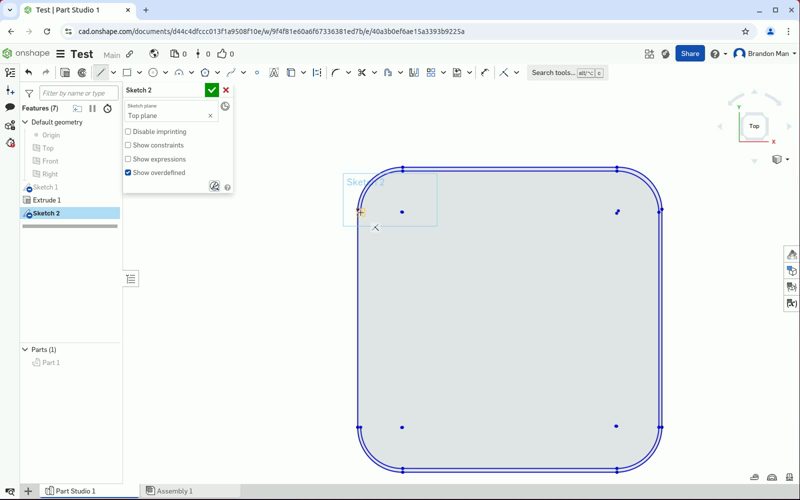
scroll(6)
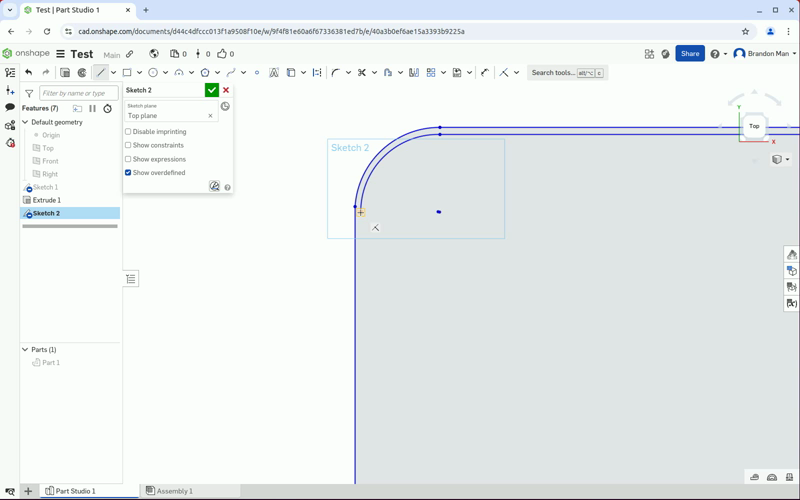
scroll(6)
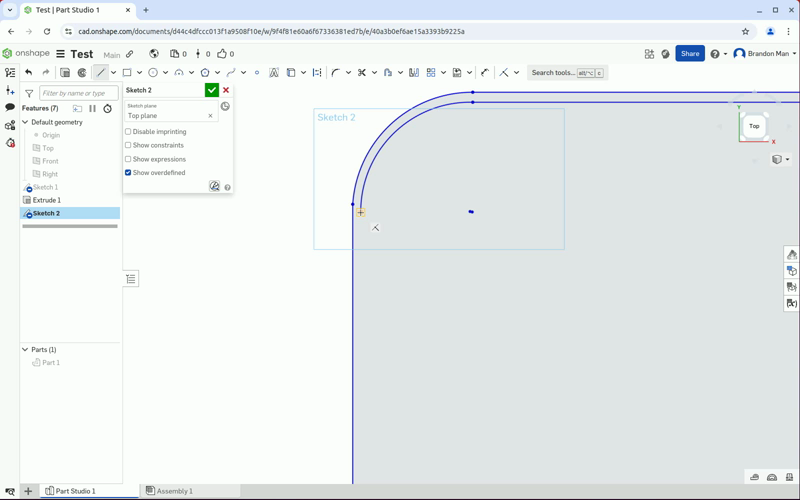
scroll(6)
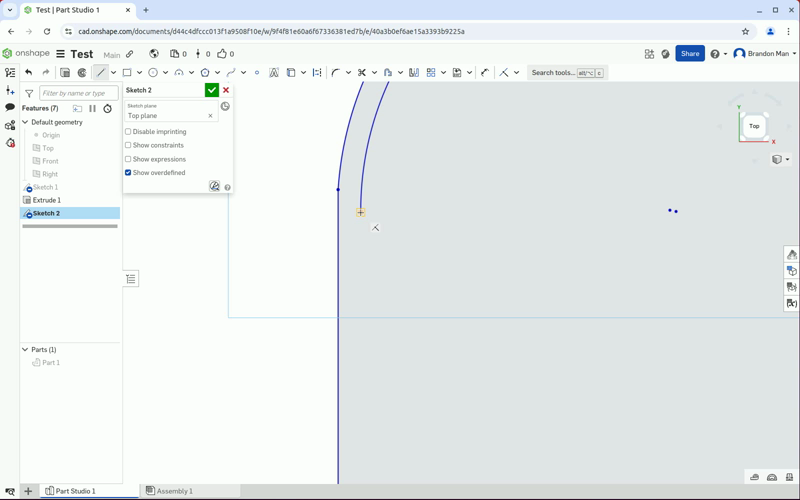
click(360, 212)
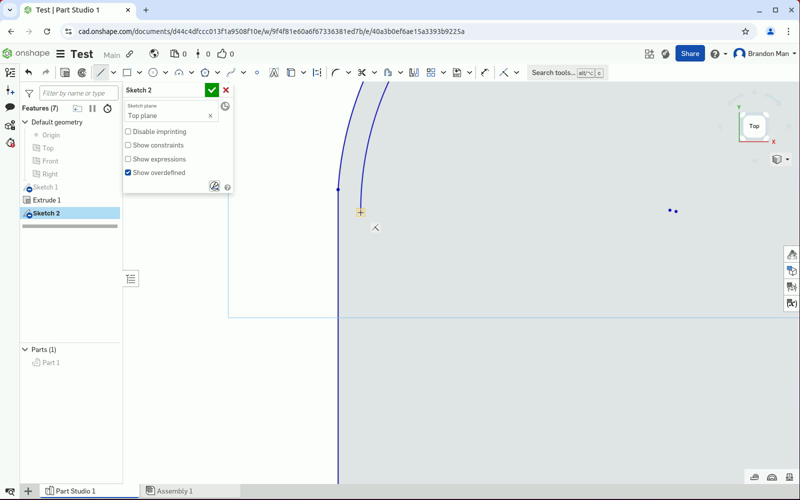
scroll(-6)
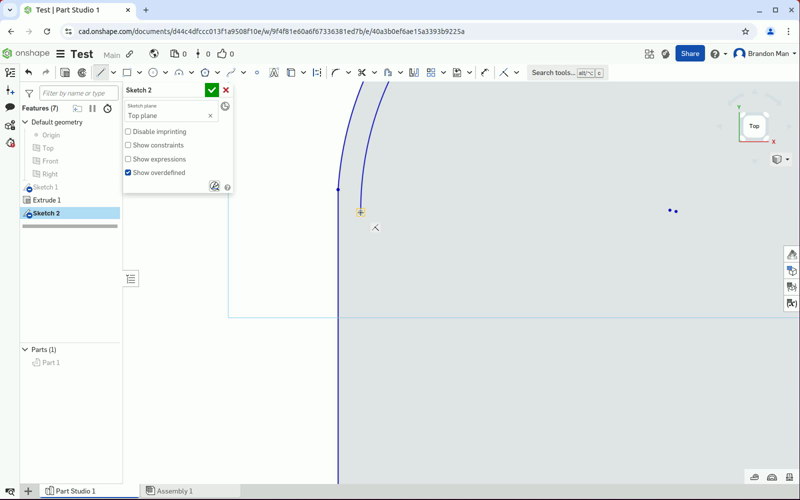
scroll(-6)
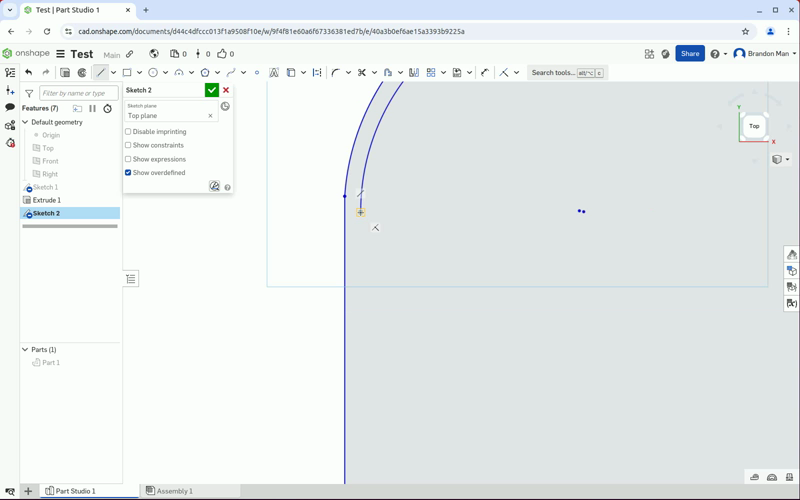
scroll(-6)
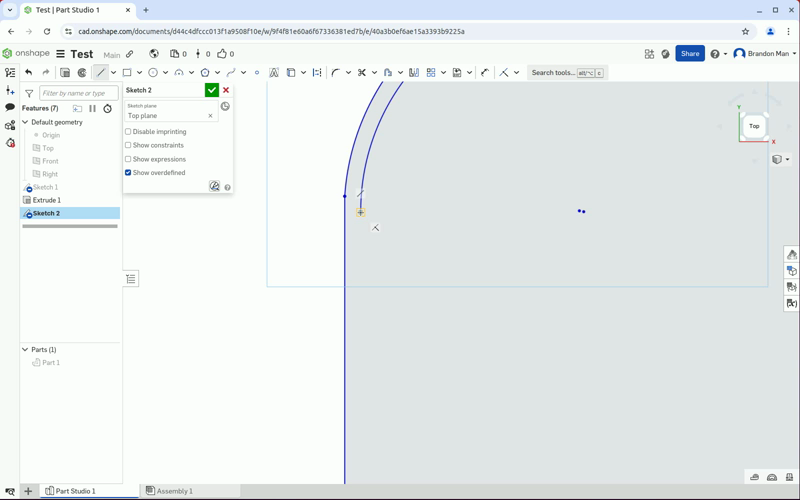
scroll(-6)
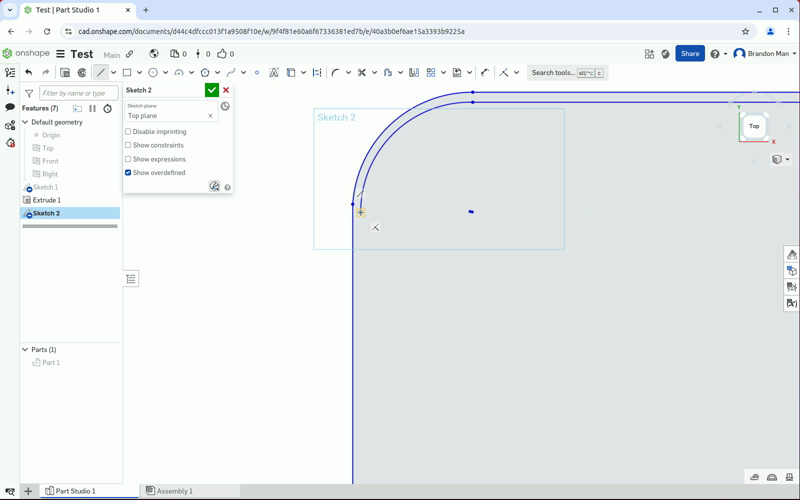
scroll(-6)
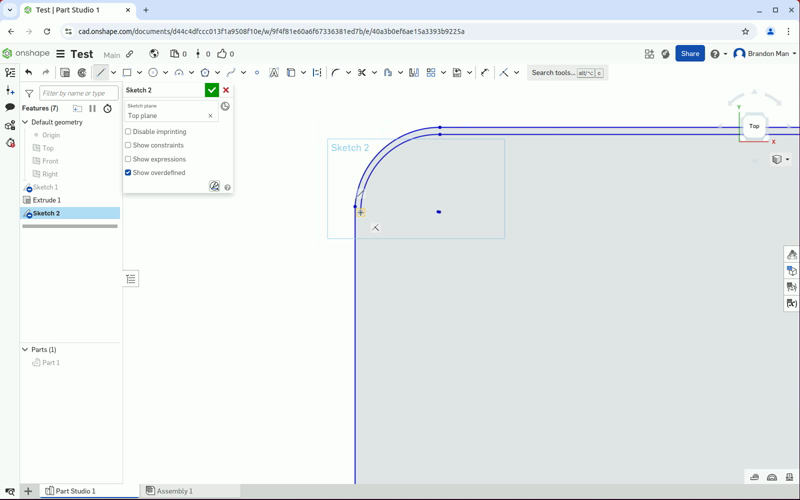
scroll(-6)
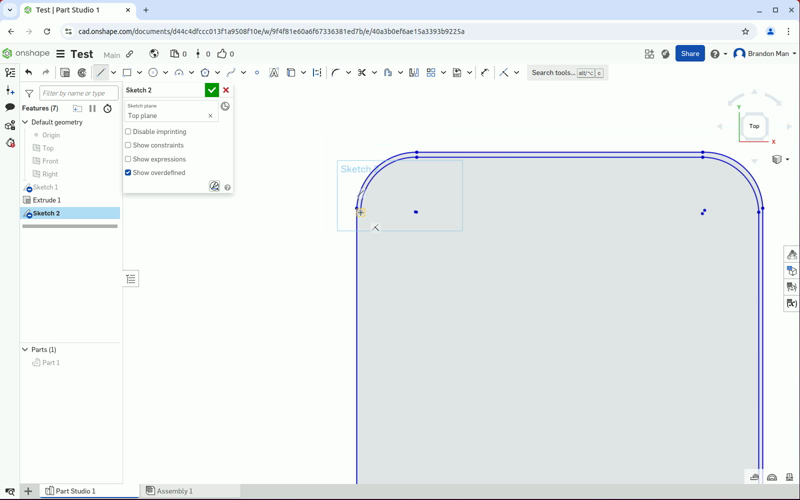
scroll(-6)
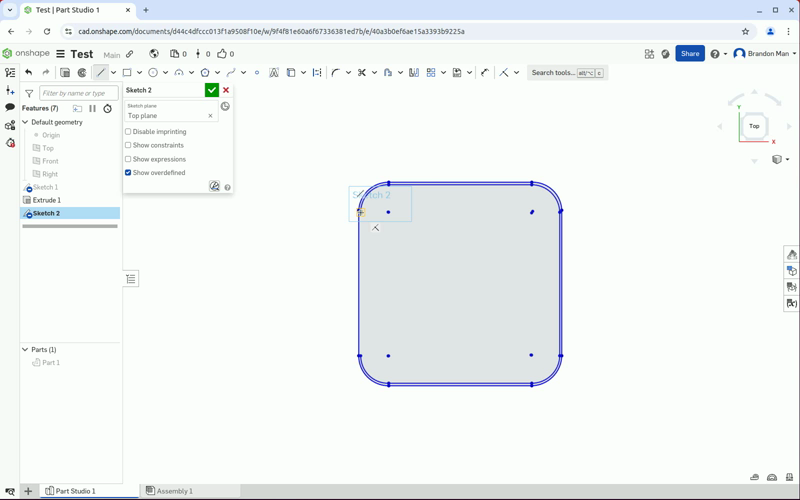
key_down(shift)
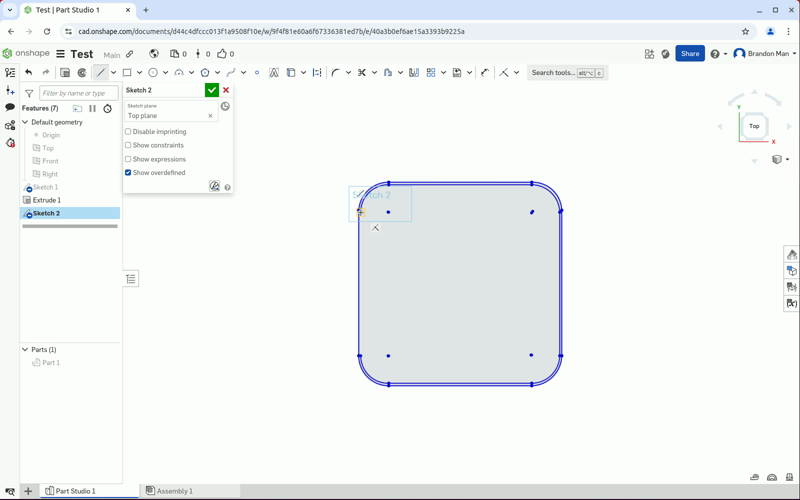
mouse_move(360, 355)
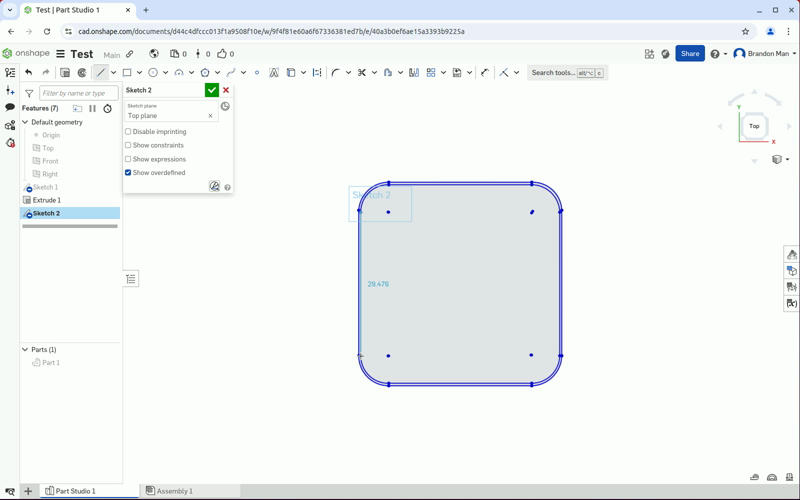
scroll(6)
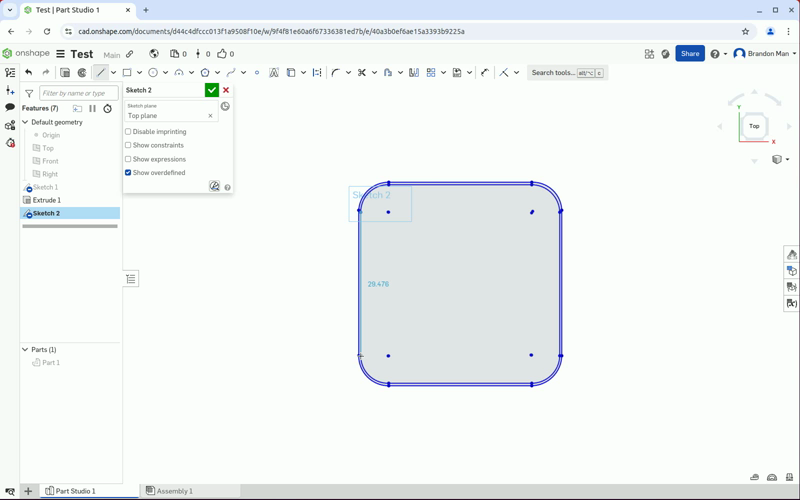
scroll(6)
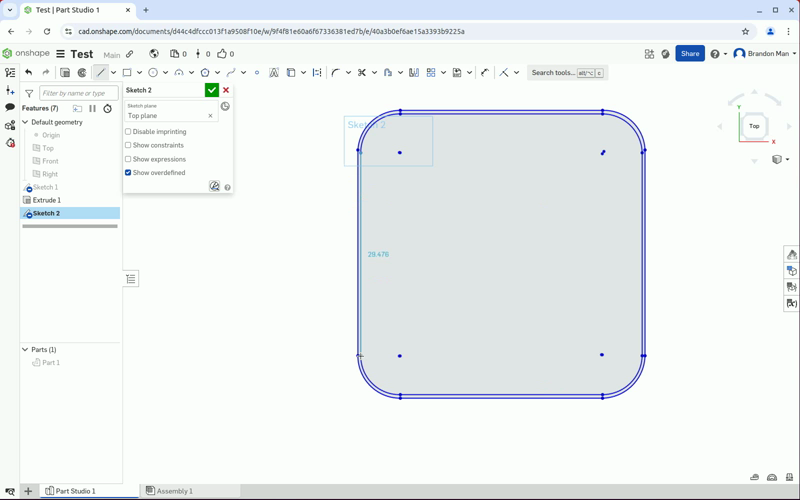
scroll(6)
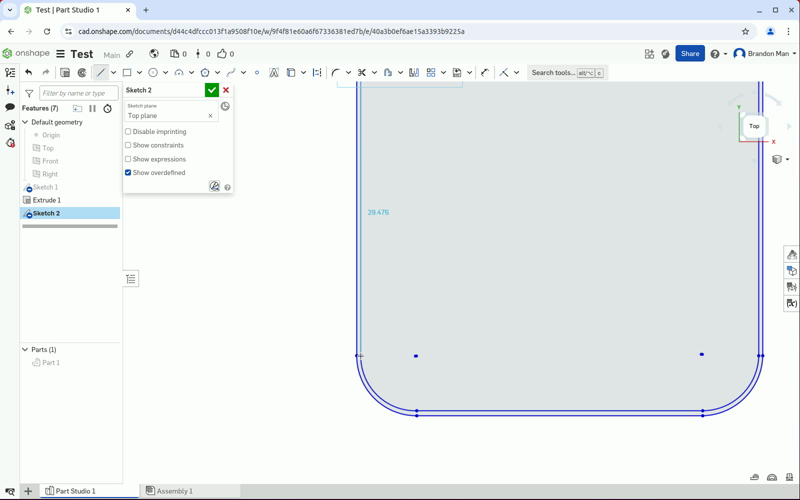
scroll(6)
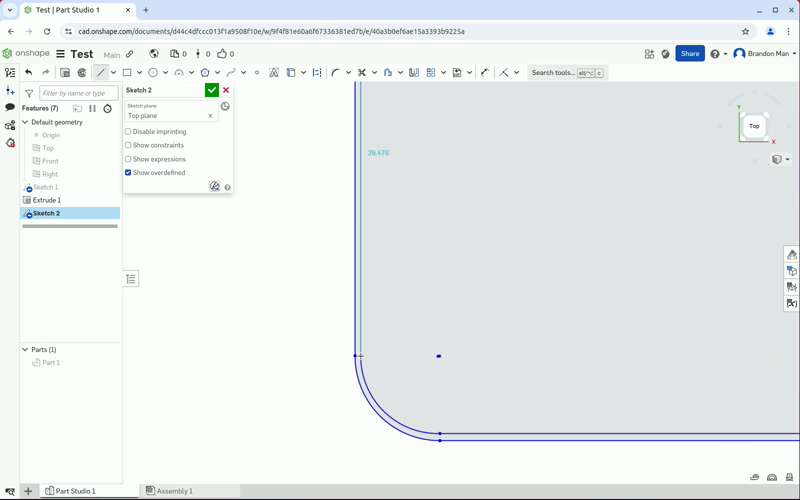
scroll(6)
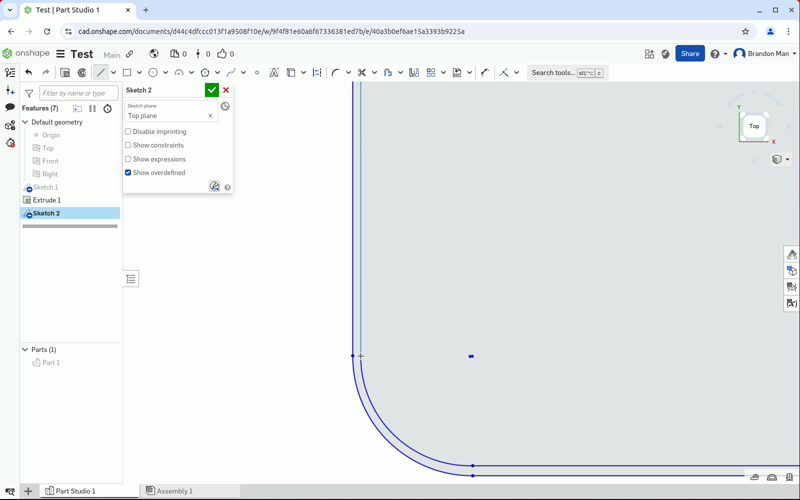
scroll(6)
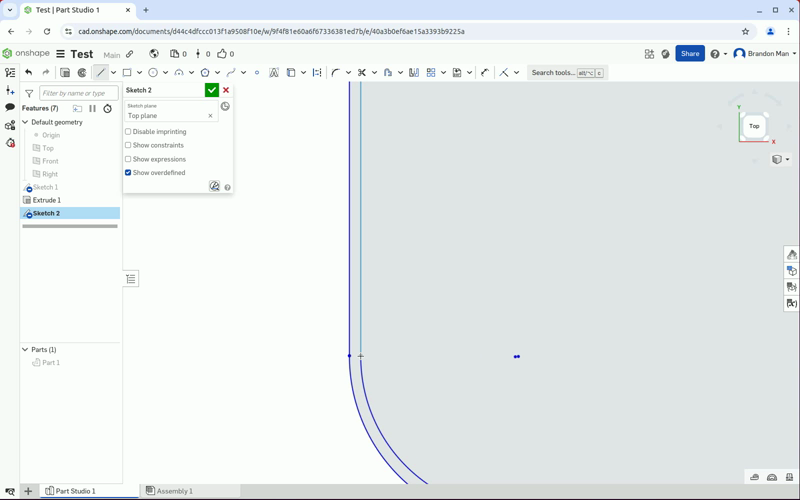
scroll(6)
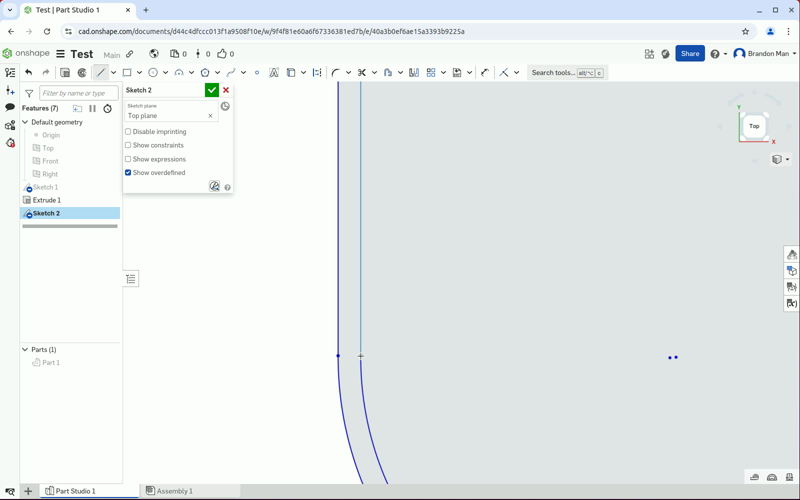
key_up(shift)
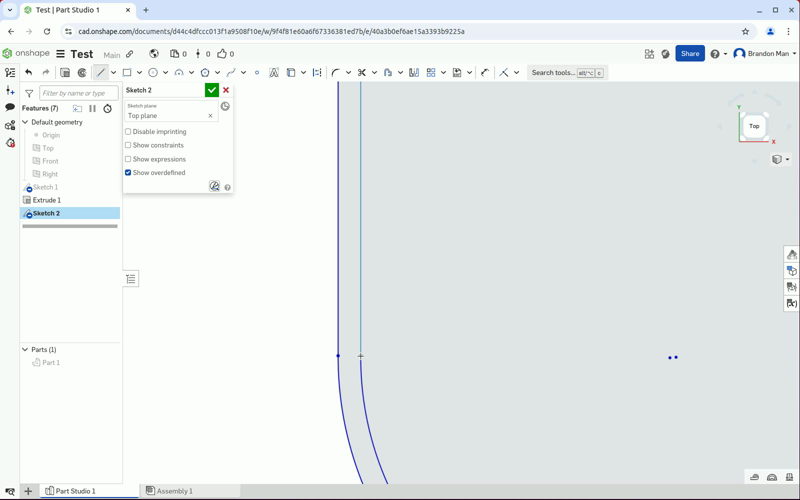
click(360, 355)
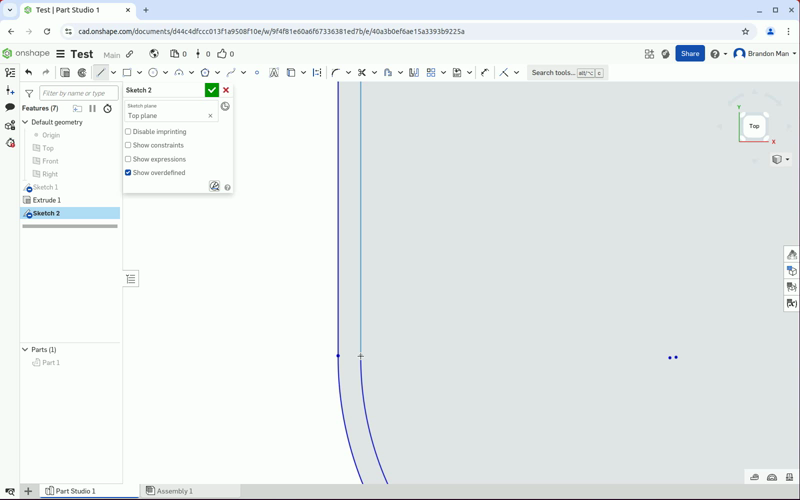
scroll(-6)
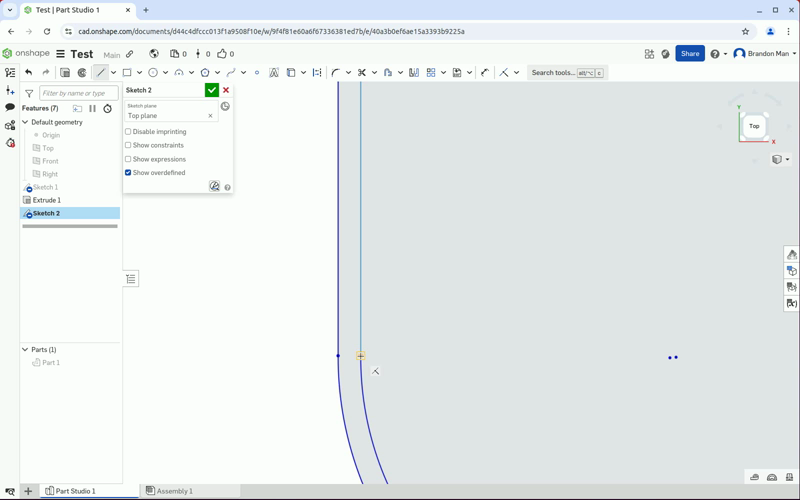
scroll(-6)
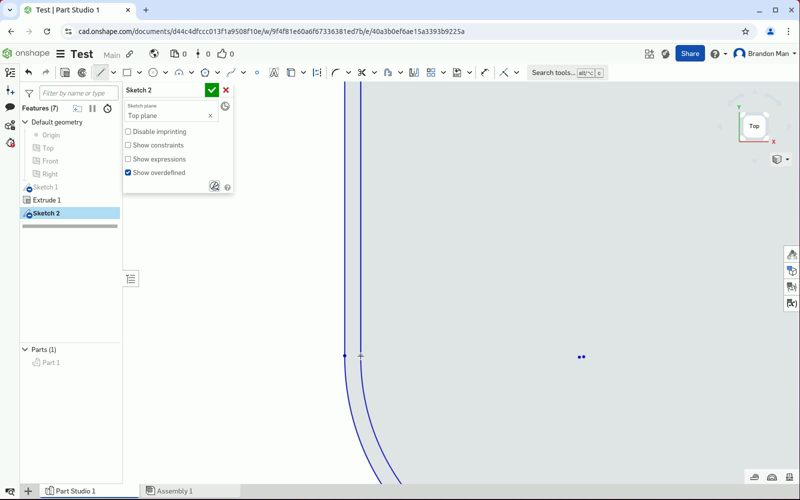
scroll(-6)
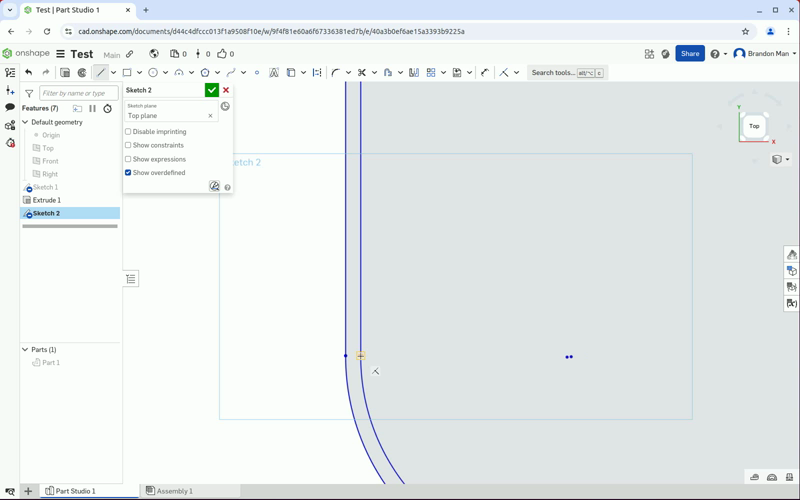
scroll(-6)
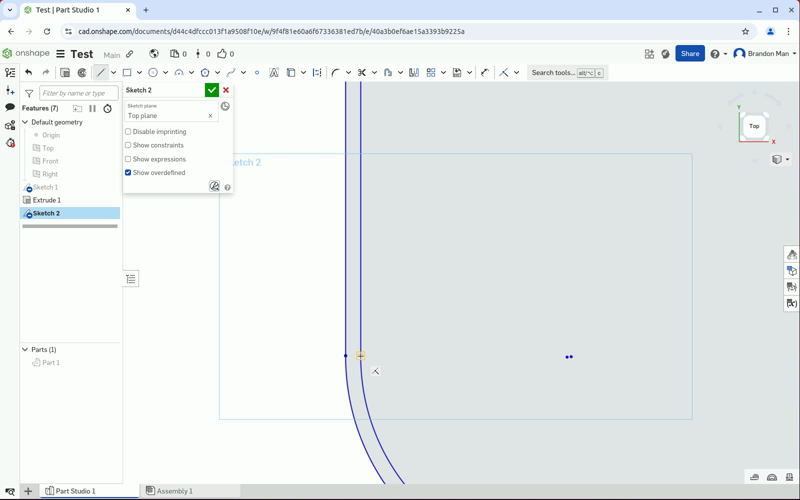
scroll(-6)
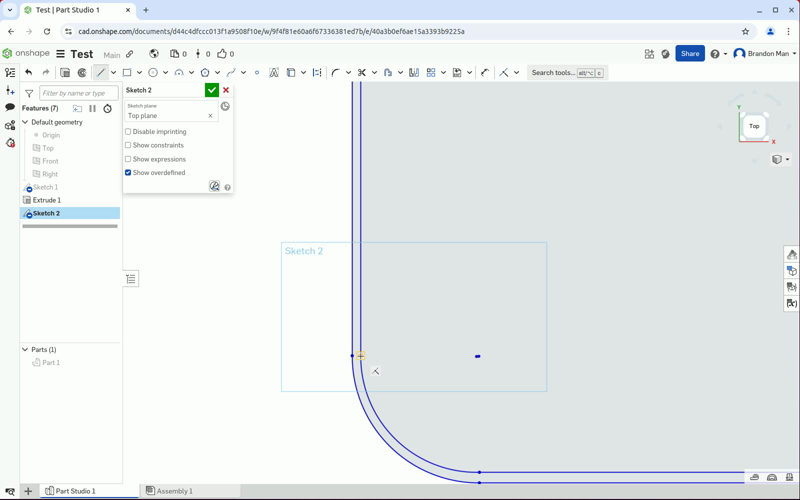
scroll(-6)
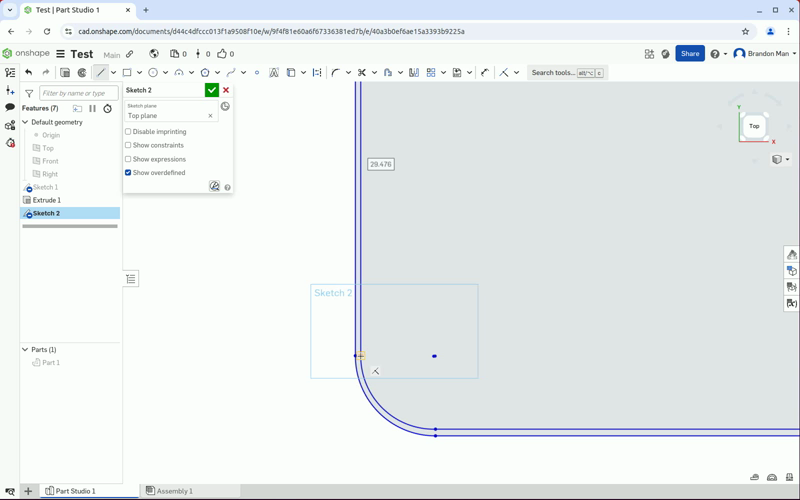
scroll(-6)
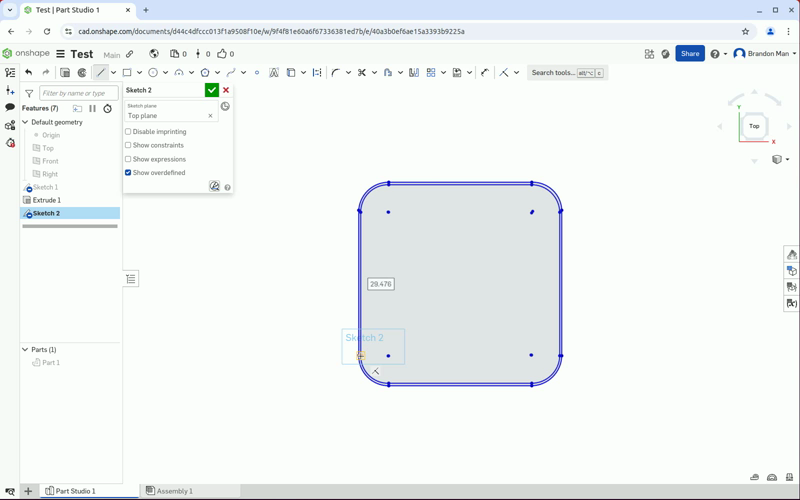
key(esc)
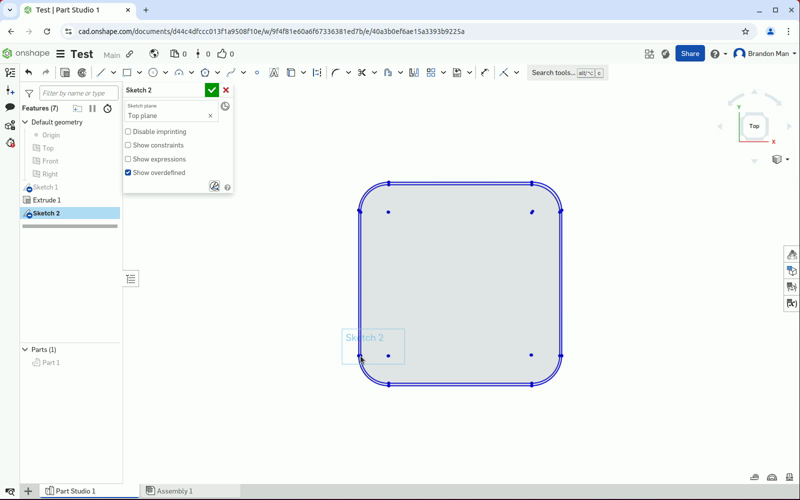
mouse_move(385, 183)
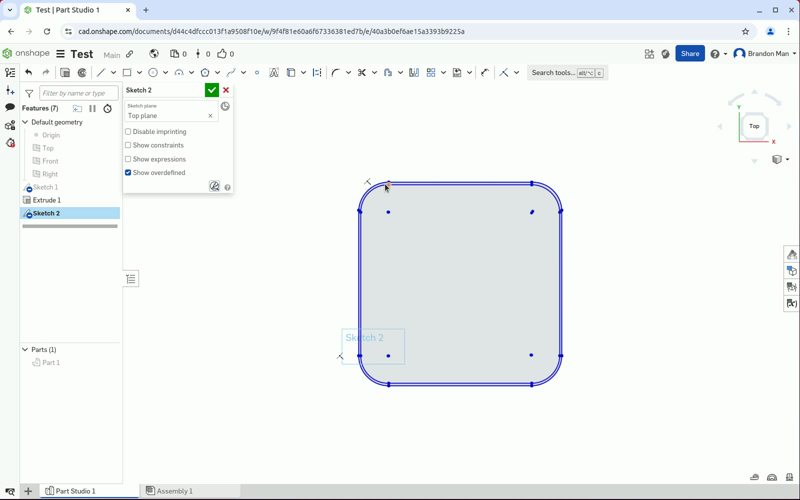
scroll(6)
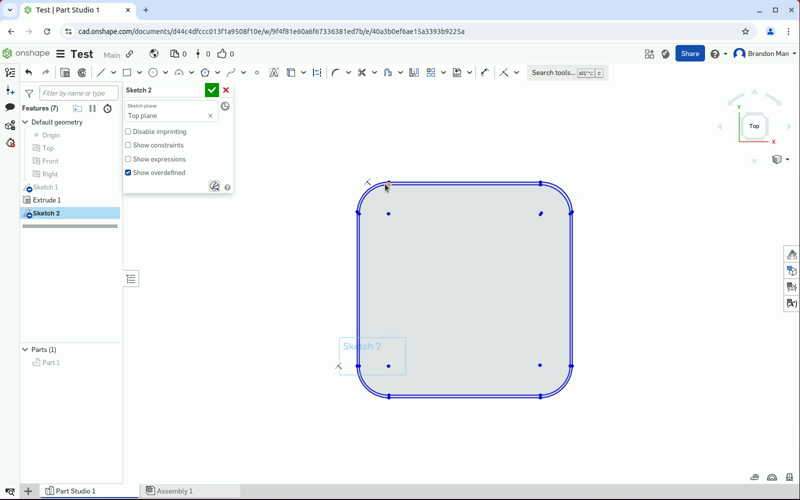
scroll(6)
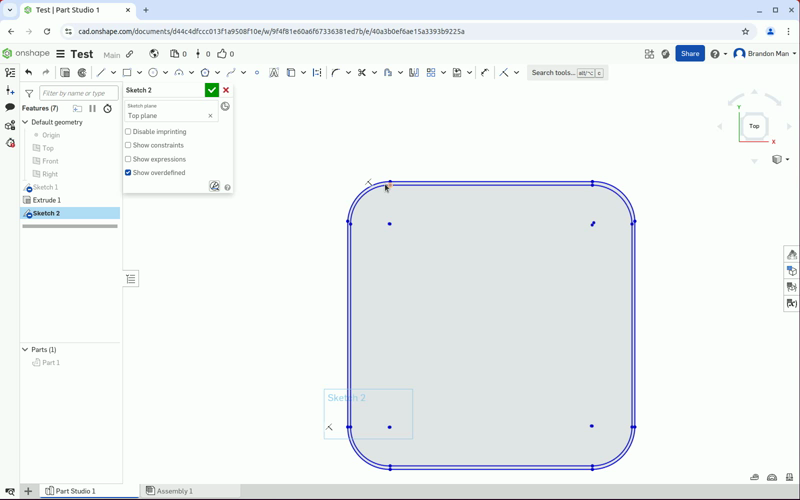
scroll(6)
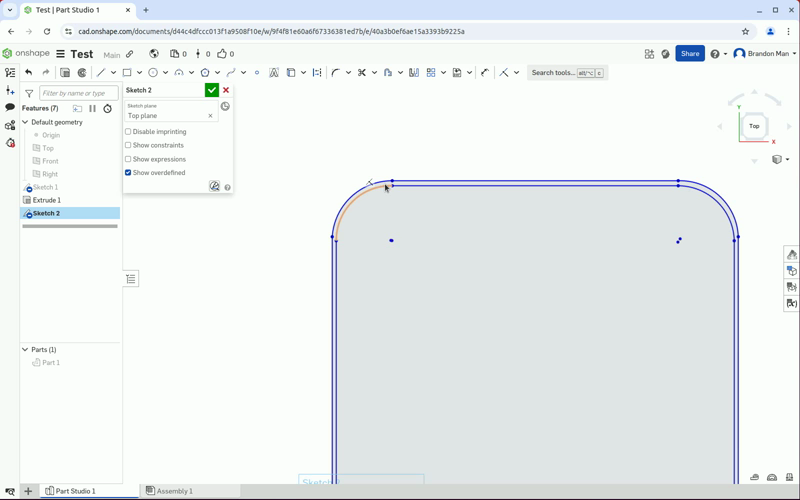
scroll(6)
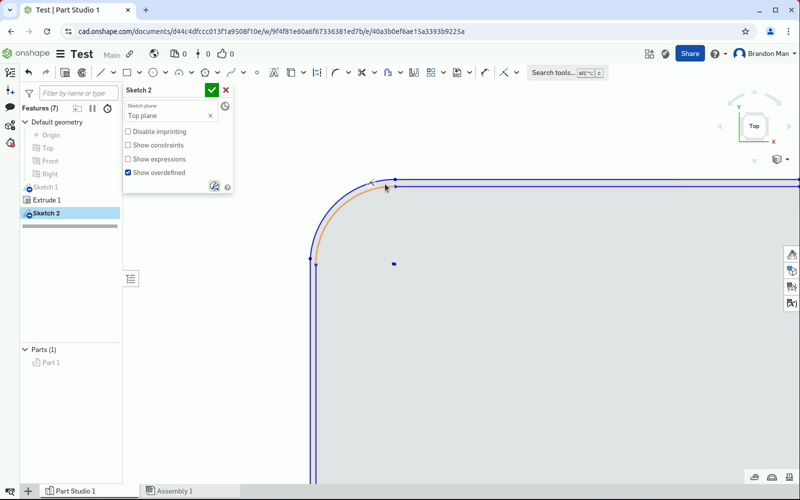
scroll(6)
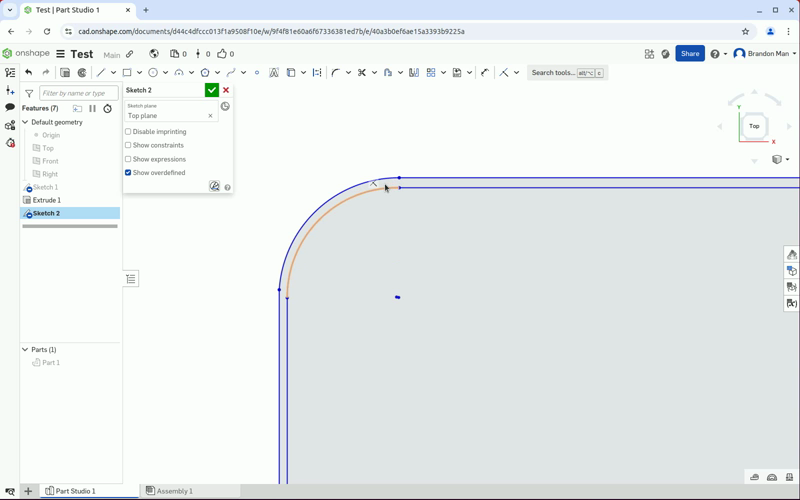
scroll(6)
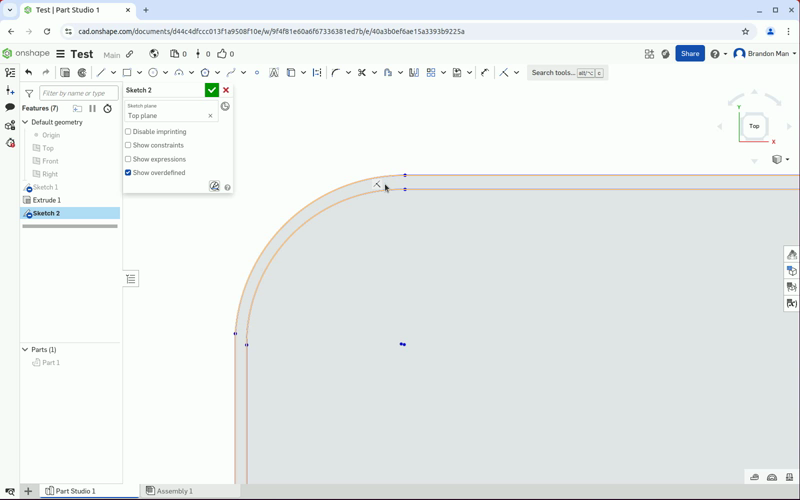
scroll(6)
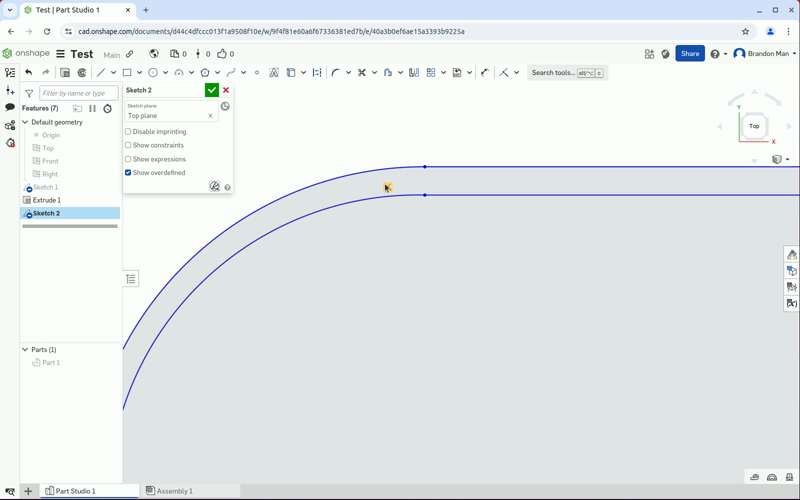
click(385, 183)
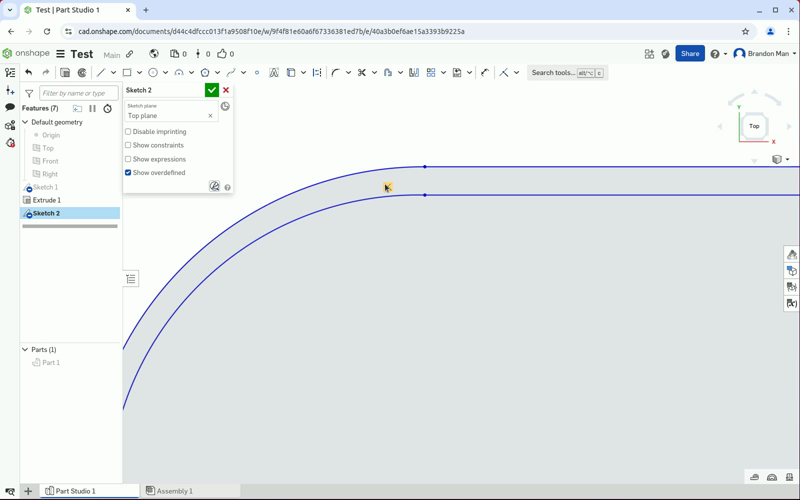
scroll(-6)
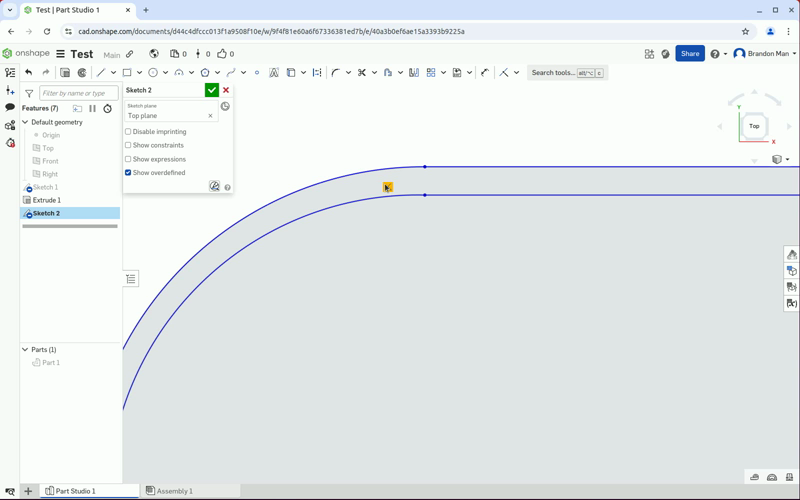
scroll(-6)
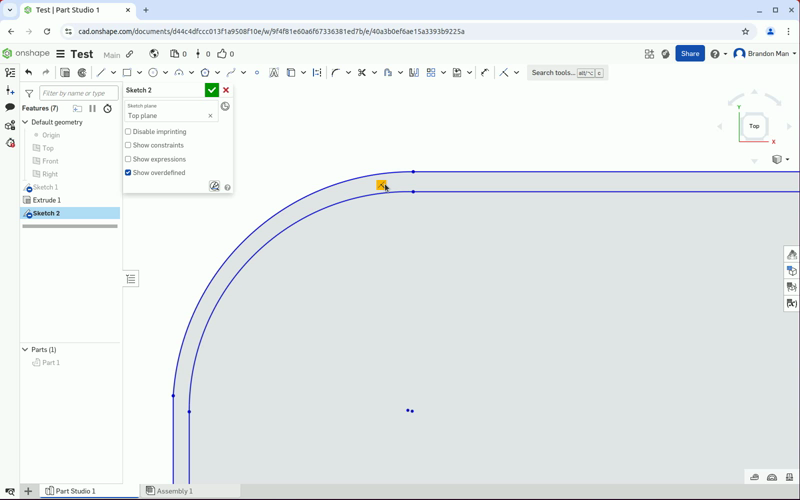
scroll(-6)
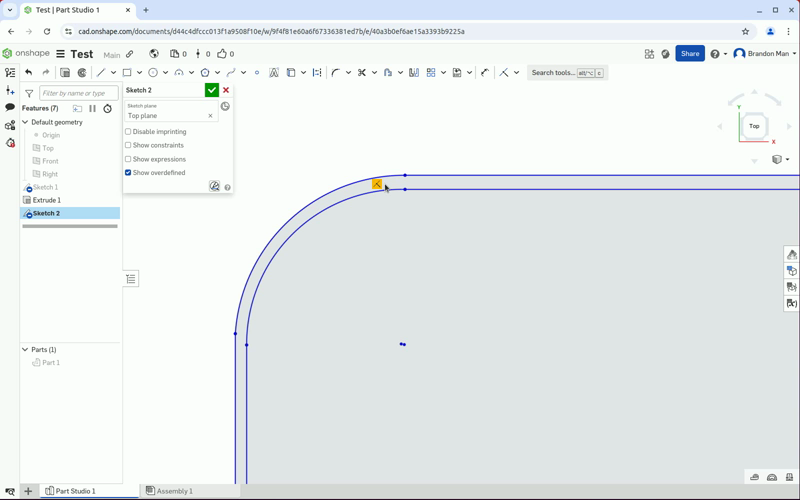
scroll(-6)
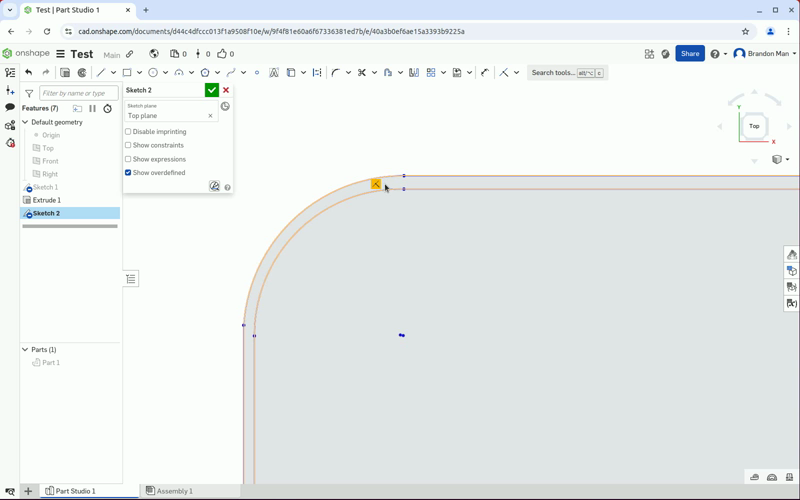
scroll(-6)
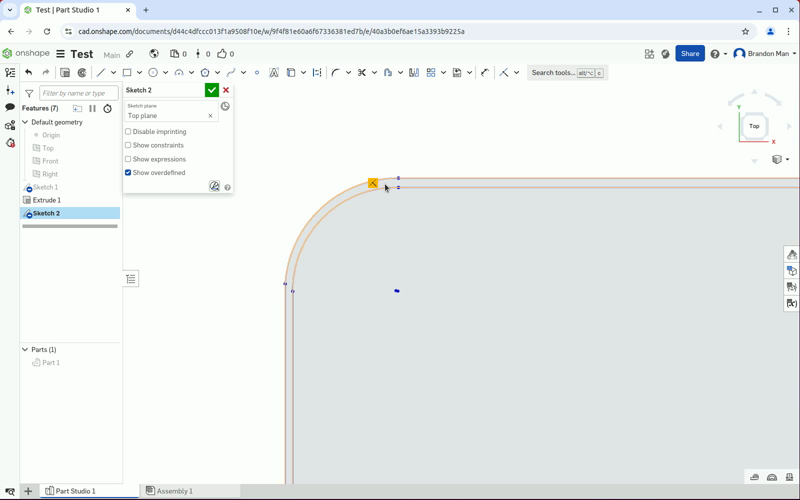
scroll(-6)
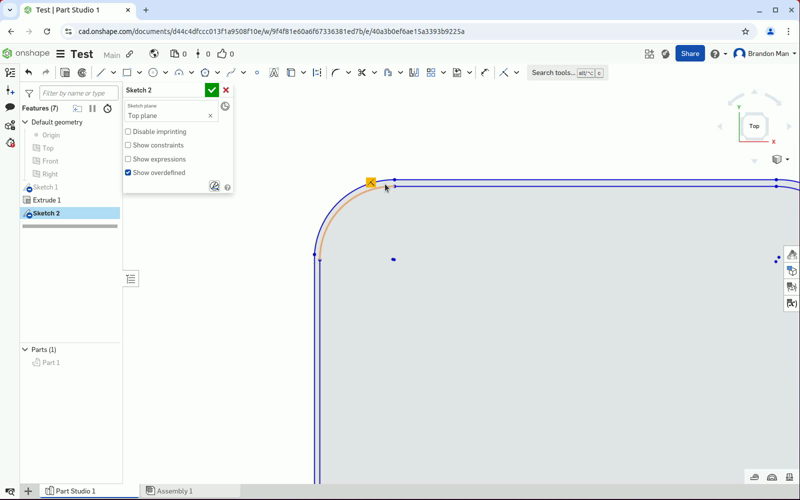
scroll(-6)
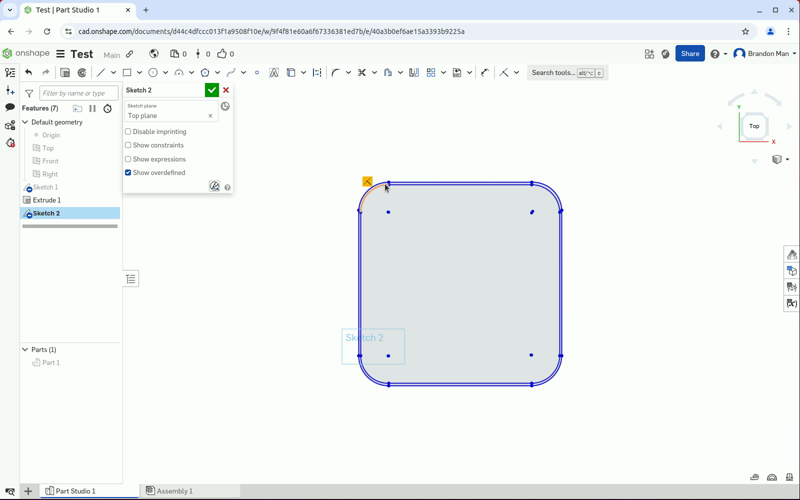
mouse_move(73, 352)
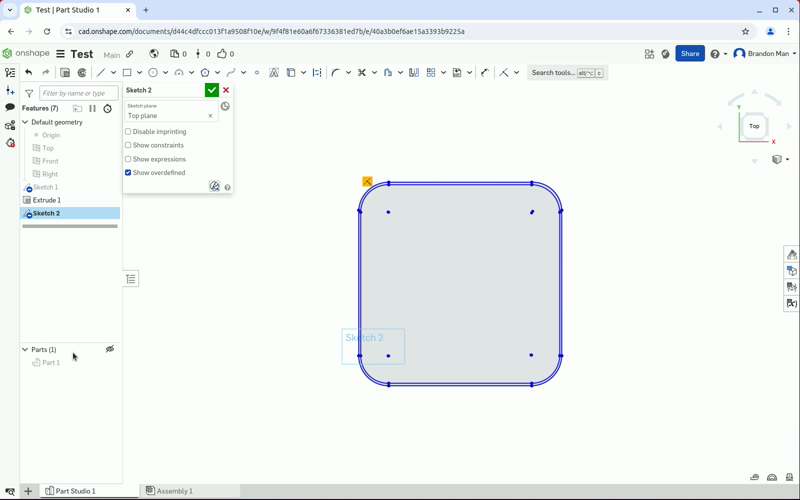
key(shift+y)
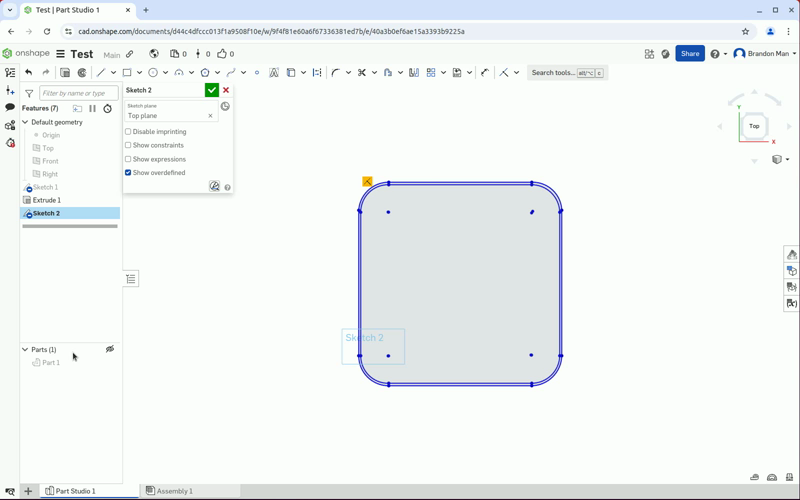
key(shift+e)
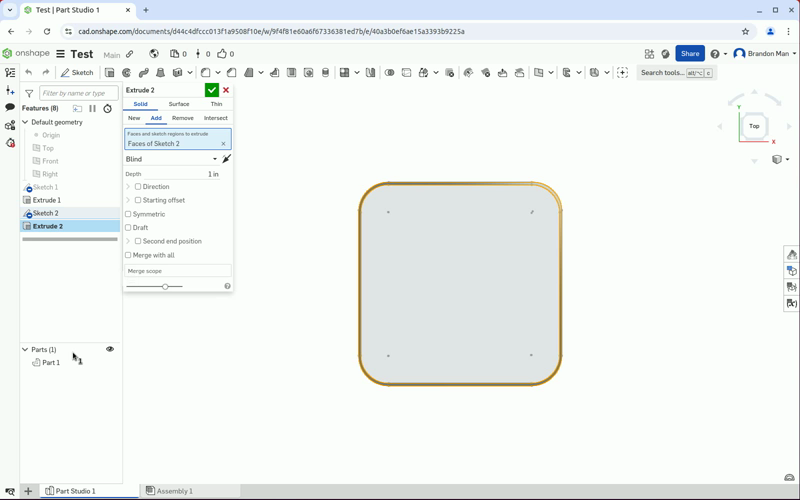
mouse_move(143, 106)
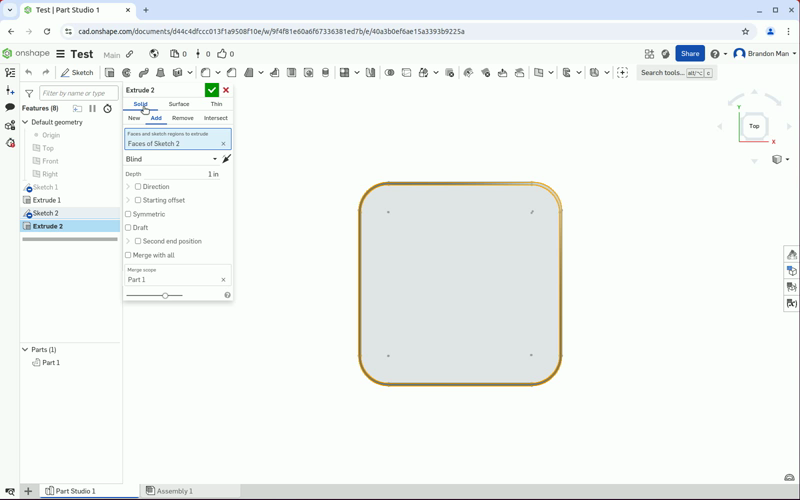
click(143, 106)
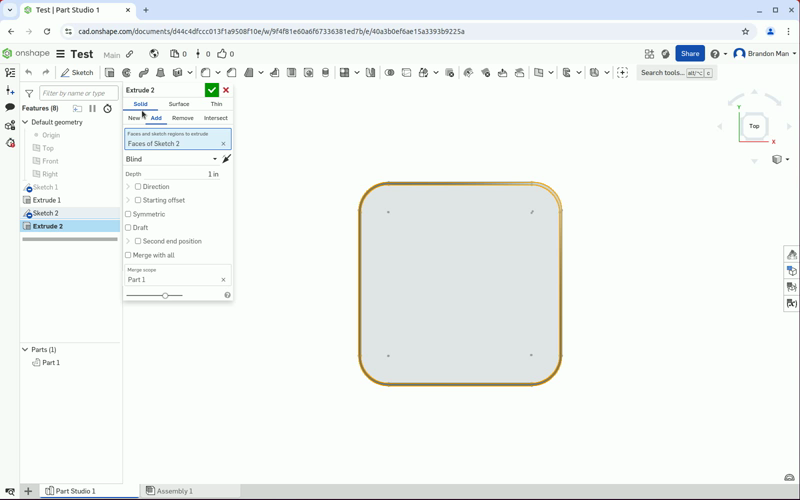
mouse_move(137, 120)
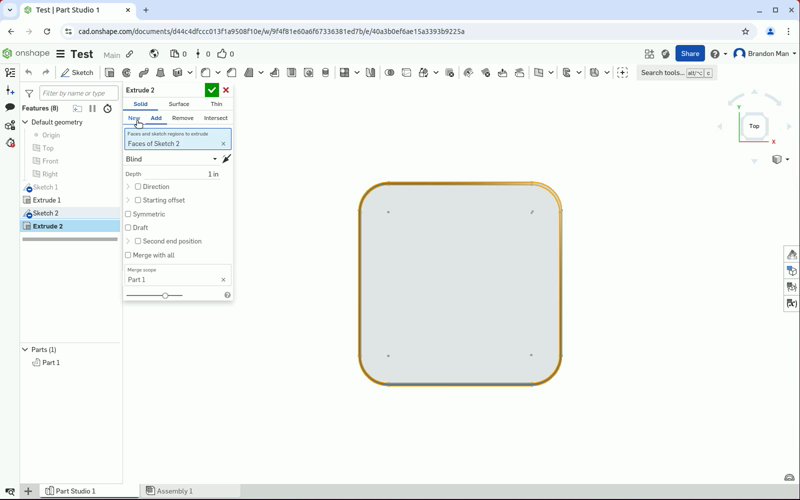
click(137, 120)
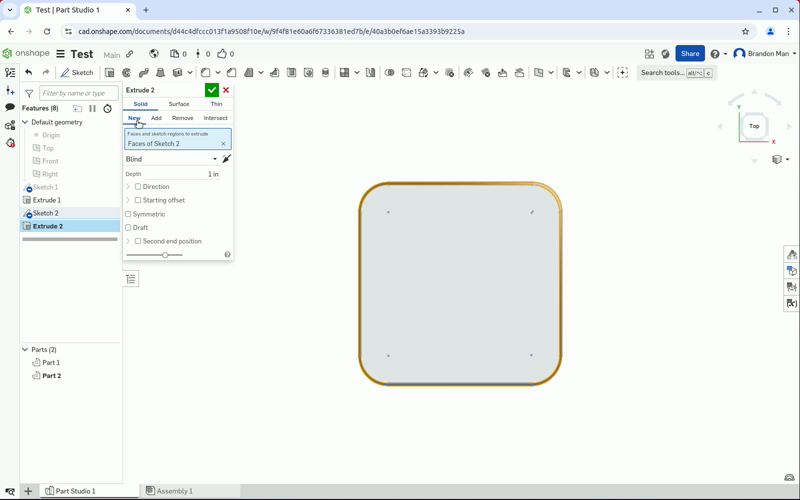
key(tab, 4)
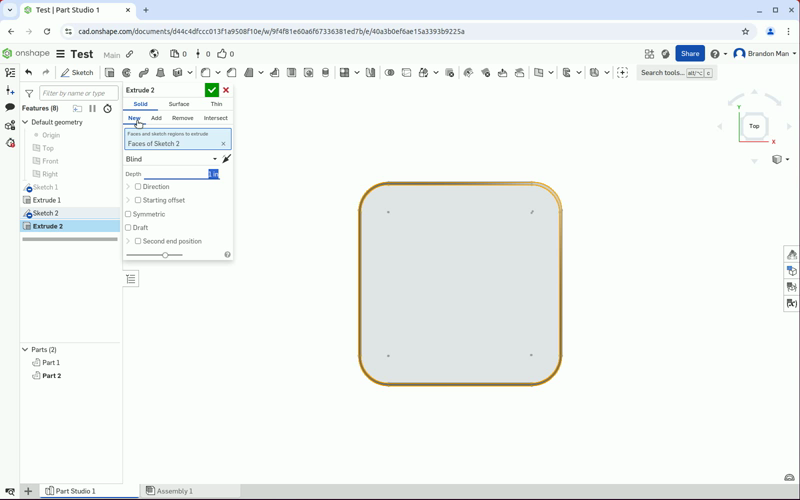
text(-22.868)
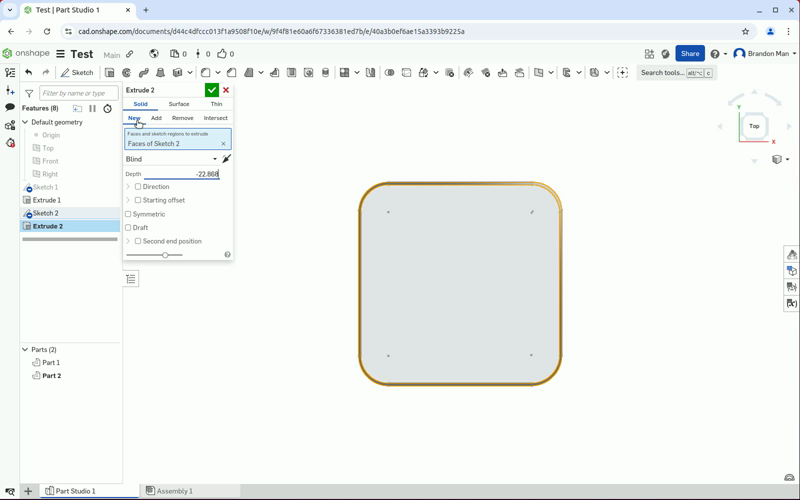
key(enter)
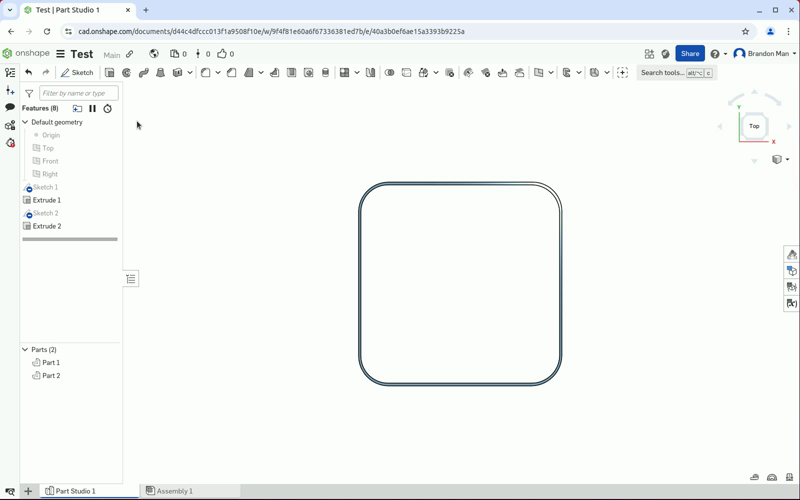
key(shift+h)
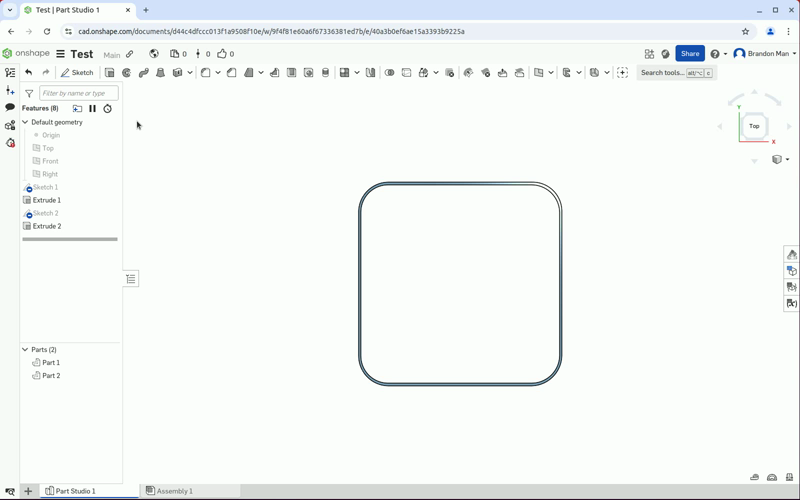
key(shift+h)
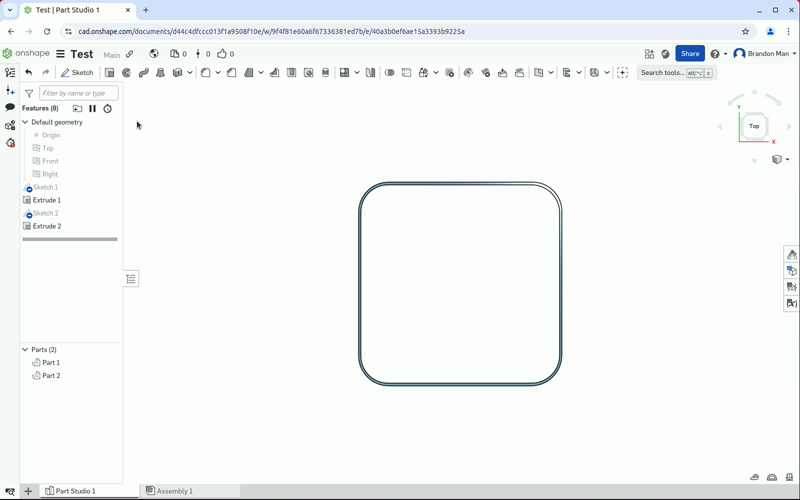
mouse_move(73, 189)
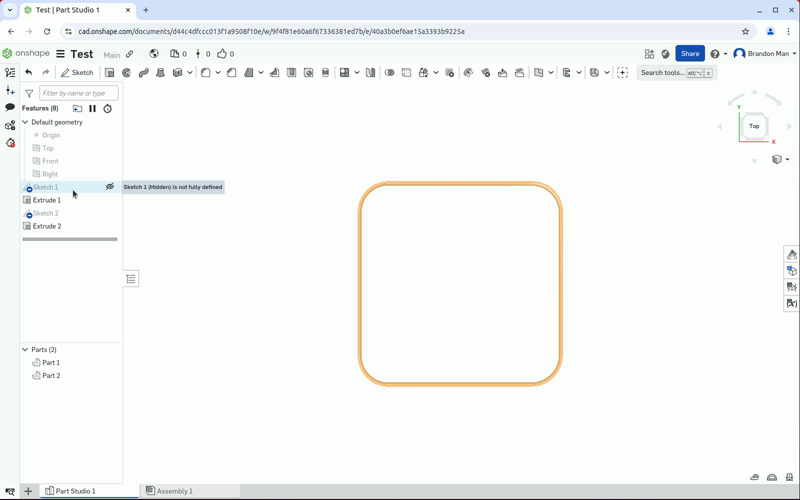
click(73, 189)
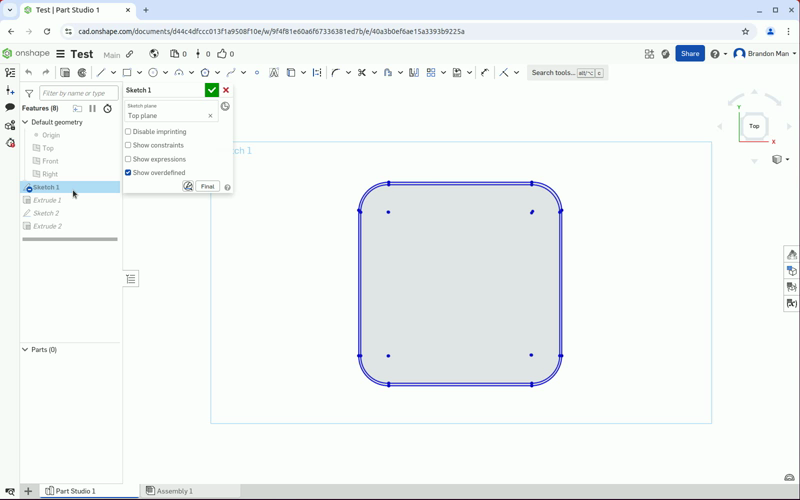
mouse_move(229, 92)
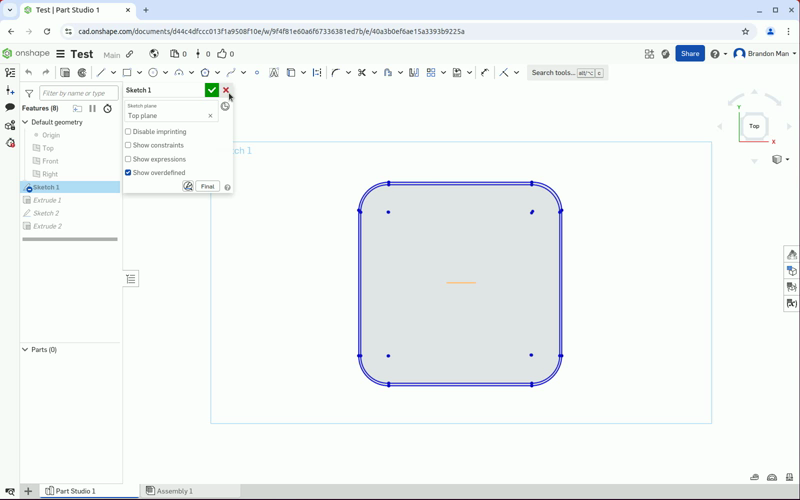
click(229, 92)
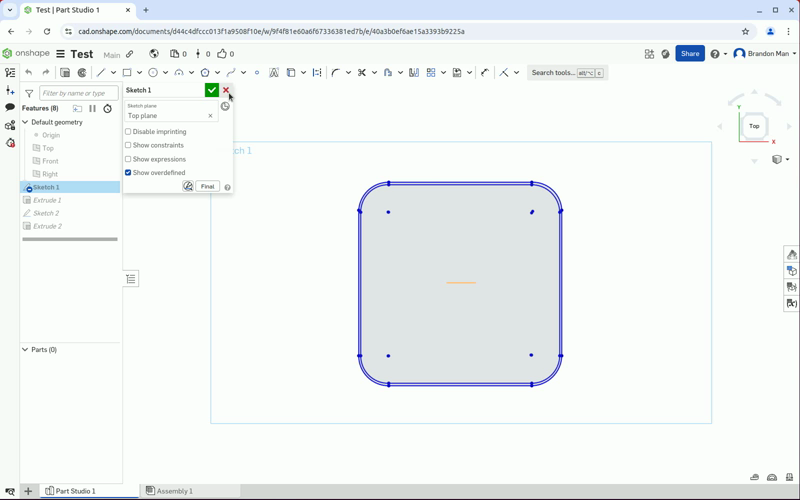
key(shift+s)
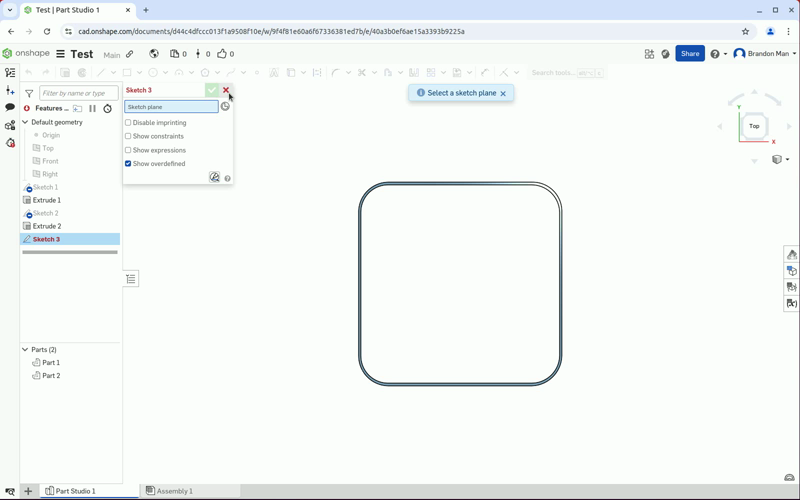
mouse_move(73, 150)
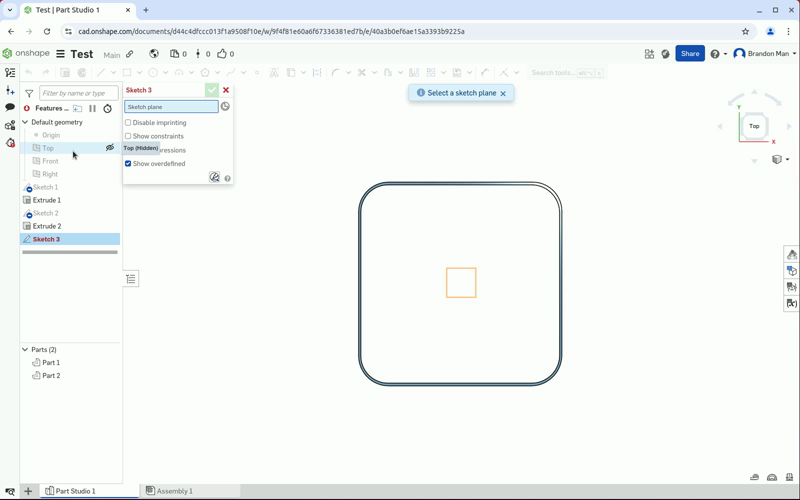
click(73, 150)
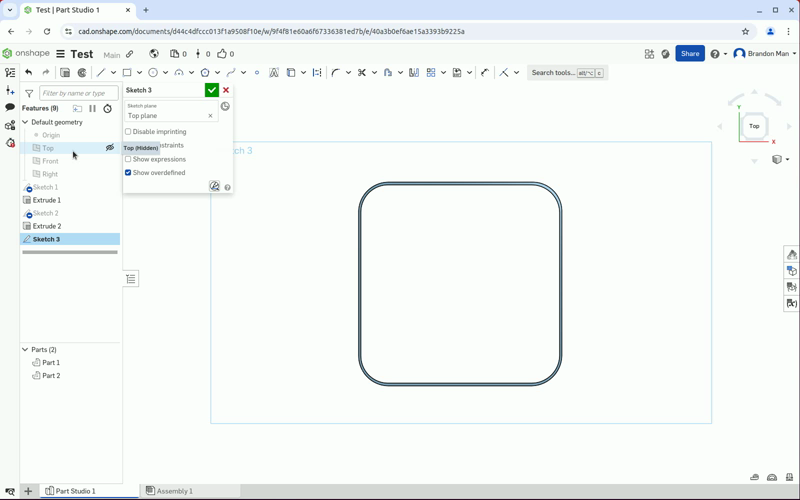
mouse_move(73, 352)
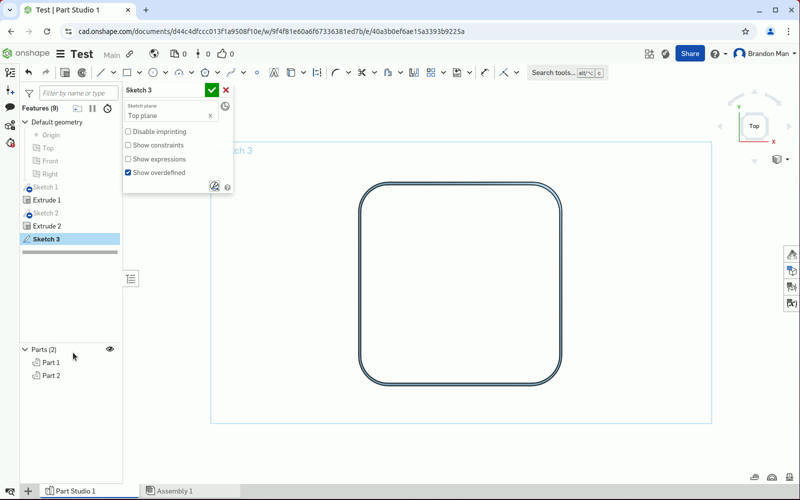
key(y)
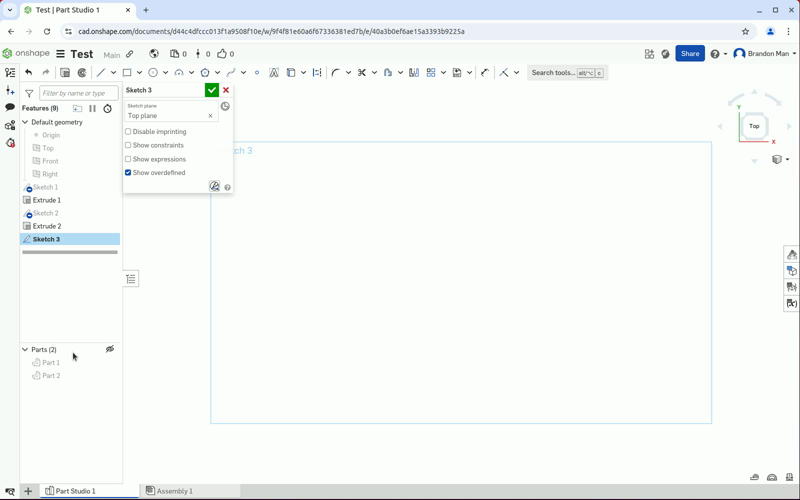
key(a)
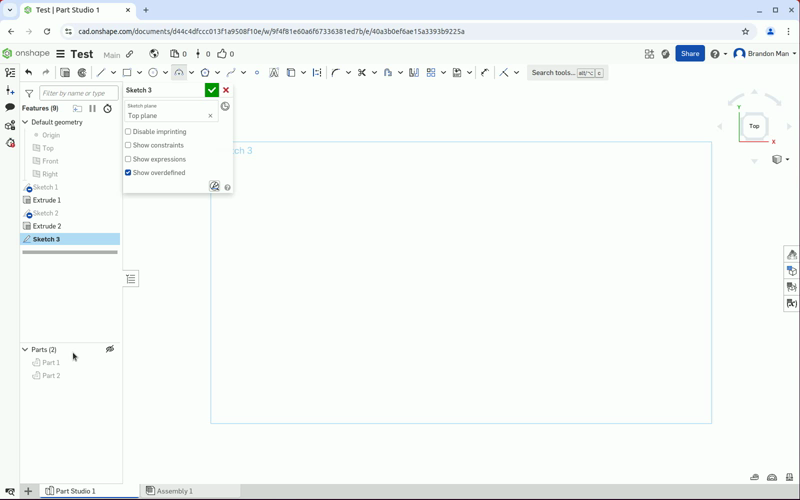
key_down(shift)
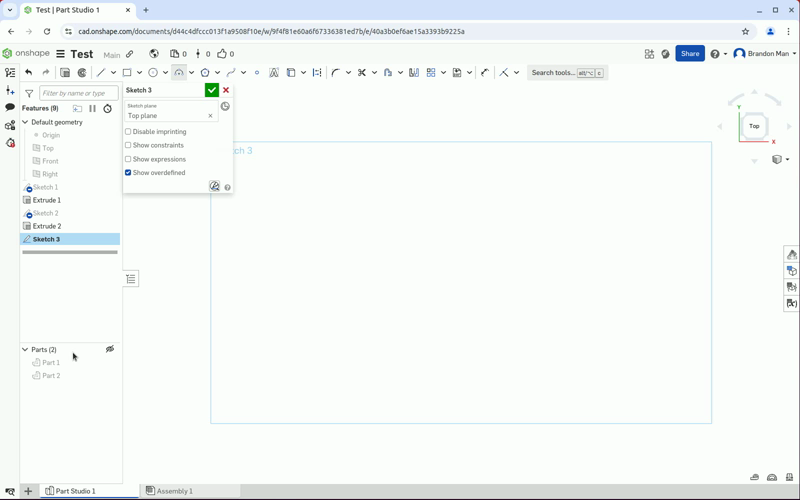
mouse_move(361, 354)
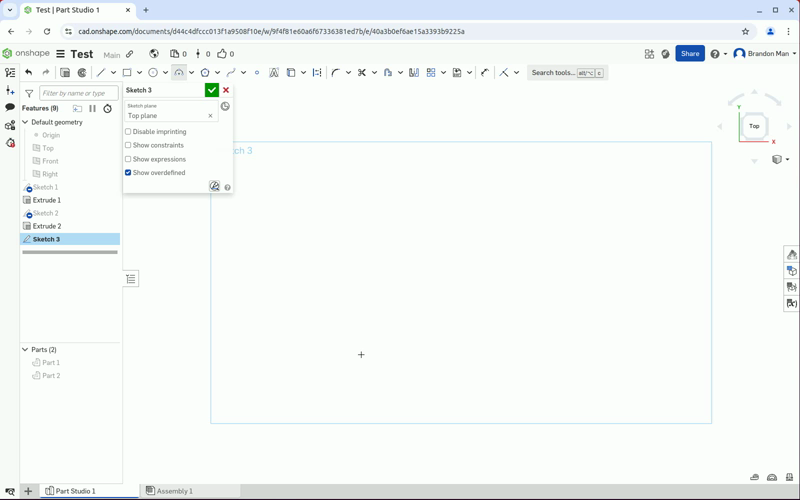
click(361, 354)
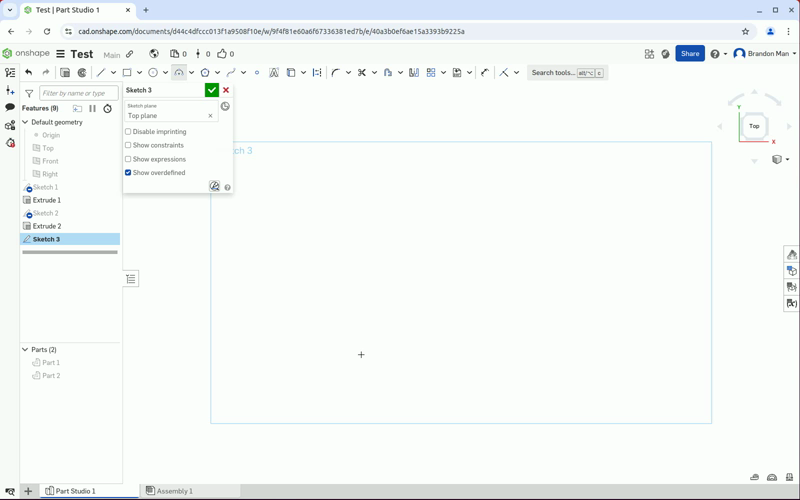
key_up(shift)
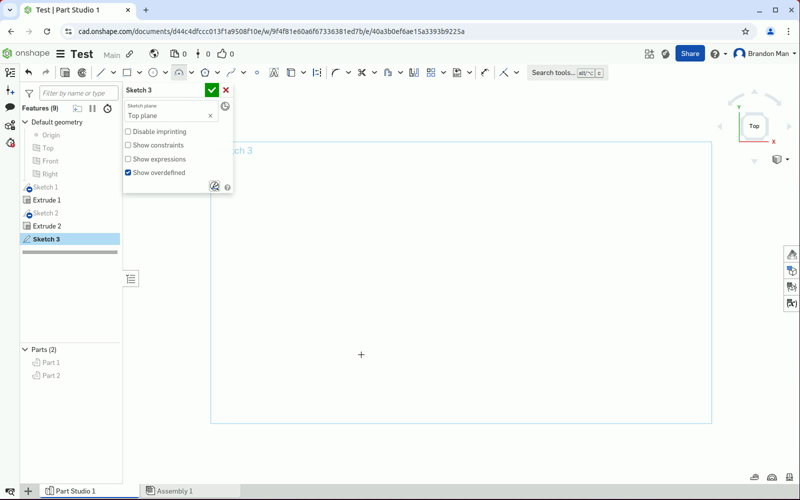
key_down(shift)
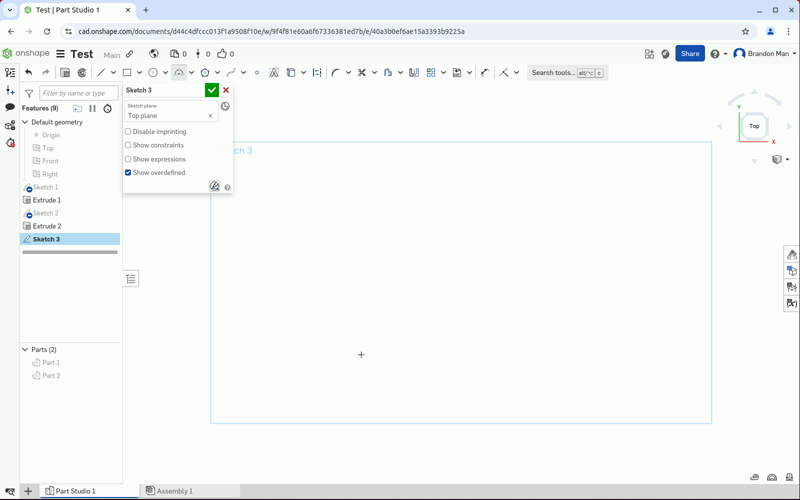
mouse_move(388, 381)
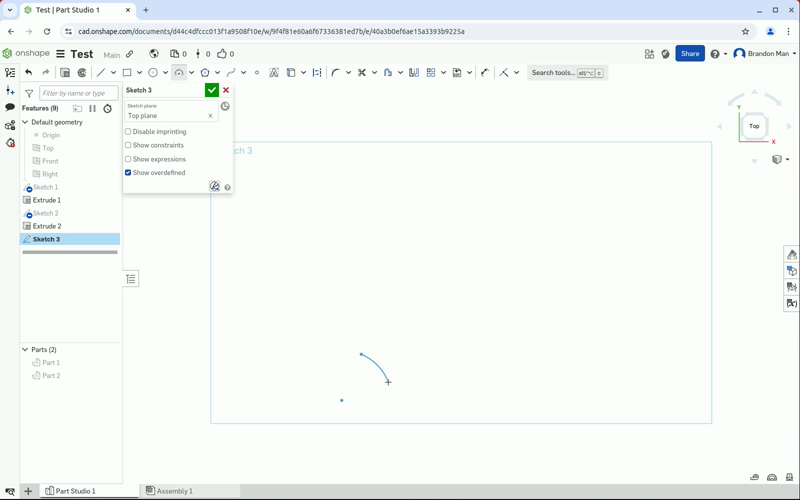
click(388, 381)
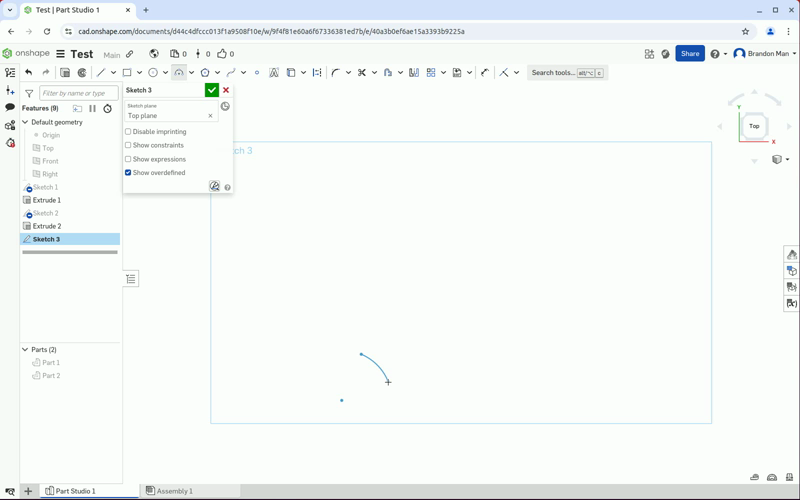
mouse_move(368, 373)
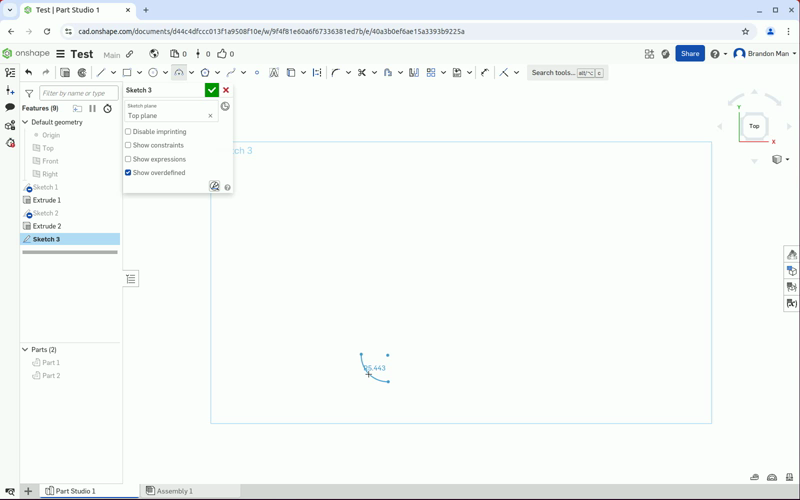
click(368, 373)
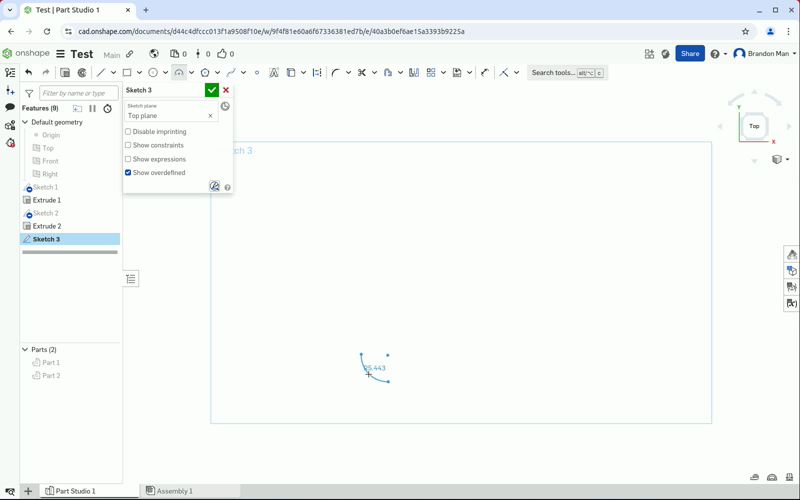
key_up(shift)
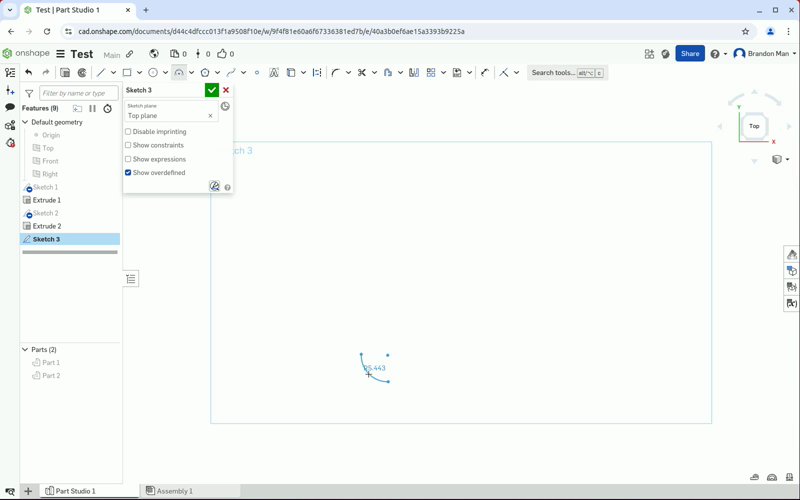
key(esc)
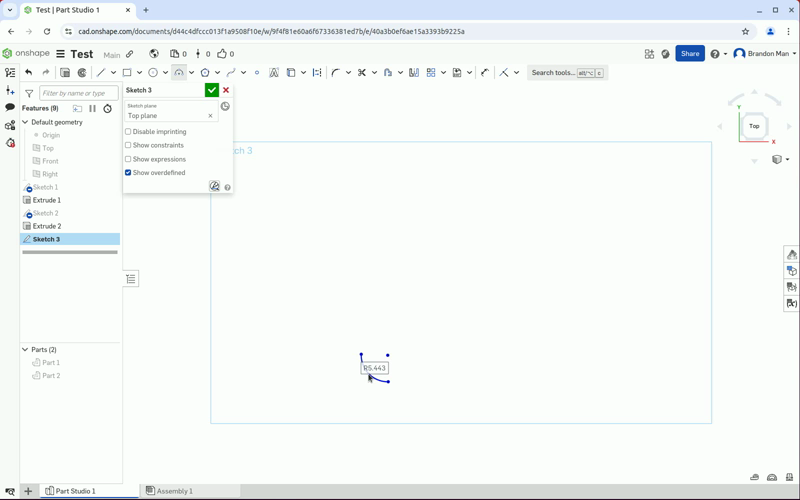
key(l)
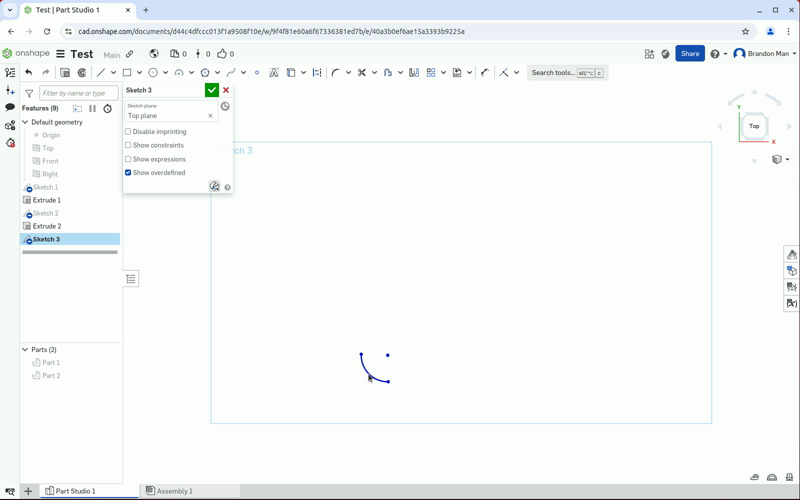
mouse_move(388, 381)
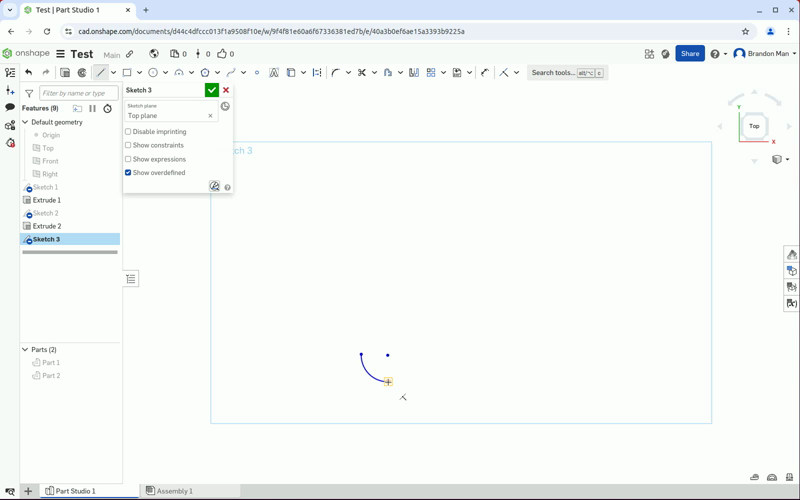
click(388, 381)
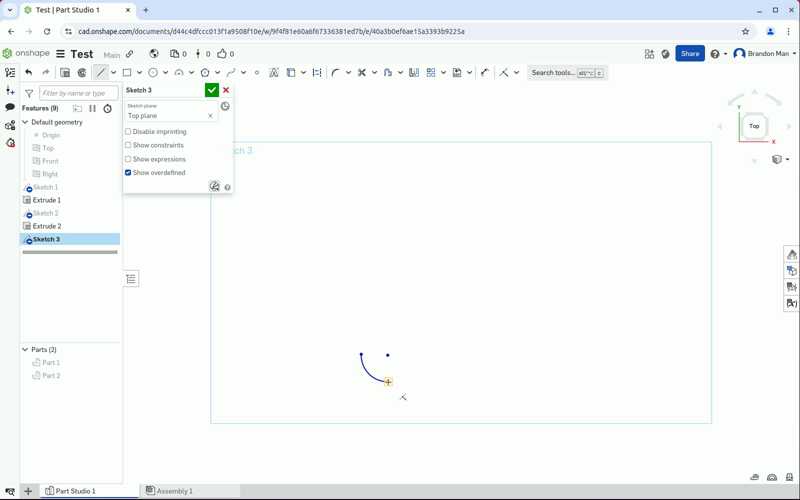
key_down(shift)
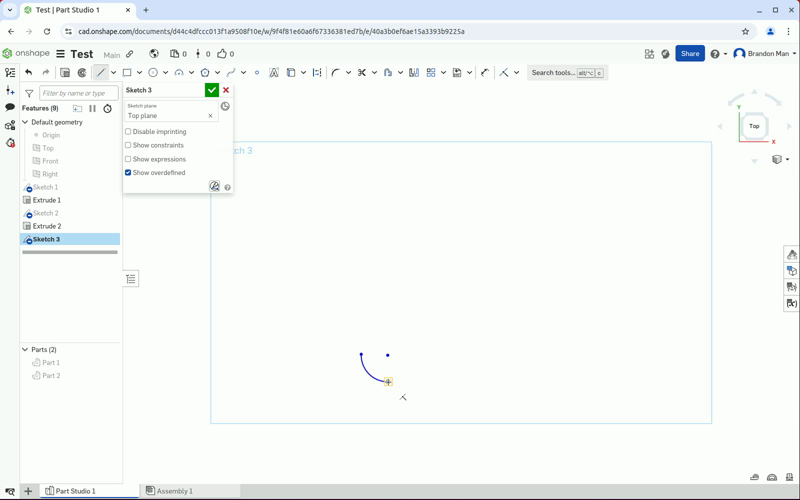
mouse_move(532, 381)
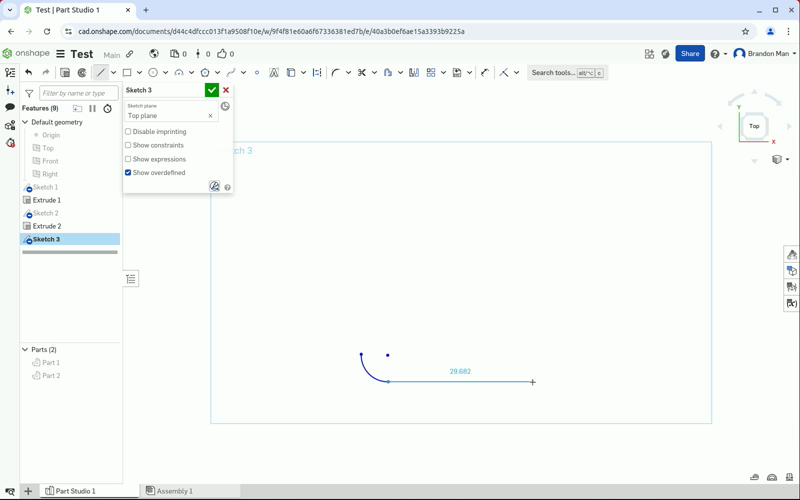
click(532, 381)
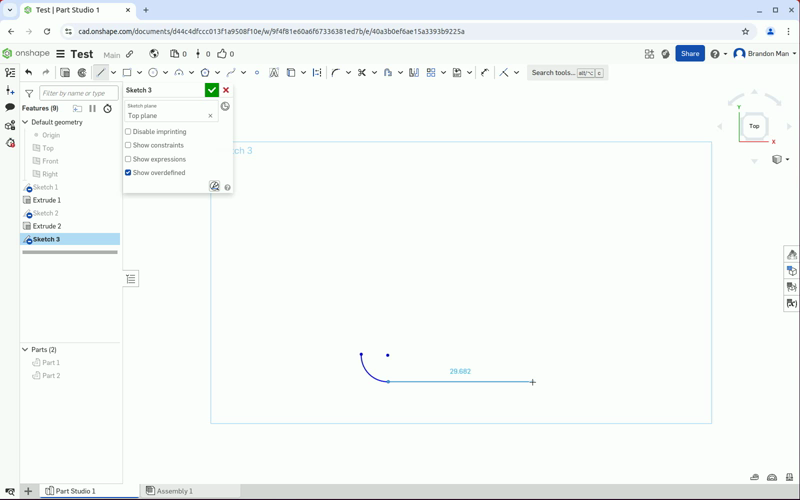
key_up(shift)
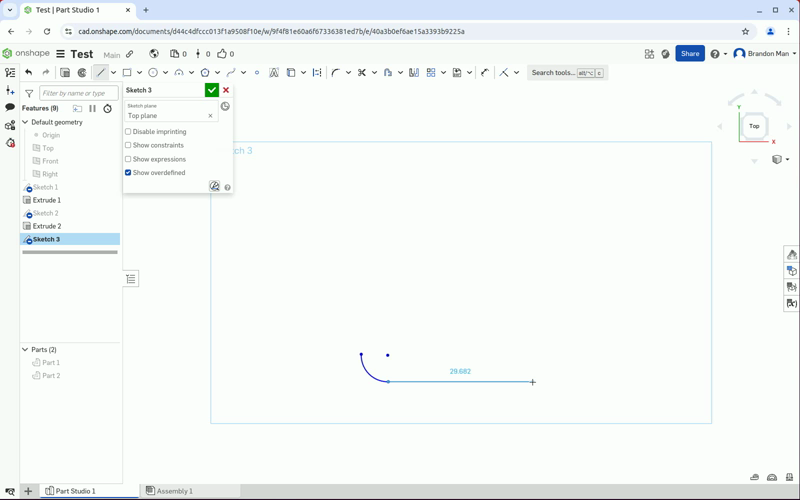
key(esc)
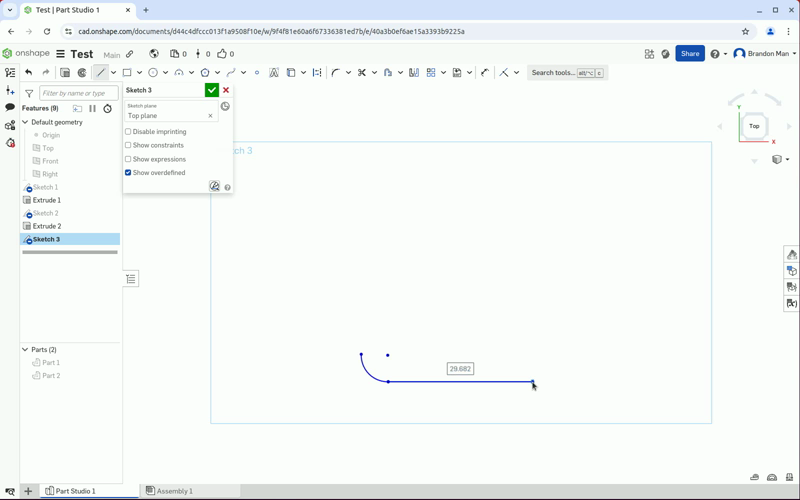
key(a)
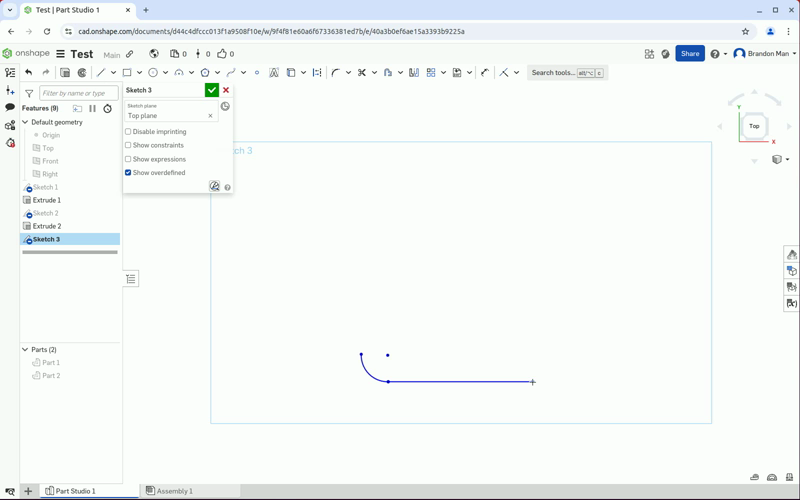
mouse_move(532, 381)
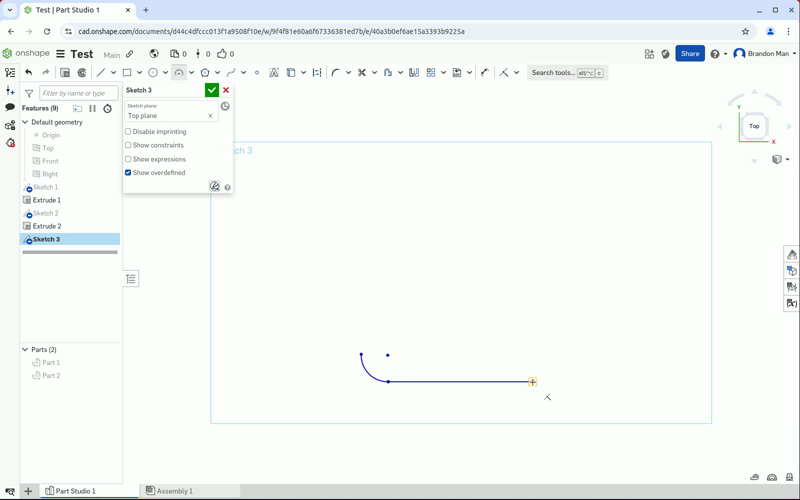
click(532, 381)
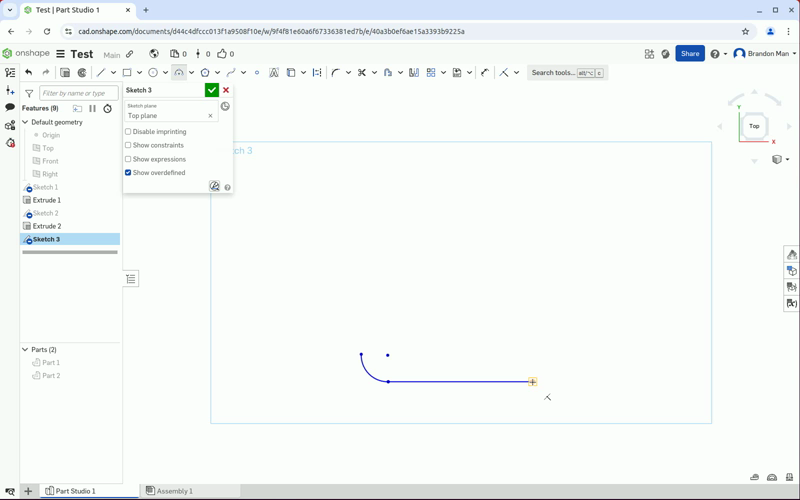
key_down(shift)
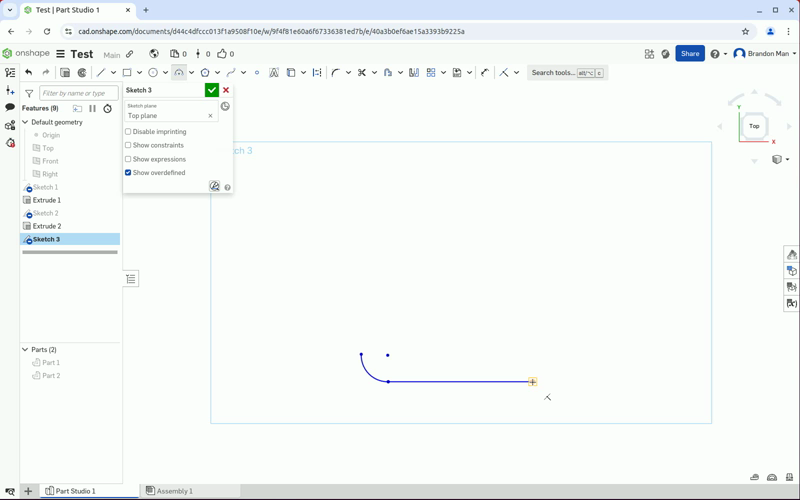
mouse_move(559, 354)
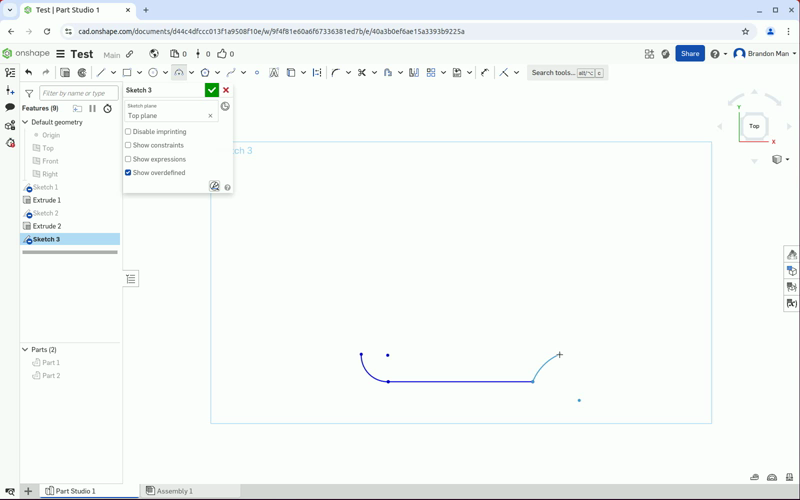
click(559, 354)
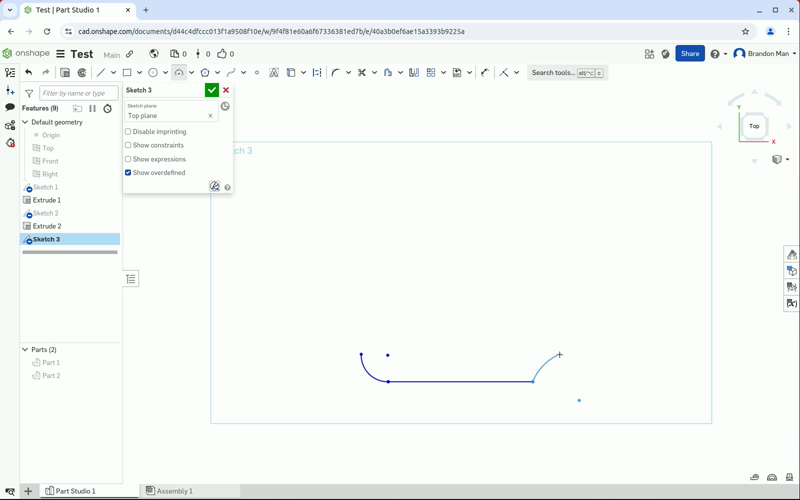
mouse_move(551, 373)
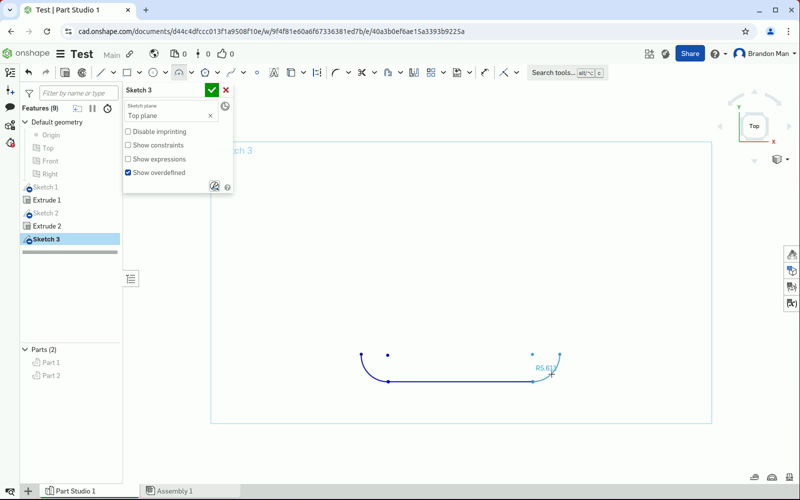
click(551, 373)
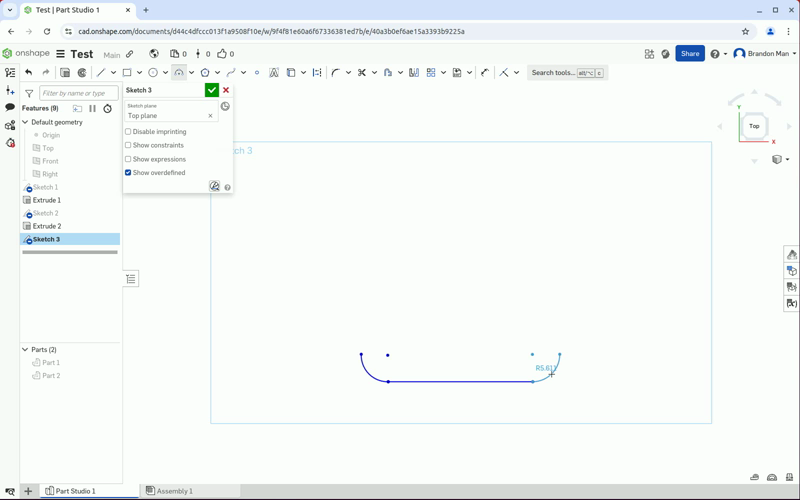
key_up(shift)
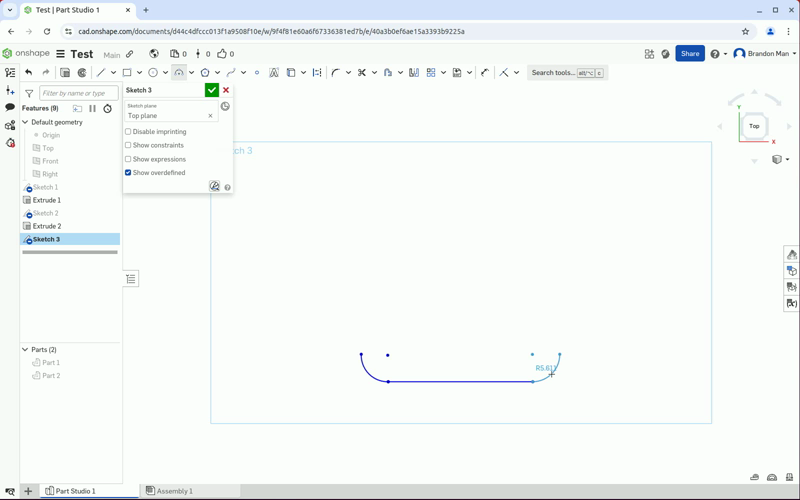
key(esc)
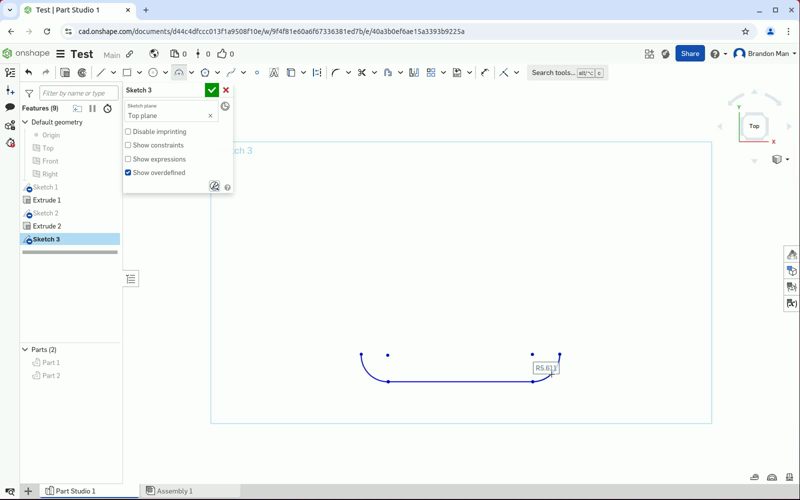
key(l)
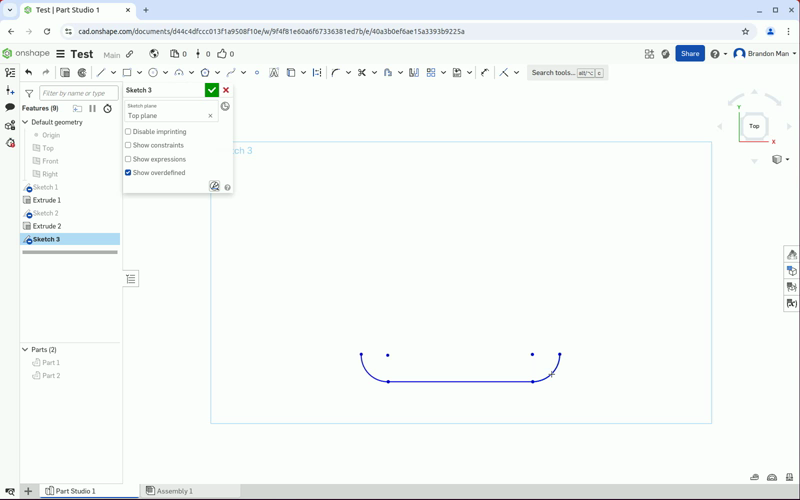
mouse_move(559, 354)
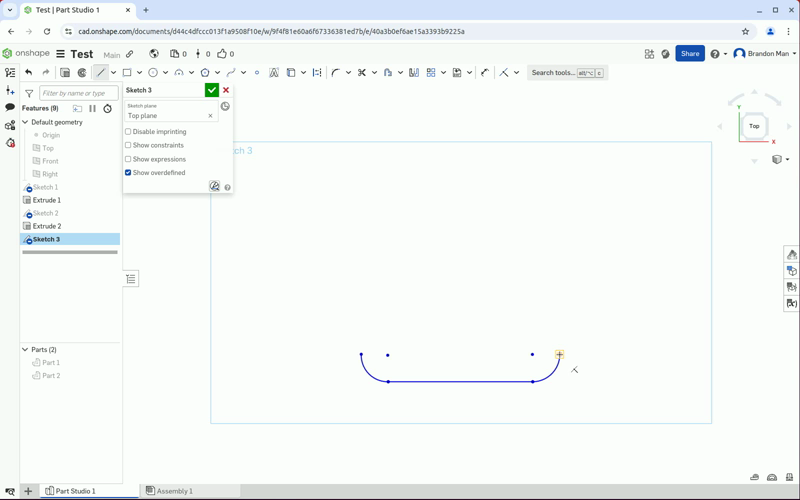
click(559, 354)
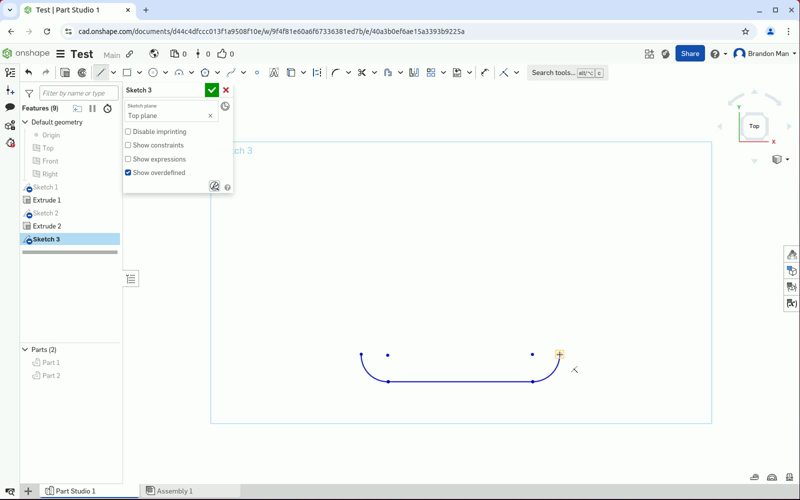
key_down(shift)
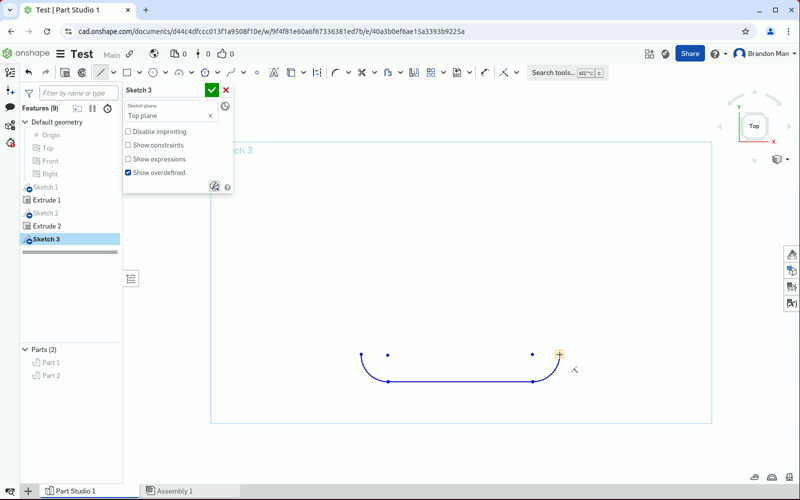
mouse_move(559, 210)
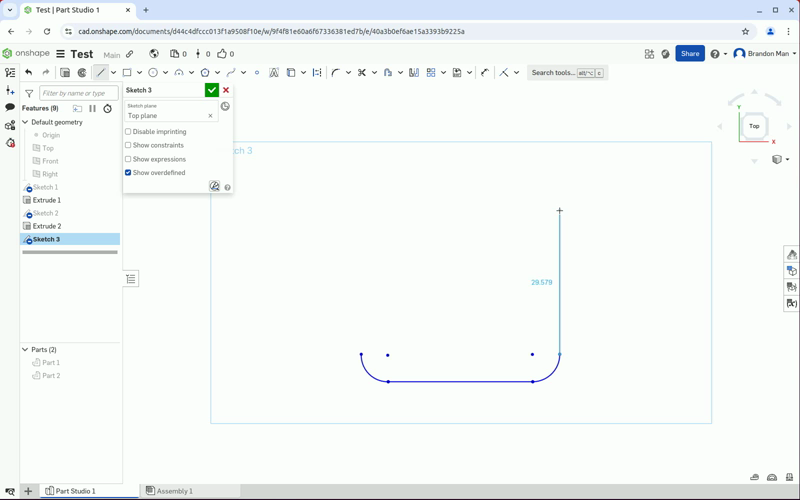
click(559, 210)
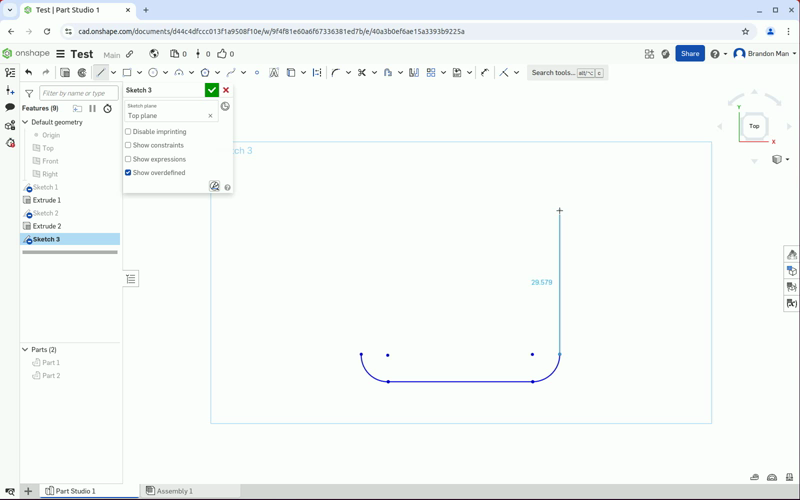
key_up(shift)
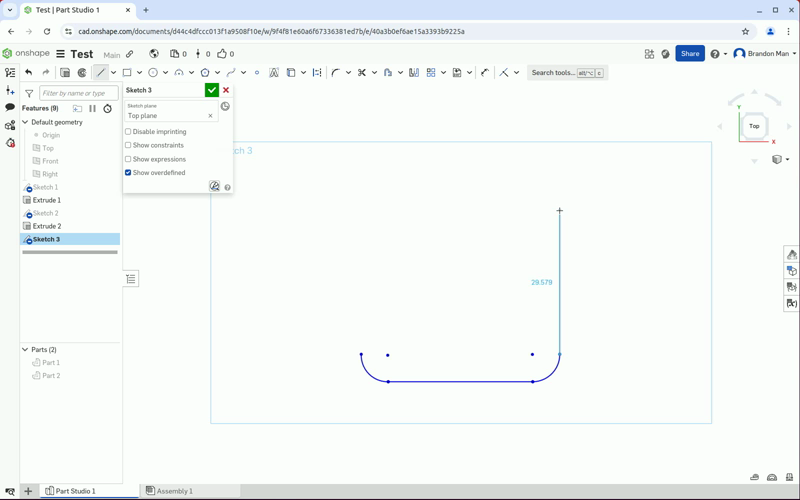
key(esc)
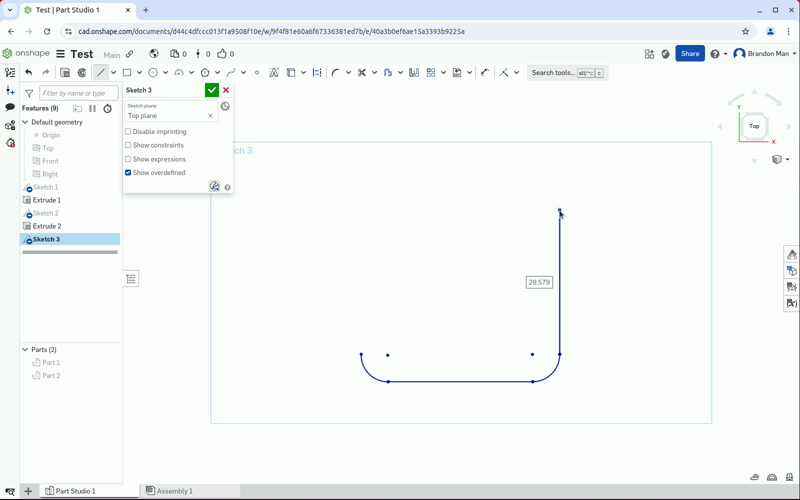
key(a)
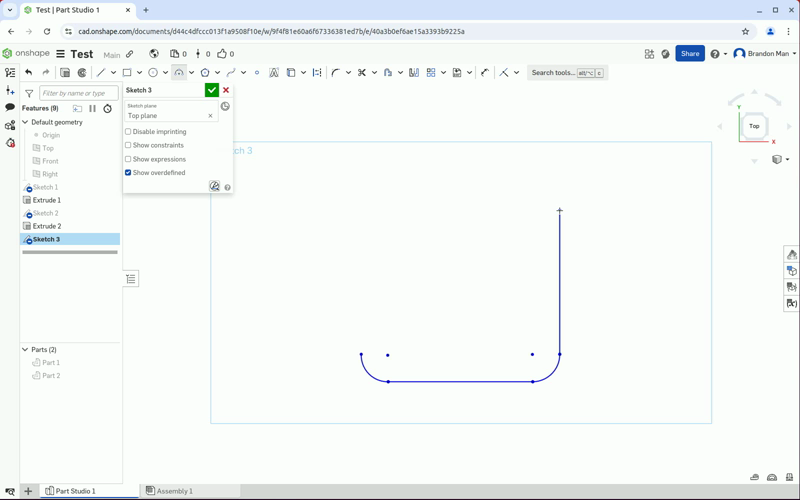
mouse_move(559, 210)
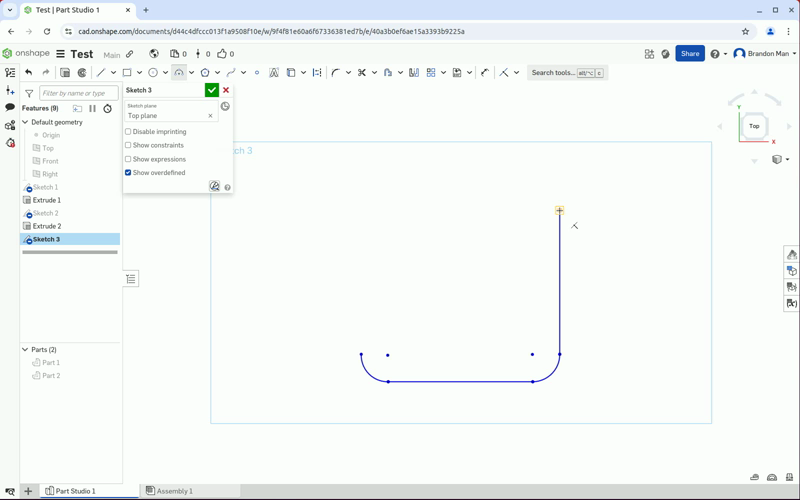
click(559, 210)
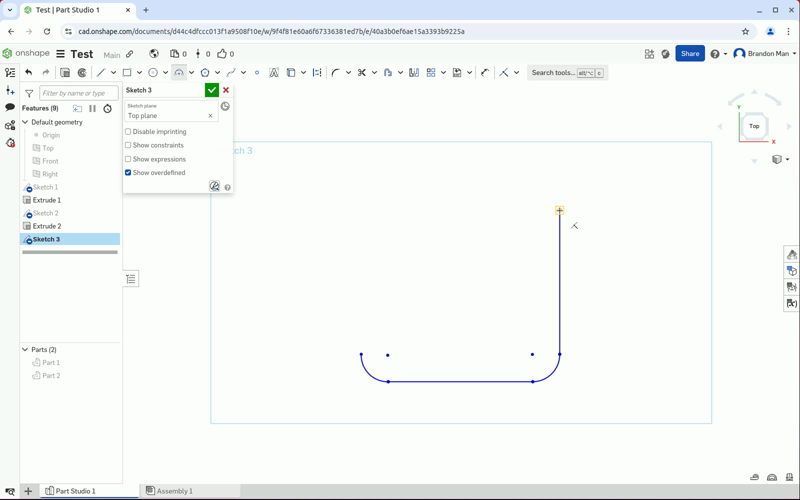
key_down(shift)
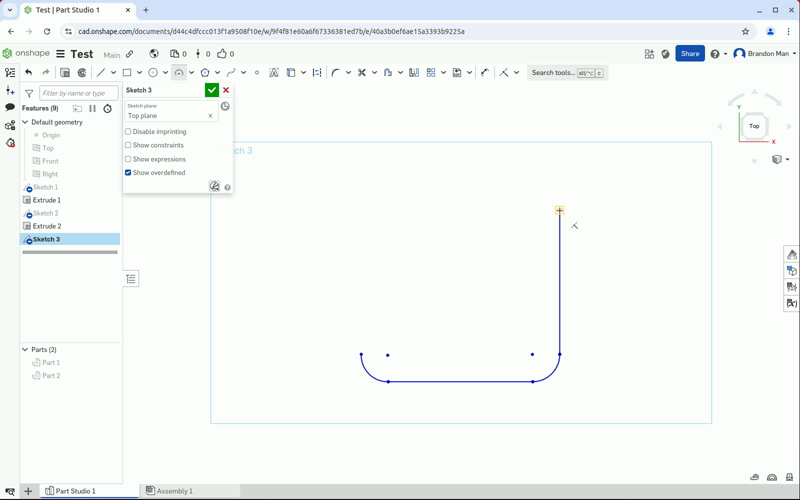
mouse_move(532, 183)
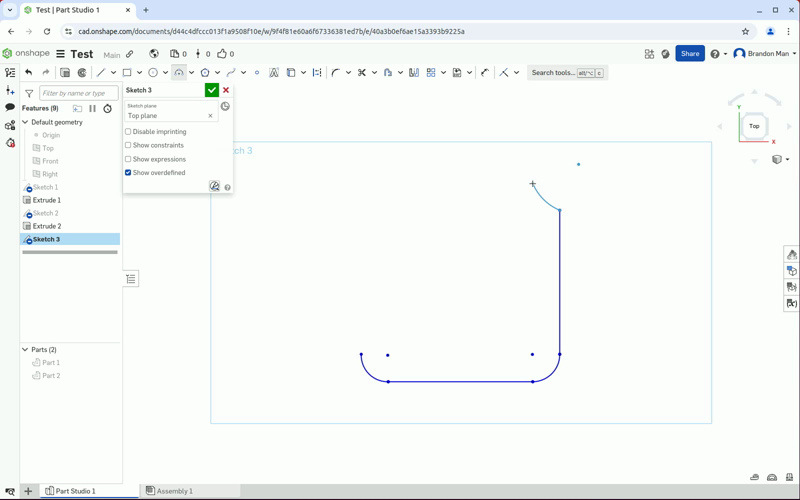
click(532, 183)
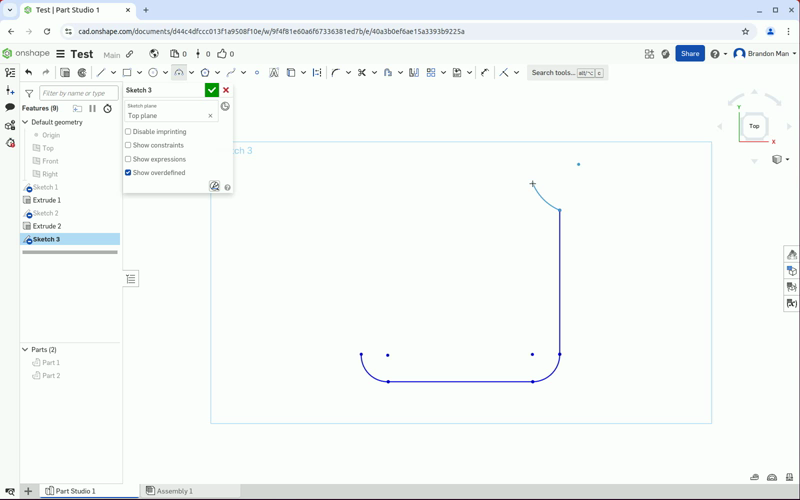
mouse_move(551, 191)
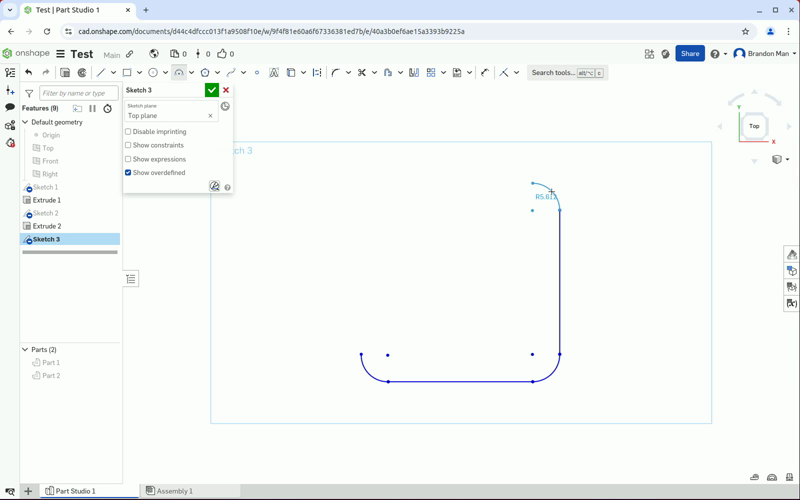
click(551, 191)
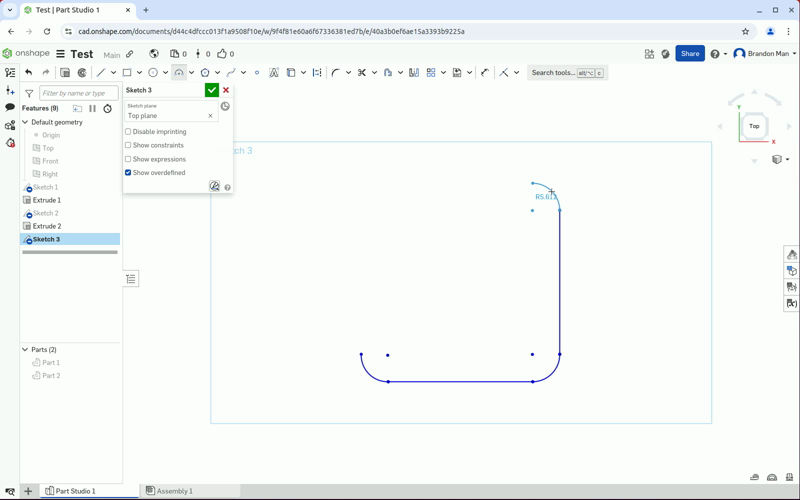
key_up(shift)
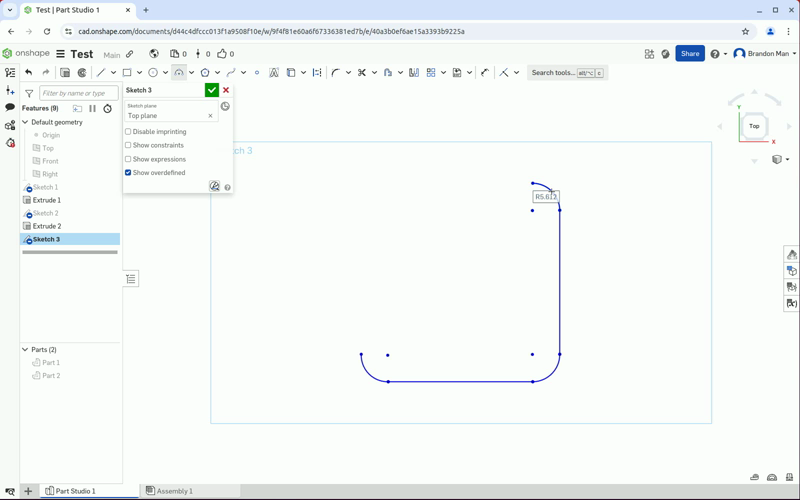
key(esc)
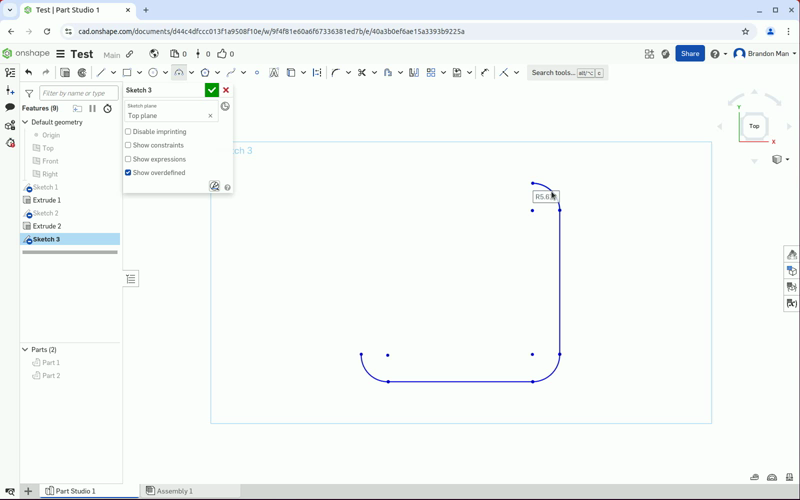
key(l)
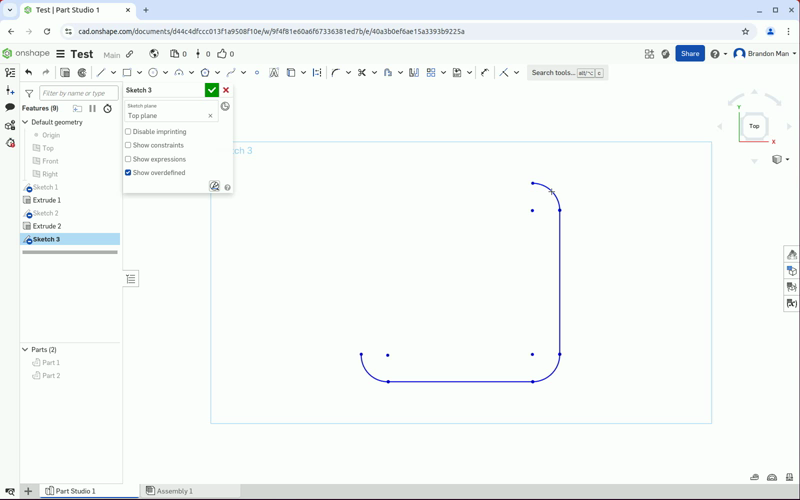
mouse_move(532, 183)
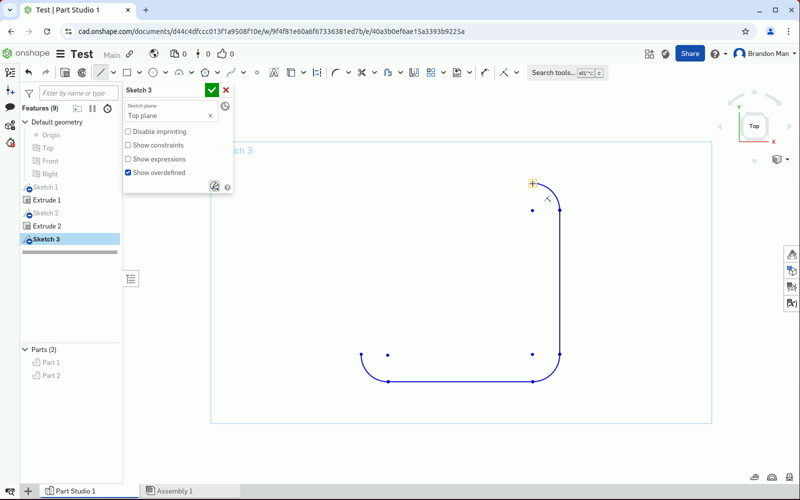
click(532, 183)
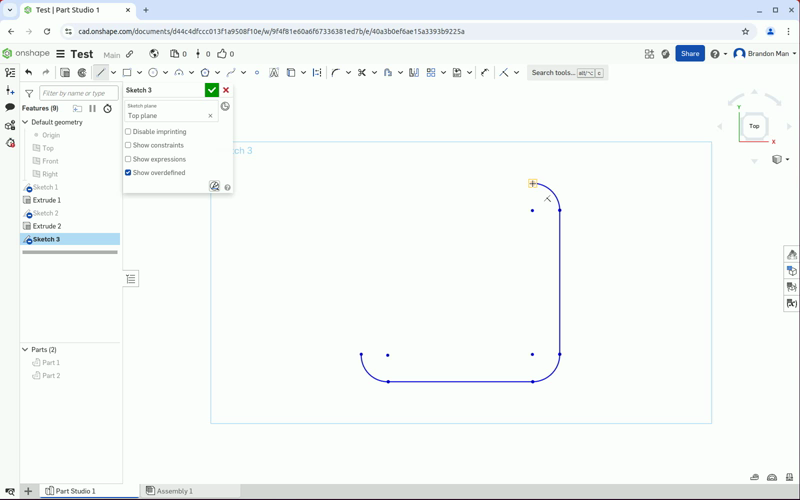
key_down(shift)
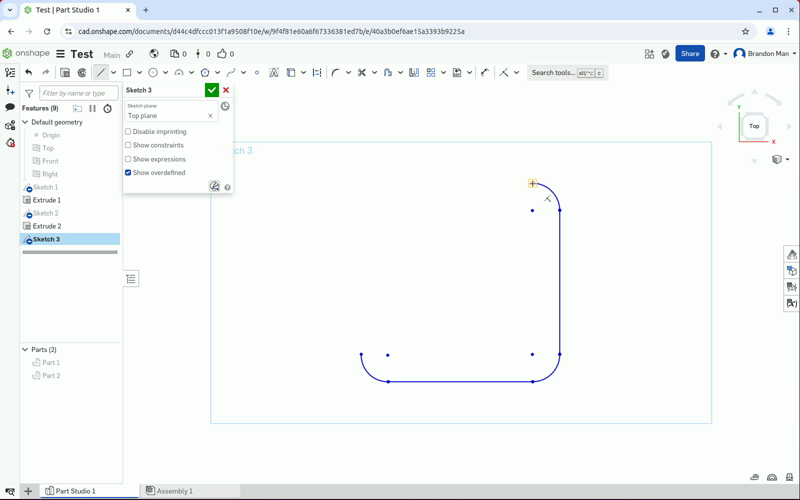
mouse_move(388, 183)
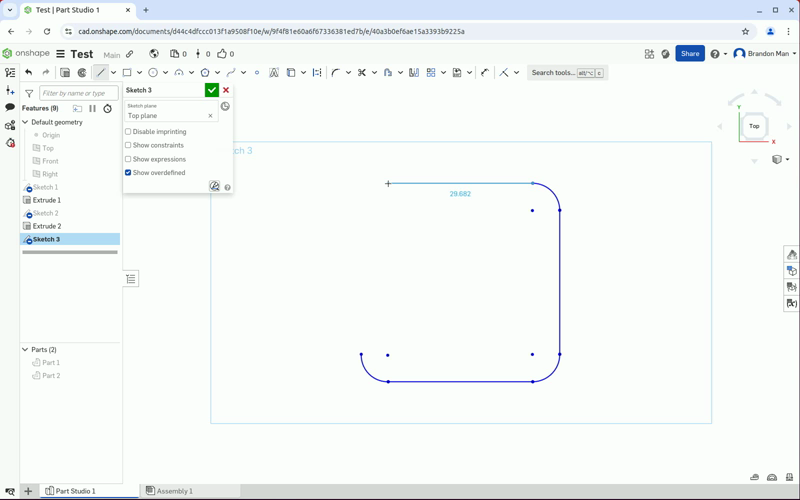
click(388, 183)
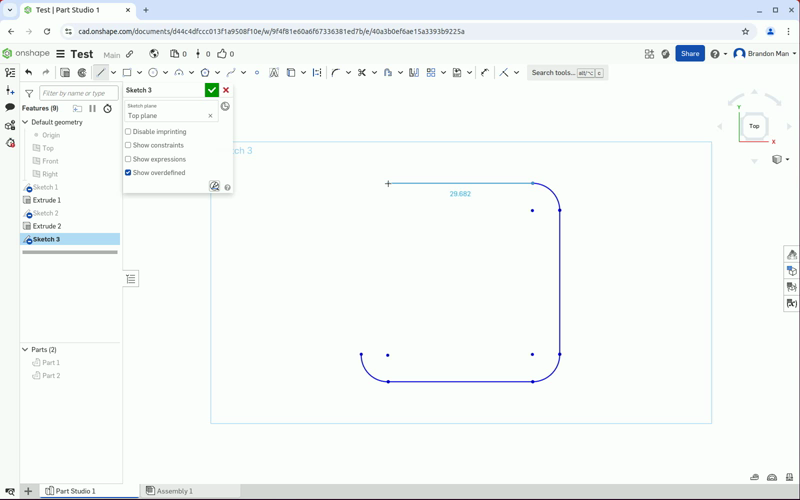
key_up(shift)
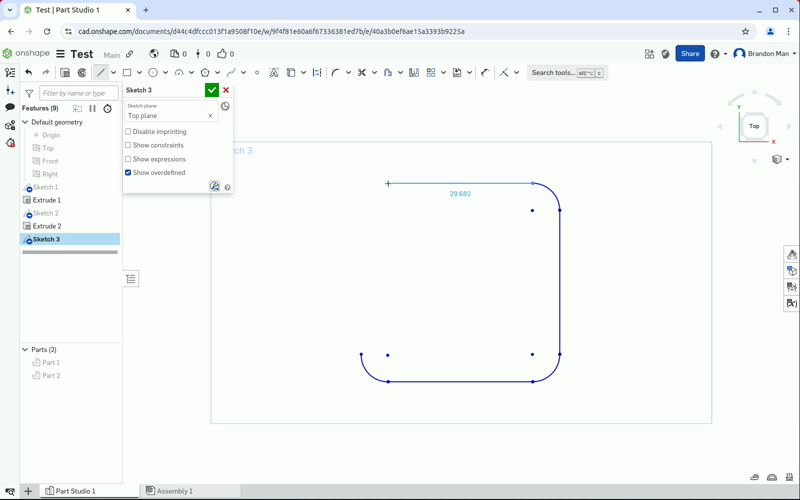
key(esc)
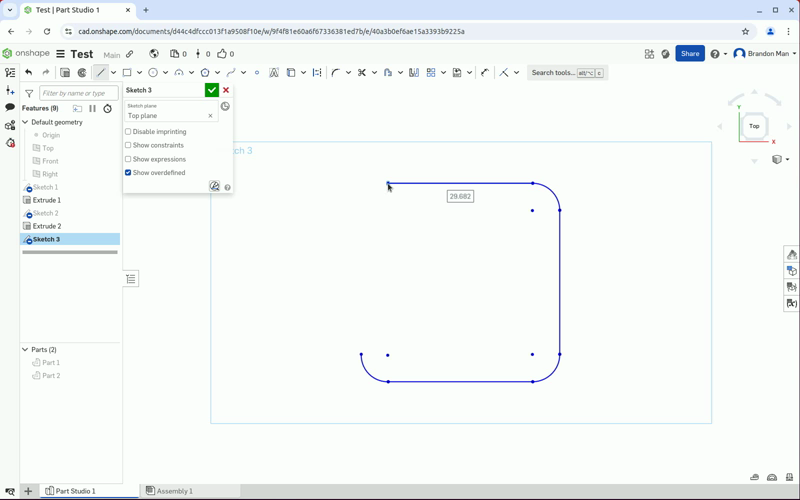
key(a)
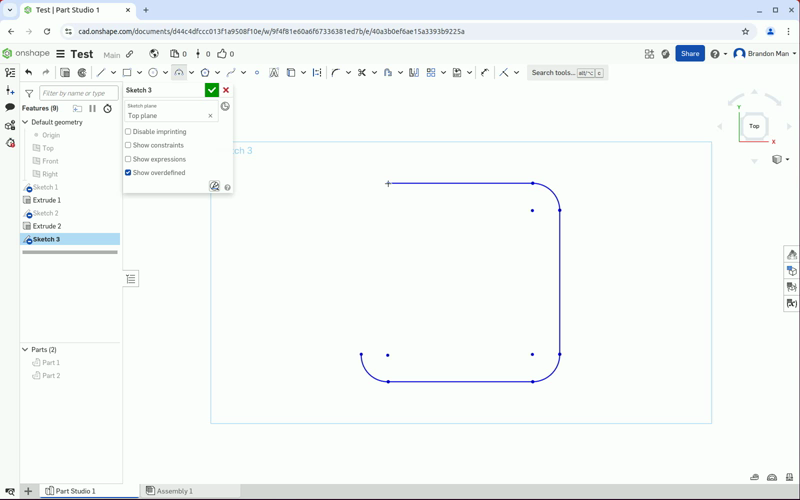
mouse_move(388, 183)
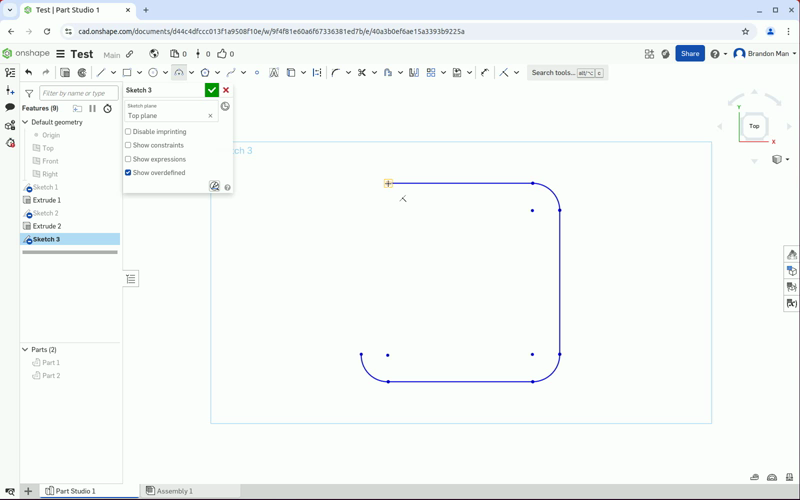
click(388, 183)
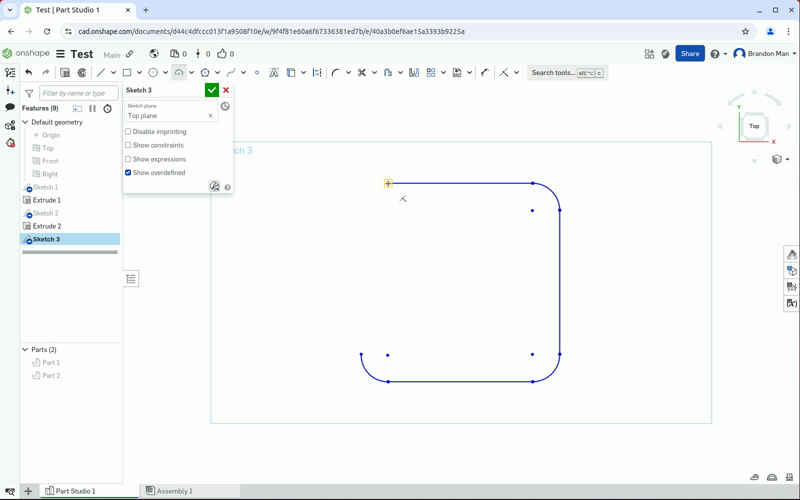
key_down(shift)
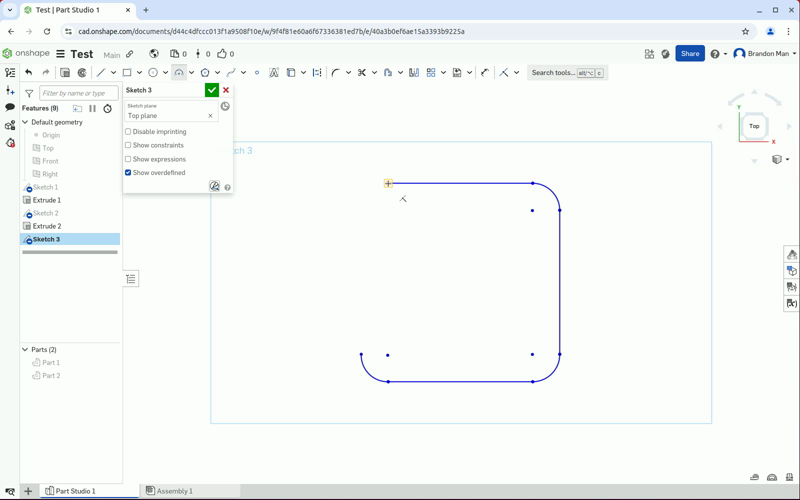
mouse_move(361, 210)
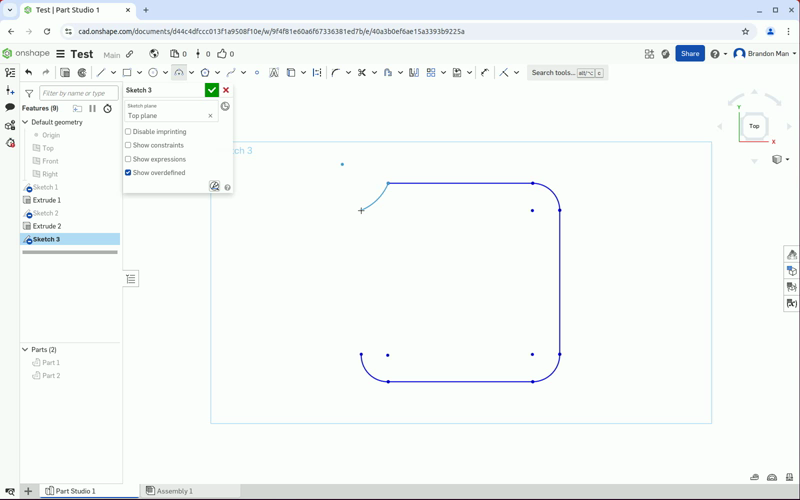
click(361, 210)
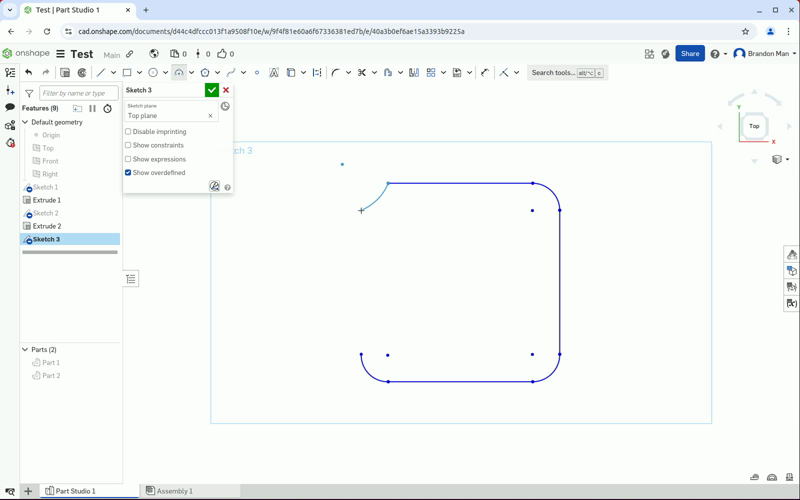
mouse_move(368, 191)
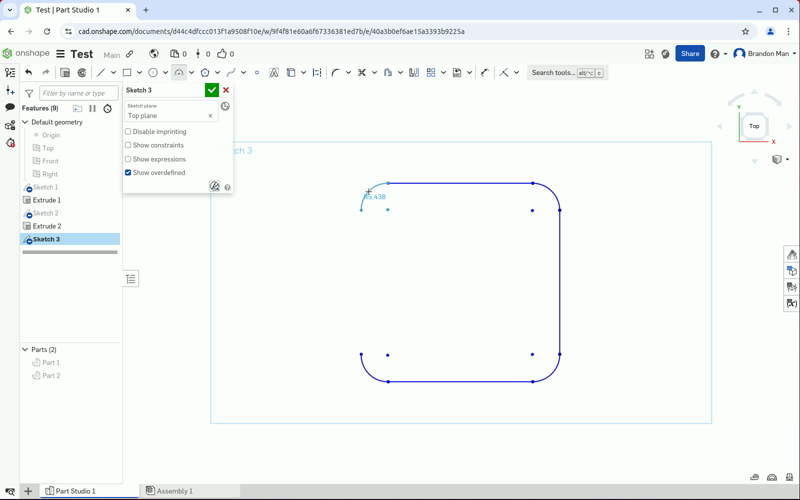
click(368, 191)
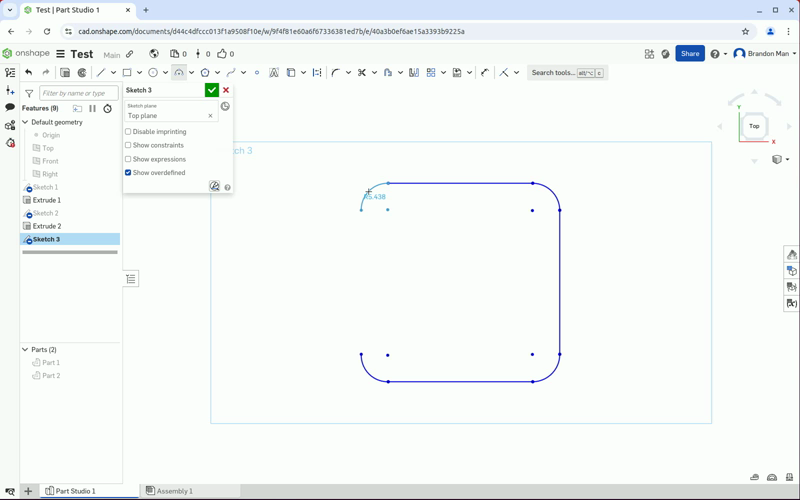
key_up(shift)
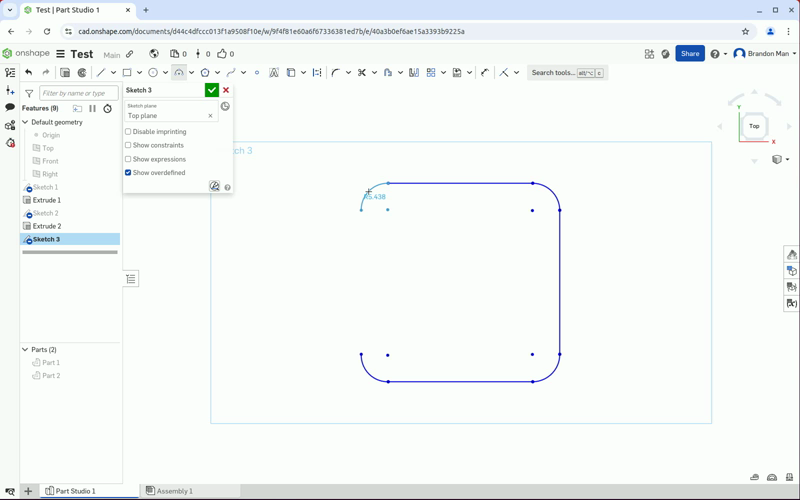
key(esc)
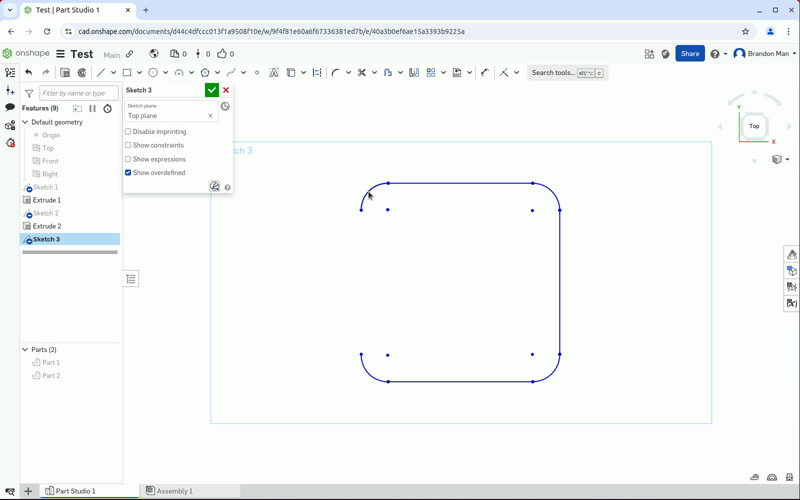
key(l)
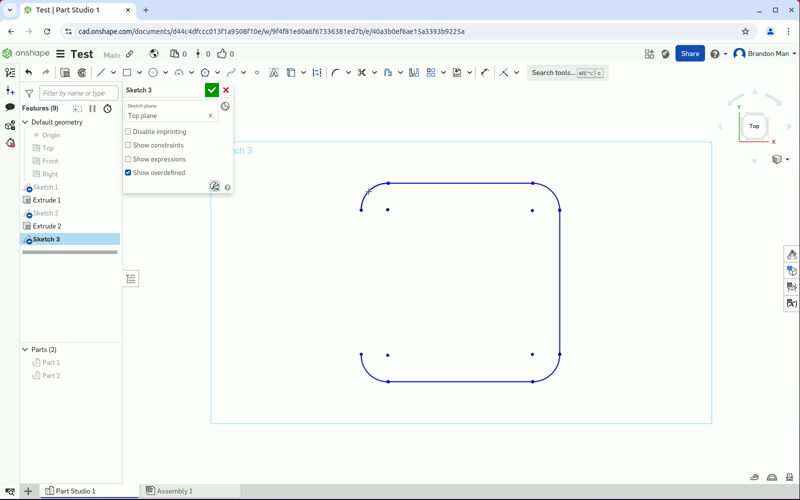
mouse_move(361, 210)
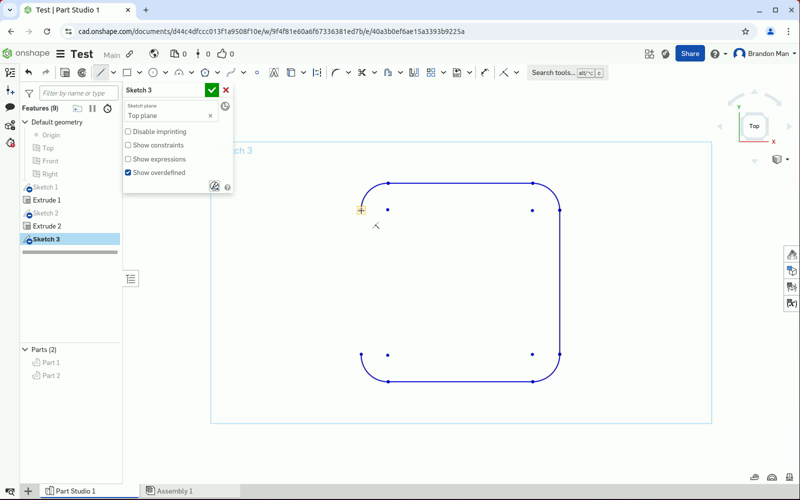
click(361, 210)
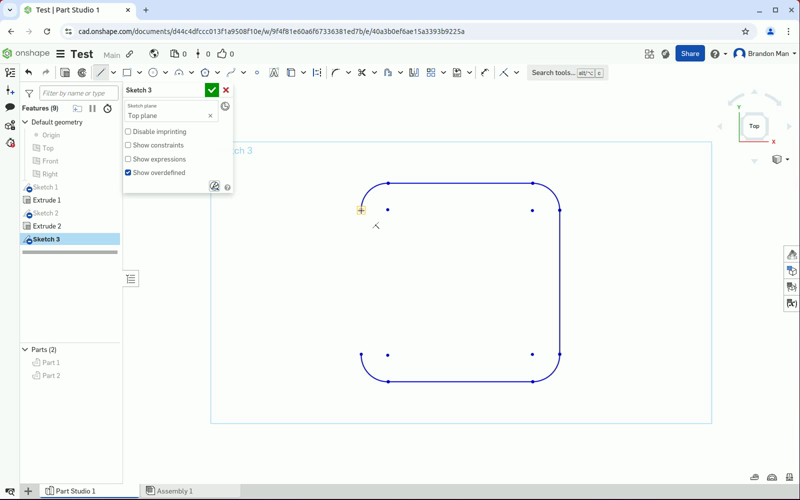
key_down(shift)
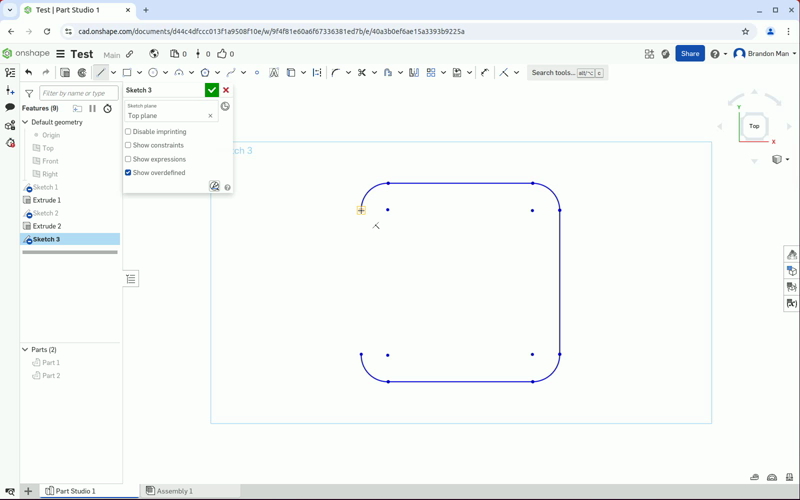
mouse_move(361, 354)
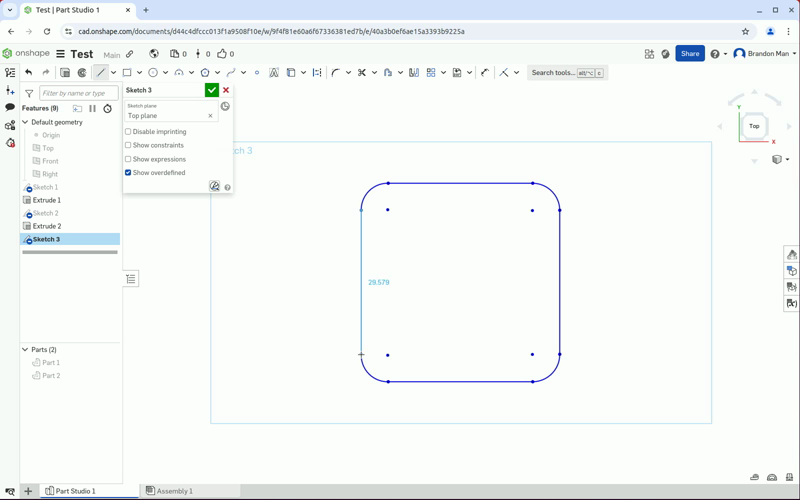
key_up(shift)
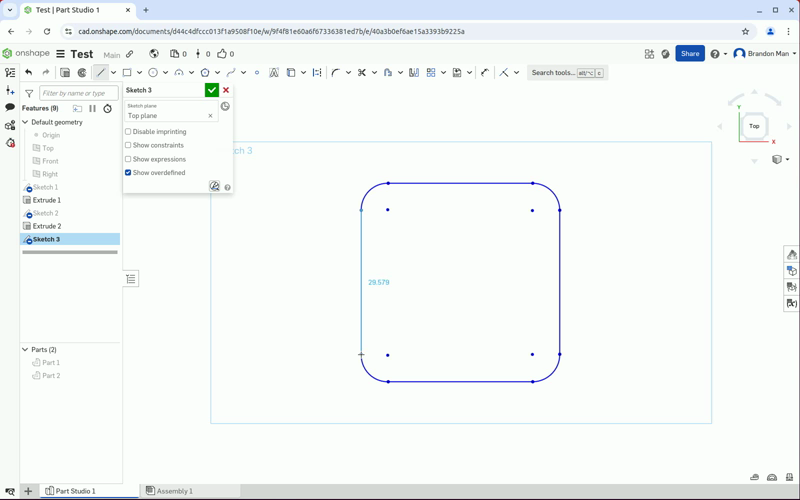
click(361, 354)
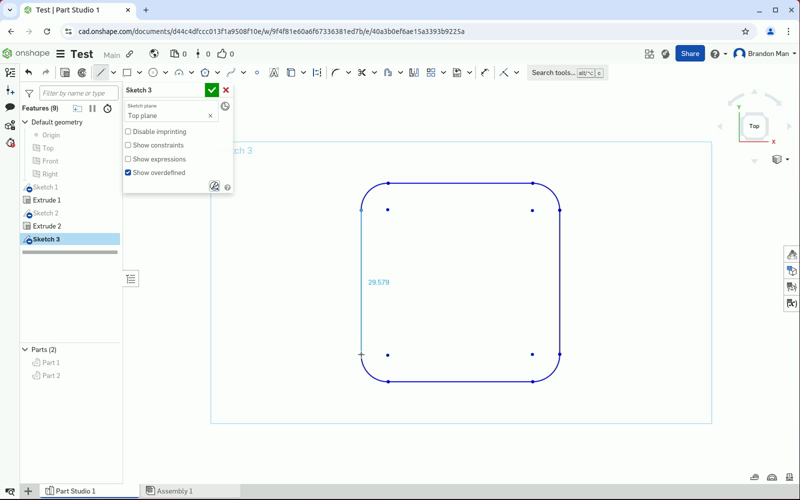
key(esc)
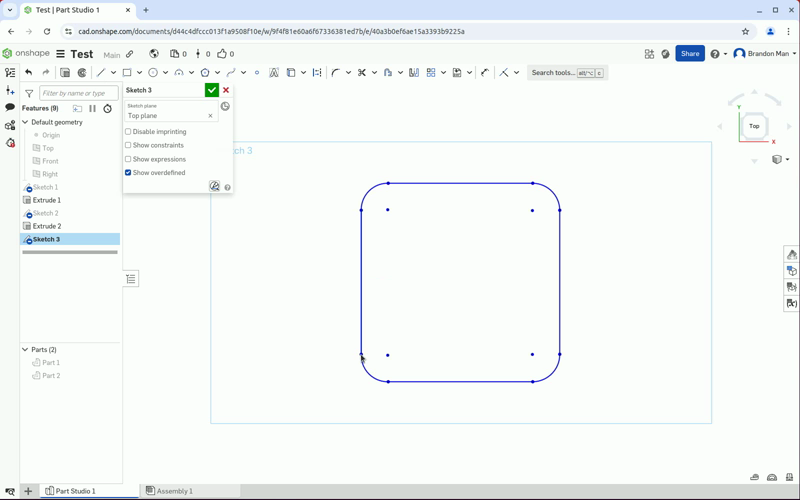
mouse_move(505, 227)
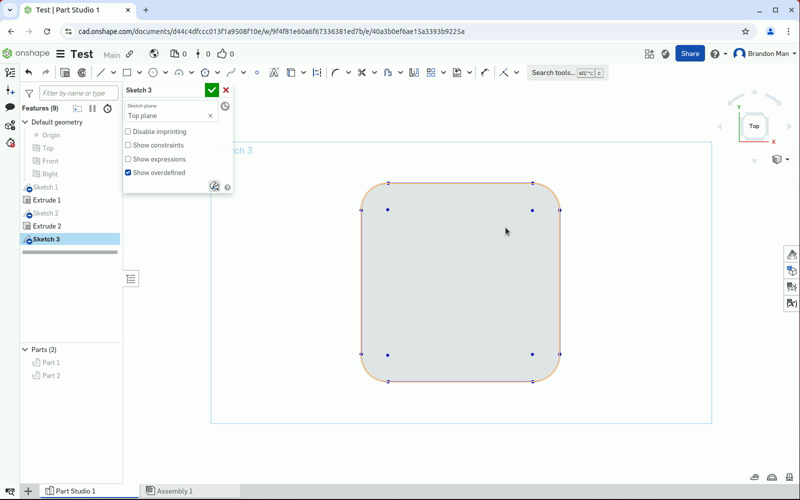
click(505, 227)
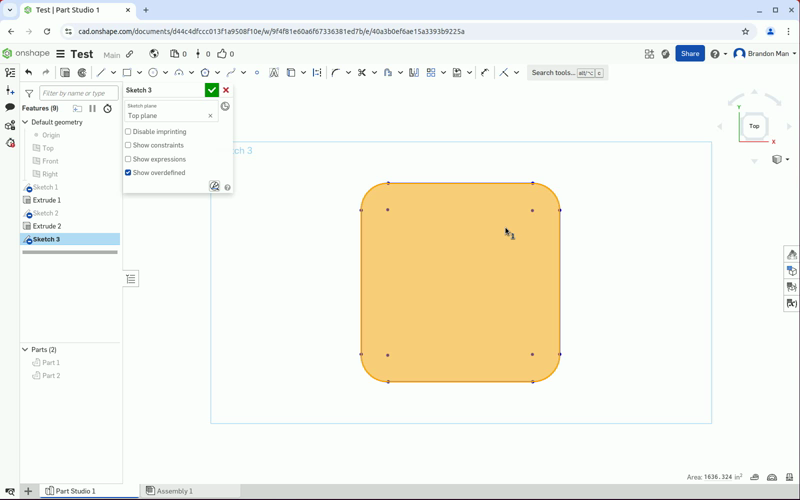
mouse_move(73, 352)
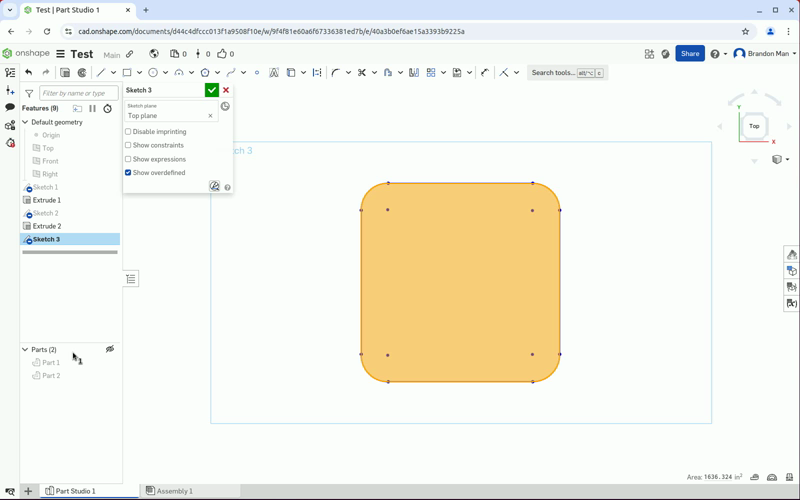
key(shift+y)
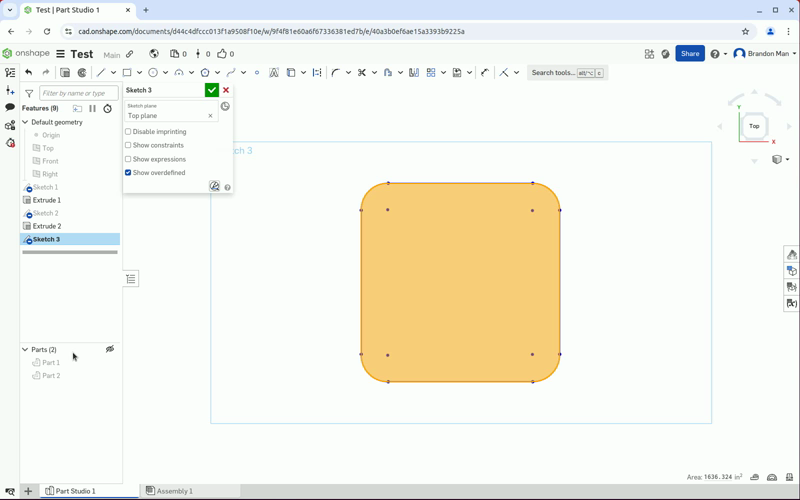
key(shift+e)
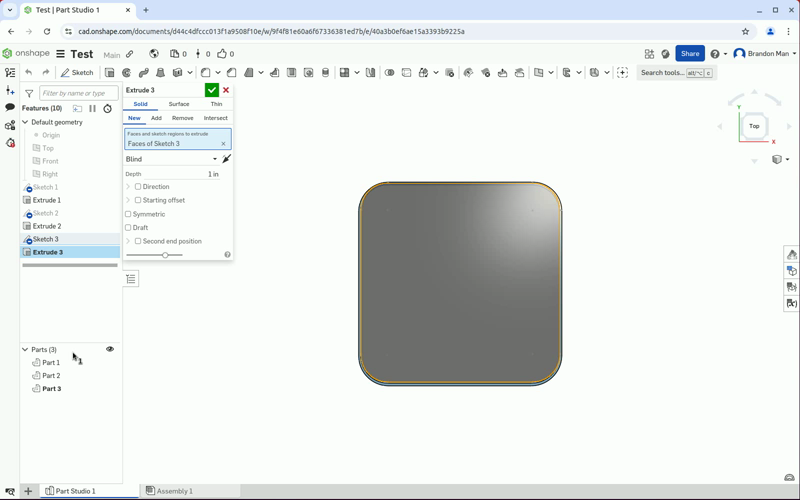
mouse_move(143, 106)
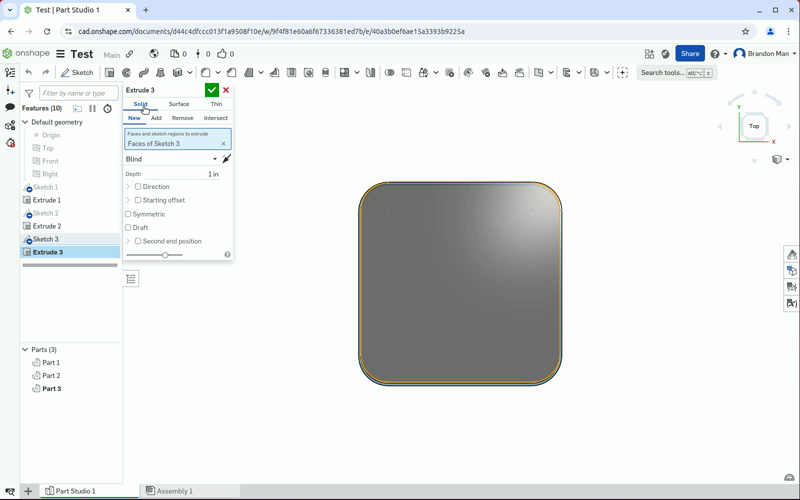
click(143, 106)
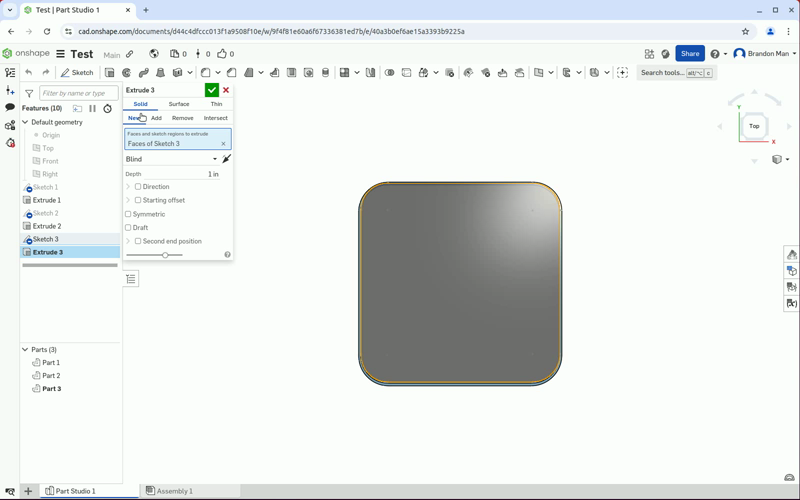
mouse_move(137, 120)
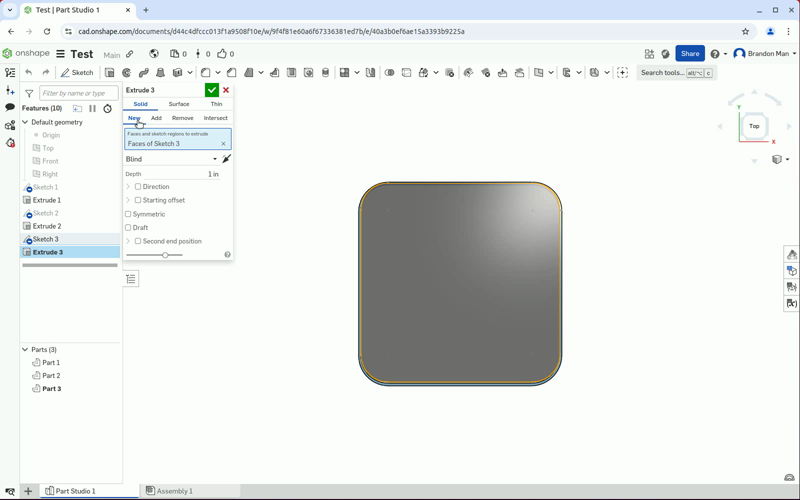
click(137, 120)
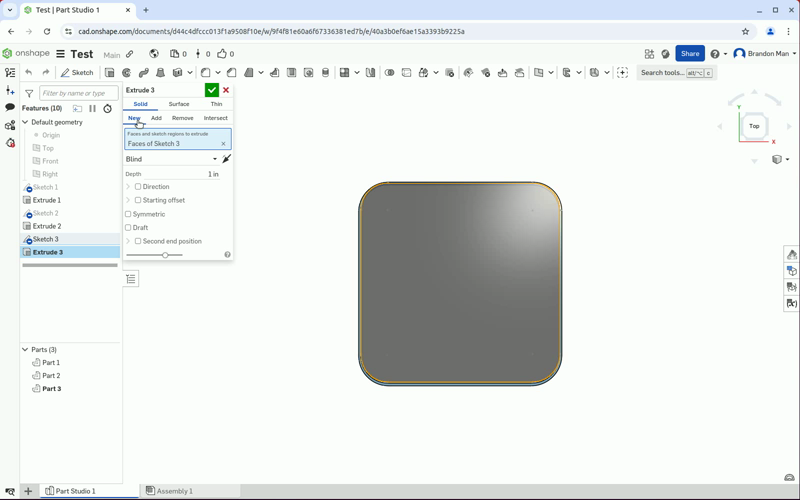
key(tab, 4)
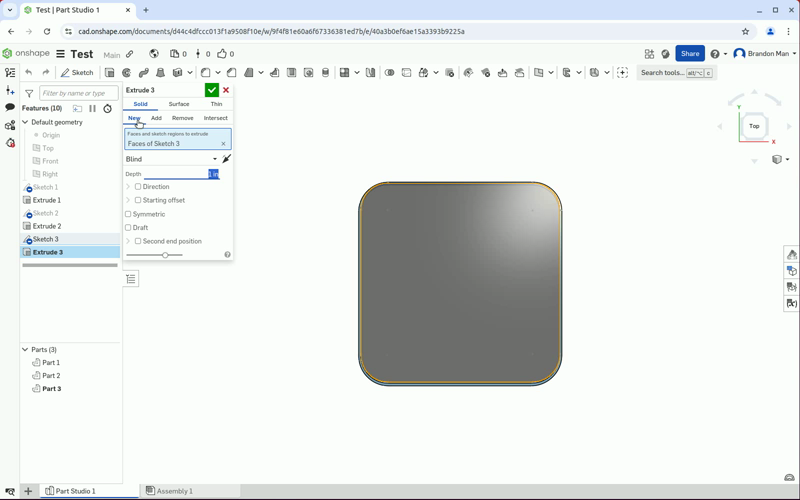
text(-22.868)
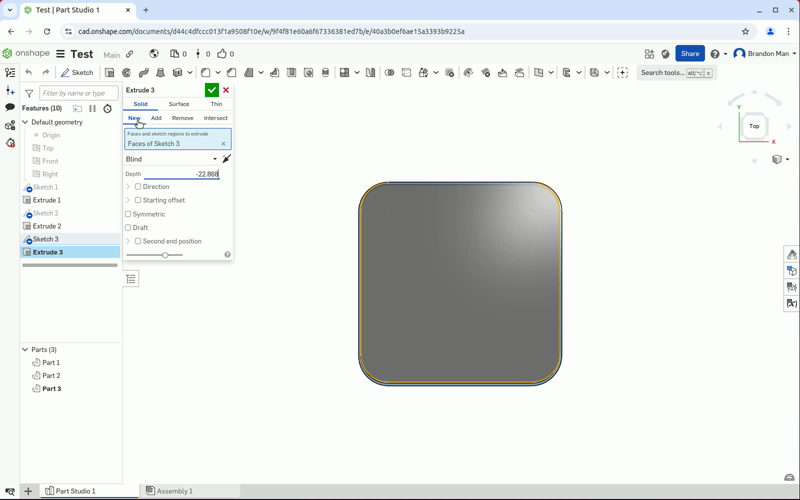
key(enter)
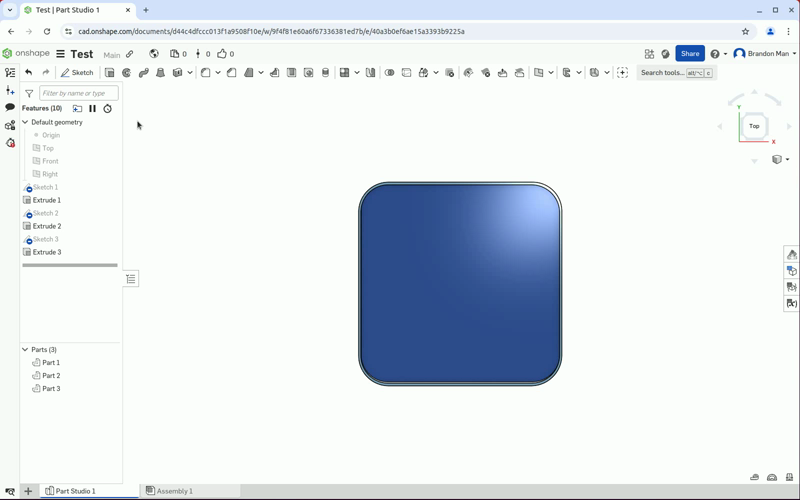
key(shift+h)
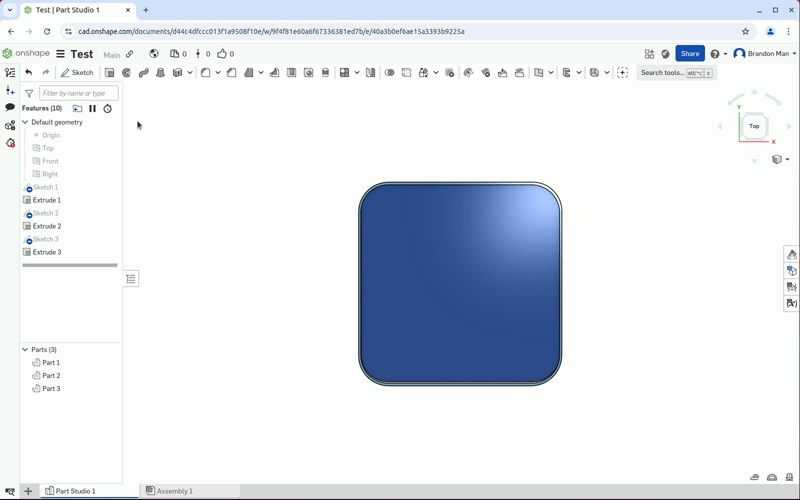
key(shift+h)
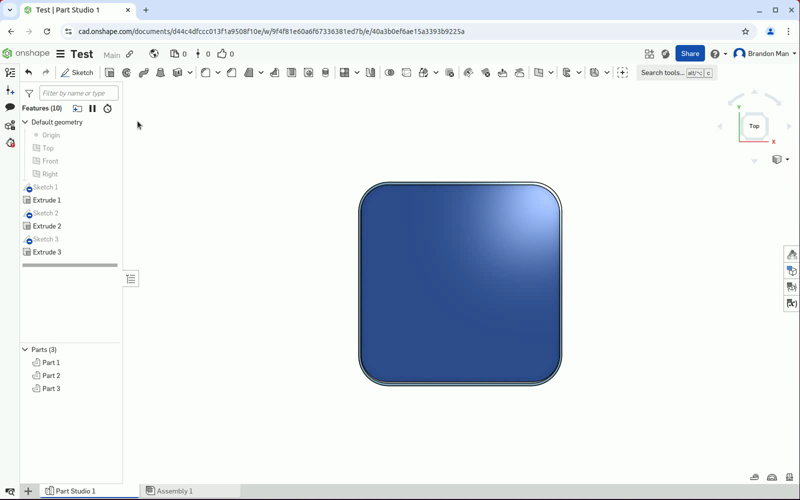
mouse_move(73, 189)
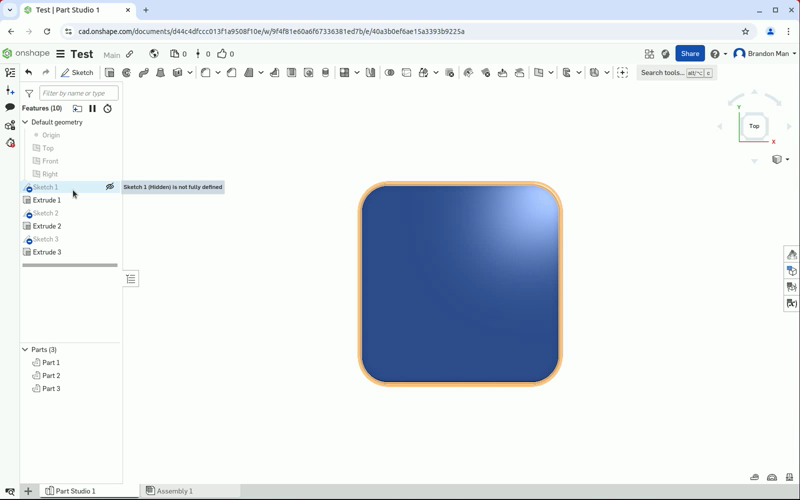
click(73, 189)
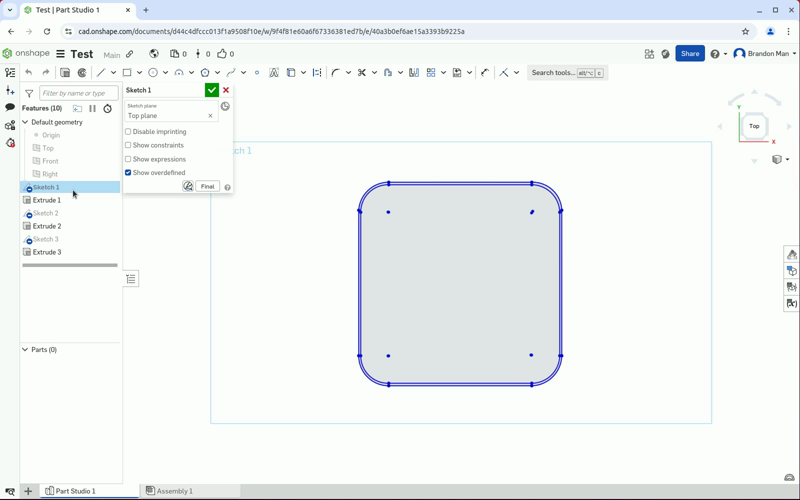
mouse_move(229, 92)
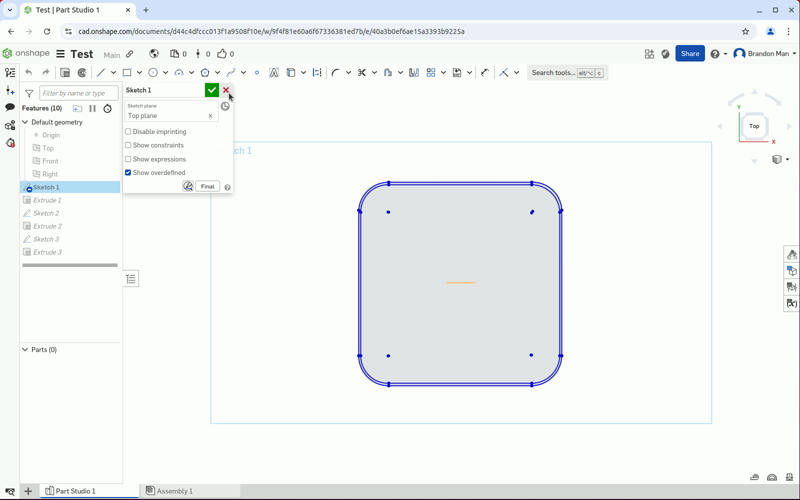
click(229, 92)
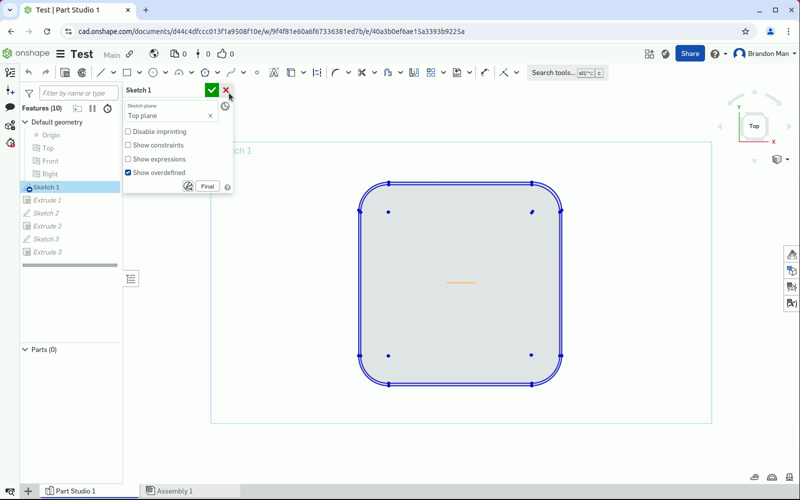
key(shift+s)
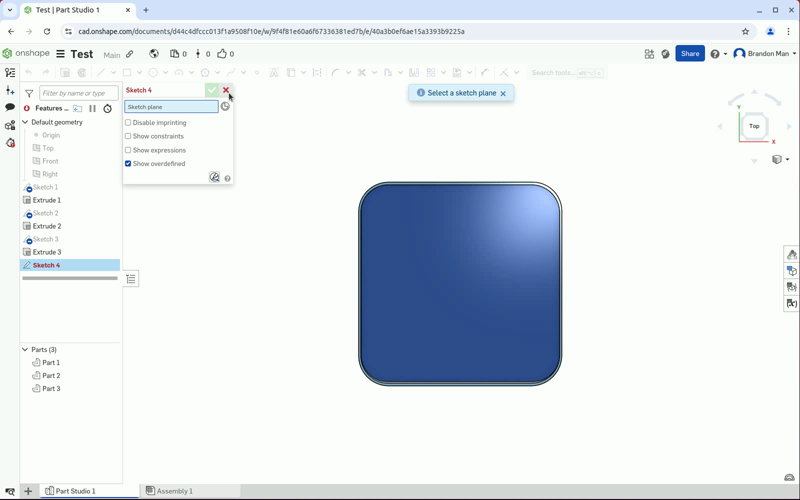
mouse_move(73, 150)
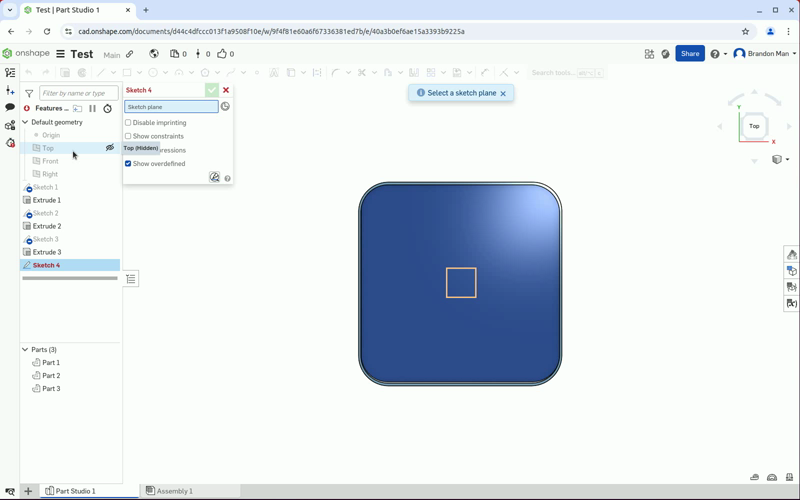
click(73, 150)
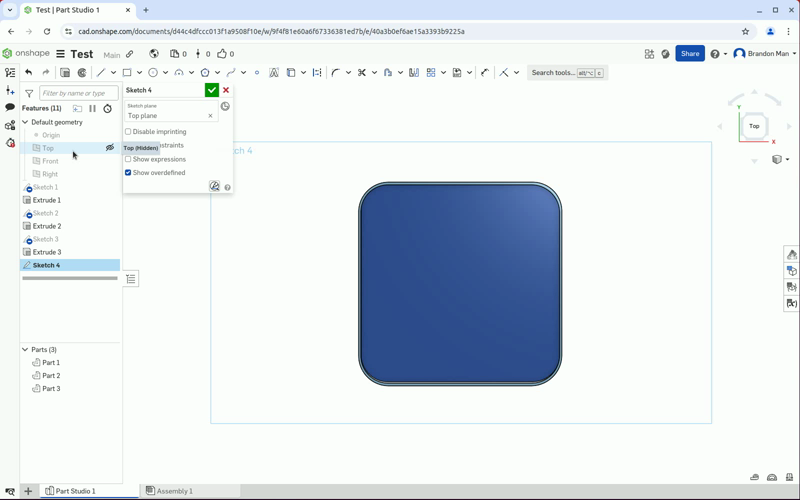
mouse_move(73, 352)
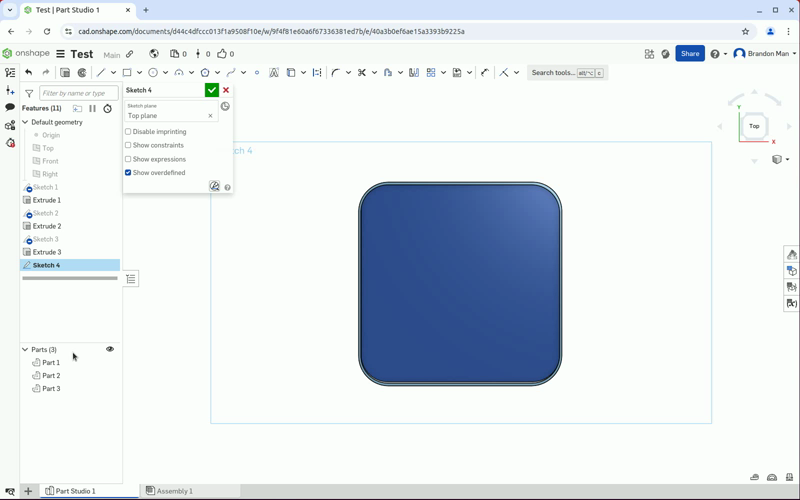
key(y)
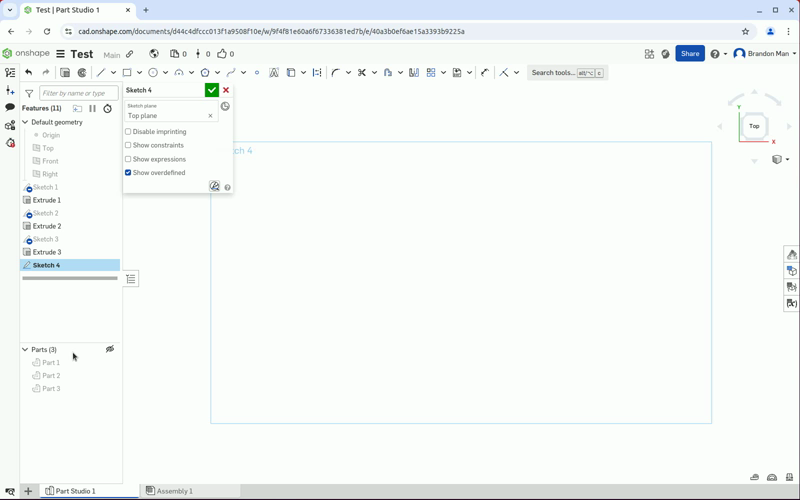
key(a)
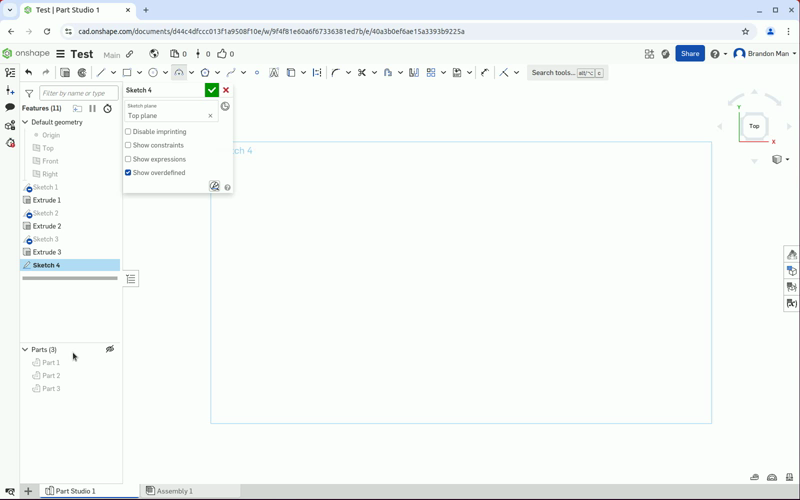
key_down(shift)
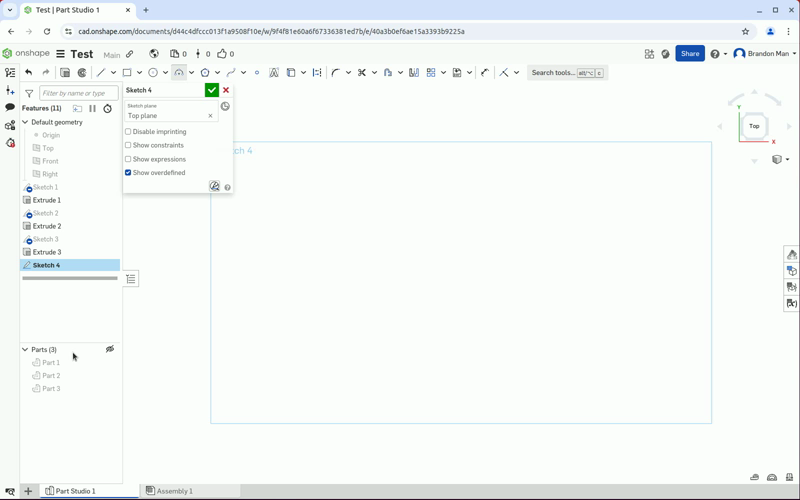
mouse_move(361, 354)
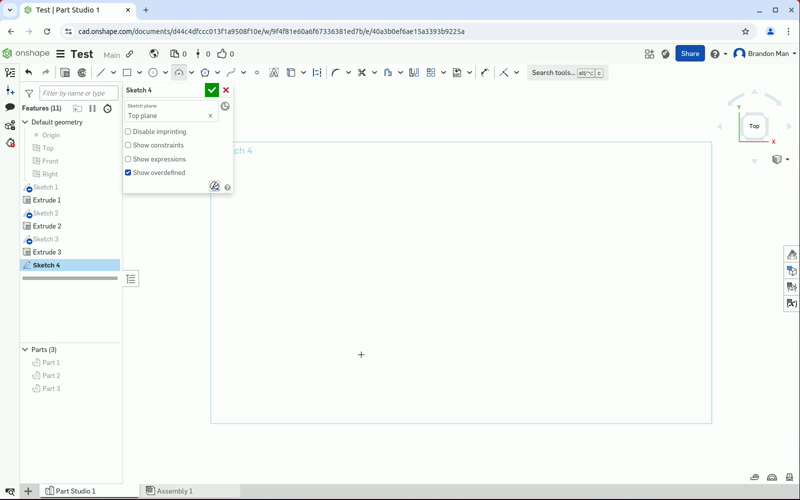
click(361, 354)
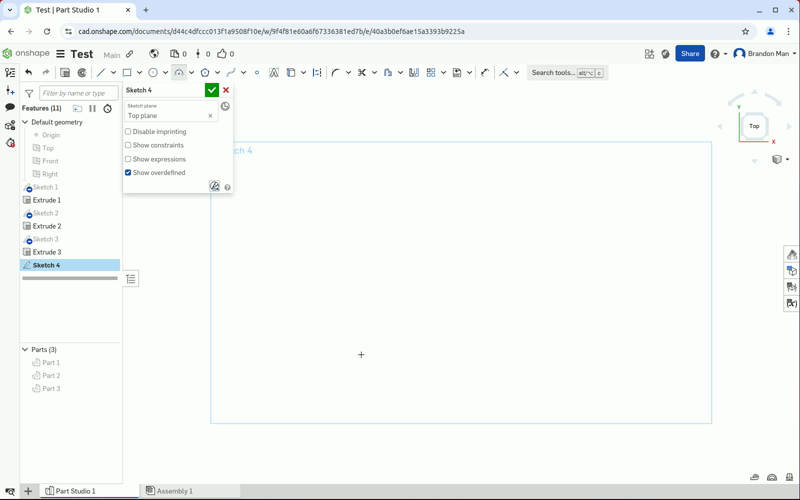
key_up(shift)
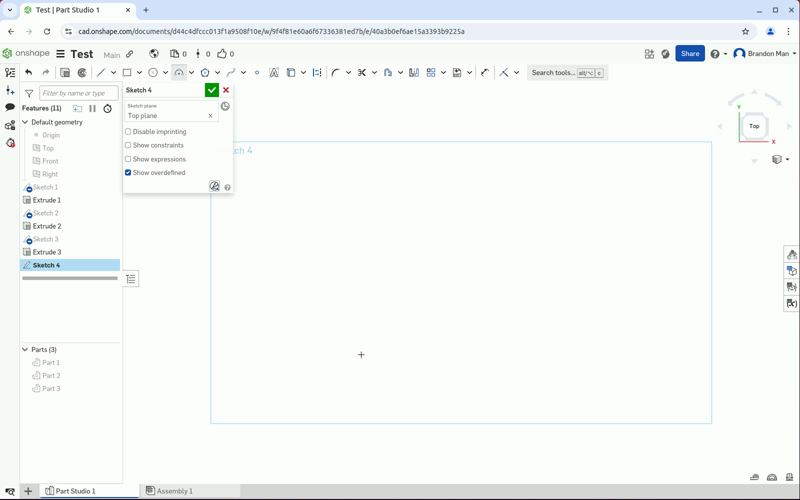
key_down(shift)
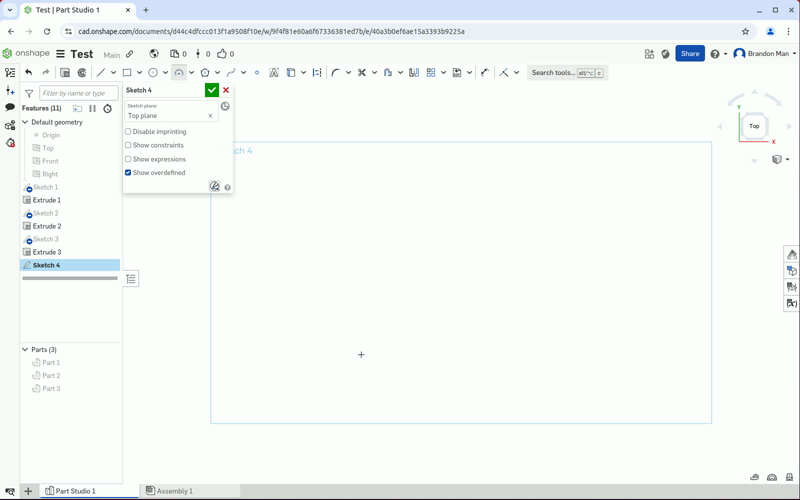
mouse_move(388, 381)
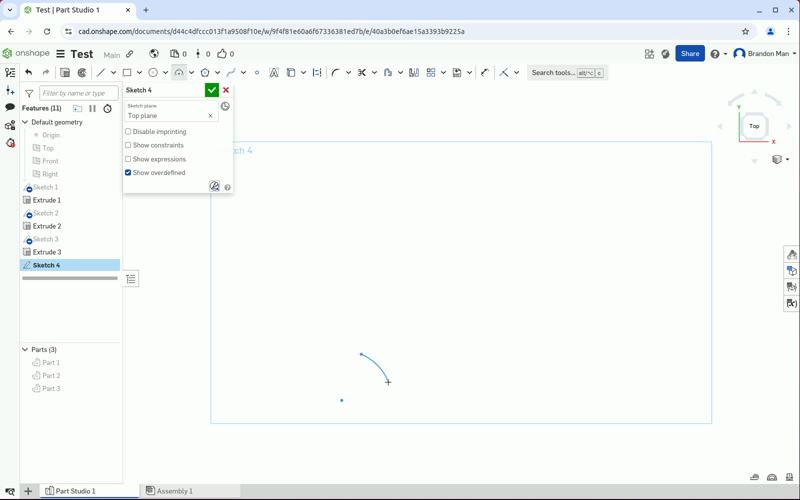
click(388, 381)
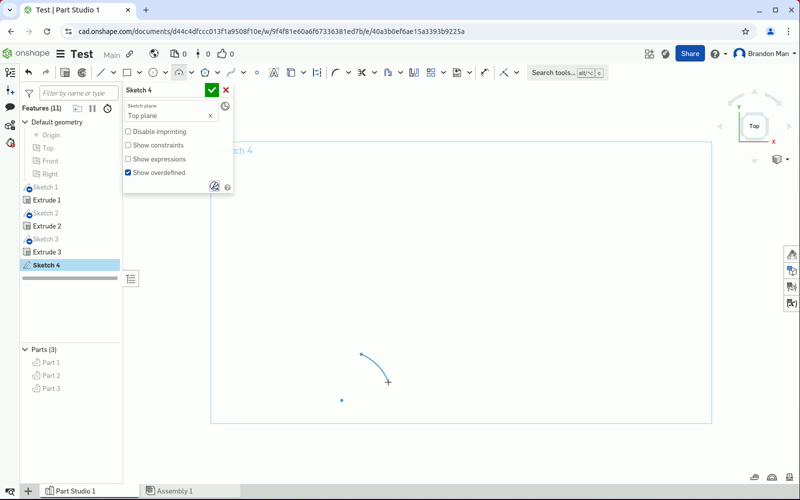
mouse_move(368, 373)
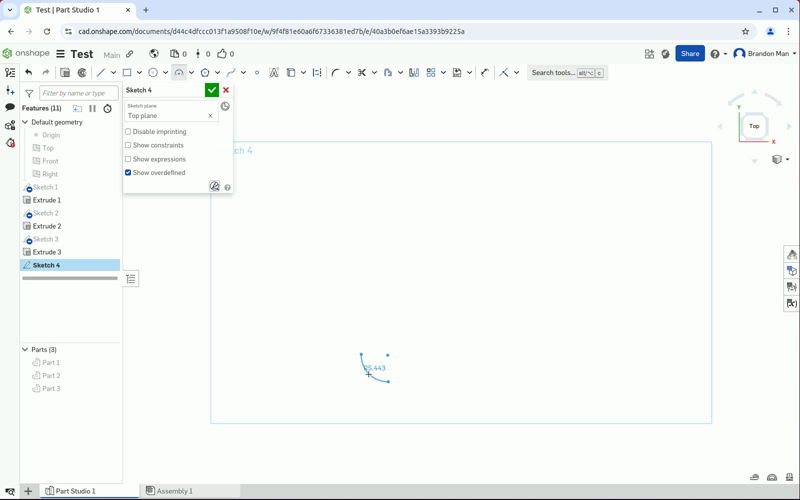
click(368, 373)
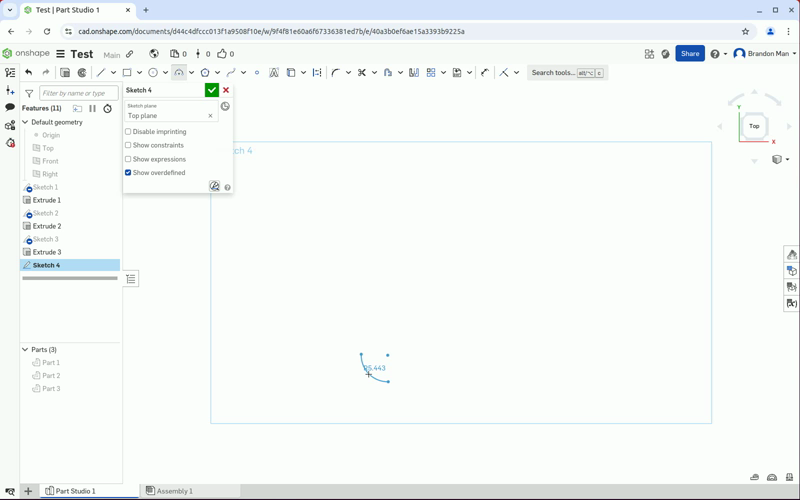
key_up(shift)
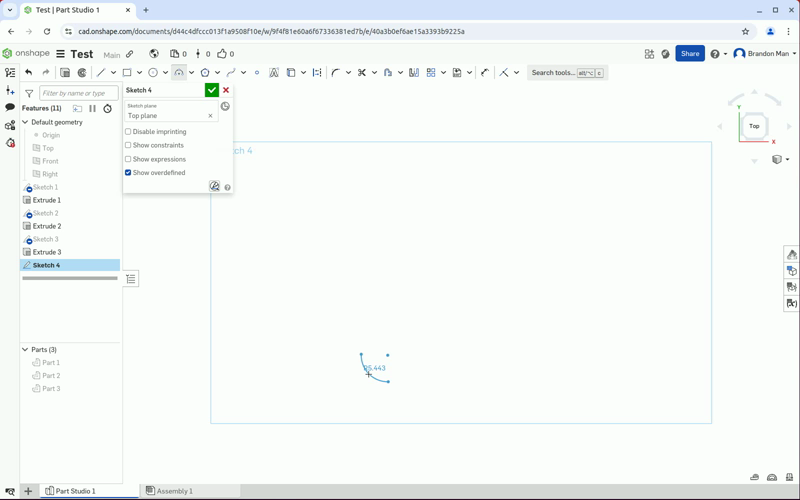
key(esc)
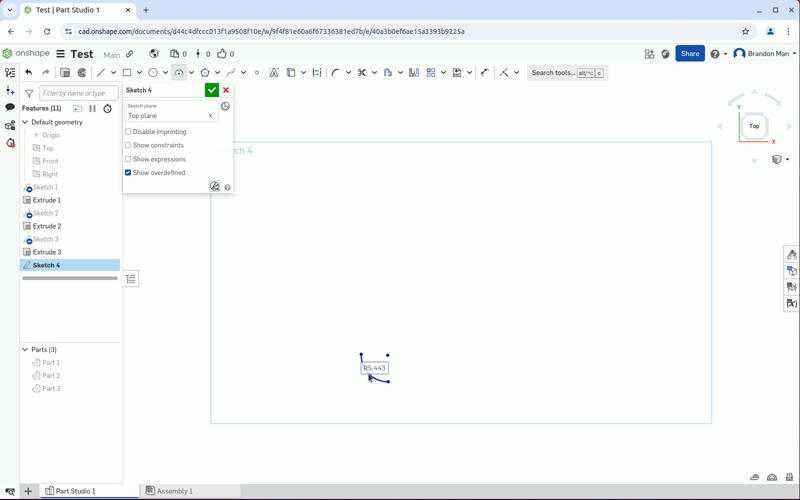
key(l)
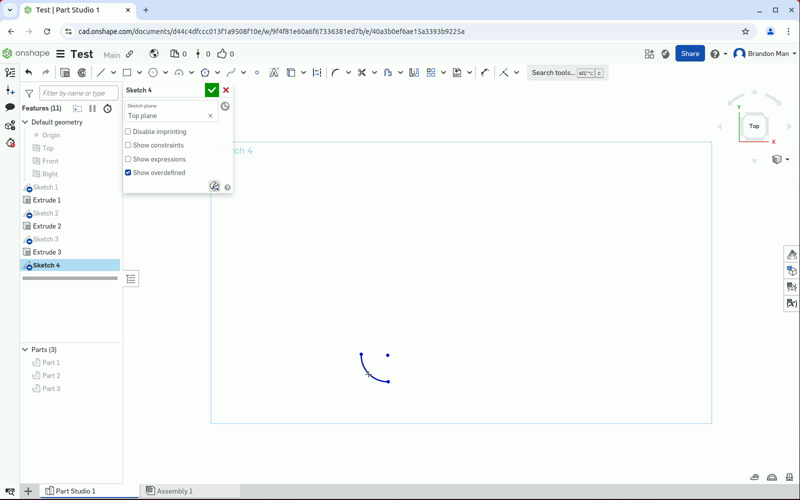
mouse_move(388, 381)
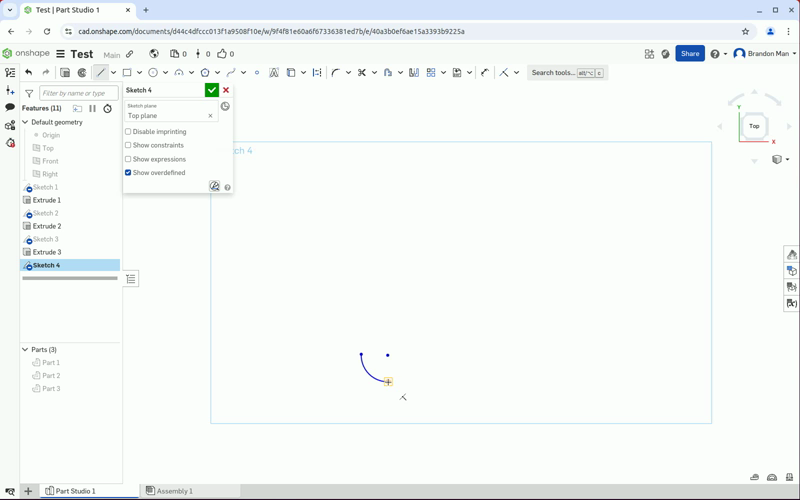
click(388, 381)
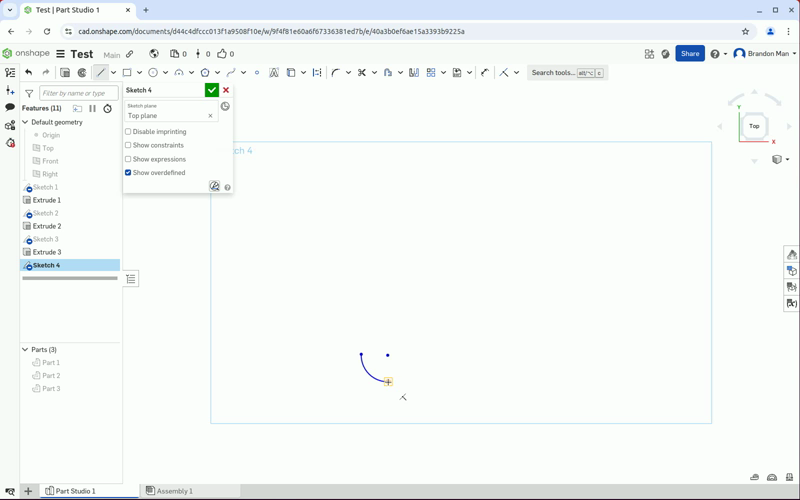
key_down(shift)
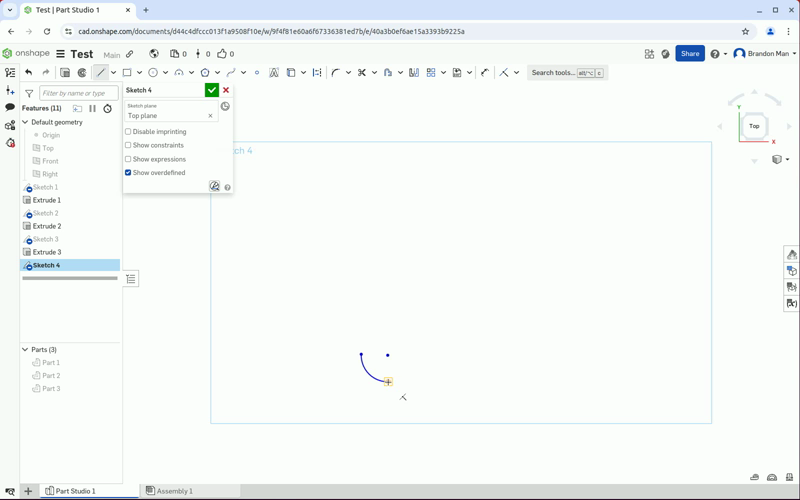
mouse_move(532, 381)
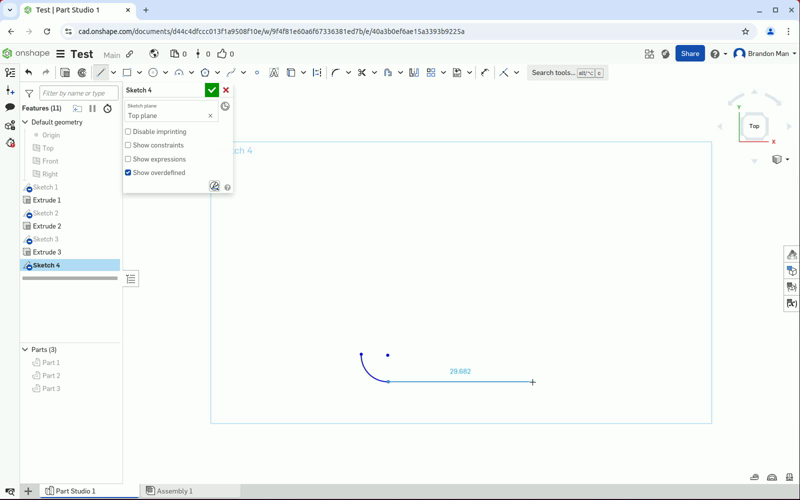
click(532, 381)
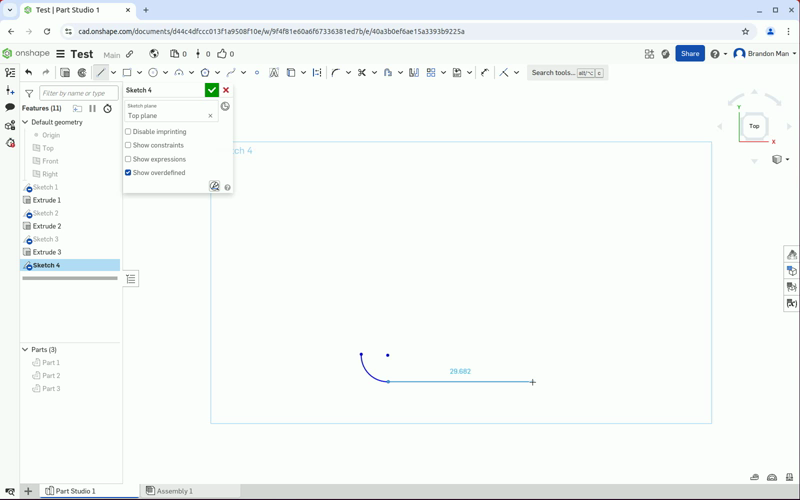
key_up(shift)
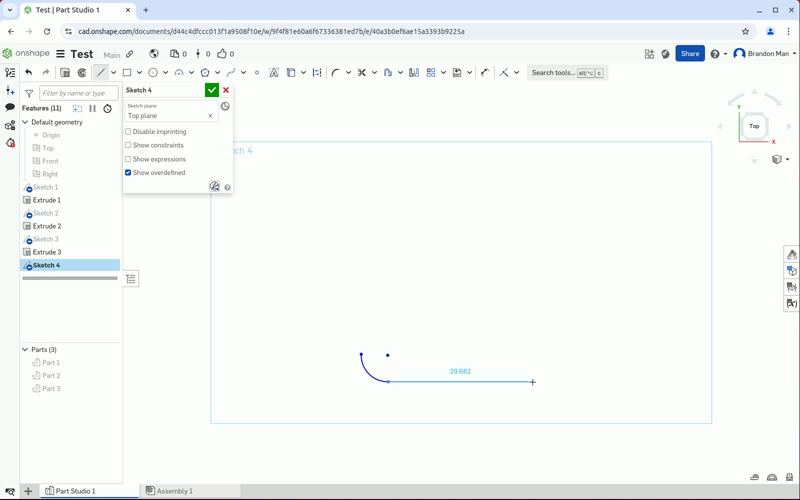
key(esc)
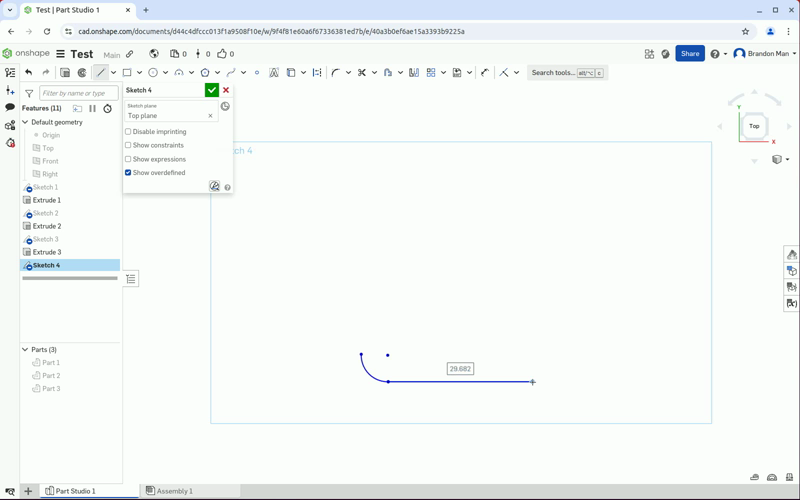
key(a)
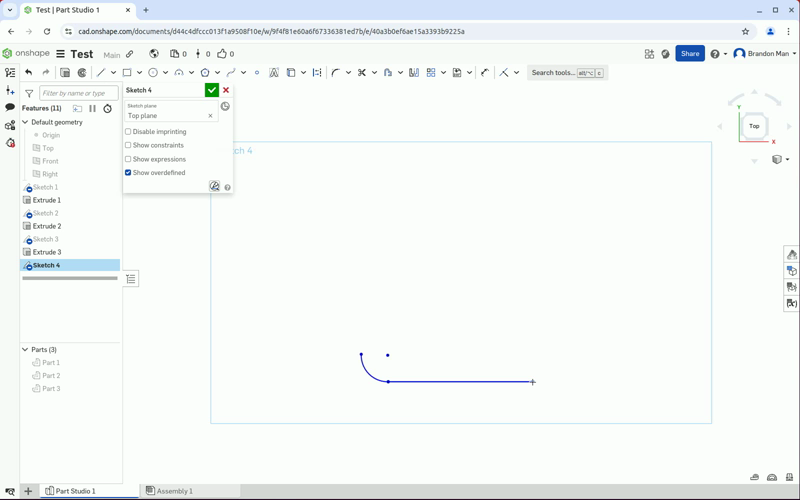
mouse_move(532, 381)
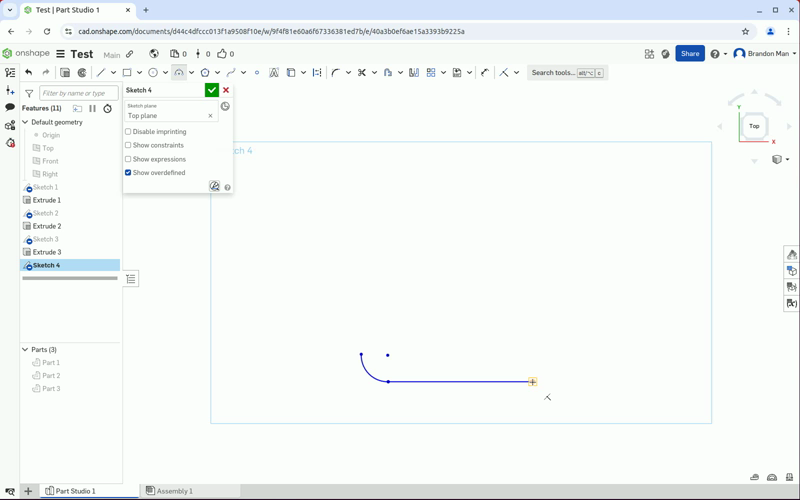
click(532, 381)
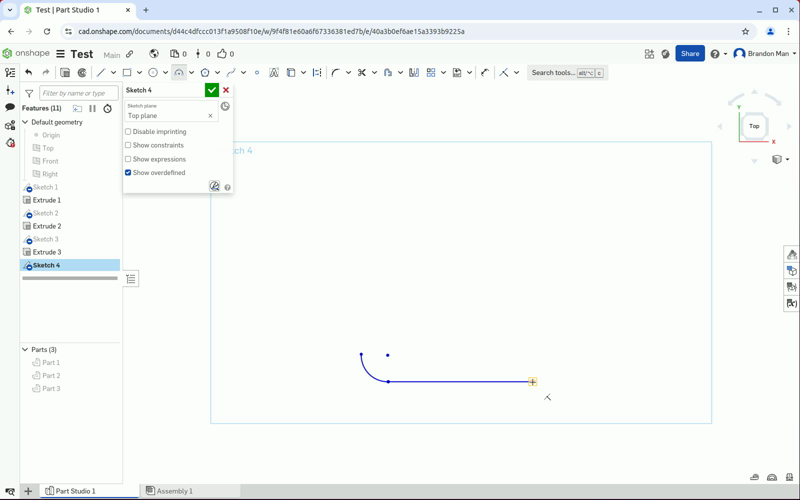
key_down(shift)
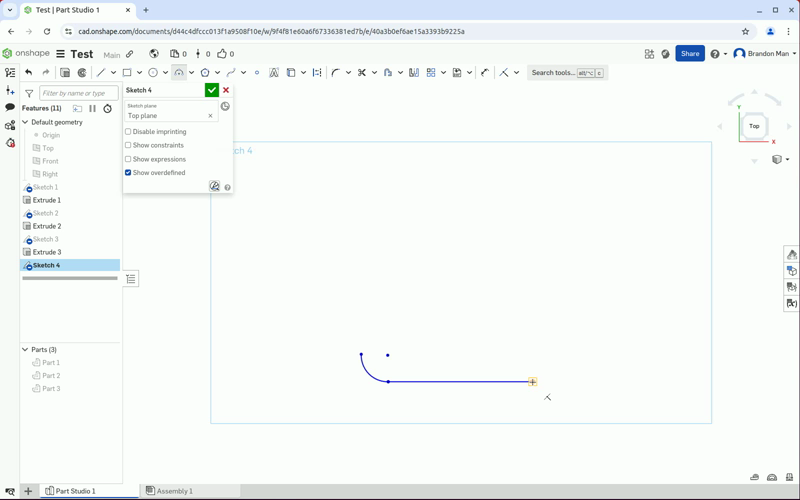
mouse_move(559, 354)
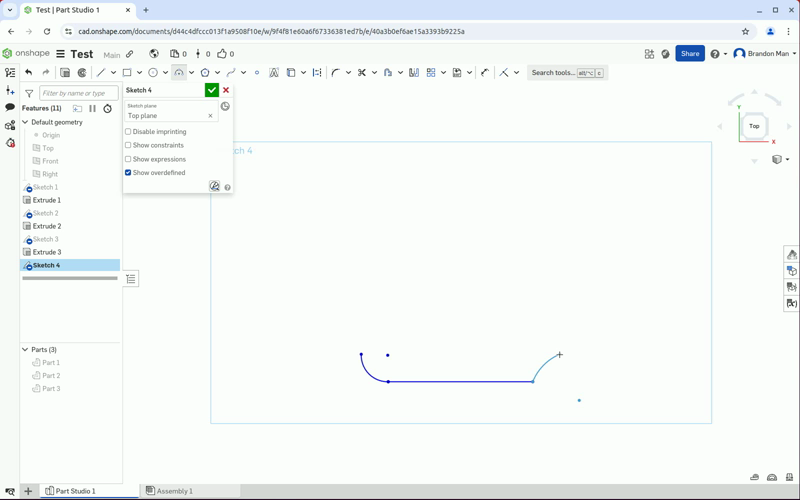
click(559, 354)
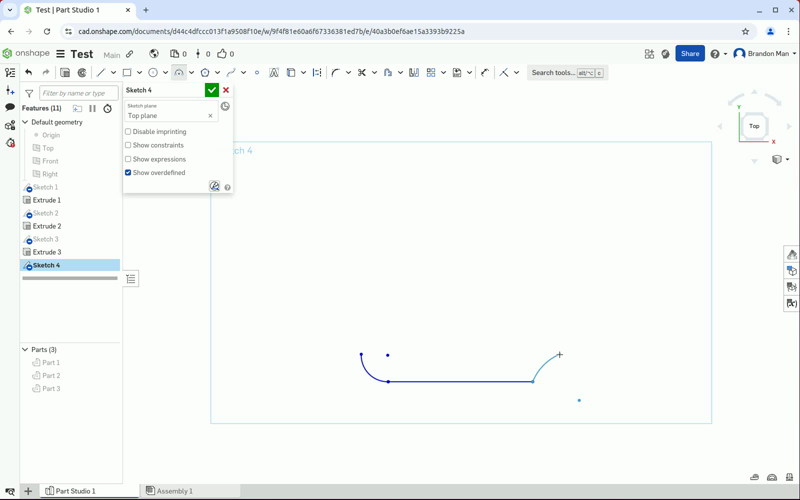
mouse_move(551, 373)
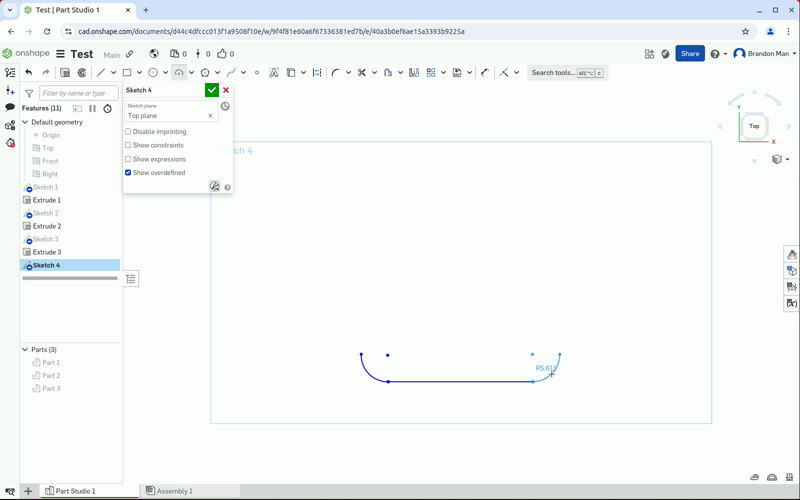
click(551, 373)
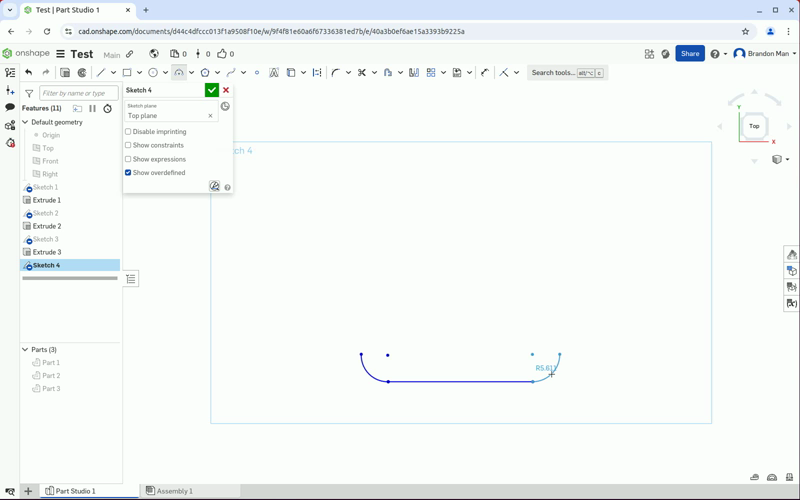
key_up(shift)
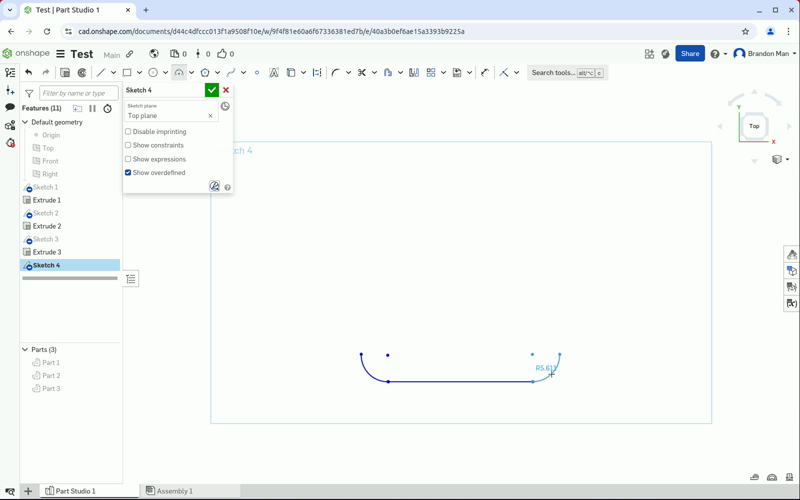
key(esc)
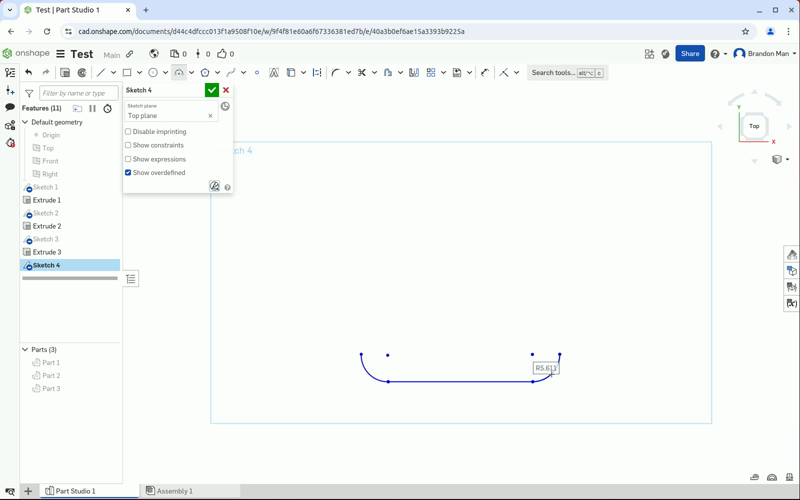
key(l)
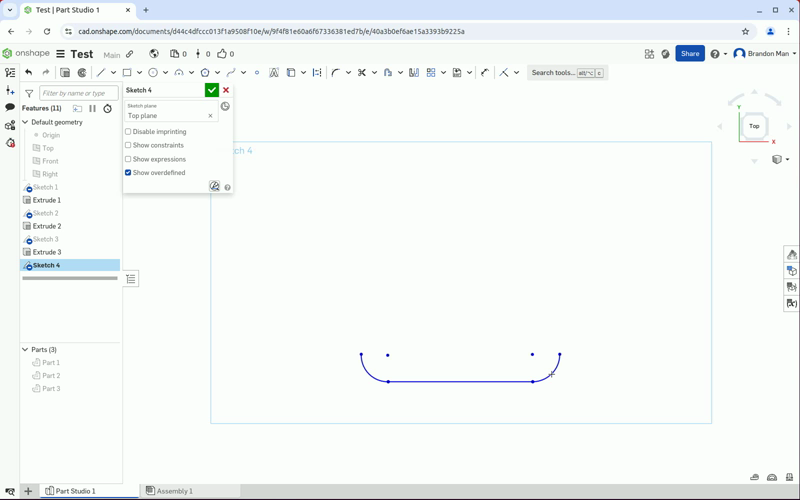
mouse_move(559, 354)
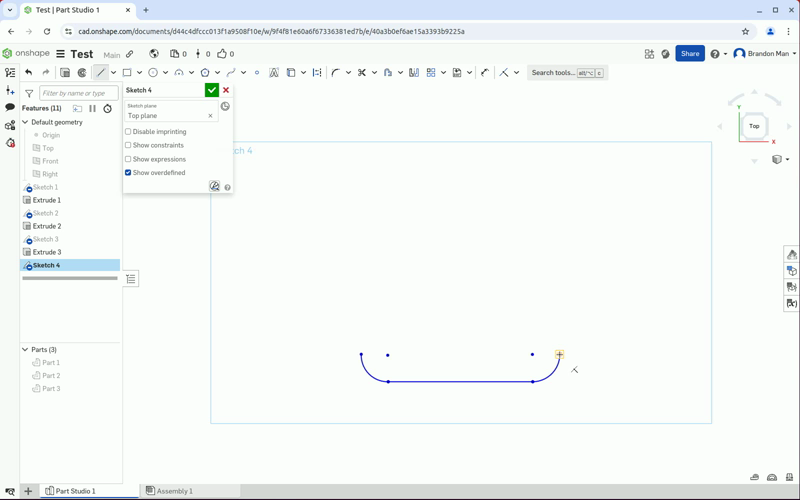
click(559, 354)
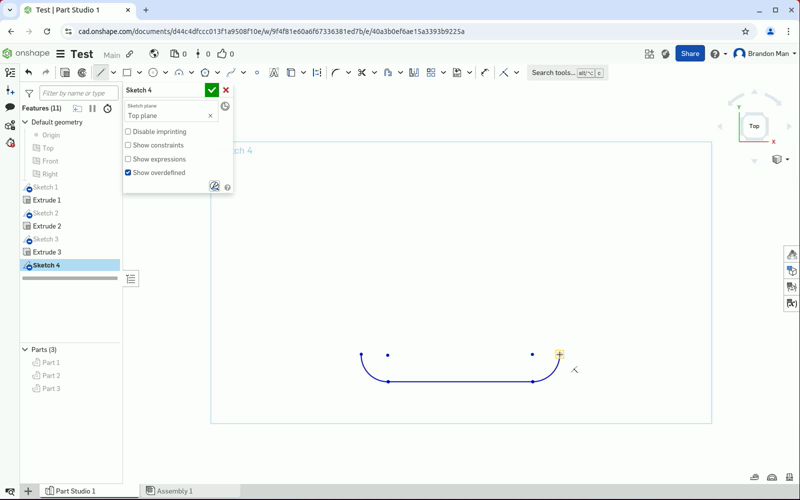
key_down(shift)
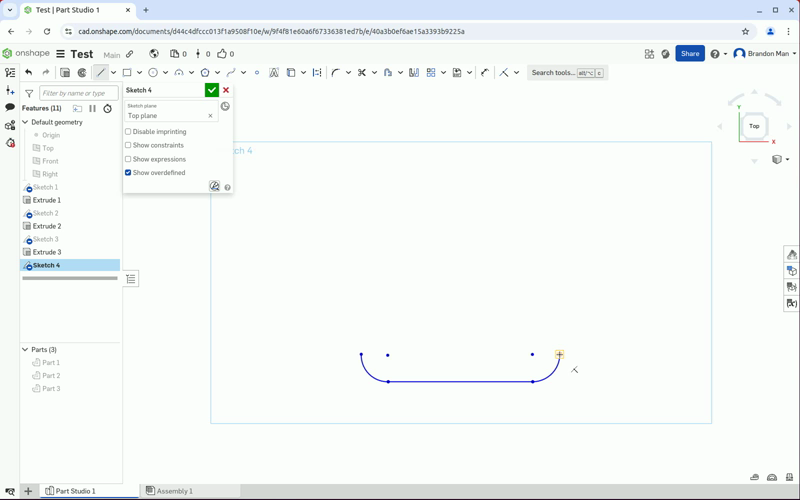
mouse_move(559, 210)
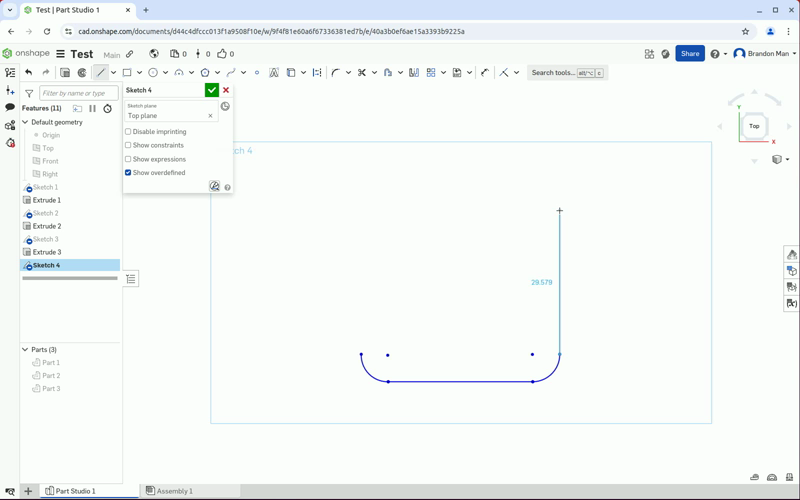
click(559, 210)
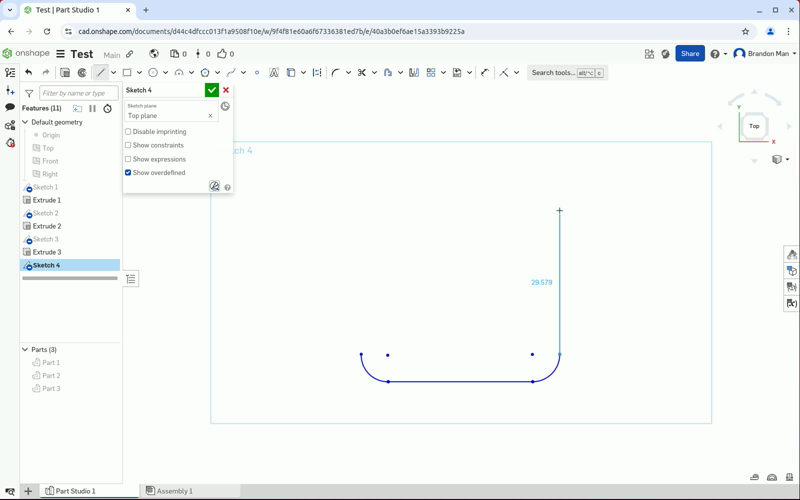
key_up(shift)
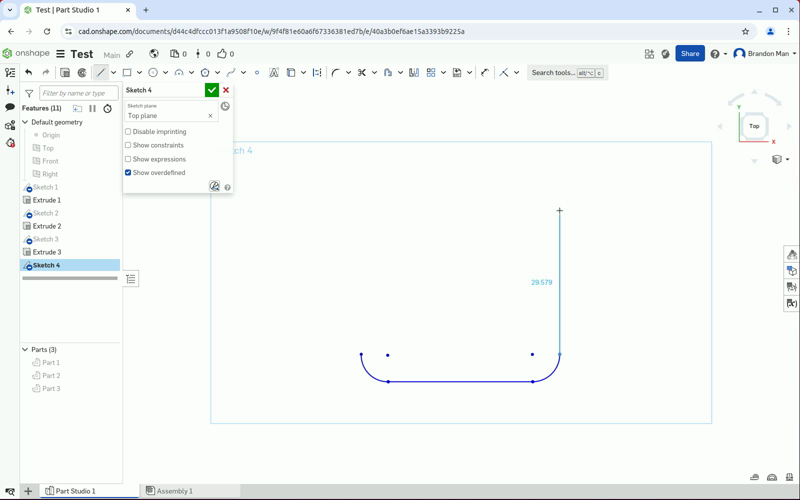
key(esc)
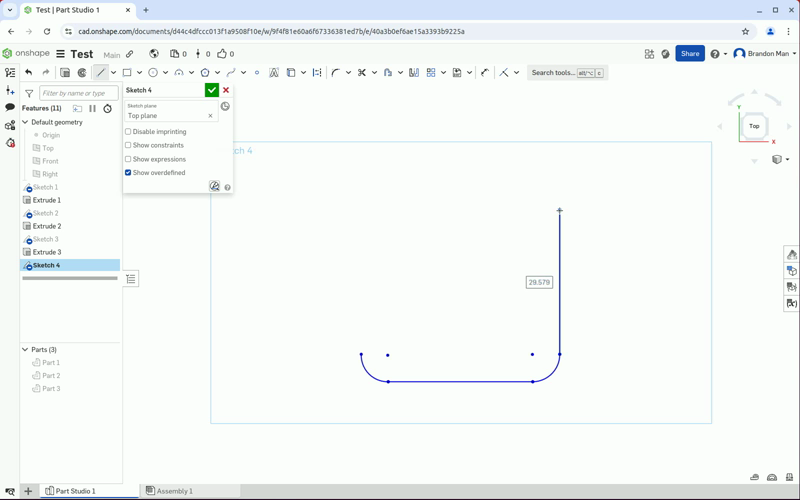
key(a)
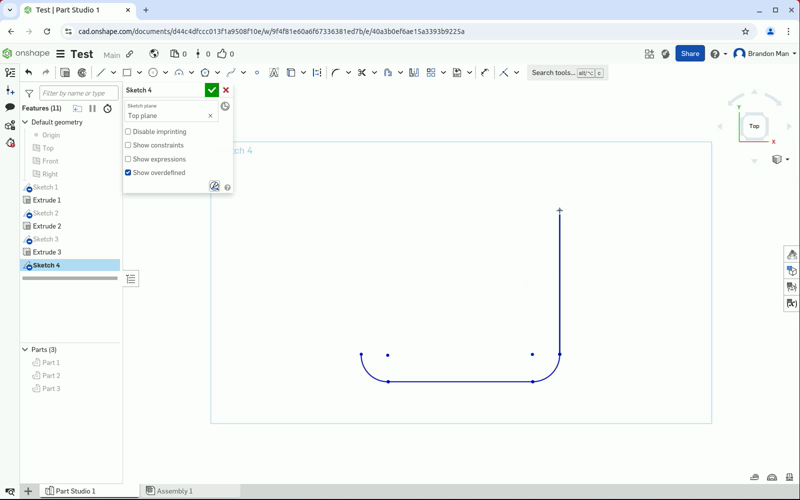
mouse_move(559, 210)
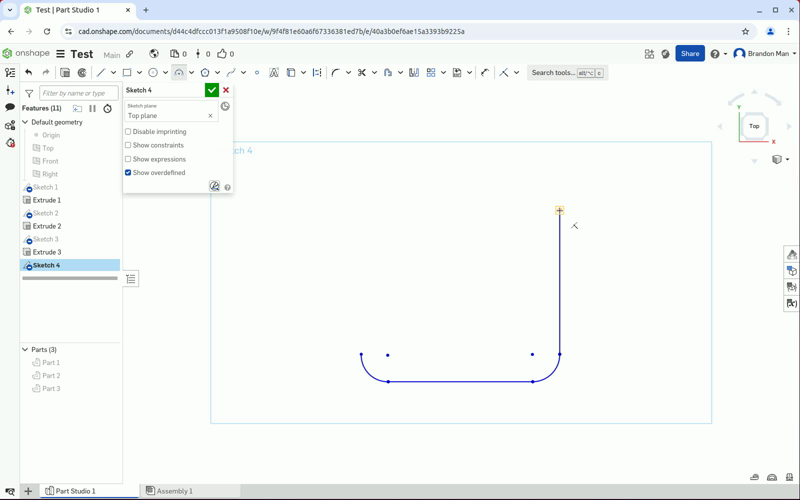
click(559, 210)
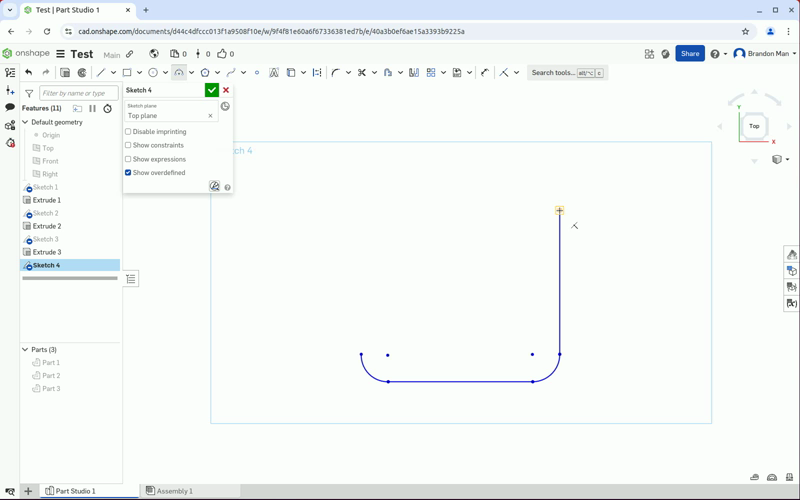
key_down(shift)
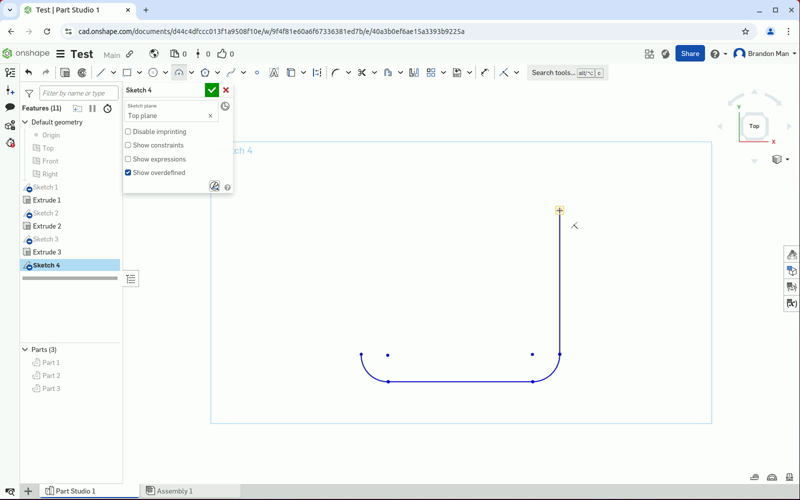
mouse_move(532, 183)
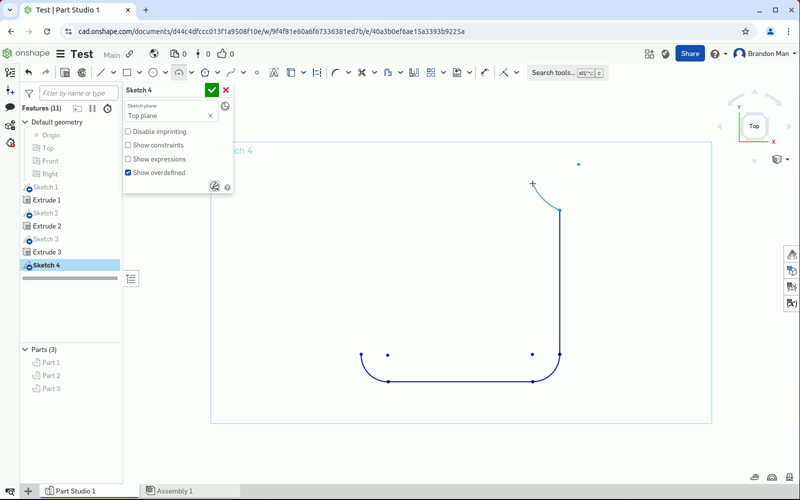
click(532, 183)
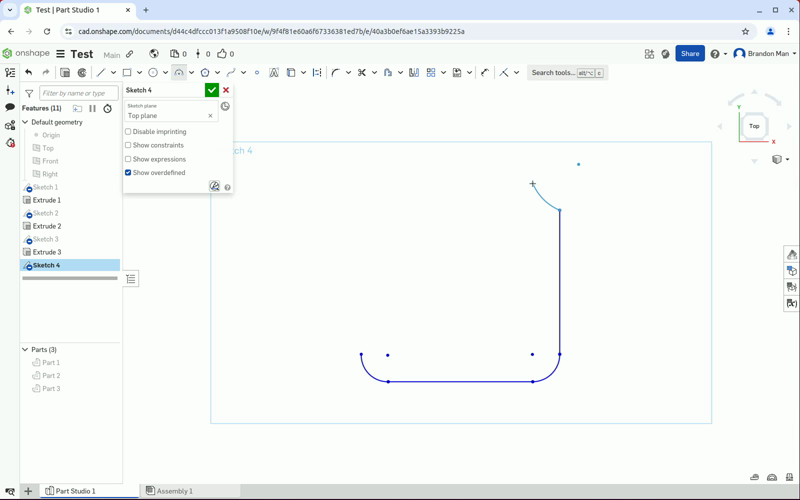
mouse_move(551, 191)
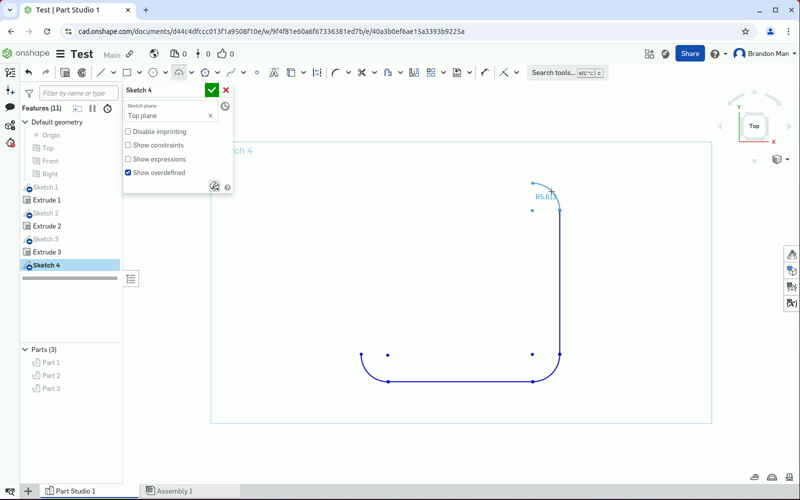
click(551, 191)
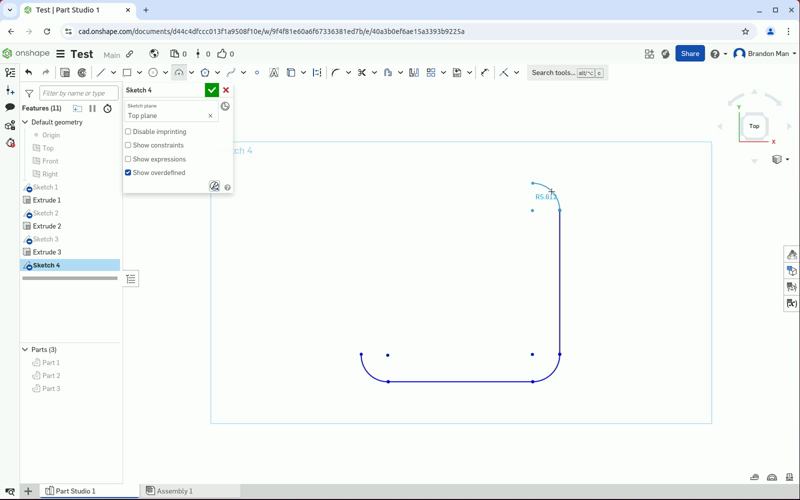
key_up(shift)
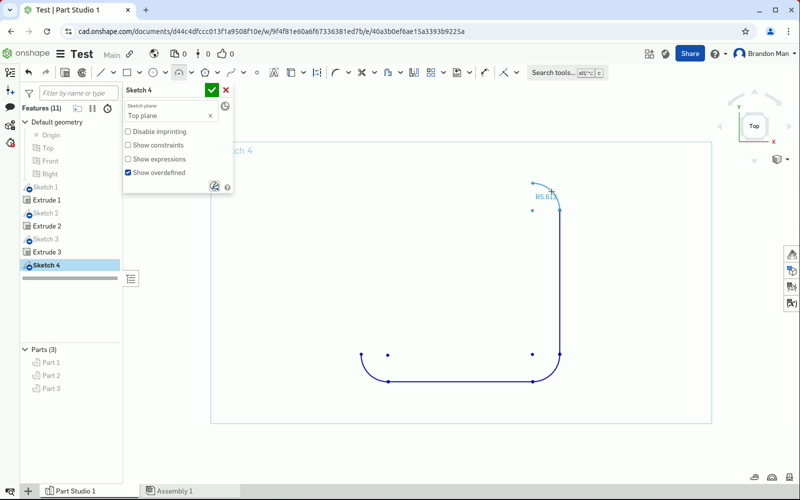
key(esc)
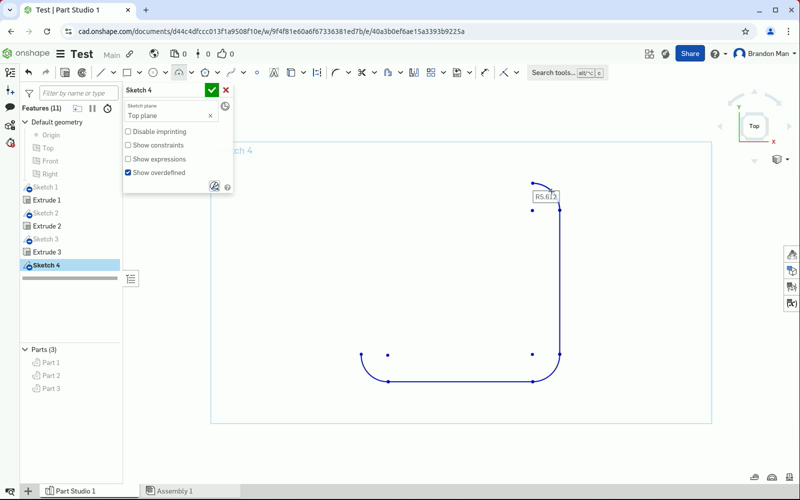
key(l)
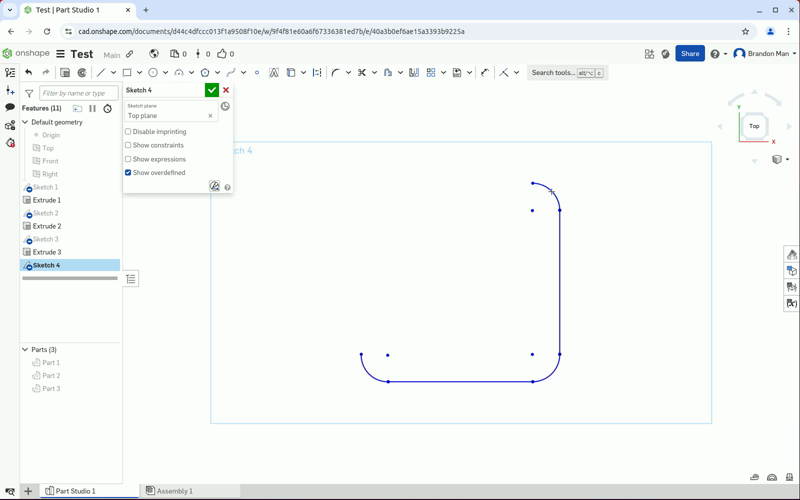
mouse_move(532, 183)
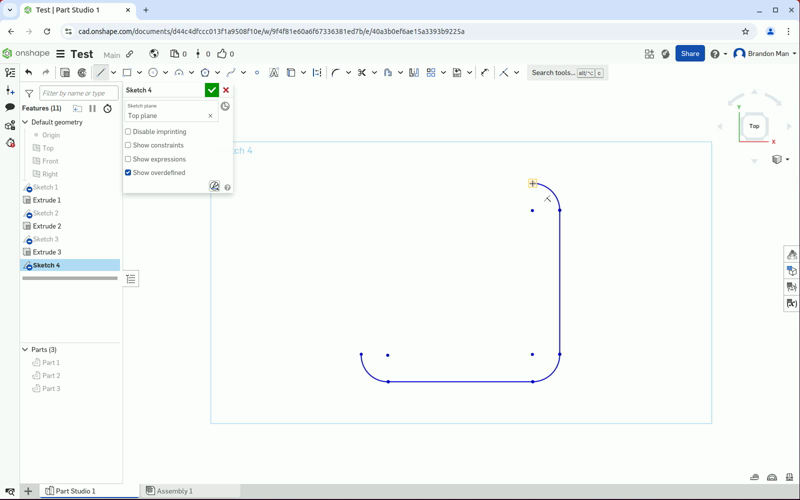
click(532, 183)
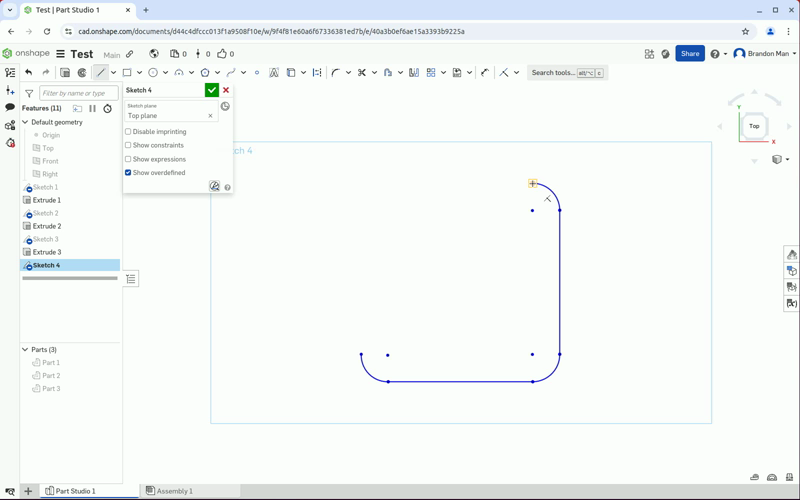
key_down(shift)
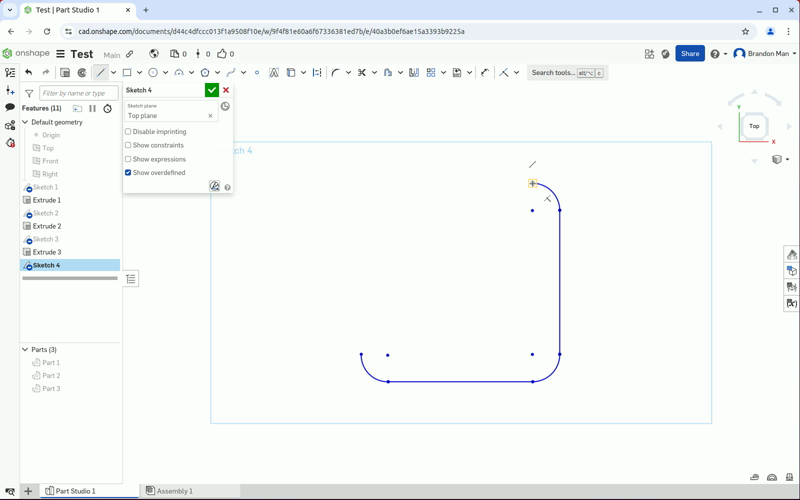
mouse_move(388, 183)
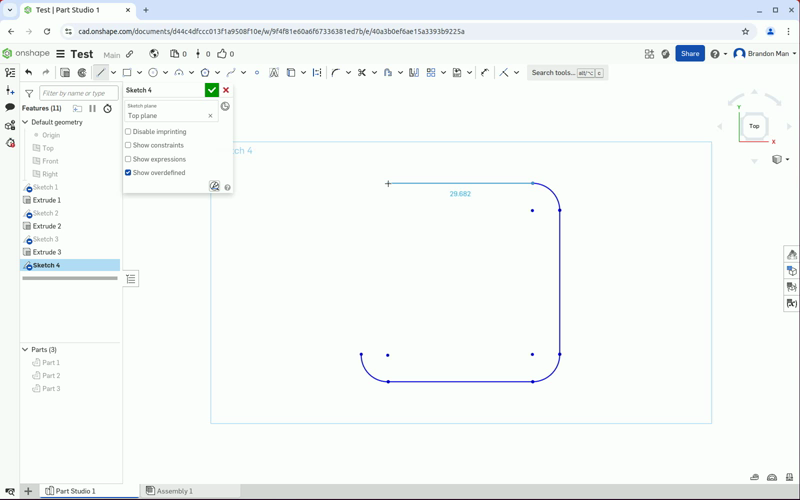
click(388, 183)
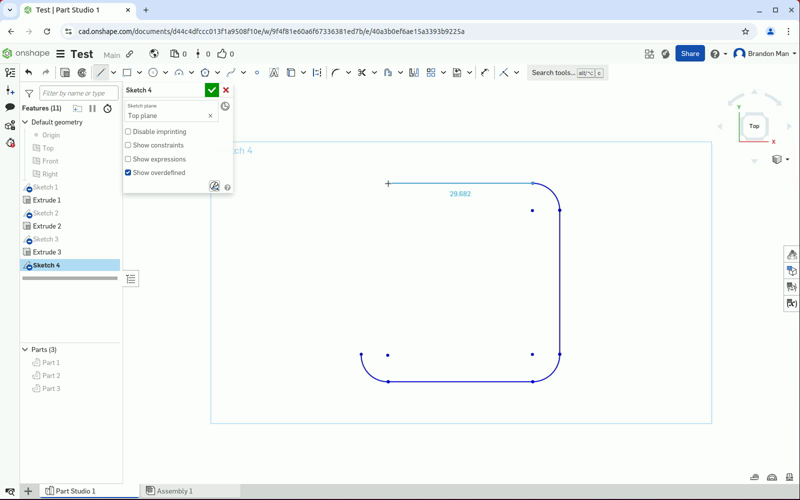
key_up(shift)
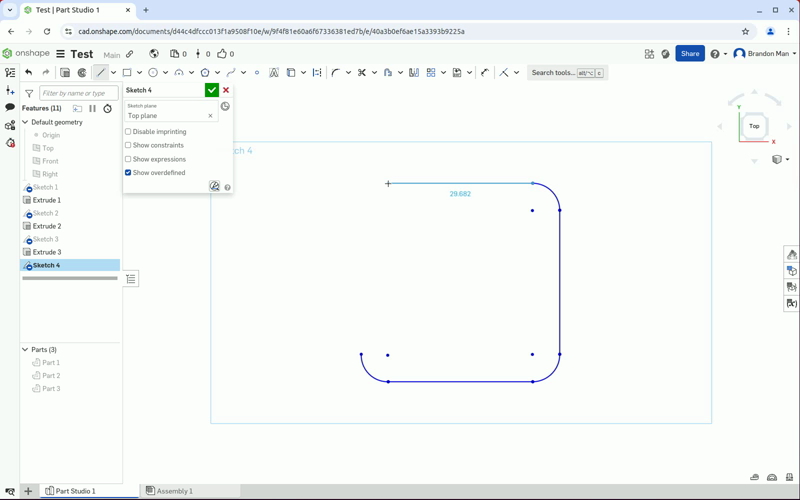
key(esc)
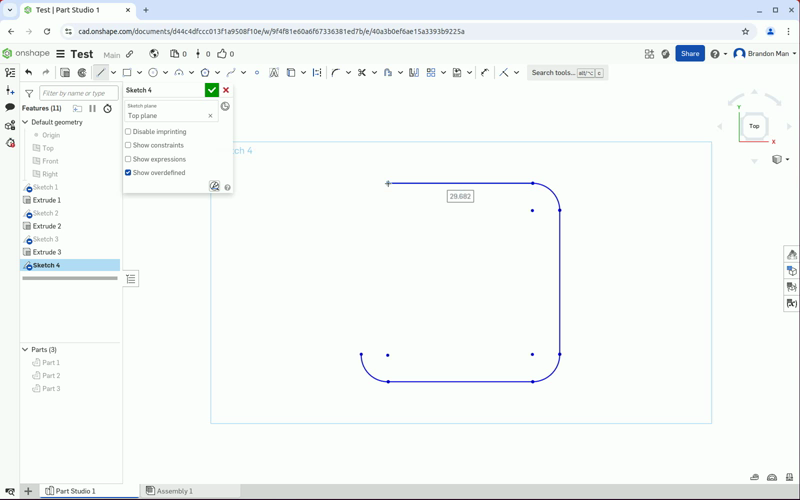
key(a)
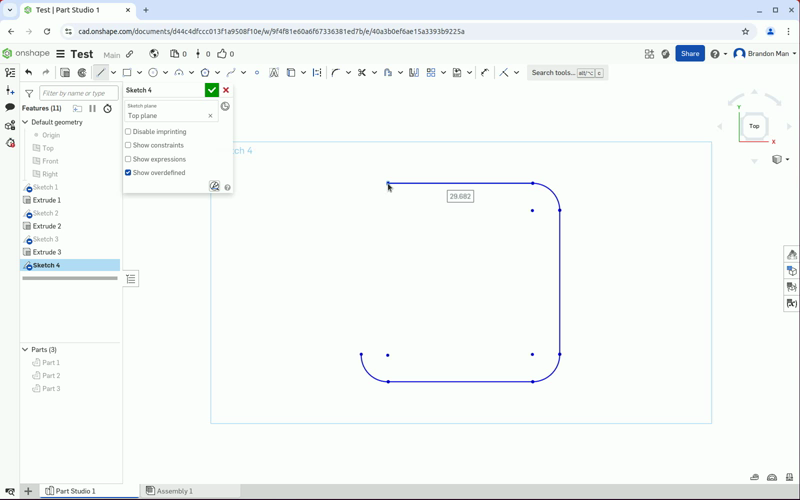
mouse_move(388, 183)
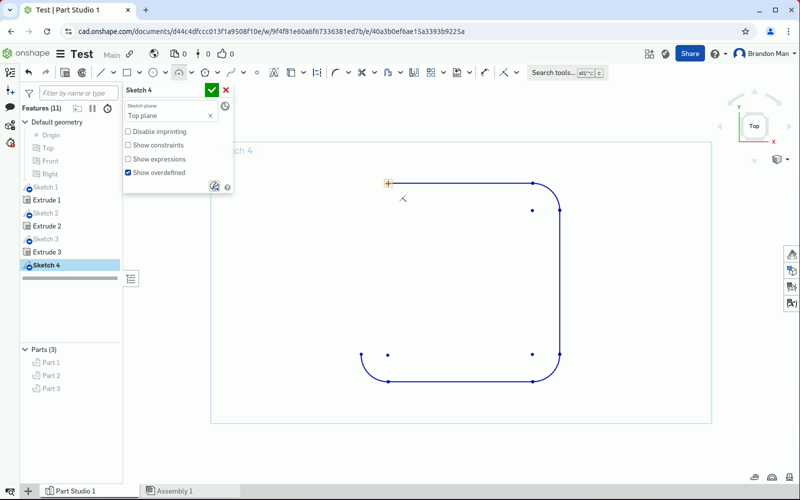
click(388, 183)
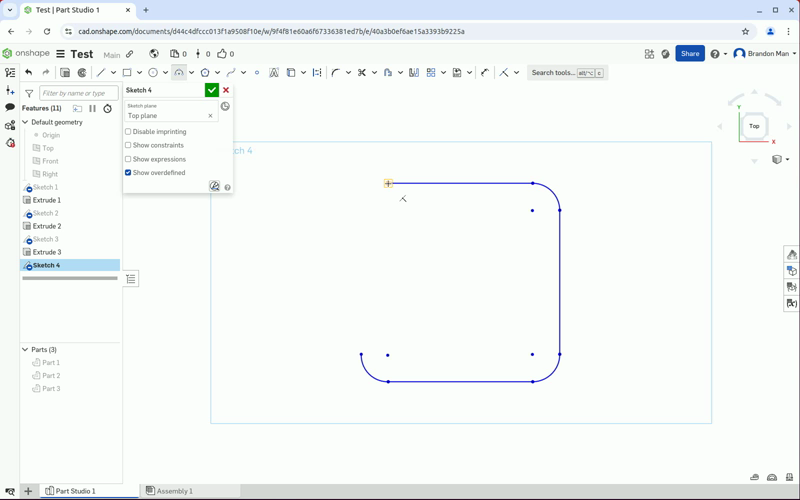
key_down(shift)
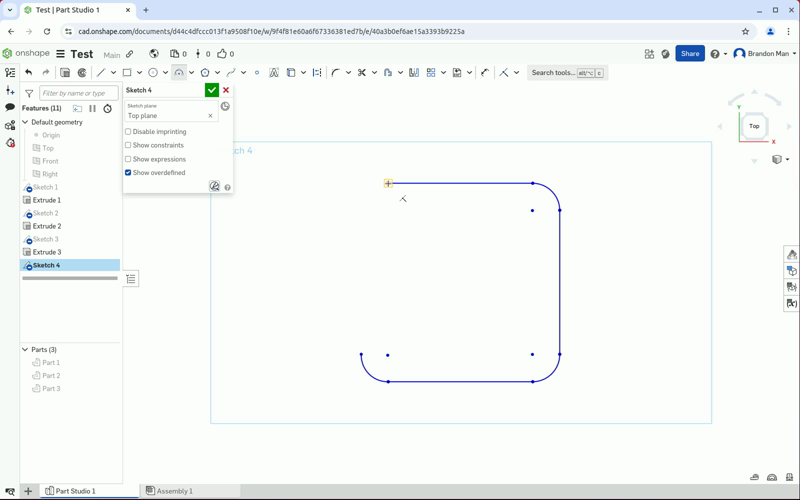
mouse_move(361, 210)
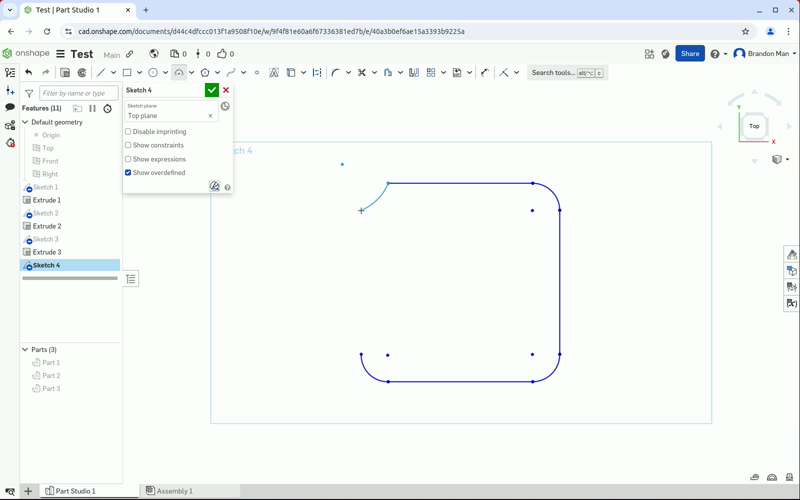
click(361, 210)
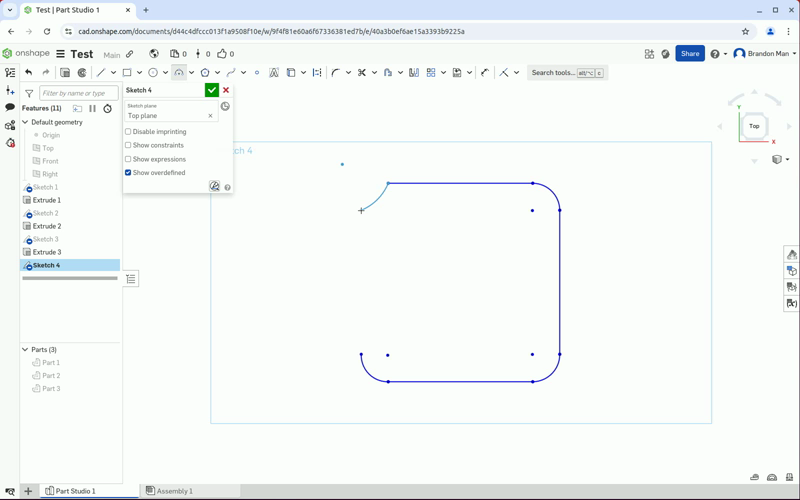
mouse_move(368, 191)
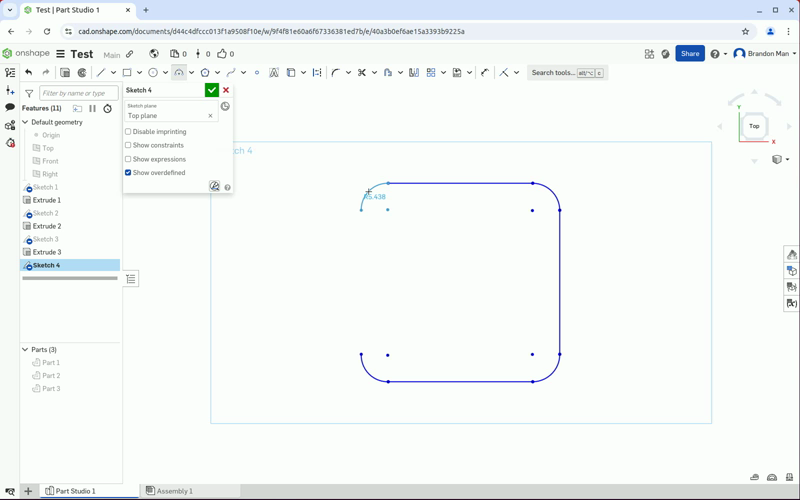
click(368, 191)
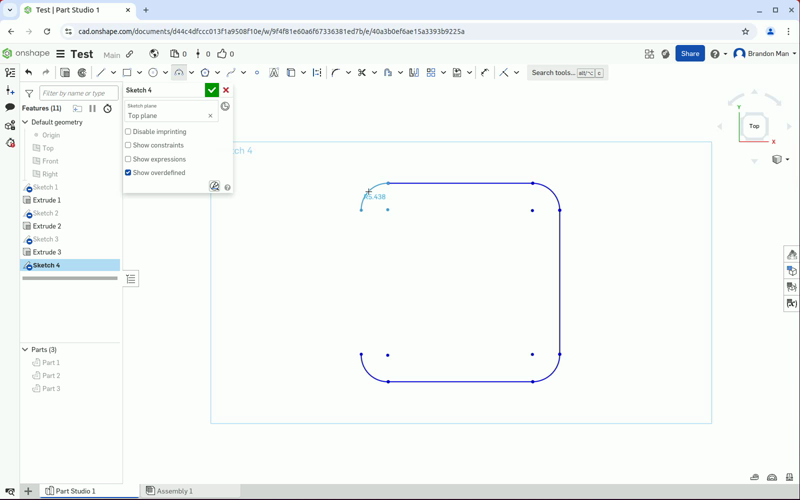
key_up(shift)
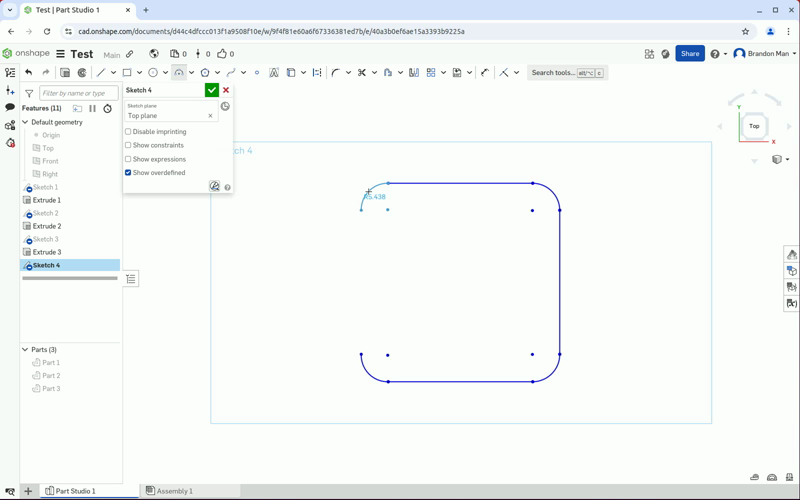
key(esc)
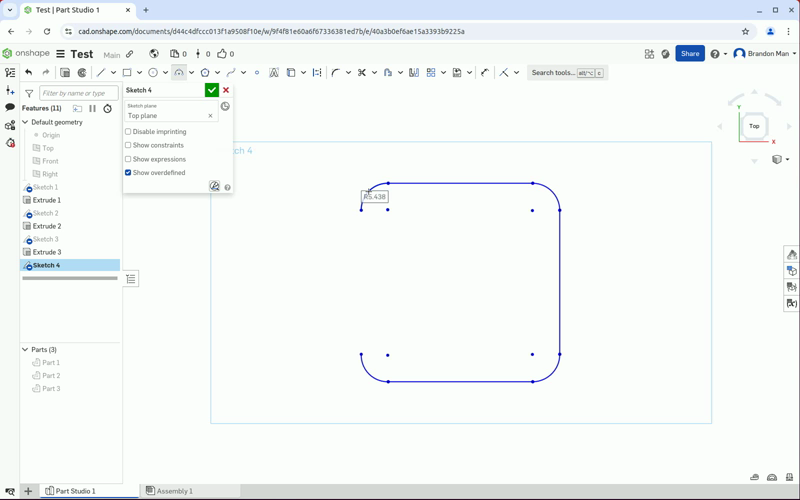
key(l)
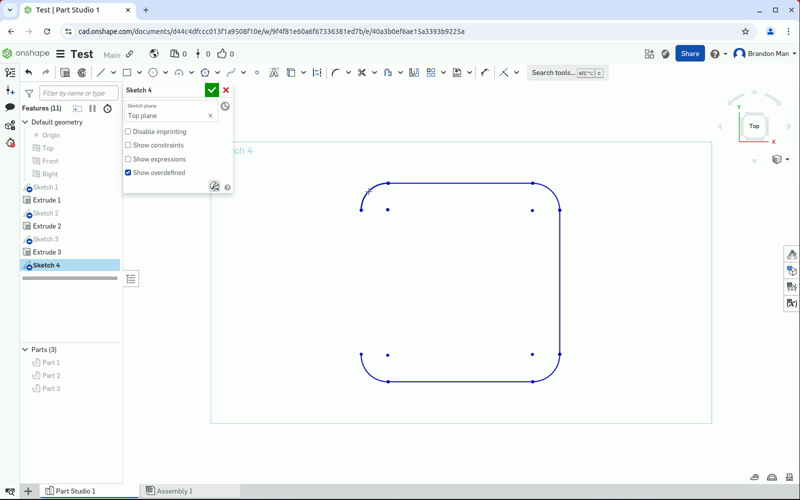
mouse_move(361, 210)
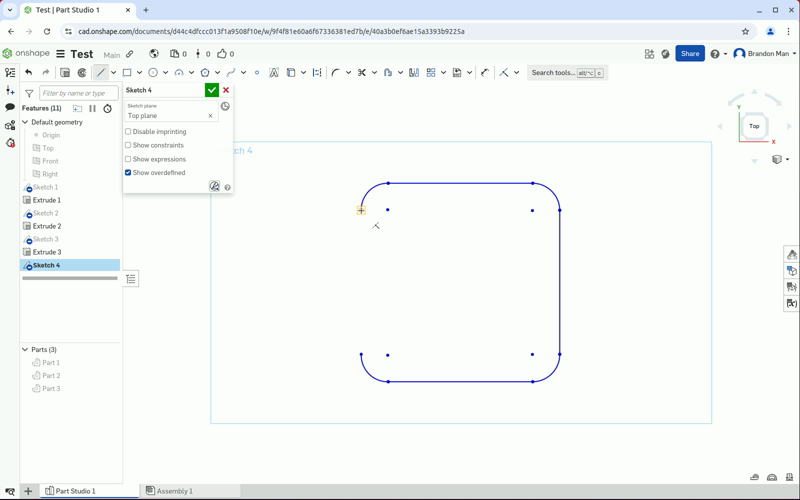
click(361, 210)
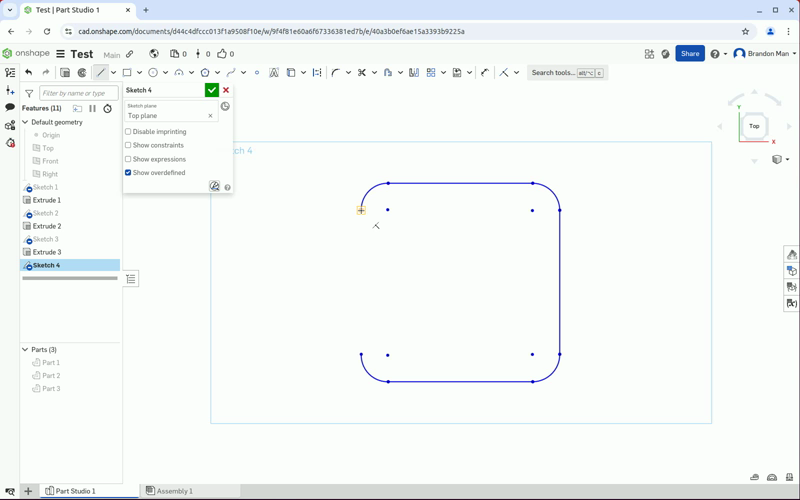
key_down(shift)
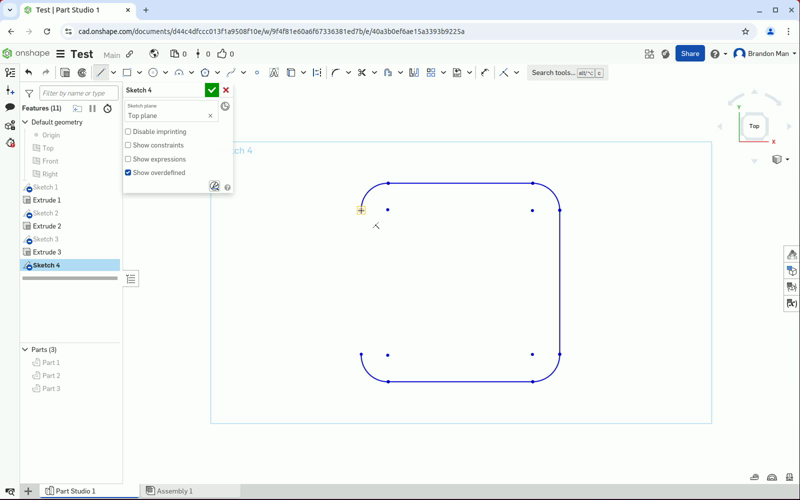
mouse_move(361, 354)
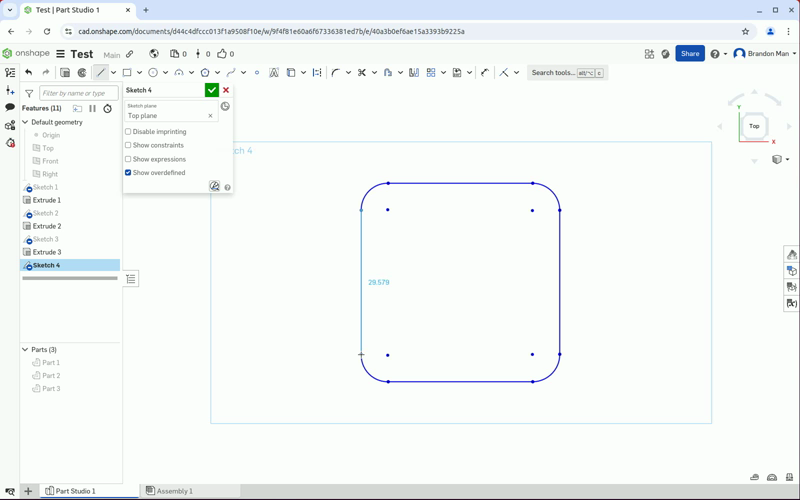
key_up(shift)
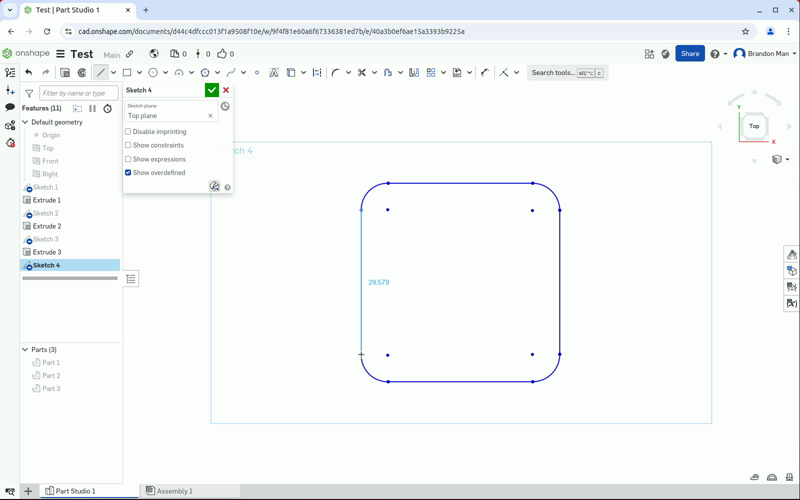
click(361, 354)
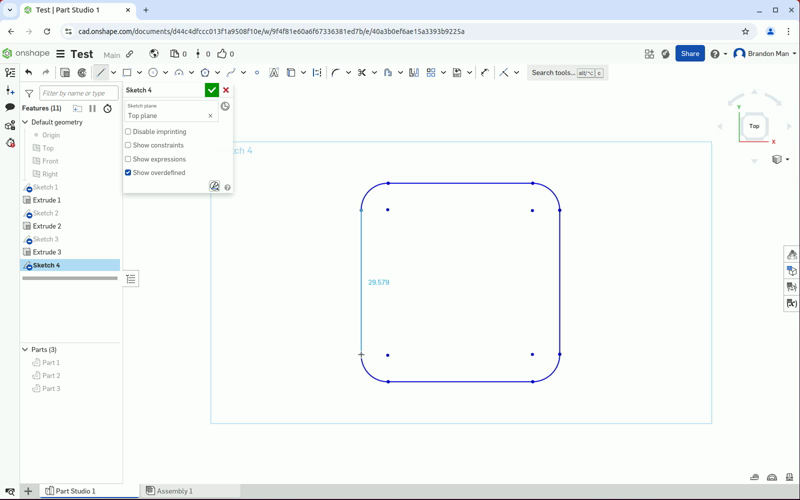
key(esc)
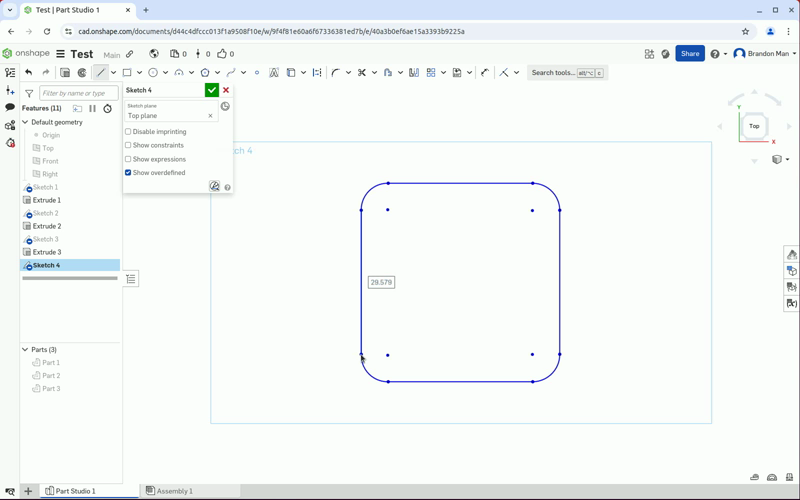
mouse_move(523, 249)
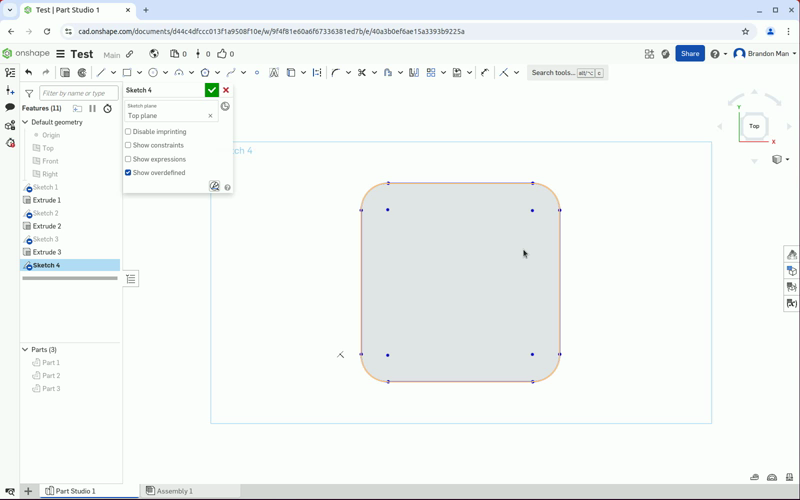
click(523, 249)
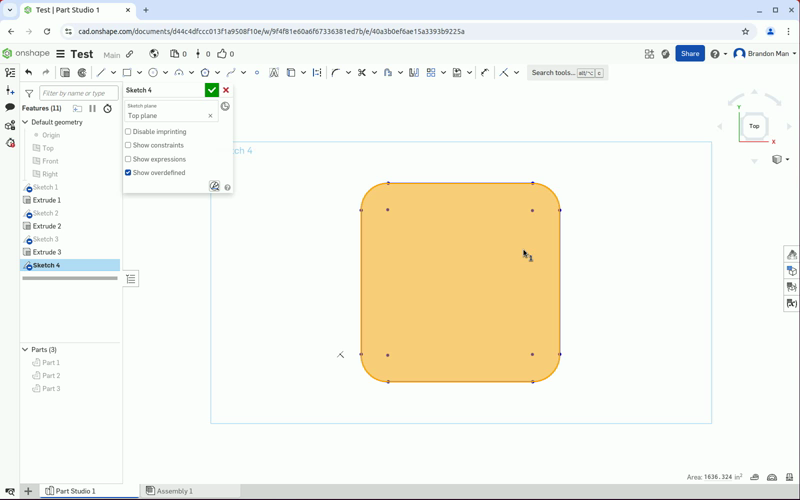
mouse_move(73, 352)
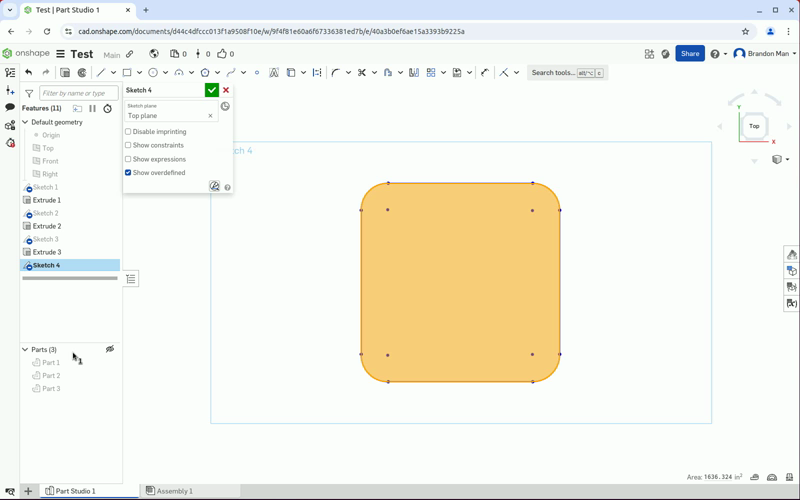
key(shift+y)
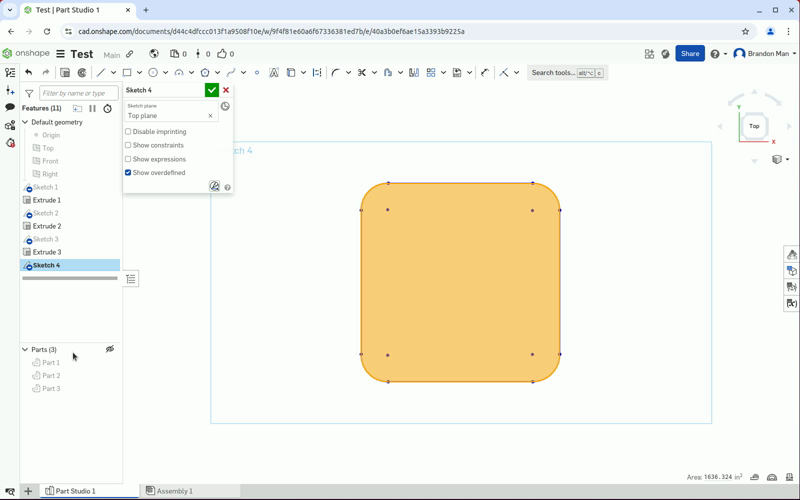
key(shift+e)
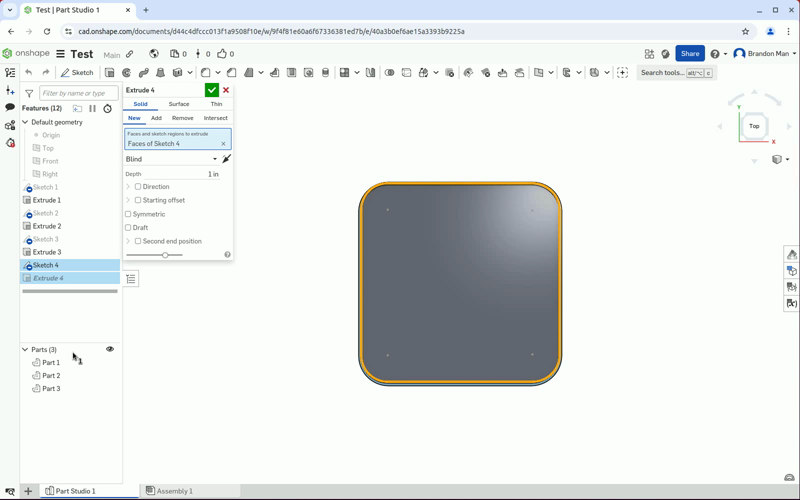
mouse_move(143, 106)
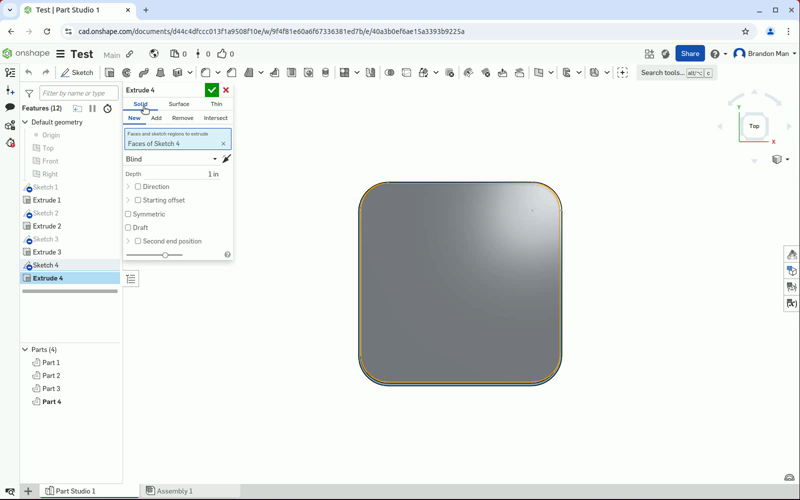
click(143, 106)
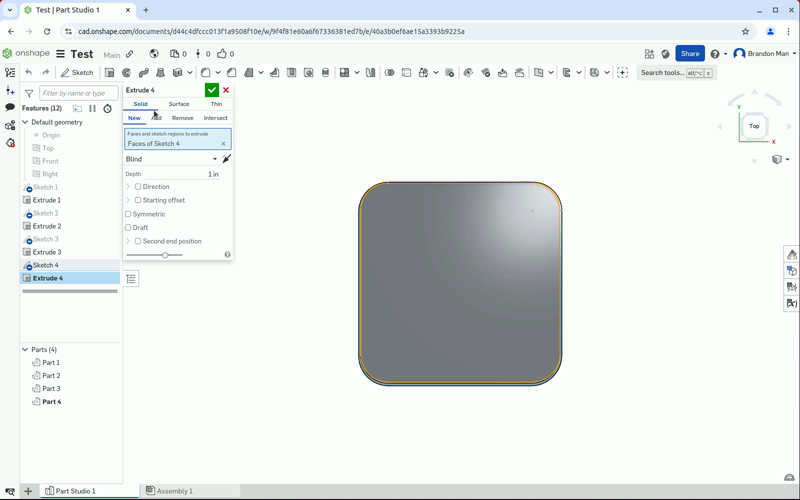
mouse_move(186, 120)
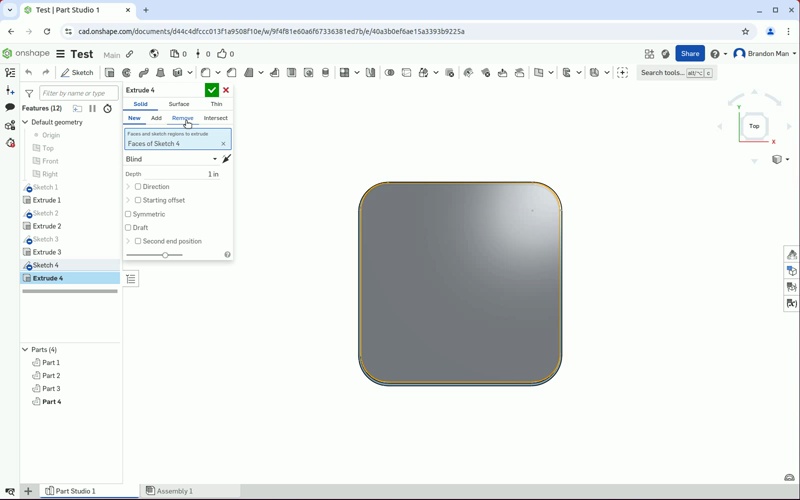
click(186, 120)
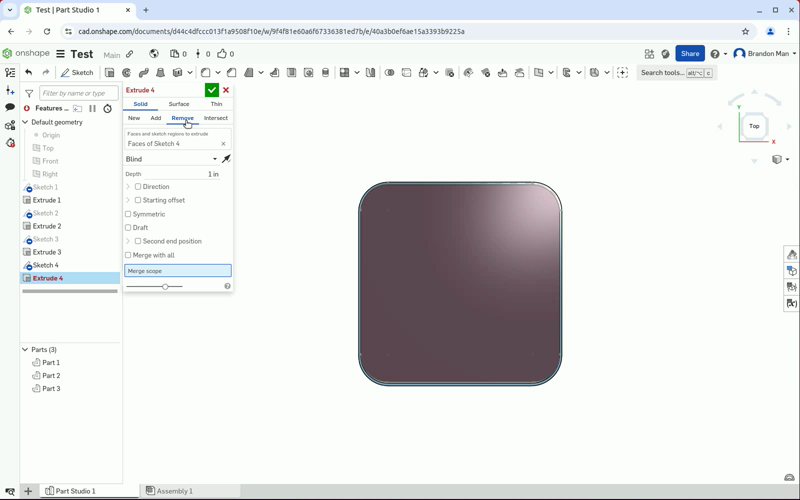
key(tab, 4)
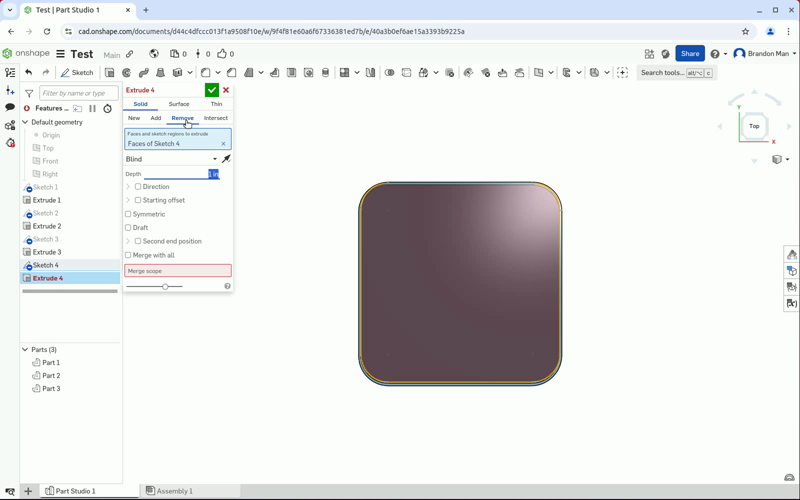
text(22.868)
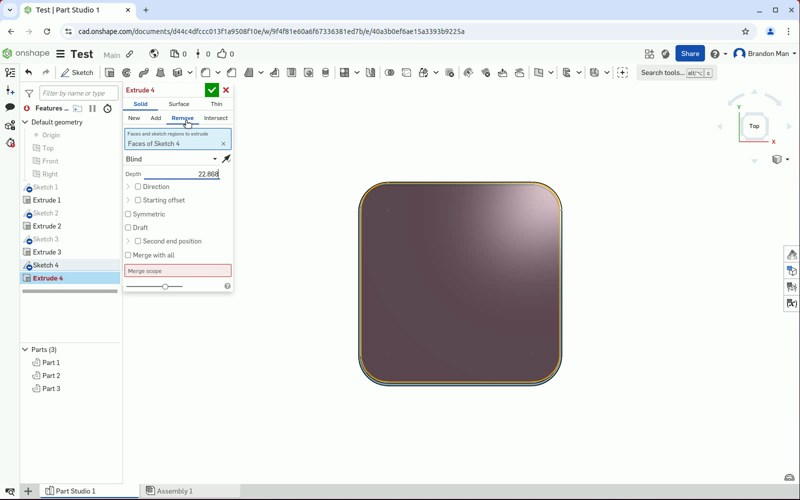
key(tab, 6)
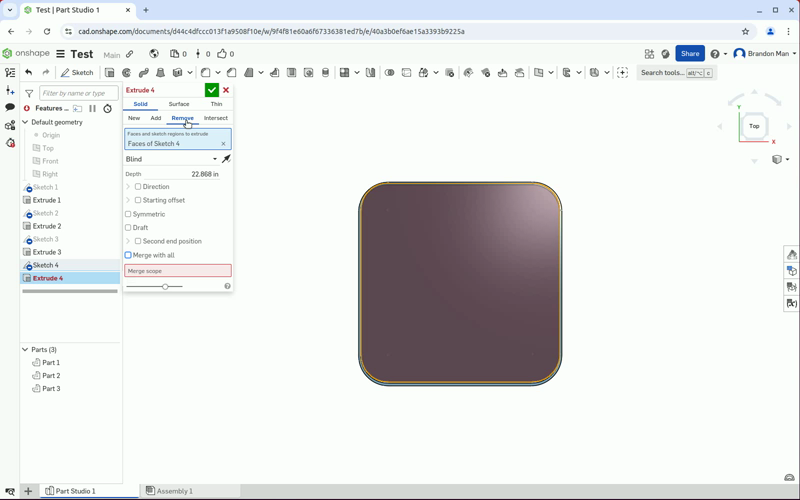
key(space)
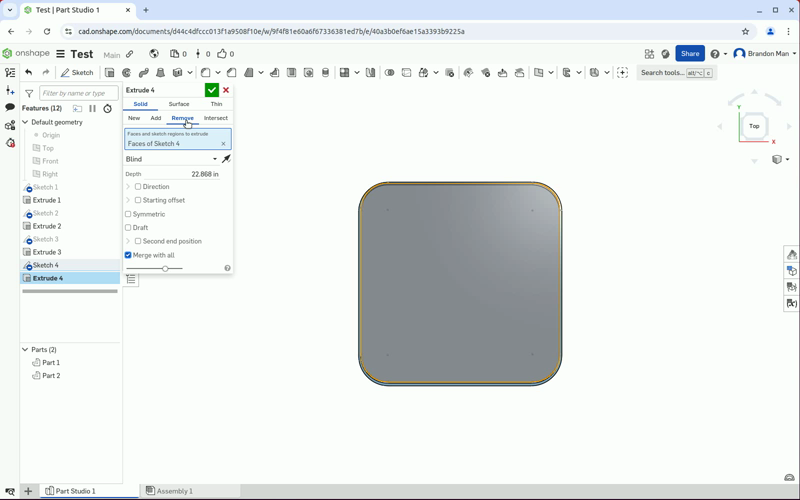
key(enter)
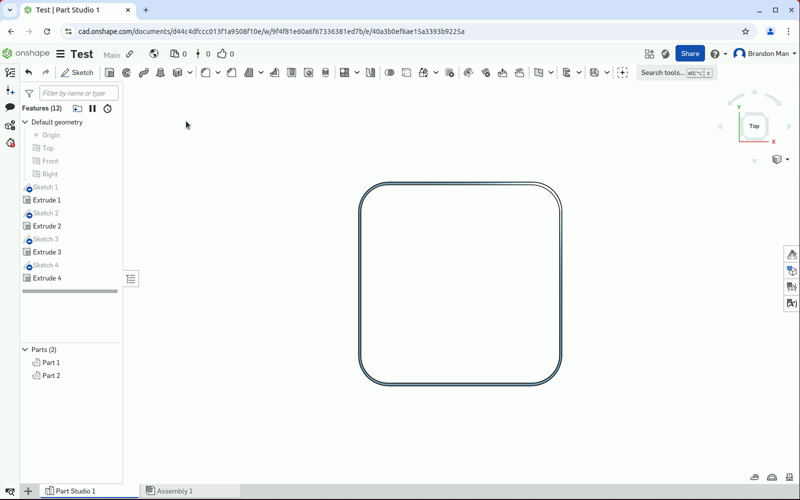
key(shift+h)
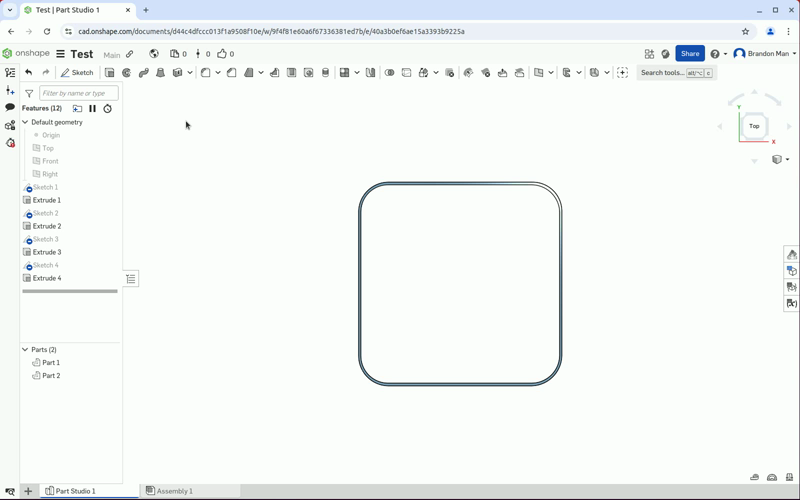
key(shift+h)
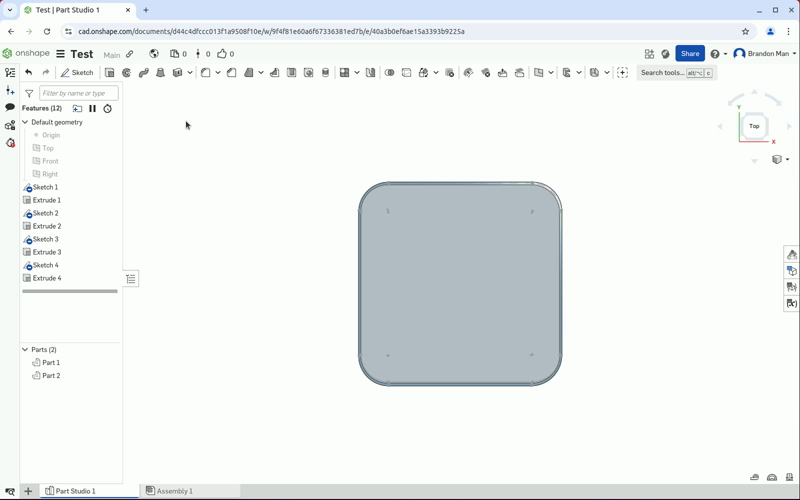
key(shift+7)
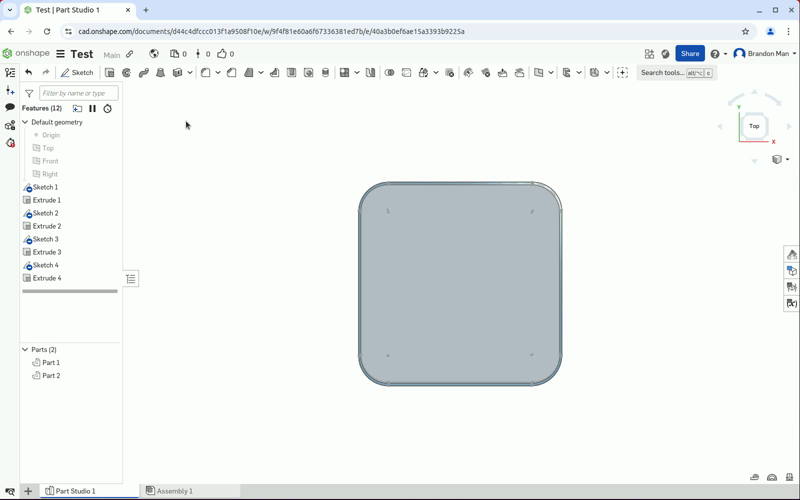
key(up, 3)
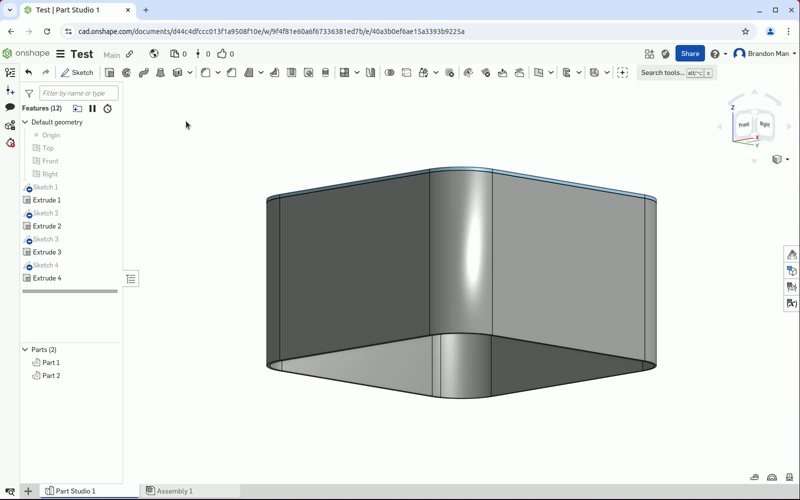
key(left, 3)
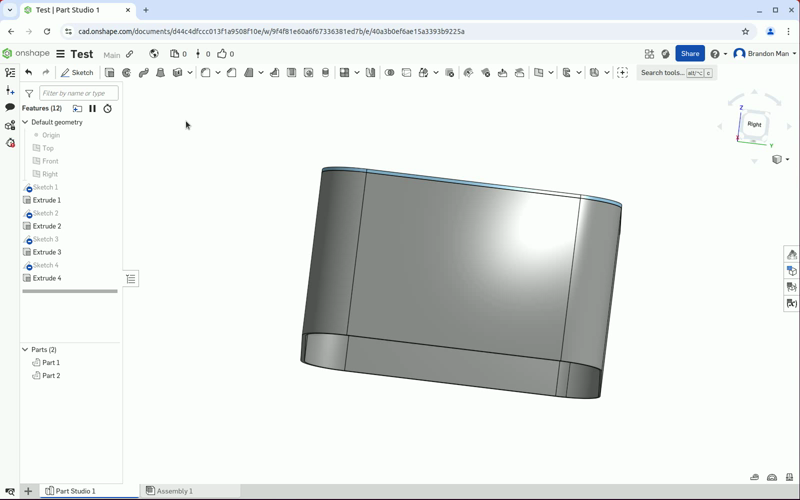
key(right, 3)
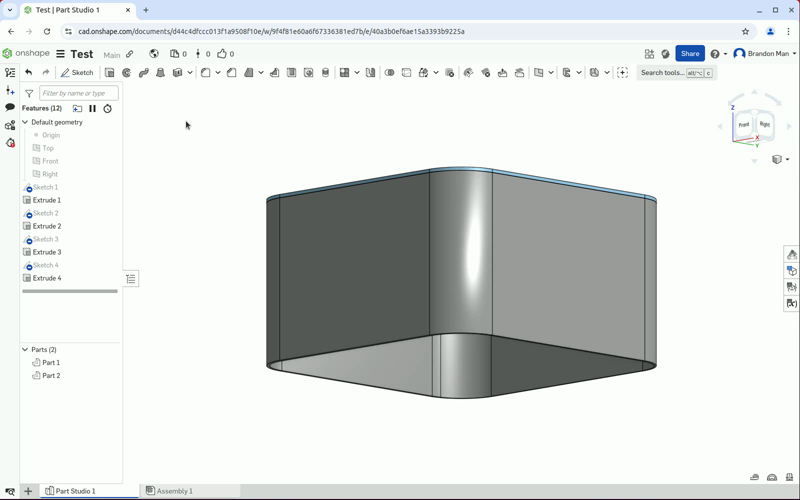
key(down, 3)
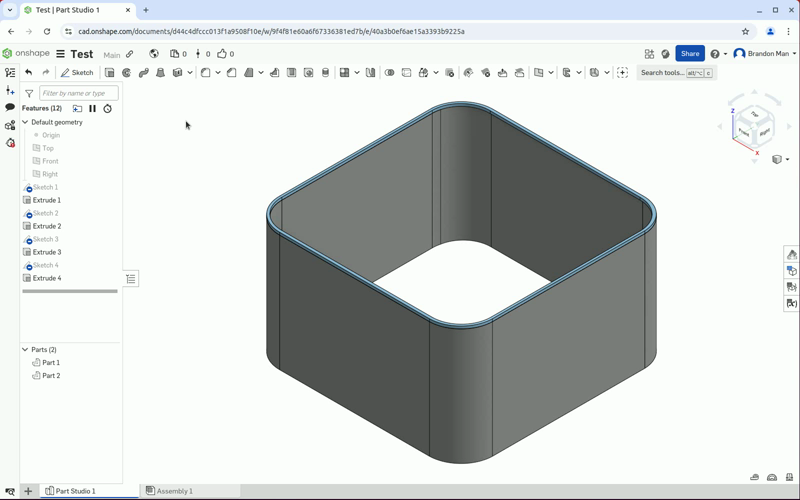
mouse_move(73, 189)
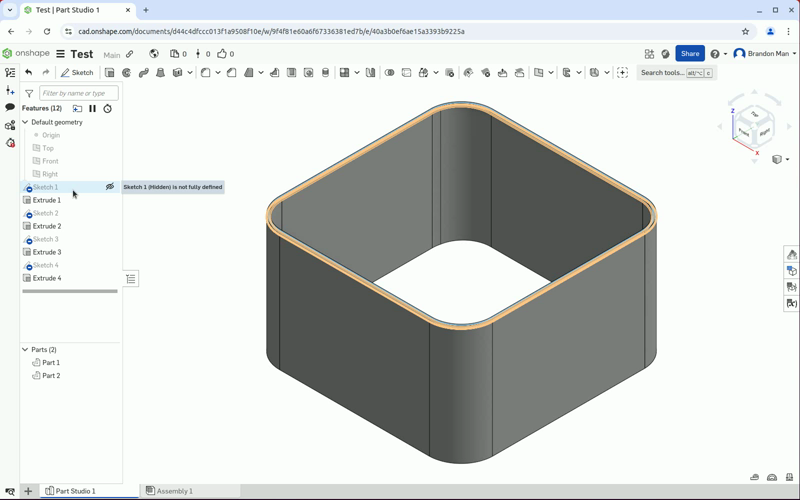
click(73, 189)